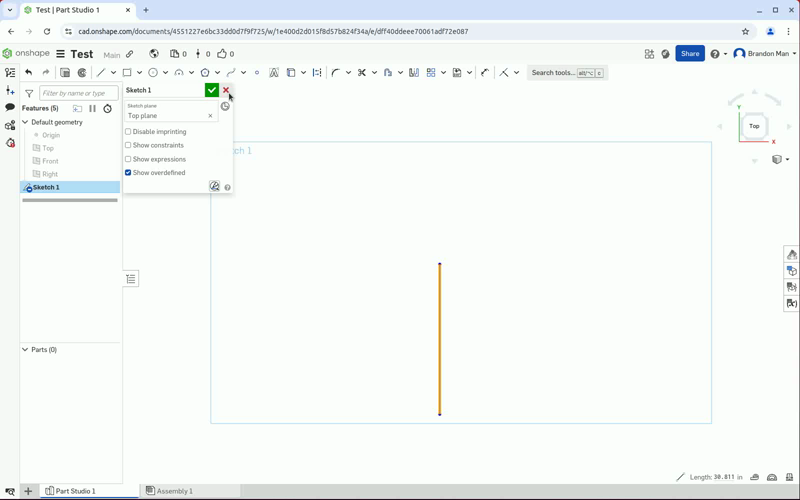
key(shift+h)
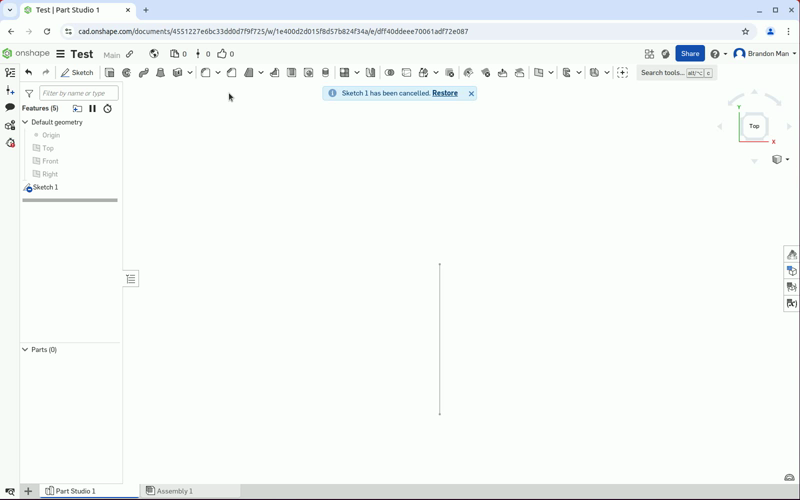
mouse_move(73, 352)
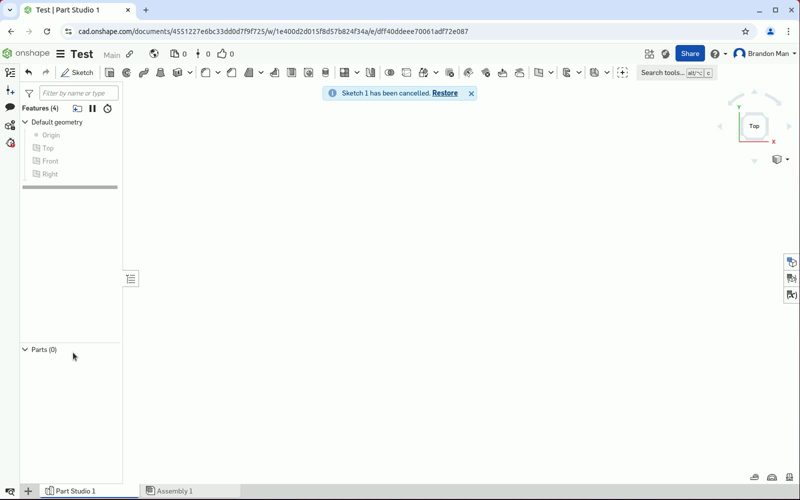
key(y)
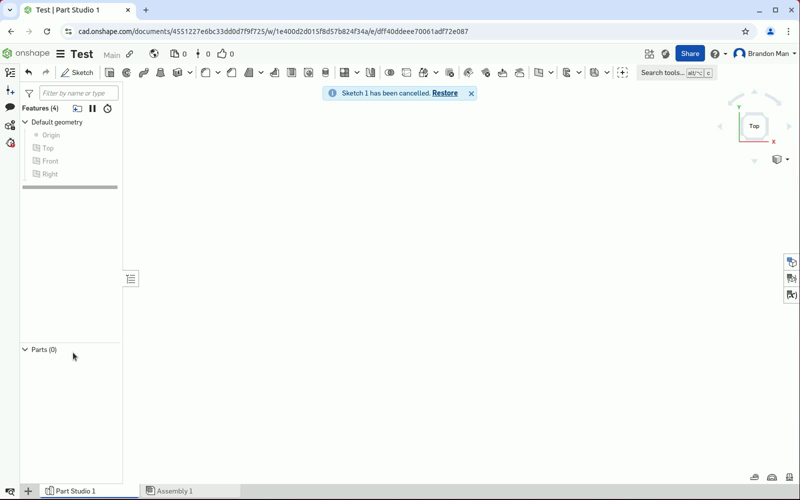
key(shift+p)
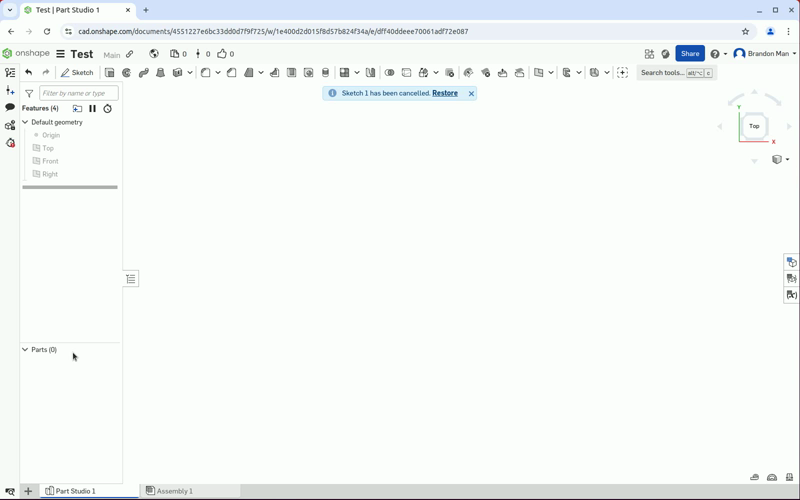
key(space)
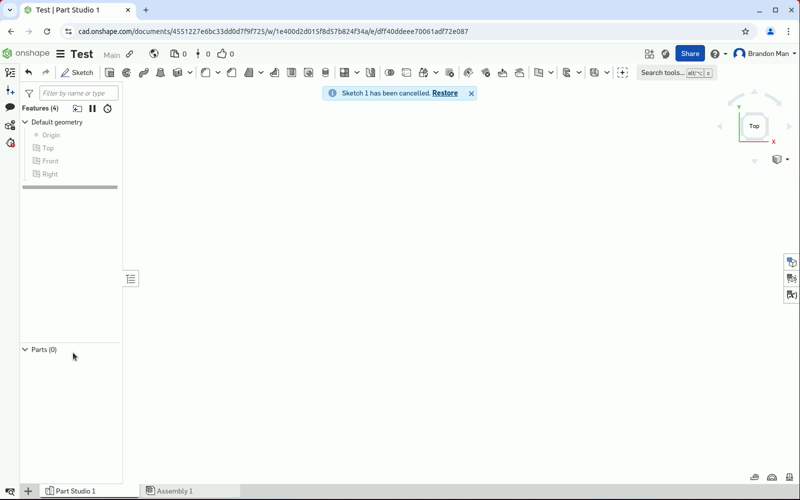
key_down(shift)
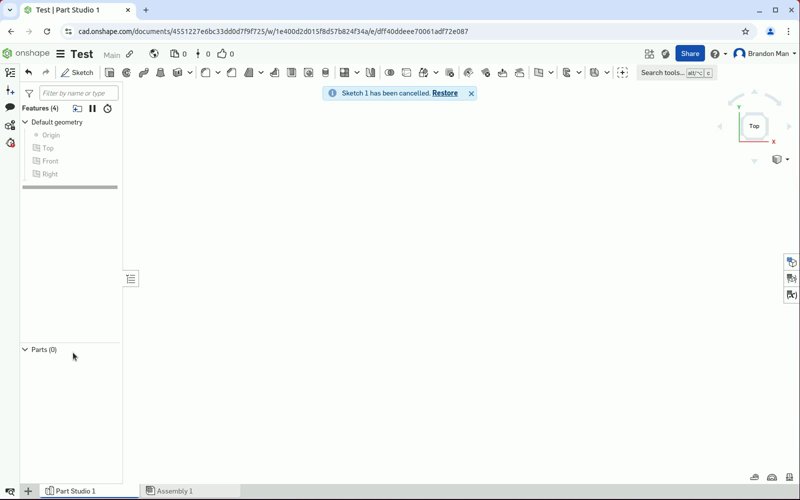
key(up)
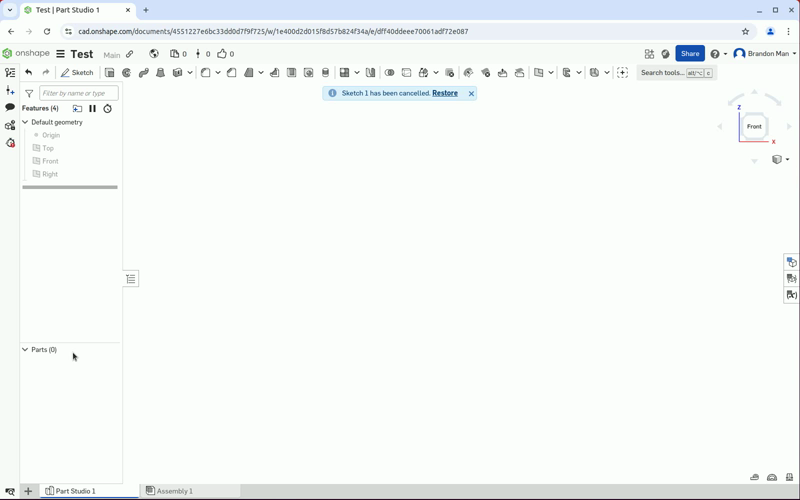
key_up(shift)
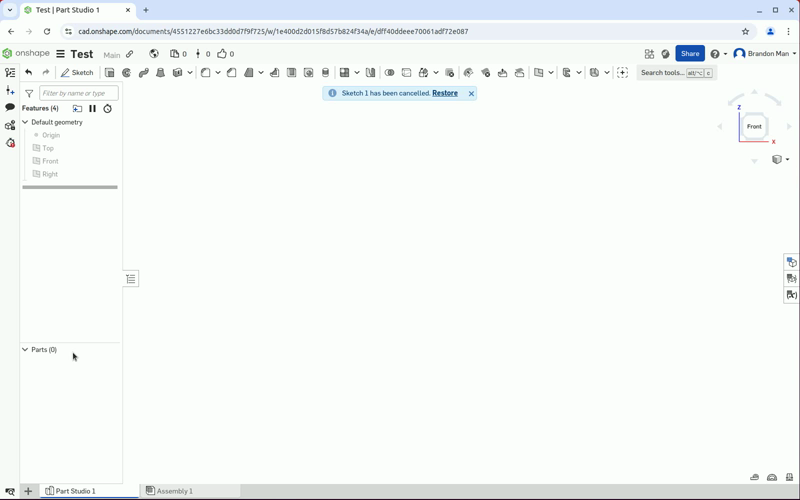
key(space)
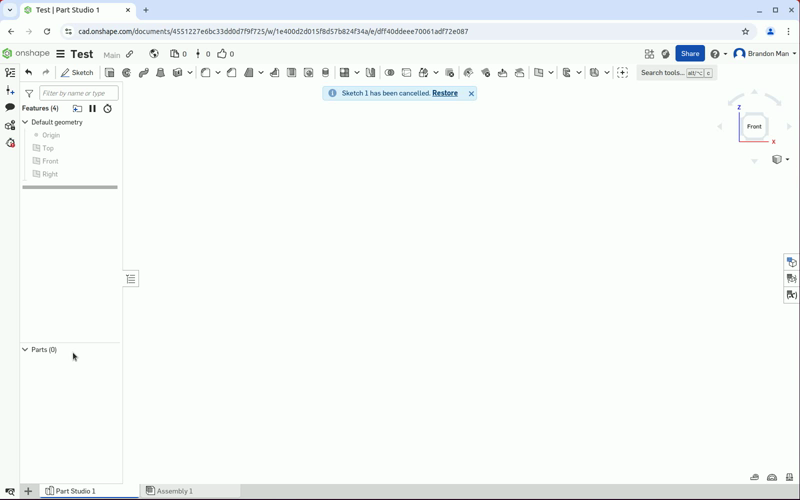
key_down(shift)
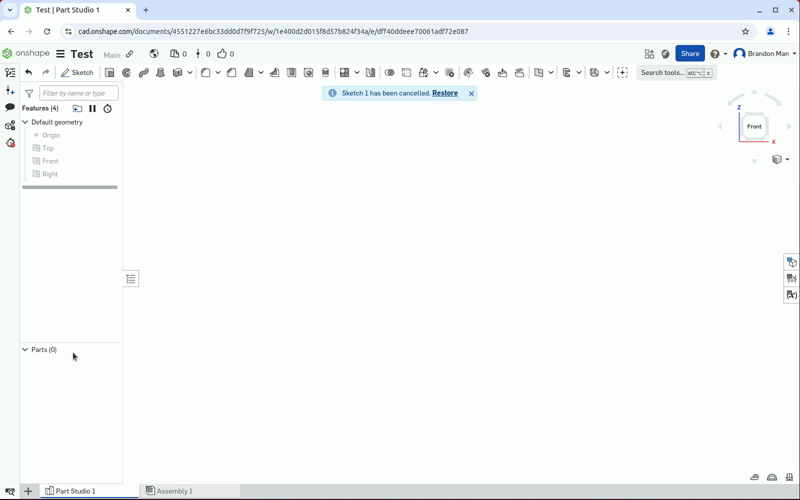
key(left)
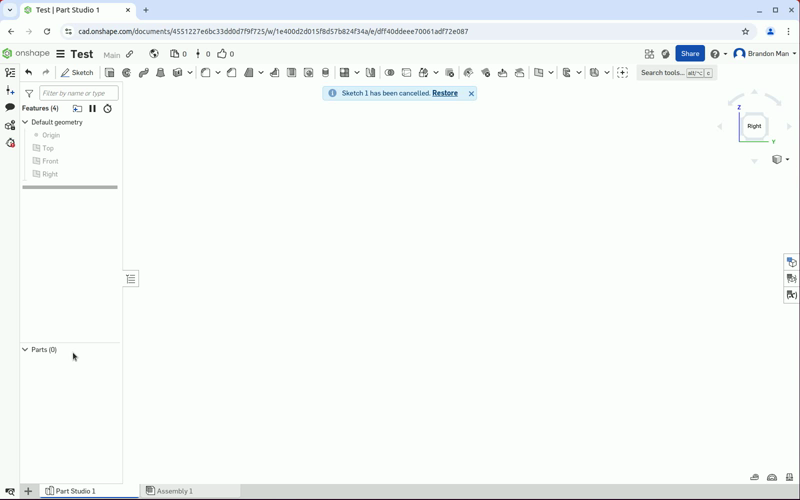
key_up(shift)
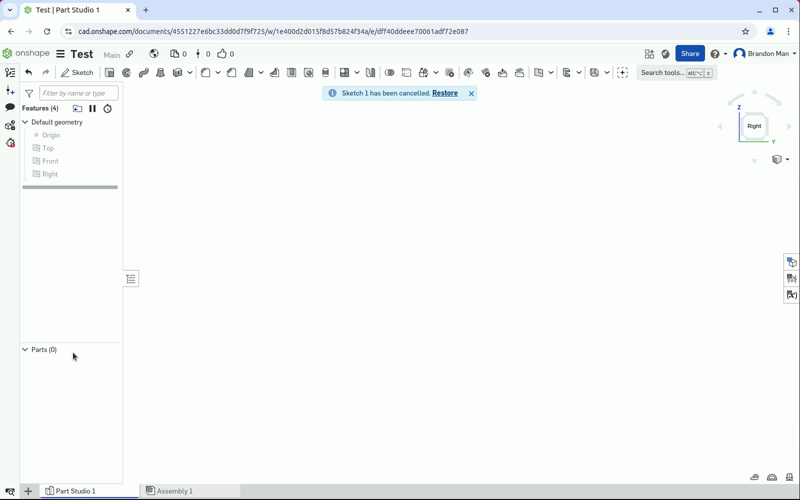
mouse_move(73, 352)
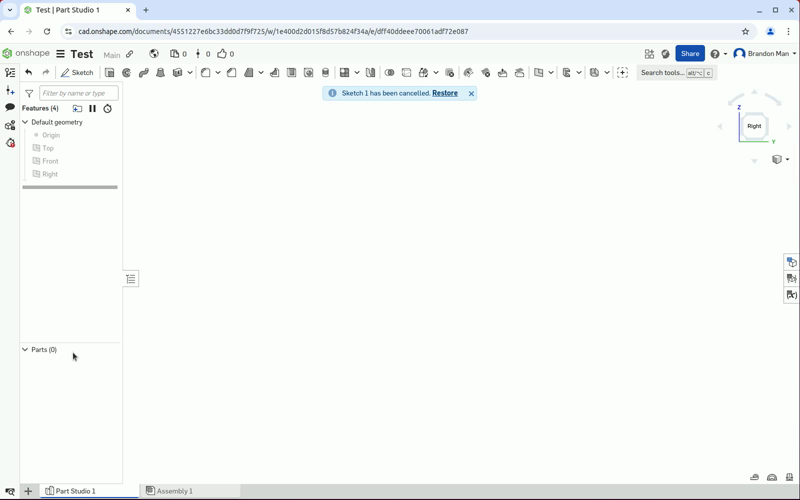
key(shift+y)
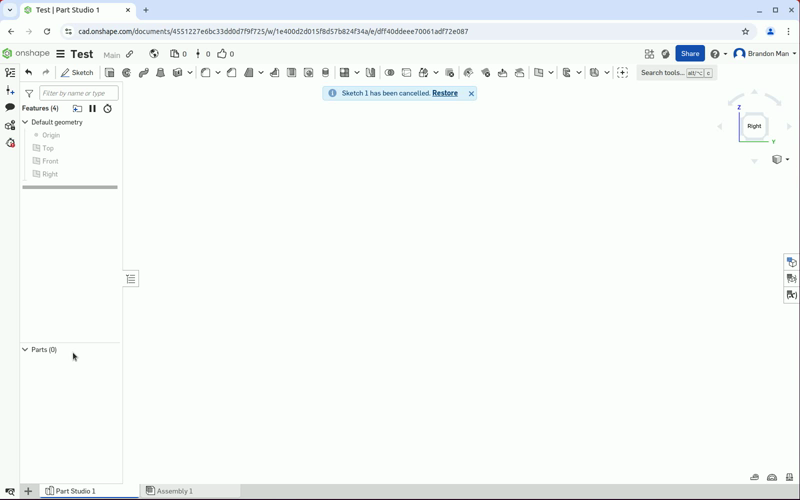
key(shift+s)
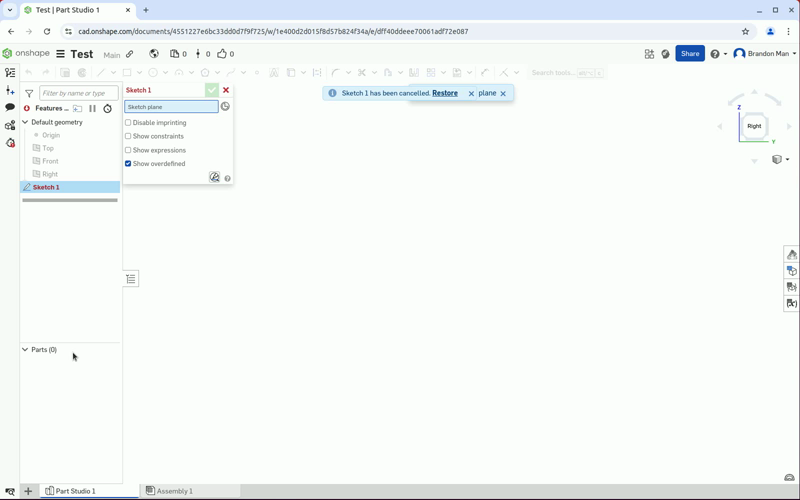
mouse_move(73, 176)
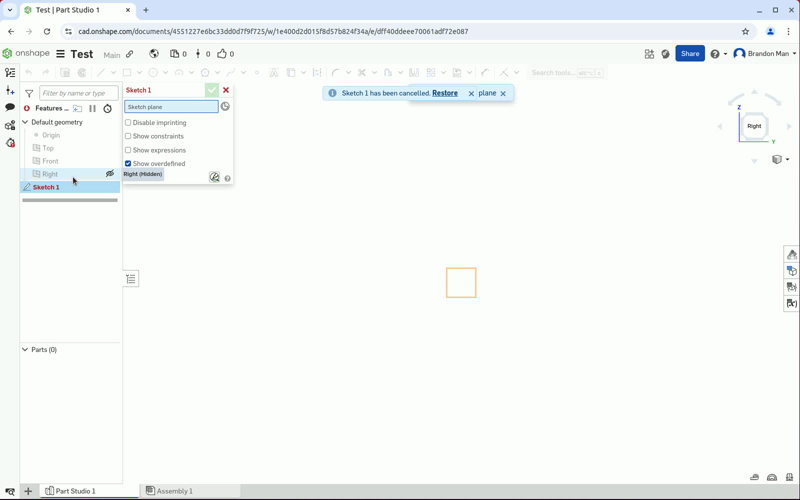
click(73, 176)
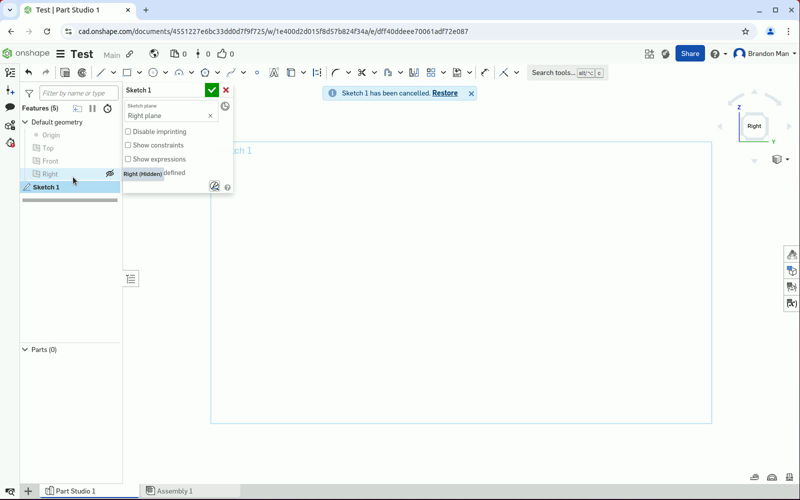
mouse_move(73, 352)
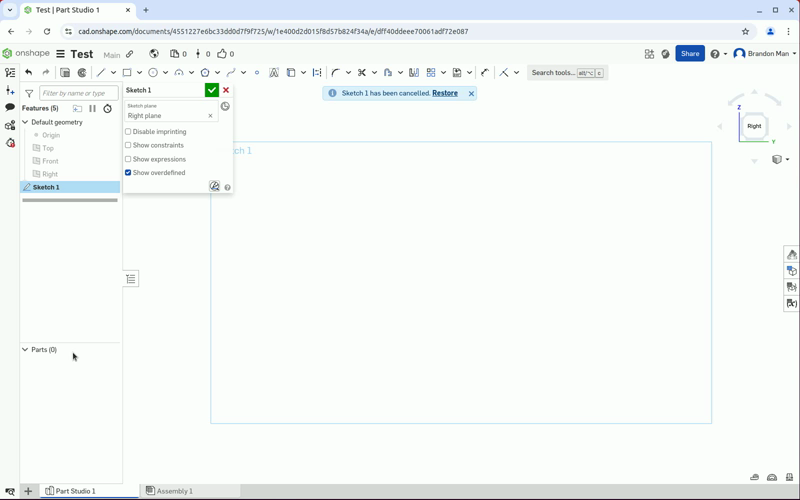
key(y)
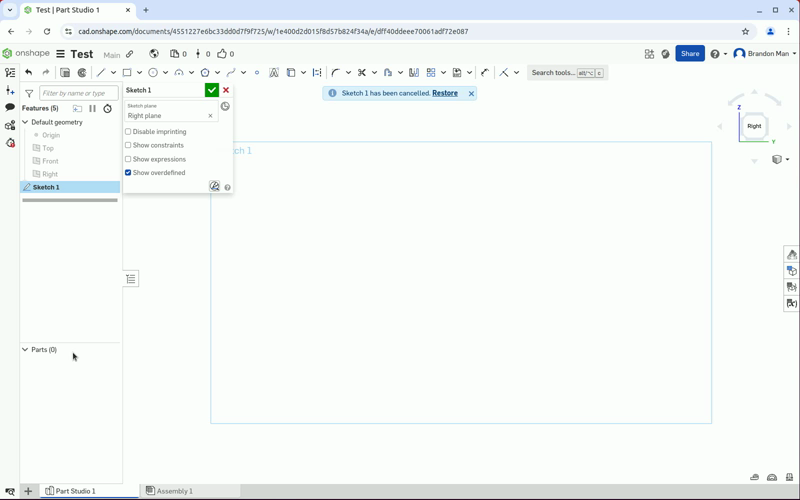
key(a)
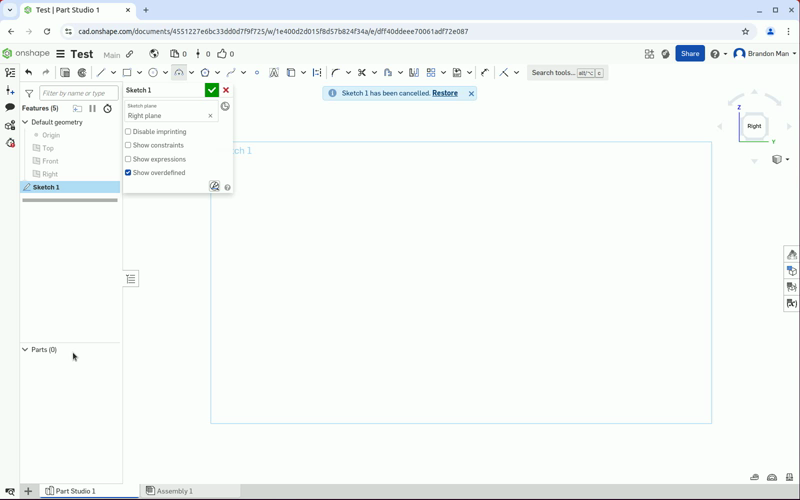
key_down(shift)
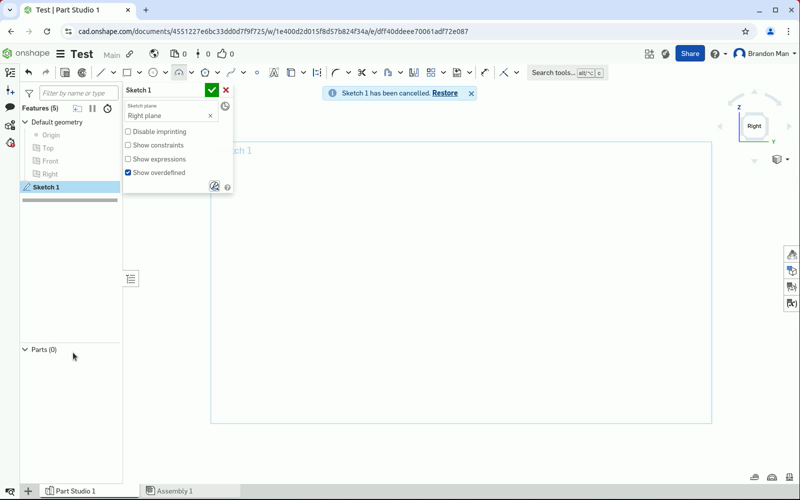
mouse_move(425, 272)
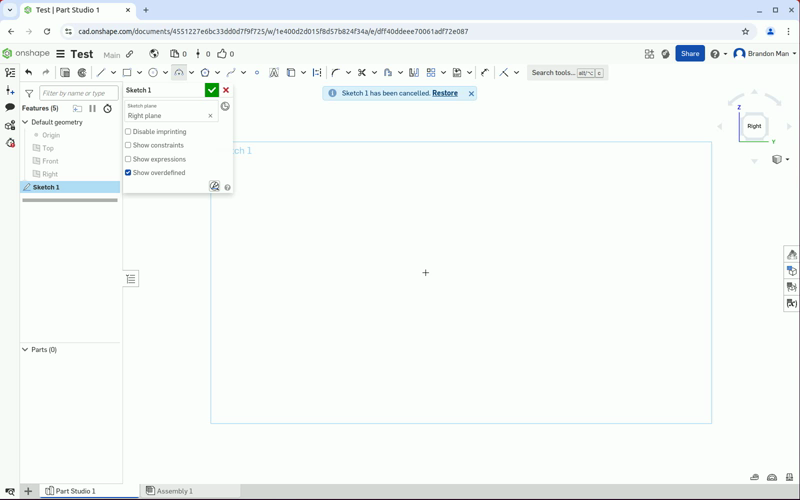
click(425, 272)
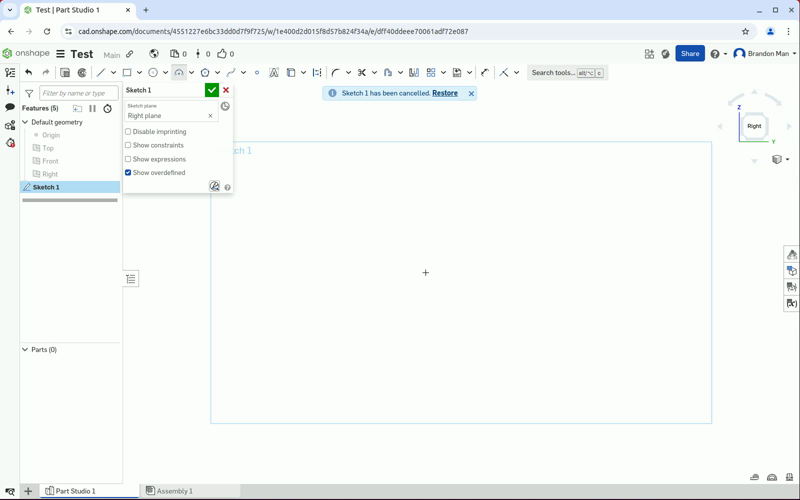
key_up(shift)
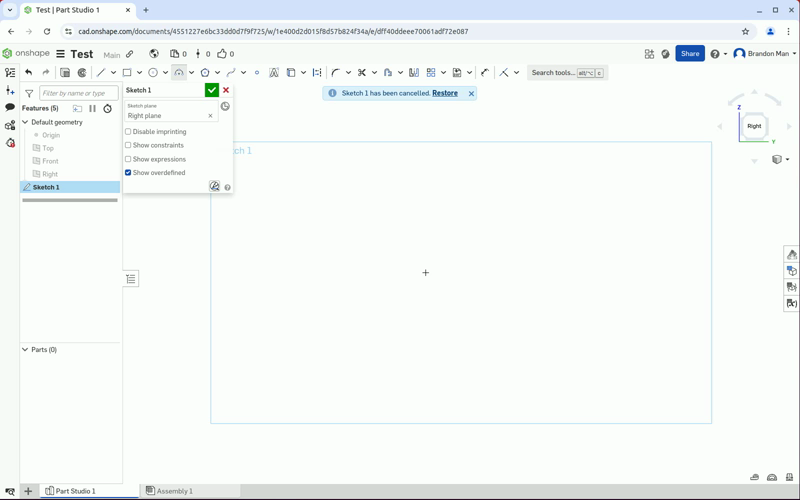
key_down(shift)
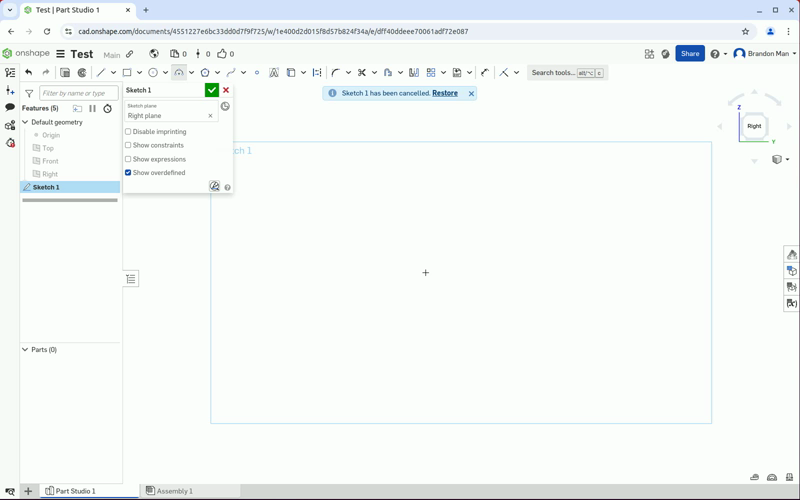
mouse_move(436, 283)
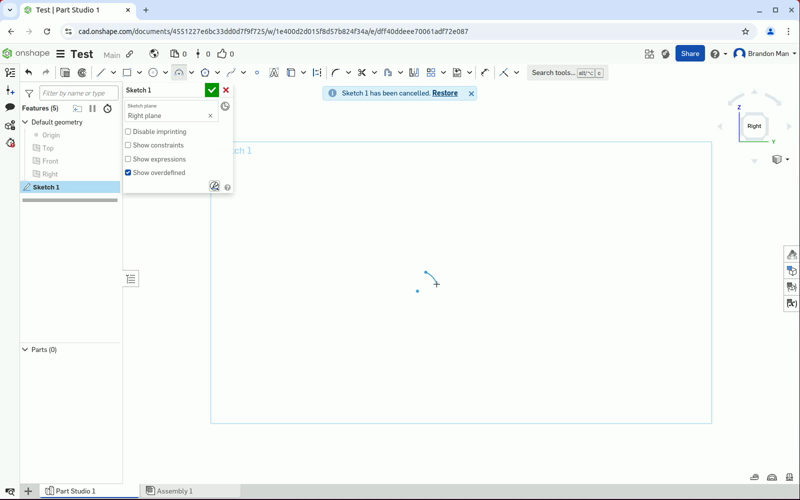
click(436, 283)
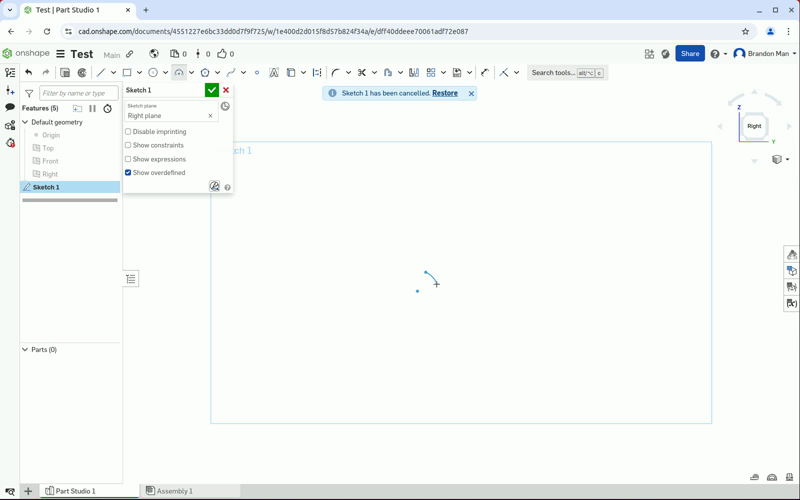
mouse_move(429, 280)
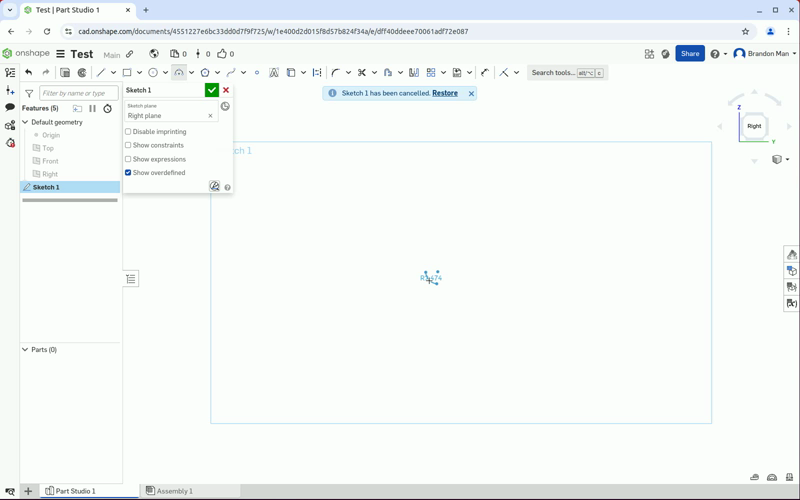
click(429, 280)
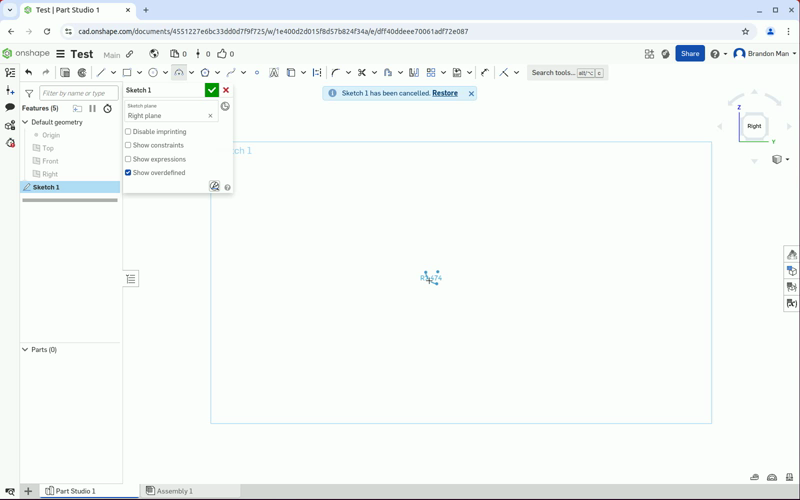
key_up(shift)
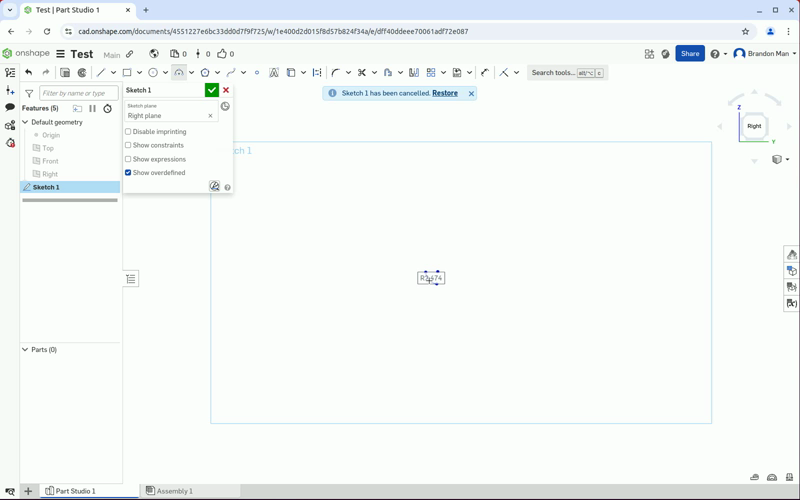
key(esc)
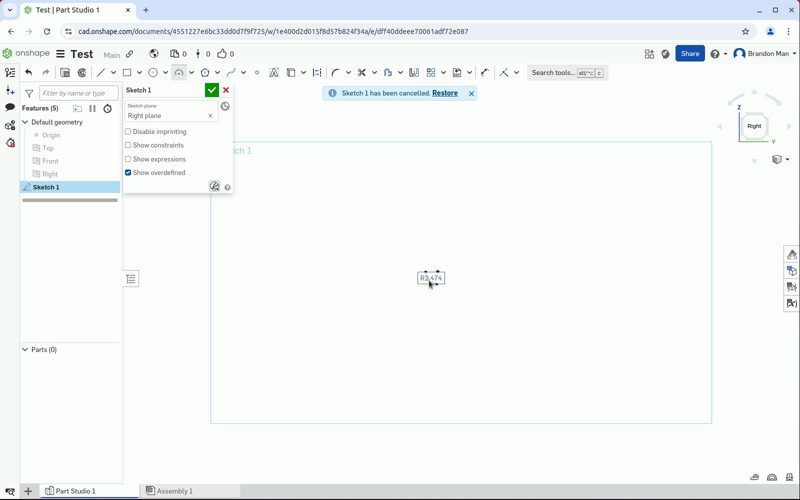
key(l)
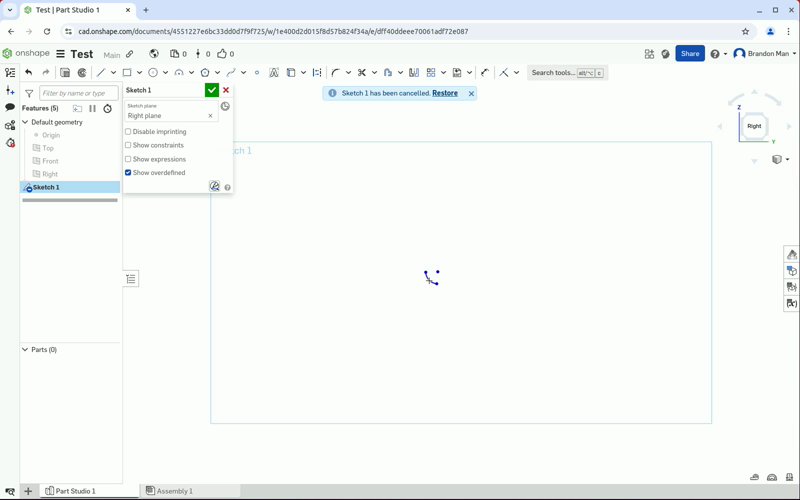
mouse_move(436, 283)
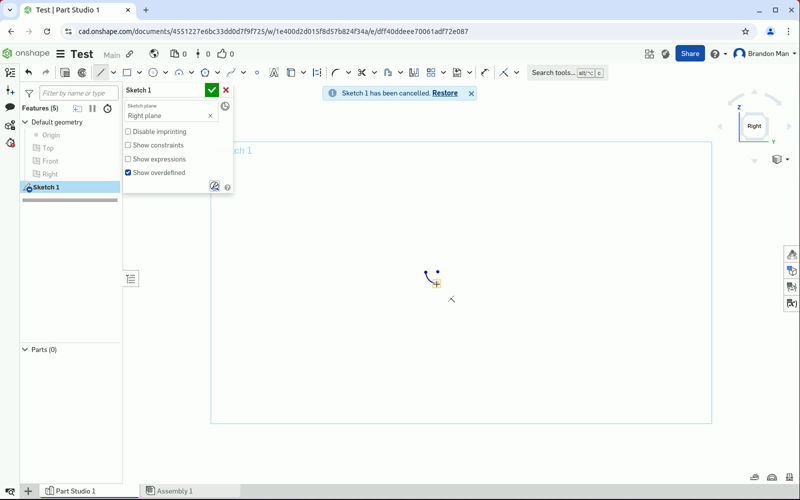
click(436, 283)
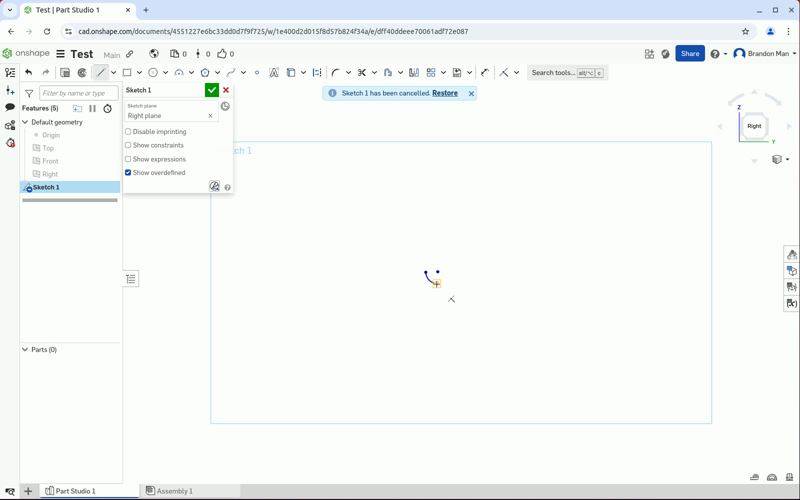
key_down(shift)
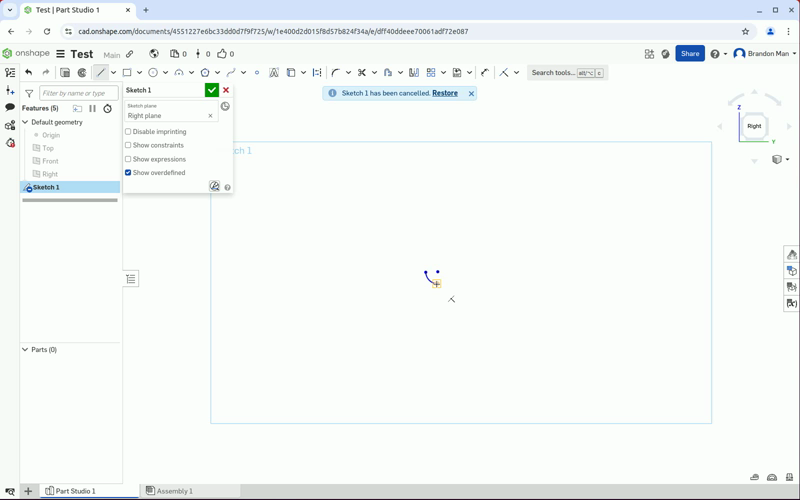
mouse_move(466, 283)
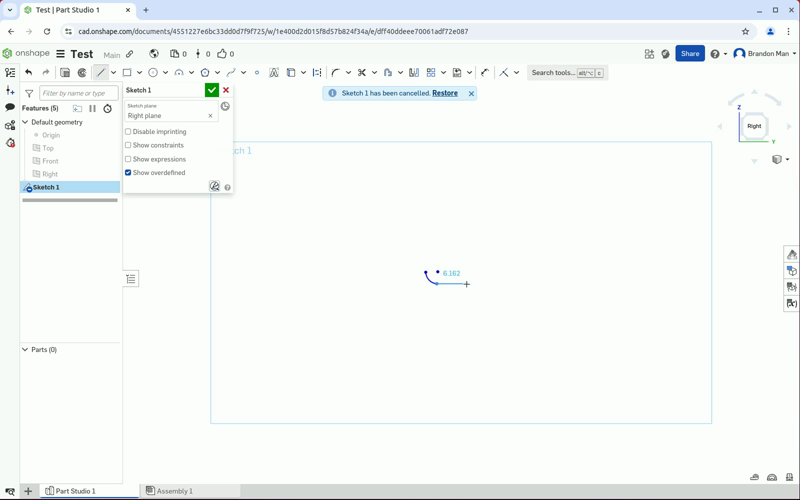
mouse_move(461, 283)
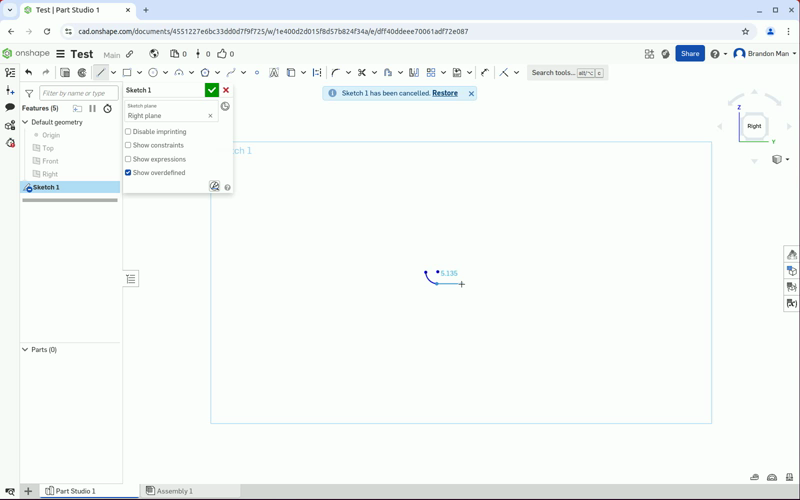
click(461, 283)
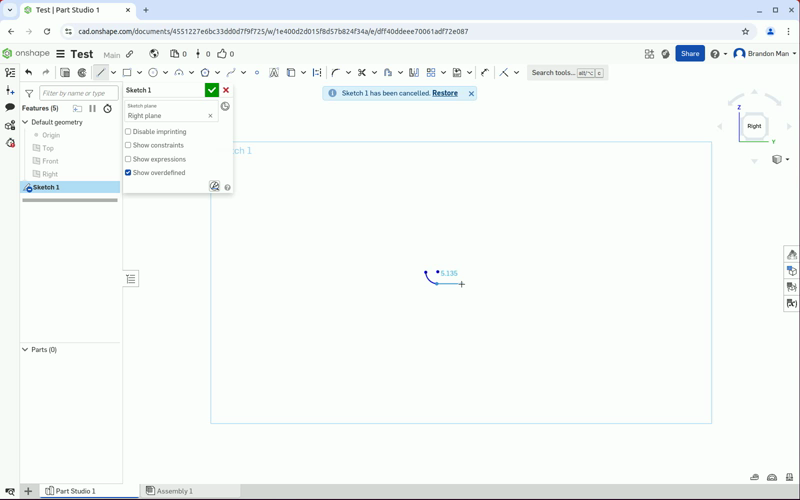
key_up(shift)
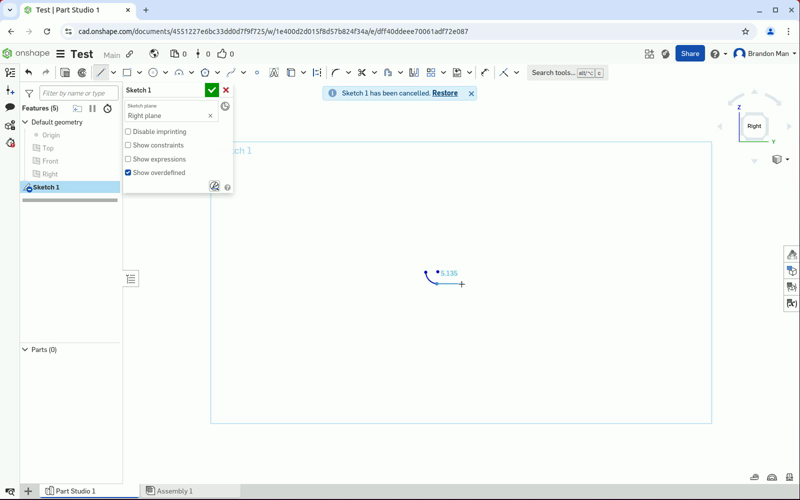
key_down(shift)
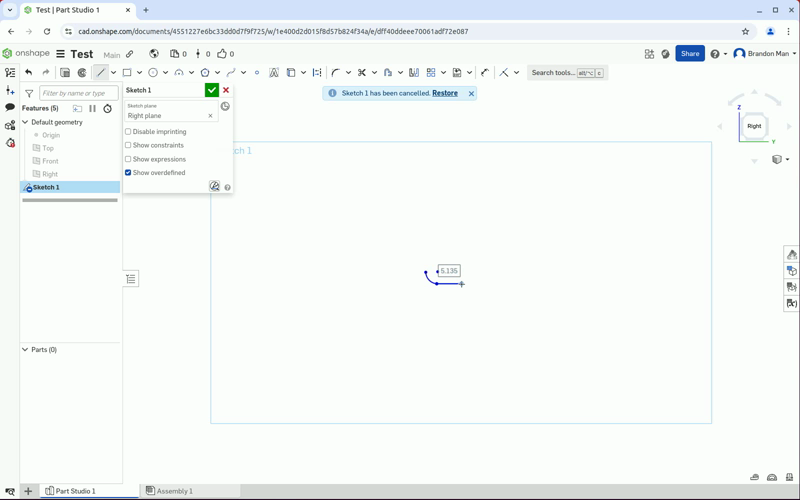
mouse_move(491, 283)
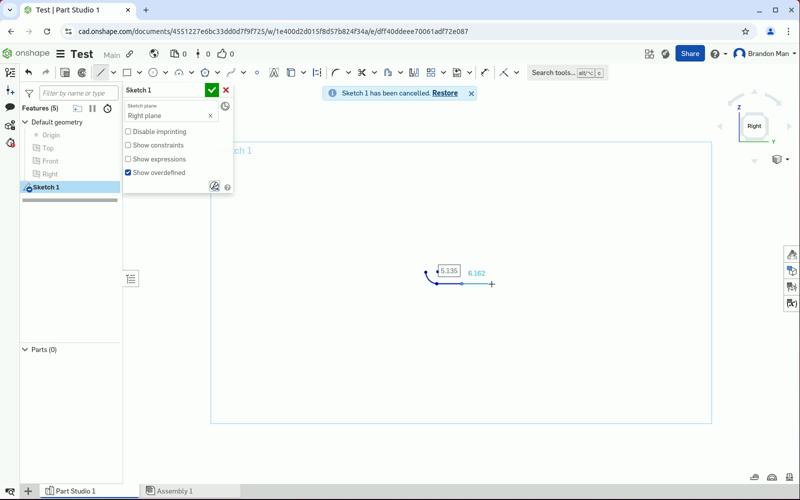
mouse_move(461, 282)
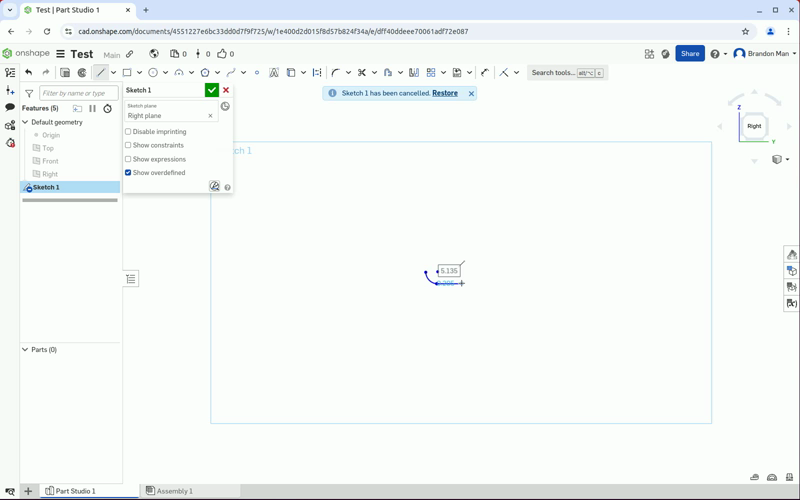
scroll(6)
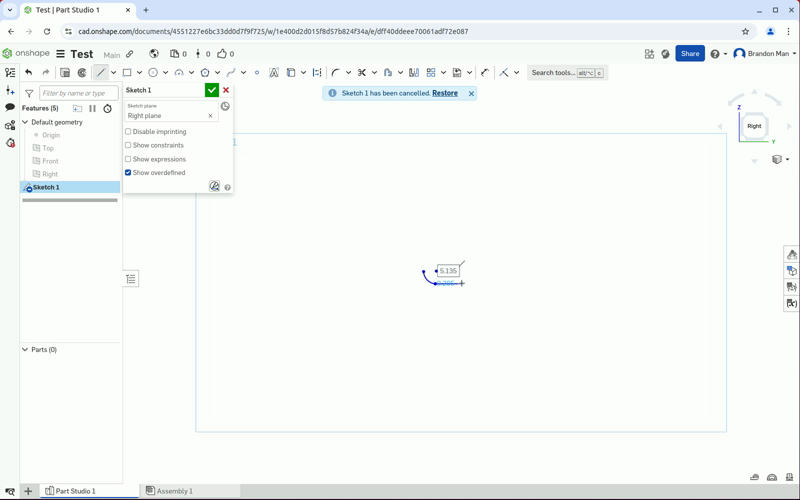
scroll(6)
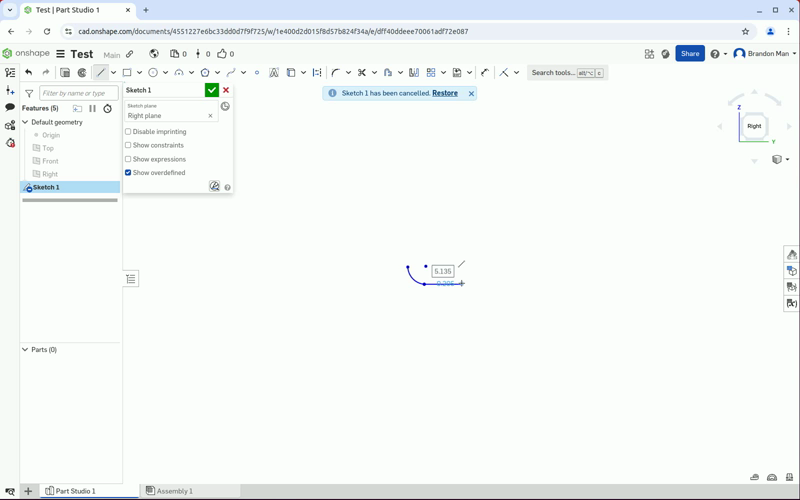
scroll(6)
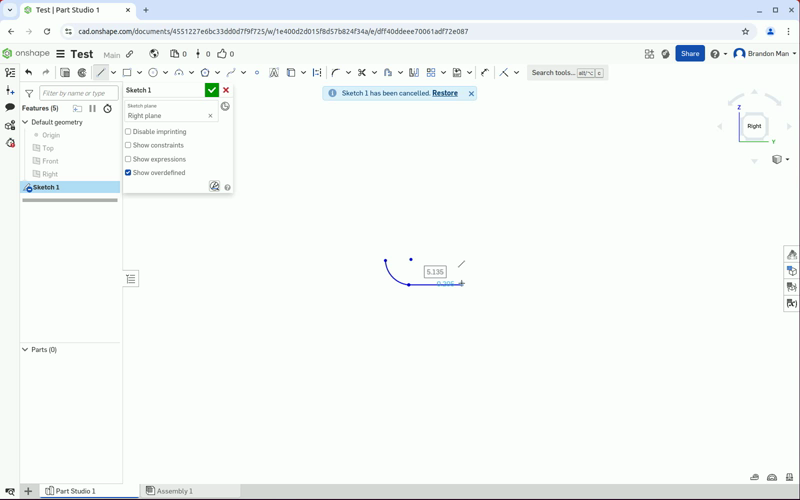
scroll(6)
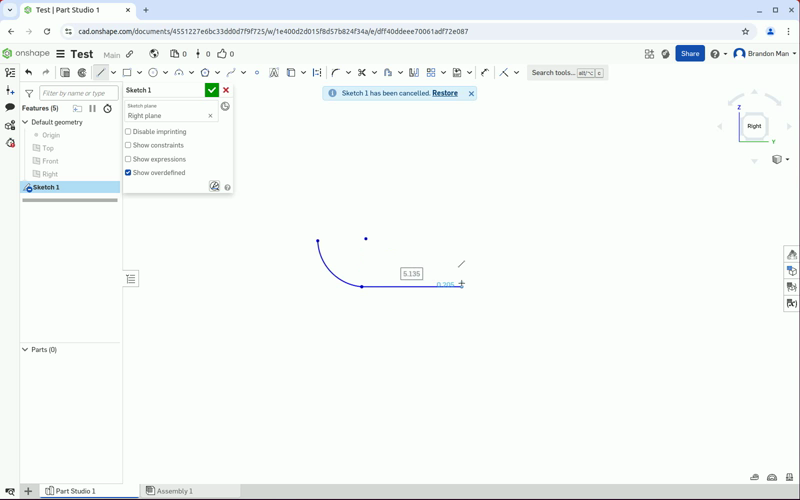
scroll(6)
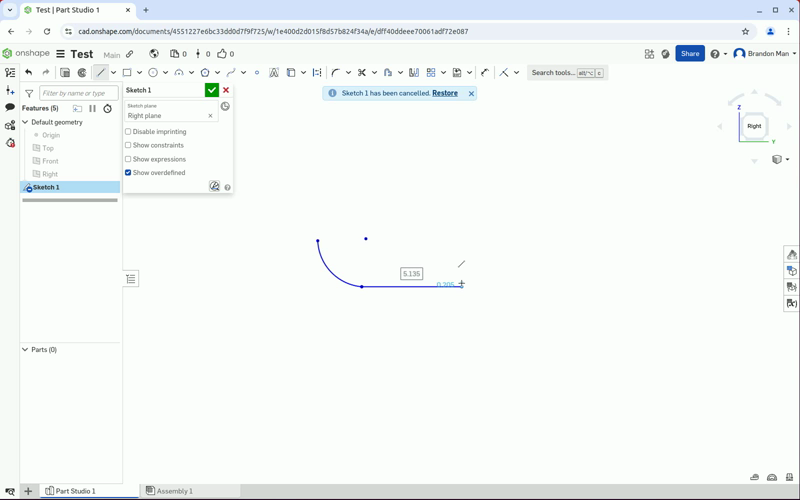
scroll(6)
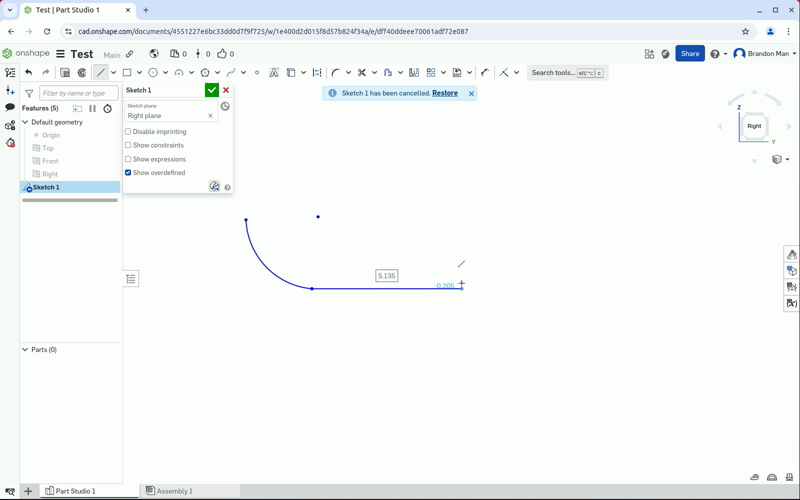
scroll(6)
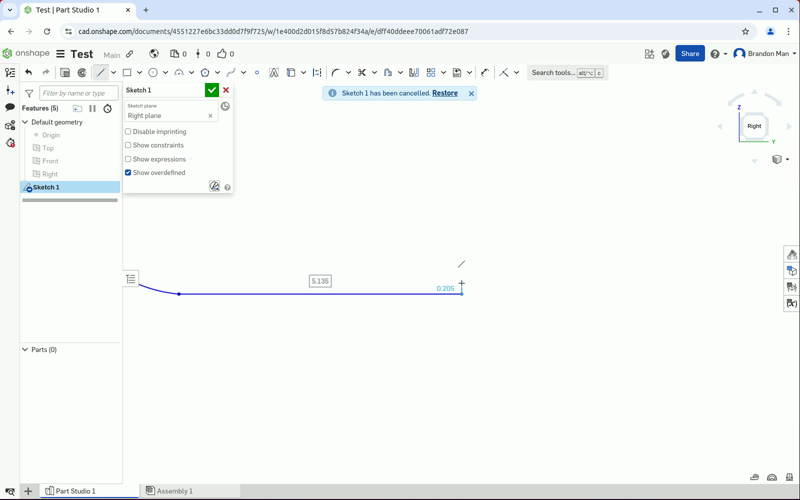
click(461, 282)
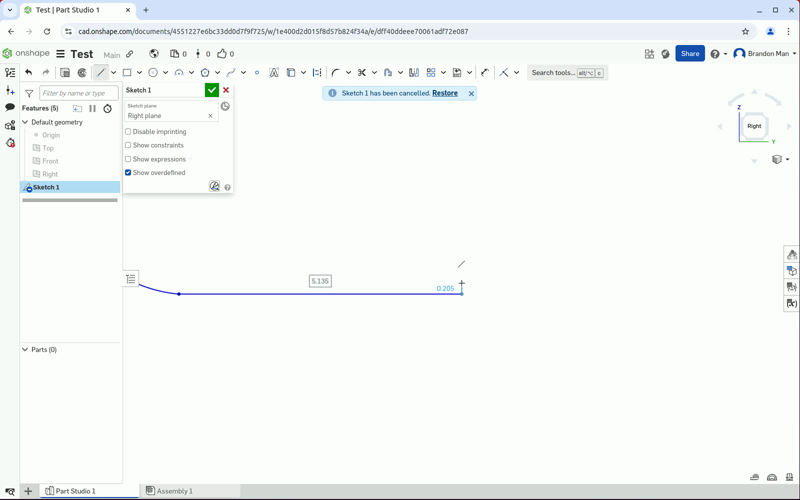
scroll(-6)
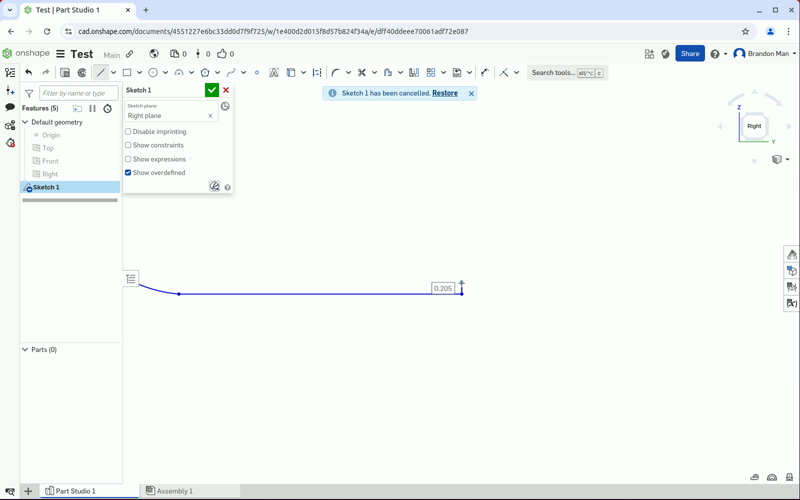
scroll(-6)
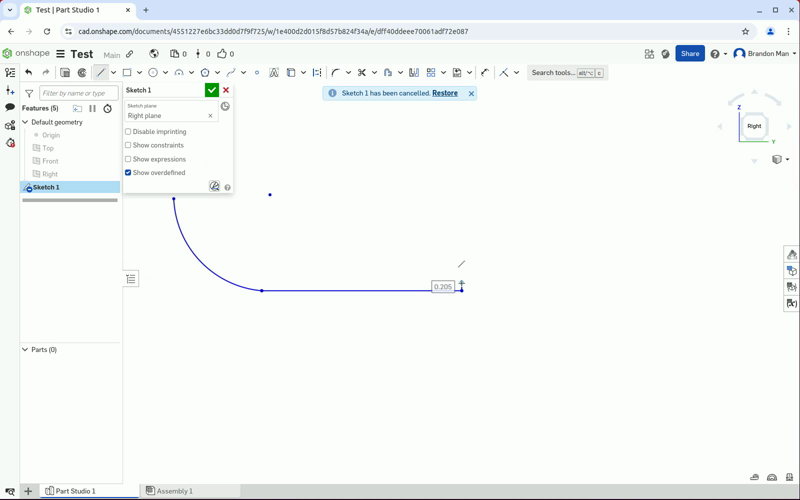
scroll(-6)
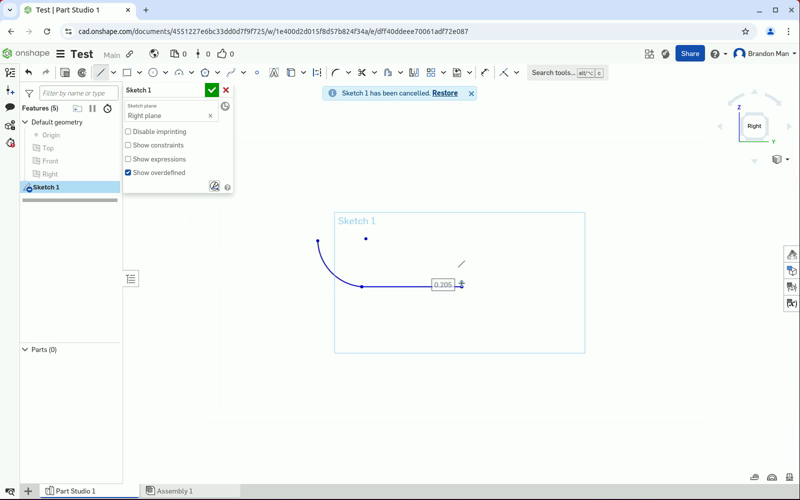
scroll(-6)
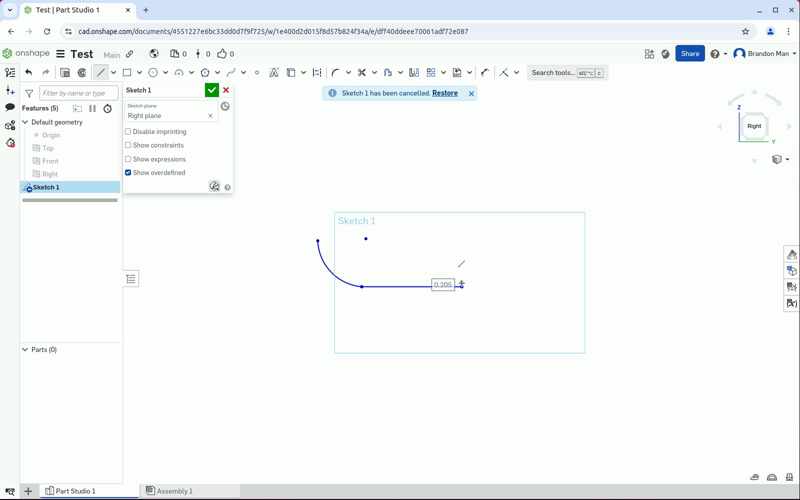
scroll(-6)
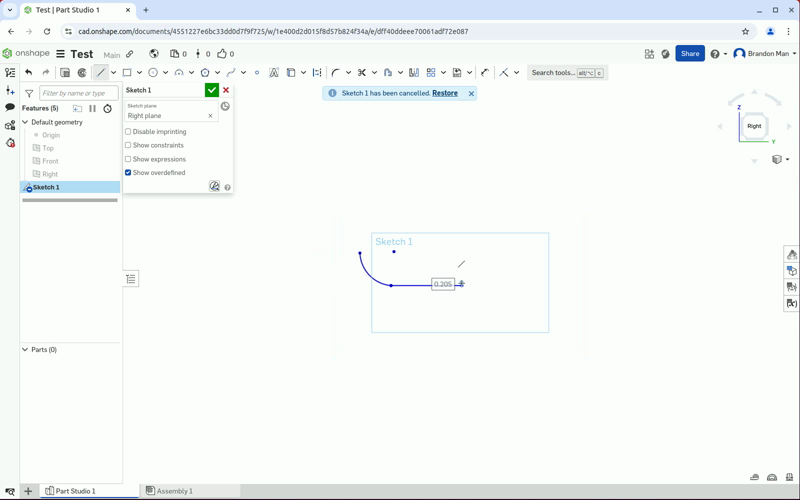
scroll(-6)
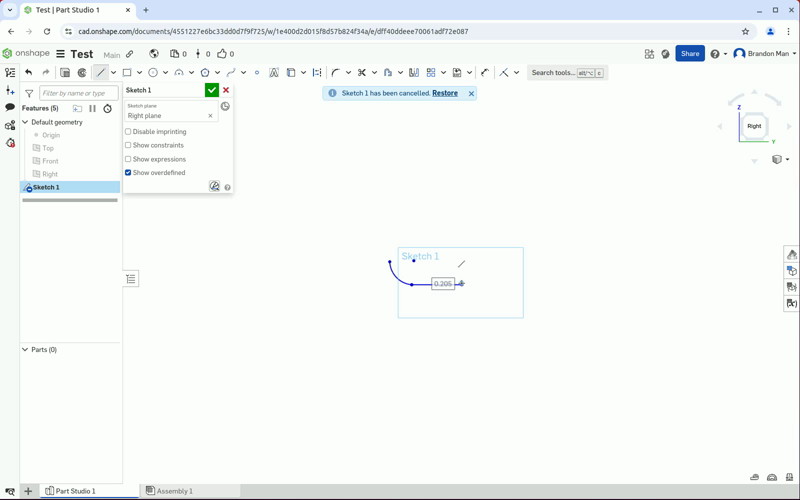
scroll(-6)
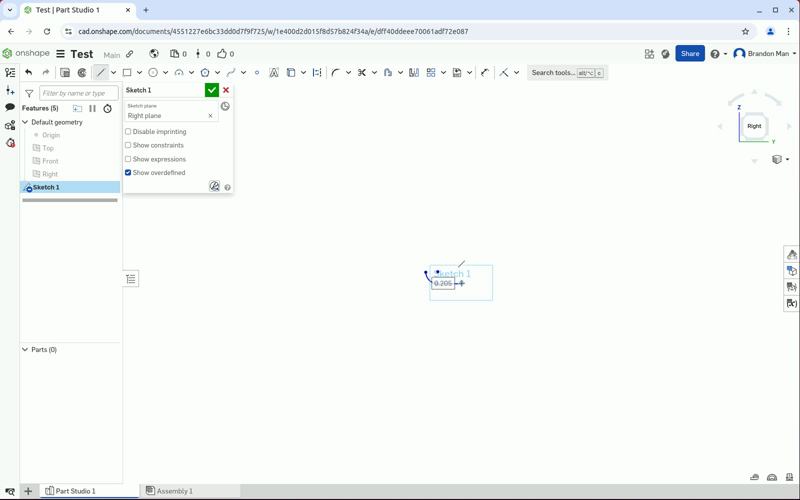
key_up(shift)
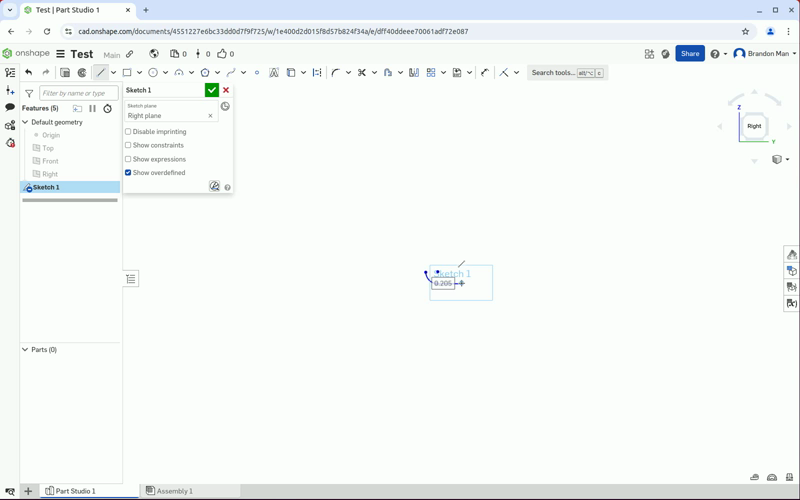
key_down(shift)
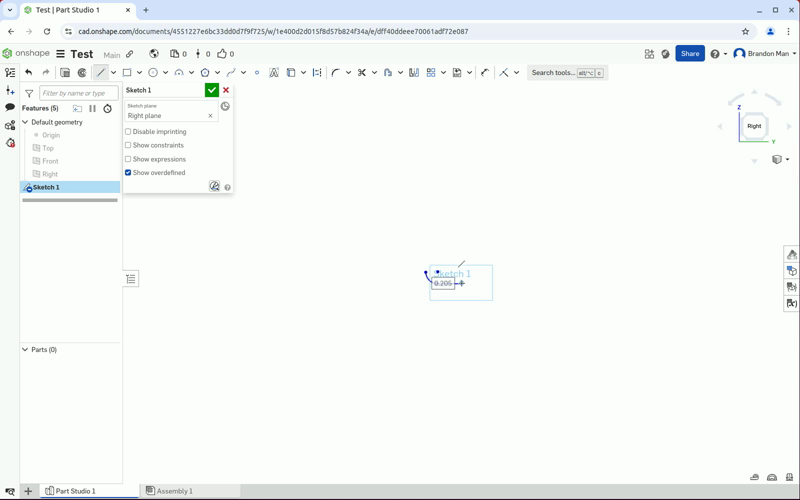
mouse_move(491, 282)
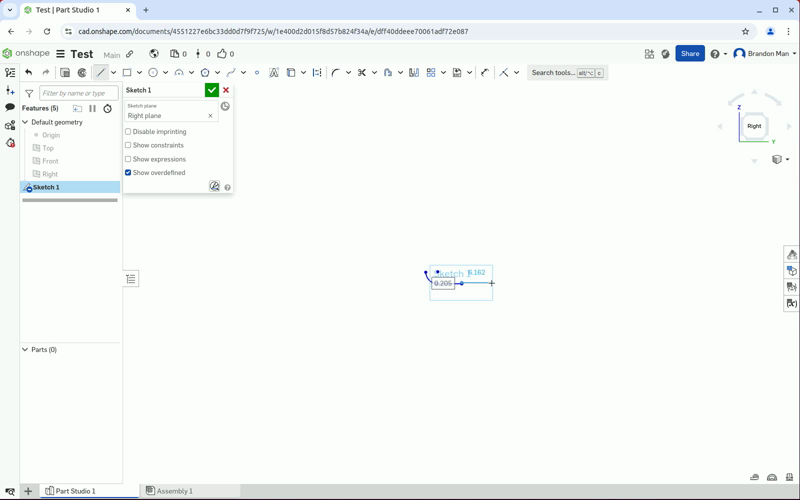
mouse_move(436, 282)
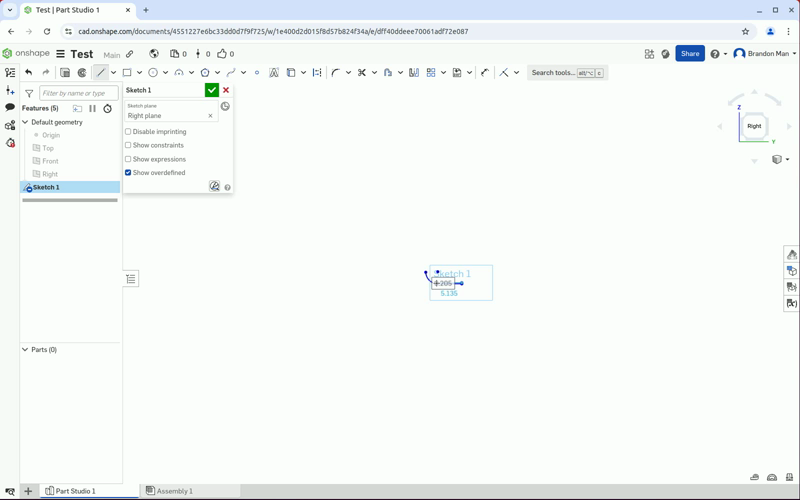
scroll(6)
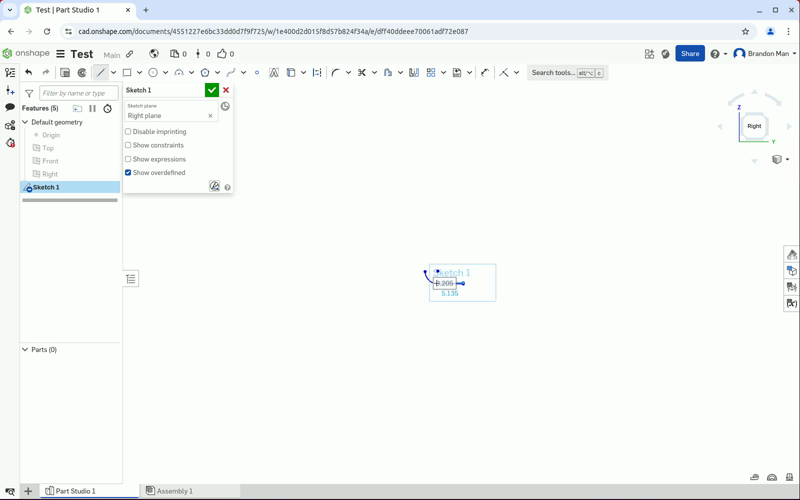
scroll(6)
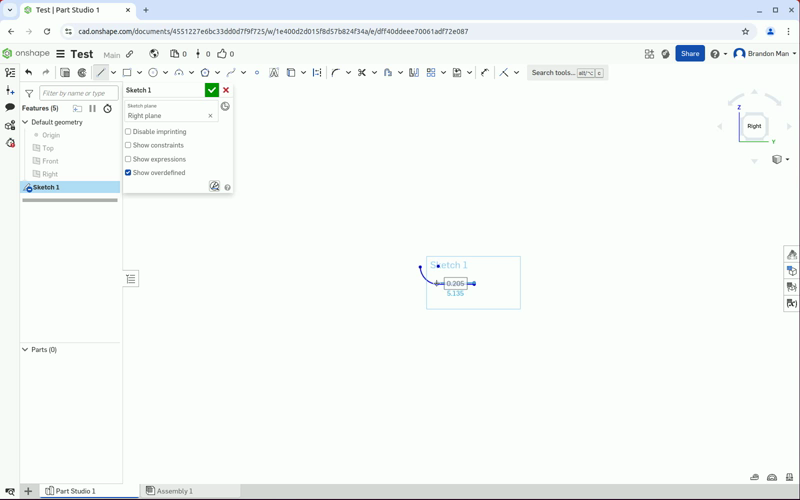
scroll(6)
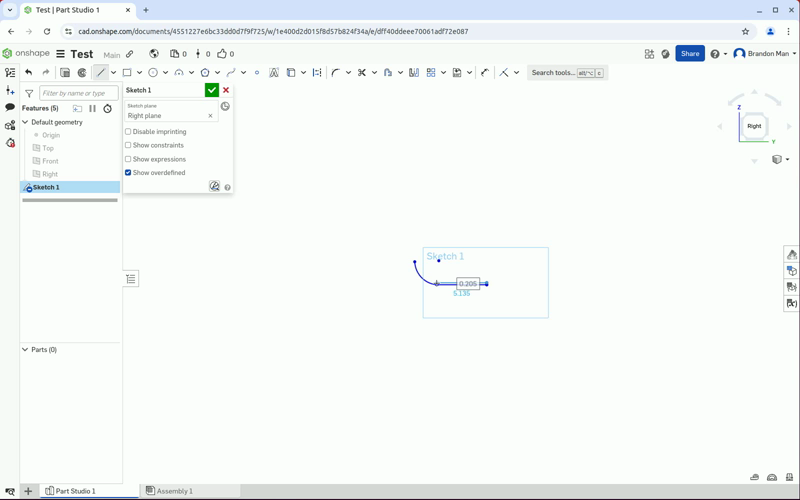
scroll(6)
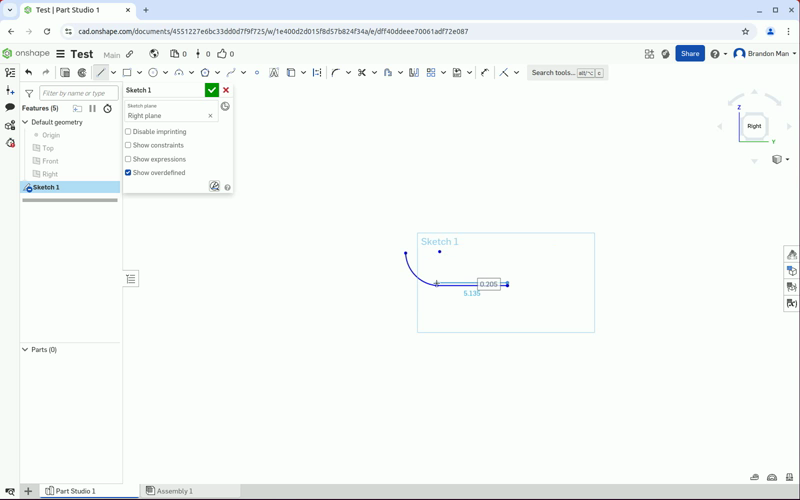
scroll(6)
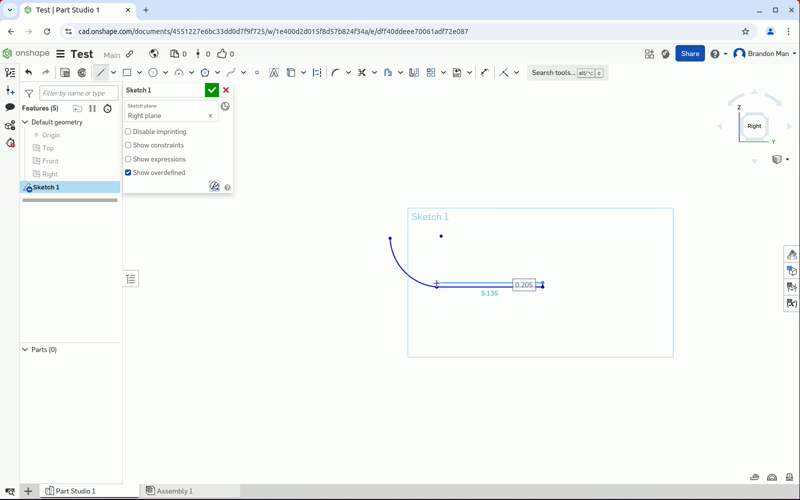
scroll(6)
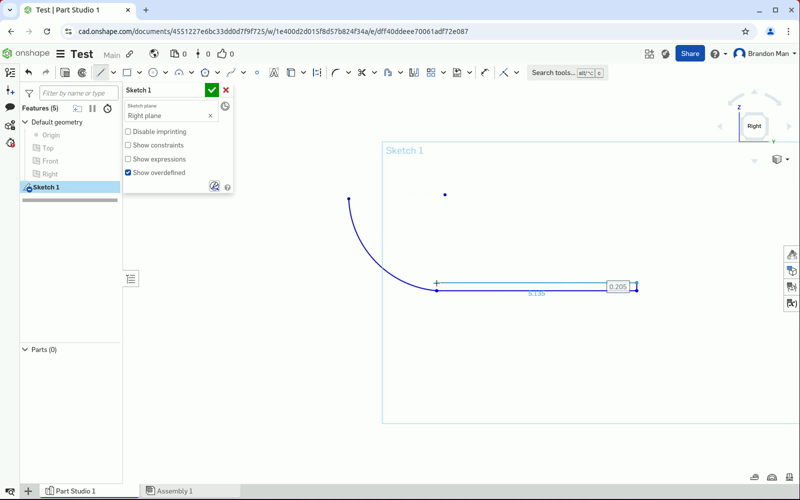
scroll(6)
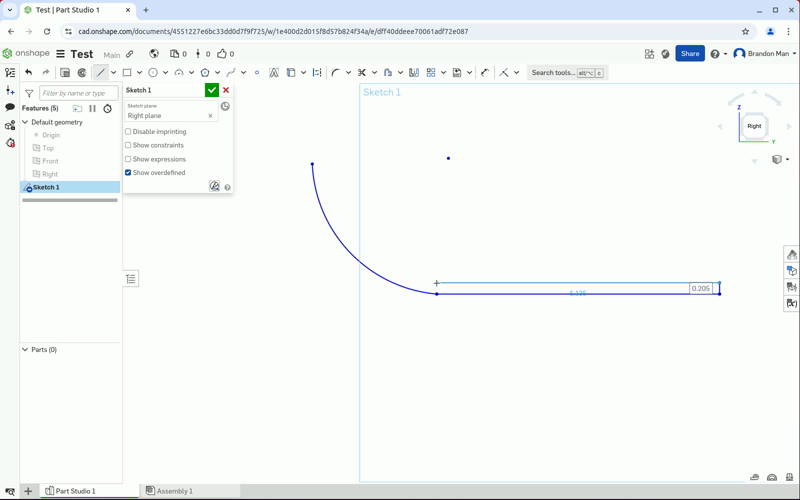
click(436, 282)
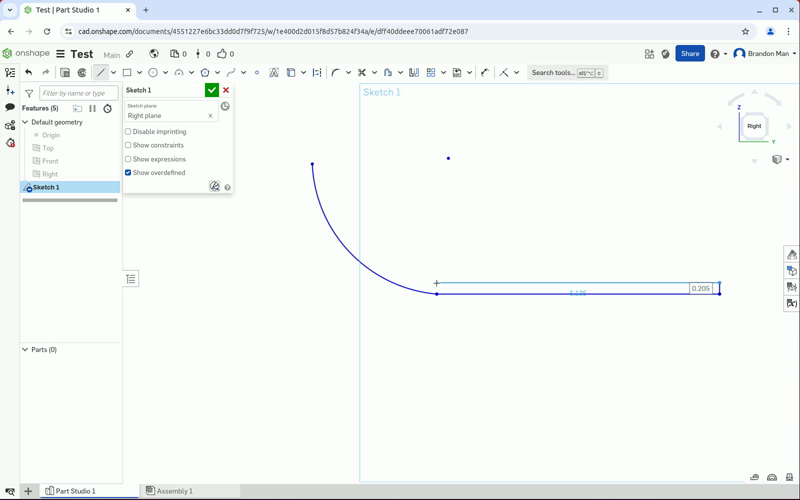
scroll(-6)
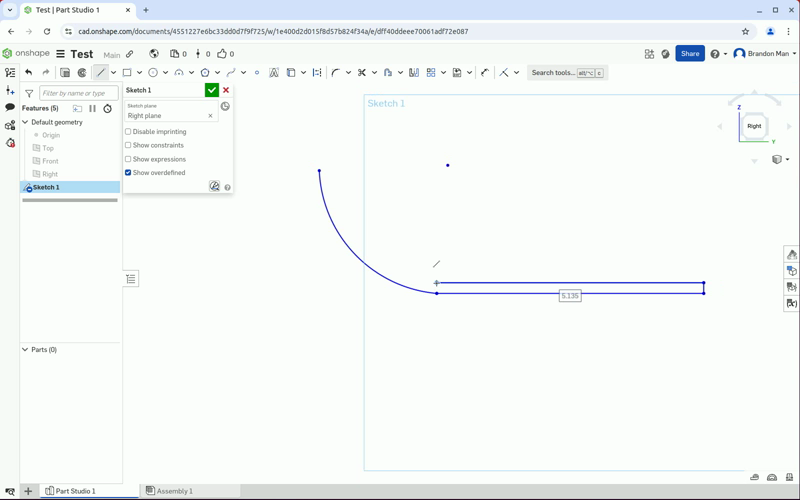
scroll(-6)
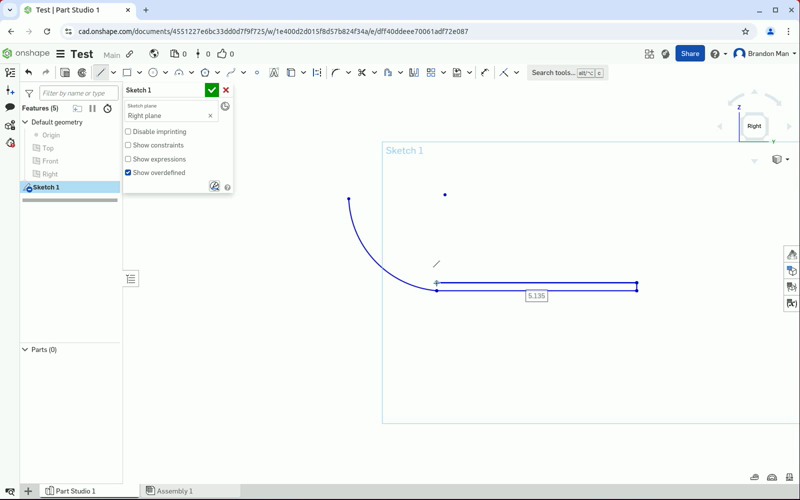
scroll(-6)
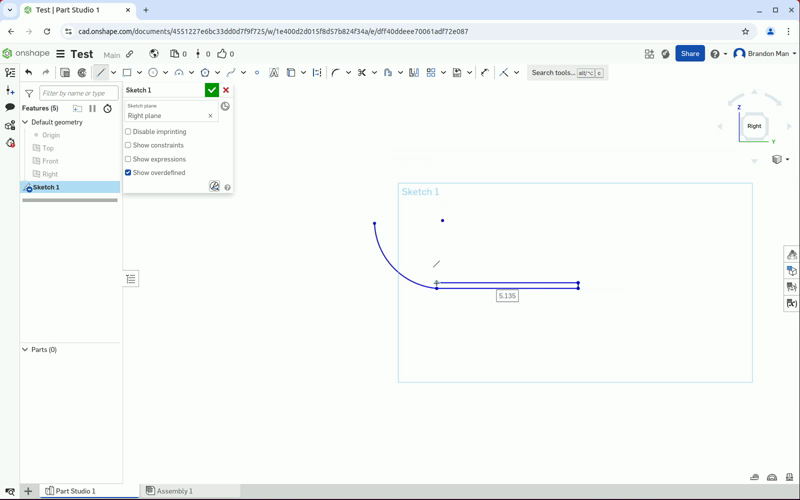
scroll(-6)
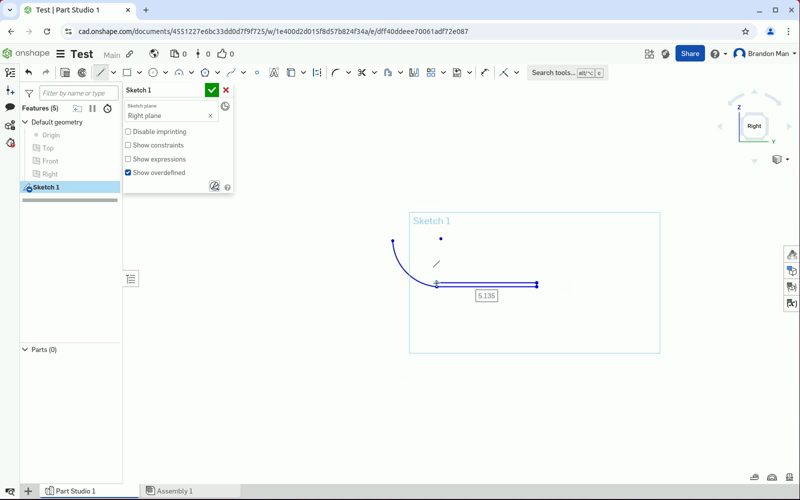
scroll(-6)
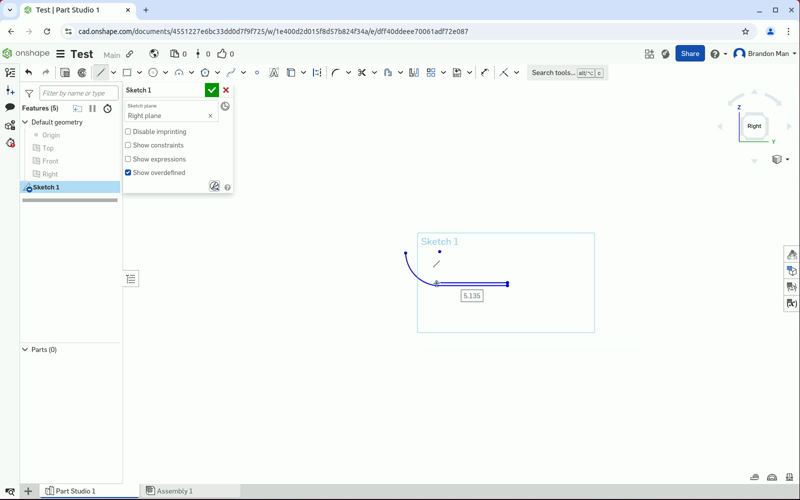
scroll(-6)
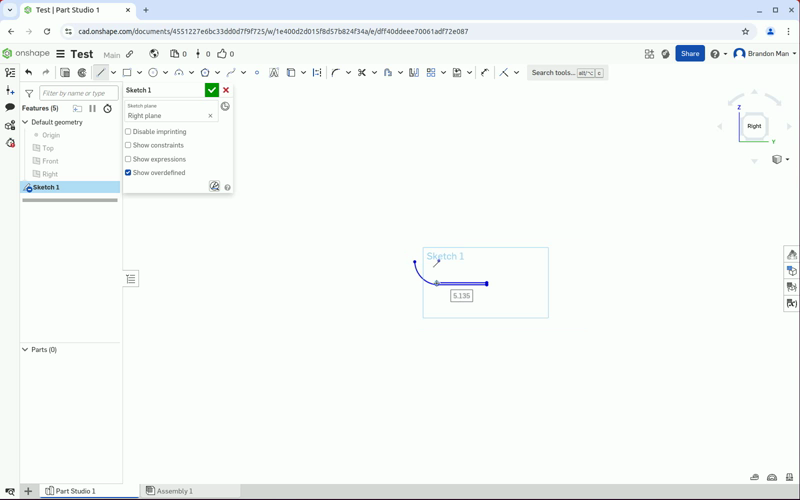
scroll(-6)
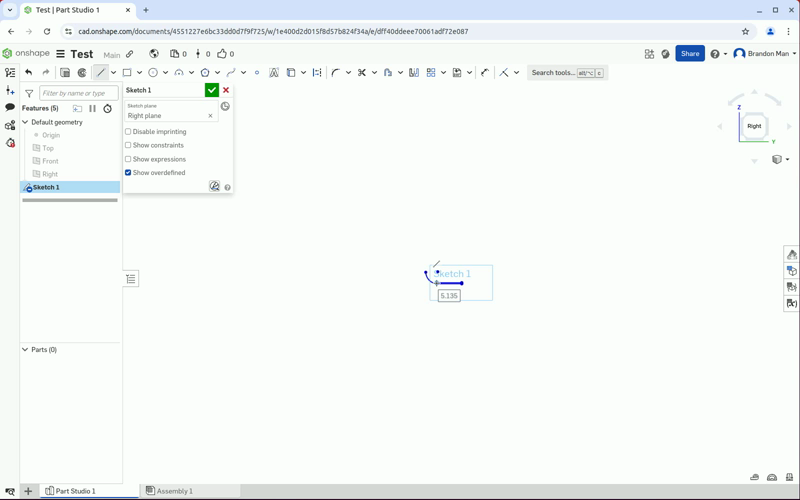
key_up(shift)
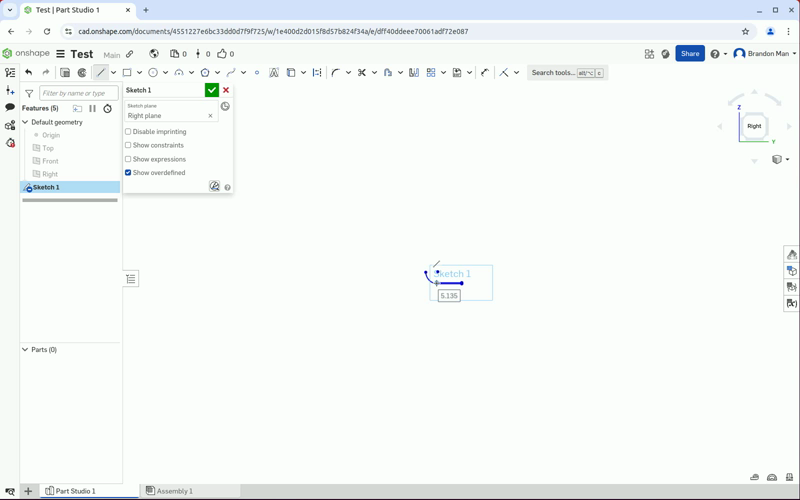
key(esc)
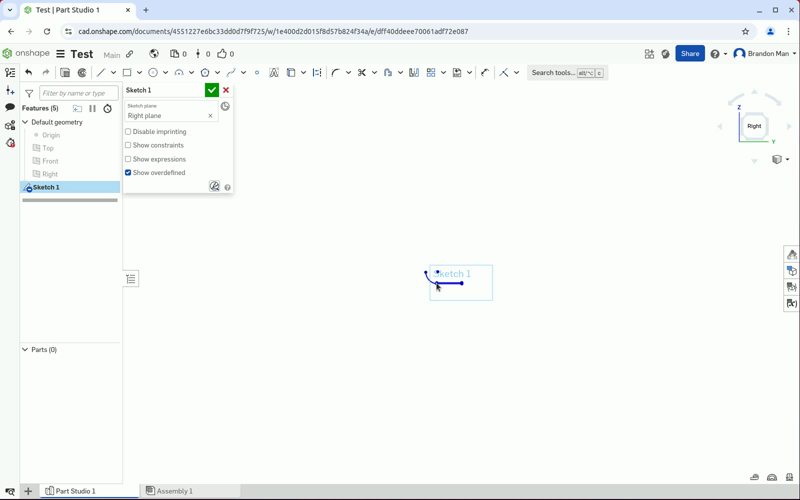
key(a)
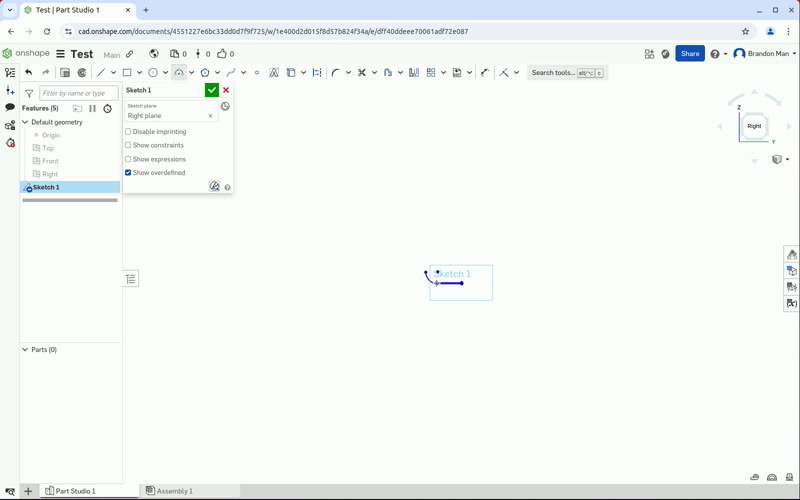
mouse_move(436, 282)
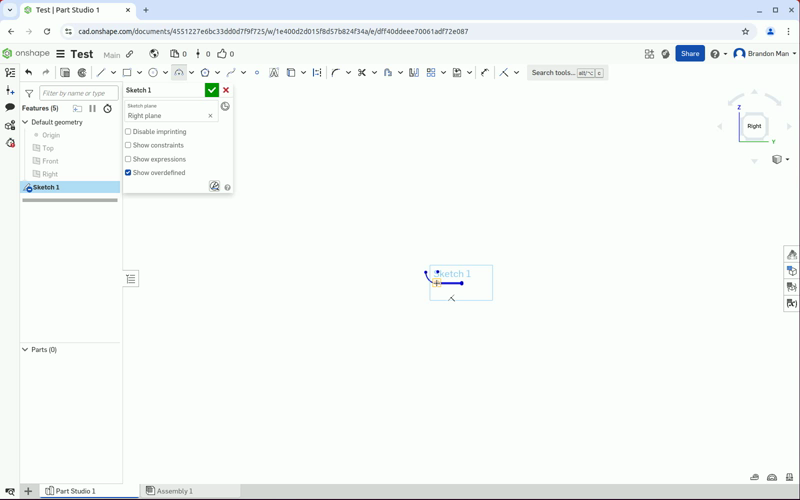
scroll(6)
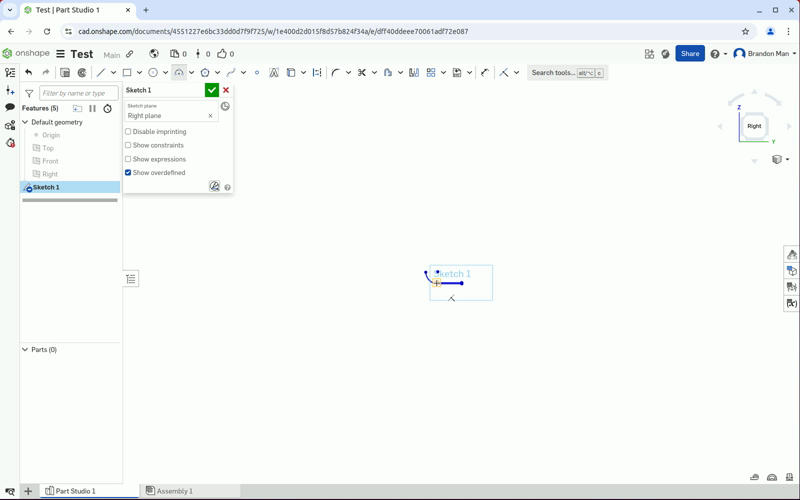
scroll(6)
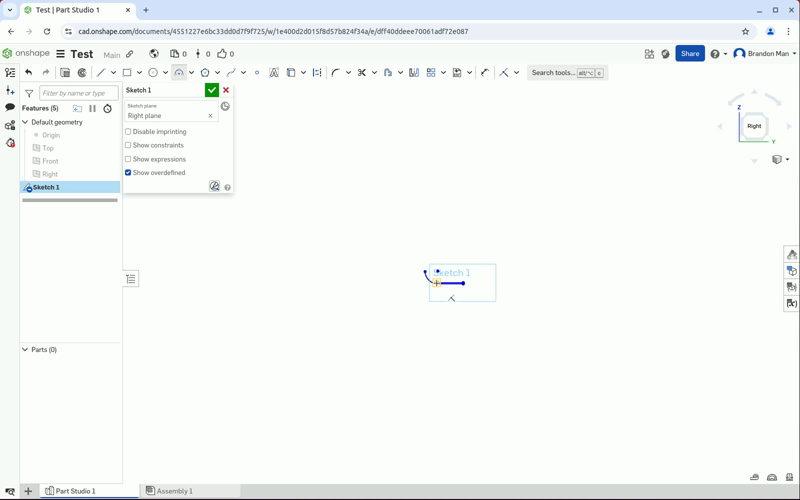
scroll(6)
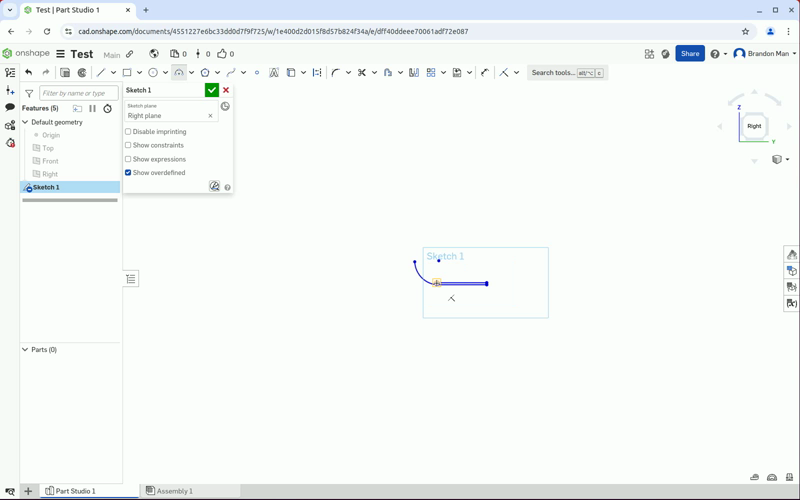
scroll(6)
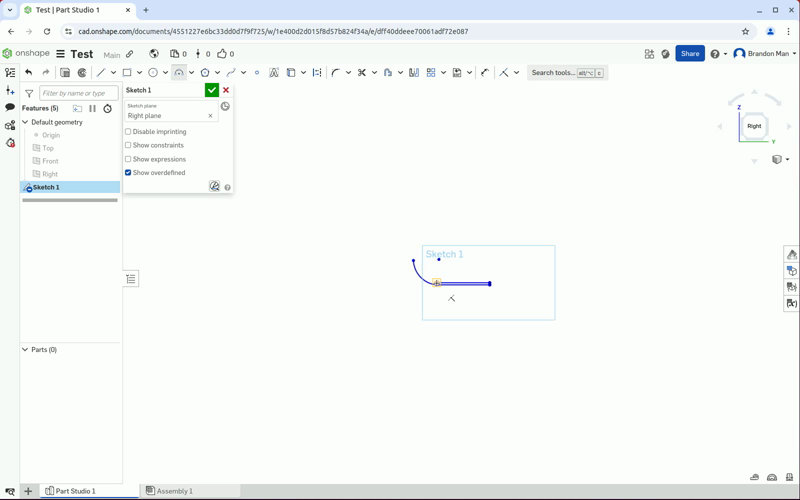
scroll(6)
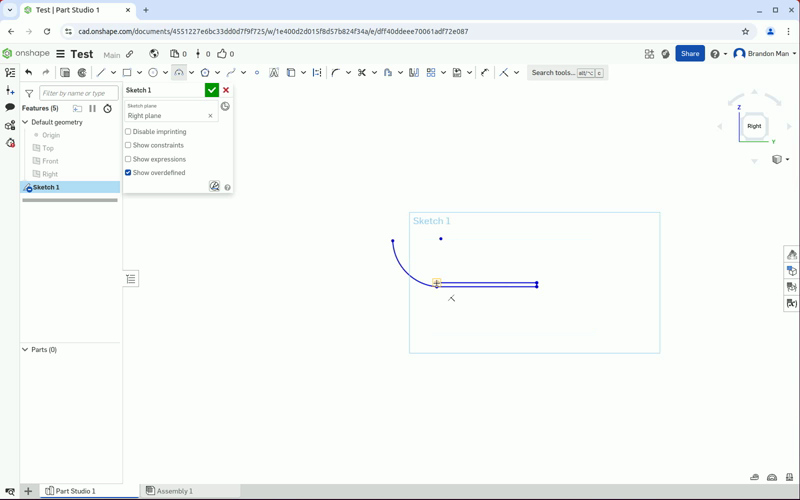
scroll(6)
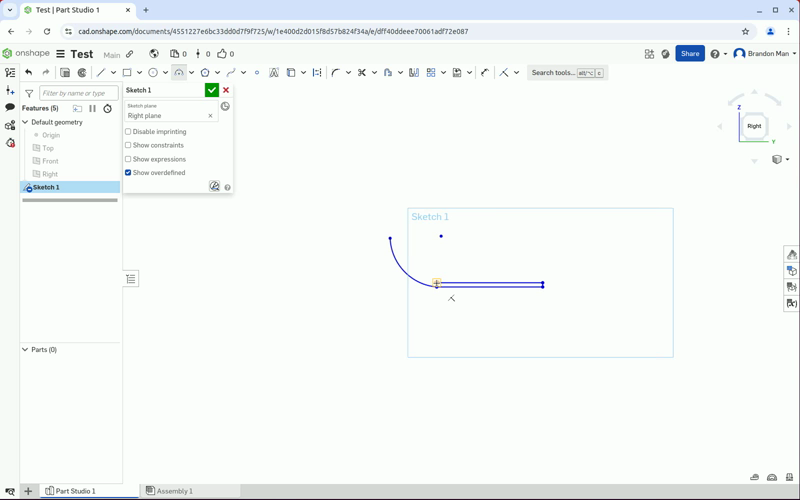
scroll(6)
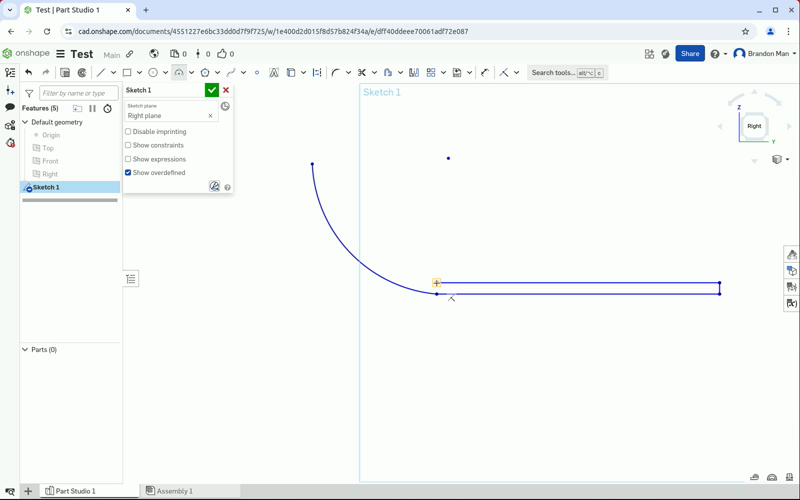
click(436, 282)
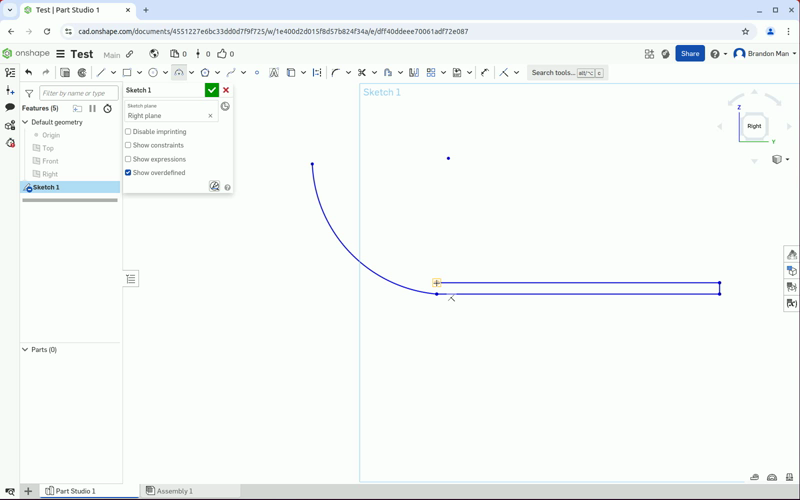
scroll(-6)
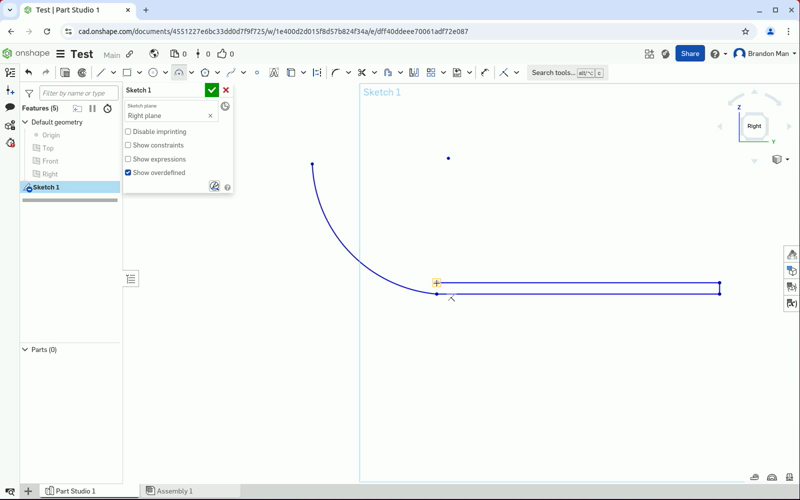
scroll(-6)
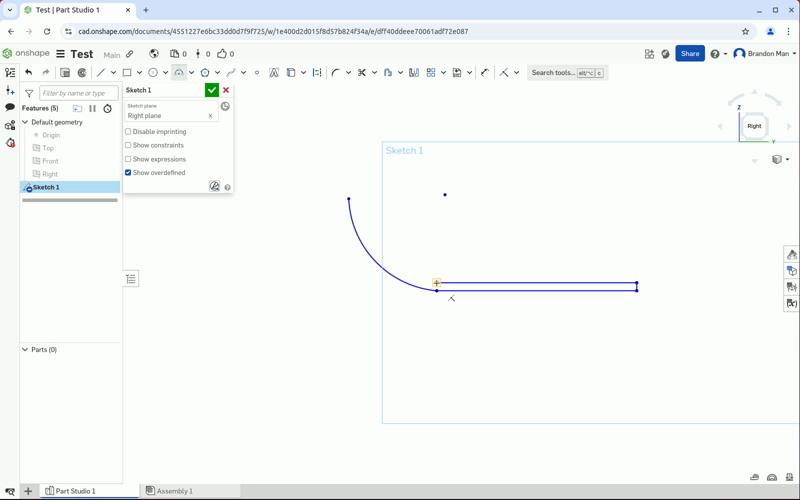
scroll(-6)
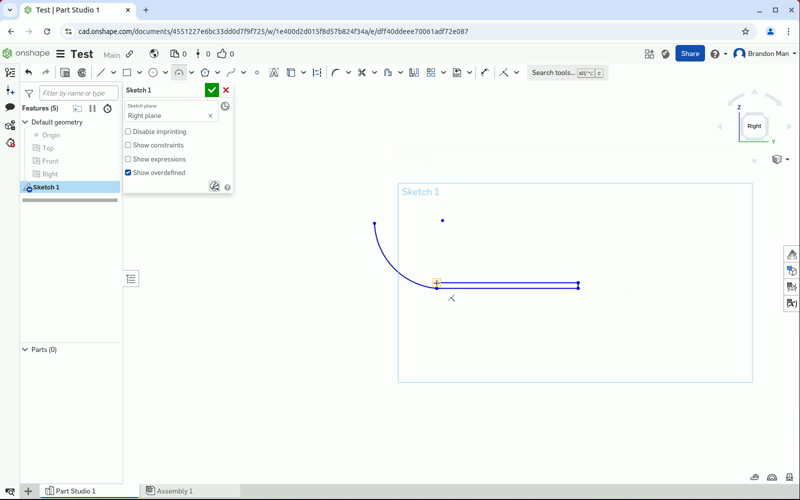
scroll(-6)
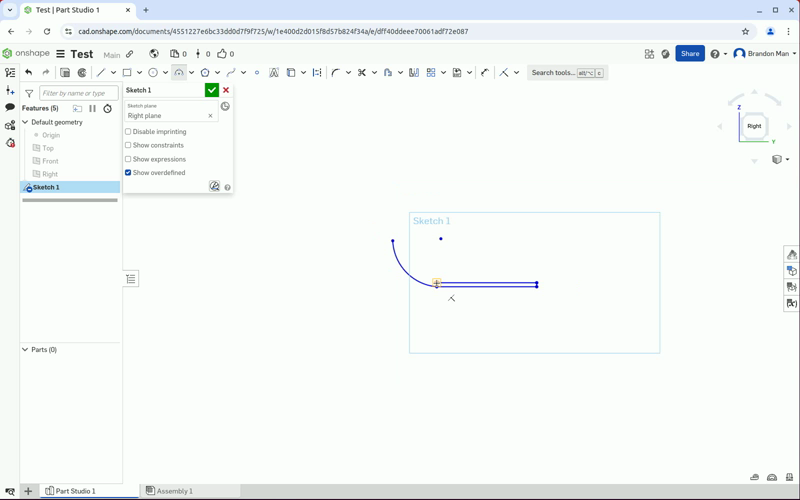
scroll(-6)
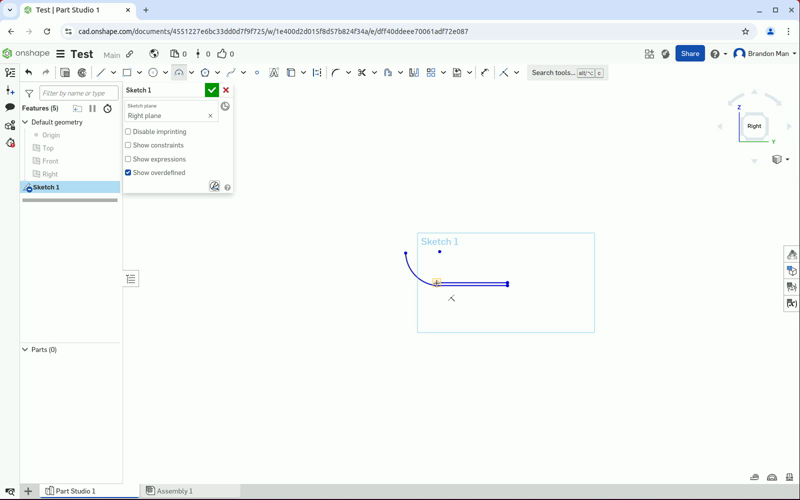
scroll(-6)
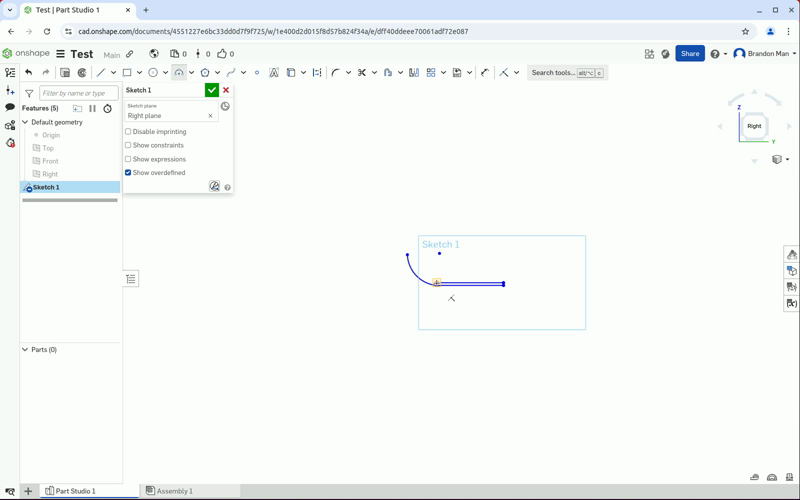
scroll(-6)
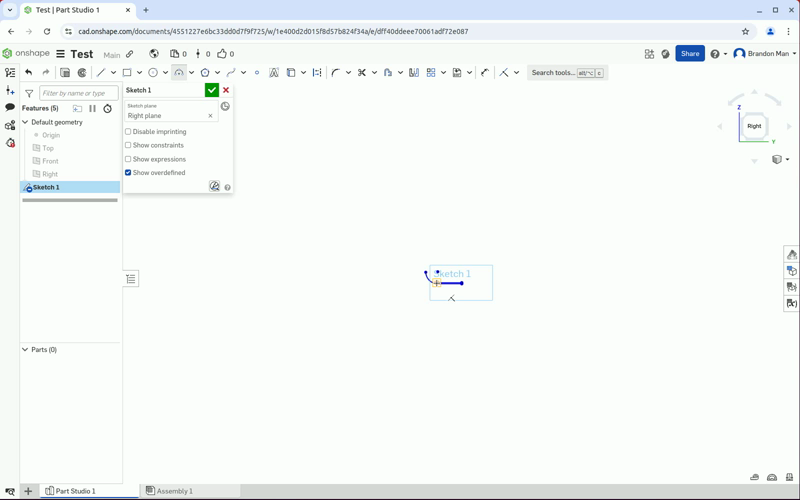
key_down(shift)
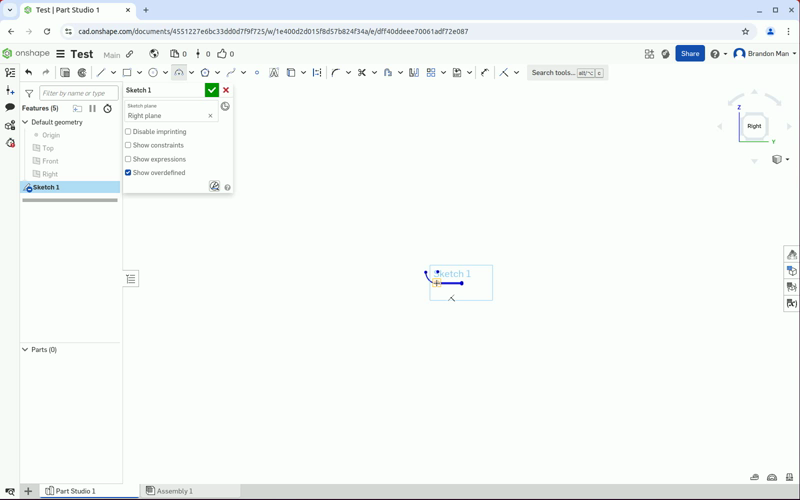
mouse_move(426, 272)
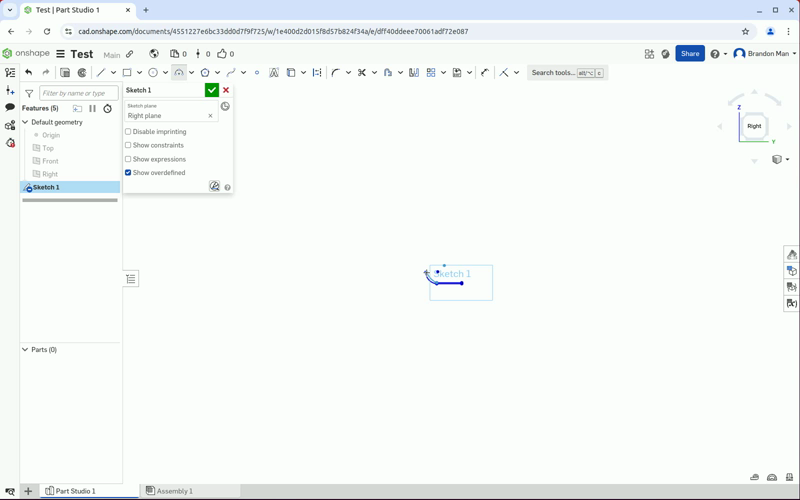
scroll(6)
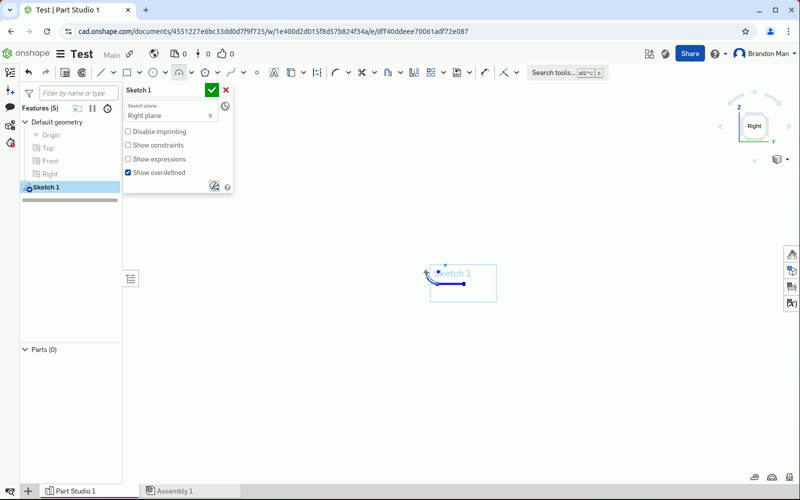
scroll(6)
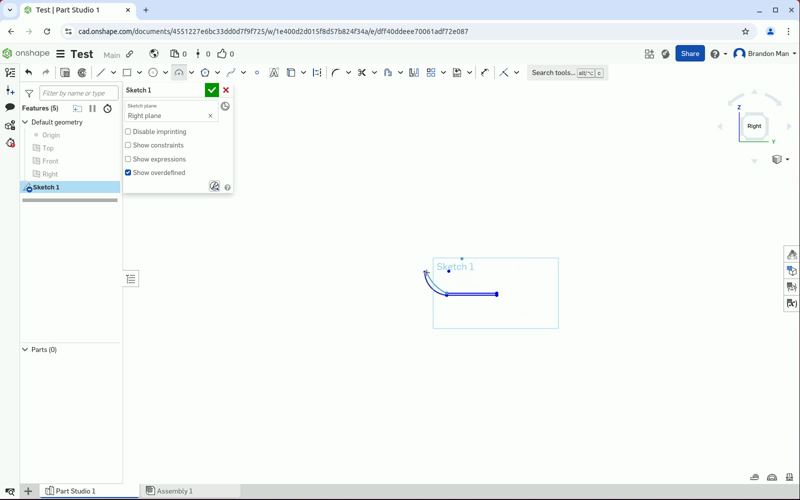
scroll(6)
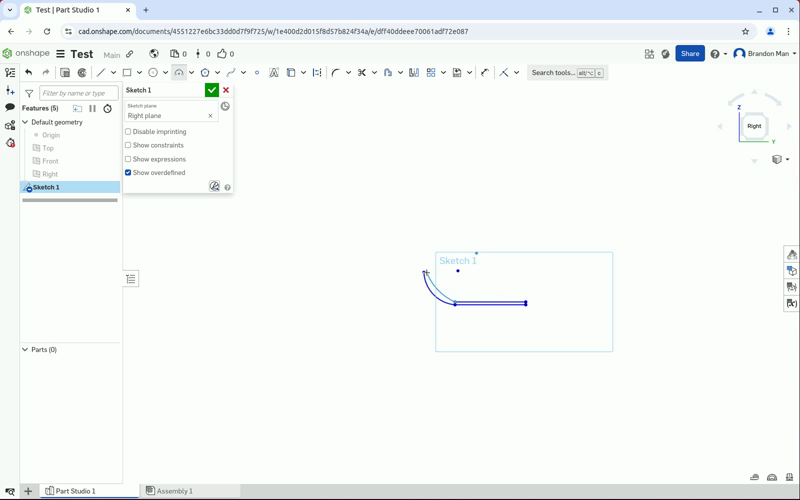
scroll(6)
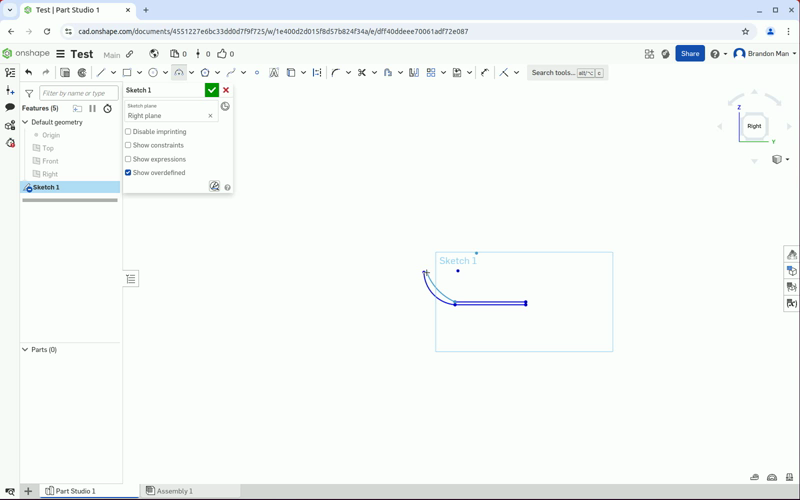
scroll(6)
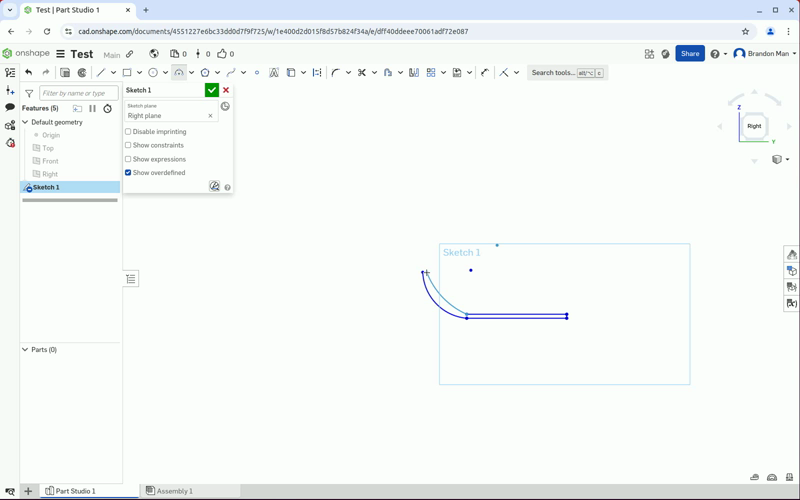
scroll(6)
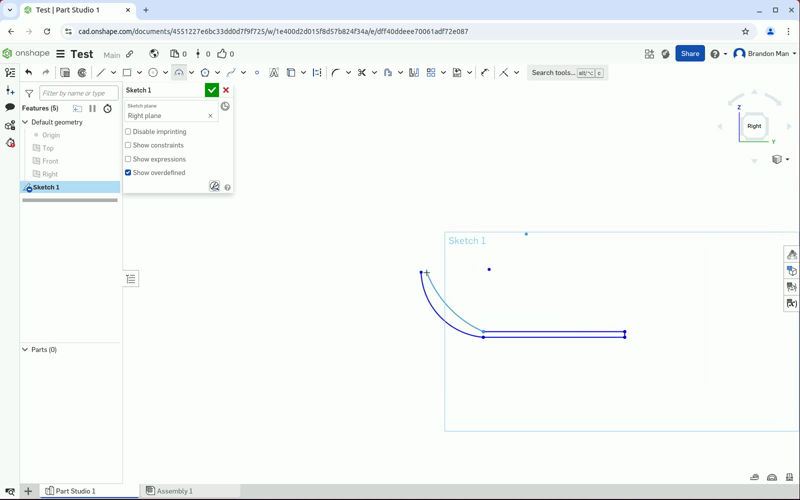
scroll(6)
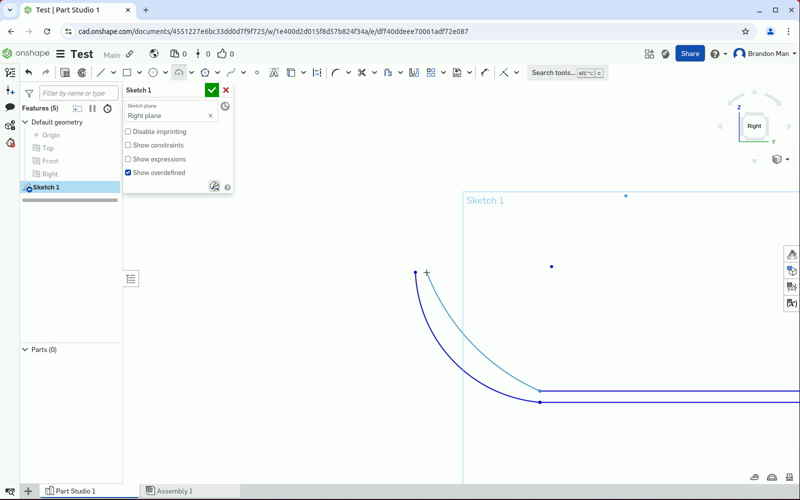
click(426, 272)
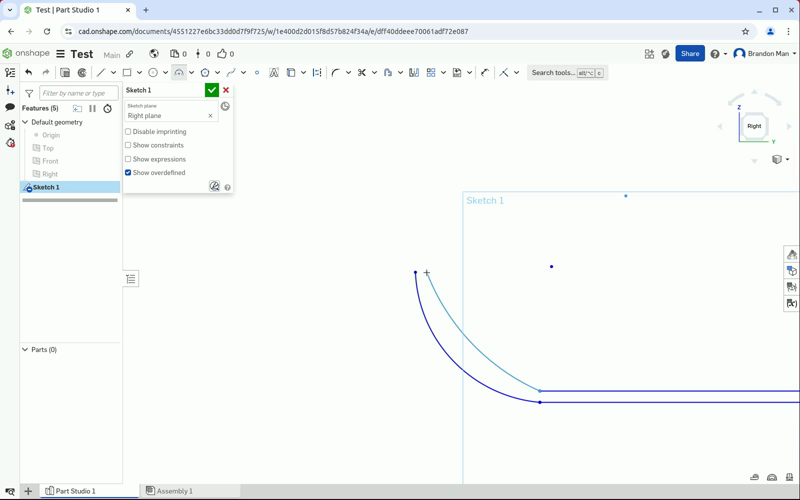
scroll(-6)
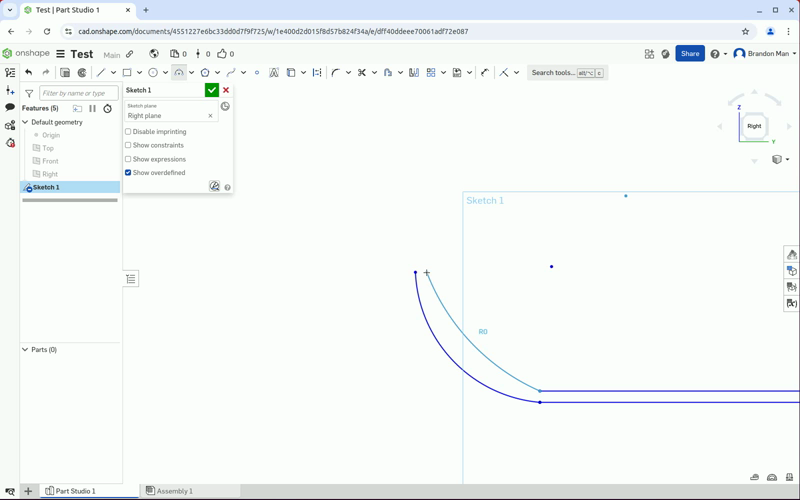
scroll(-6)
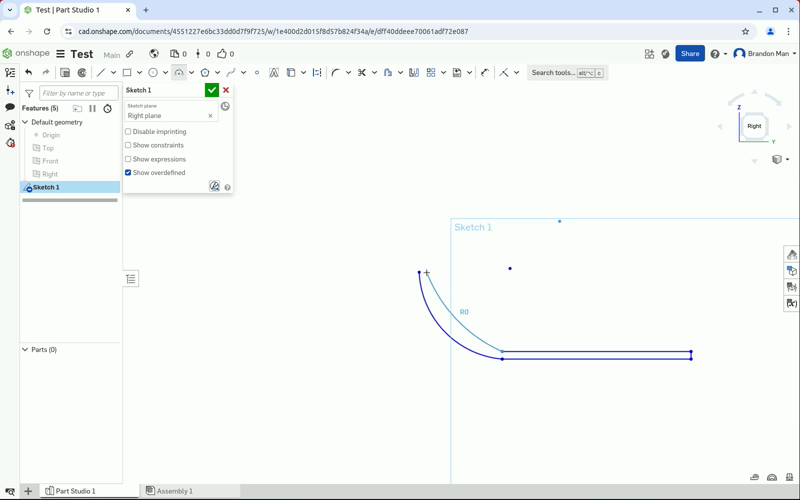
scroll(-6)
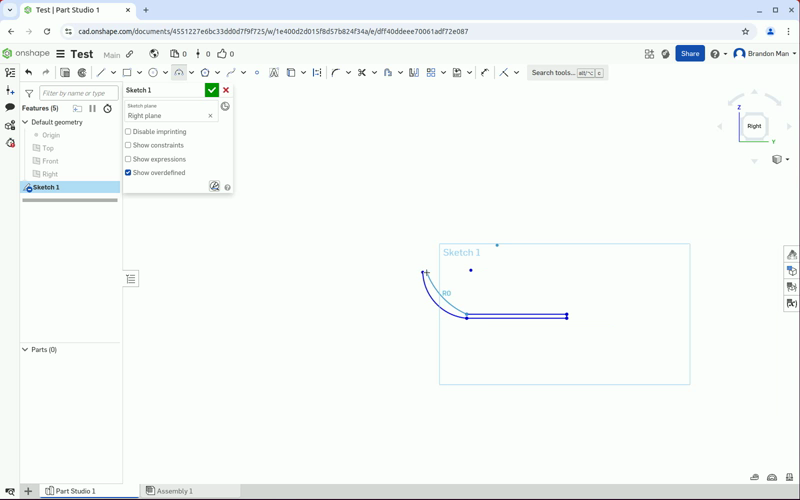
scroll(-6)
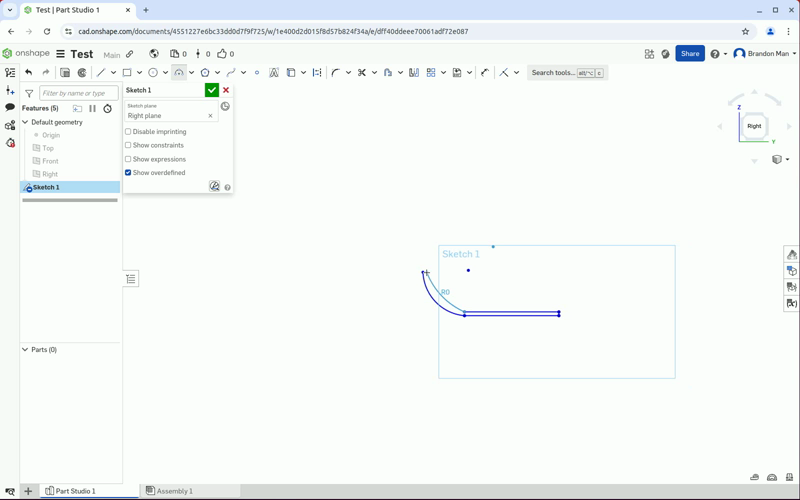
scroll(-6)
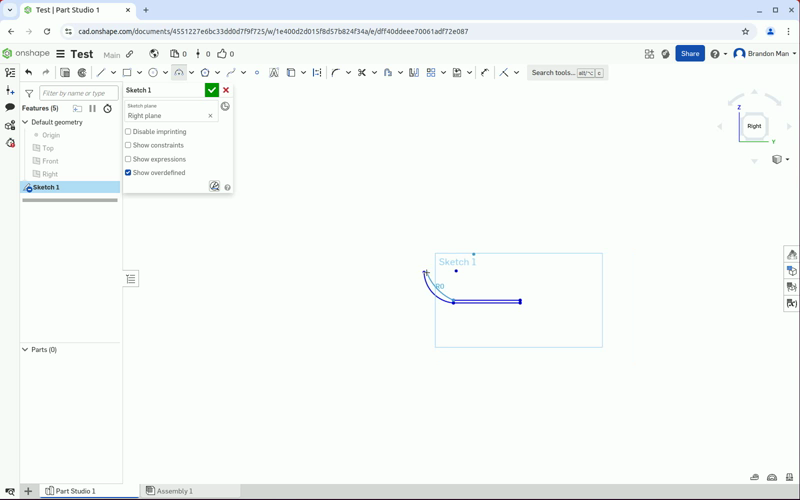
scroll(-6)
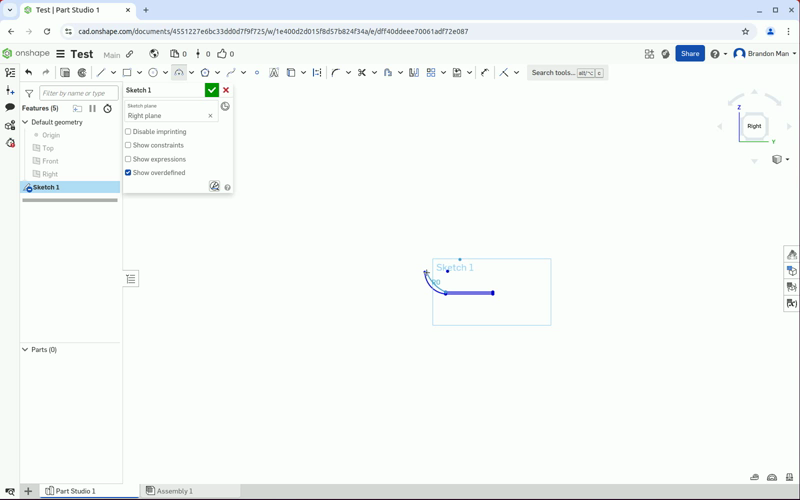
scroll(-6)
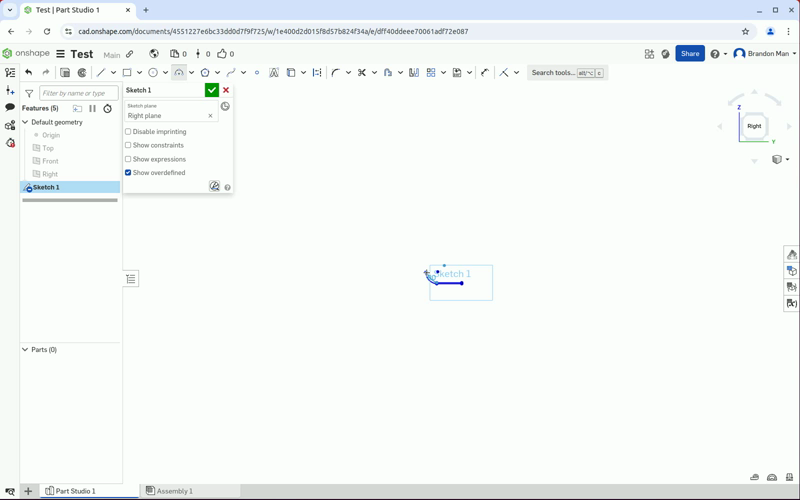
mouse_move(429, 279)
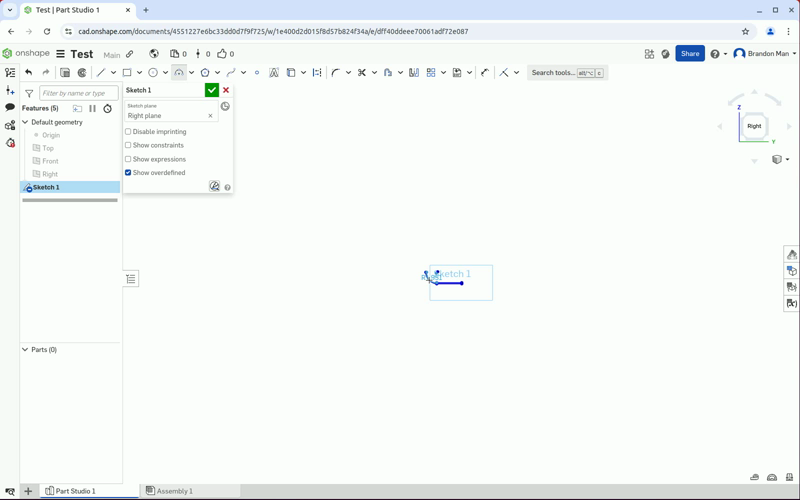
scroll(6)
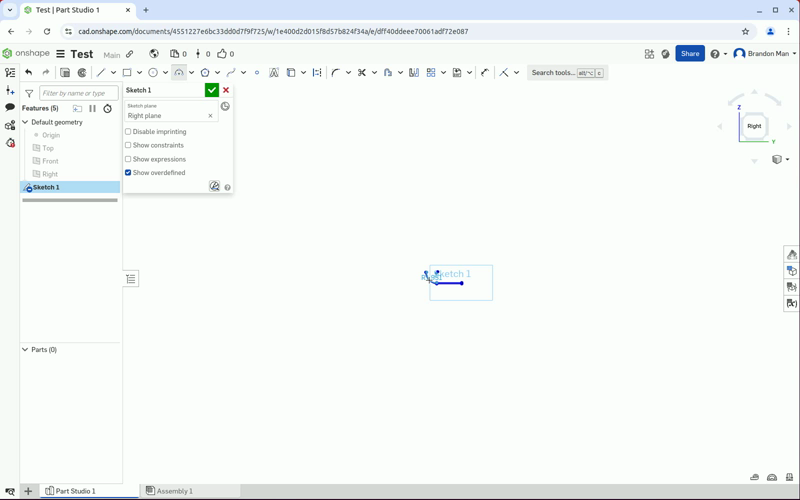
scroll(6)
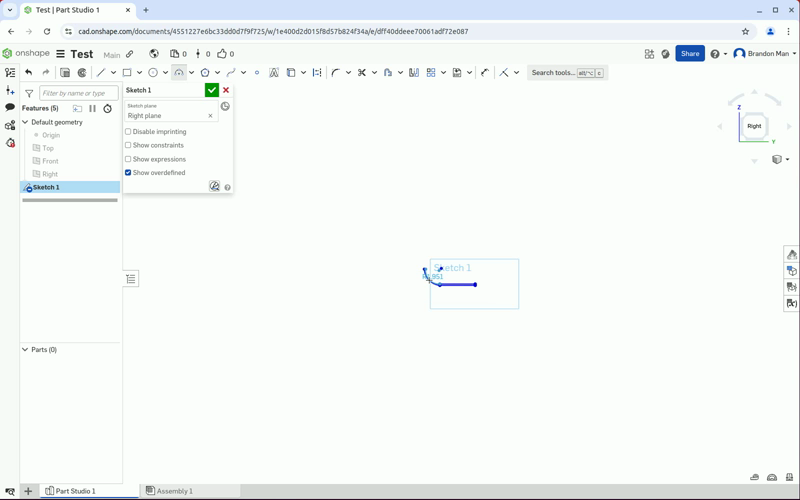
scroll(6)
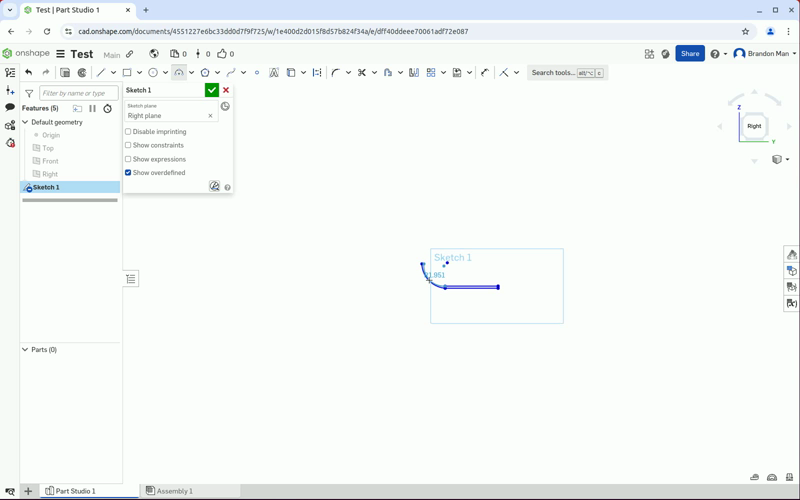
scroll(6)
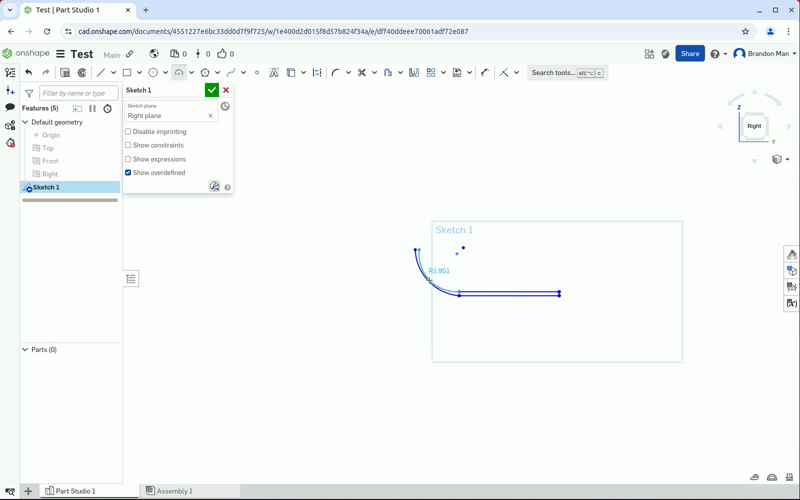
scroll(6)
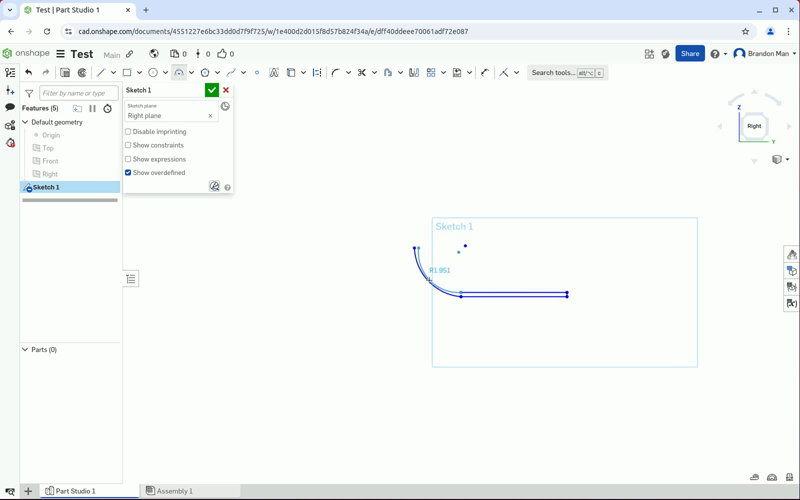
scroll(6)
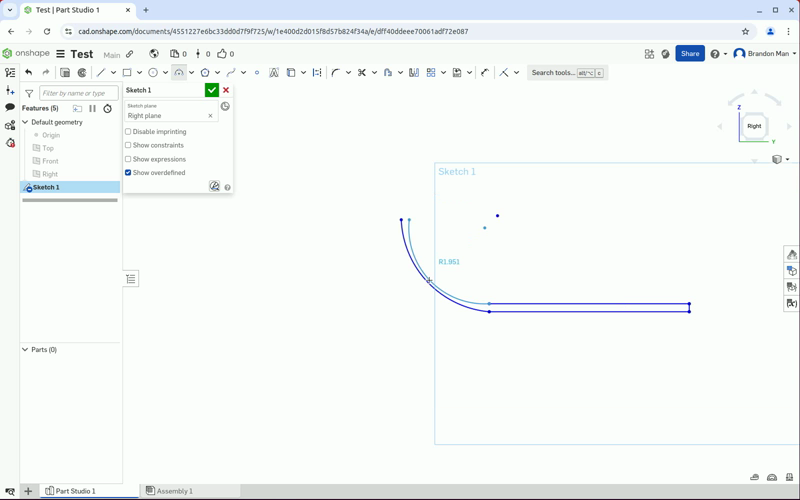
scroll(6)
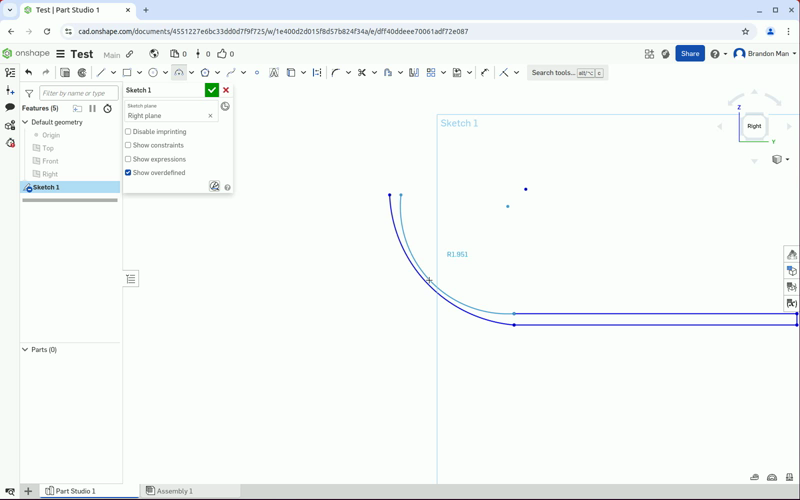
click(429, 279)
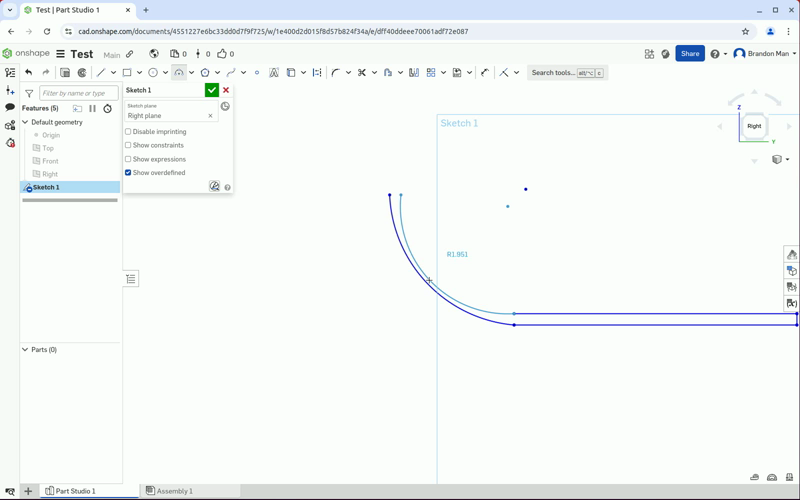
scroll(-6)
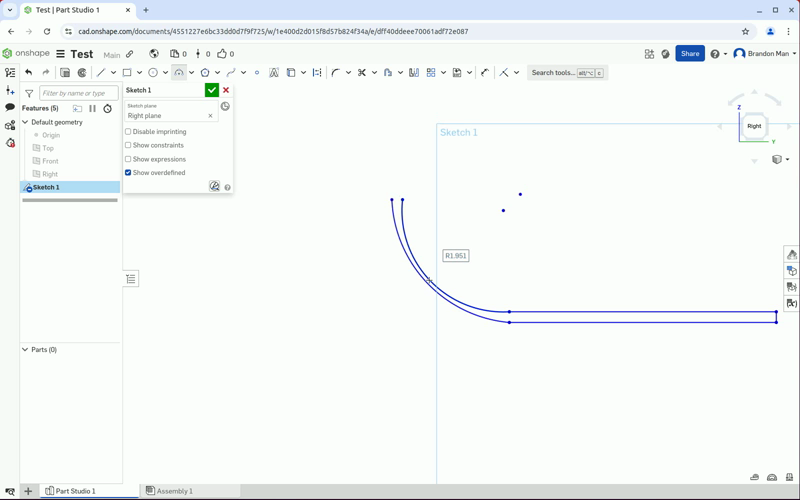
scroll(-6)
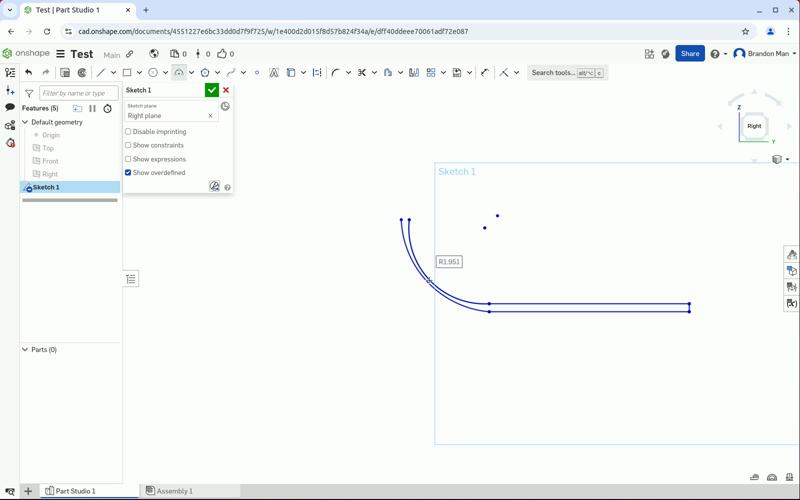
scroll(-6)
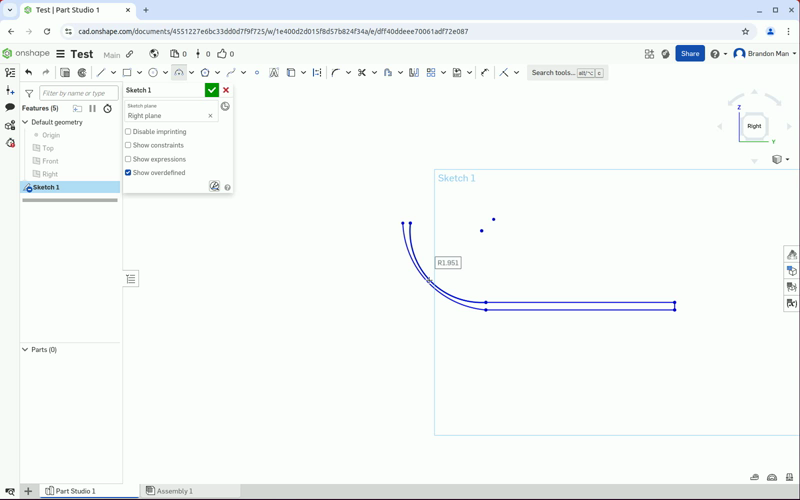
scroll(-6)
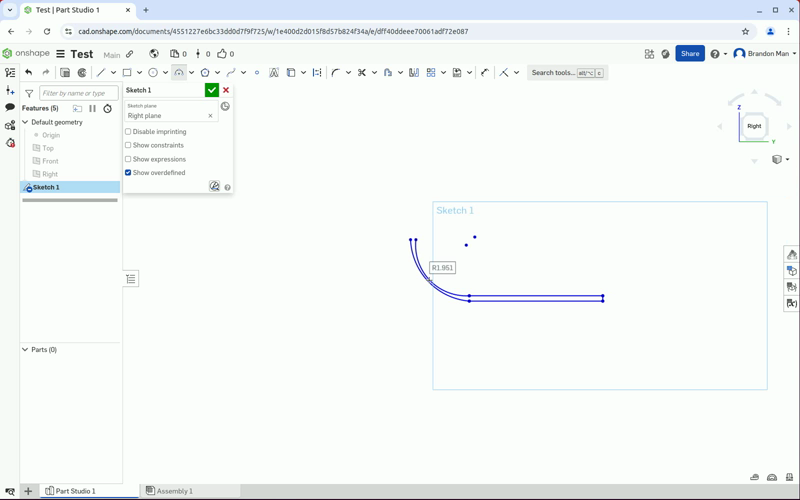
scroll(-6)
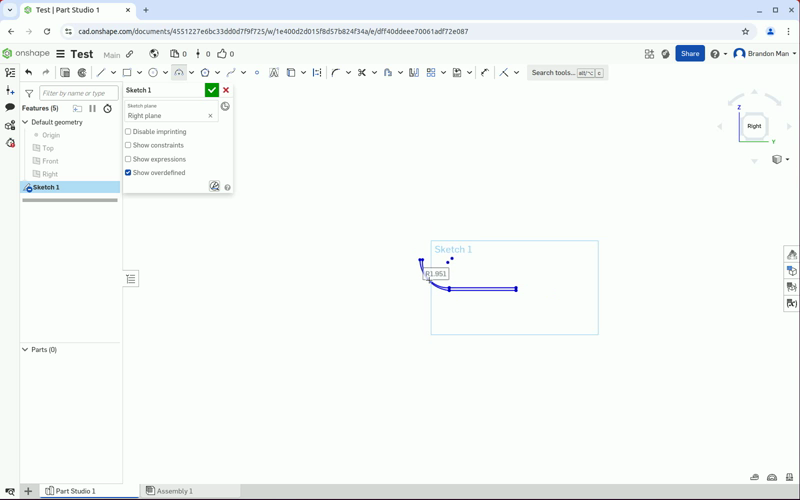
scroll(-6)
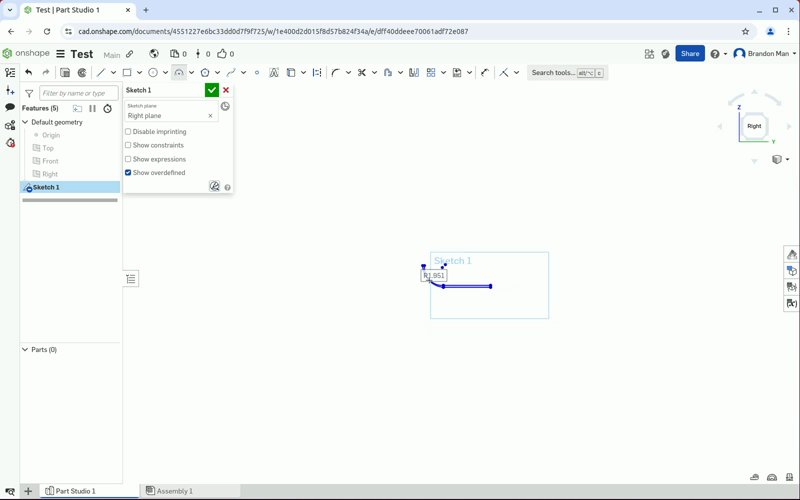
scroll(-6)
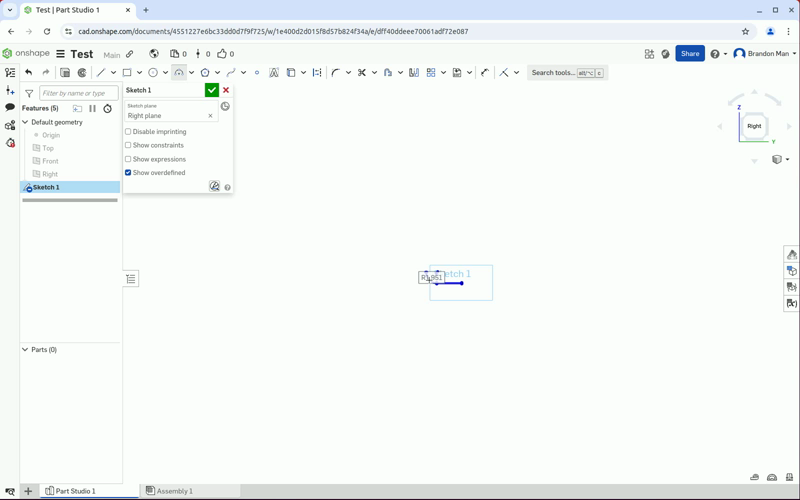
key_up(shift)
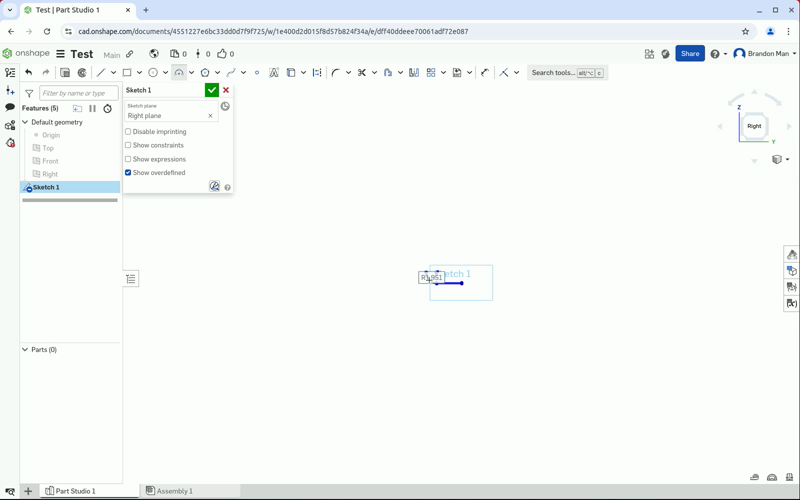
key(esc)
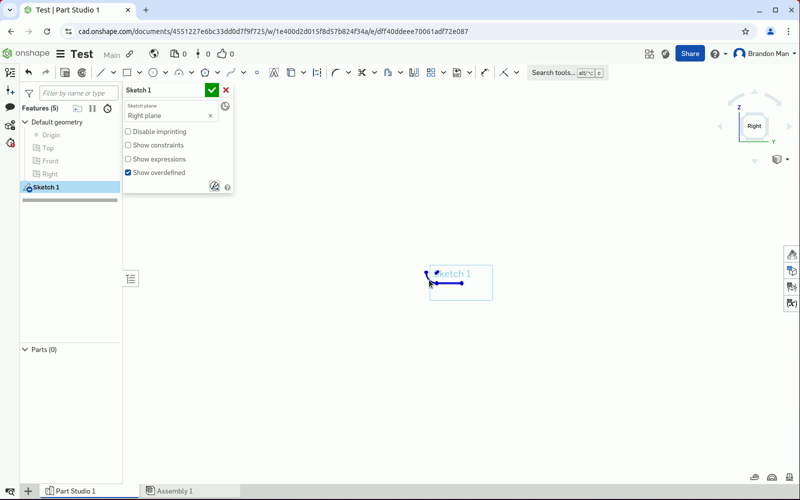
key(l)
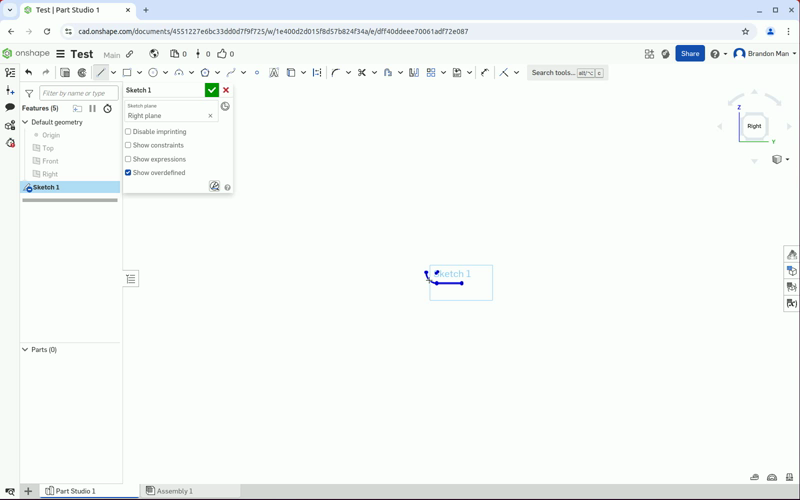
mouse_move(426, 272)
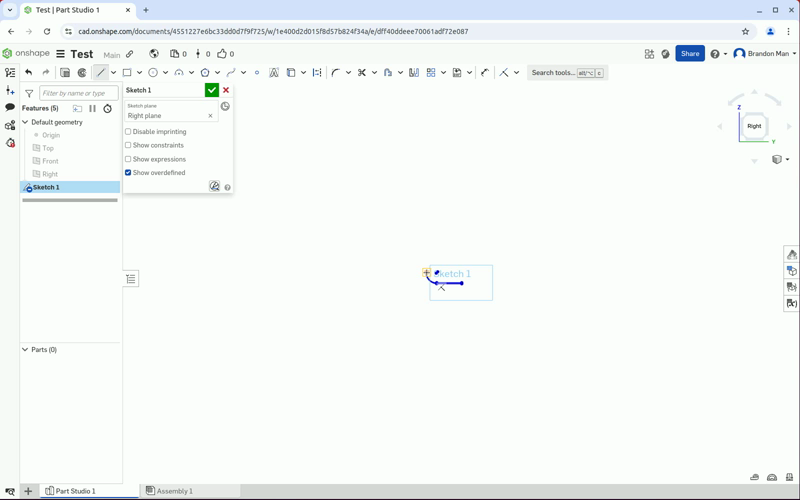
scroll(6)
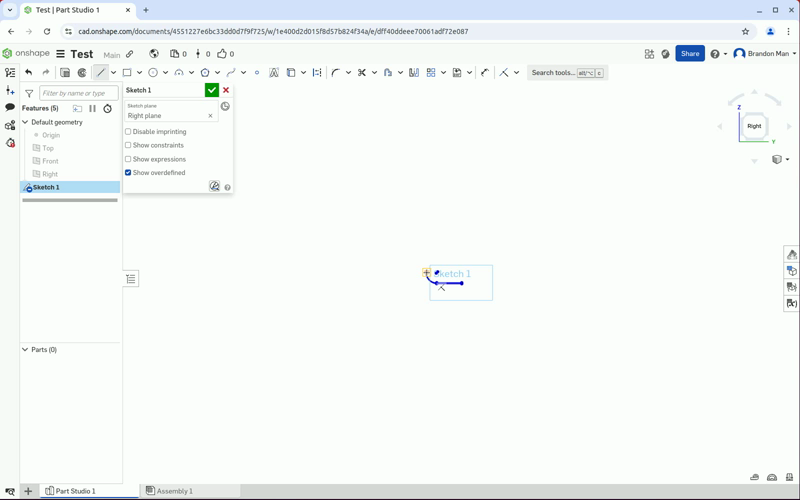
scroll(6)
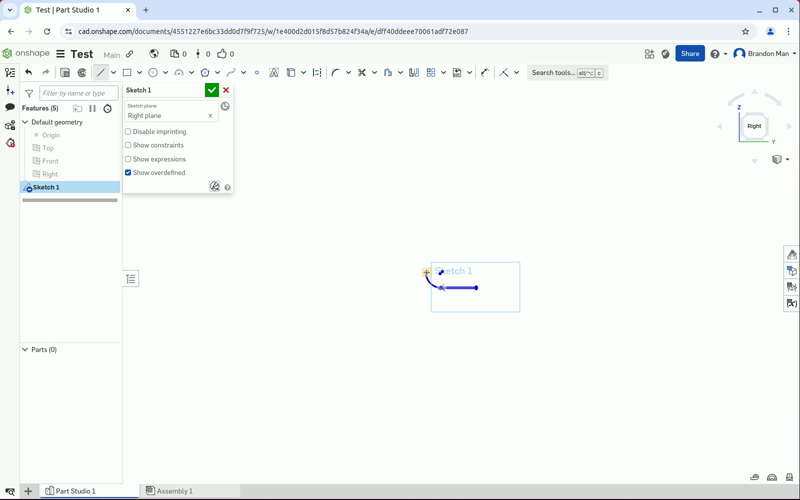
scroll(6)
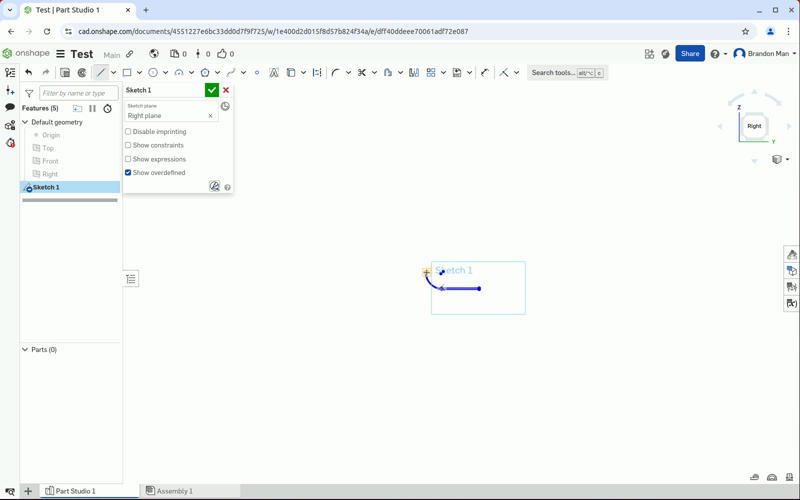
scroll(6)
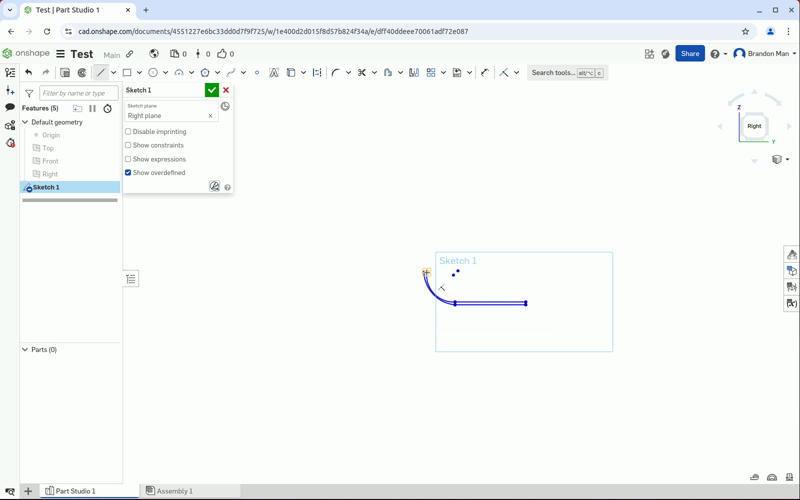
scroll(6)
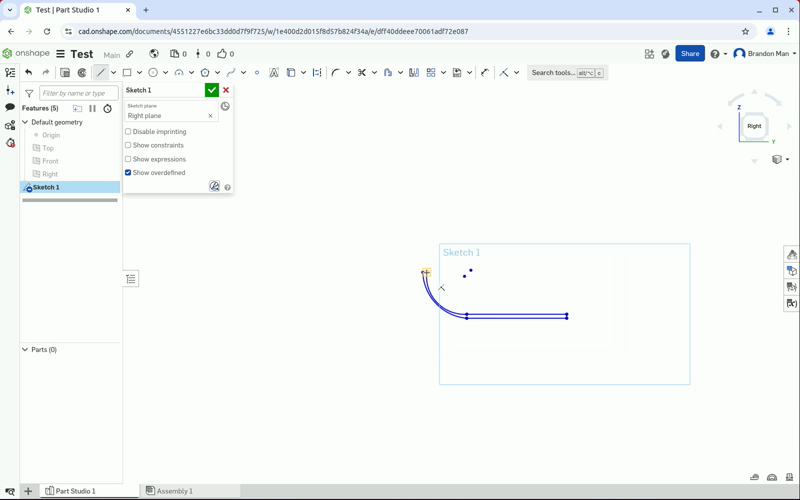
scroll(6)
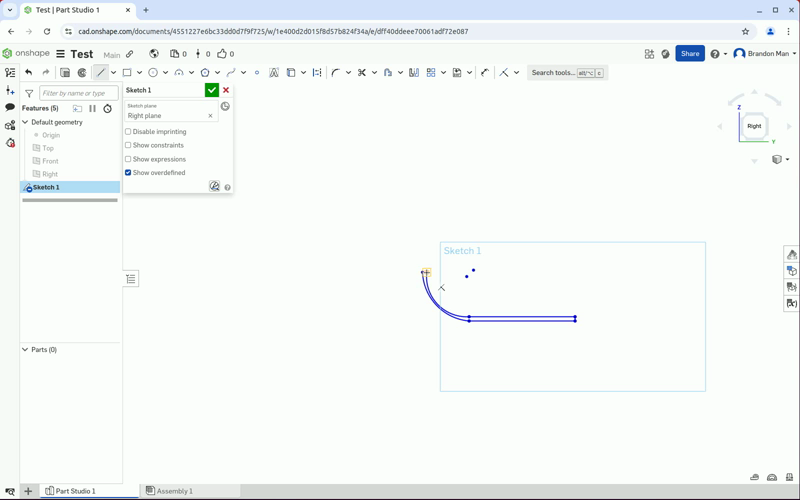
scroll(6)
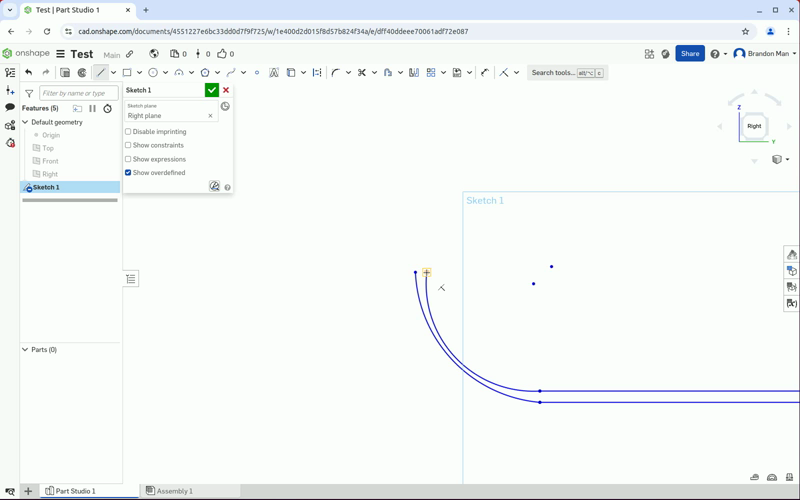
click(426, 272)
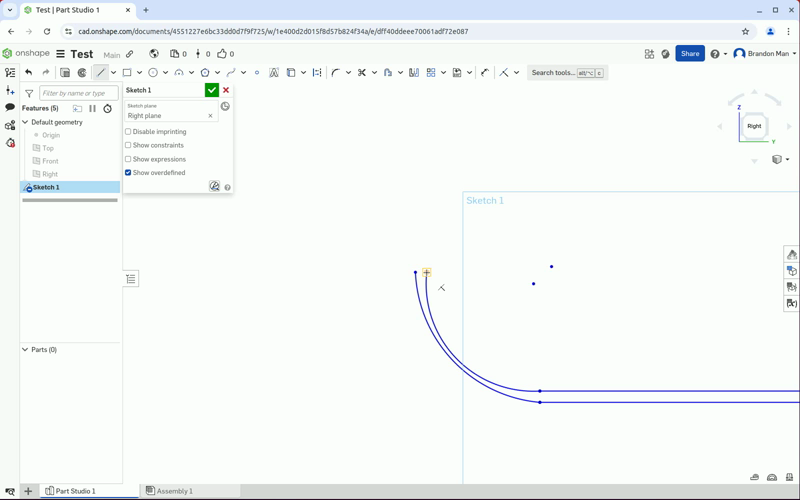
scroll(-6)
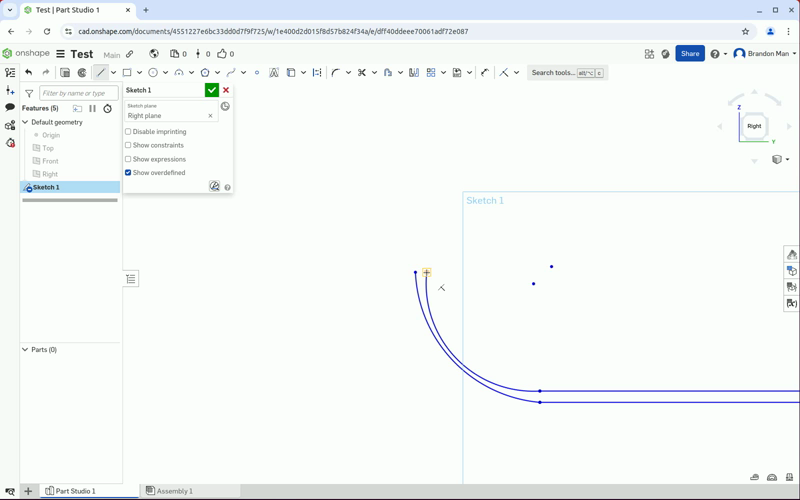
scroll(-6)
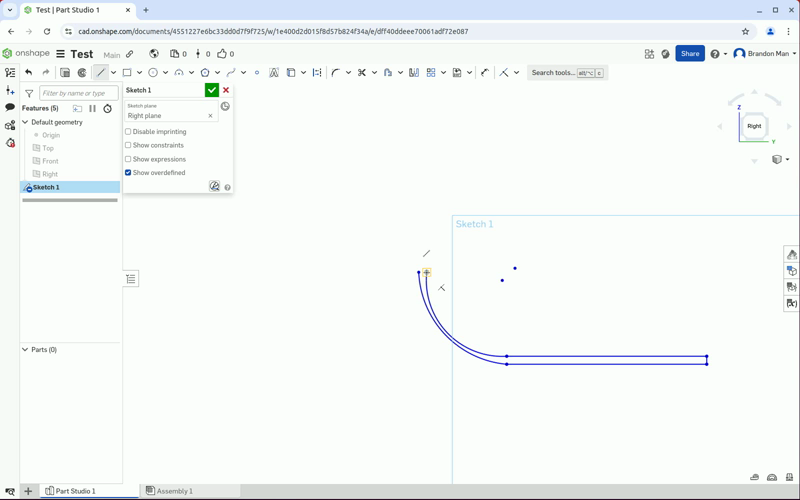
scroll(-6)
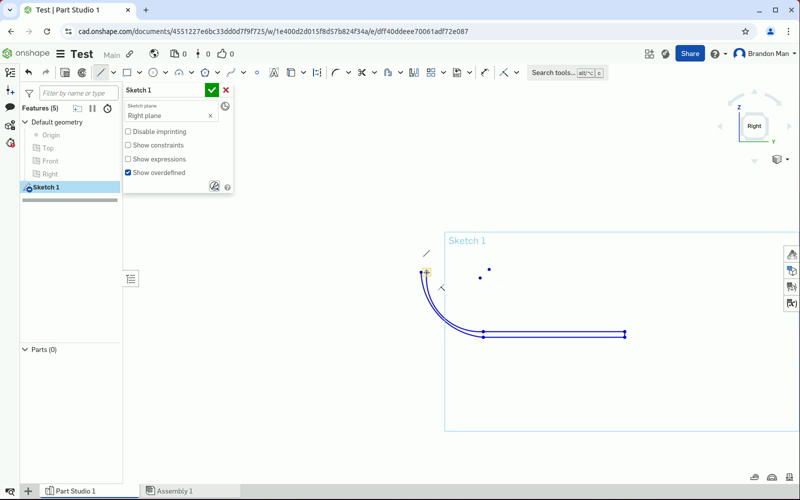
scroll(-6)
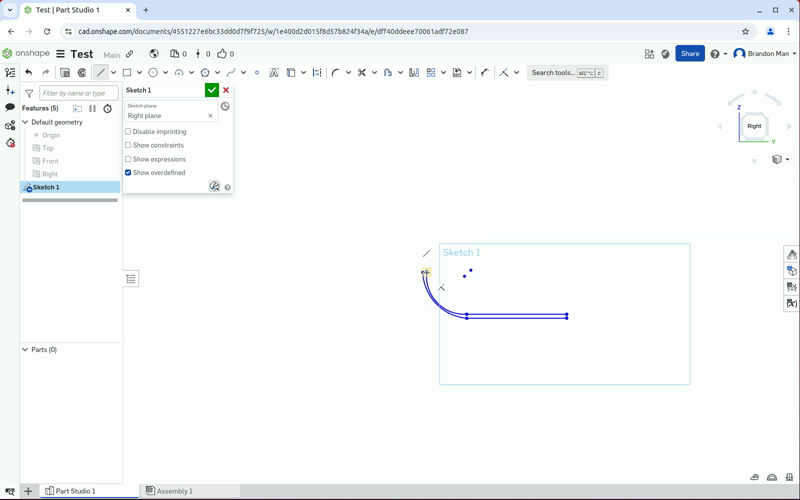
scroll(-6)
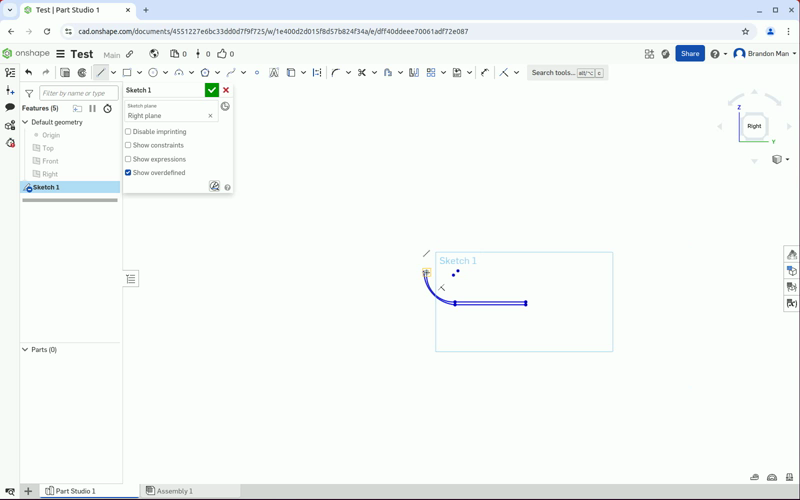
scroll(-6)
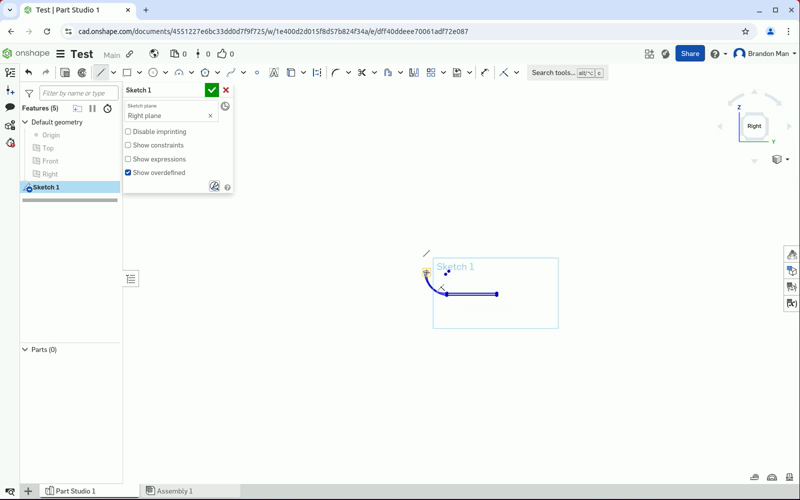
scroll(-6)
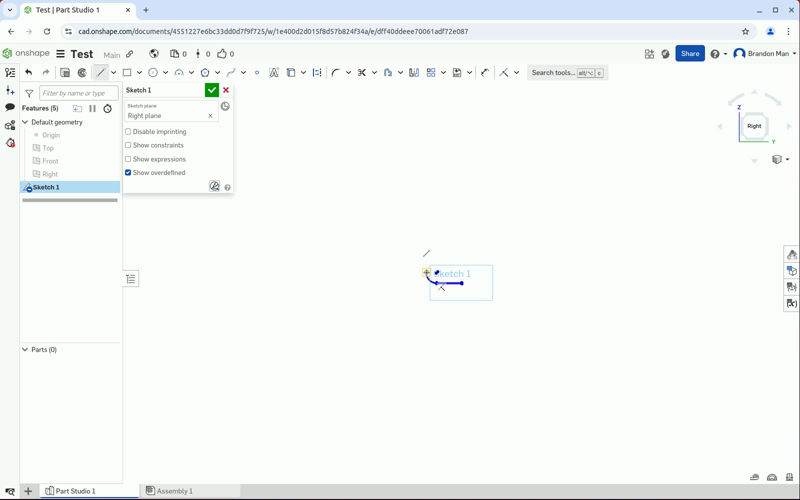
key_down(shift)
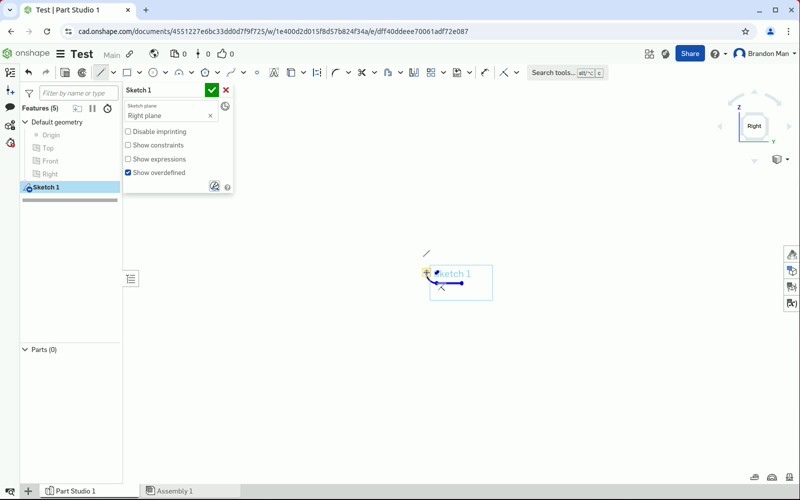
mouse_move(456, 272)
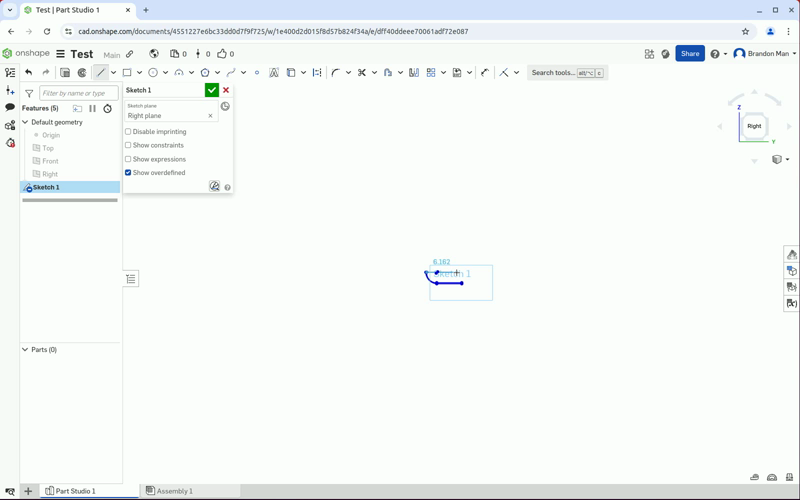
mouse_move(426, 266)
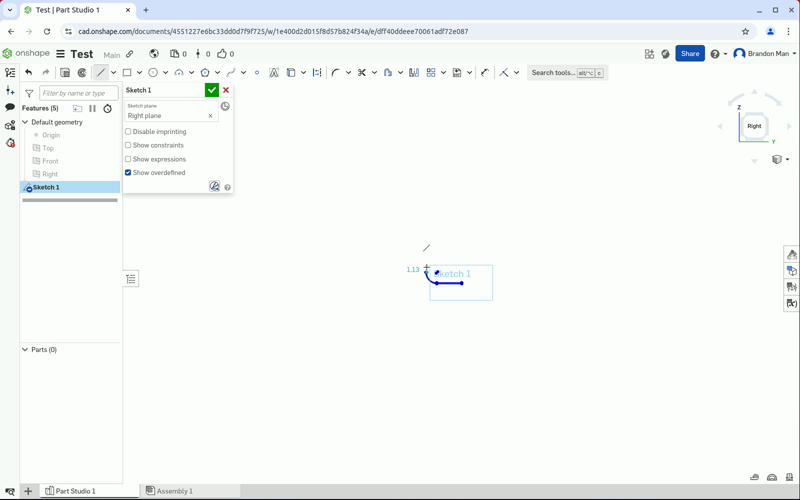
scroll(6)
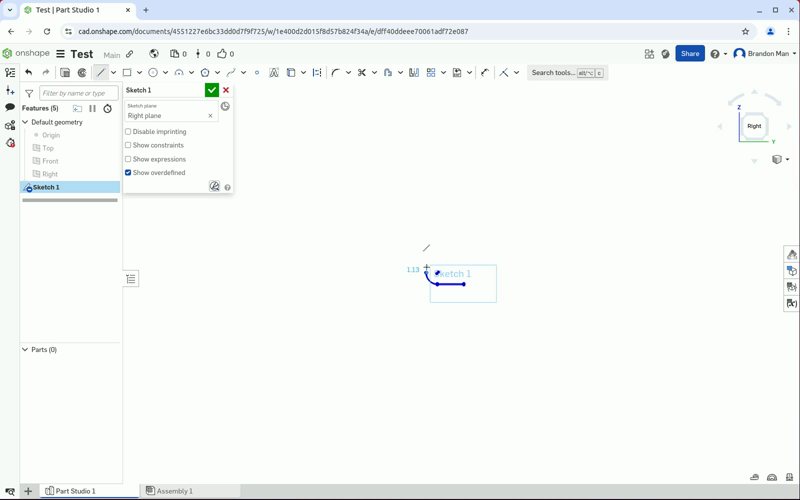
scroll(6)
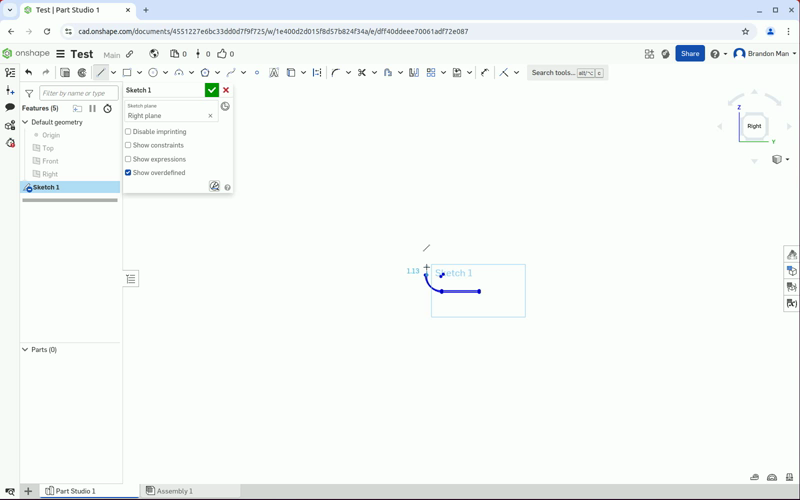
scroll(6)
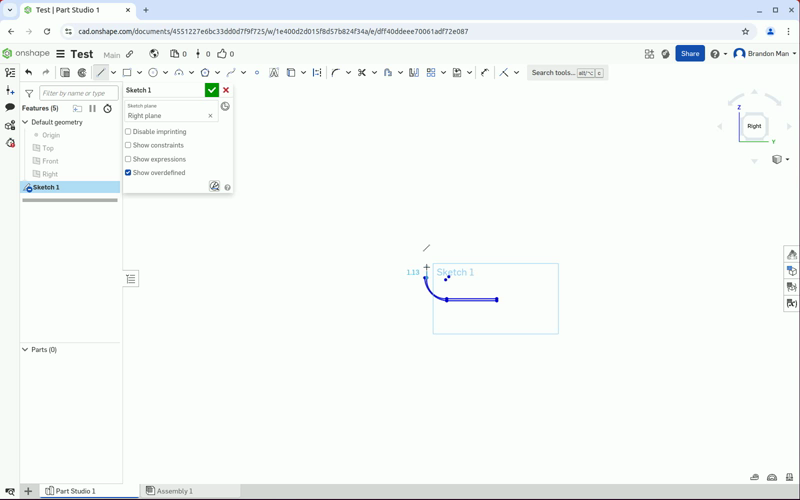
scroll(6)
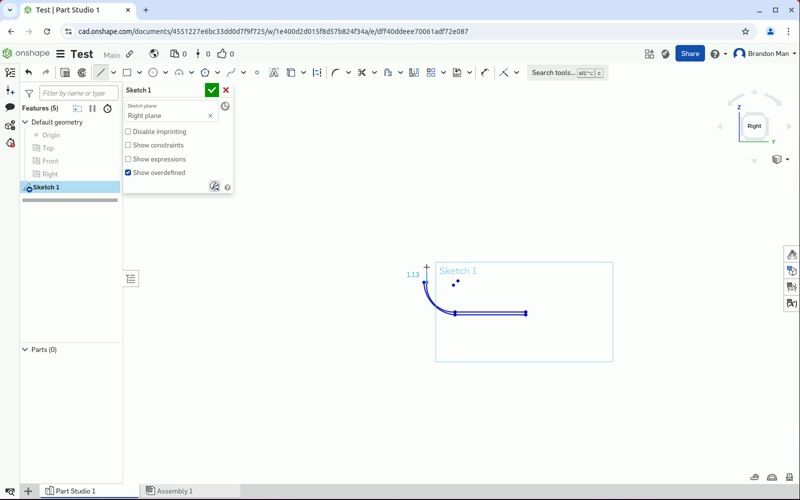
scroll(6)
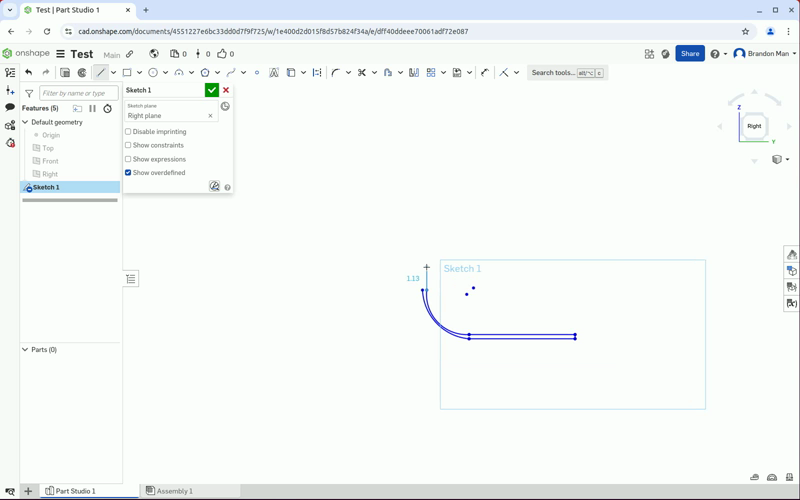
scroll(6)
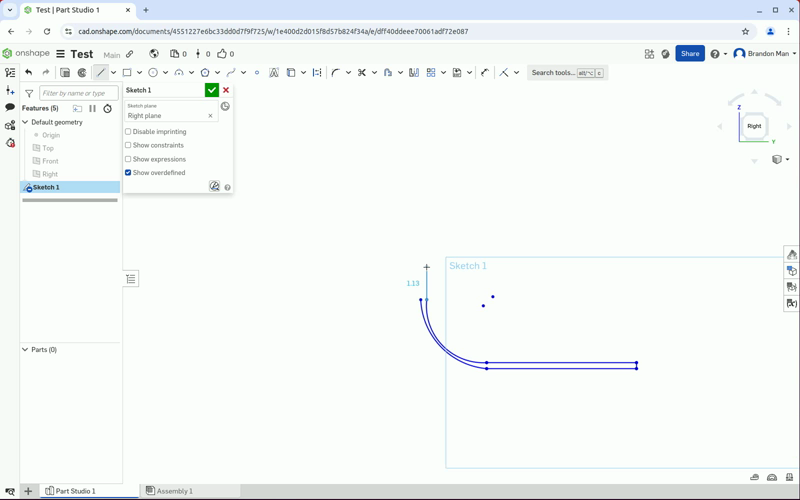
scroll(6)
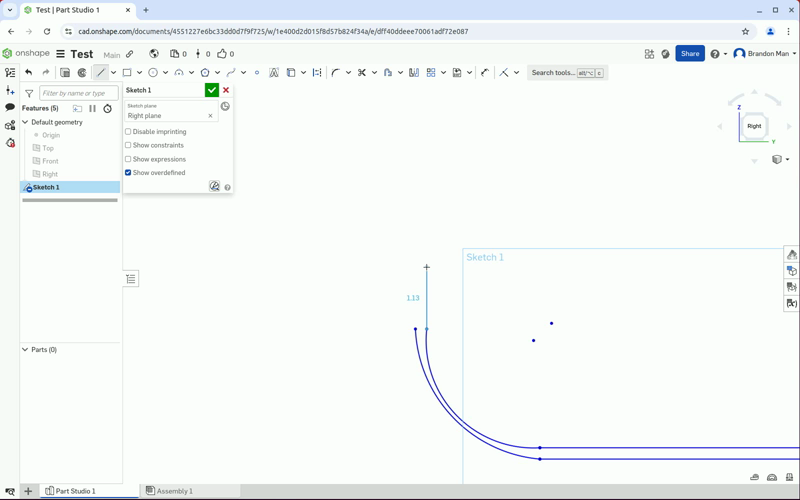
click(426, 266)
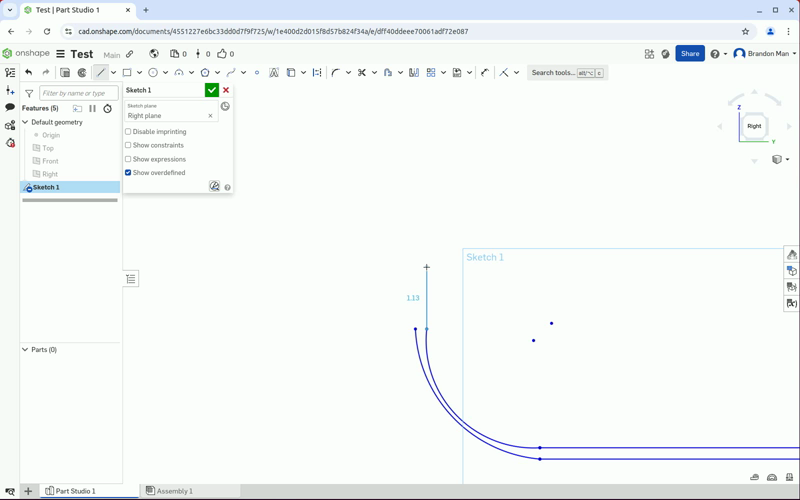
scroll(-6)
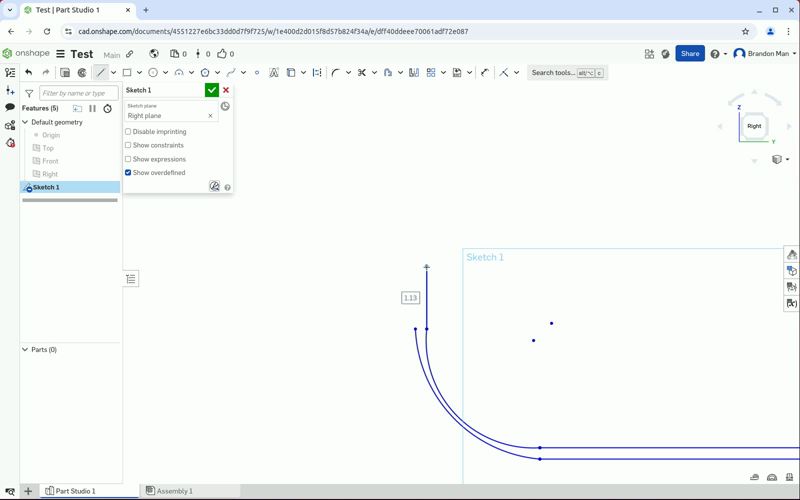
scroll(-6)
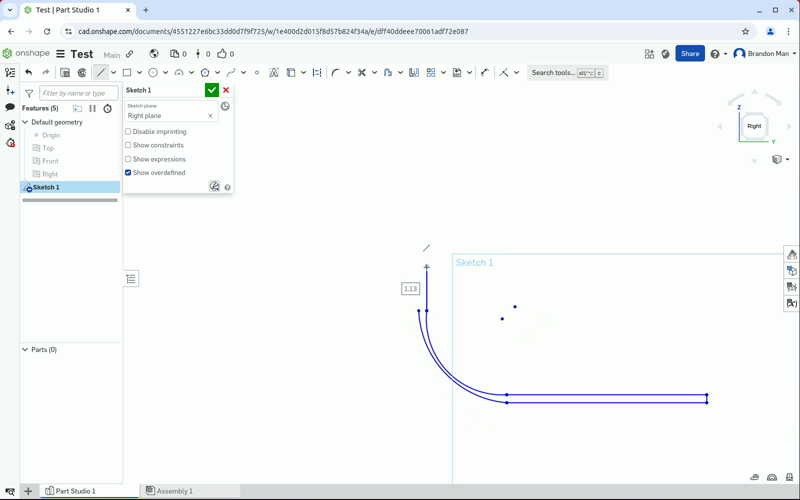
scroll(-6)
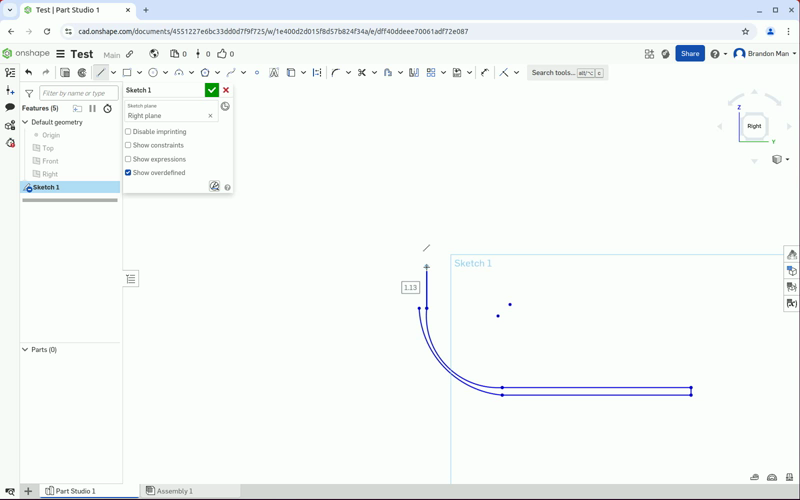
scroll(-6)
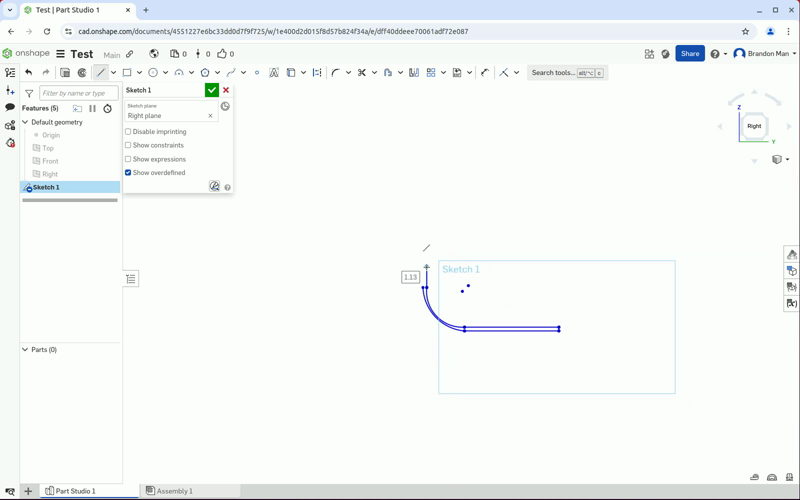
scroll(-6)
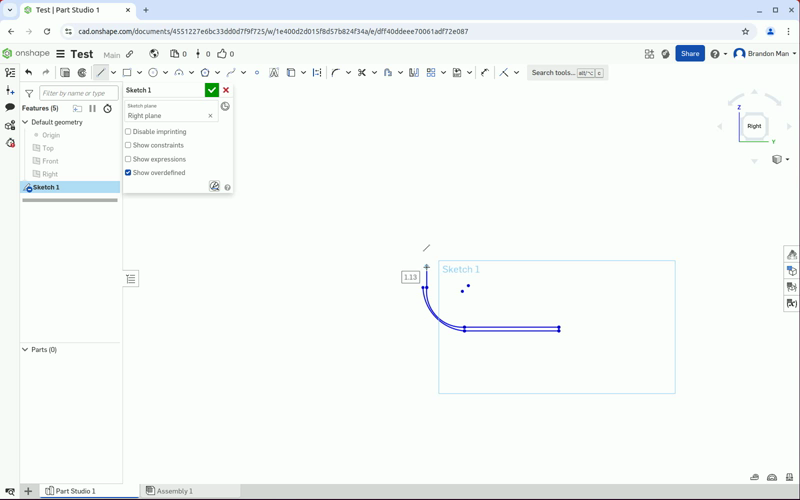
scroll(-6)
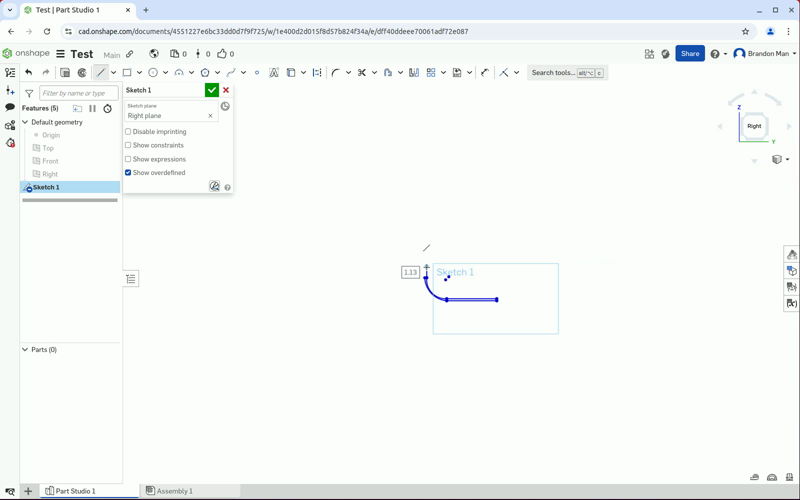
scroll(-6)
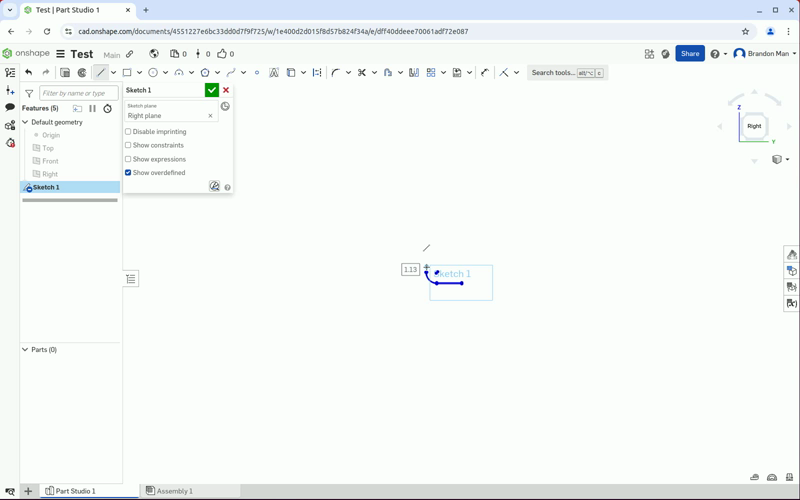
key_up(shift)
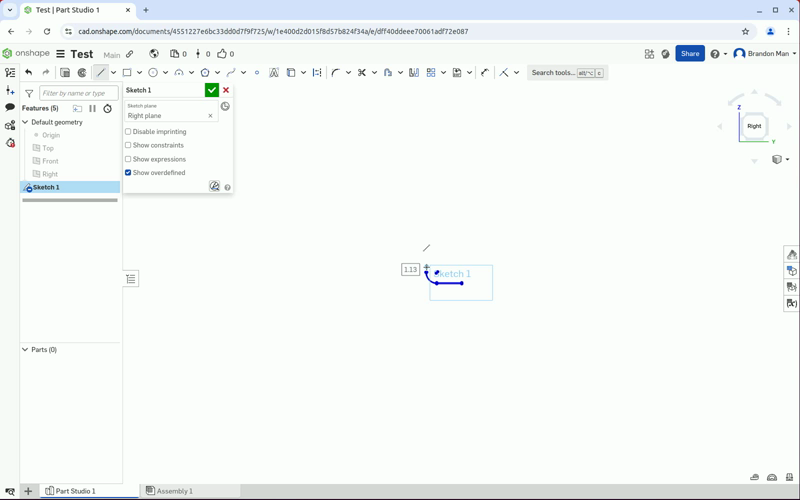
key_down(shift)
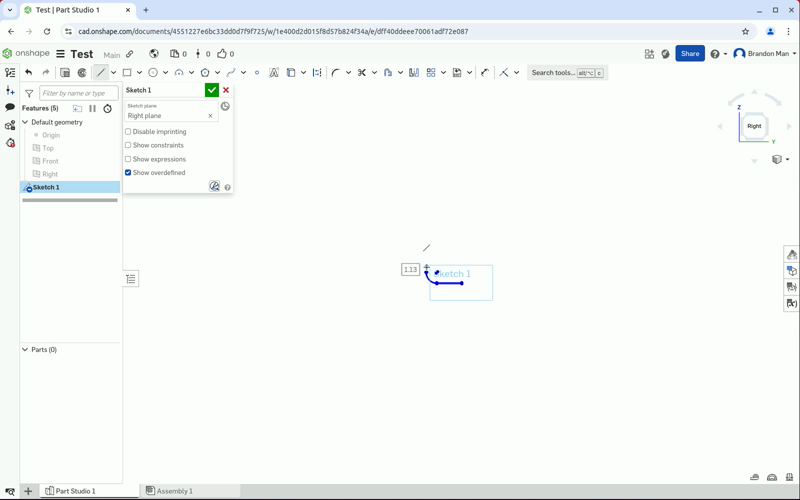
mouse_move(456, 266)
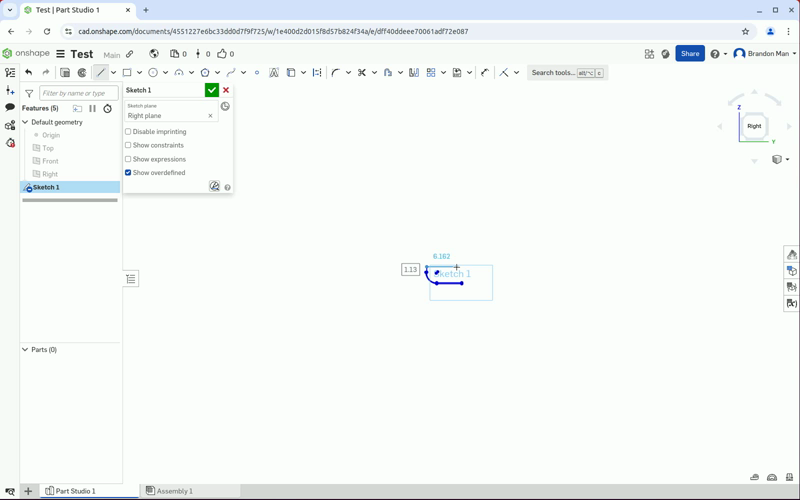
mouse_move(425, 266)
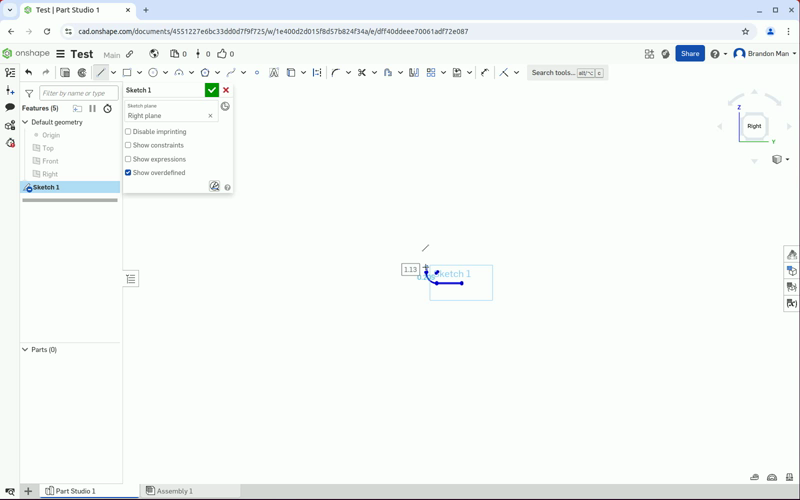
scroll(6)
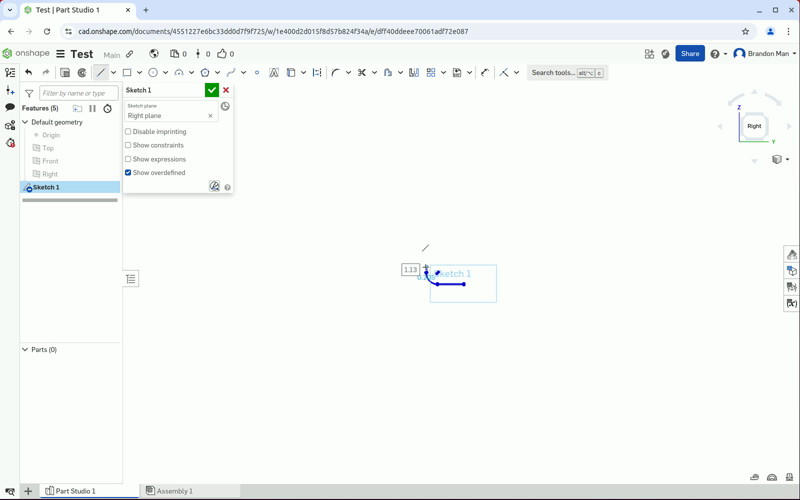
scroll(6)
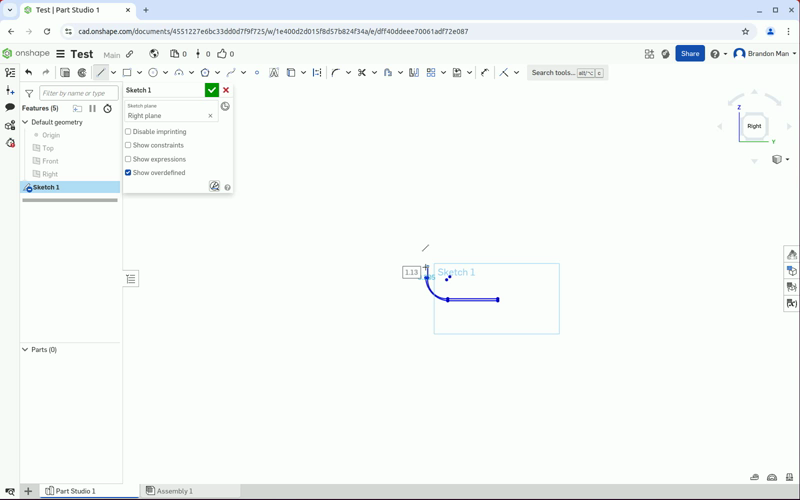
scroll(6)
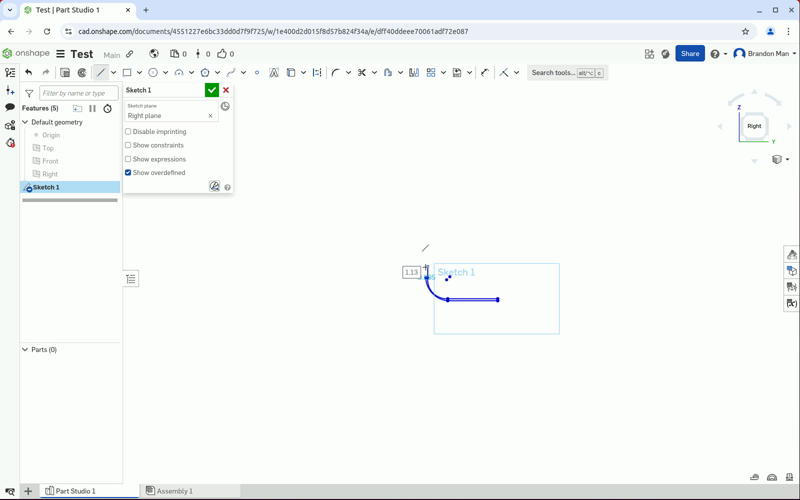
scroll(6)
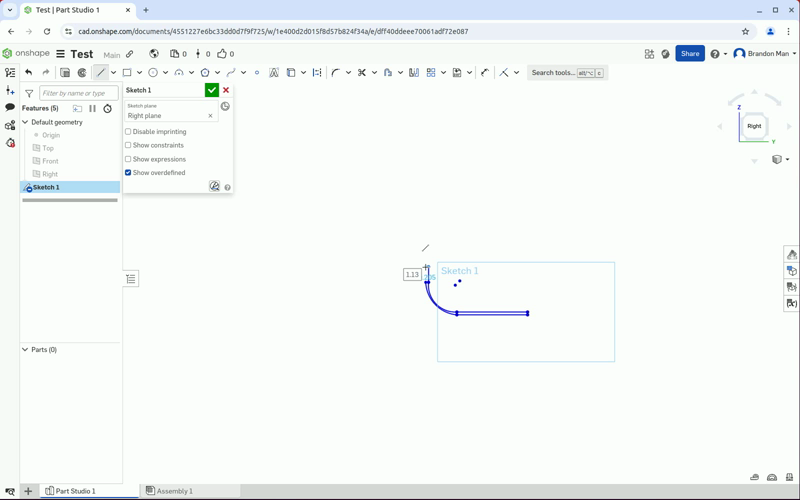
scroll(6)
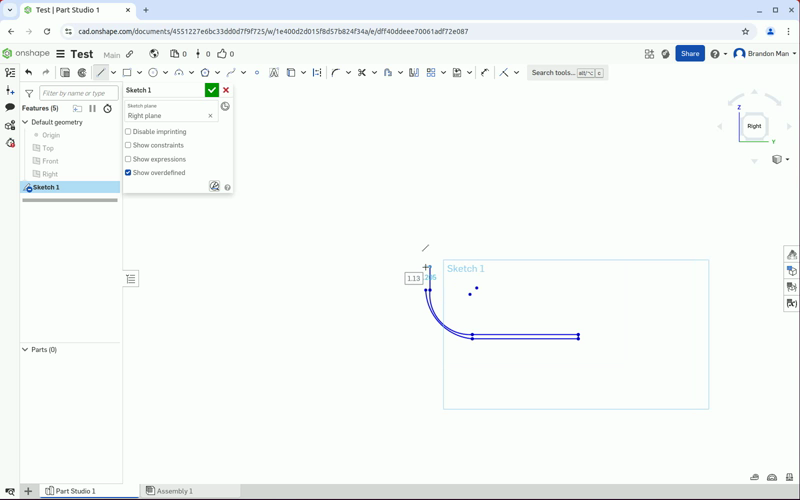
scroll(6)
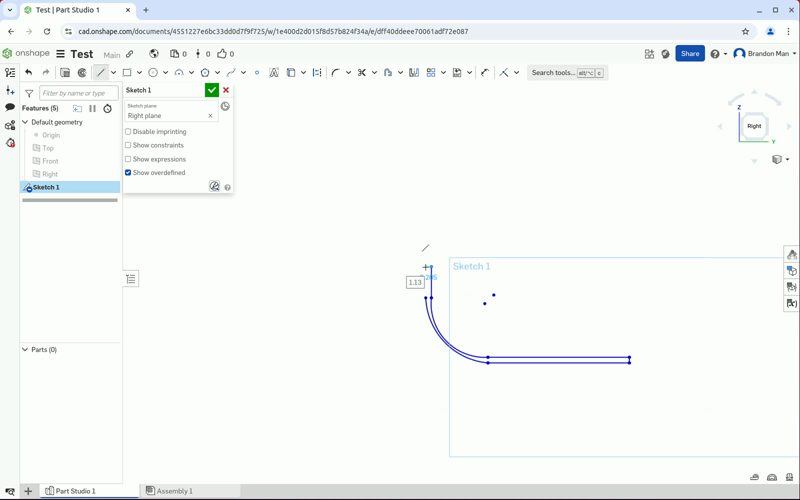
scroll(6)
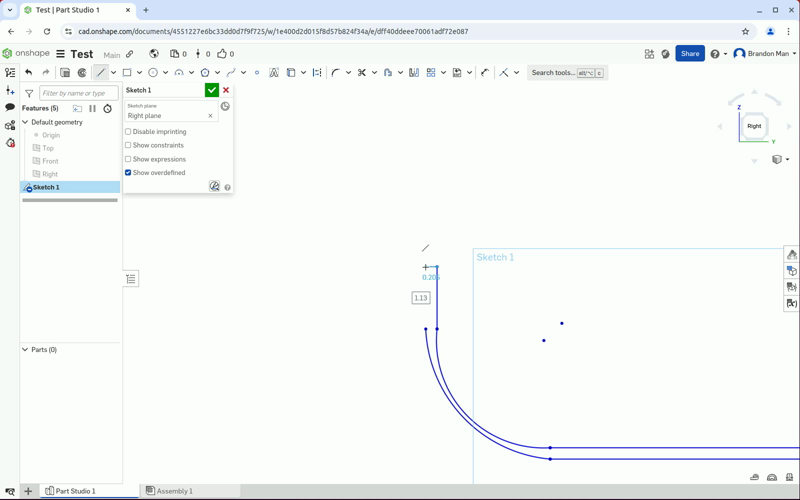
click(425, 266)
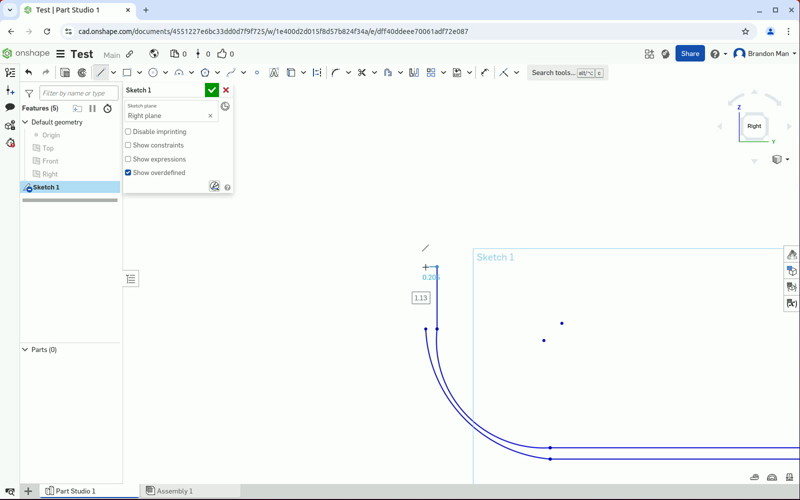
scroll(-6)
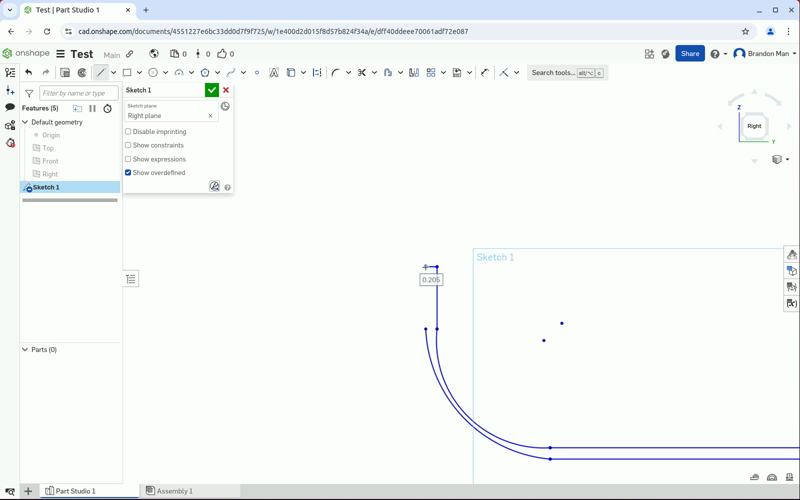
scroll(-6)
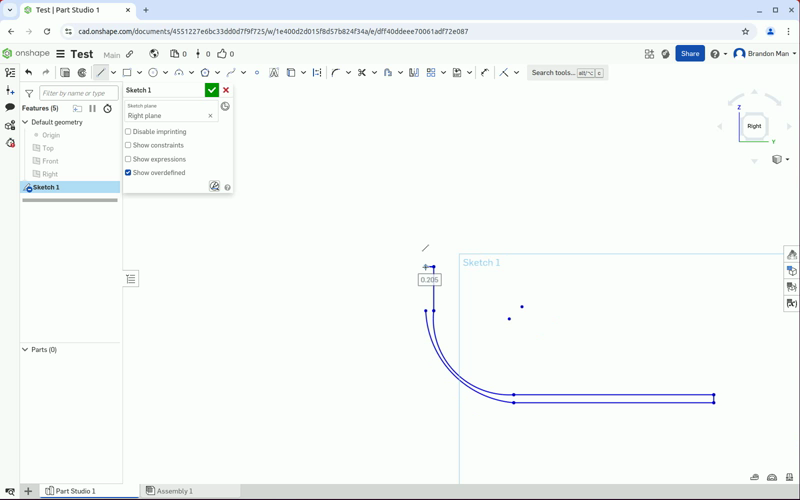
scroll(-6)
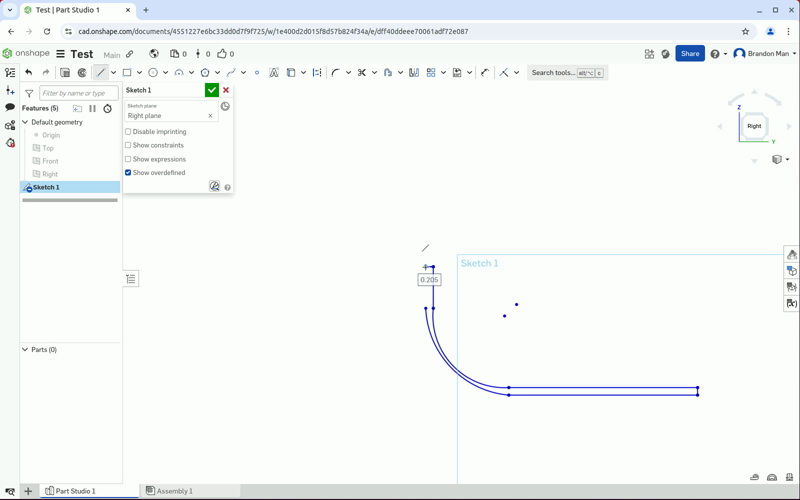
scroll(-6)
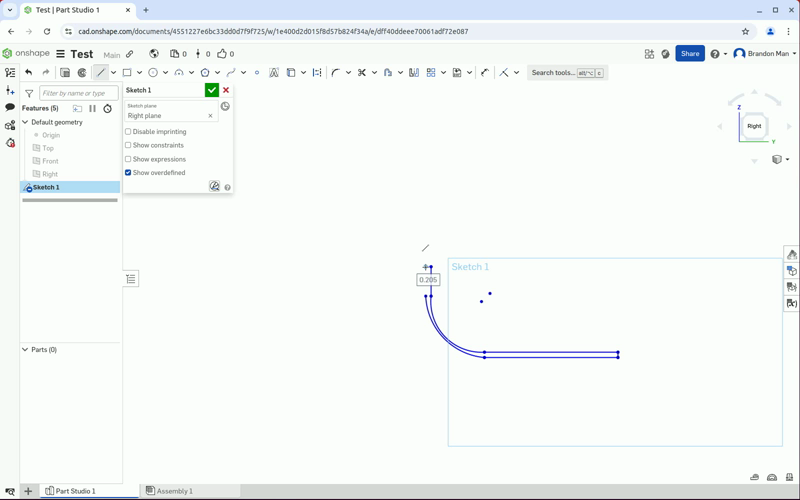
scroll(-6)
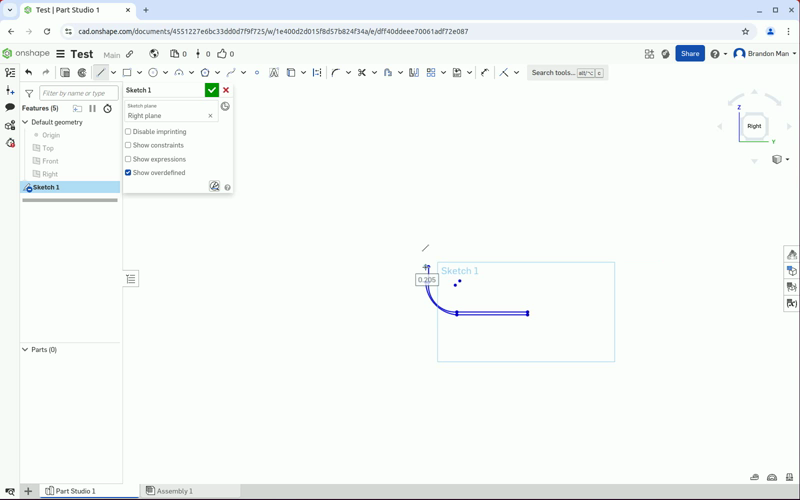
scroll(-6)
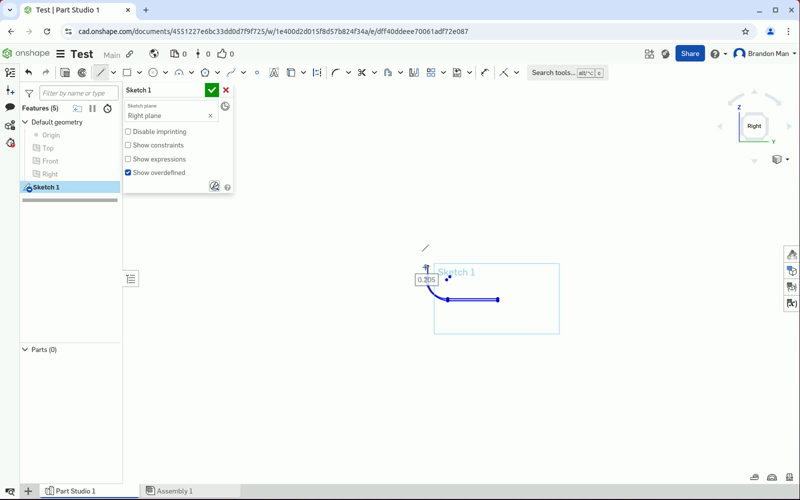
scroll(-6)
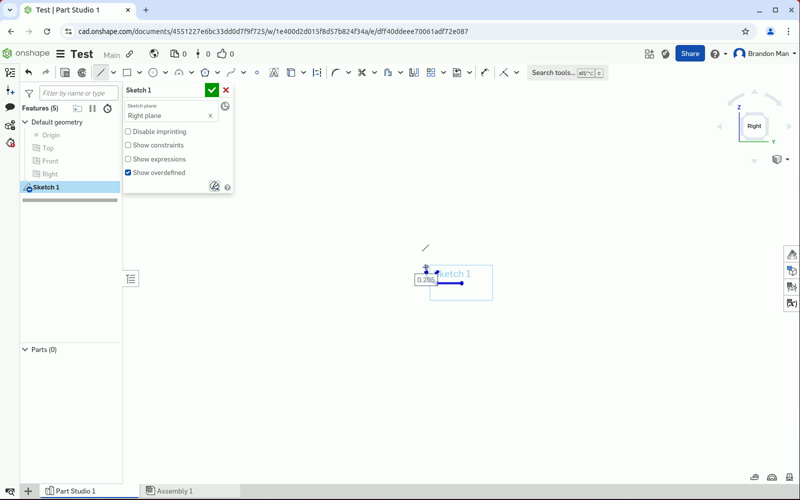
key_up(shift)
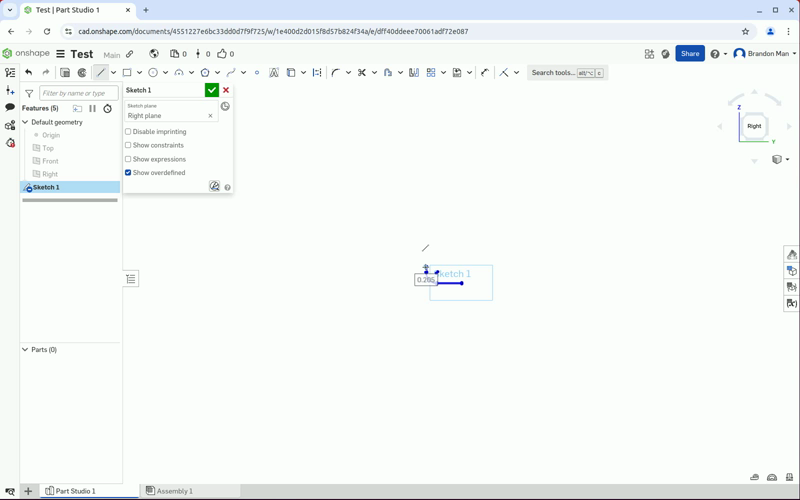
mouse_move(455, 266)
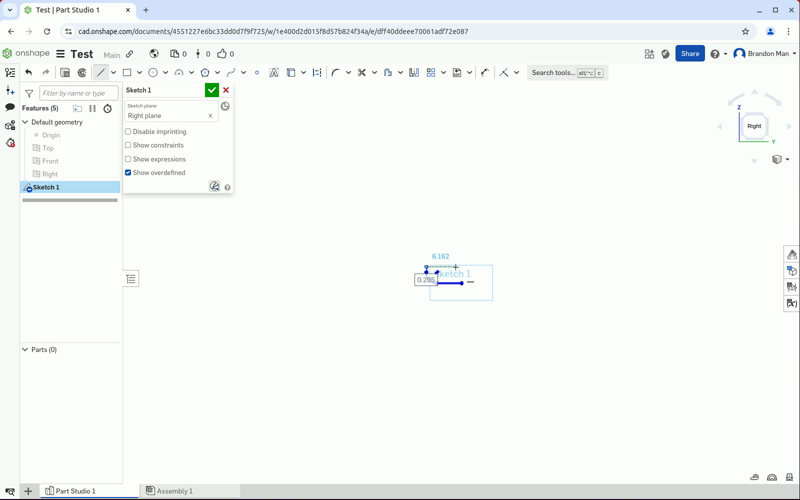
key_down(shift)
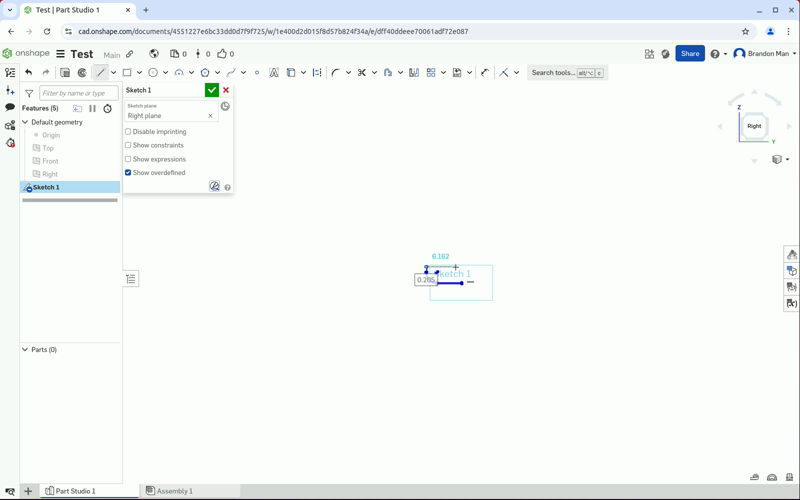
mouse_move(425, 272)
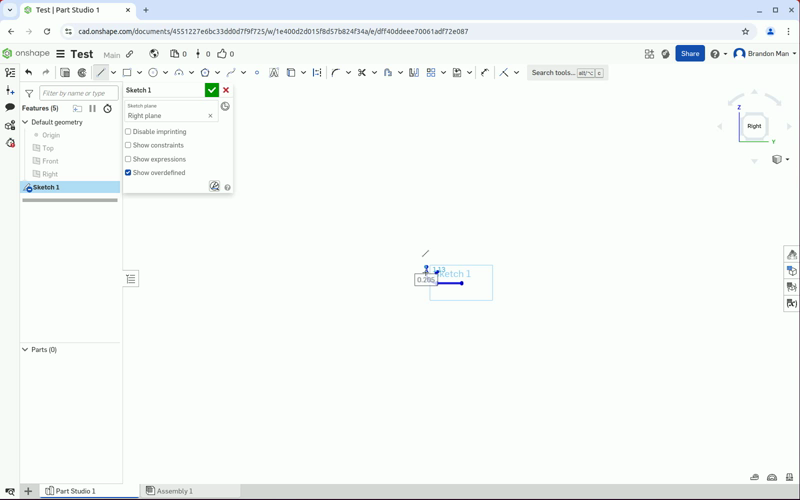
scroll(6)
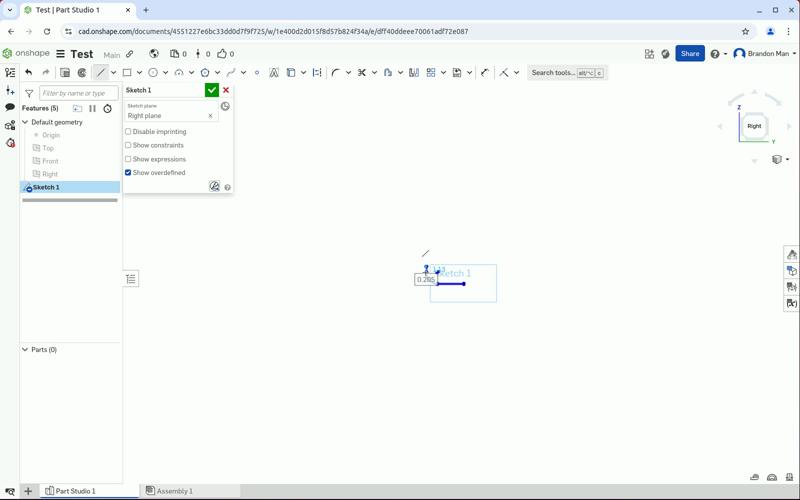
scroll(6)
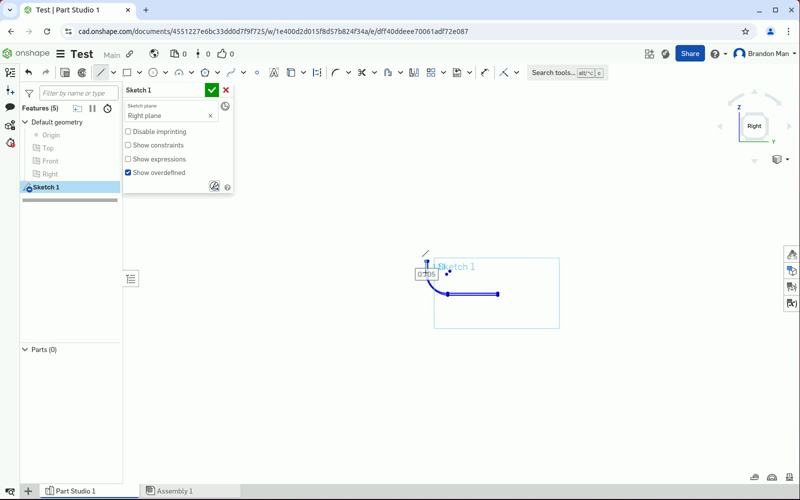
scroll(6)
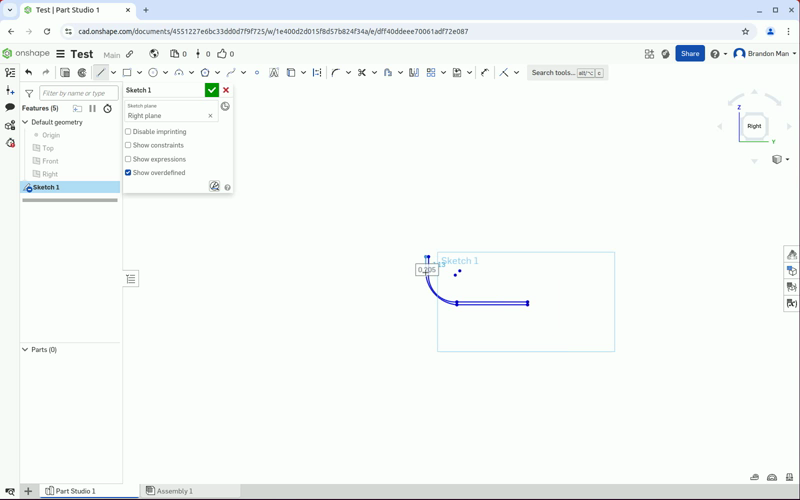
scroll(6)
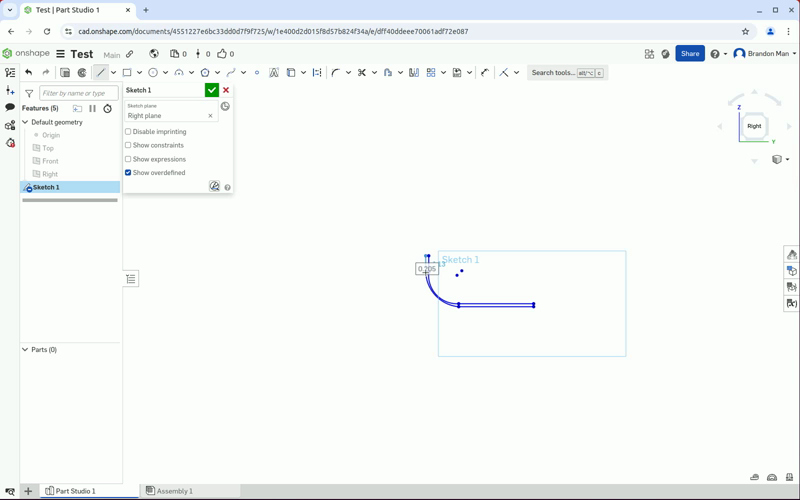
scroll(6)
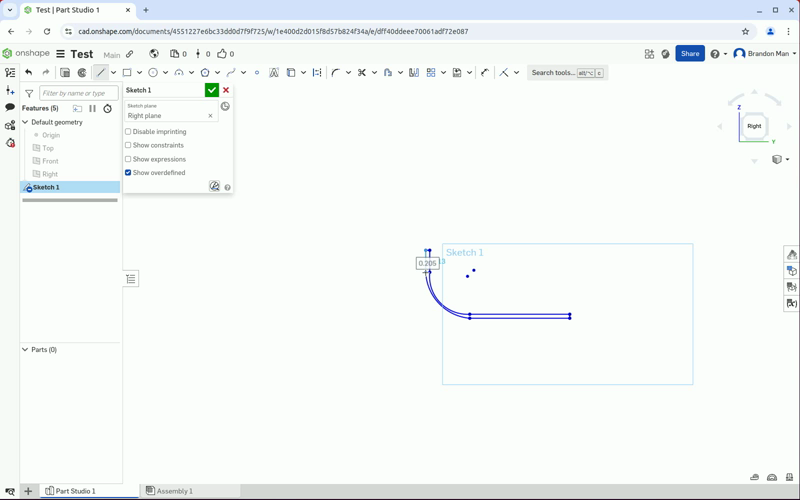
scroll(6)
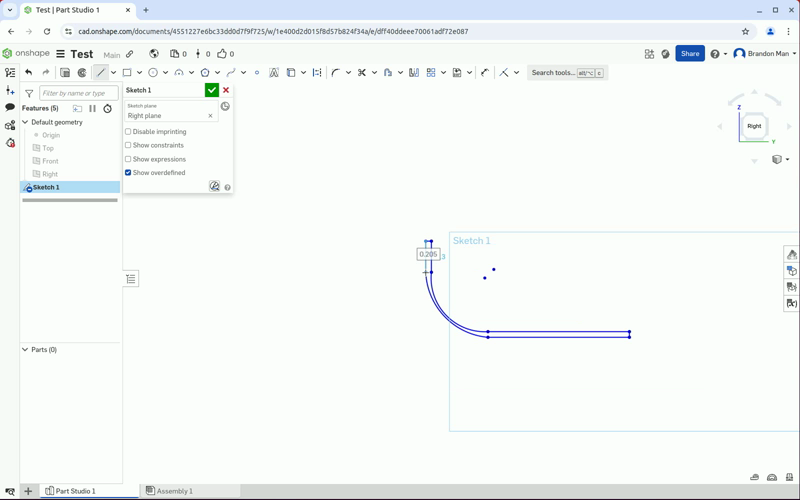
scroll(6)
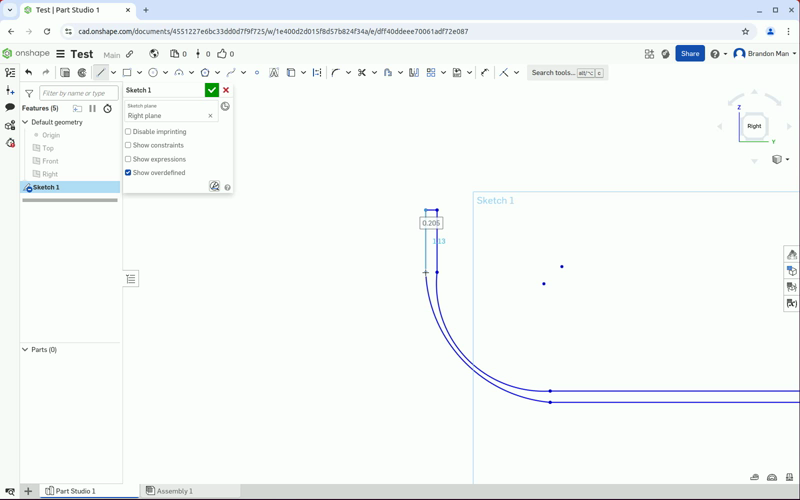
key_up(shift)
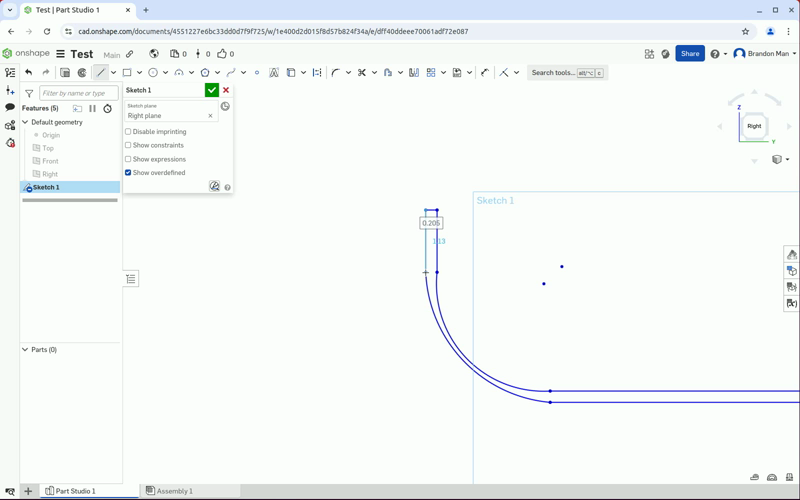
click(425, 272)
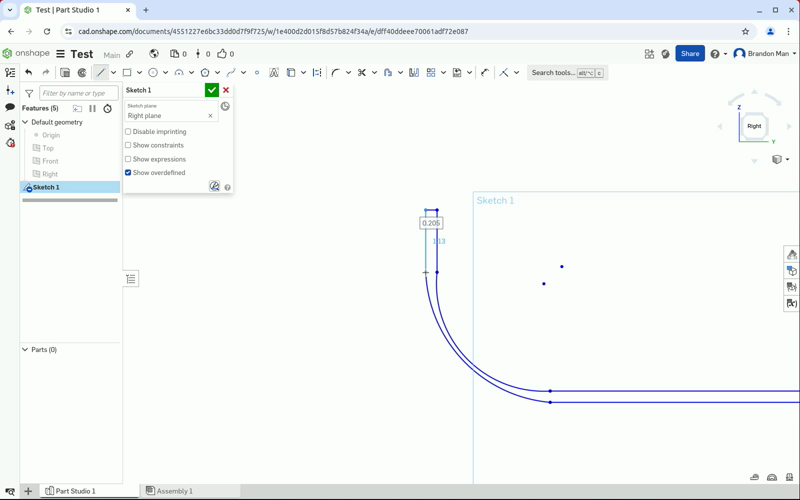
scroll(-6)
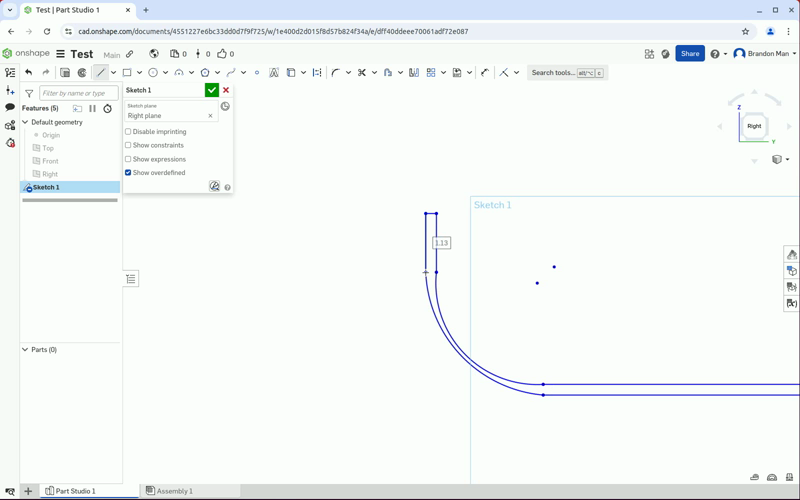
scroll(-6)
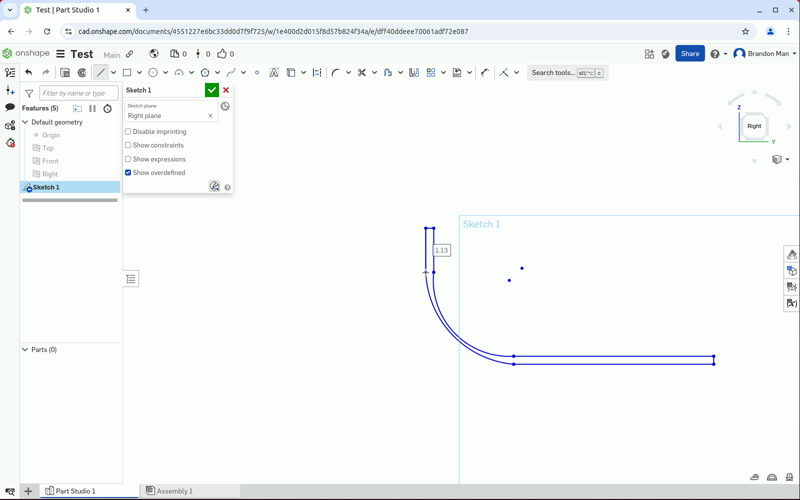
scroll(-6)
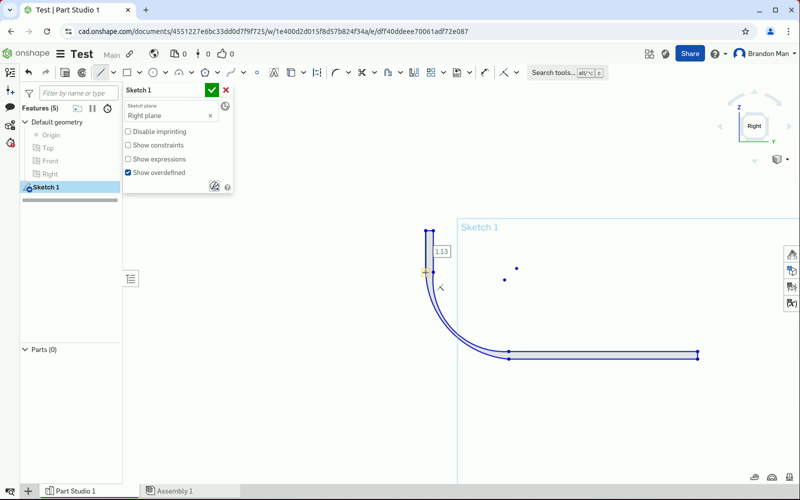
scroll(-6)
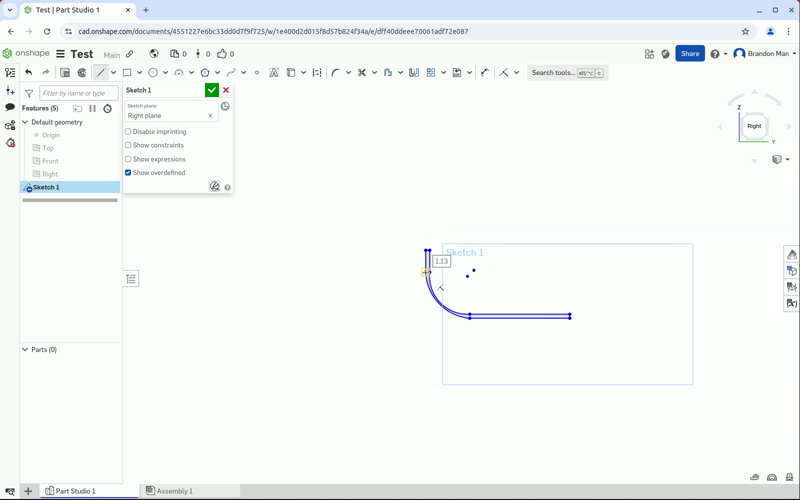
scroll(-6)
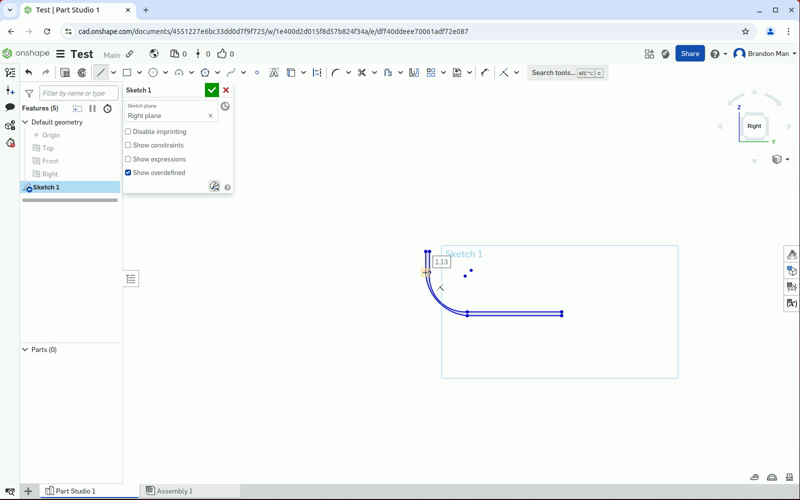
scroll(-6)
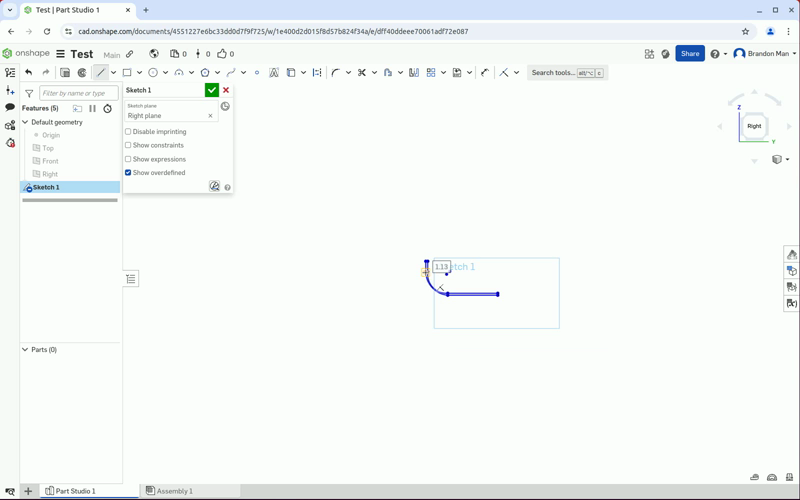
scroll(-6)
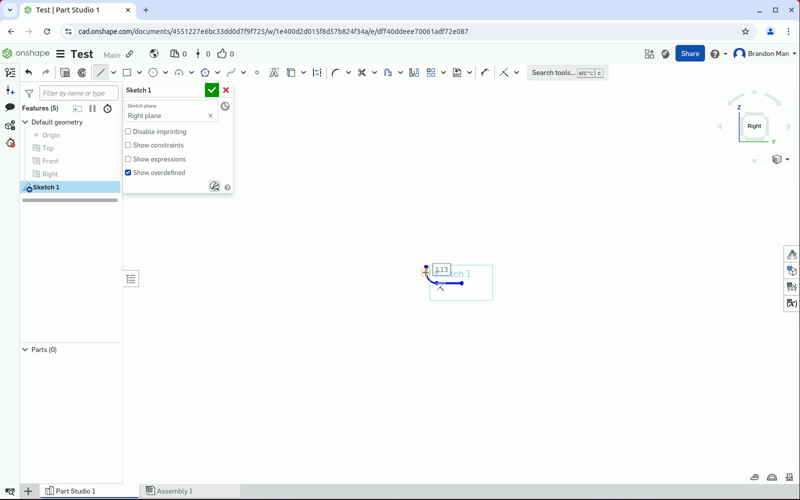
key(esc)
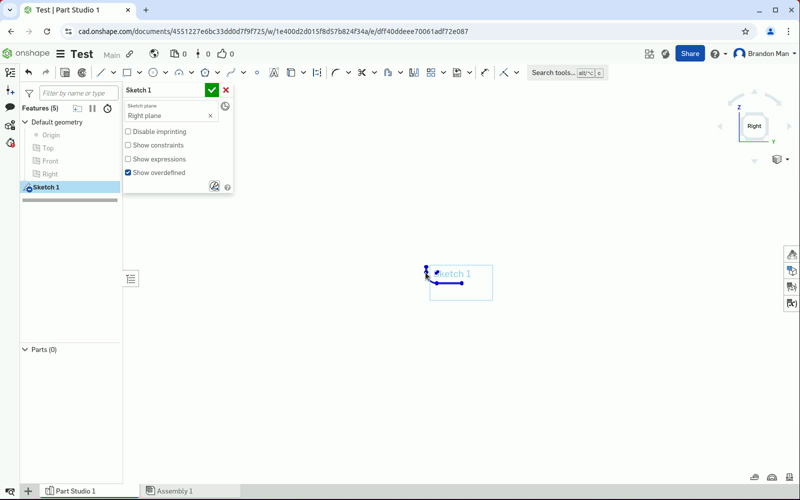
mouse_move(443, 283)
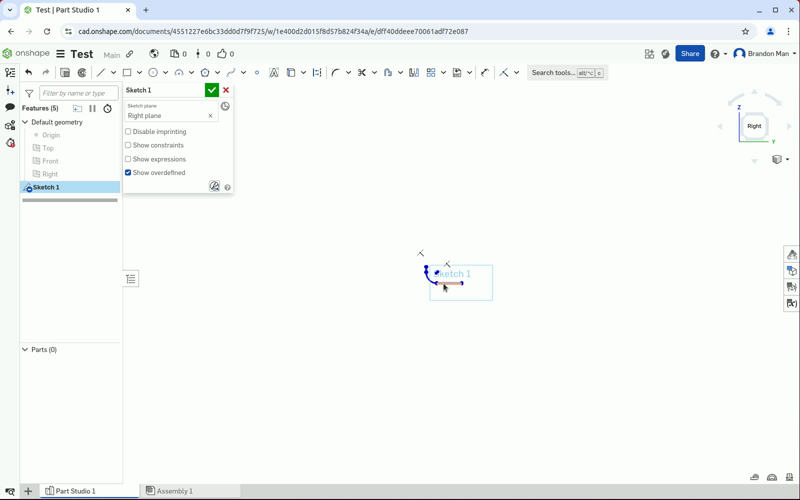
scroll(6)
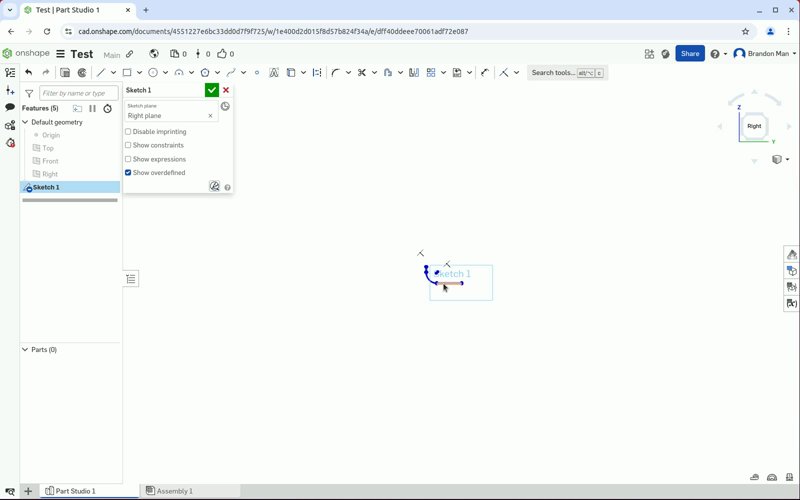
scroll(6)
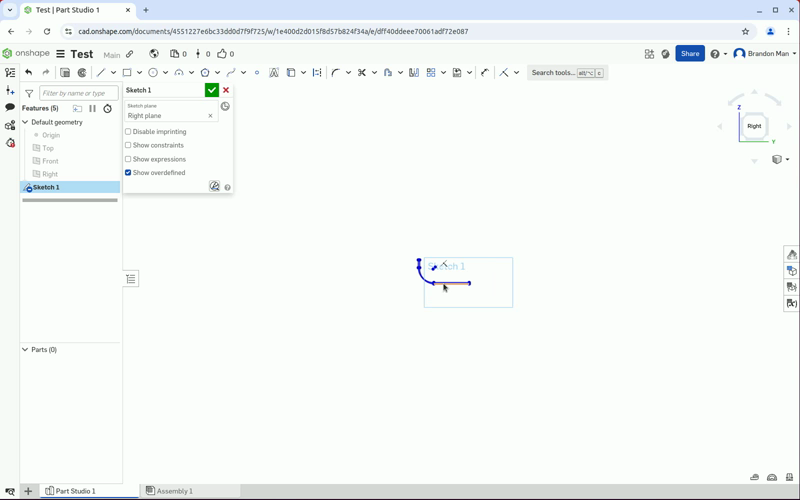
scroll(6)
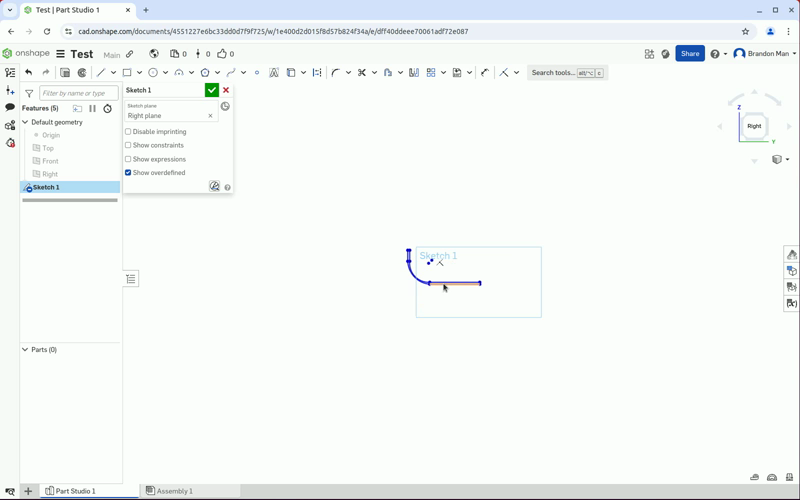
scroll(6)
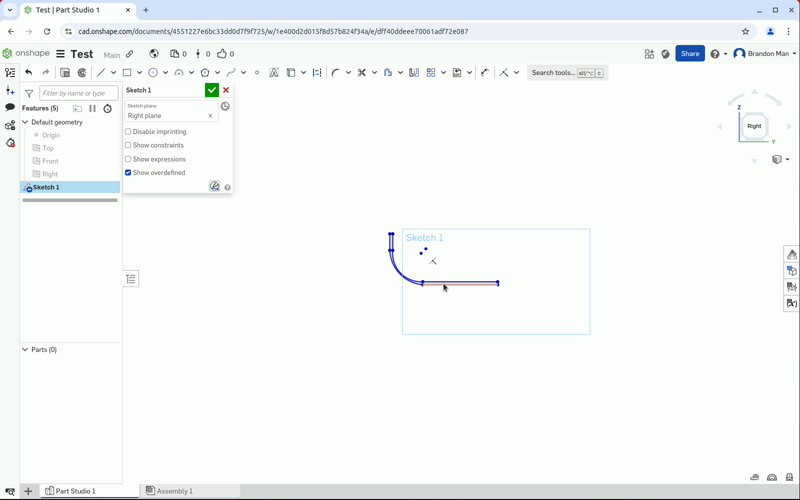
scroll(6)
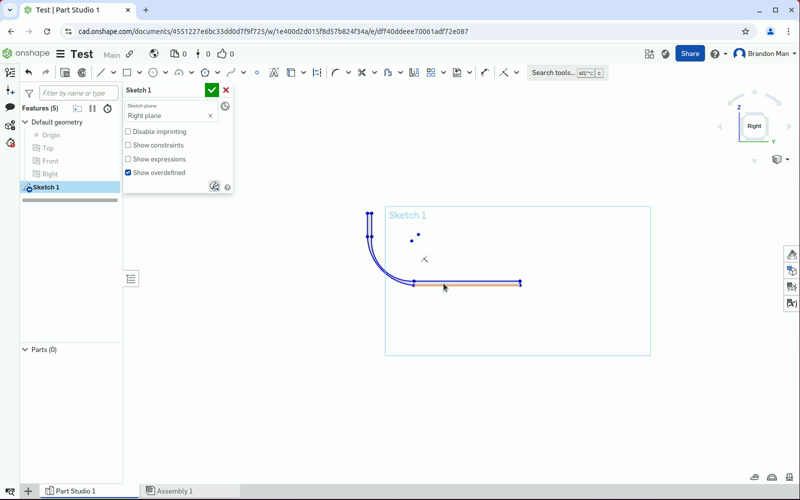
scroll(6)
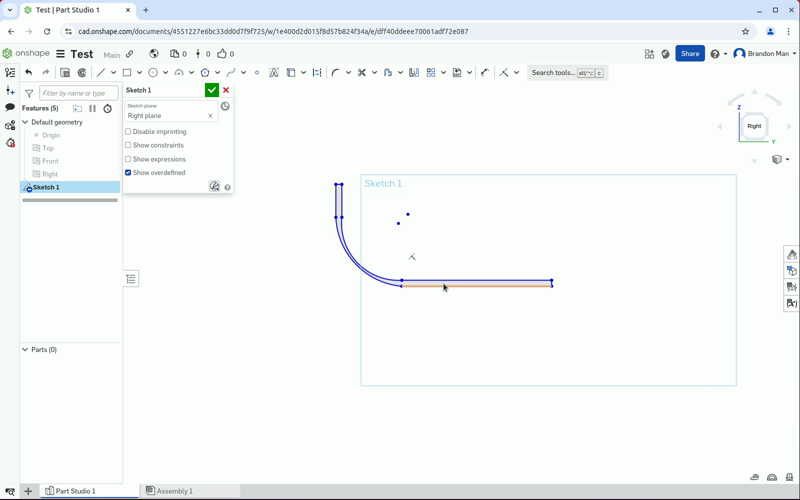
scroll(6)
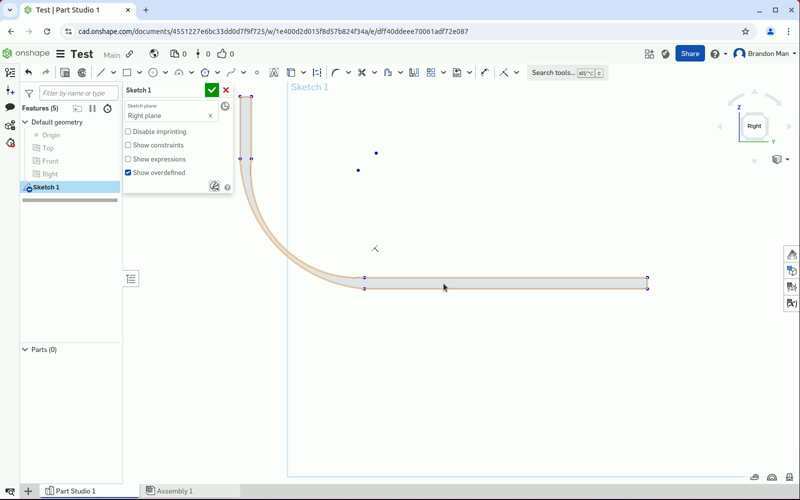
click(443, 283)
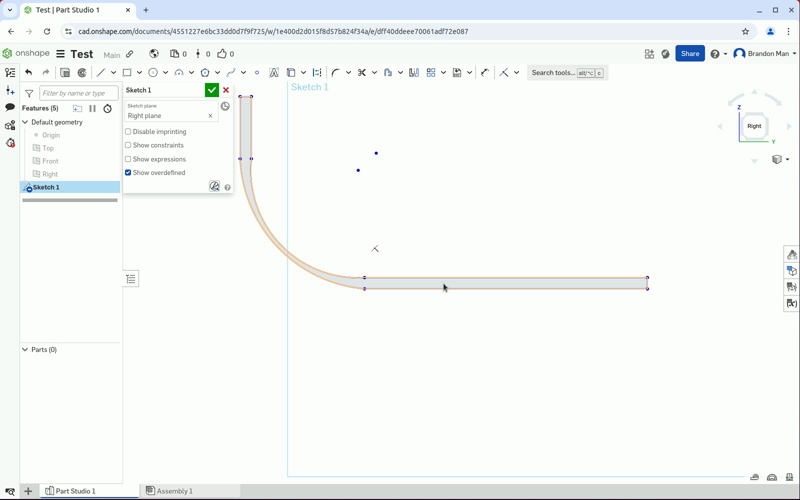
scroll(-6)
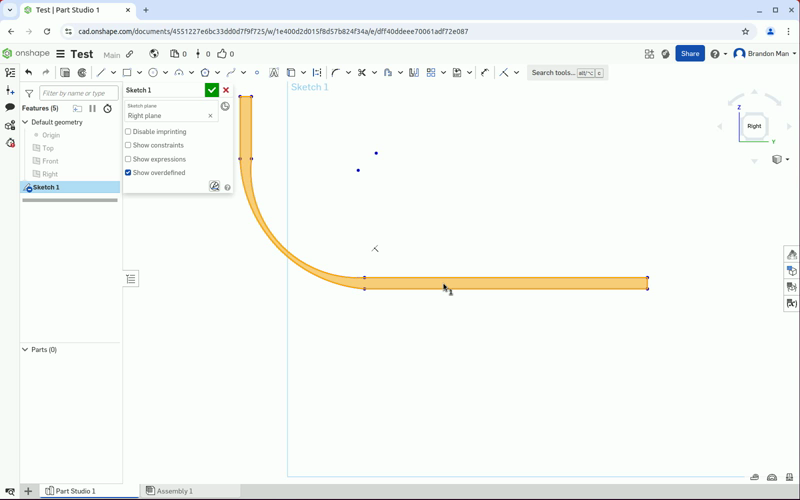
scroll(-6)
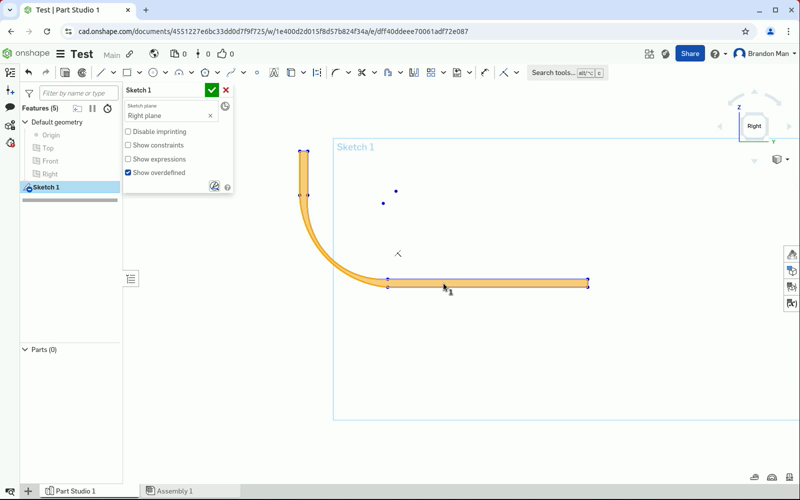
scroll(-6)
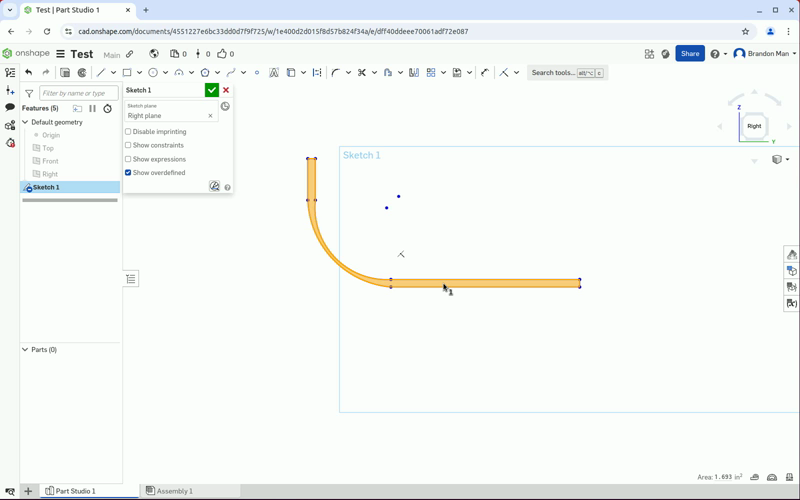
scroll(-6)
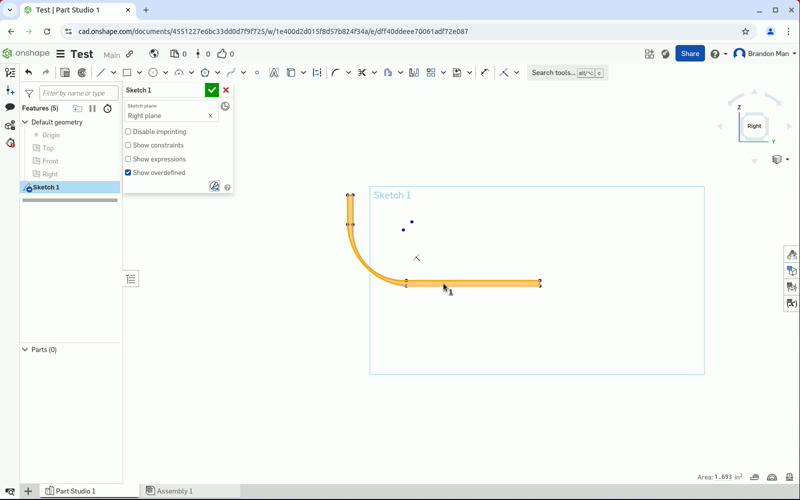
scroll(-6)
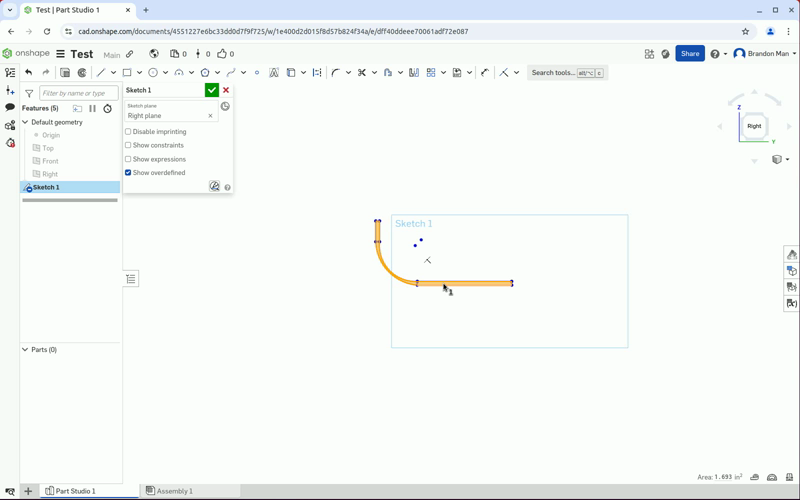
scroll(-6)
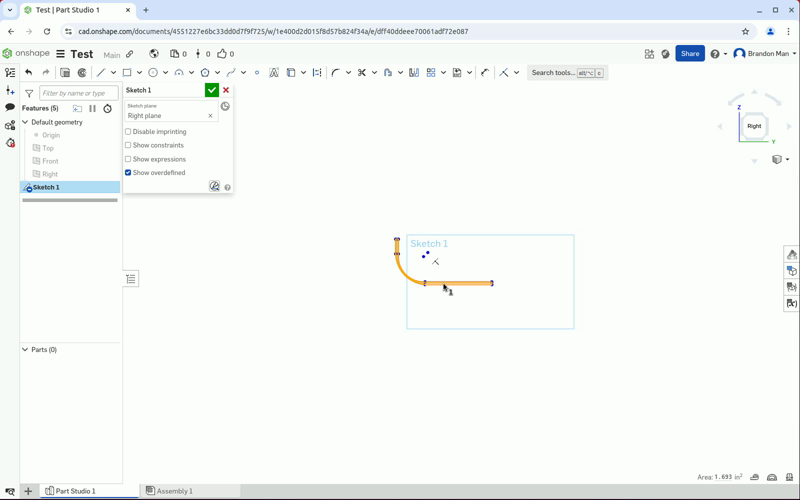
scroll(-6)
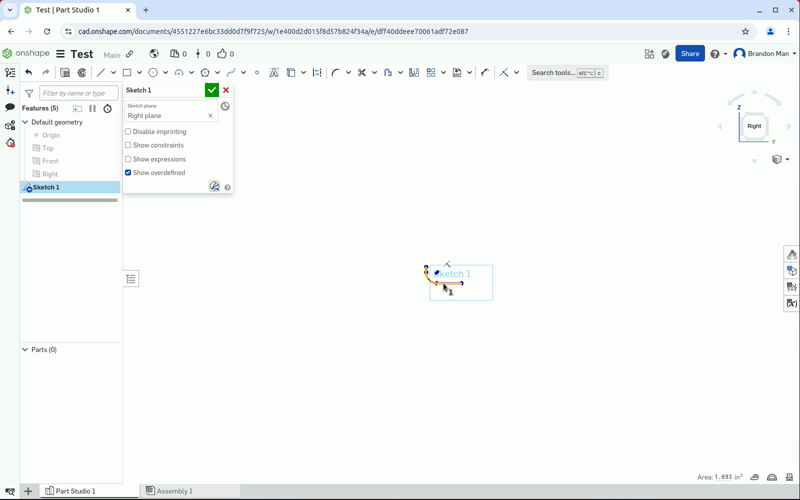
mouse_move(73, 352)
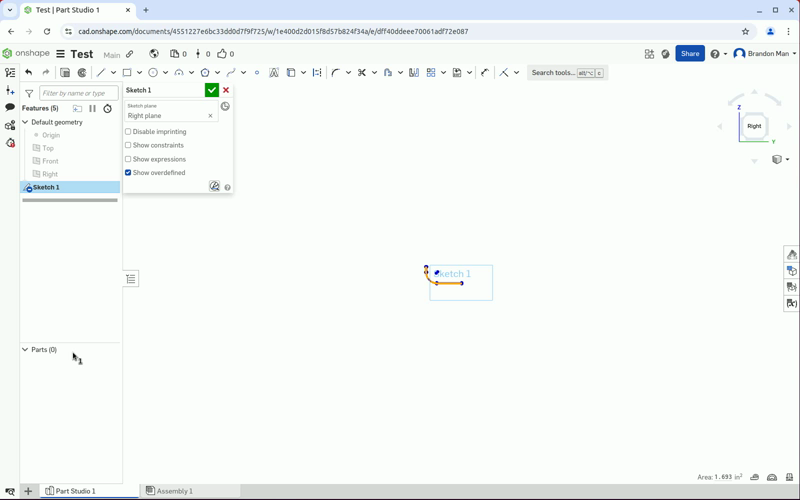
key(shift+y)
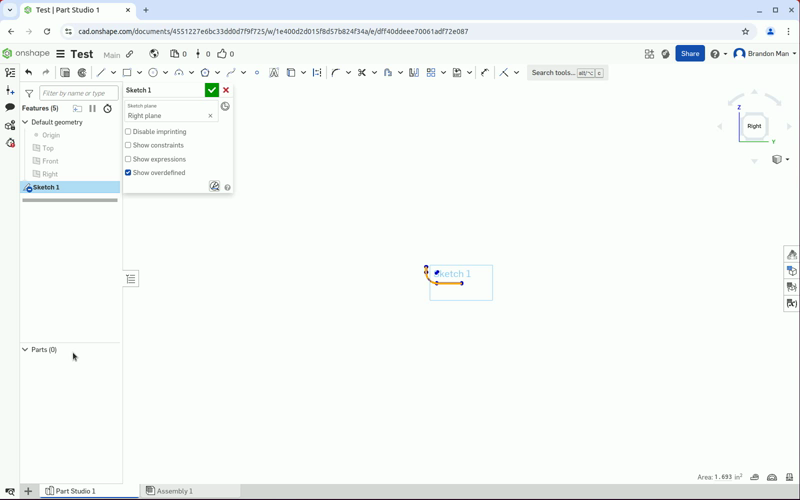
key(shift+e)
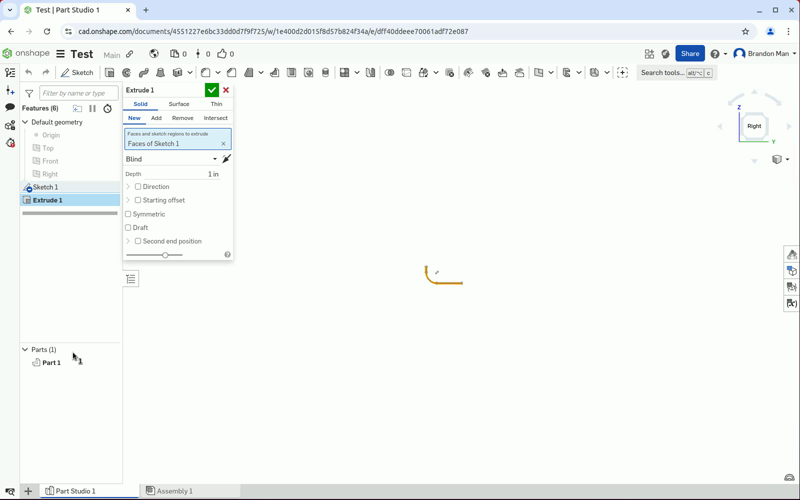
mouse_move(143, 106)
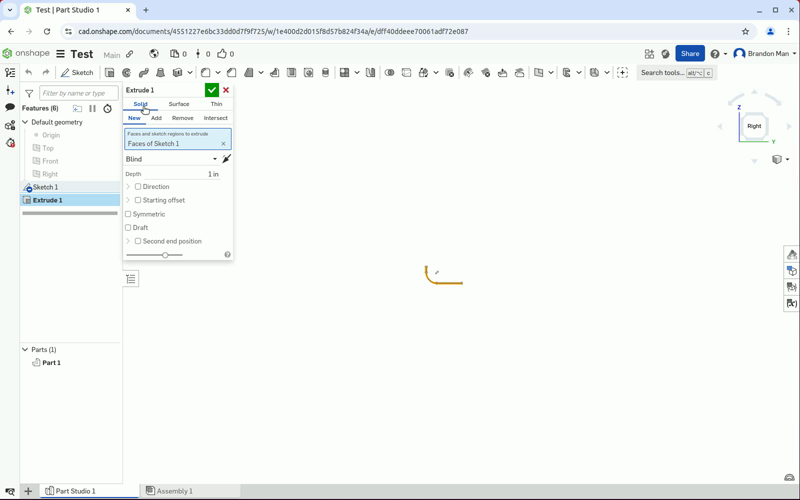
click(143, 106)
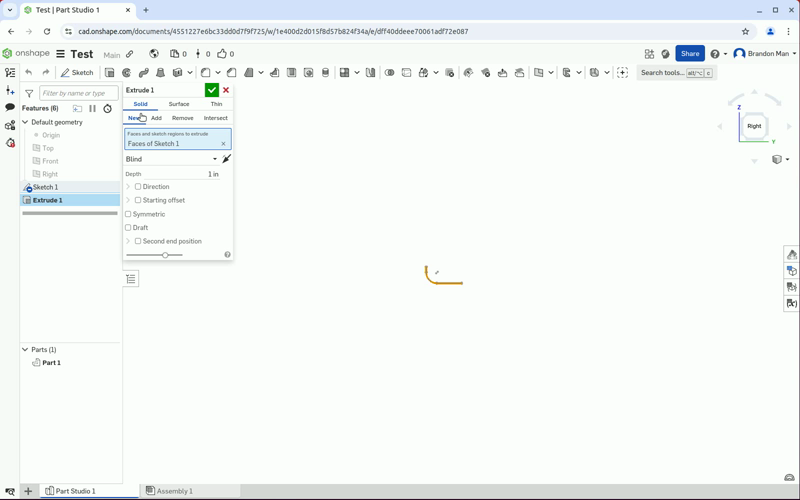
mouse_move(137, 120)
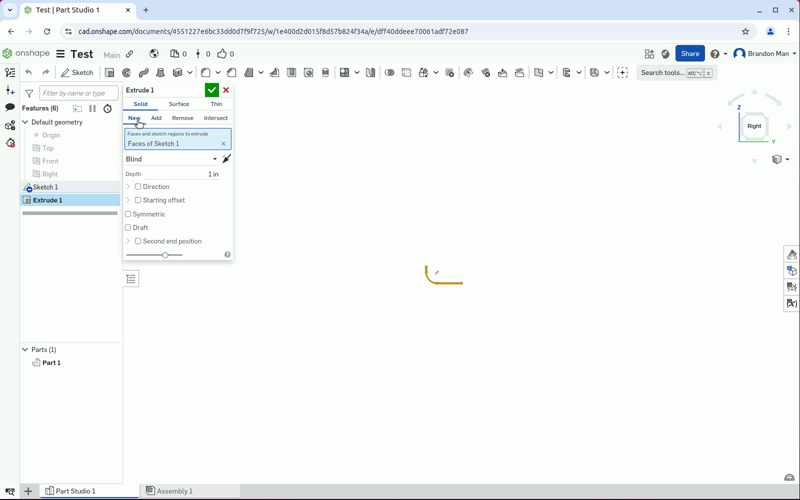
click(137, 120)
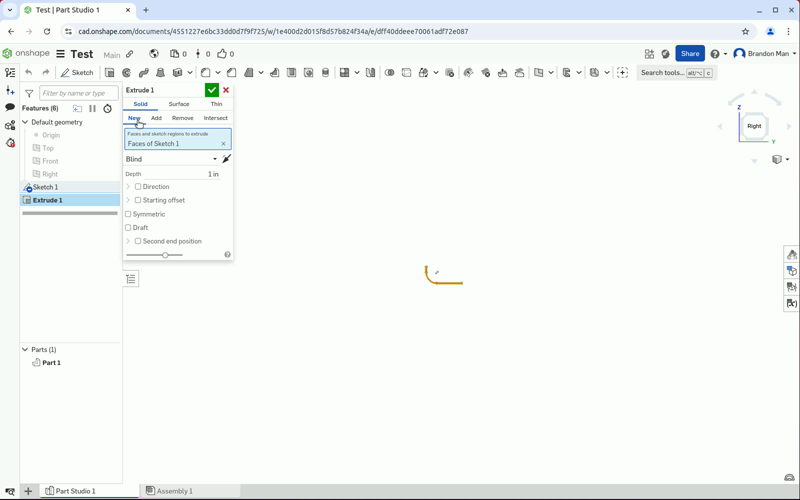
key(tab, 4)
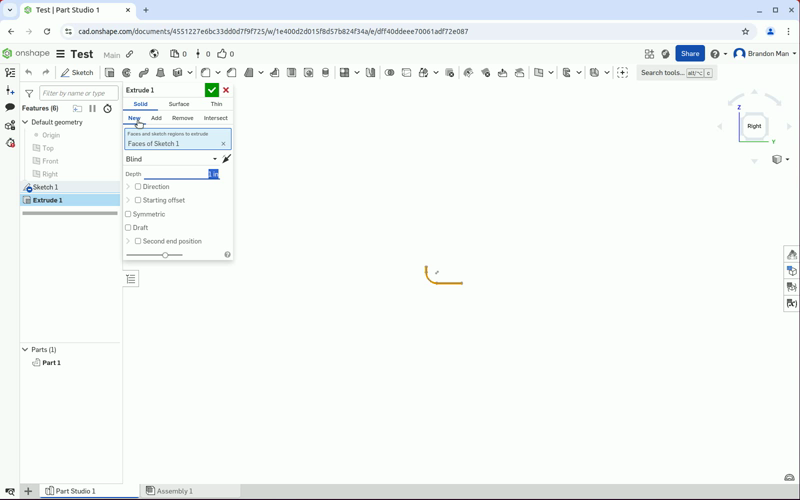
text(23.108)
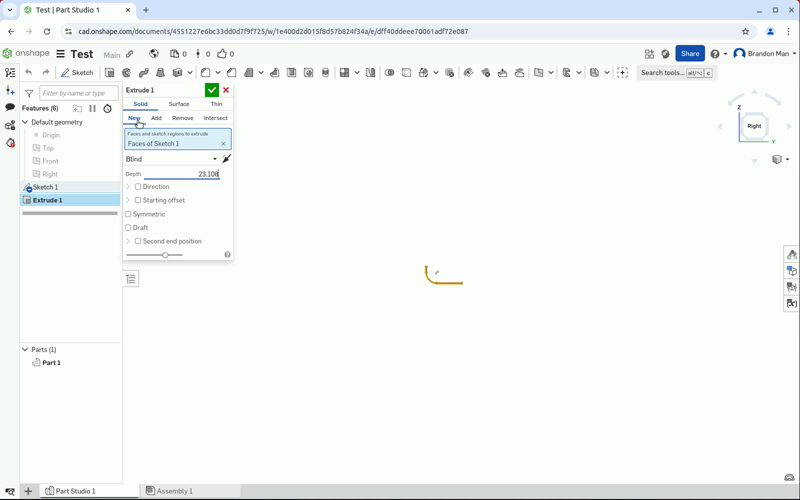
key(enter)
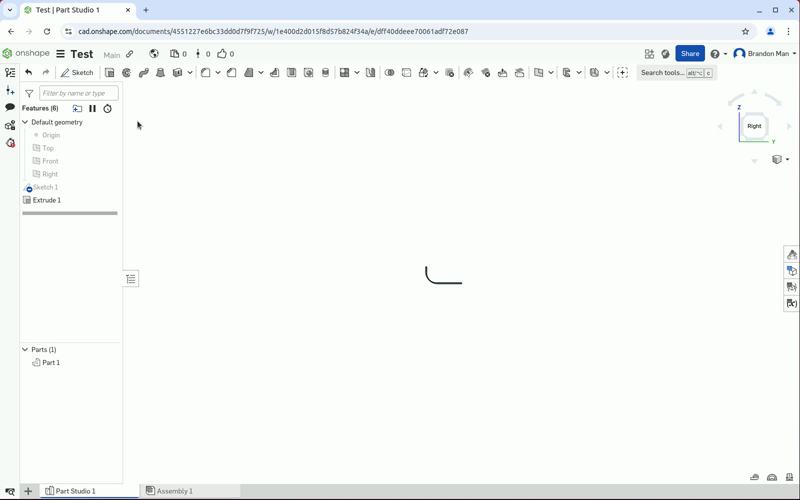
key(shift+h)
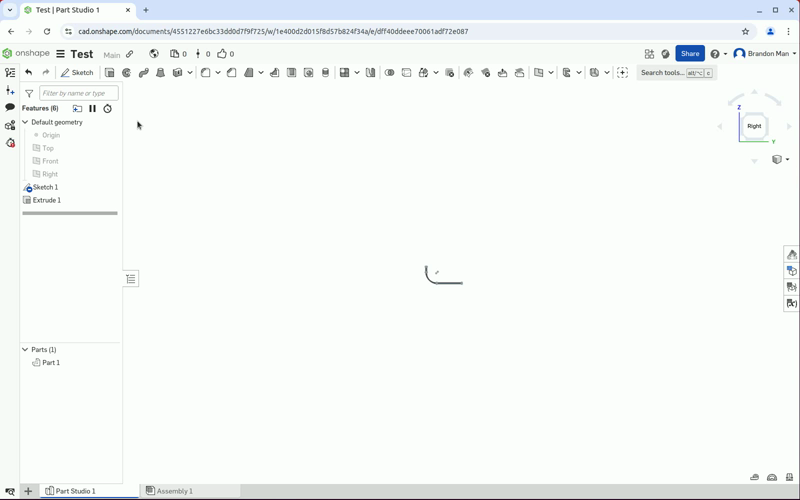
key(shift+h)
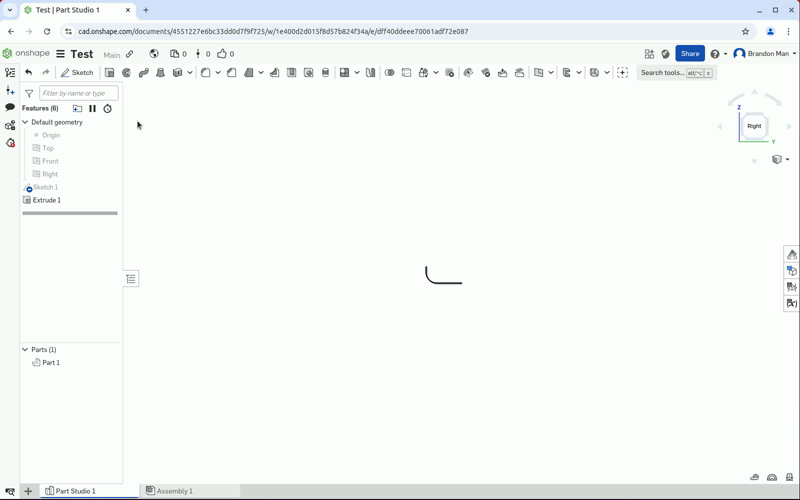
mouse_move(73, 189)
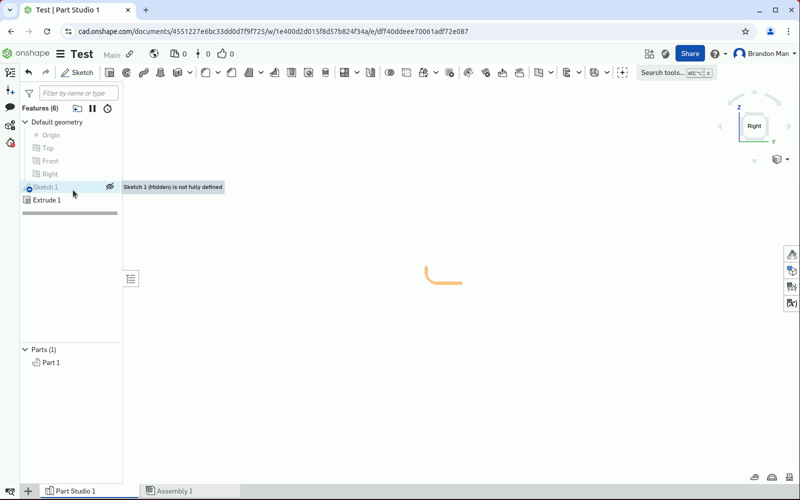
click(73, 189)
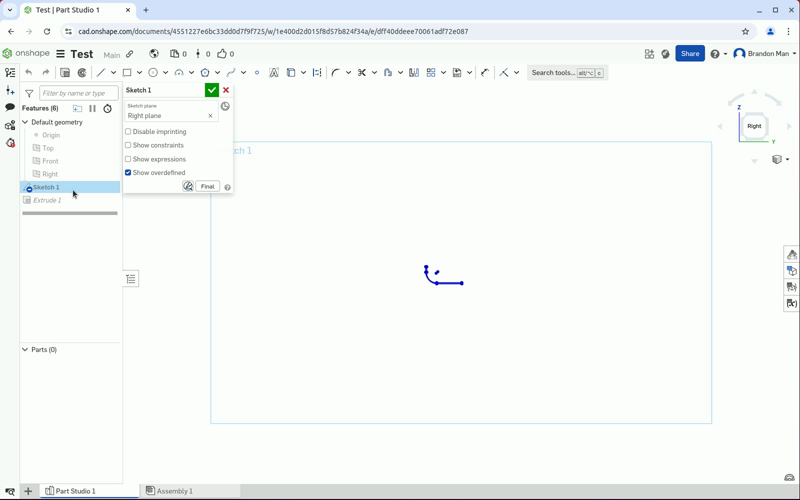
mouse_move(229, 92)
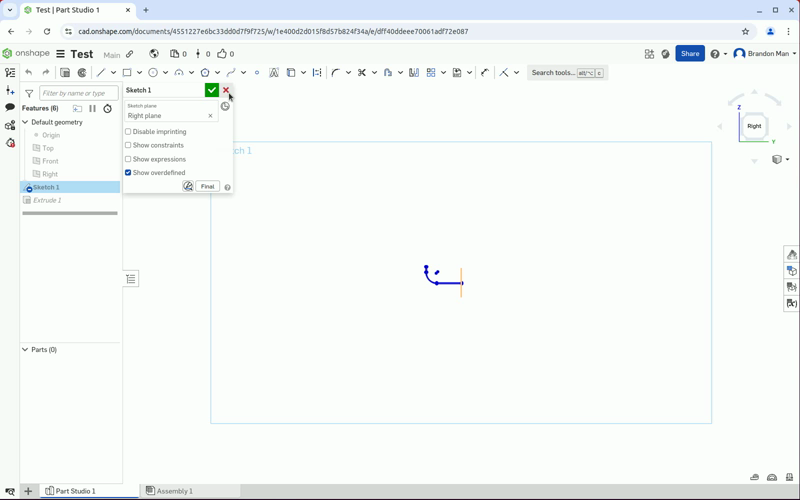
click(229, 92)
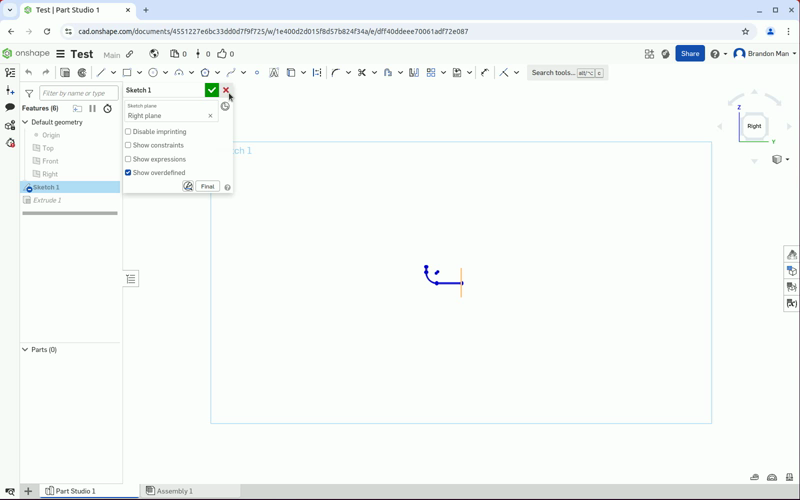
key(shift+s)
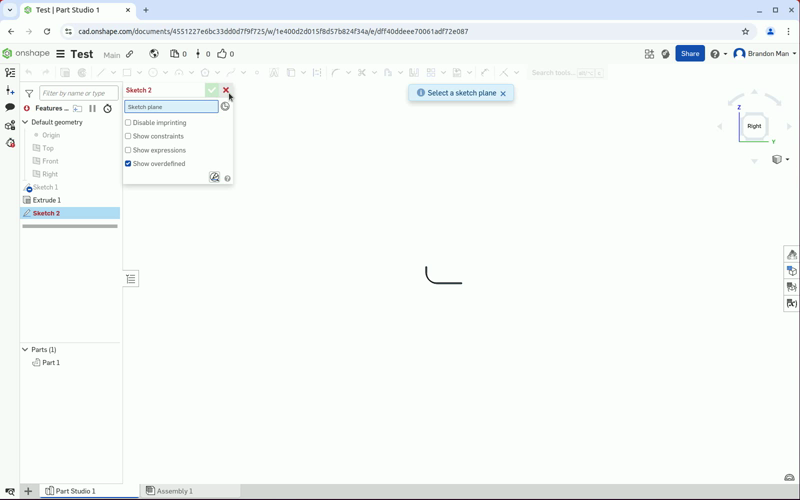
mouse_move(73, 176)
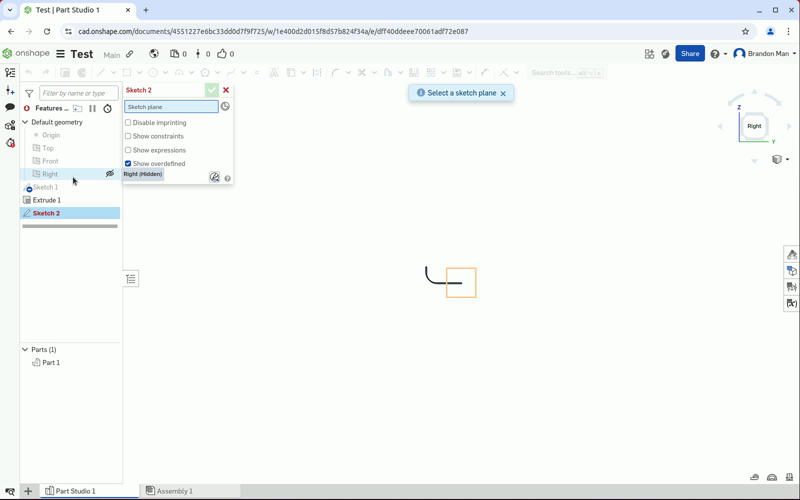
click(73, 176)
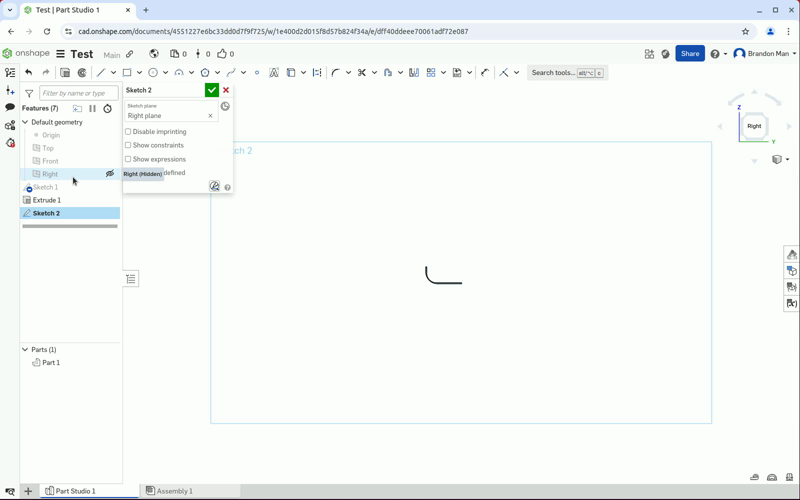
mouse_move(73, 352)
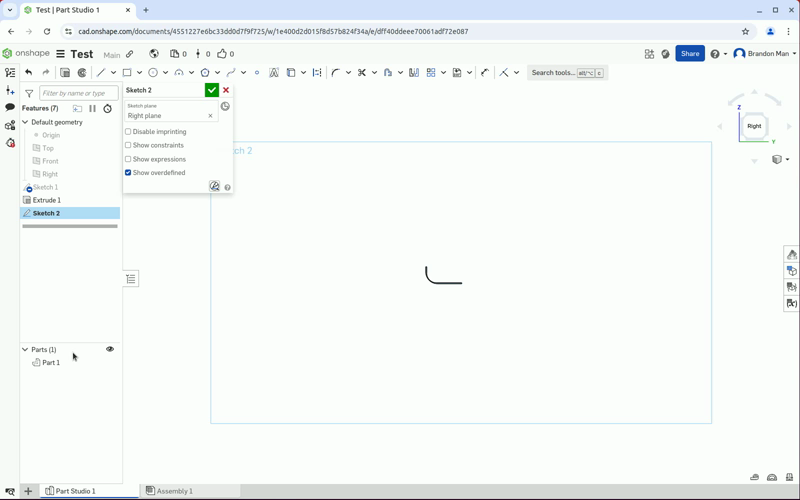
key(y)
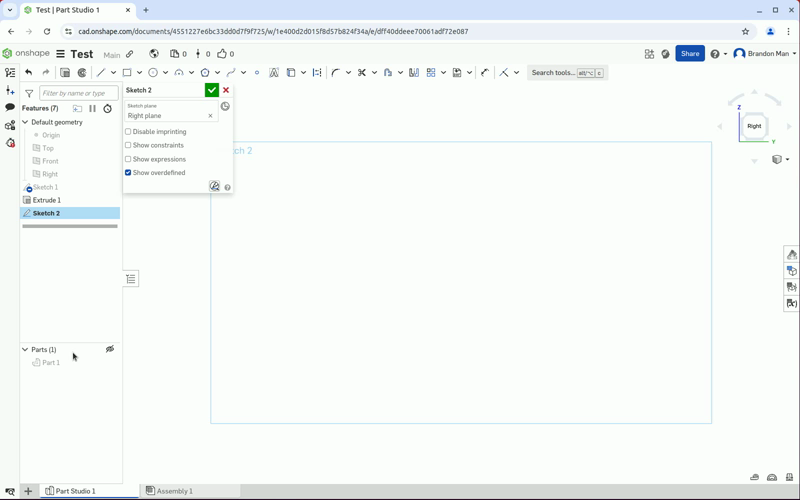
key(l)
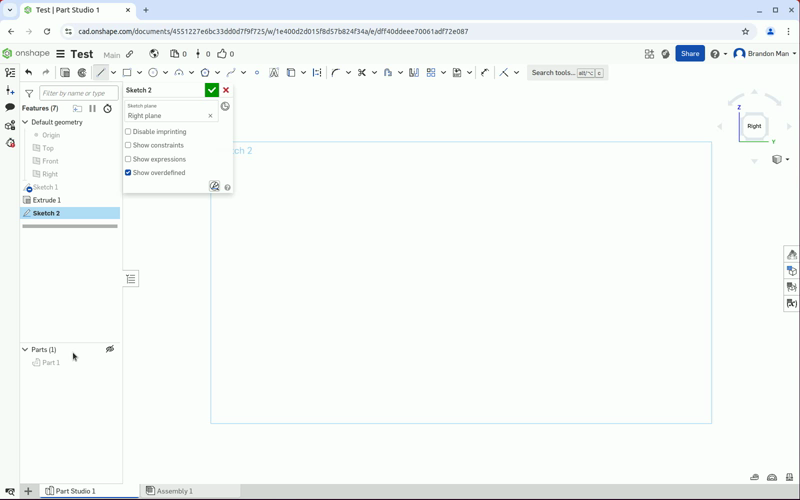
key_down(shift)
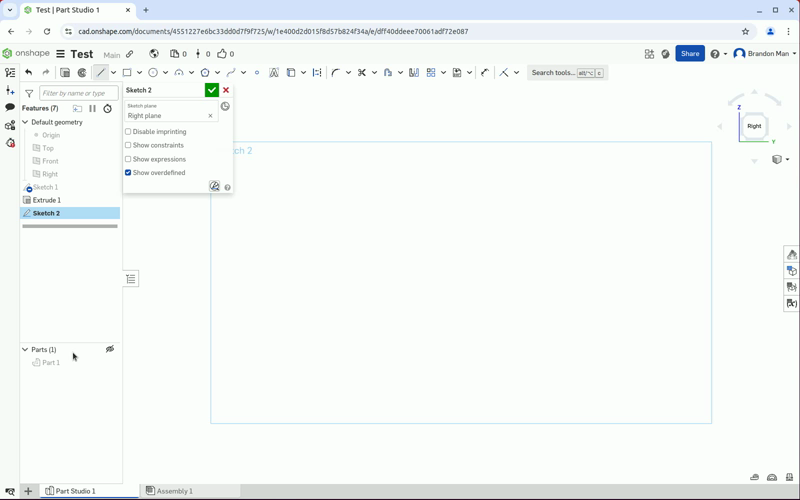
mouse_move(479, 282)
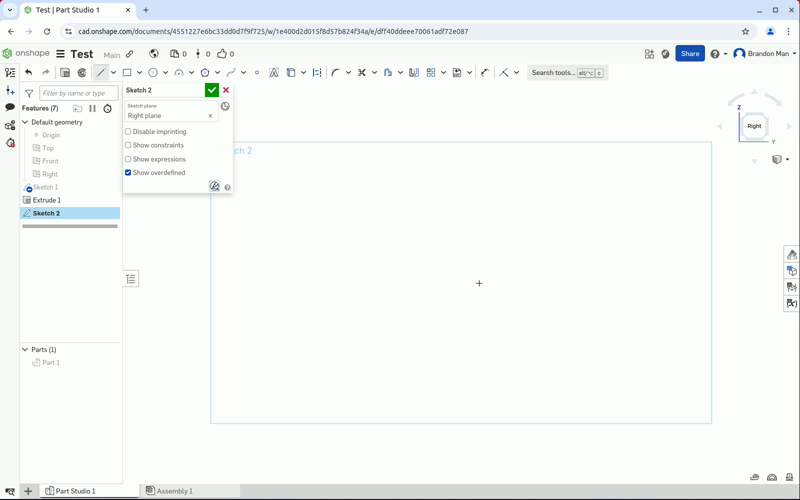
click(479, 282)
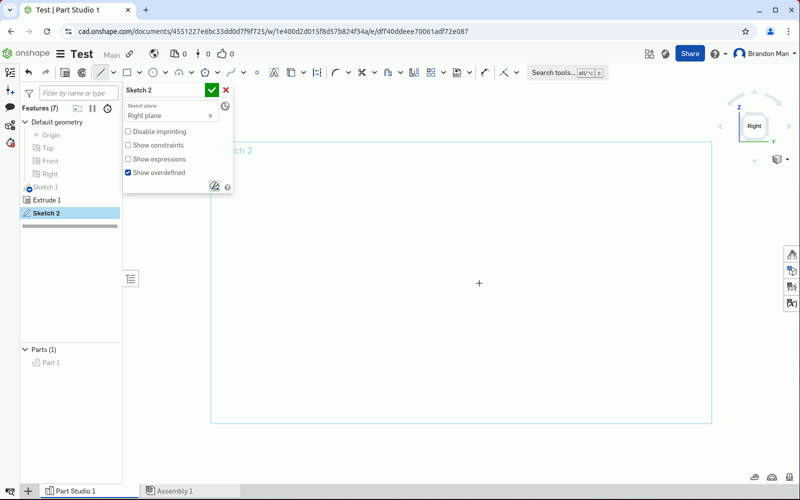
key_up(shift)
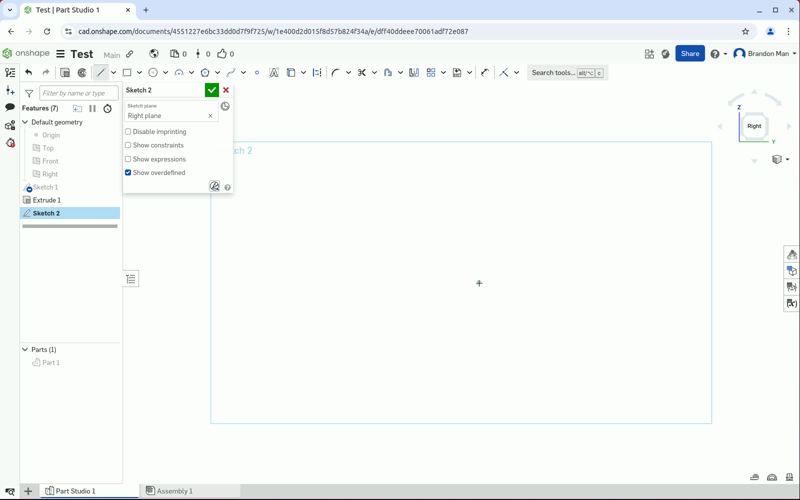
key_down(shift)
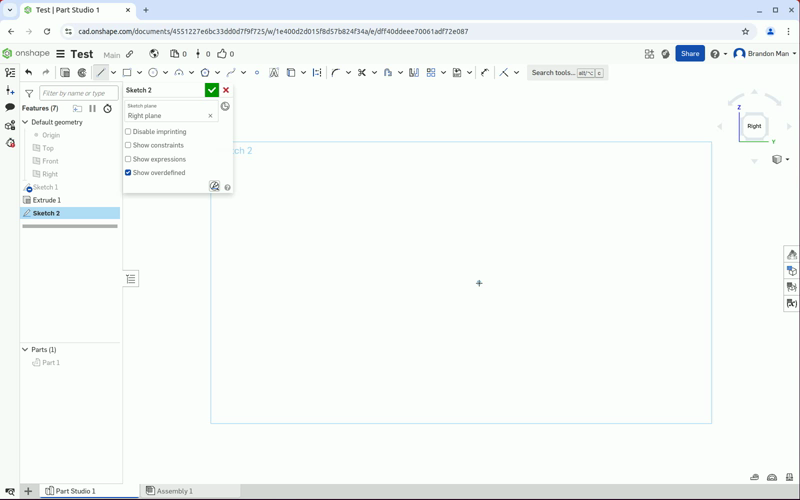
mouse_move(509, 282)
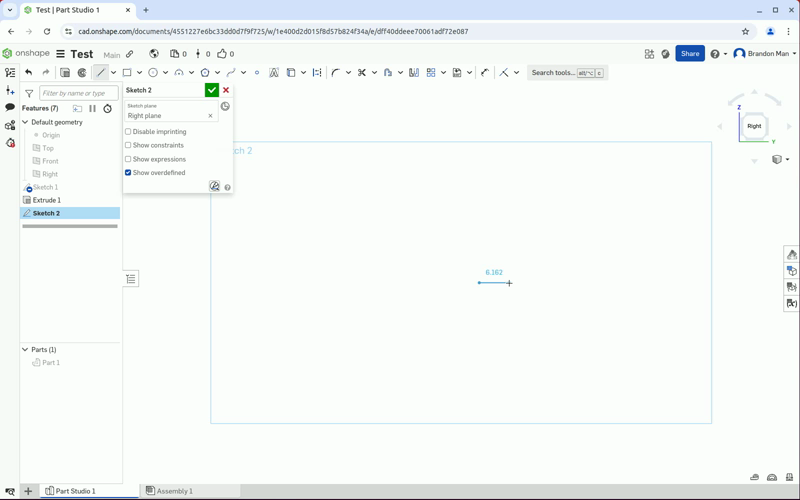
mouse_move(480, 282)
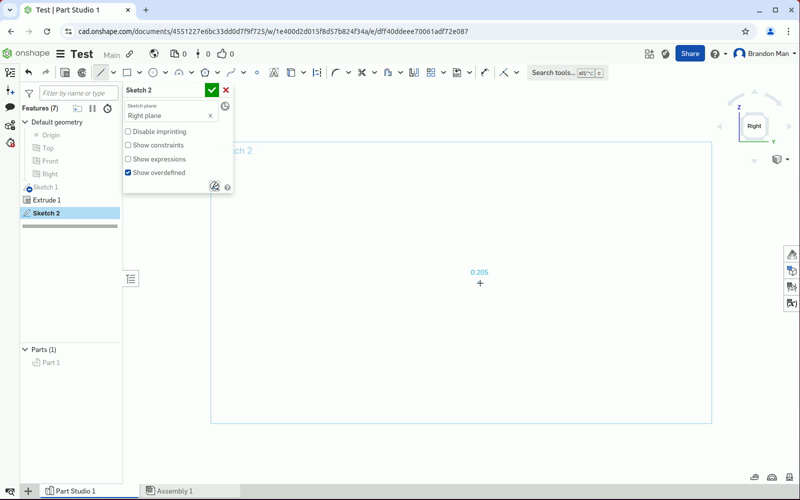
scroll(6)
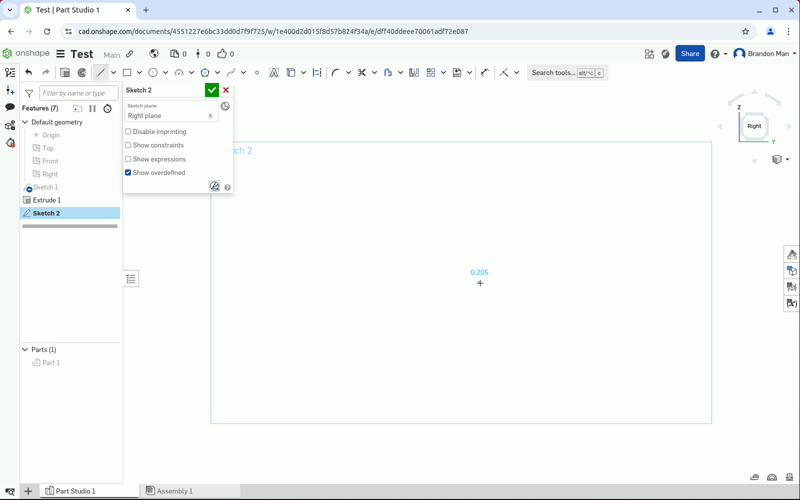
scroll(6)
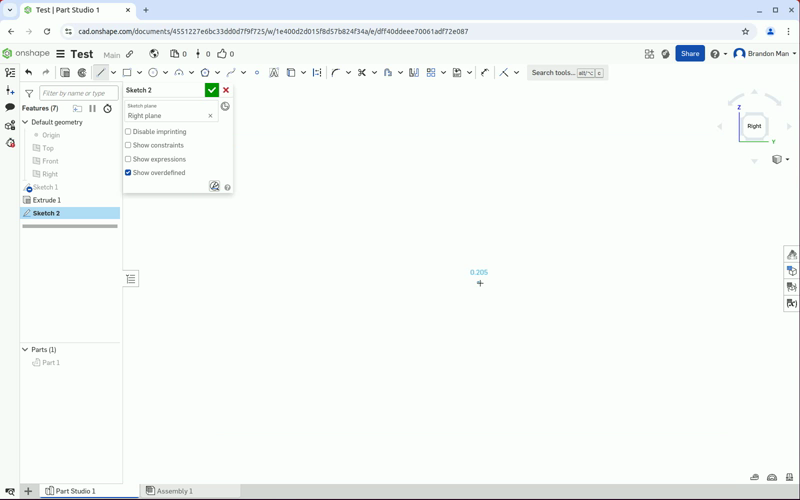
scroll(6)
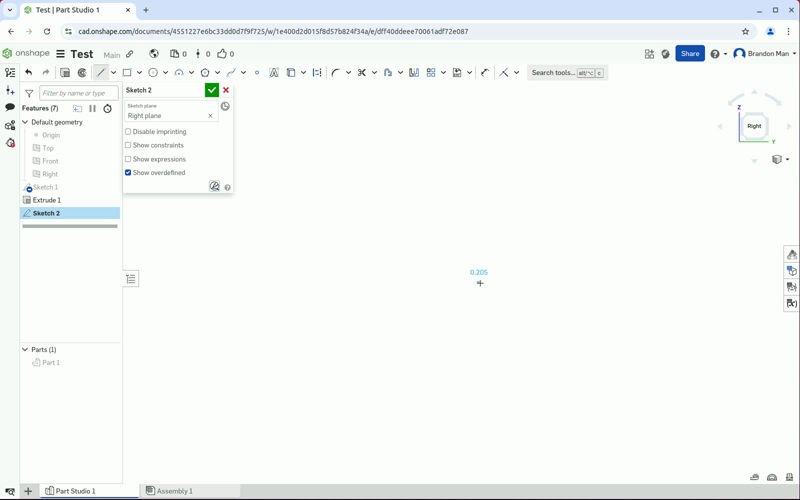
scroll(6)
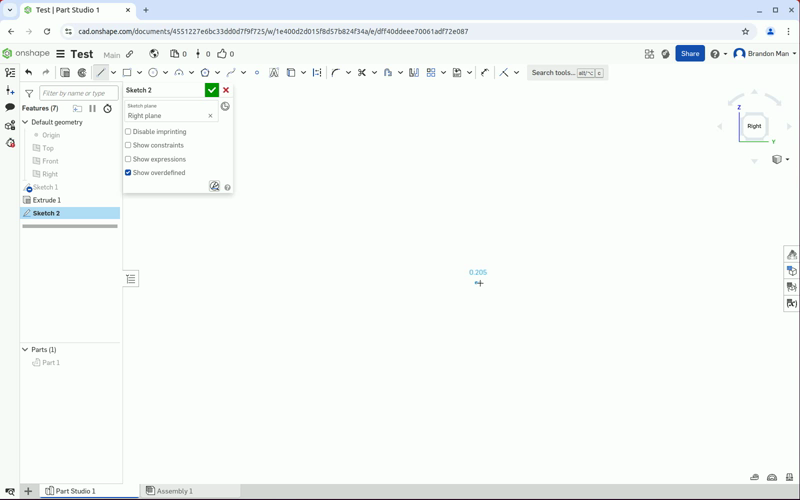
scroll(6)
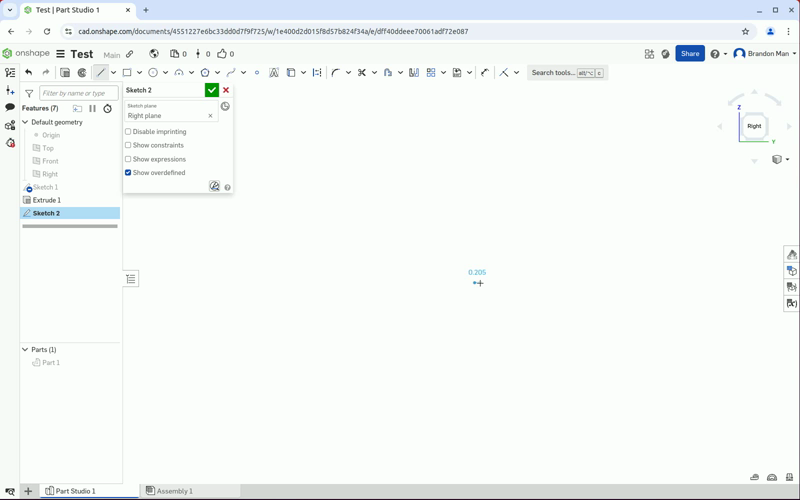
scroll(6)
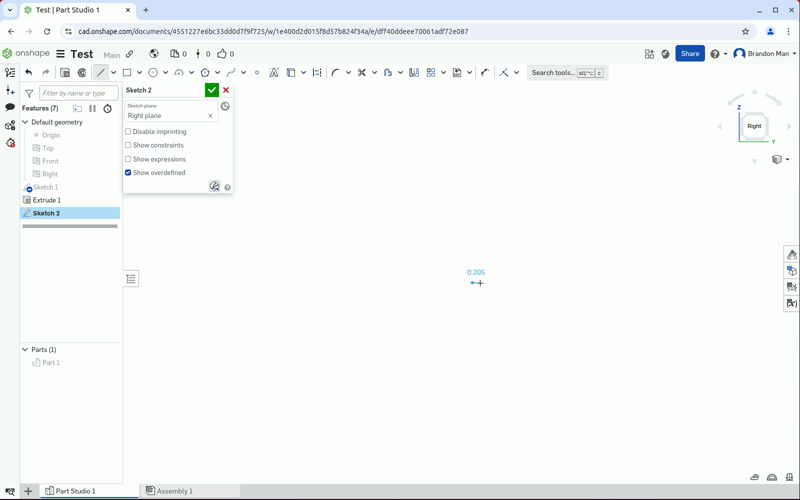
scroll(6)
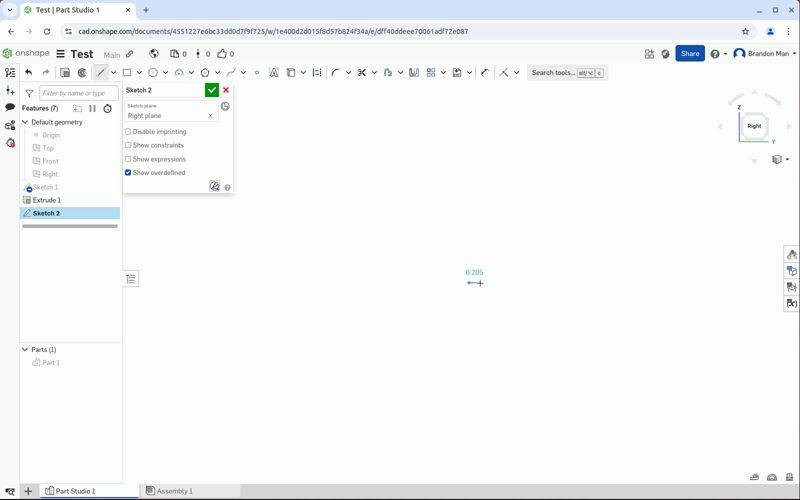
click(480, 282)
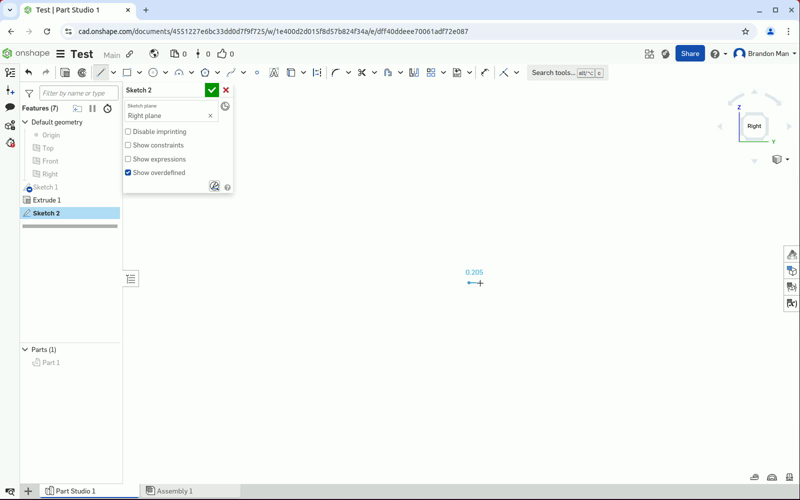
scroll(-6)
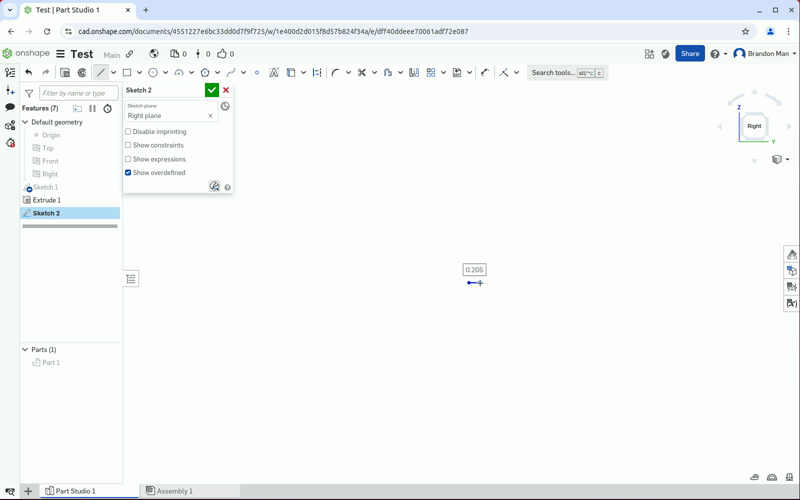
scroll(-6)
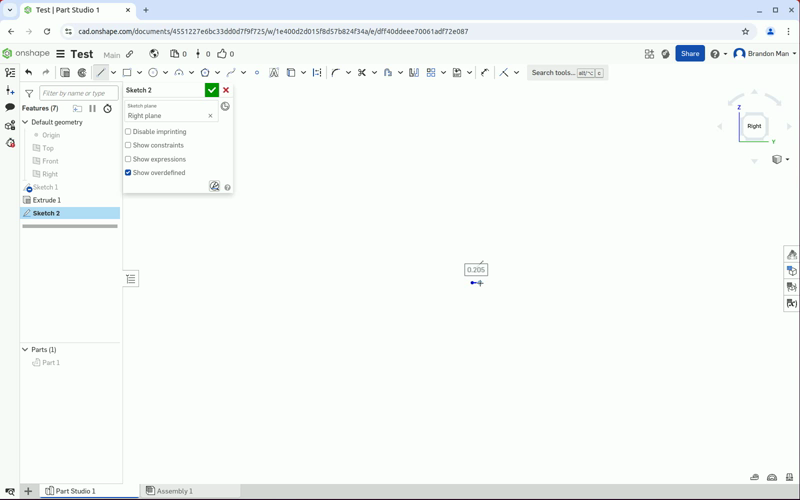
scroll(-6)
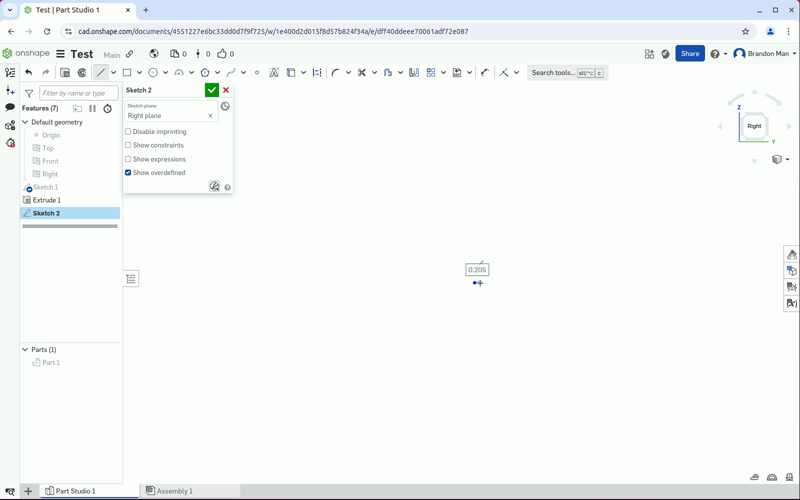
scroll(-6)
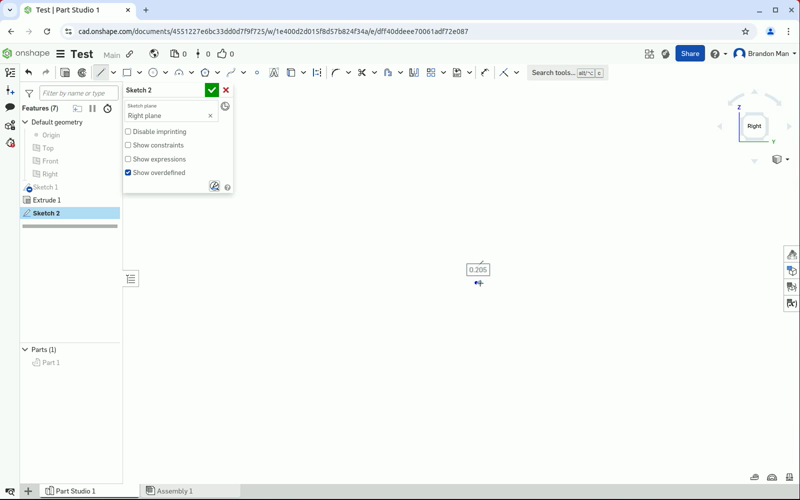
scroll(-6)
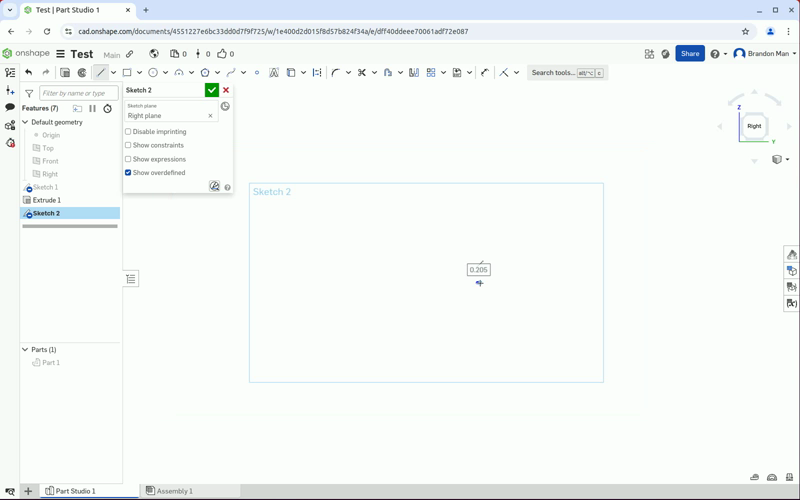
scroll(-6)
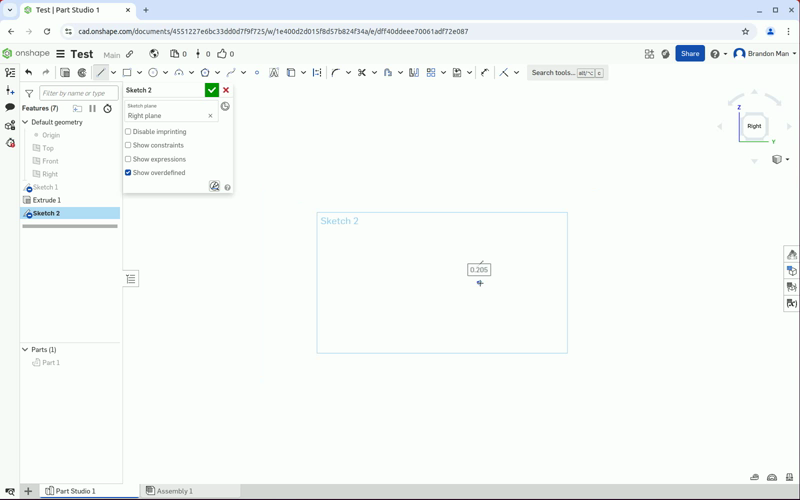
scroll(-6)
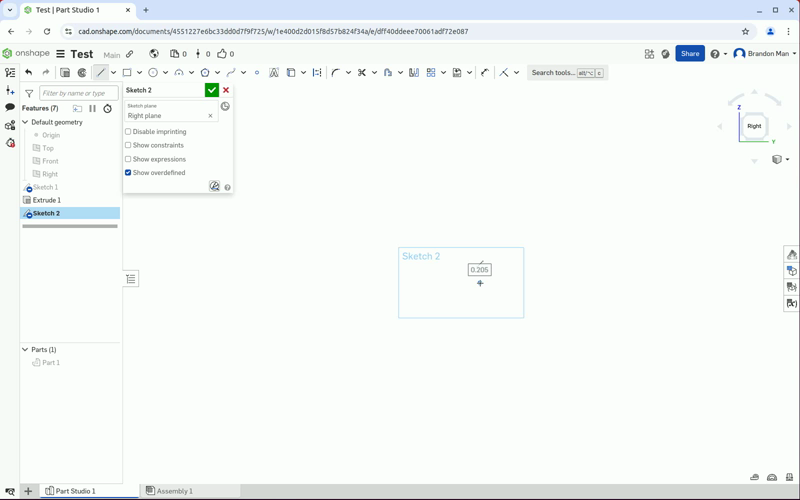
key_up(shift)
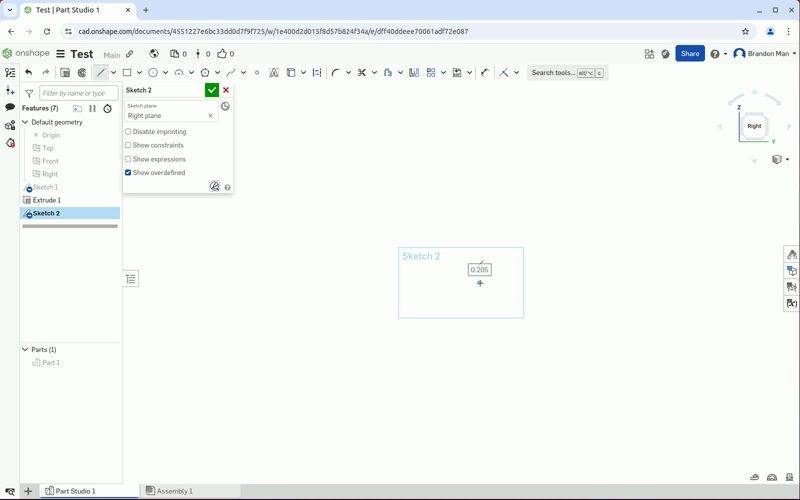
key_down(shift)
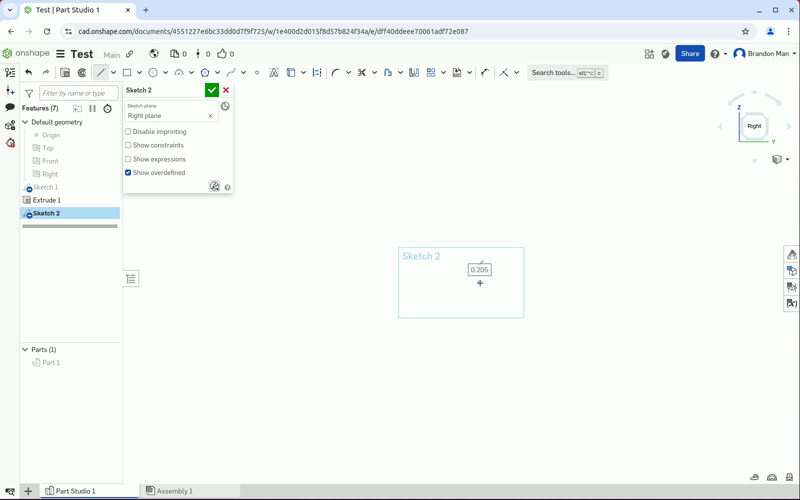
mouse_move(510, 282)
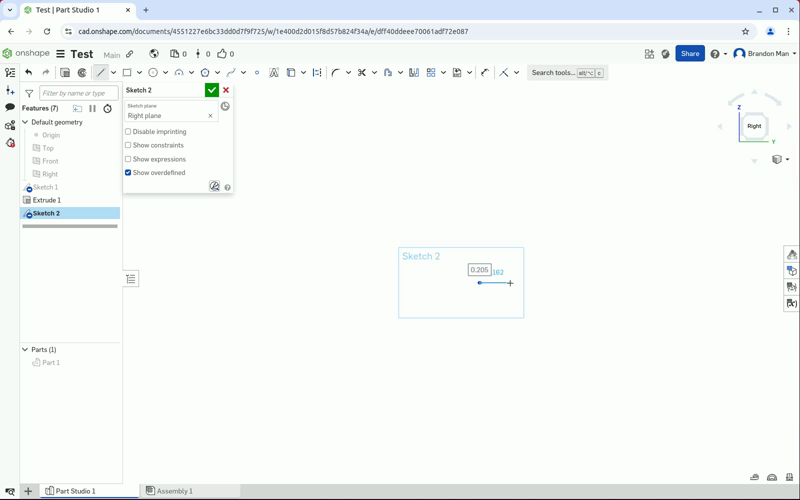
mouse_move(480, 265)
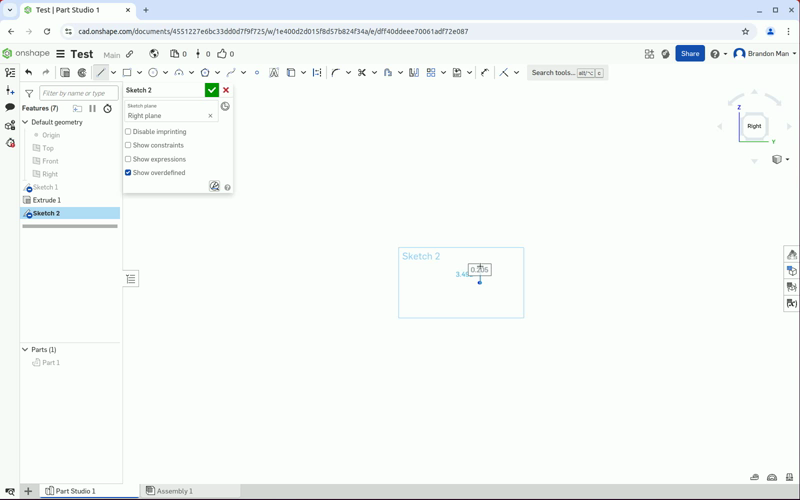
click(480, 265)
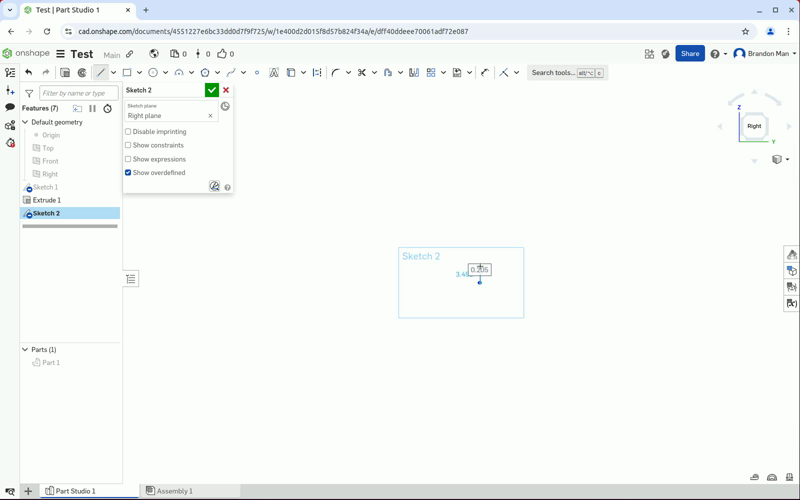
key_up(shift)
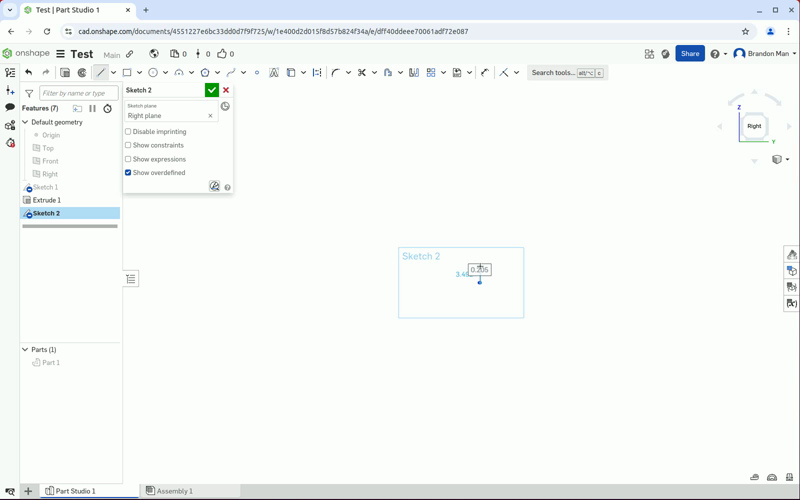
key_down(shift)
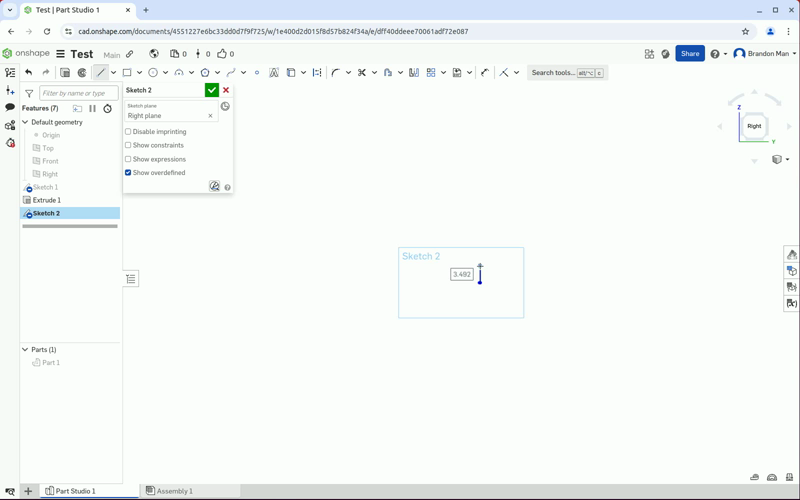
mouse_move(510, 265)
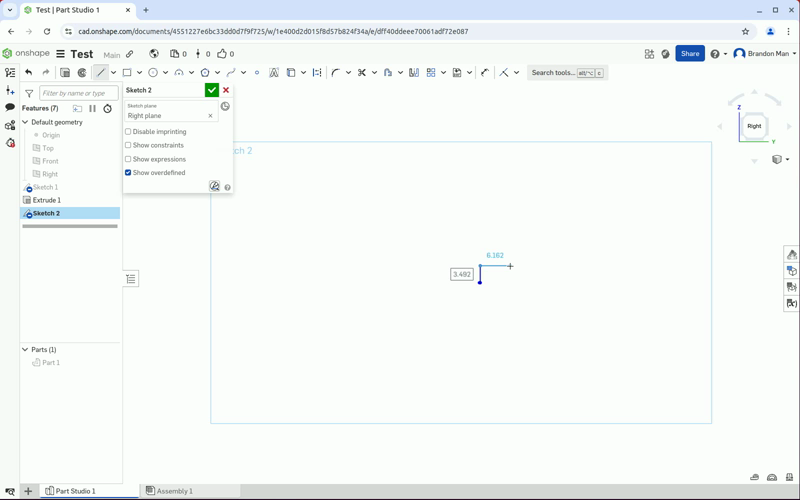
mouse_move(479, 265)
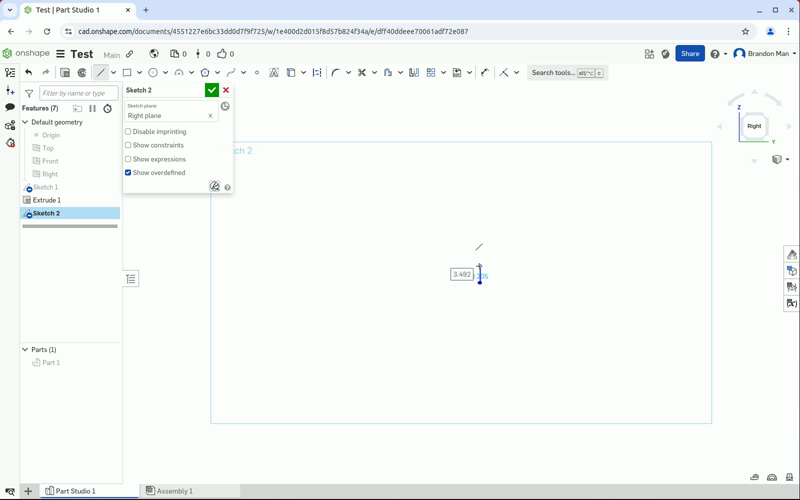
scroll(6)
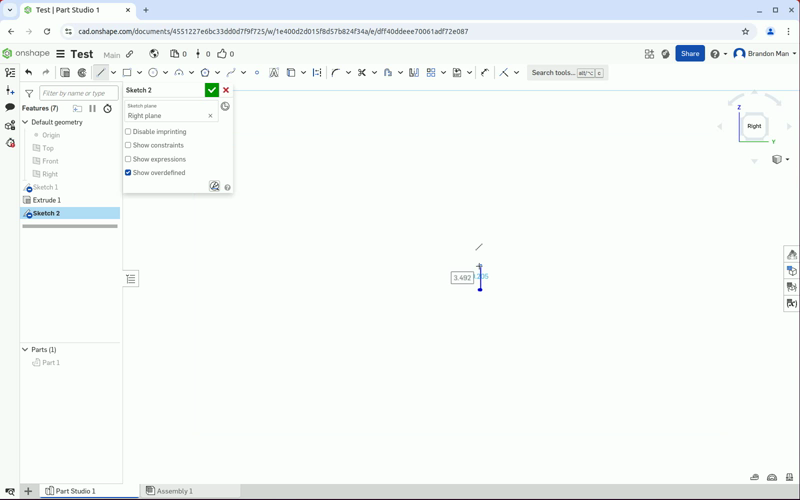
scroll(6)
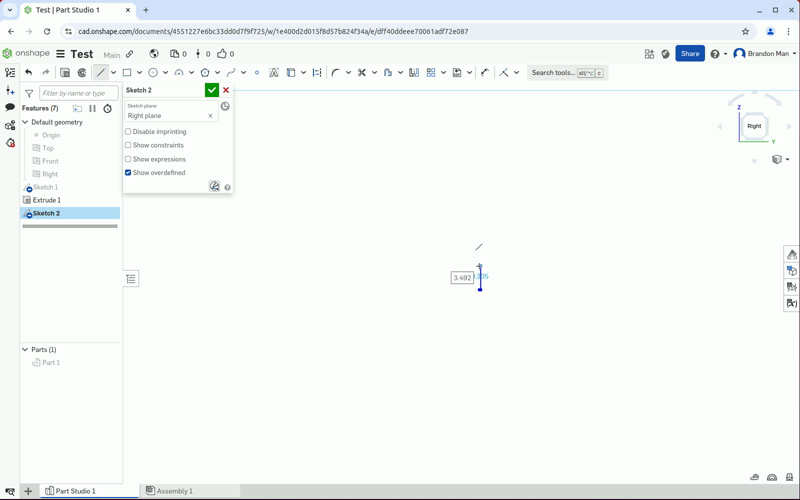
scroll(6)
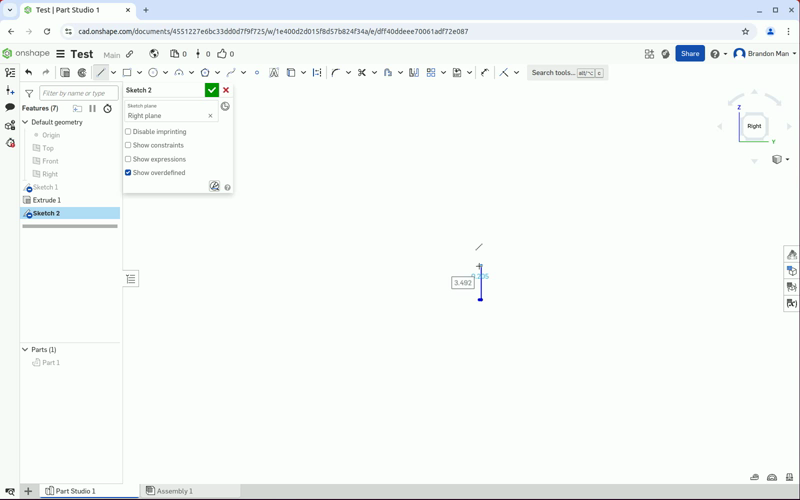
scroll(6)
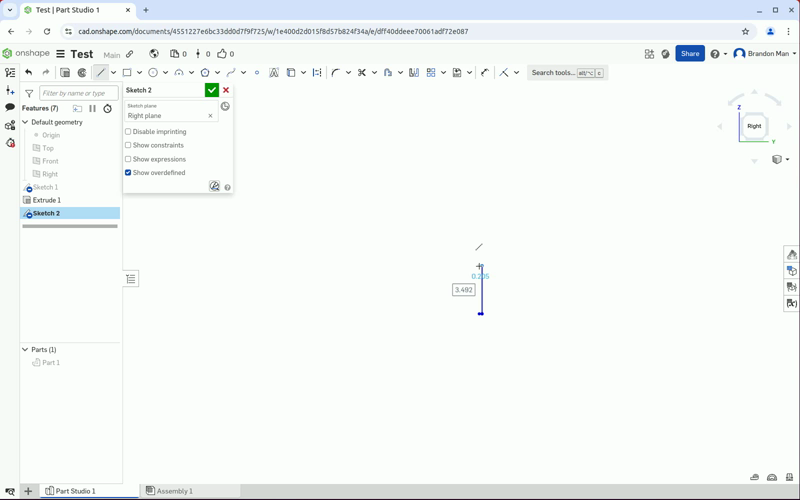
scroll(6)
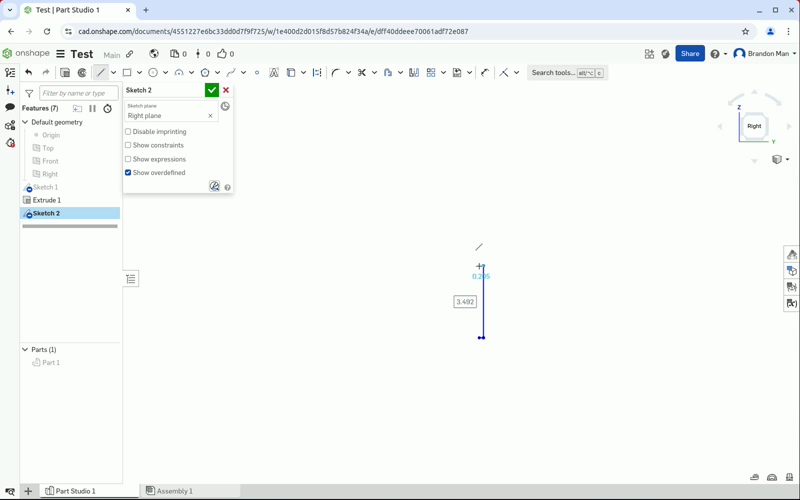
scroll(6)
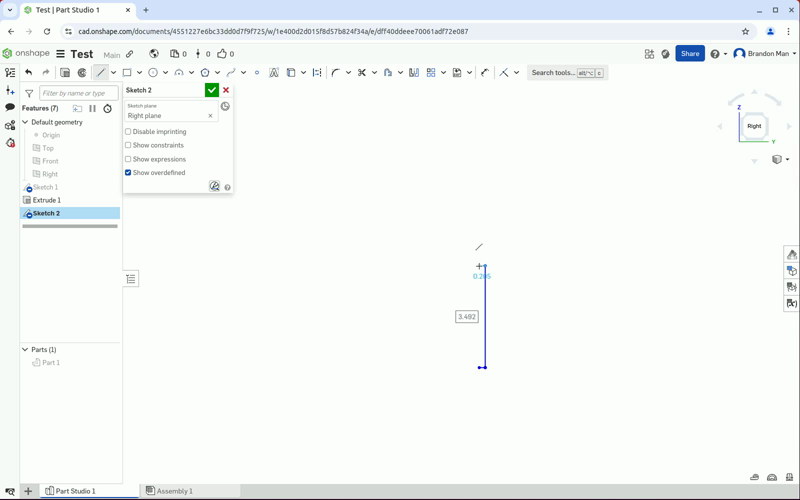
scroll(6)
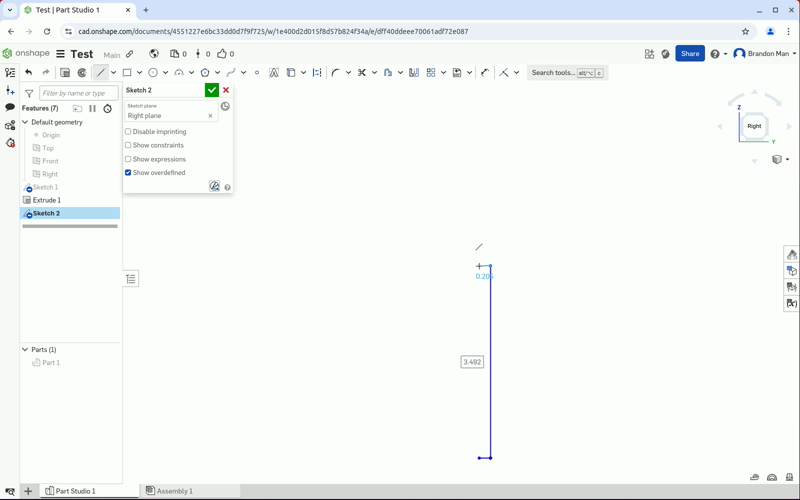
click(479, 265)
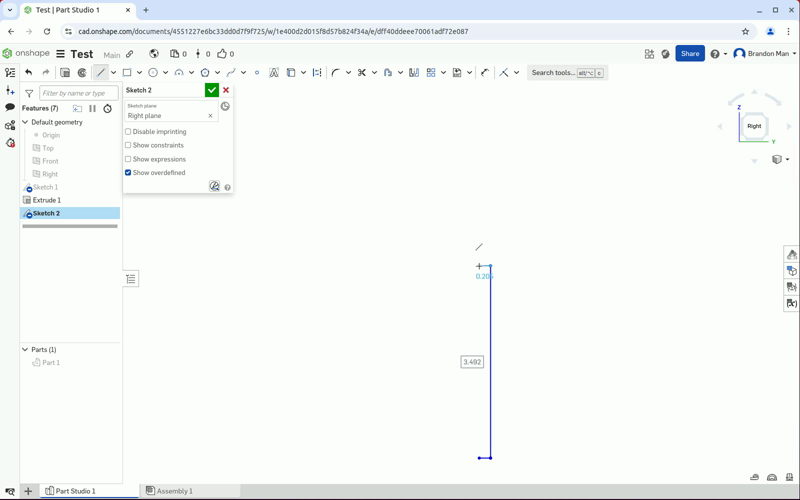
scroll(-6)
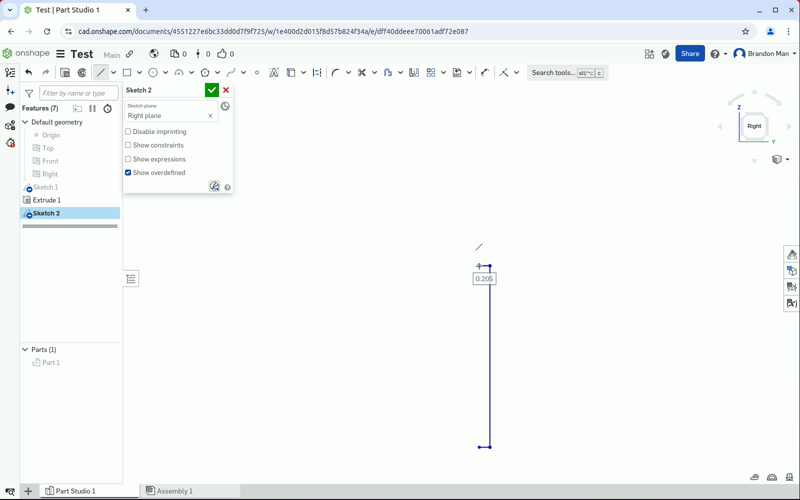
scroll(-6)
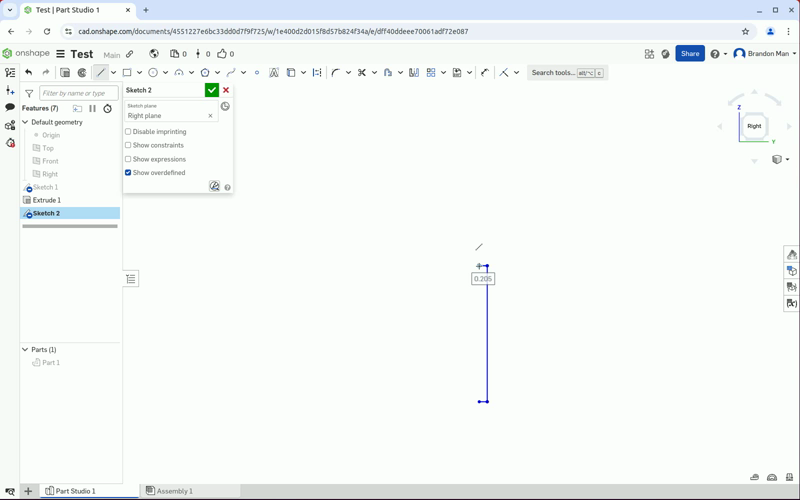
scroll(-6)
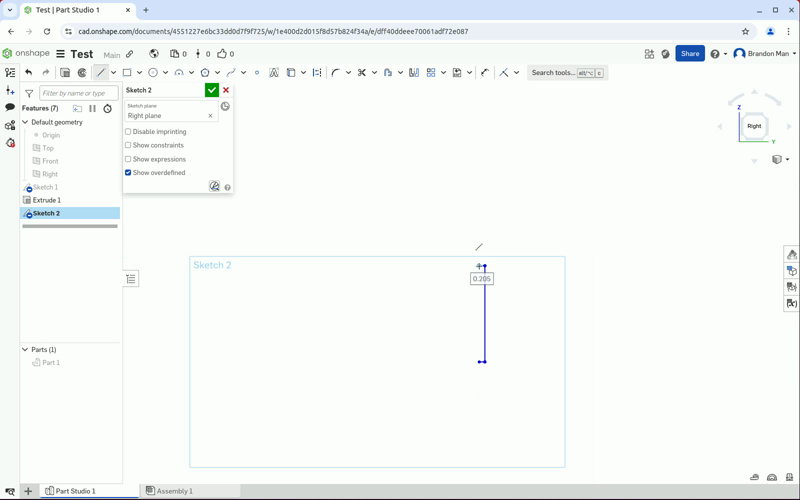
scroll(-6)
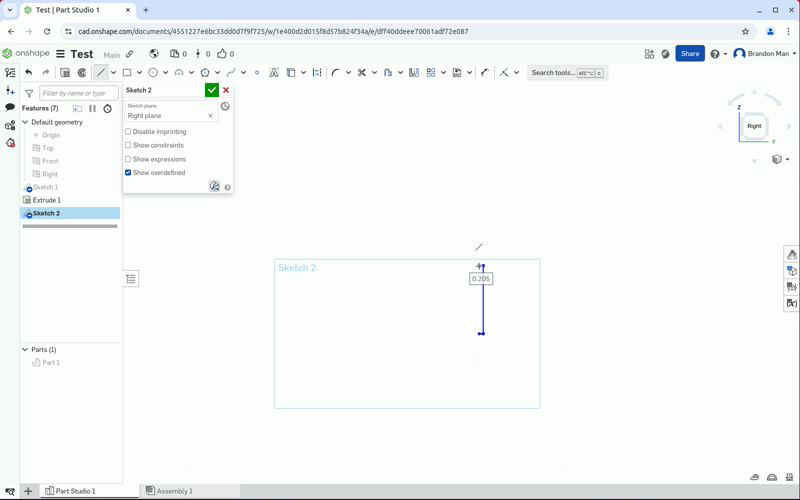
scroll(-6)
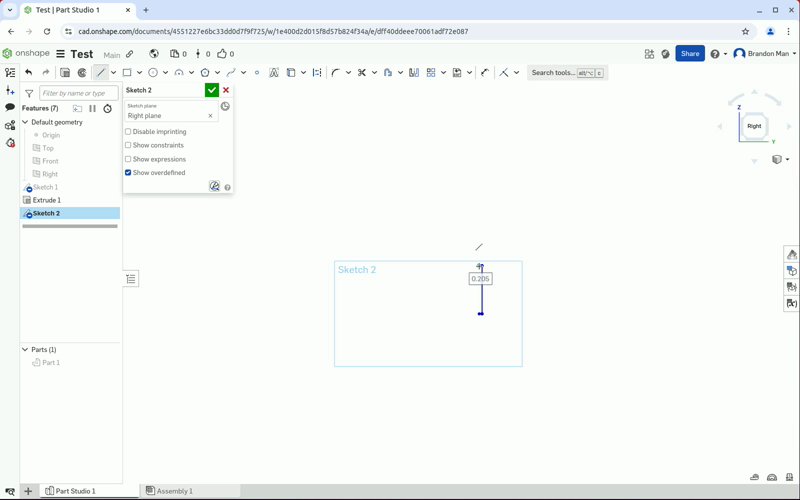
scroll(-6)
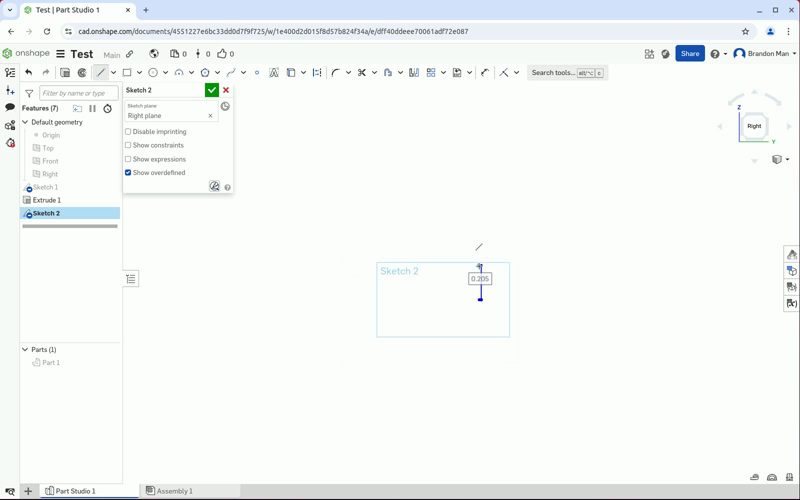
scroll(-6)
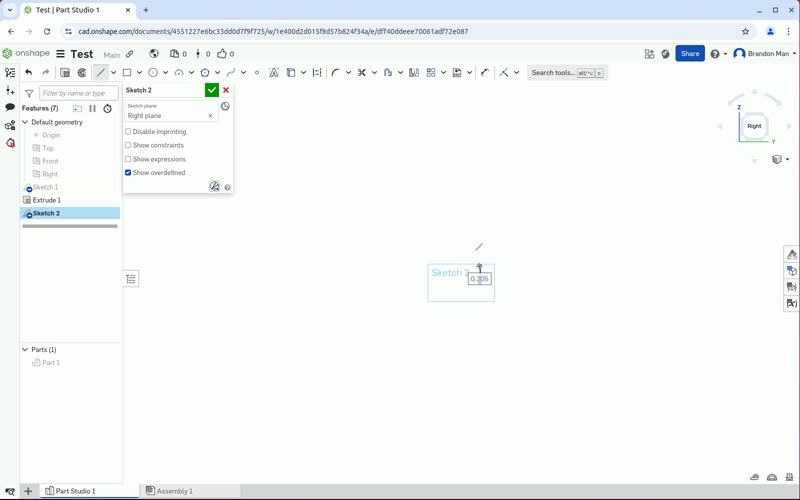
key_up(shift)
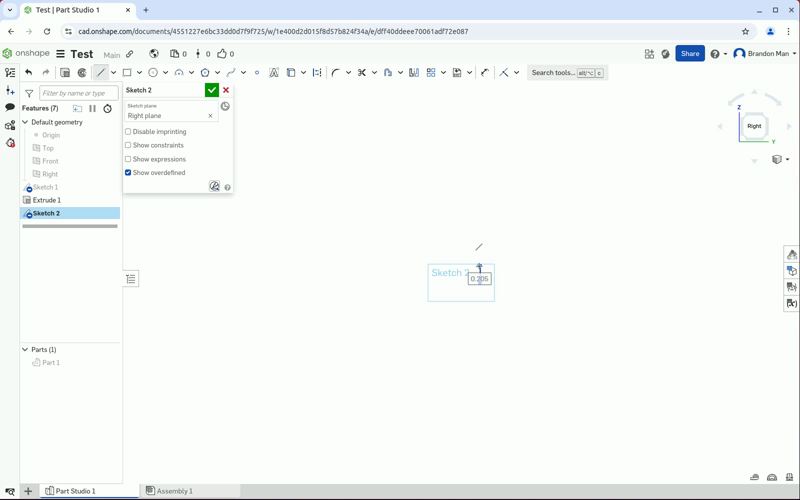
key_down(shift)
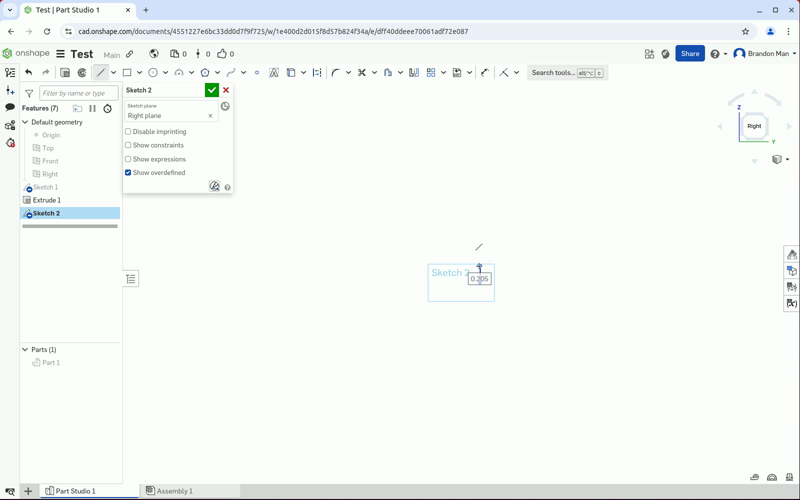
mouse_move(509, 265)
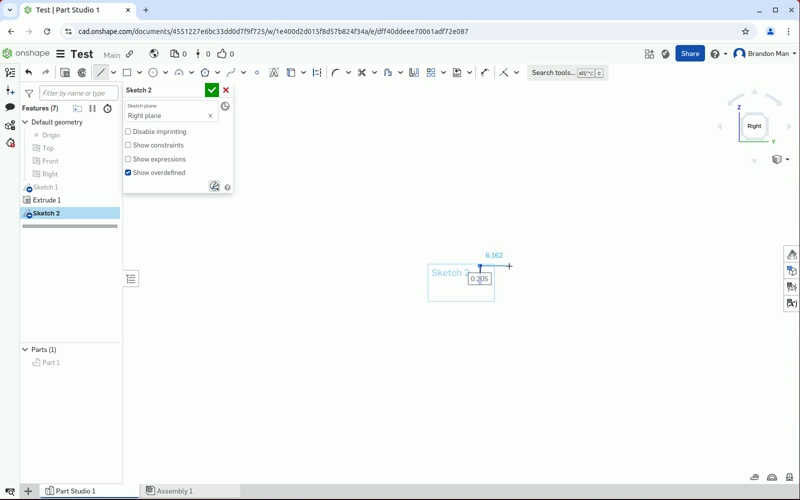
mouse_move(479, 282)
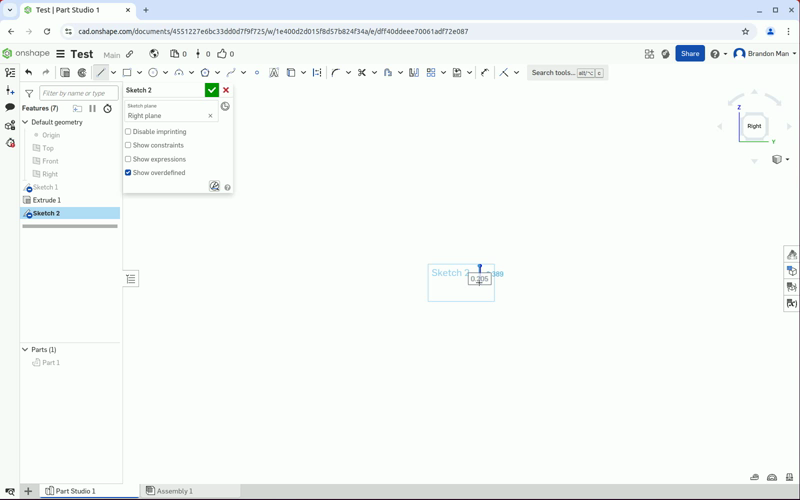
scroll(6)
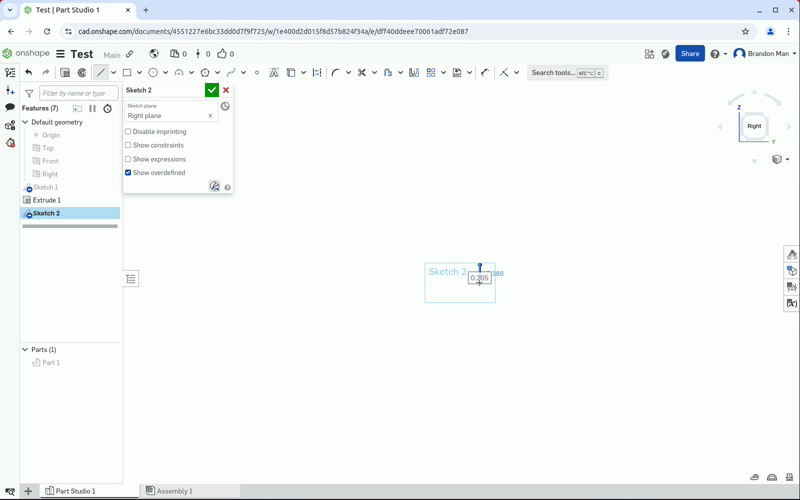
scroll(6)
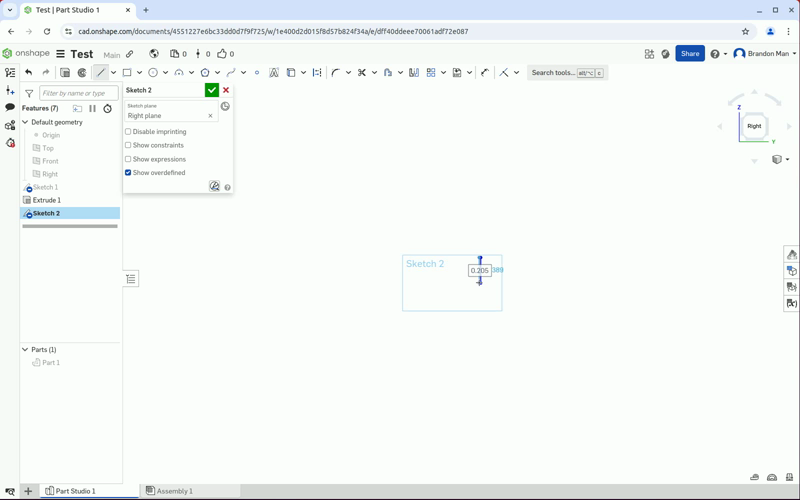
scroll(6)
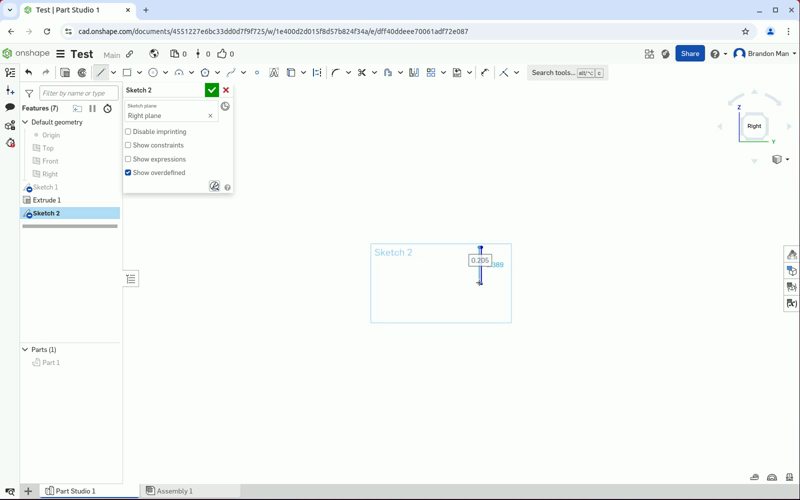
scroll(6)
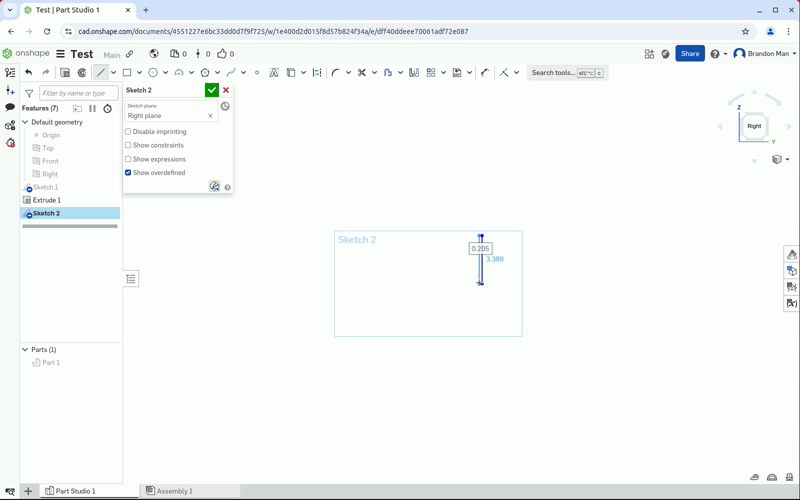
scroll(6)
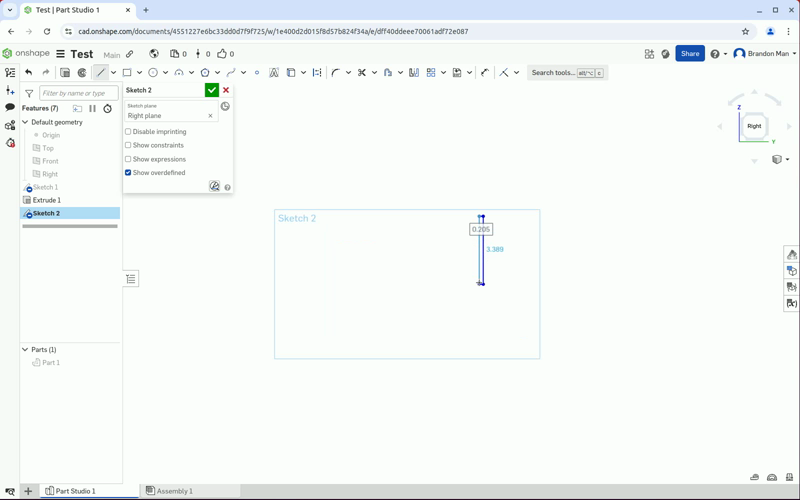
scroll(6)
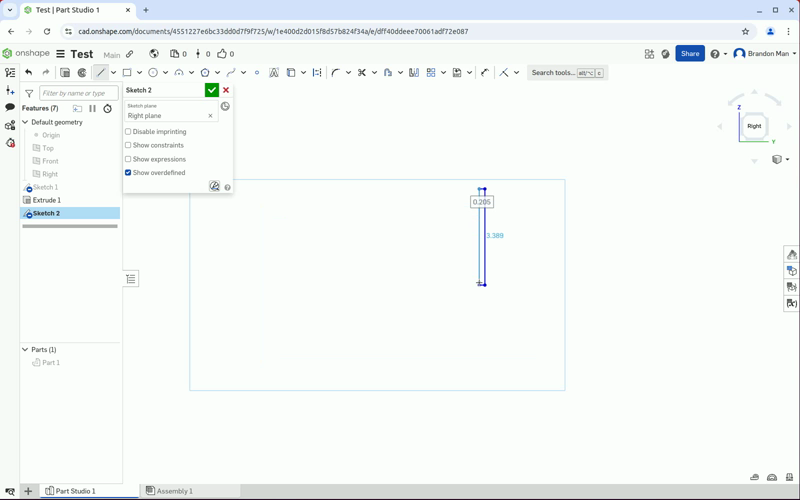
scroll(6)
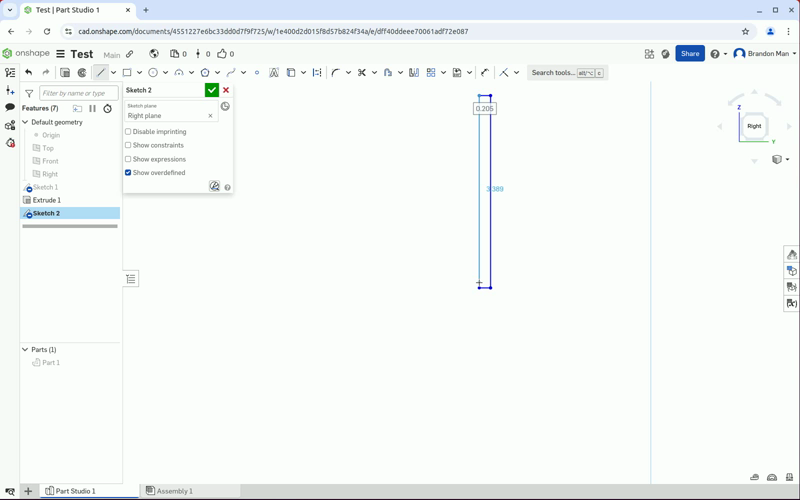
click(479, 282)
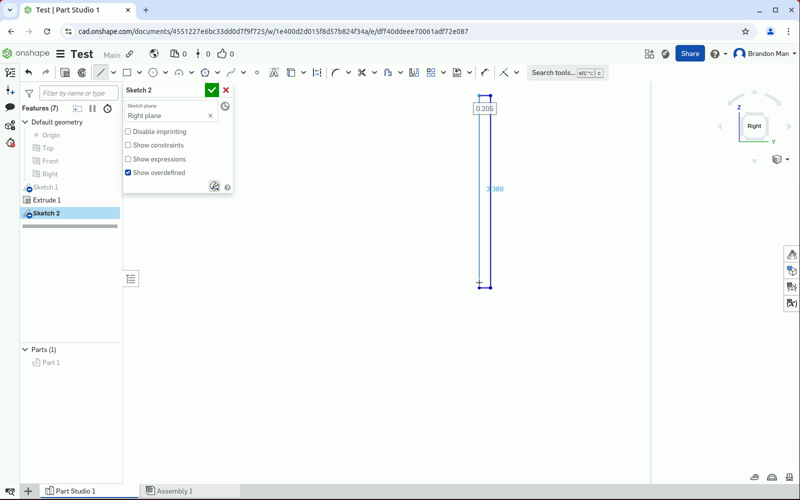
scroll(-6)
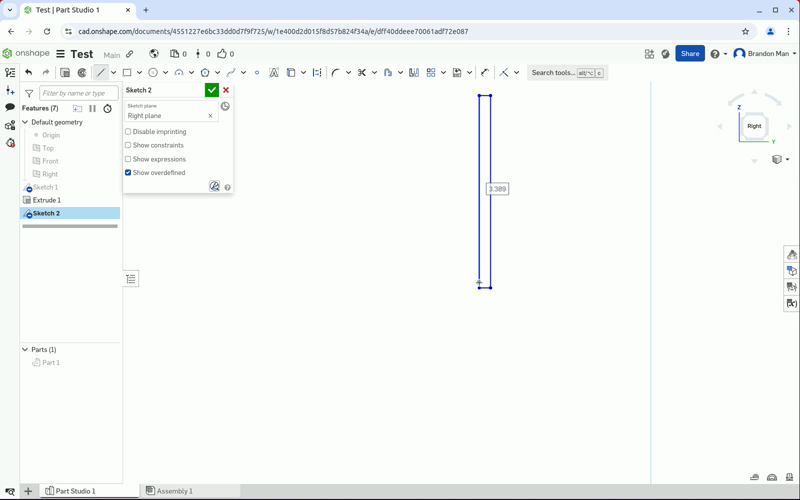
scroll(-6)
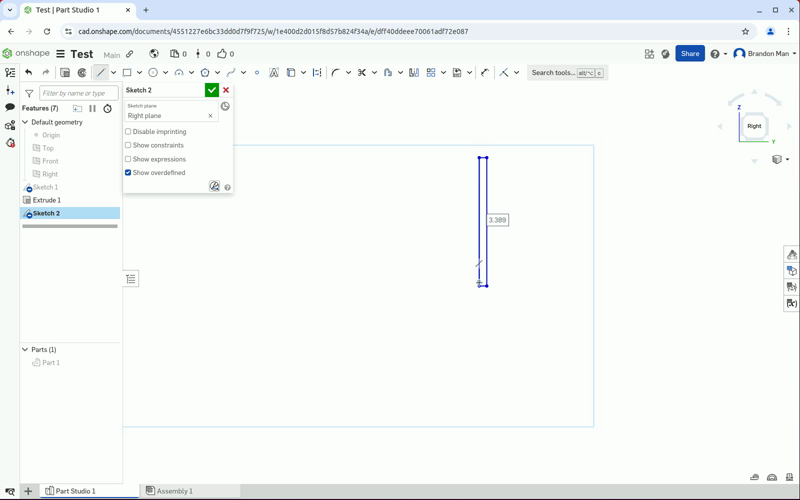
scroll(-6)
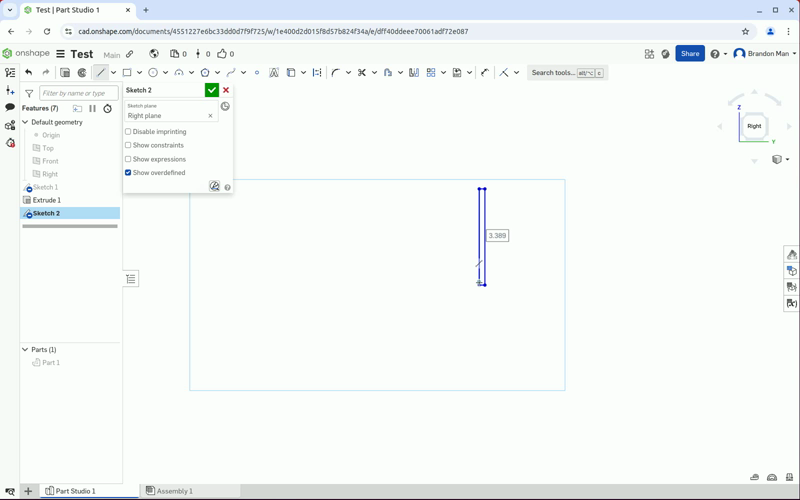
scroll(-6)
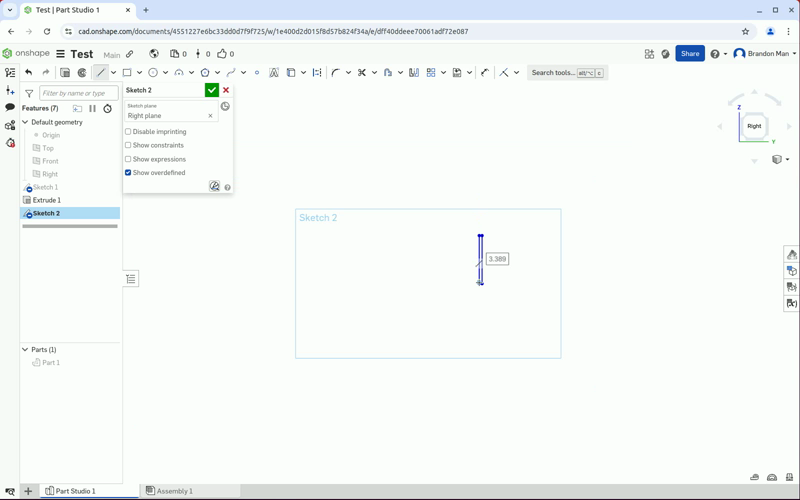
scroll(-6)
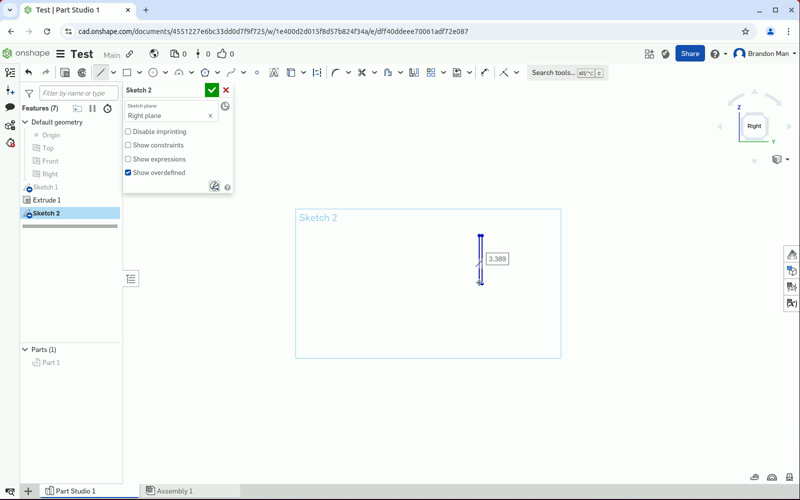
scroll(-6)
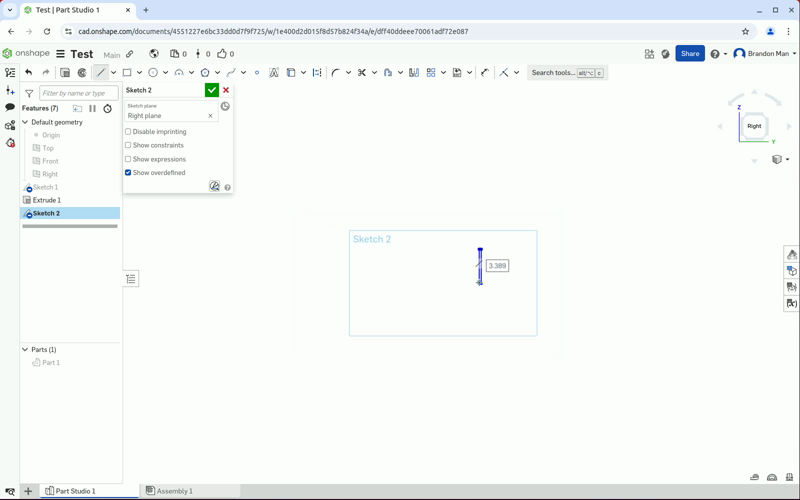
scroll(-6)
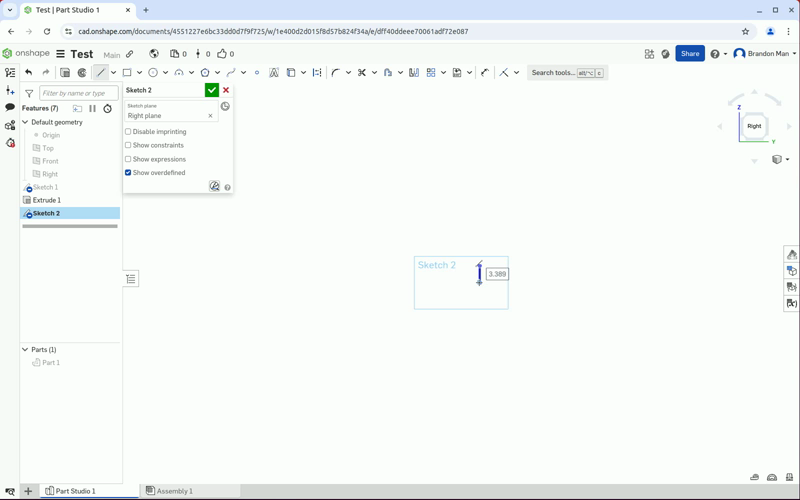
key_up(shift)
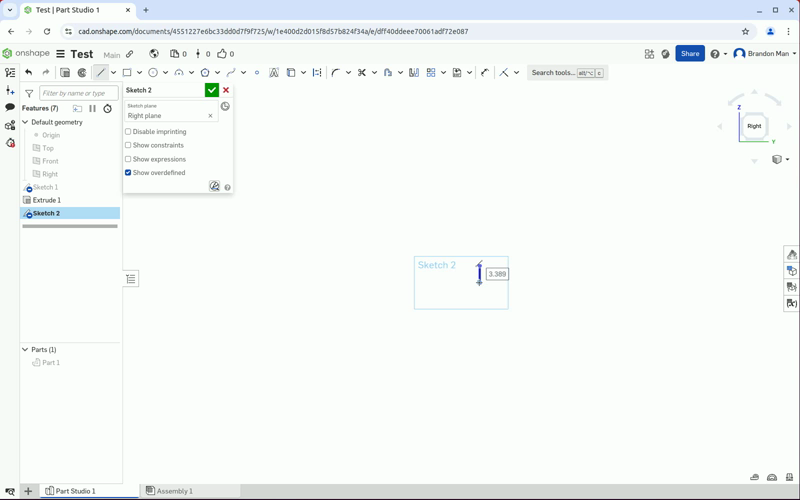
mouse_move(509, 282)
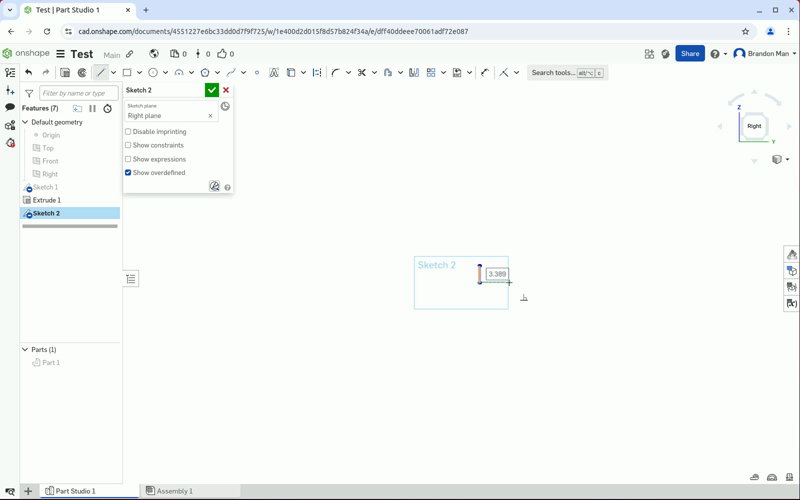
key_down(shift)
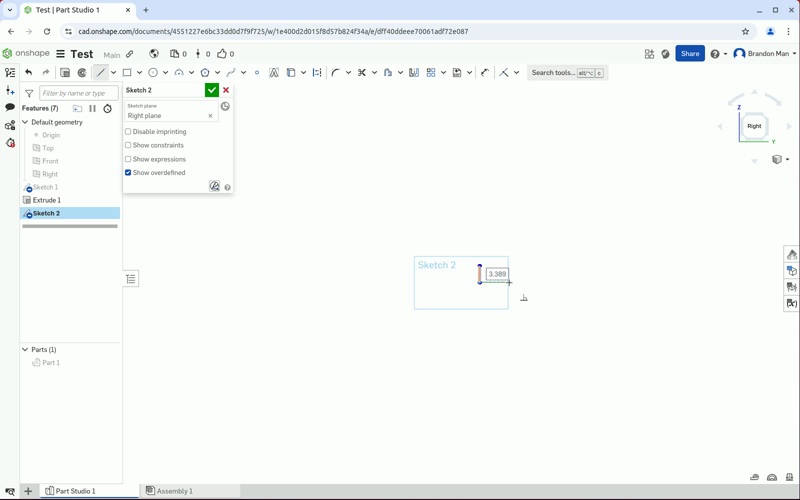
mouse_move(479, 282)
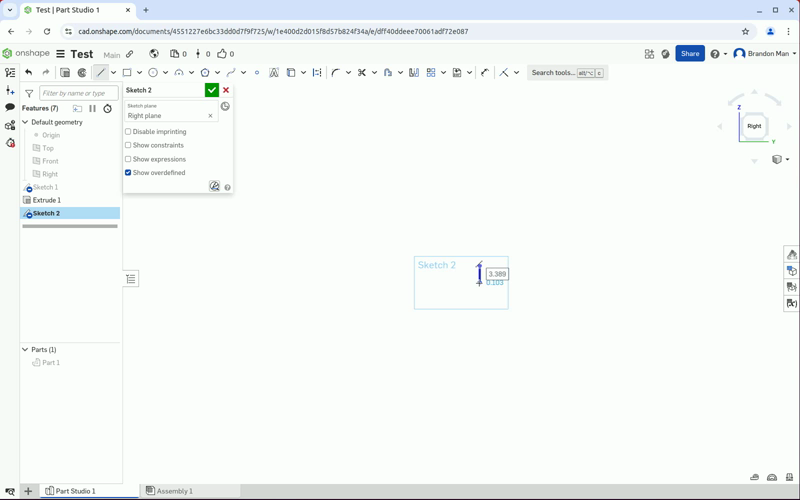
scroll(6)
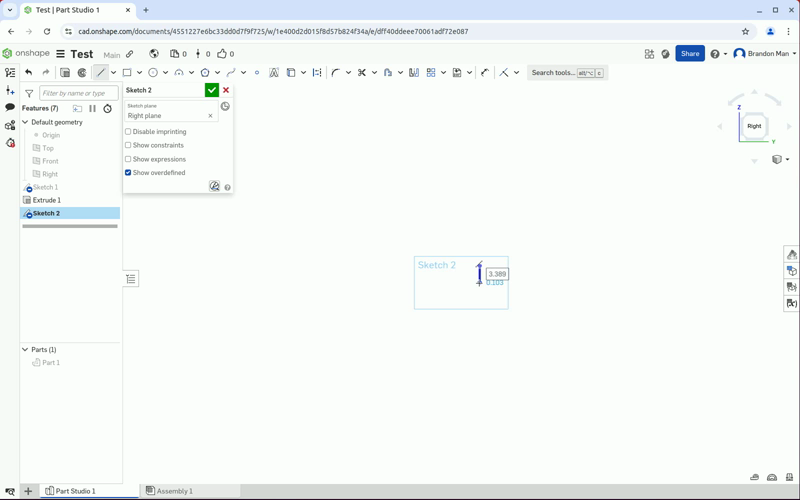
scroll(6)
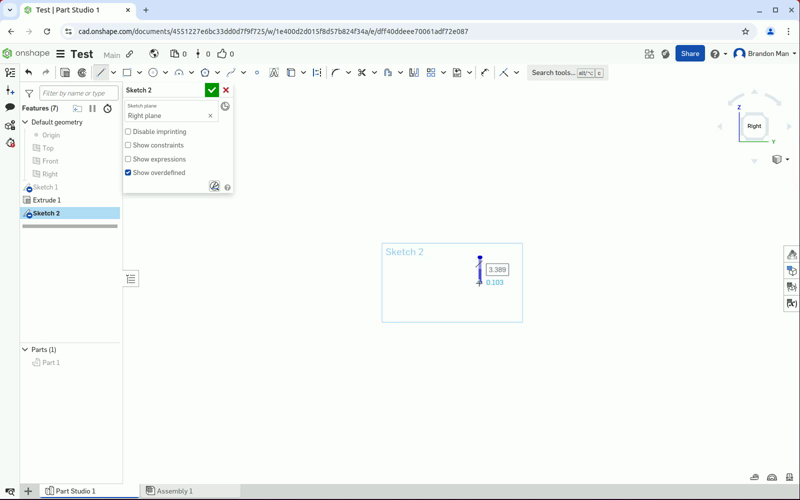
scroll(6)
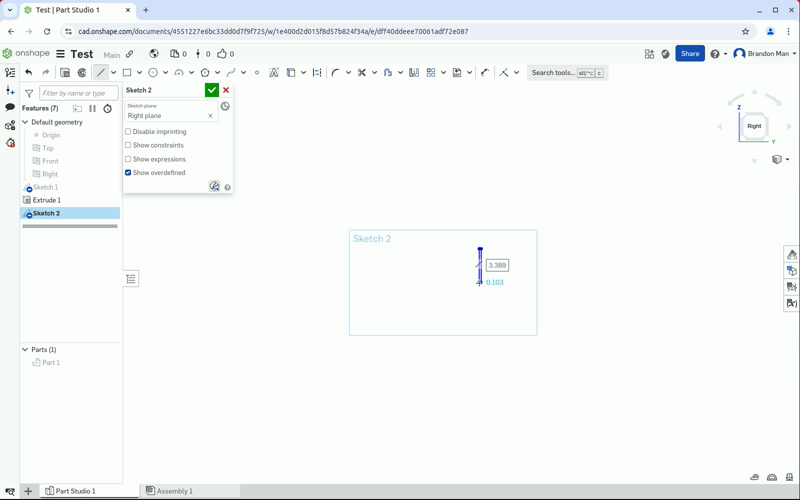
scroll(6)
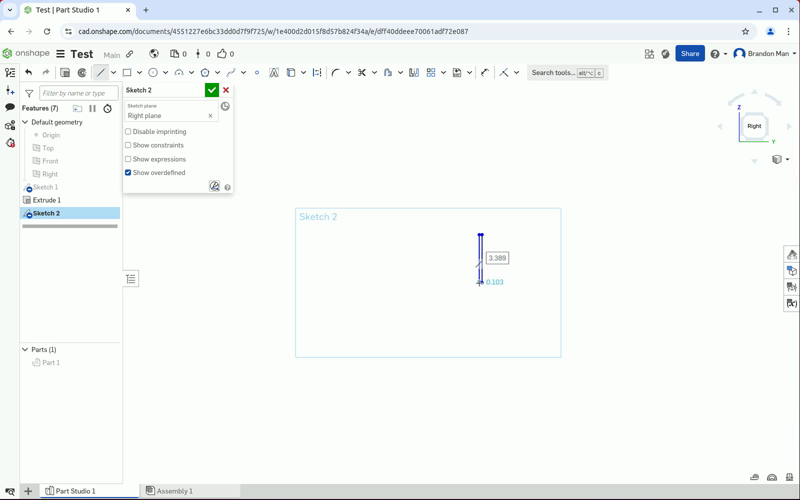
scroll(6)
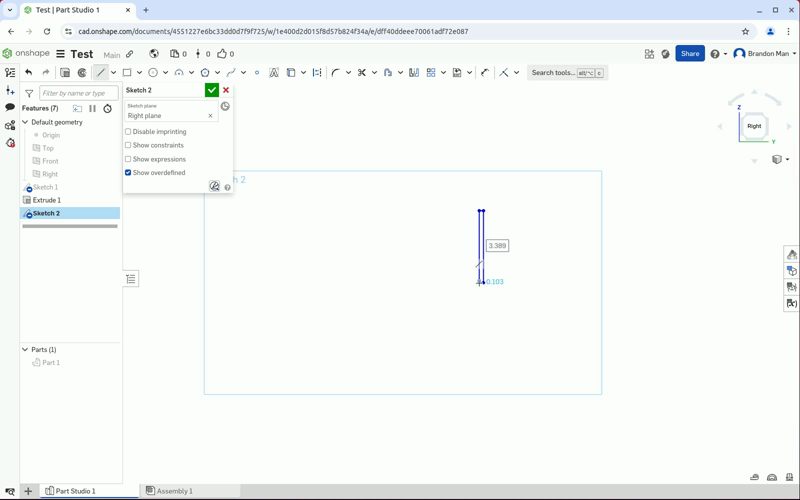
scroll(6)
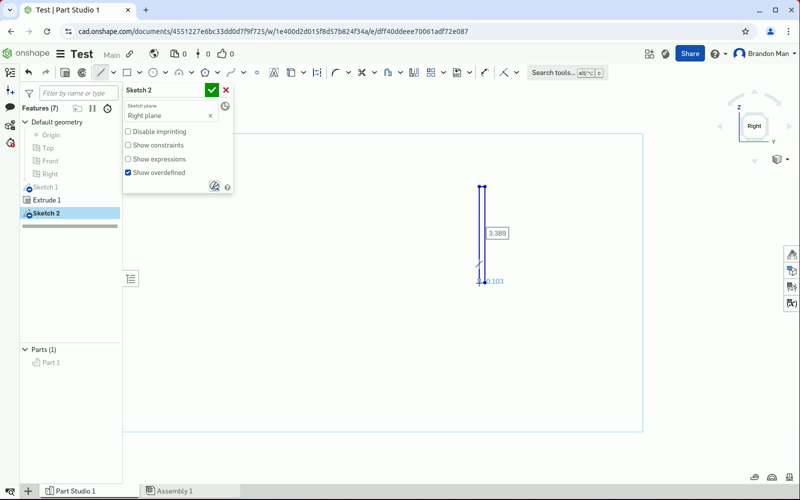
scroll(6)
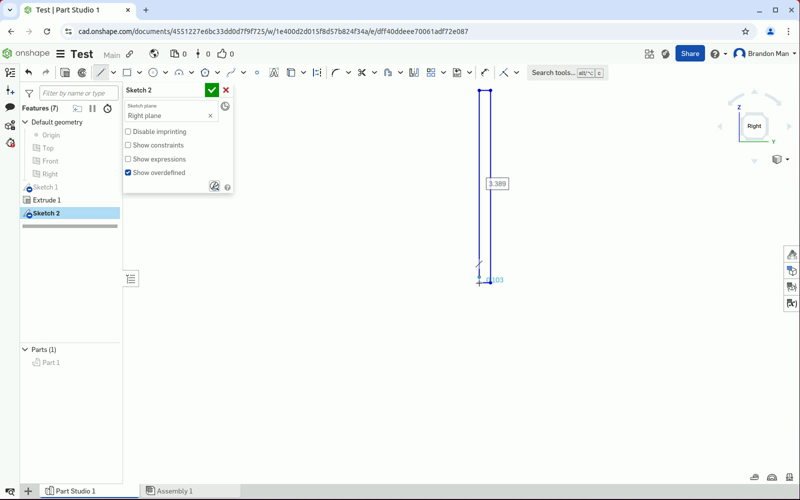
key_up(shift)
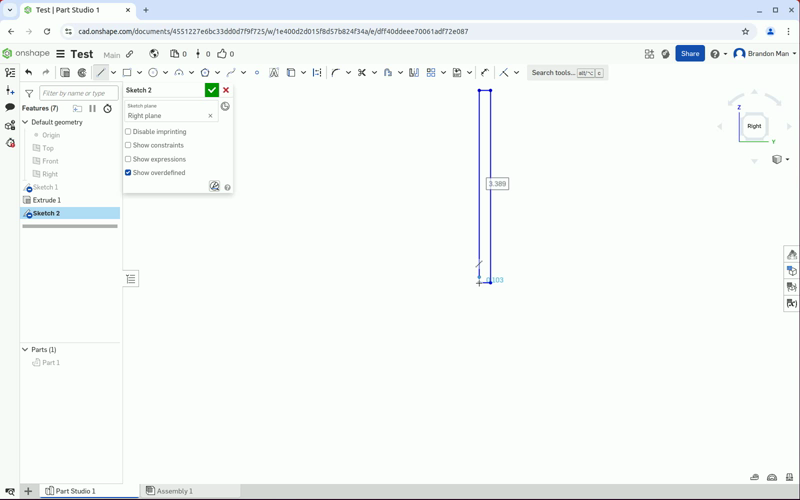
click(479, 282)
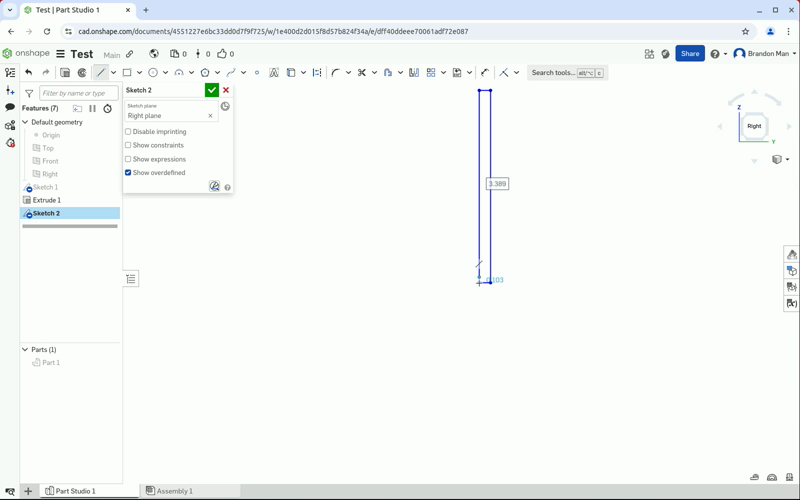
scroll(-6)
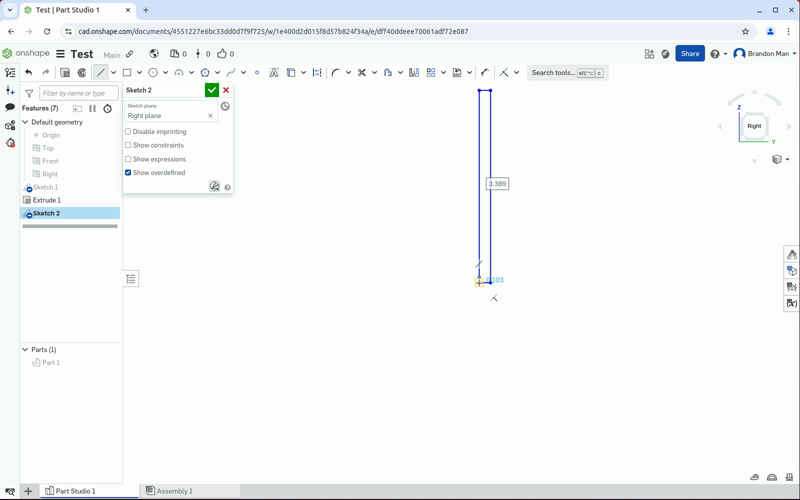
scroll(-6)
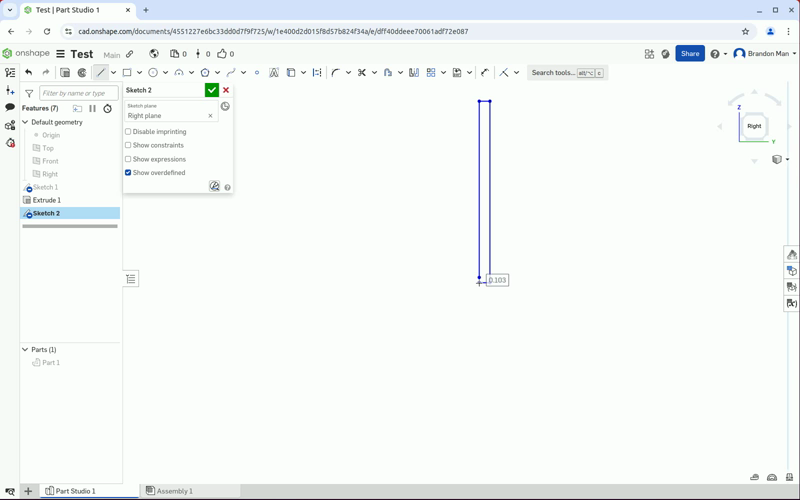
scroll(-6)
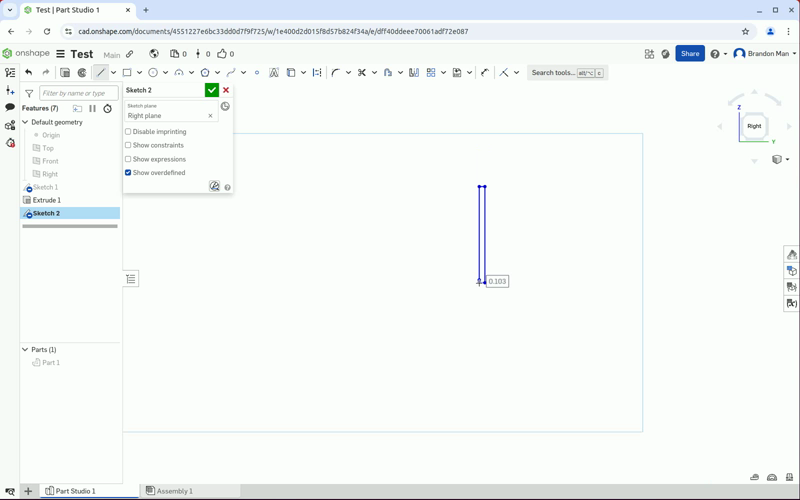
scroll(-6)
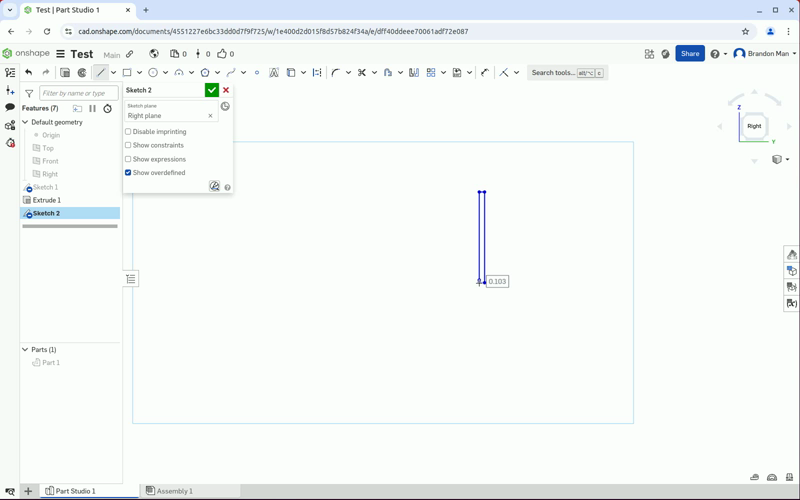
scroll(-6)
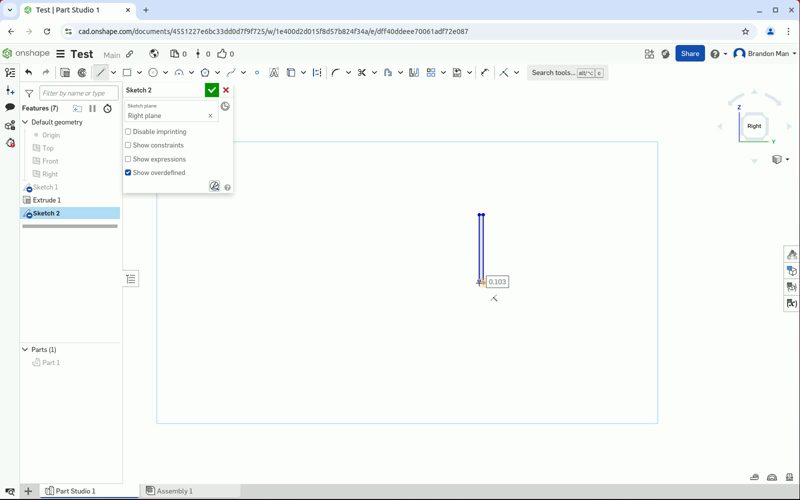
scroll(-6)
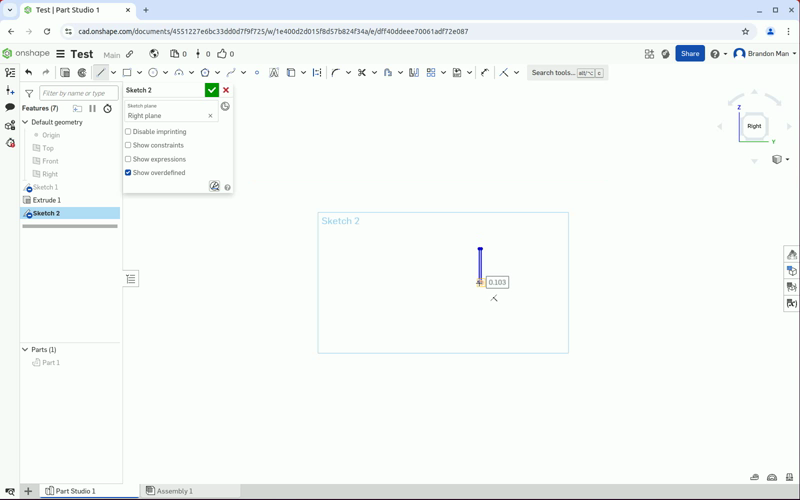
scroll(-6)
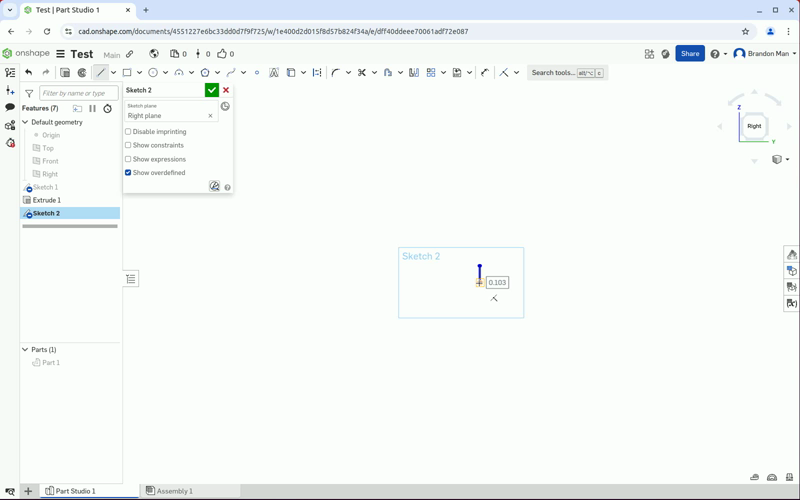
key(esc)
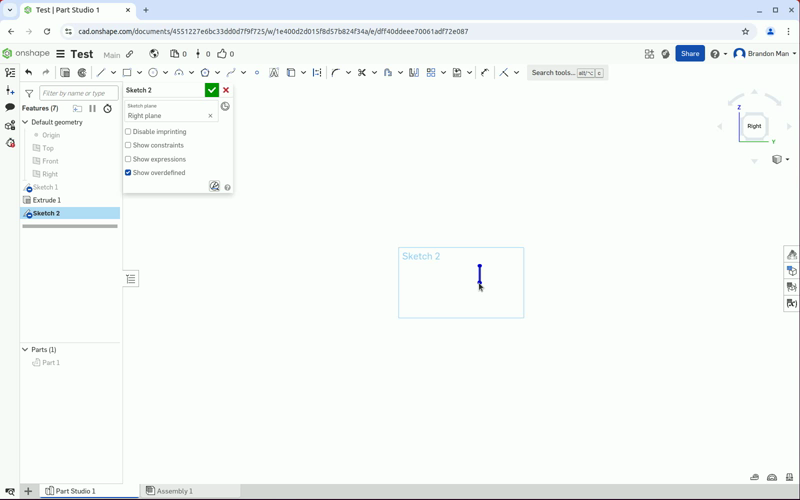
mouse_move(480, 279)
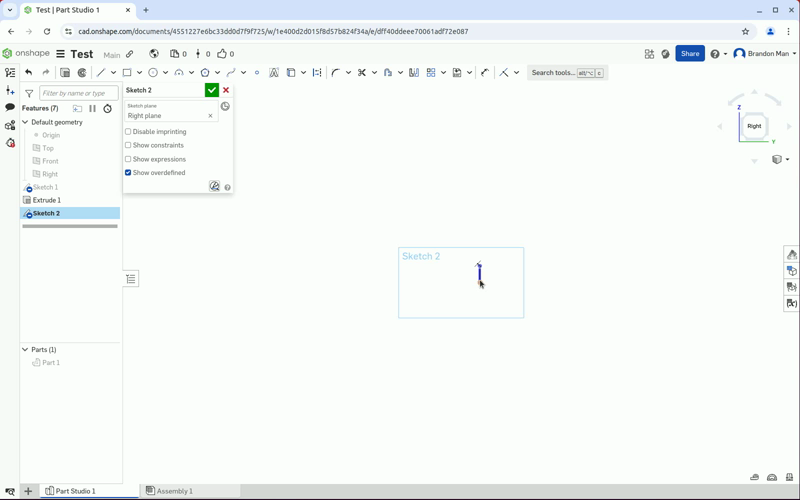
scroll(6)
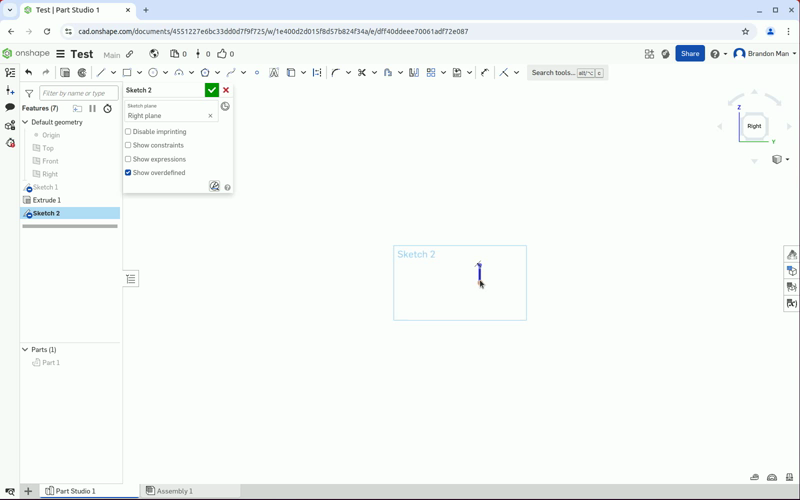
scroll(6)
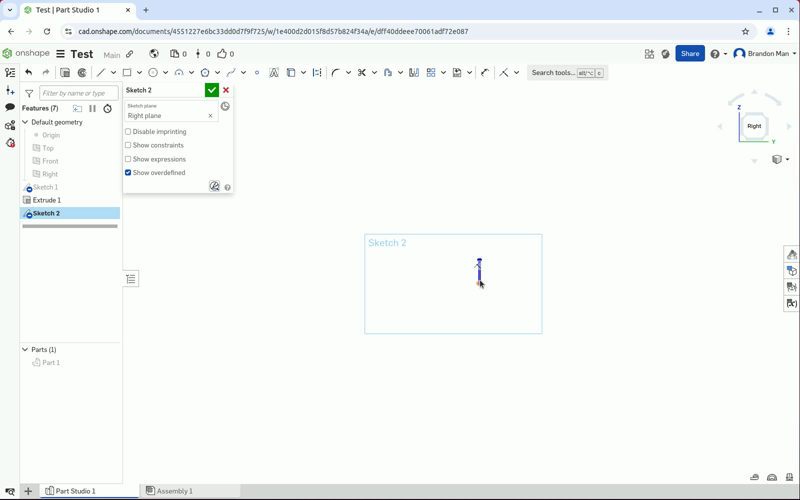
scroll(6)
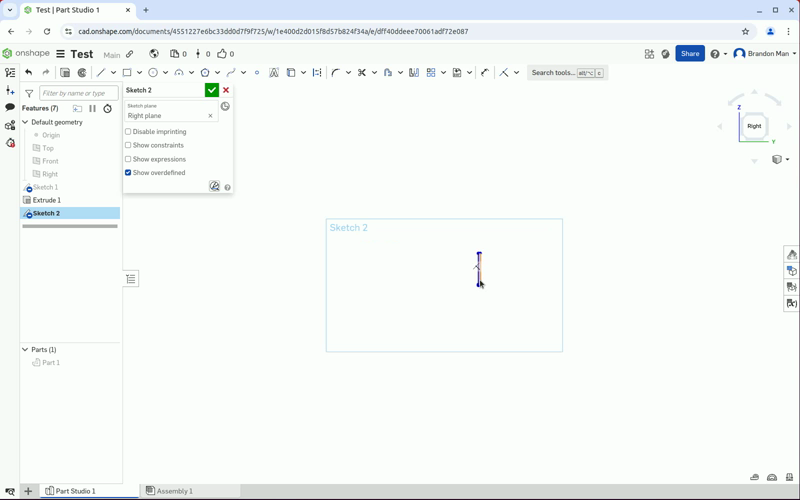
scroll(6)
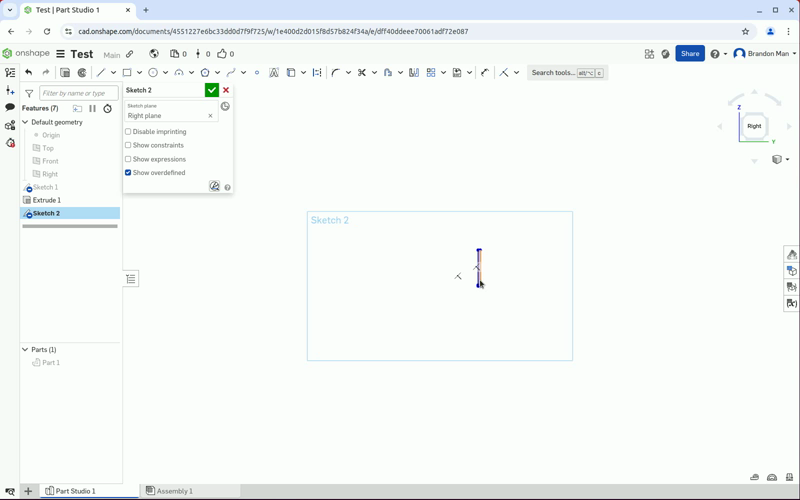
scroll(6)
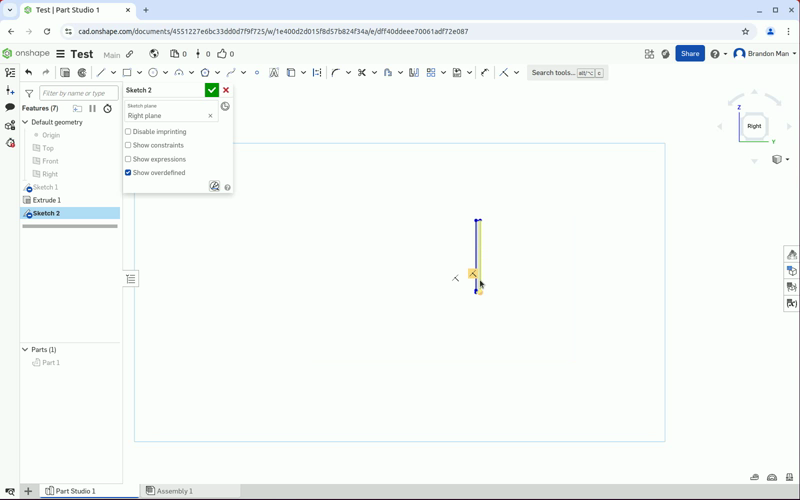
scroll(6)
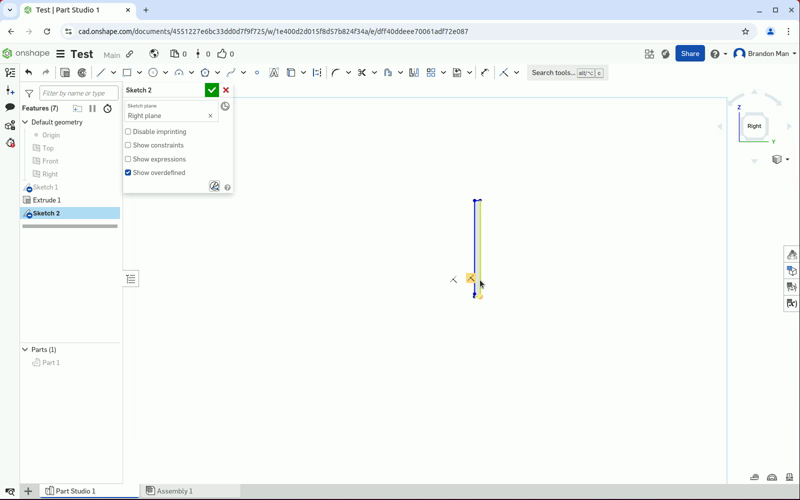
scroll(6)
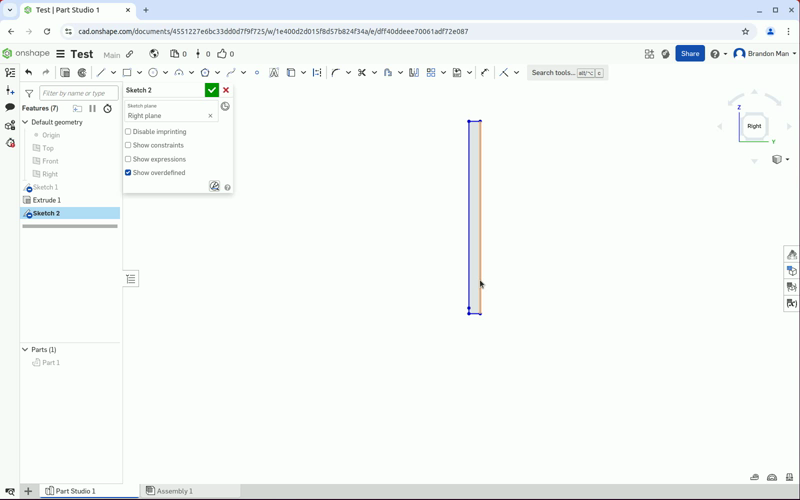
click(480, 279)
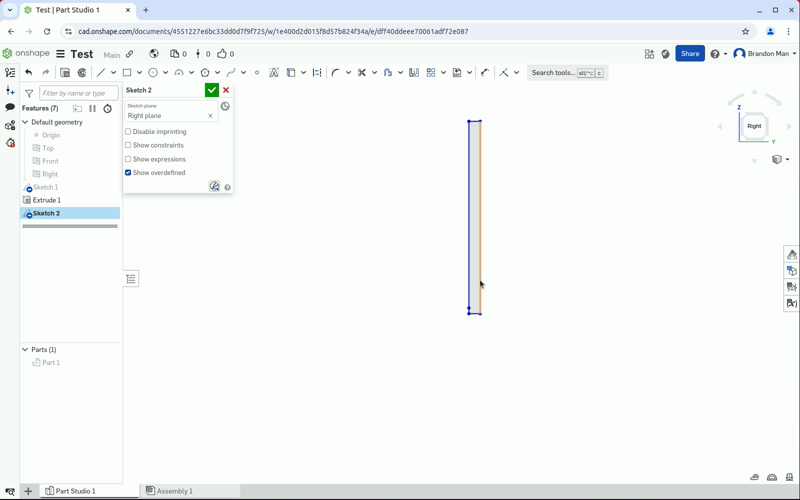
scroll(-6)
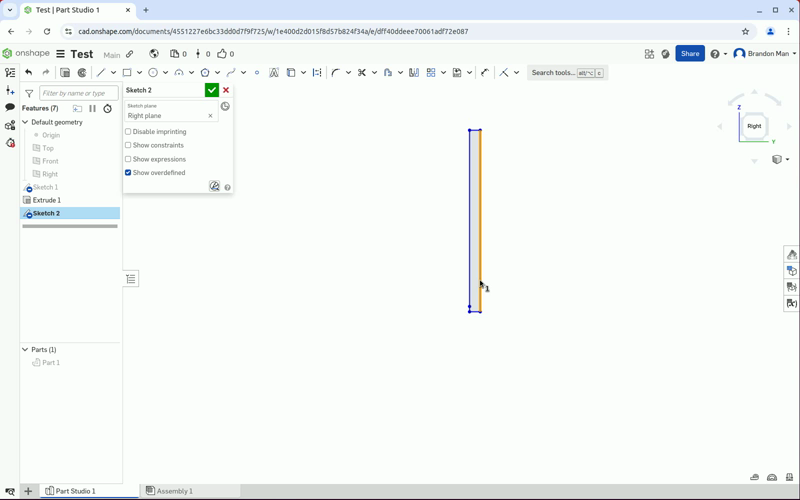
scroll(-6)
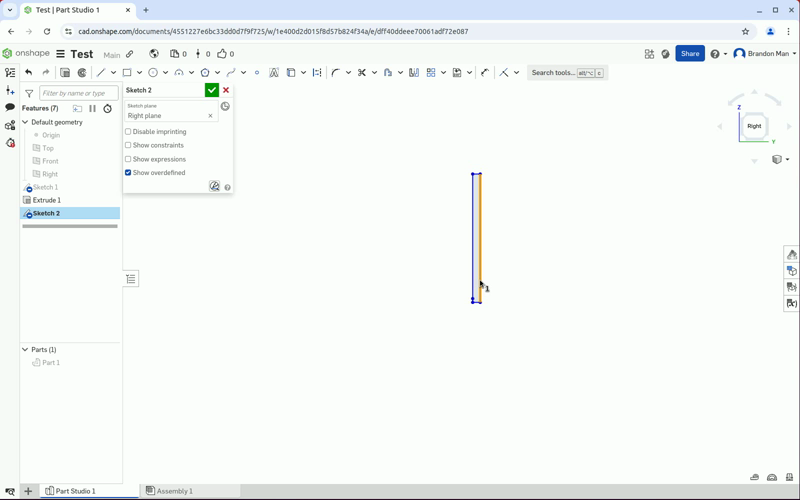
scroll(-6)
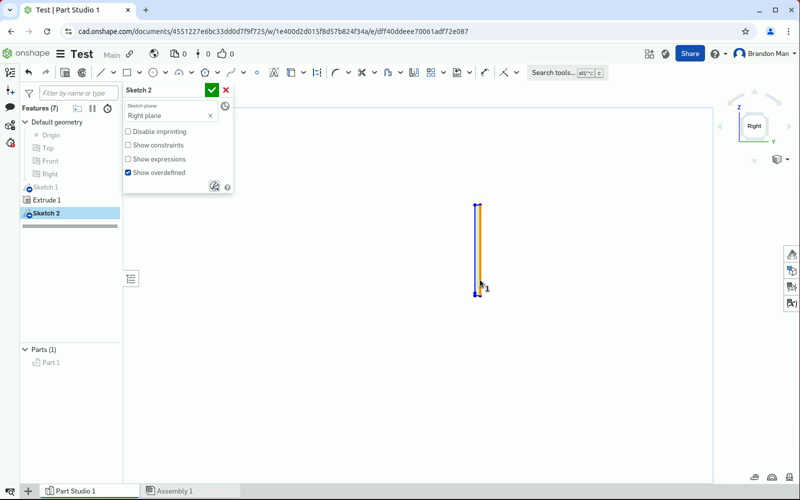
scroll(-6)
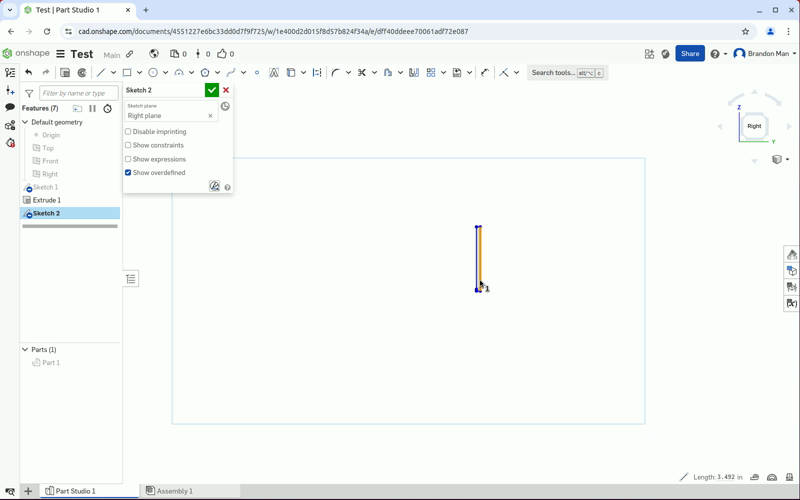
scroll(-6)
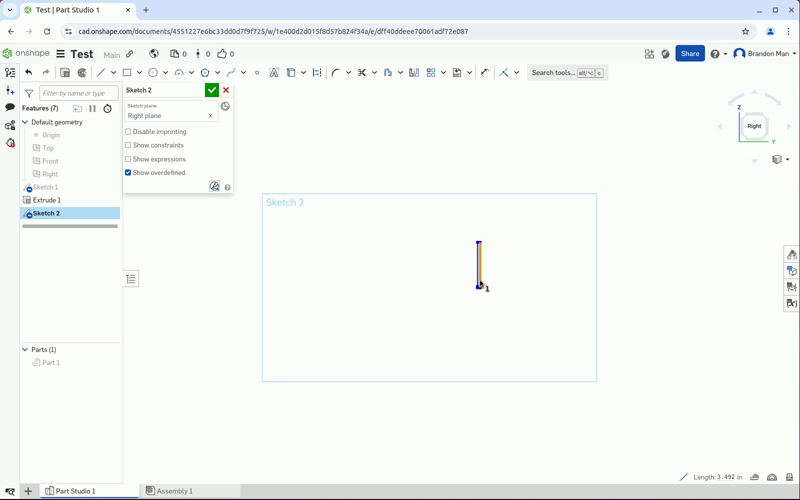
scroll(-6)
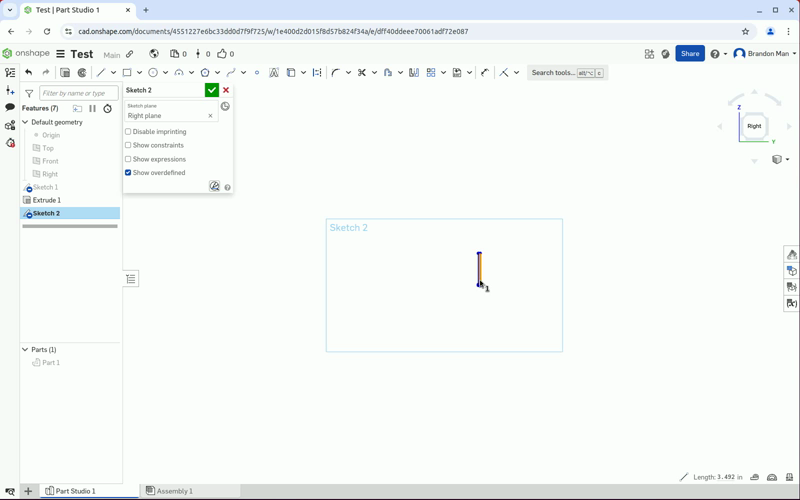
scroll(-6)
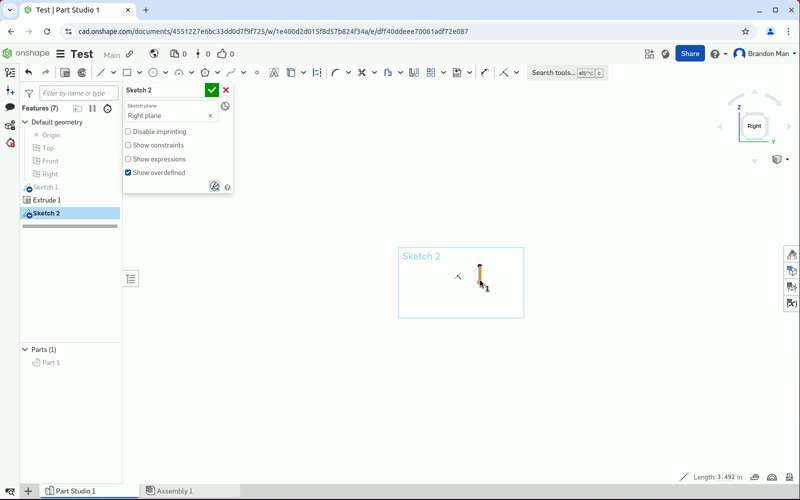
mouse_move(73, 352)
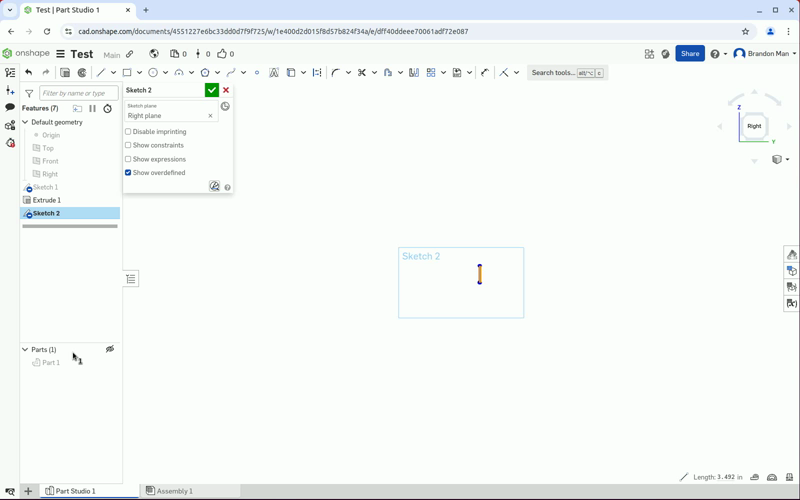
key(shift+y)
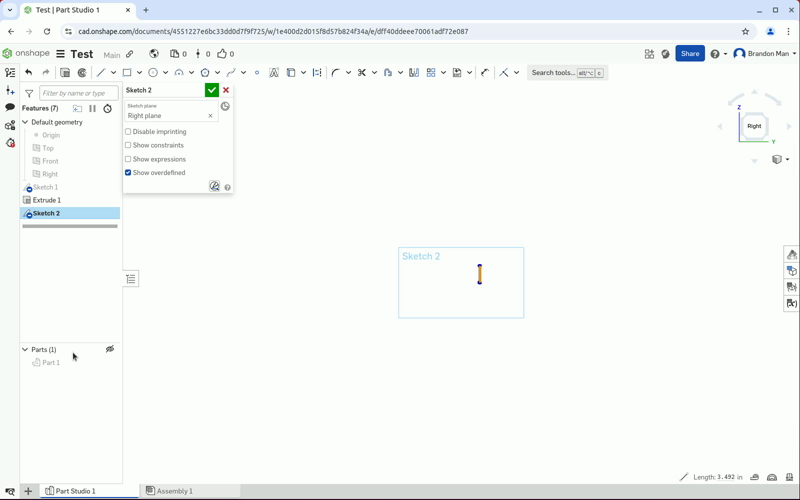
key(shift+e)
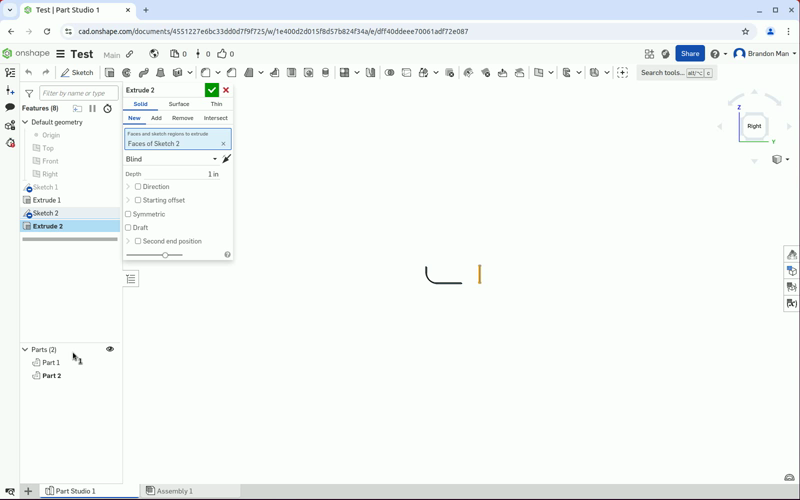
mouse_move(143, 106)
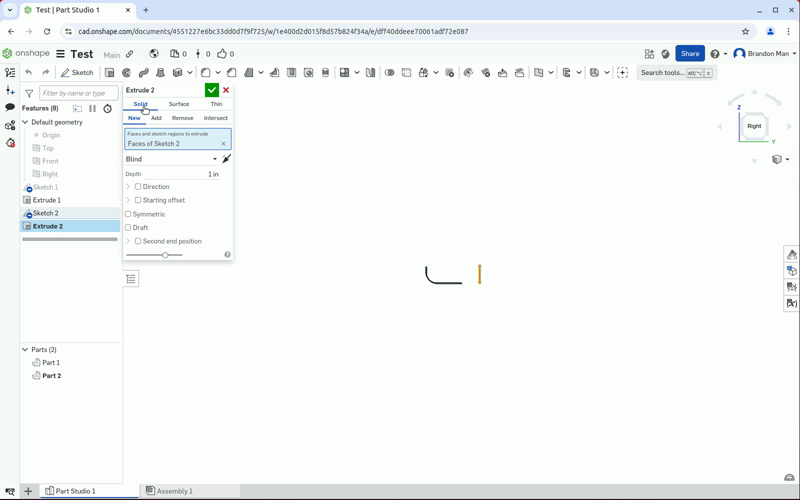
click(143, 106)
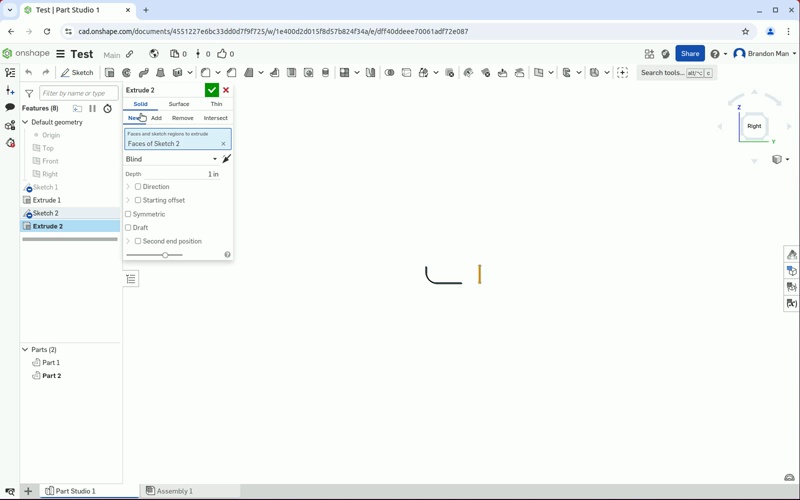
mouse_move(137, 120)
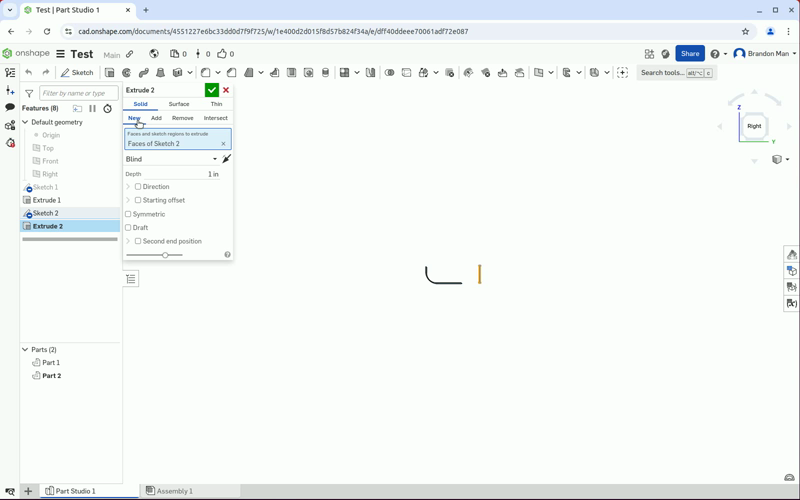
click(137, 120)
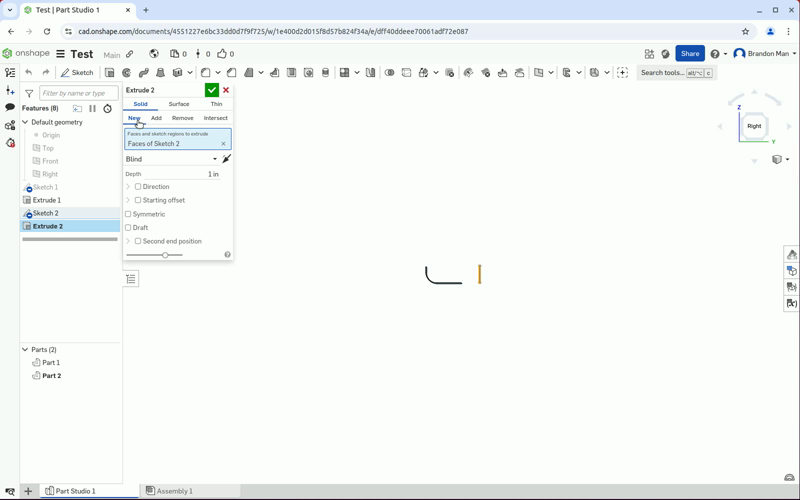
key(tab, 4)
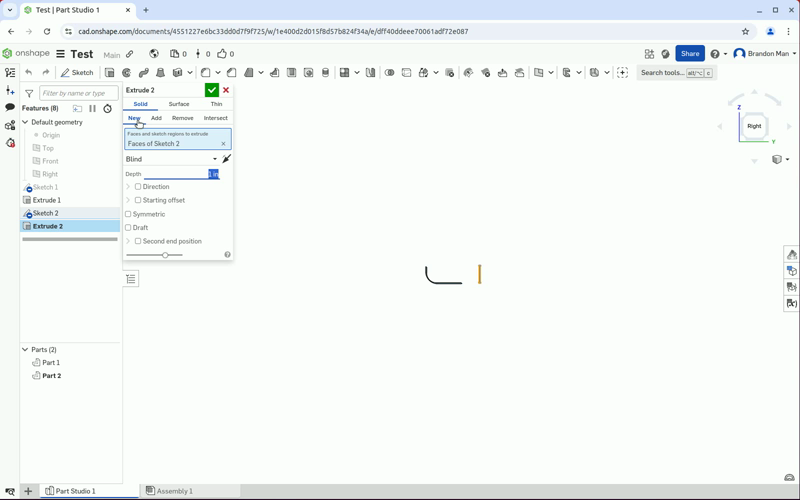
text(23.108)
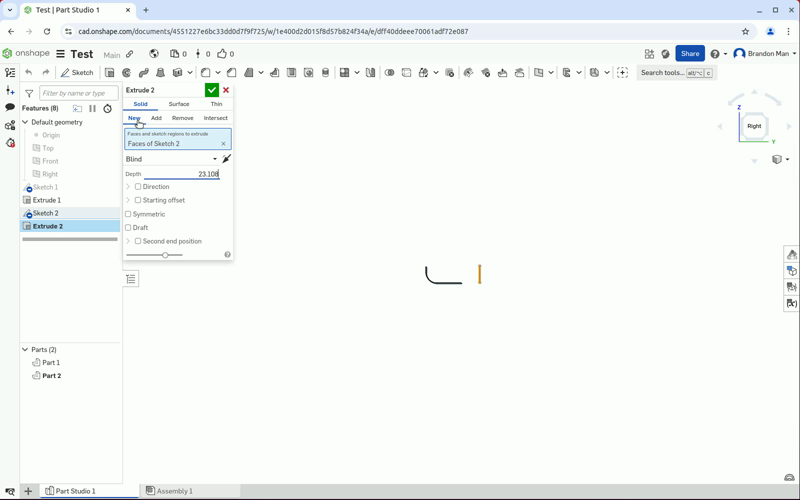
key(enter)
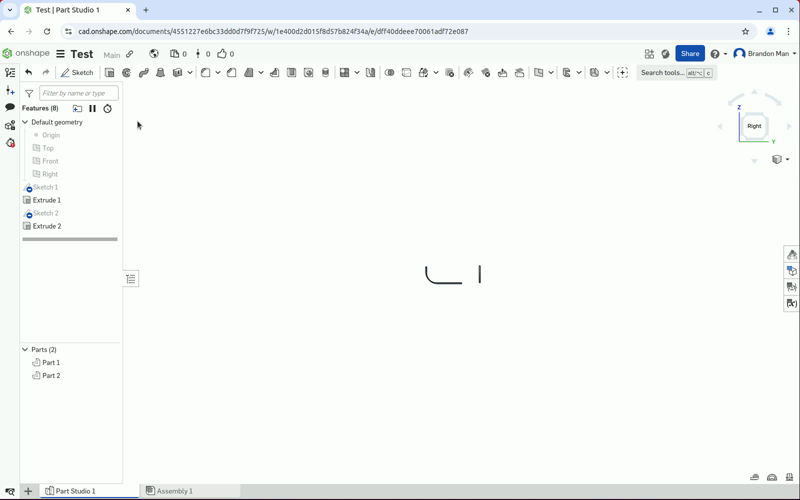
key(shift+h)
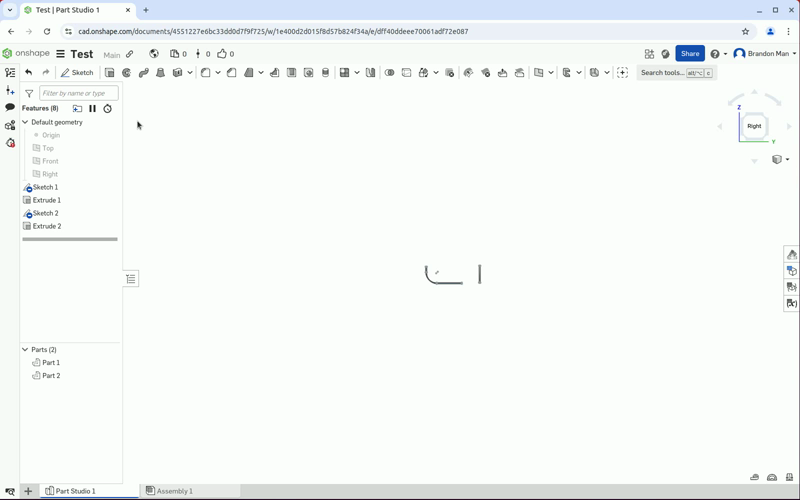
key(shift+h)
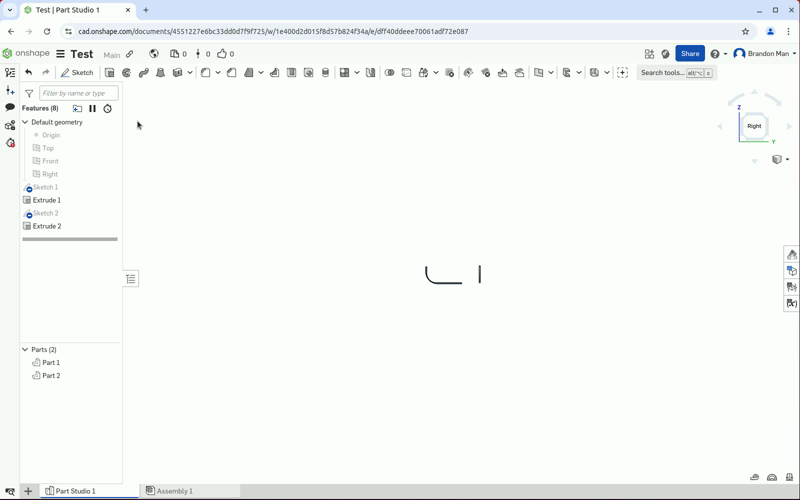
mouse_move(73, 189)
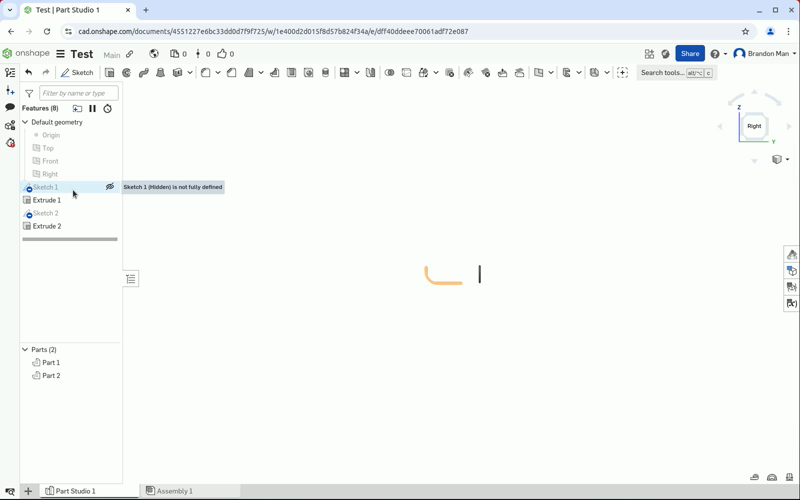
click(73, 189)
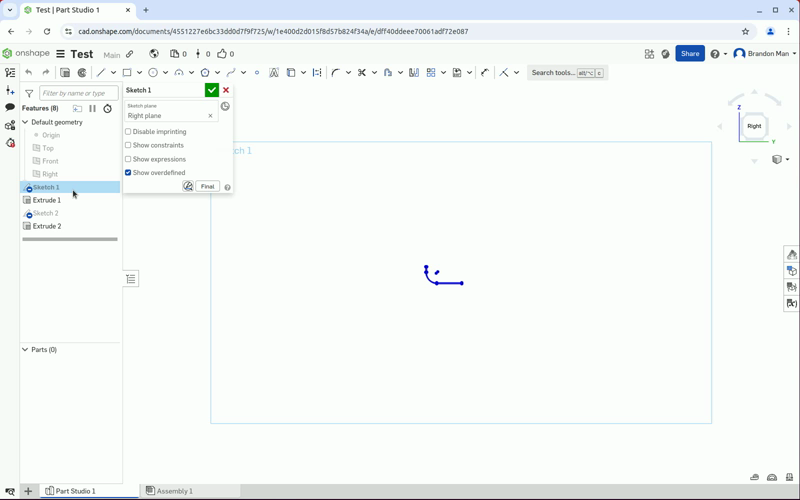
mouse_move(229, 92)
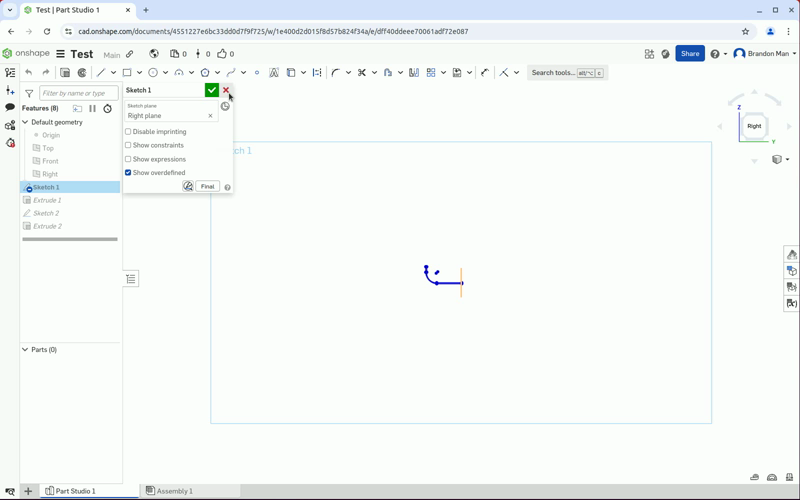
click(229, 92)
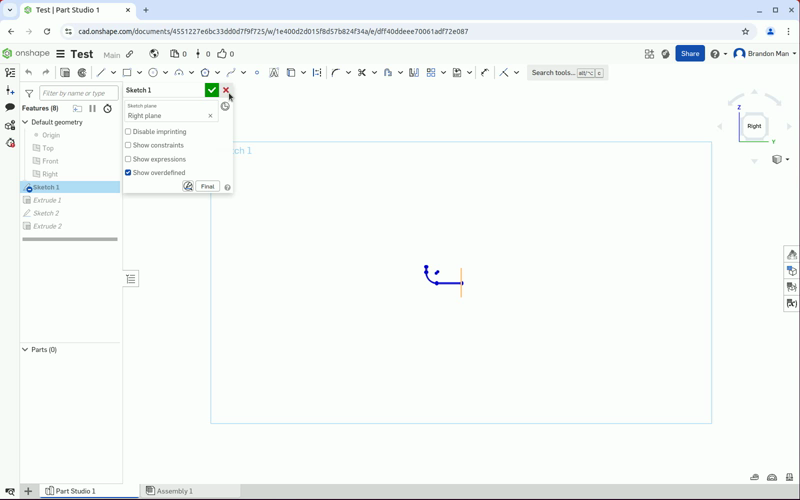
key(shift+s)
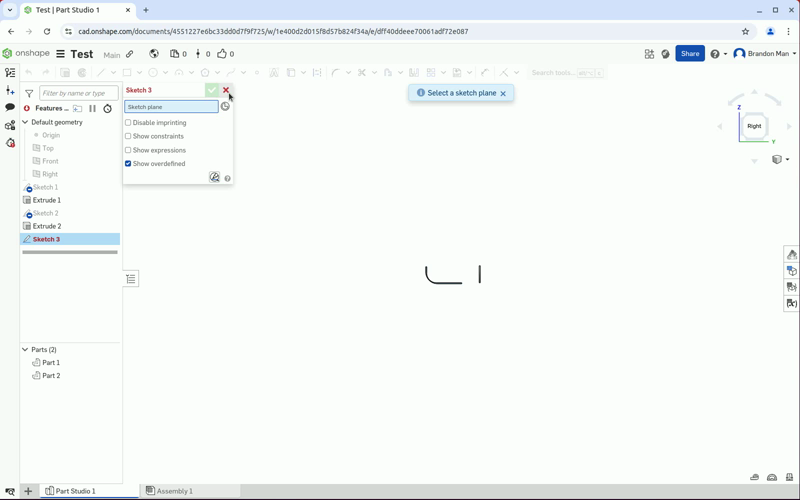
mouse_move(73, 176)
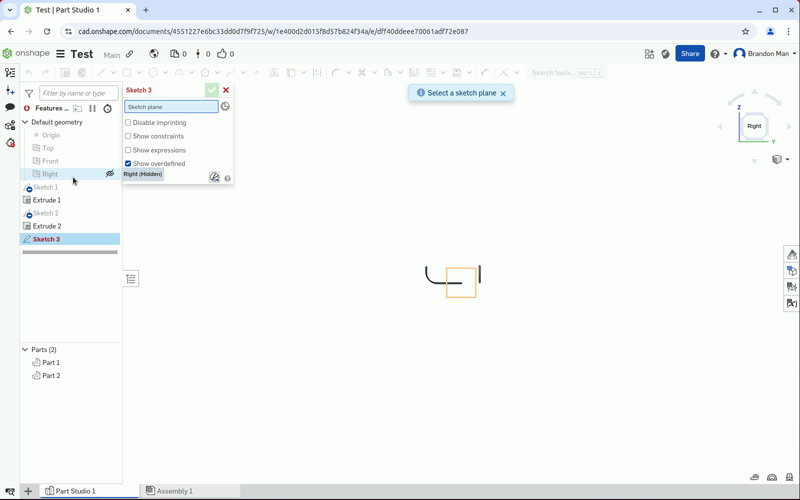
click(73, 176)
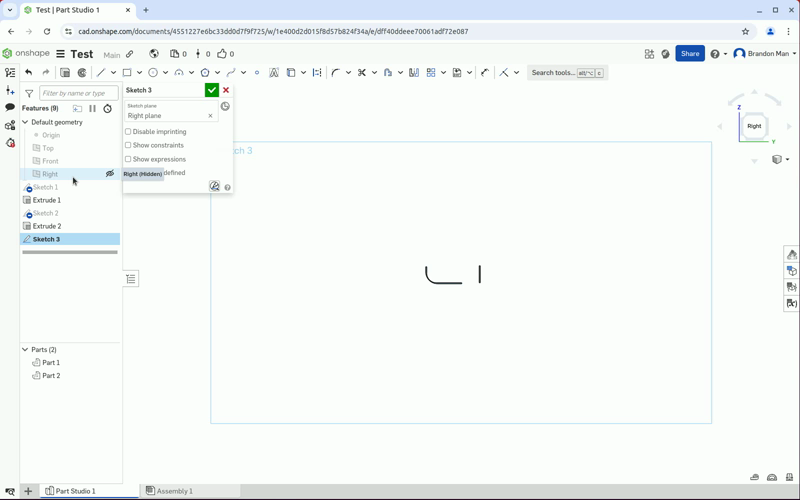
mouse_move(73, 352)
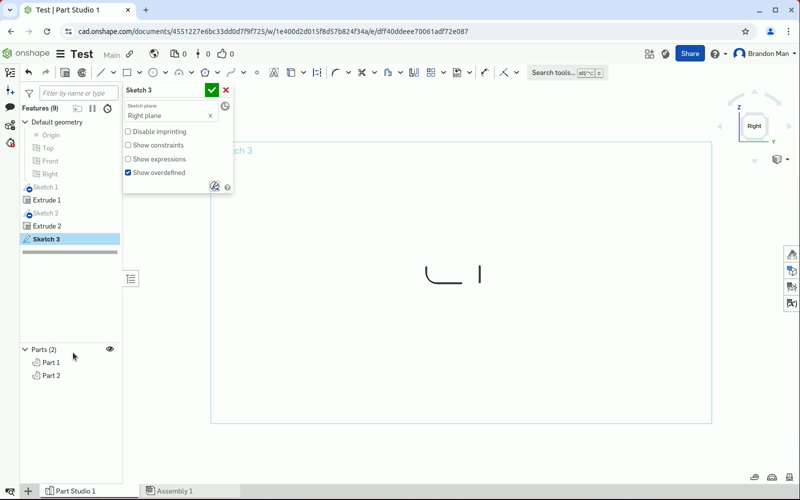
key(y)
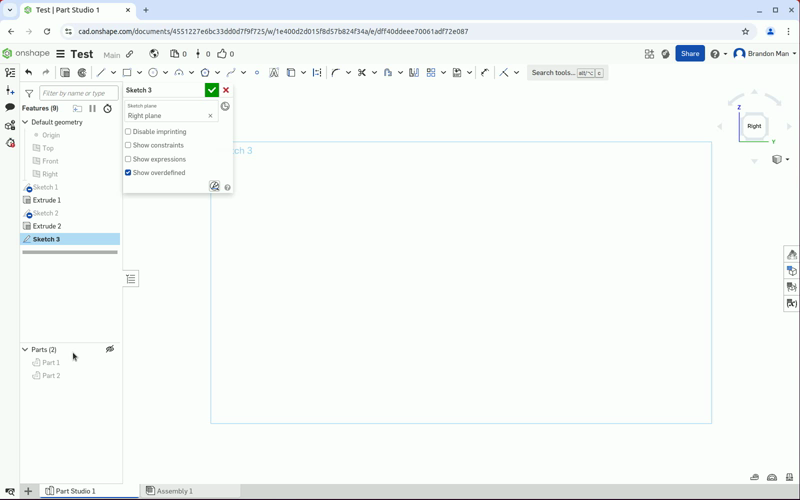
key(a)
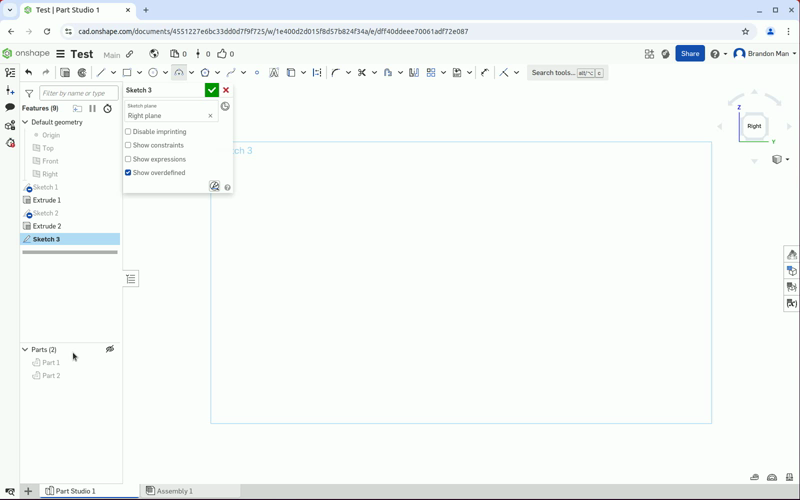
key_down(shift)
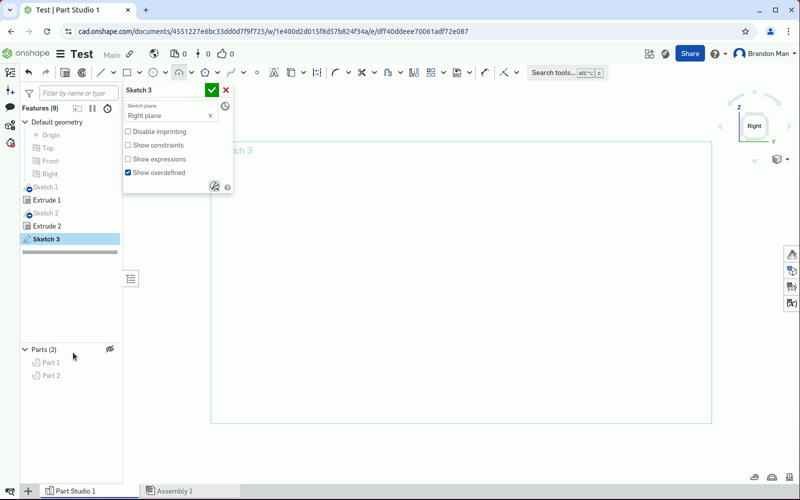
mouse_move(460, 272)
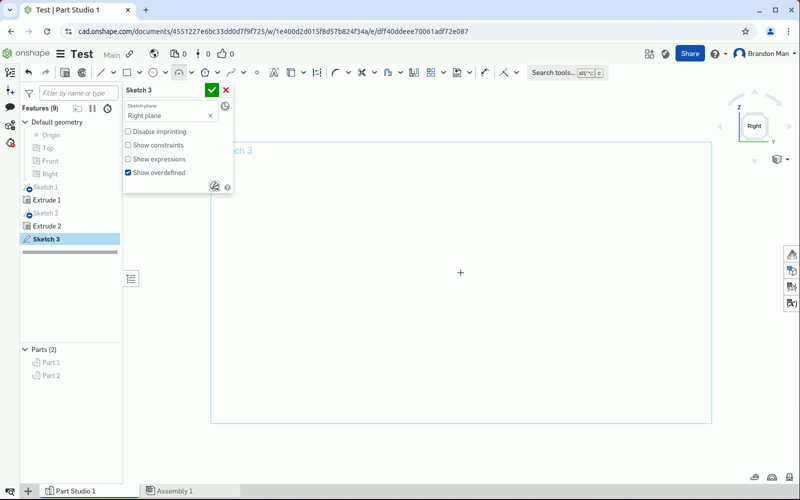
click(460, 272)
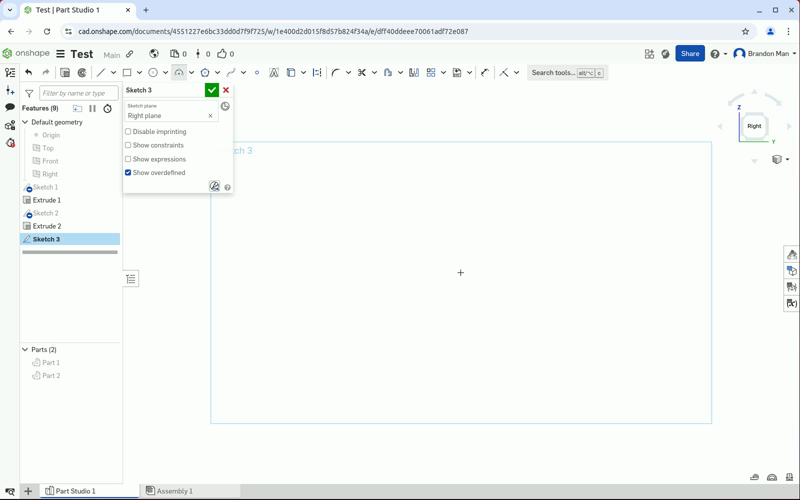
key_up(shift)
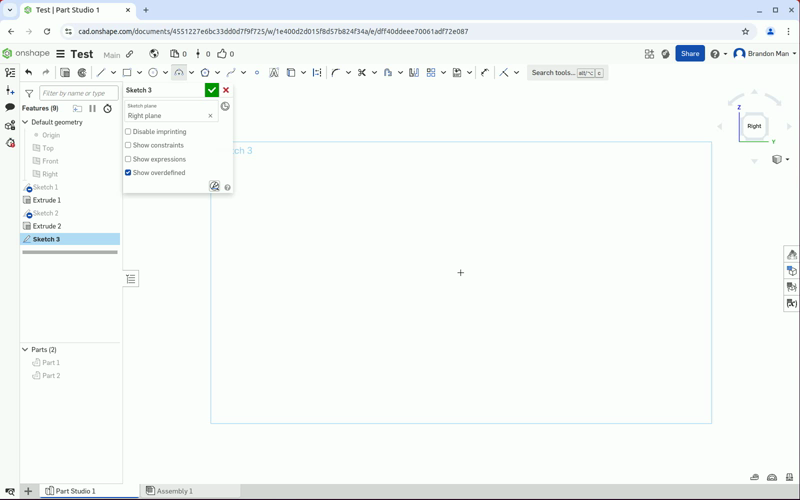
key_down(shift)
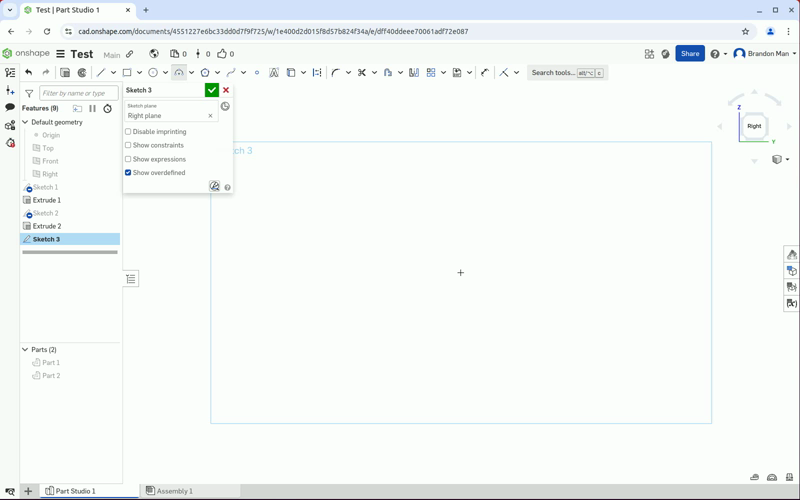
mouse_move(471, 283)
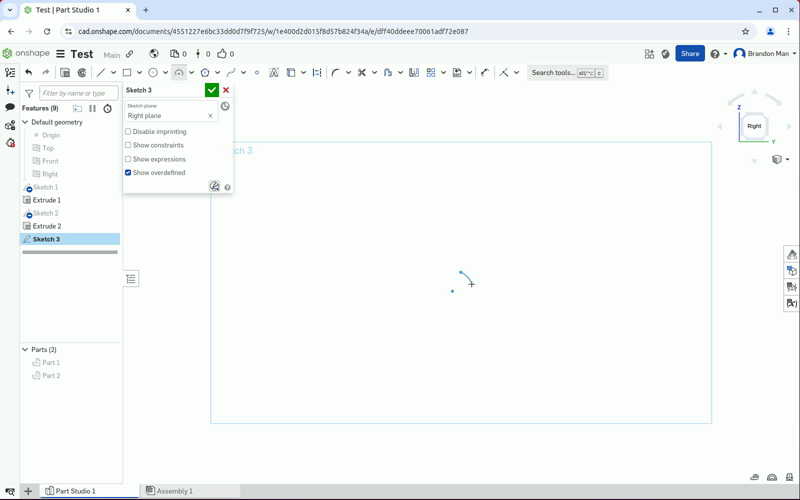
click(471, 283)
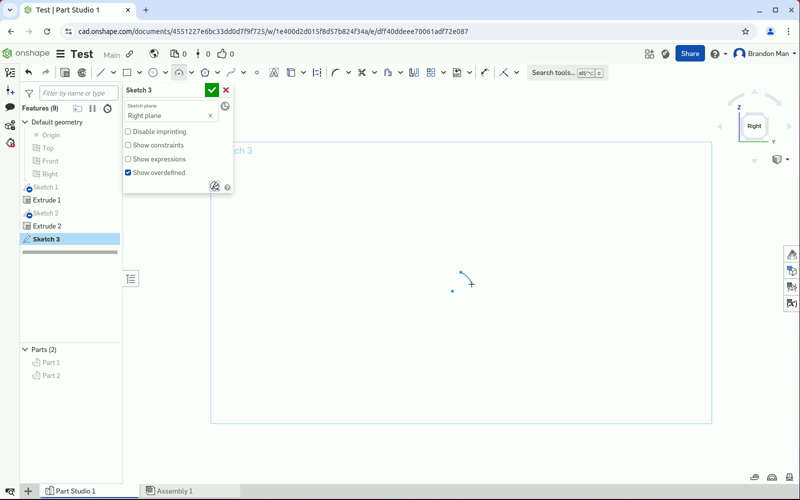
mouse_move(464, 280)
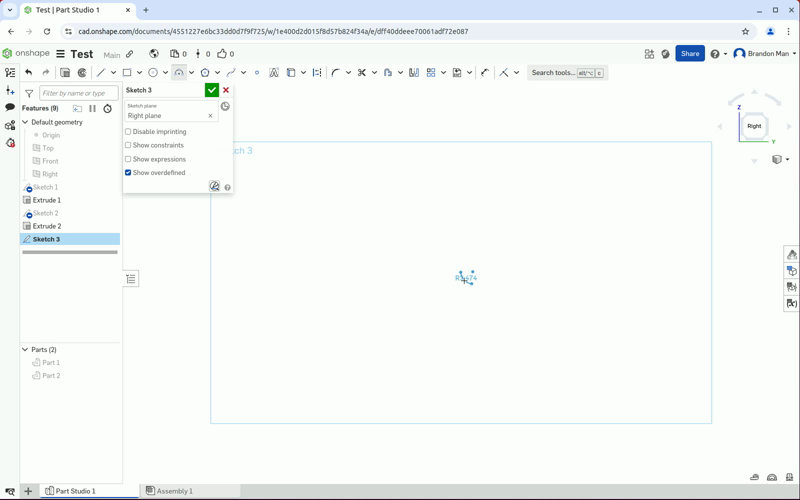
click(464, 280)
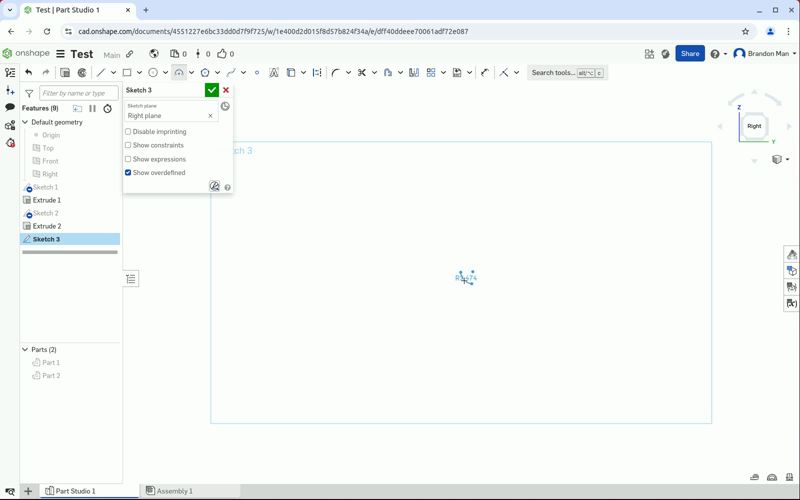
key_up(shift)
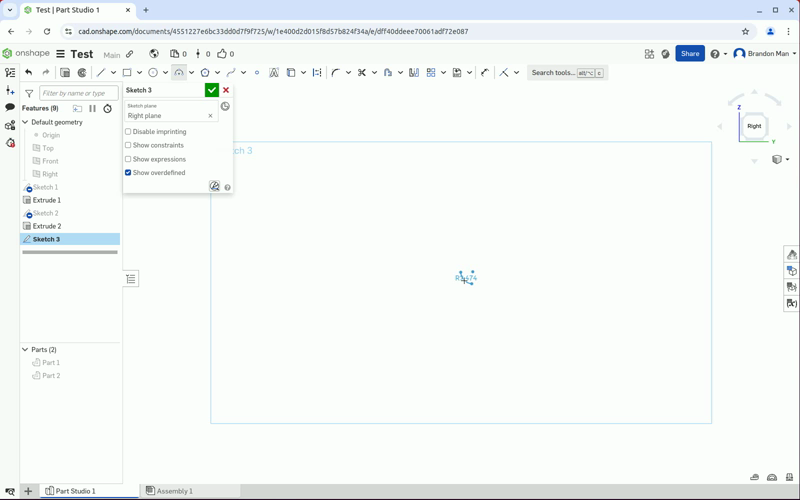
key(esc)
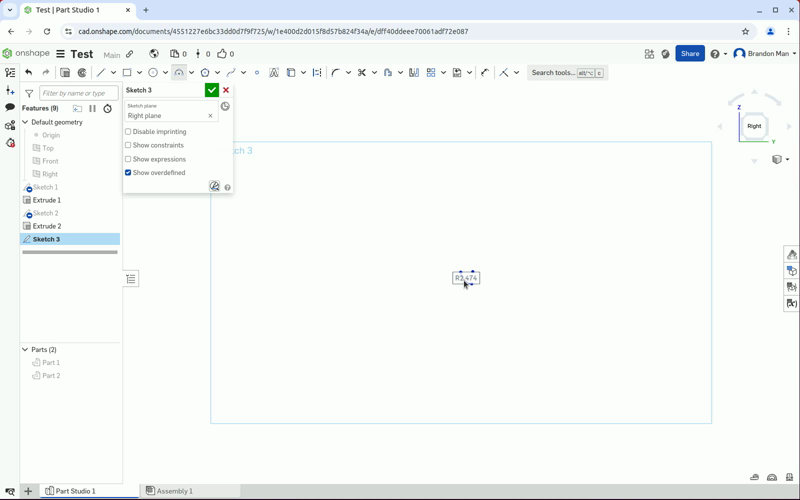
key(l)
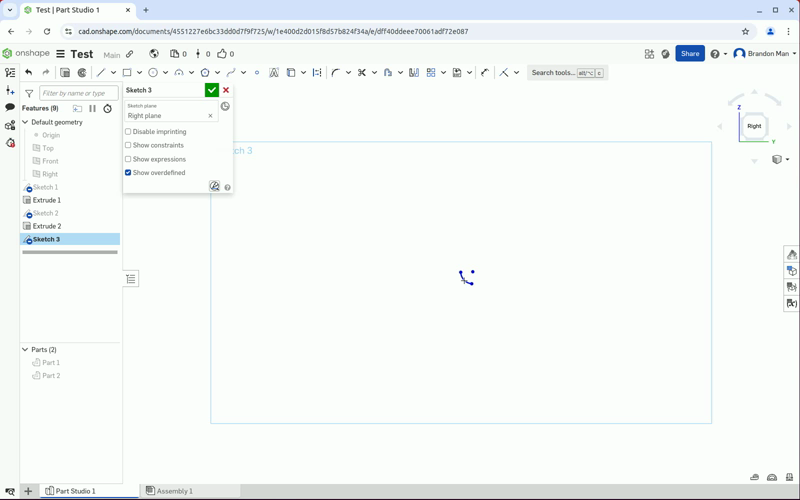
mouse_move(471, 283)
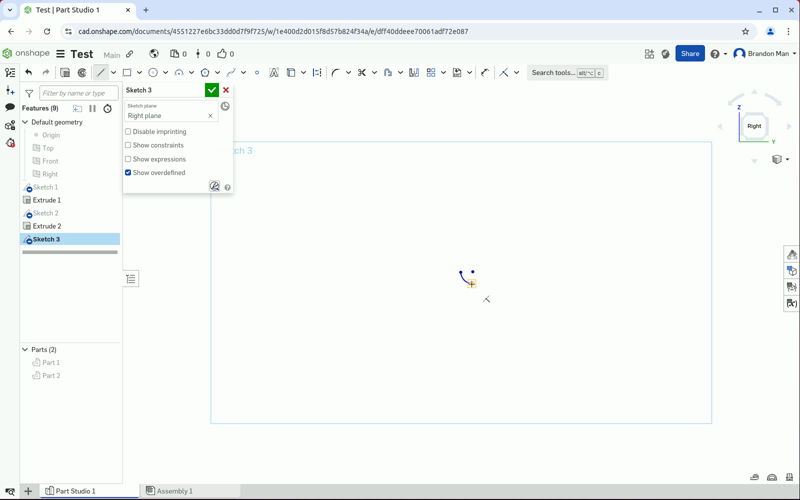
click(471, 283)
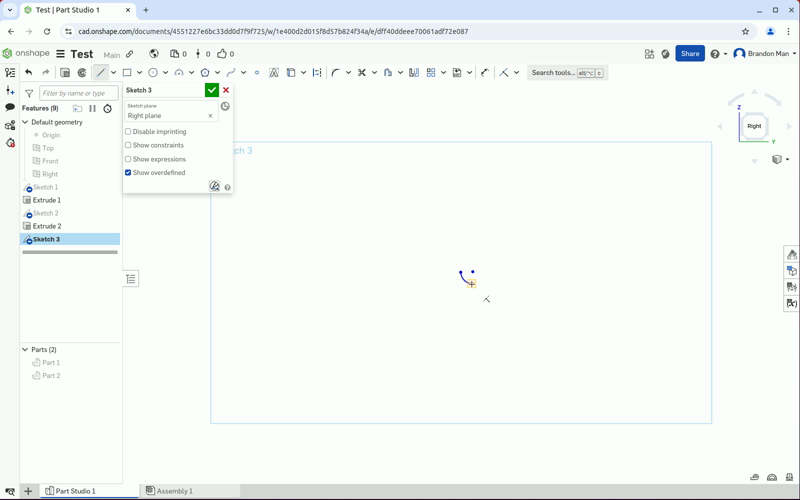
key_down(shift)
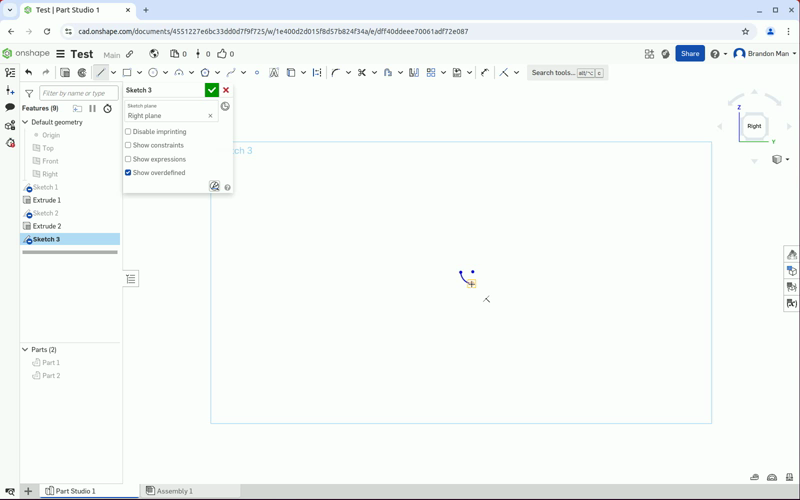
mouse_move(501, 283)
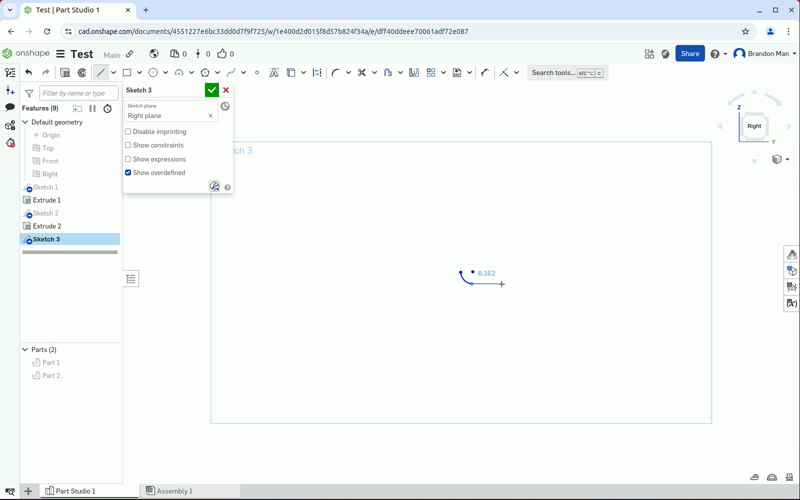
mouse_move(480, 283)
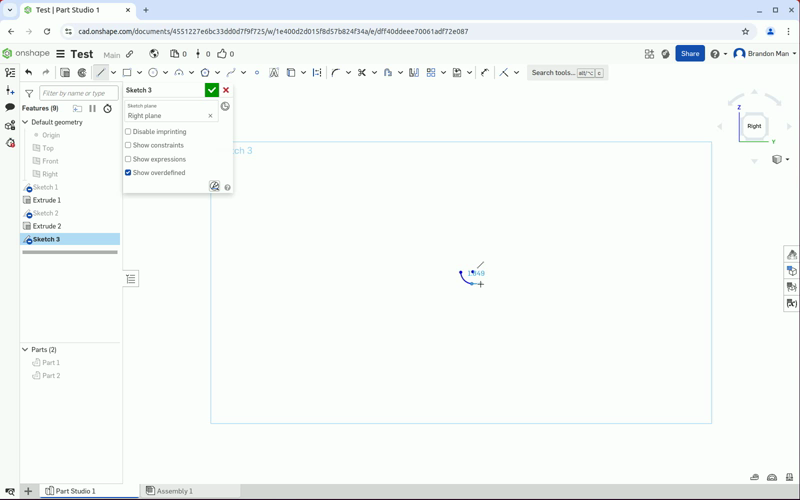
click(480, 283)
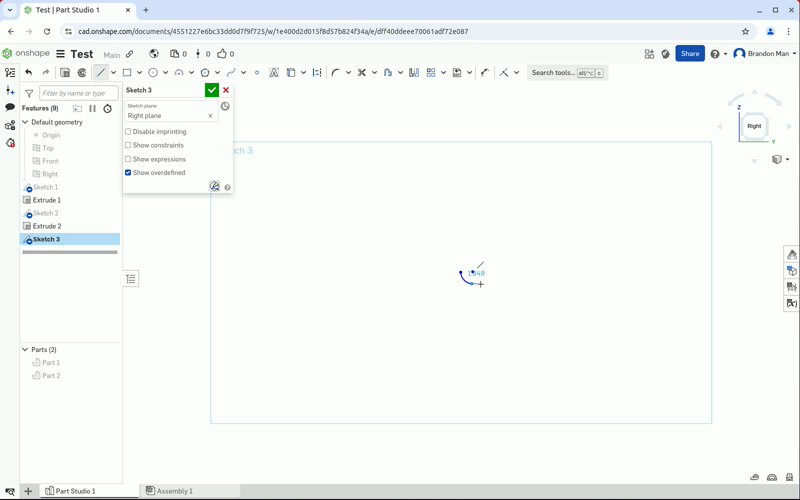
key_up(shift)
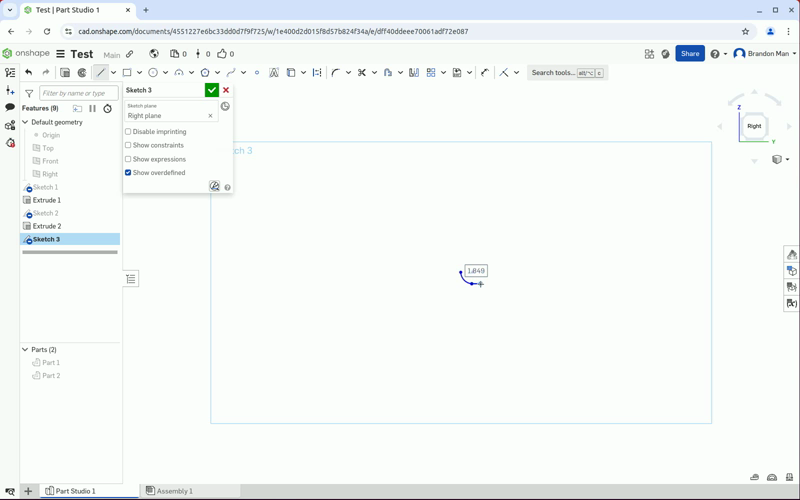
key_down(shift)
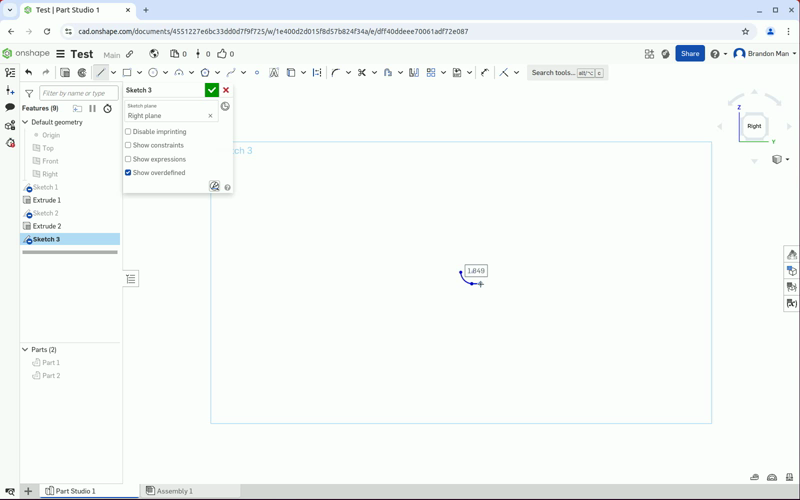
mouse_move(510, 283)
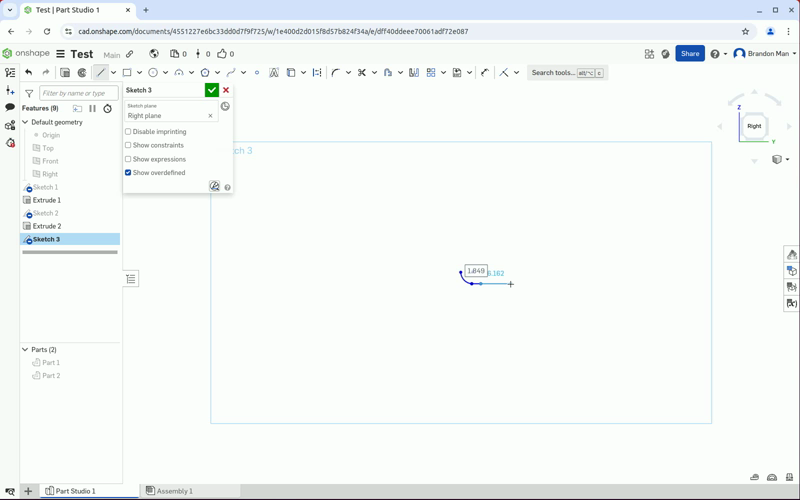
mouse_move(480, 282)
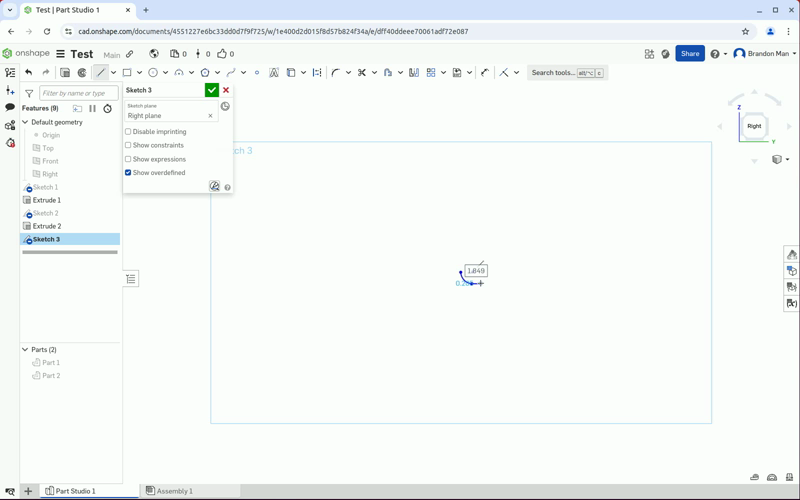
scroll(6)
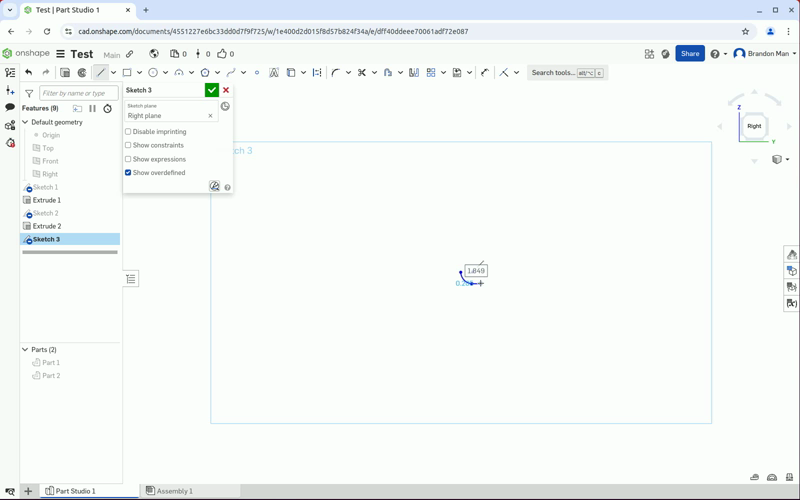
scroll(6)
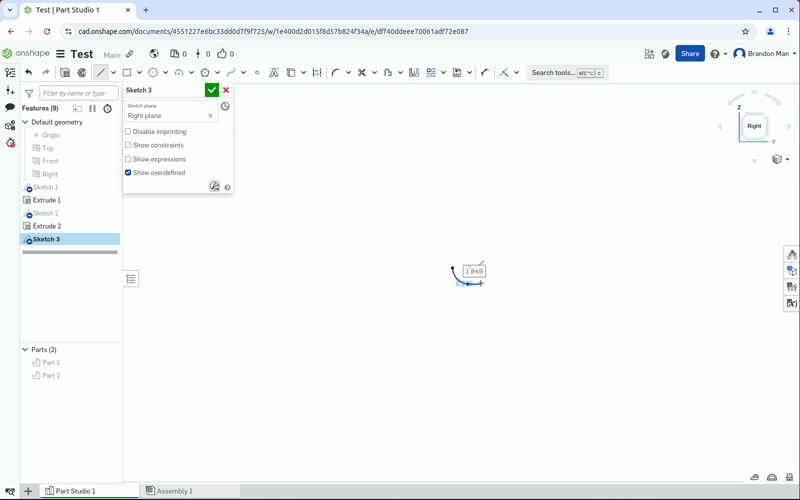
scroll(6)
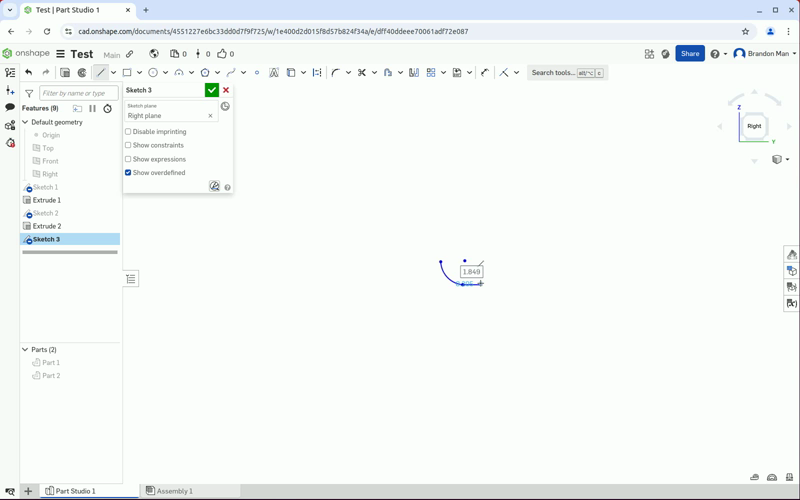
scroll(6)
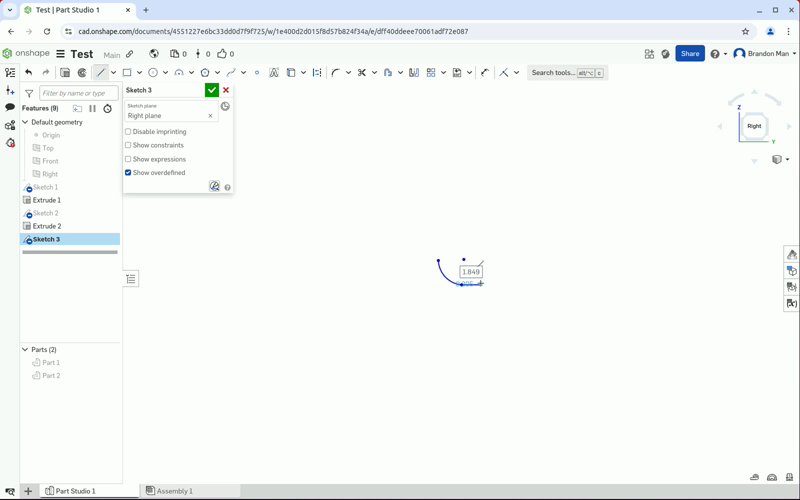
scroll(6)
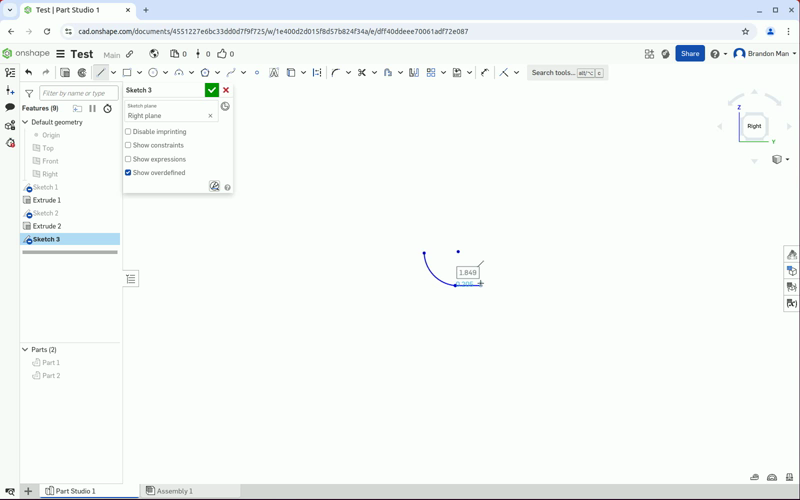
scroll(6)
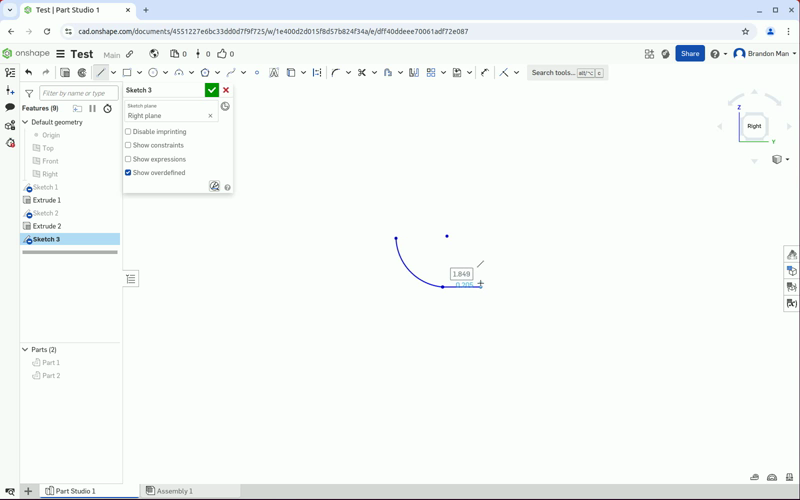
scroll(6)
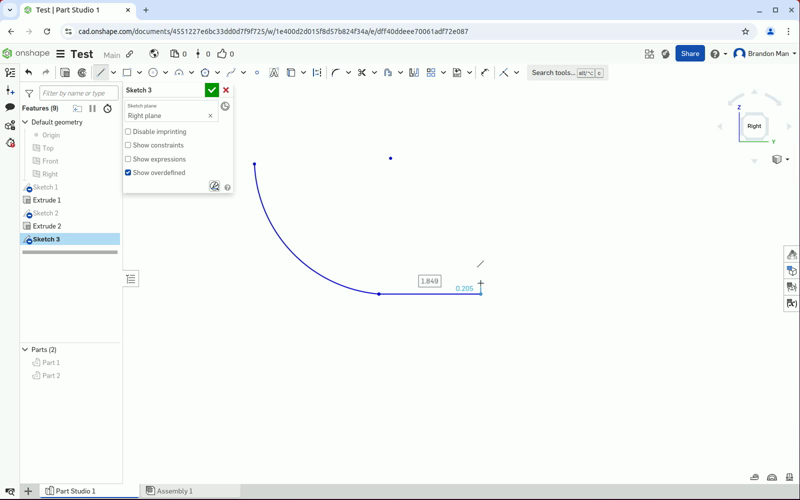
click(480, 282)
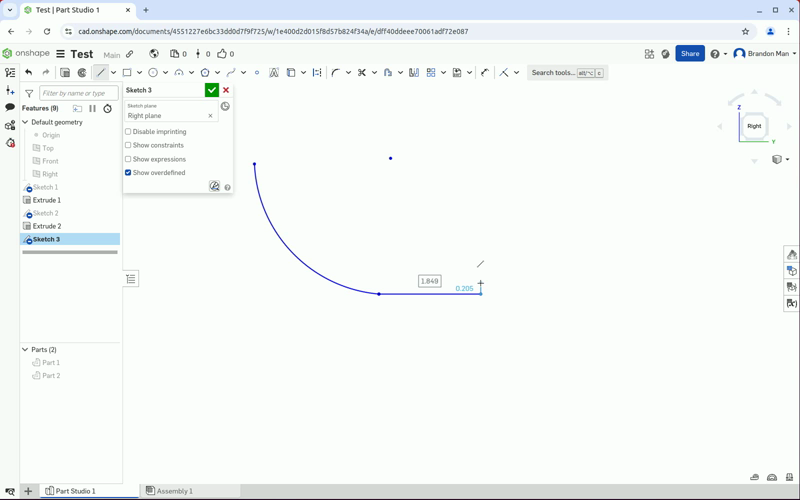
scroll(-6)
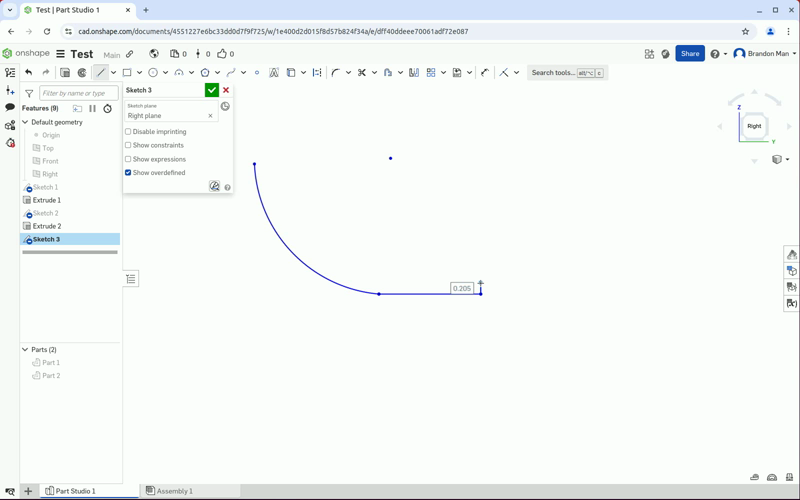
scroll(-6)
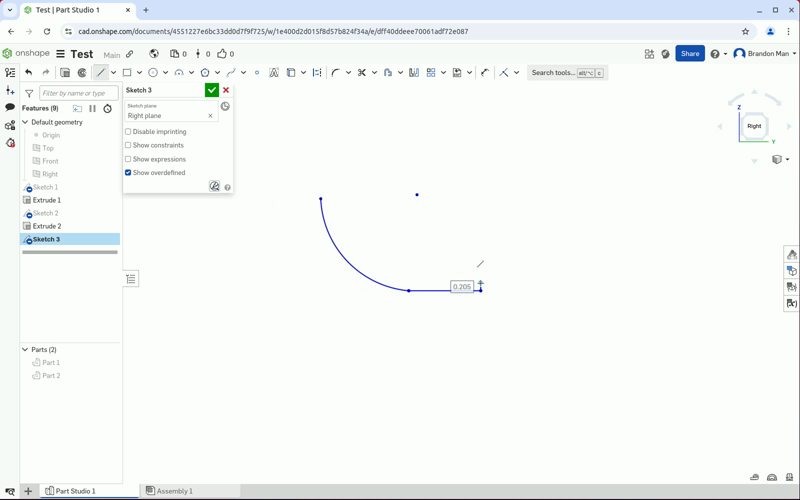
scroll(-6)
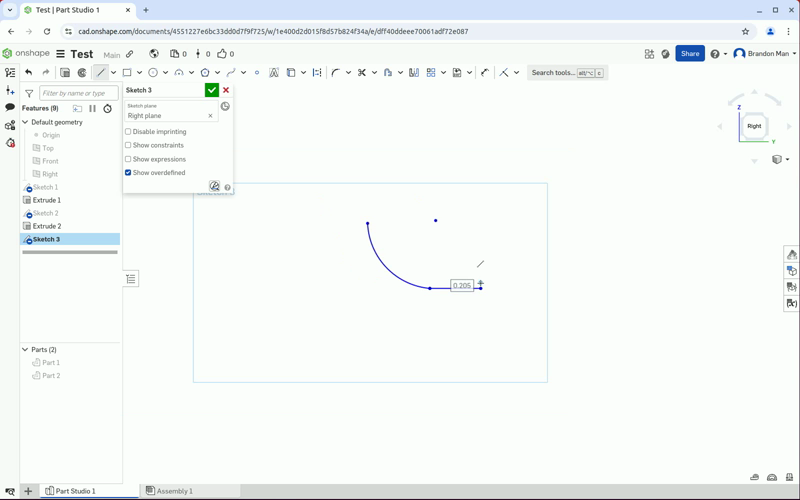
scroll(-6)
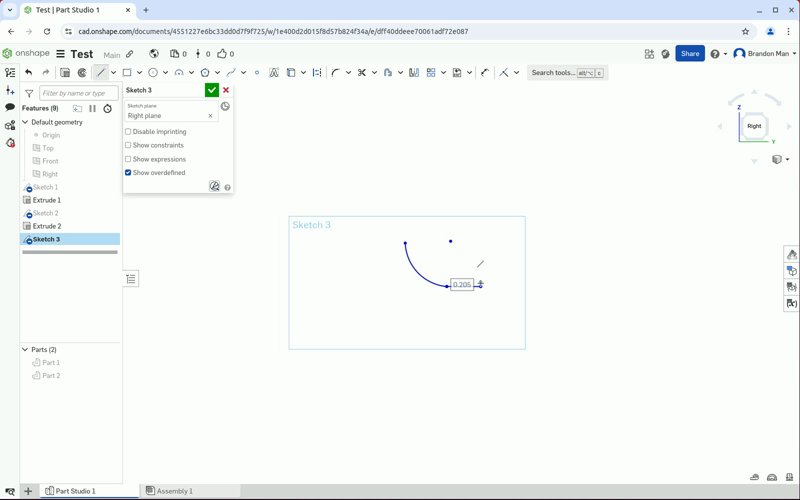
scroll(-6)
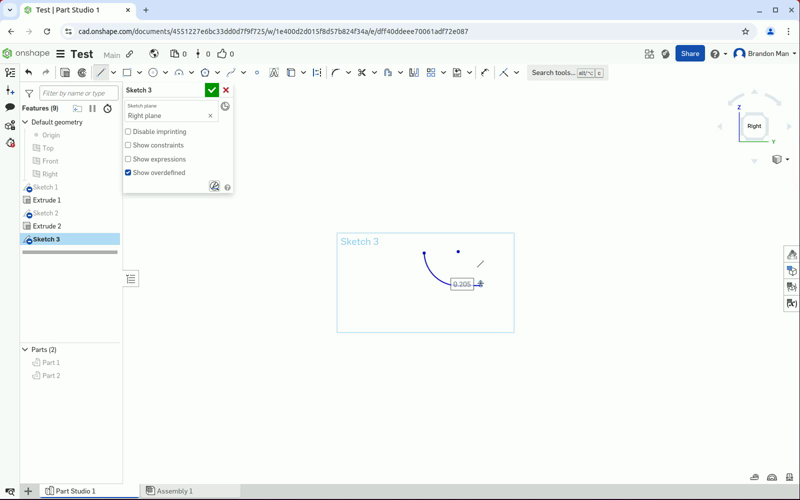
scroll(-6)
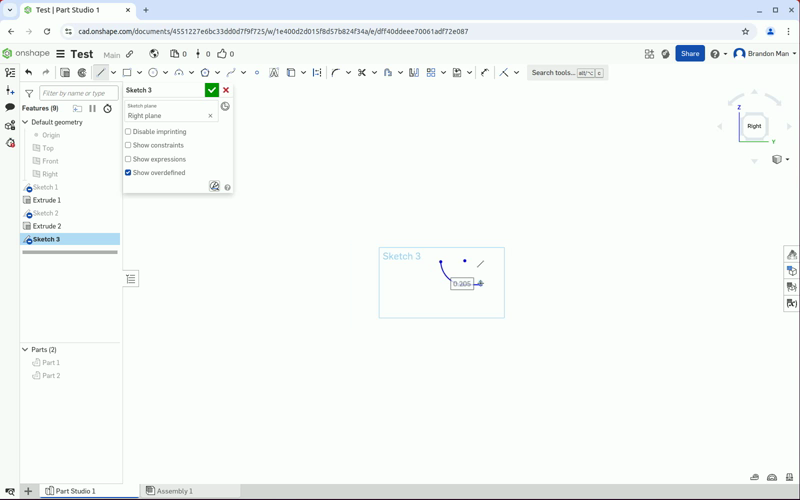
scroll(-6)
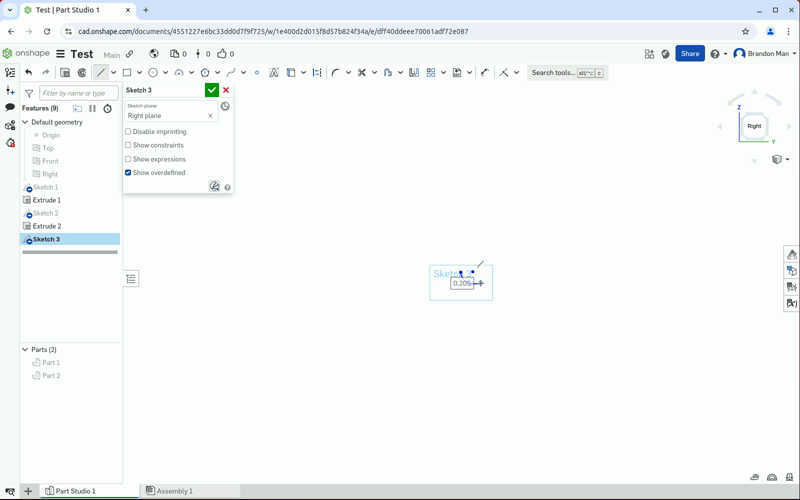
key_up(shift)
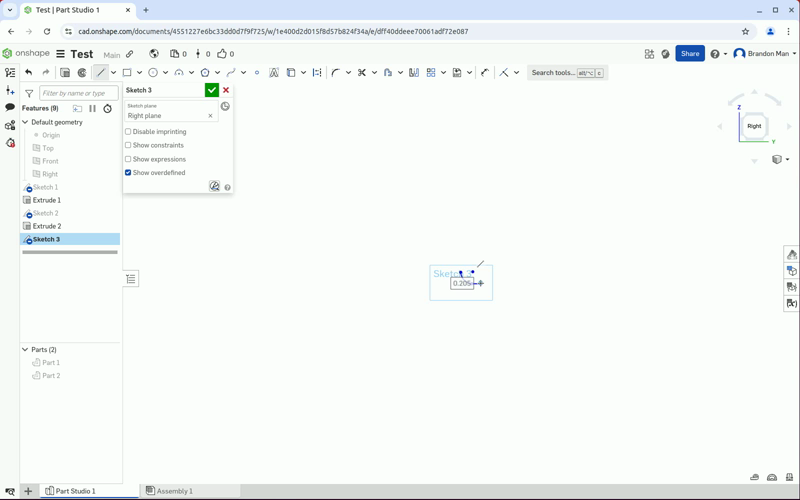
key_down(shift)
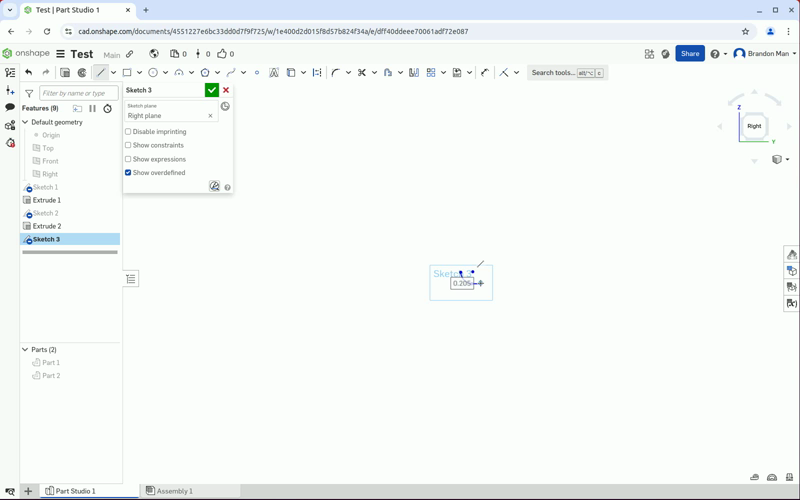
mouse_move(510, 282)
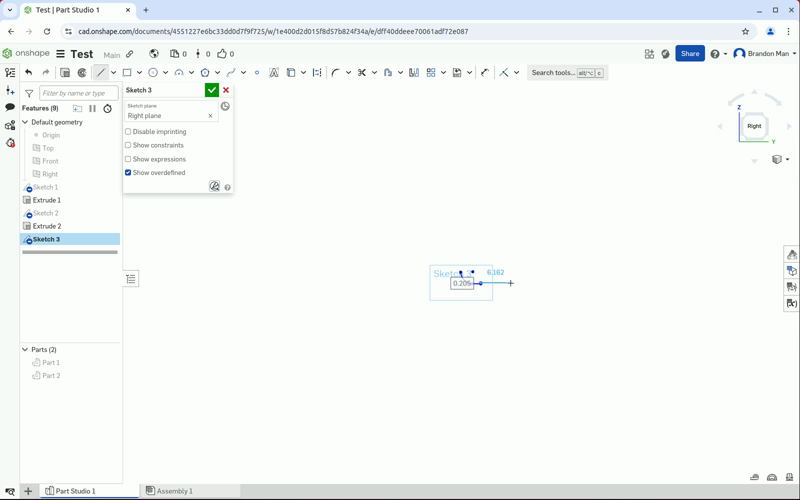
mouse_move(471, 282)
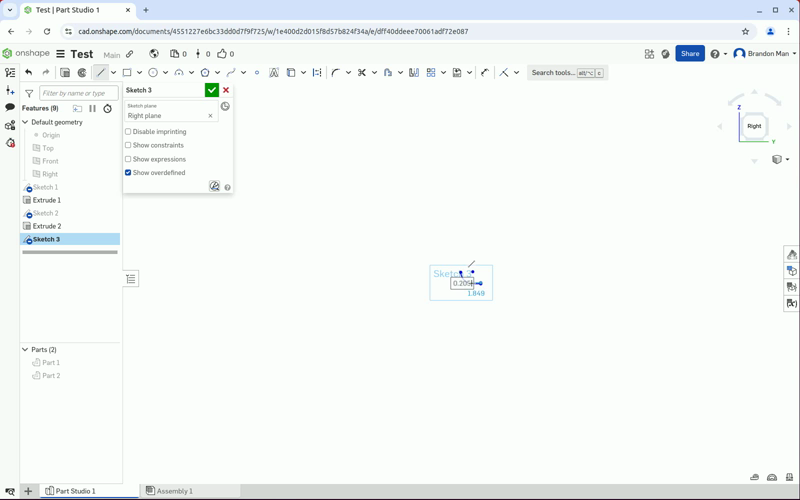
scroll(6)
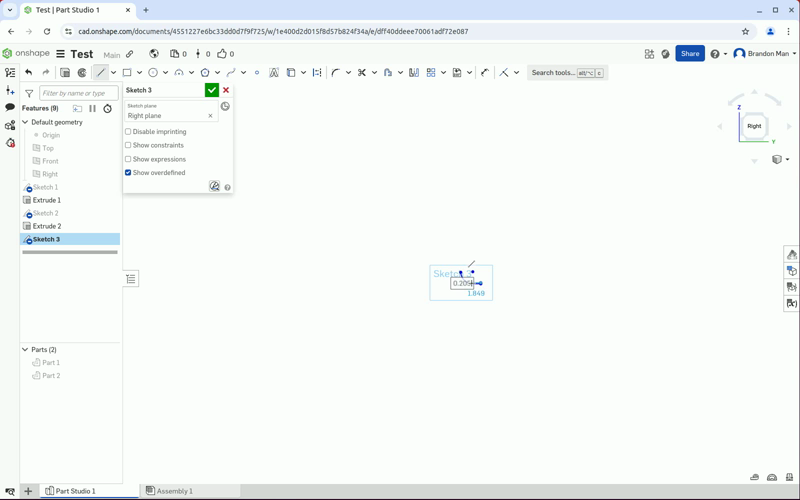
scroll(6)
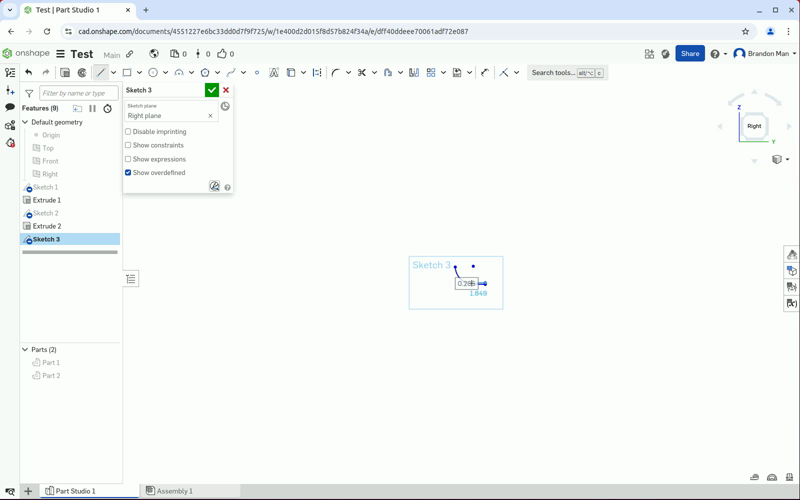
scroll(6)
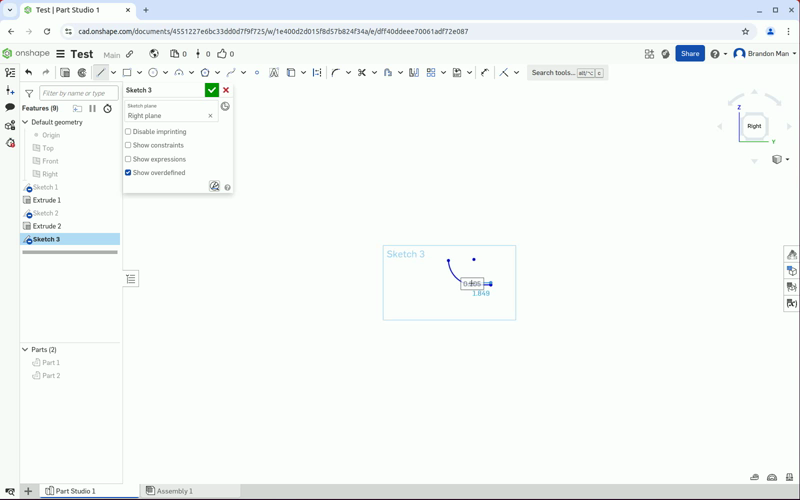
scroll(6)
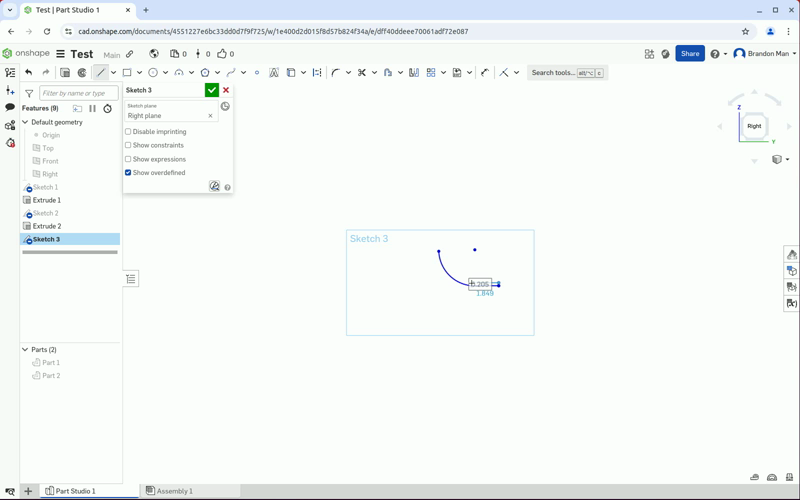
scroll(6)
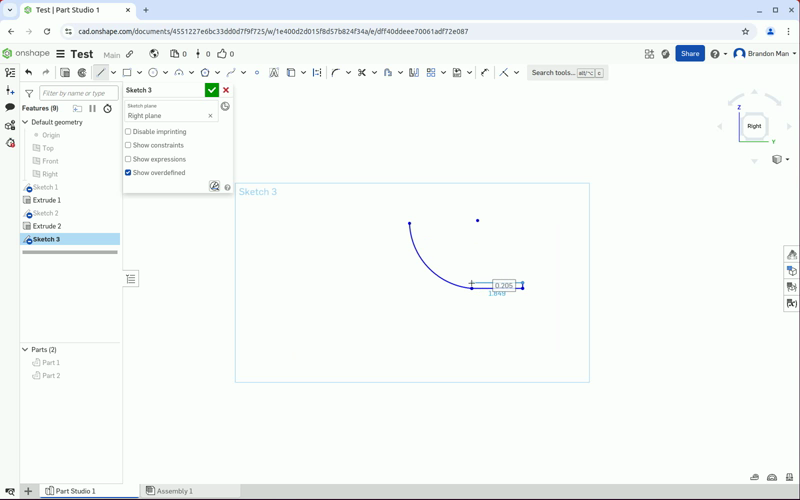
scroll(6)
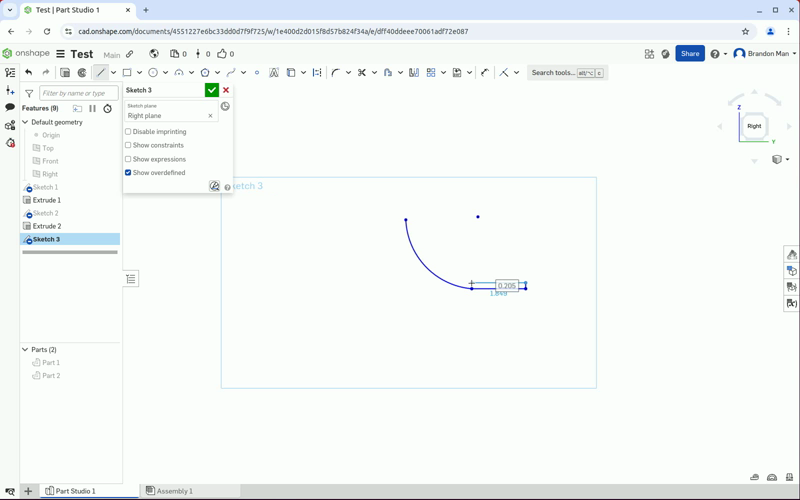
scroll(6)
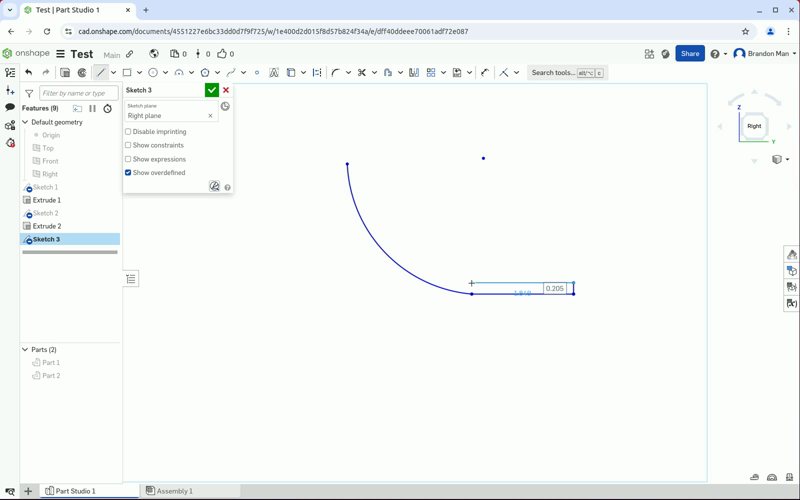
click(471, 282)
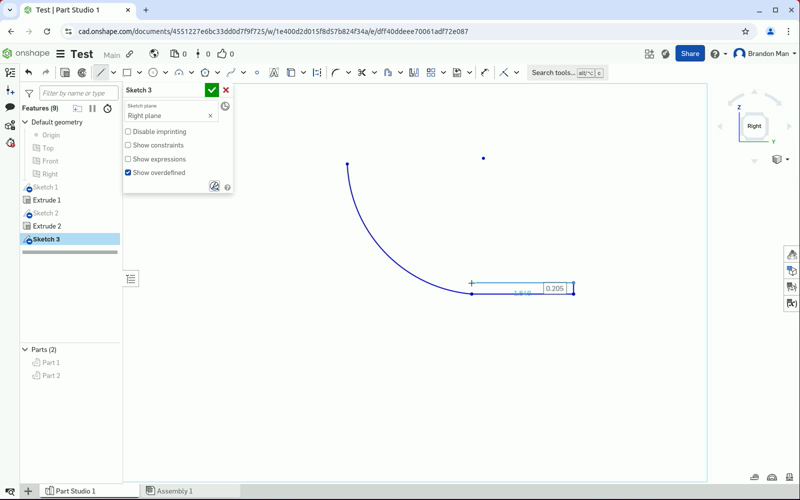
scroll(-6)
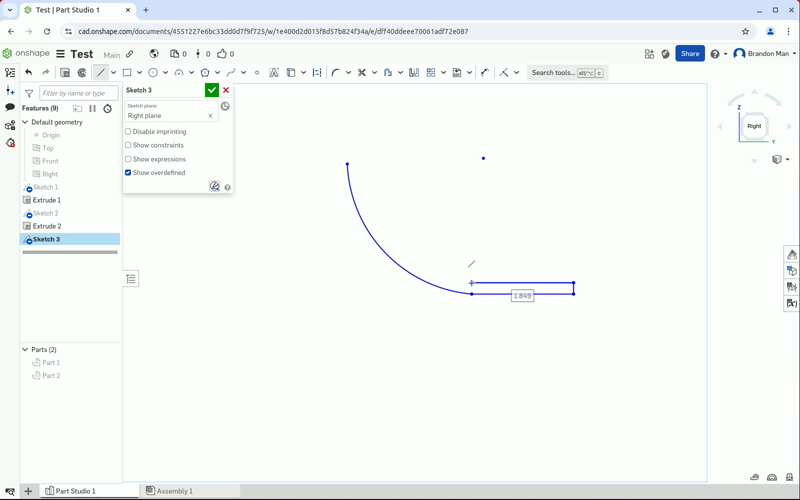
scroll(-6)
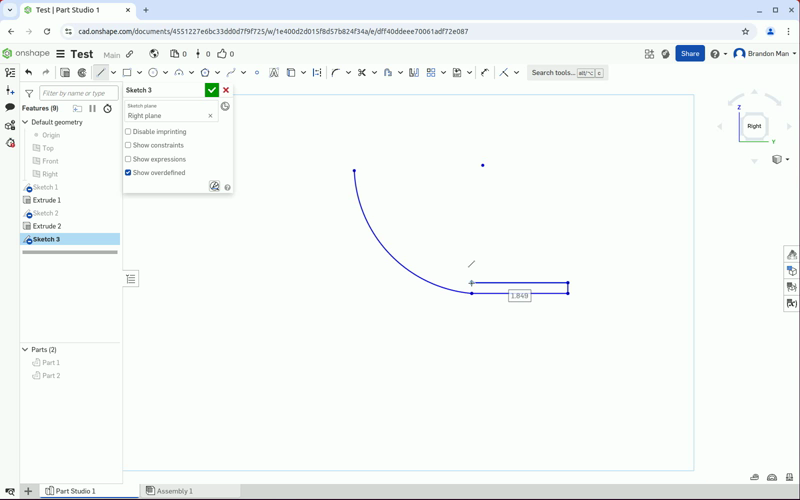
scroll(-6)
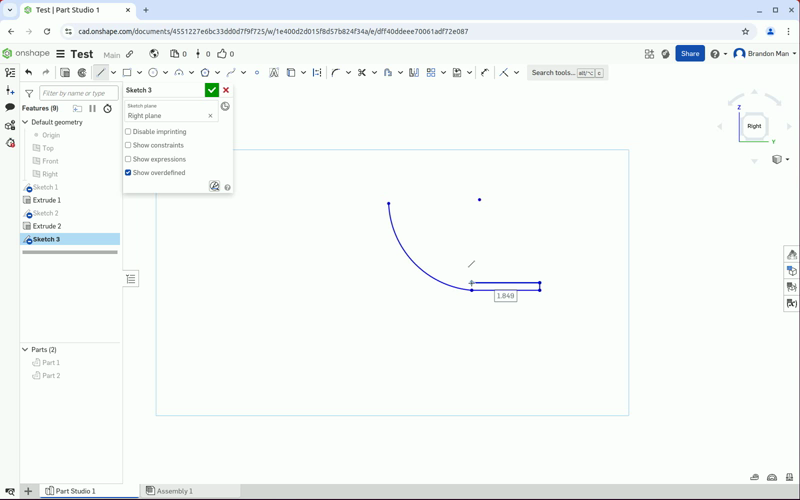
scroll(-6)
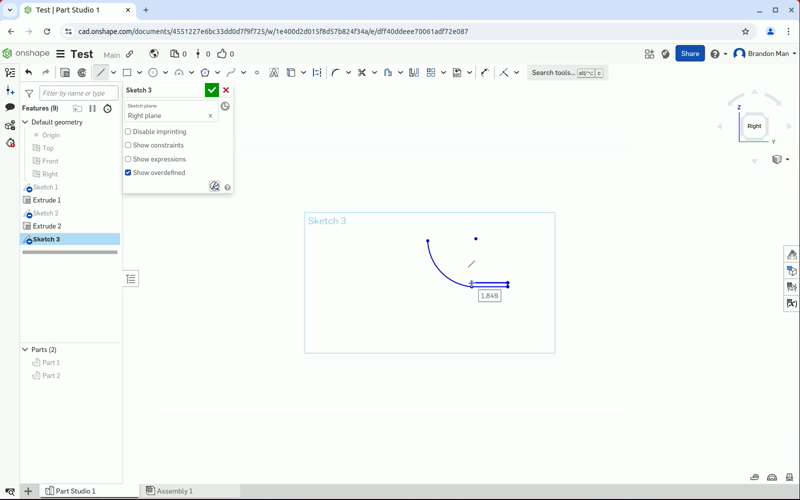
scroll(-6)
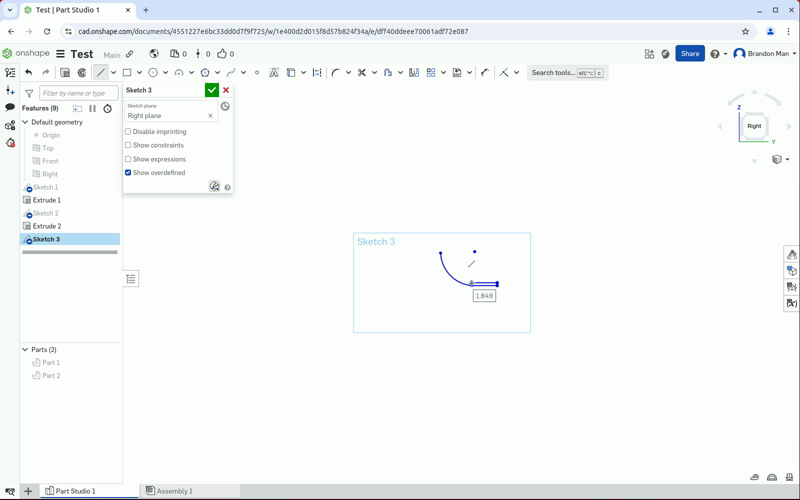
scroll(-6)
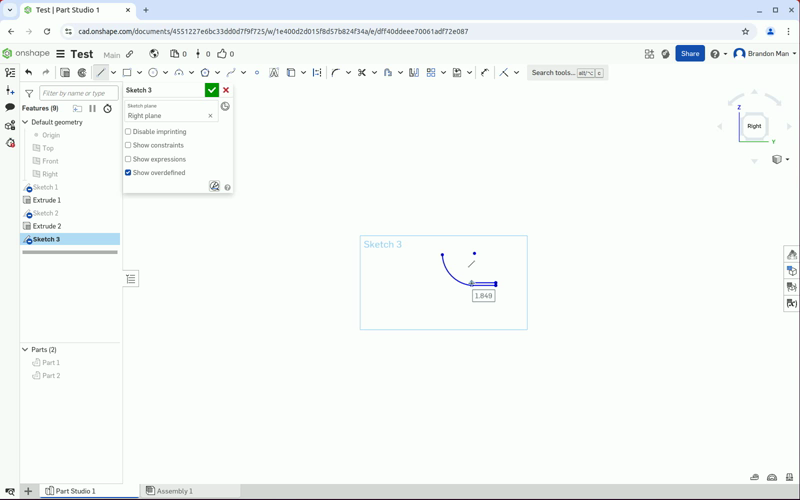
scroll(-6)
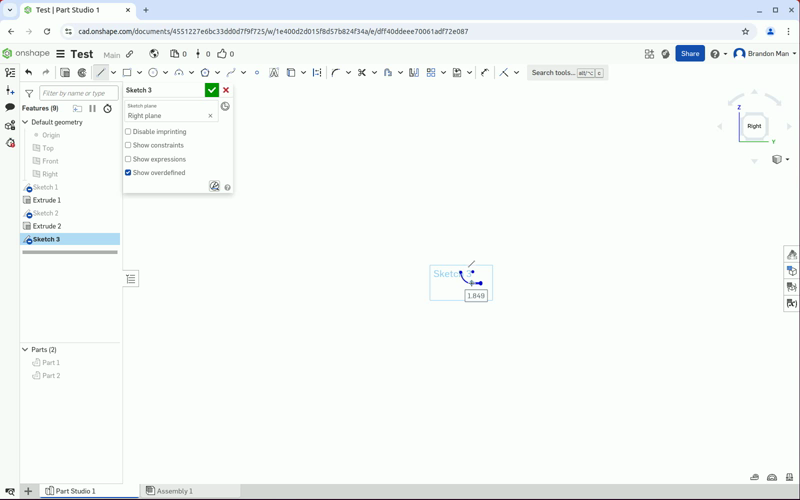
key_up(shift)
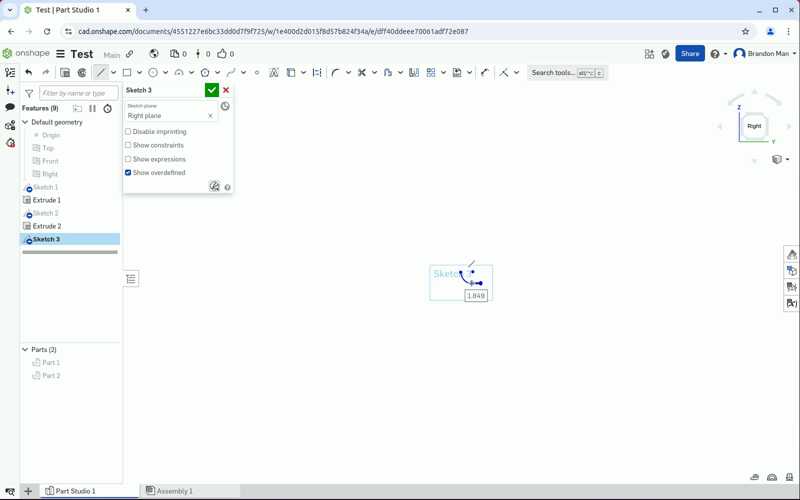
key(esc)
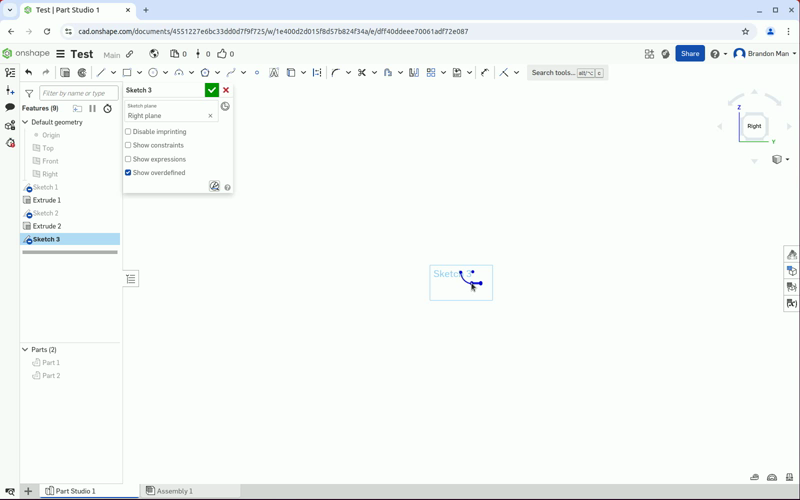
key(a)
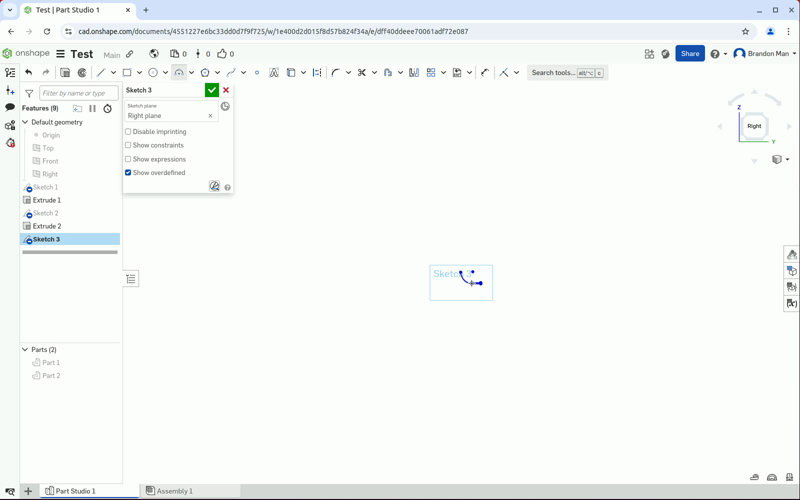
mouse_move(471, 282)
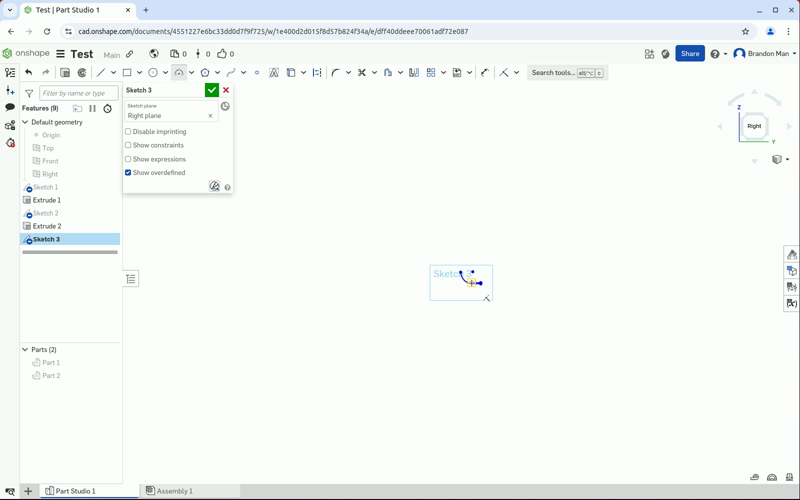
scroll(6)
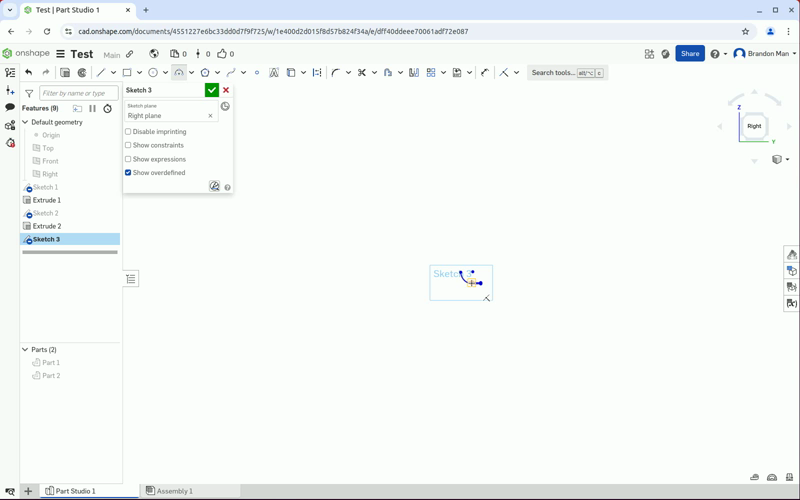
scroll(6)
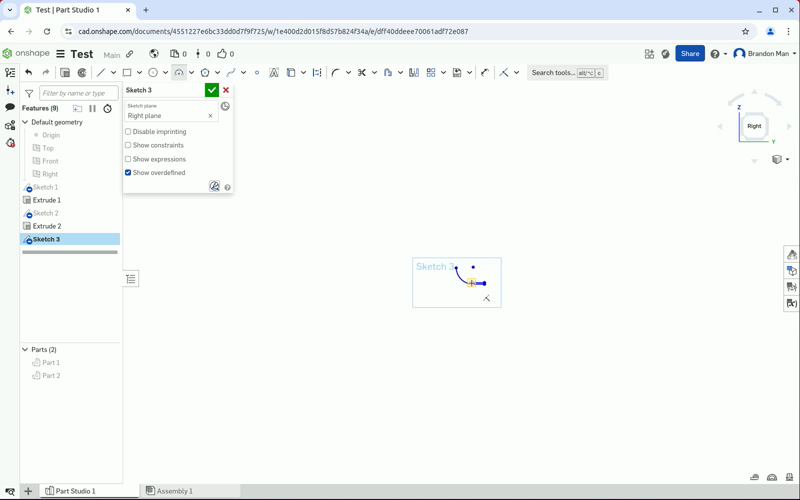
scroll(6)
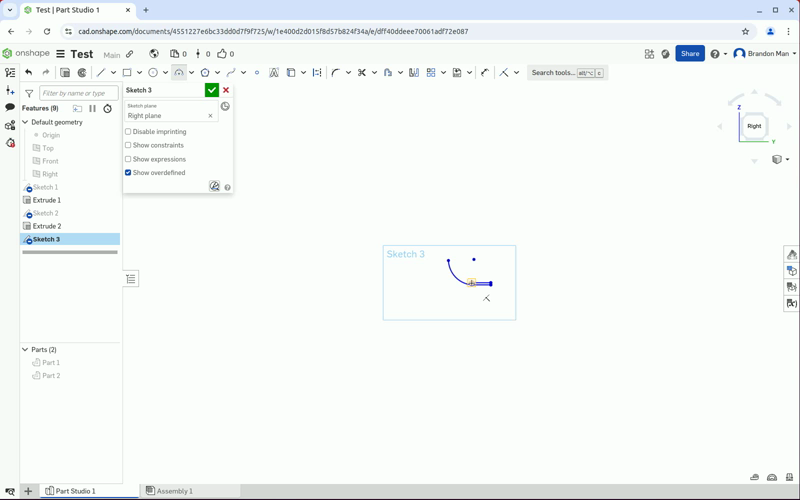
scroll(6)
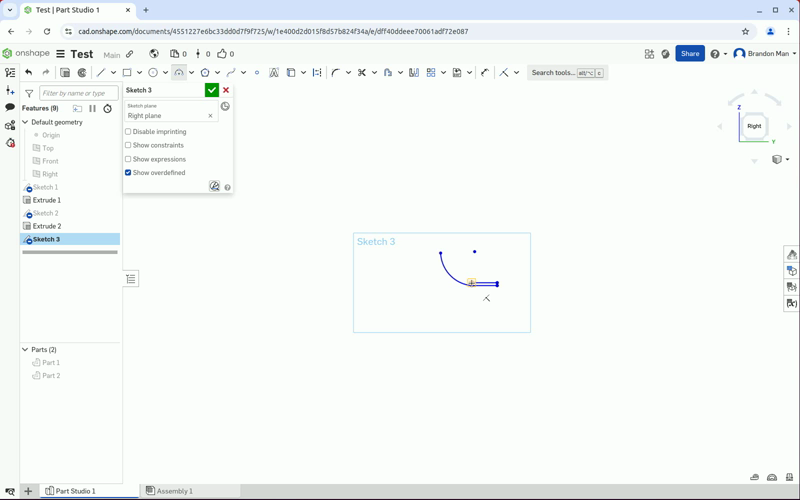
scroll(6)
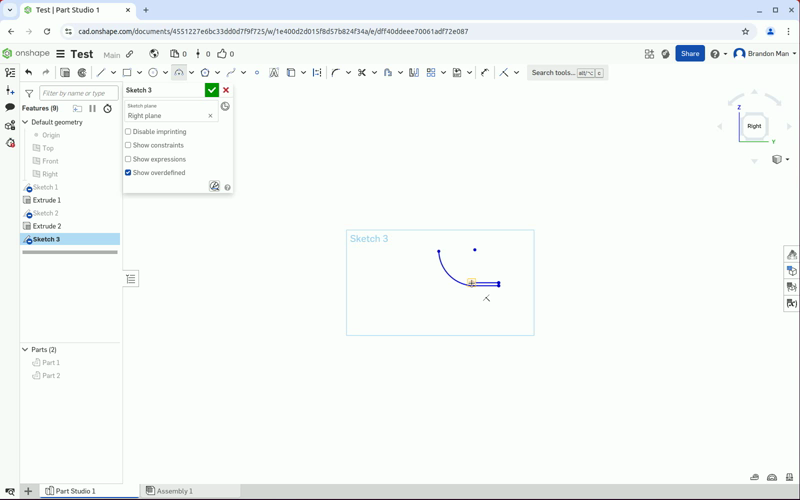
scroll(6)
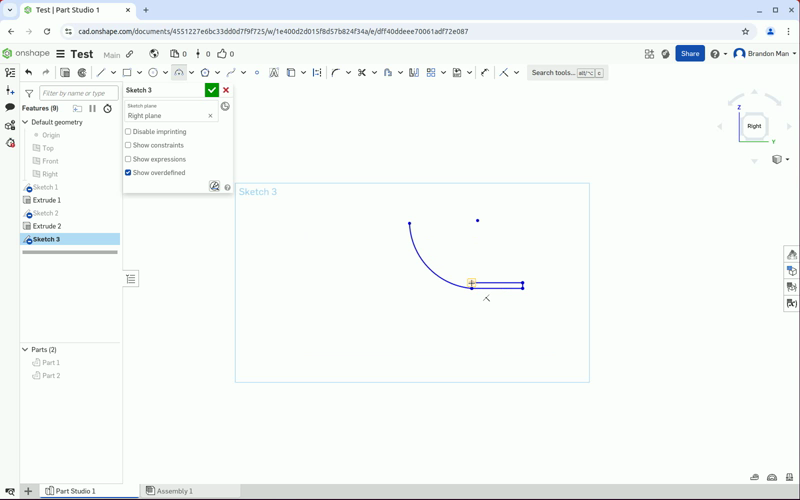
scroll(6)
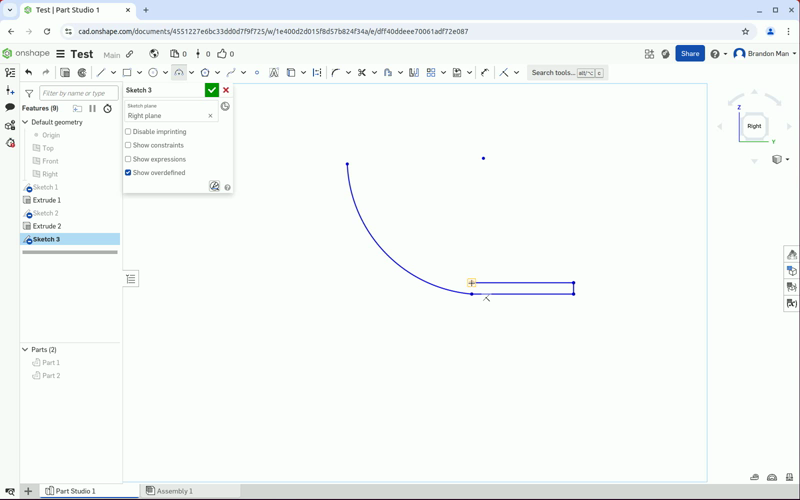
click(471, 282)
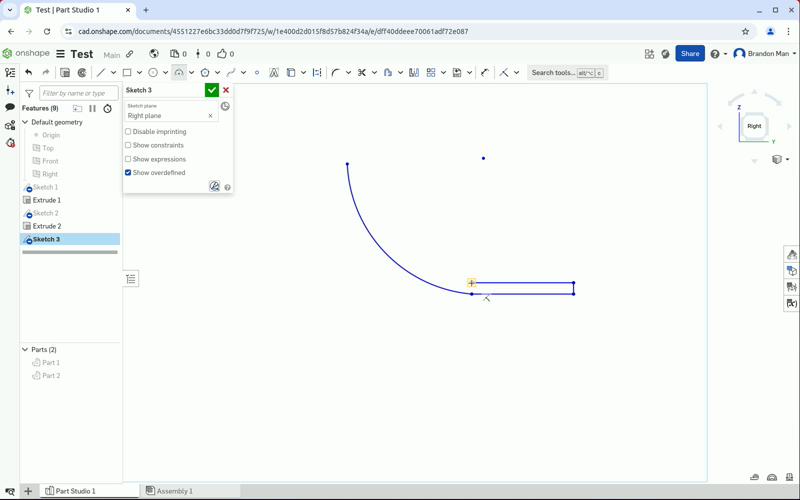
scroll(-6)
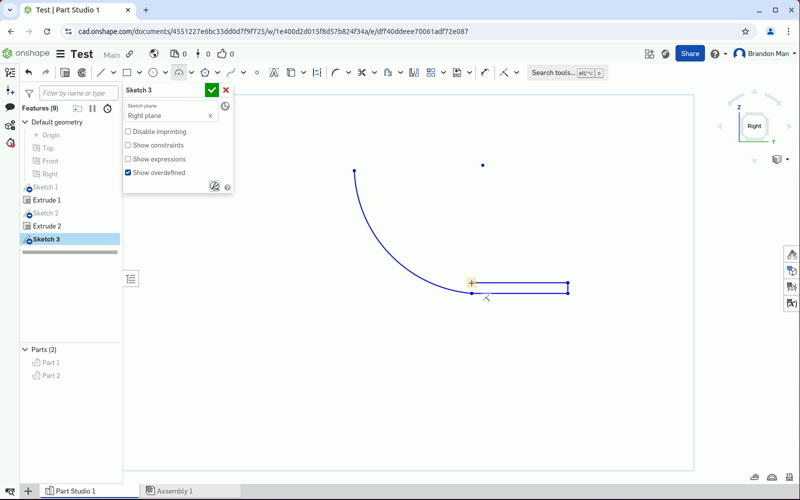
scroll(-6)
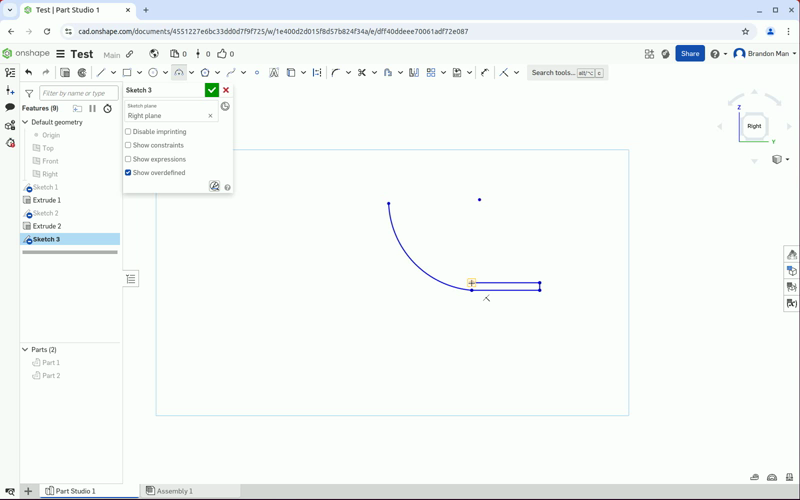
scroll(-6)
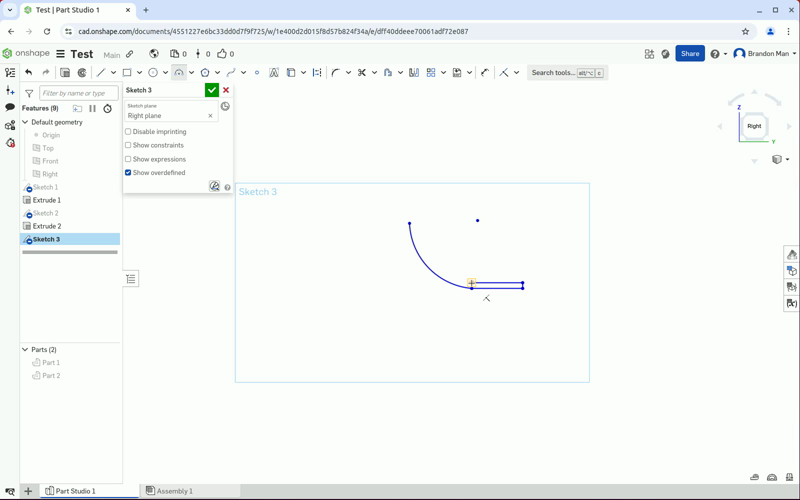
scroll(-6)
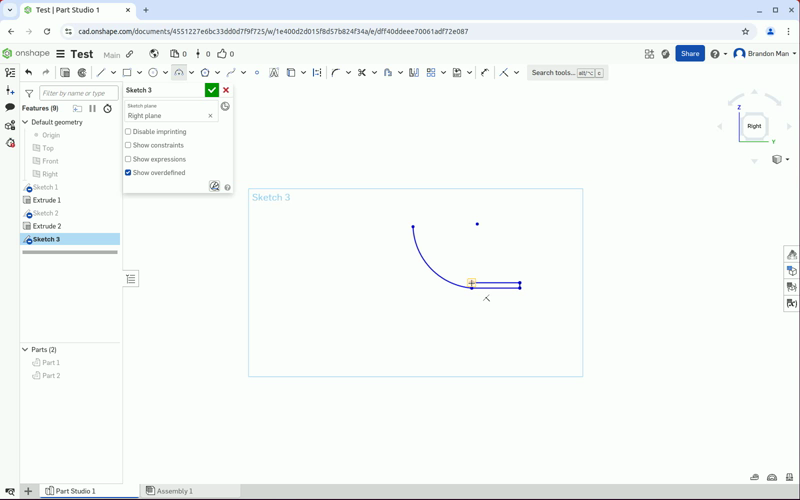
scroll(-6)
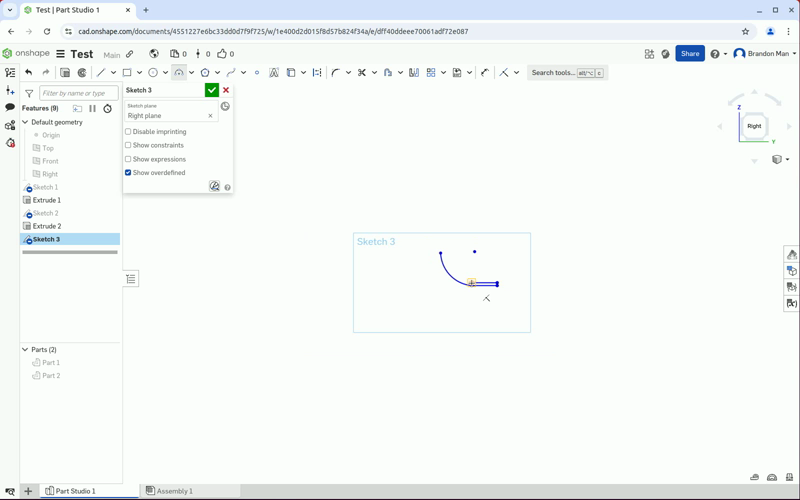
scroll(-6)
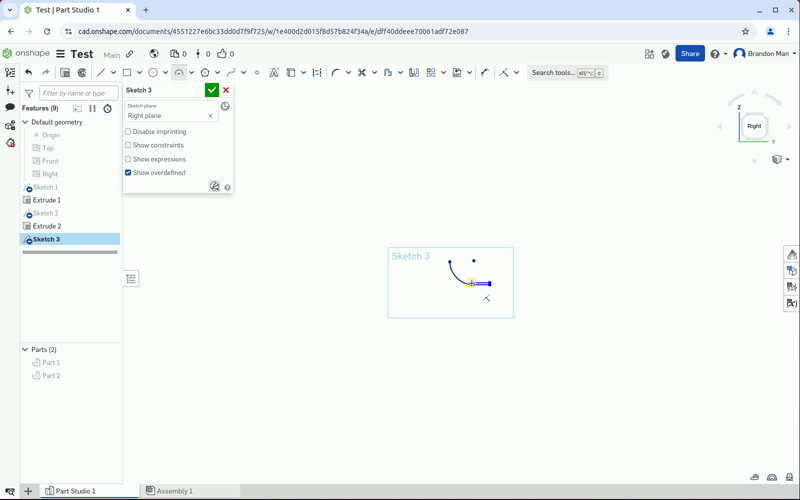
scroll(-6)
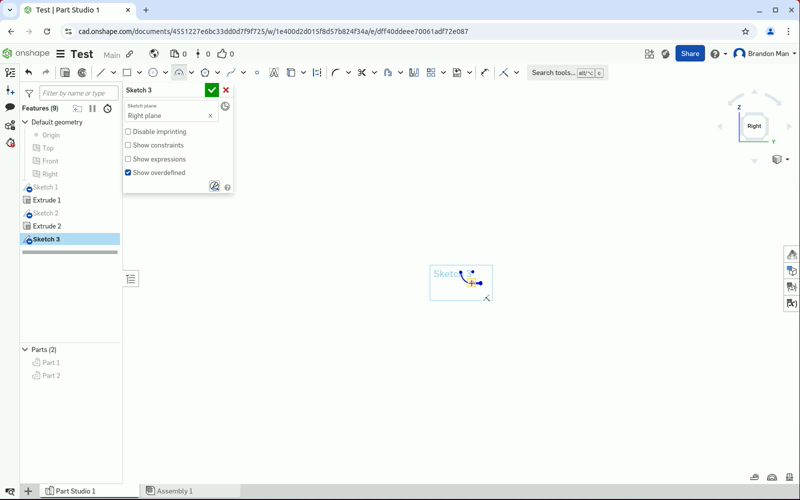
key_down(shift)
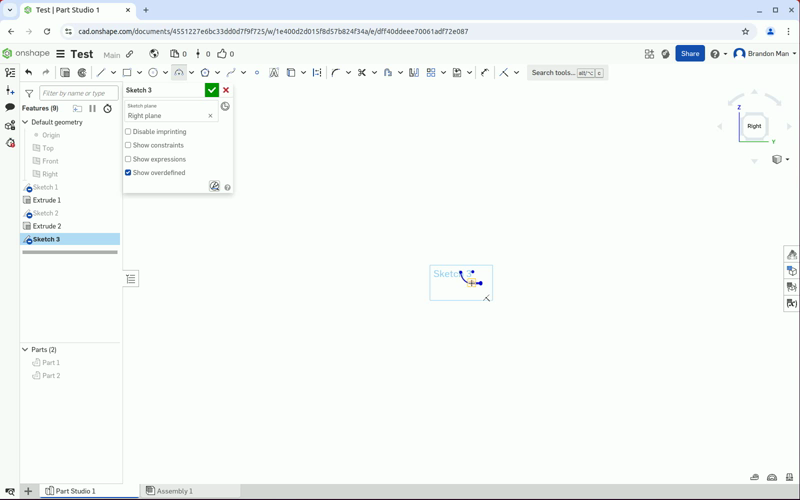
mouse_move(461, 272)
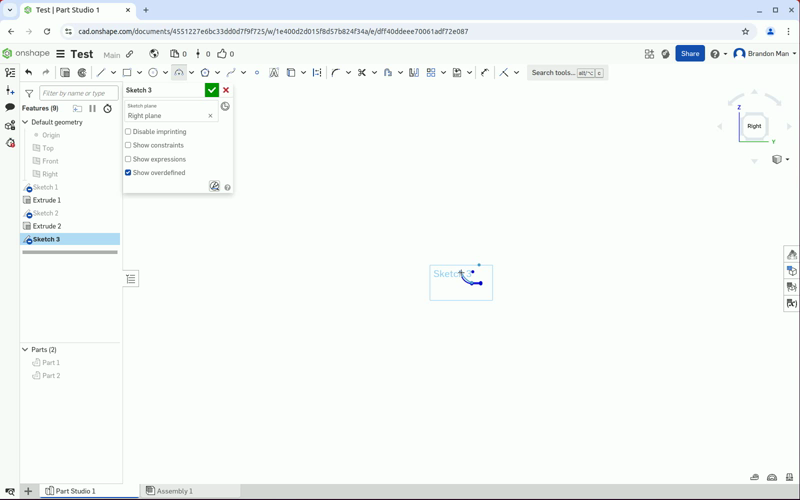
scroll(6)
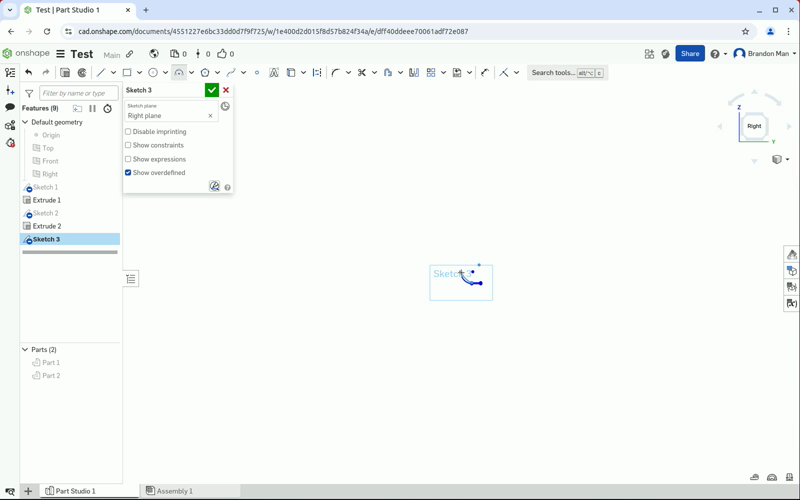
scroll(6)
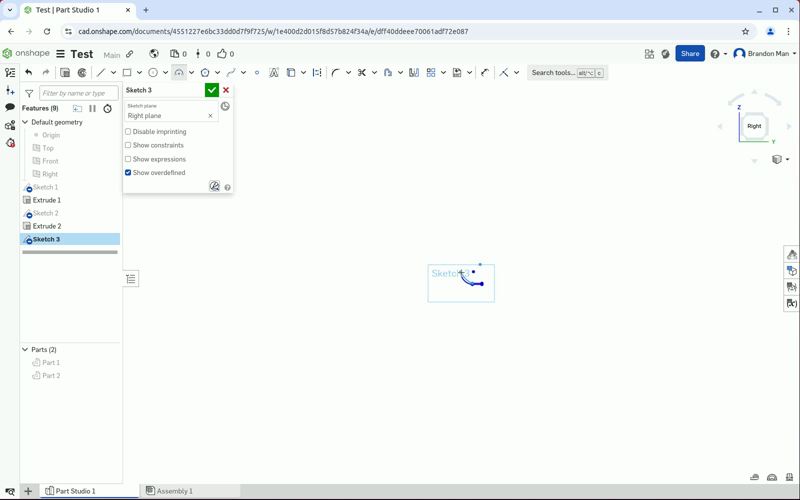
scroll(6)
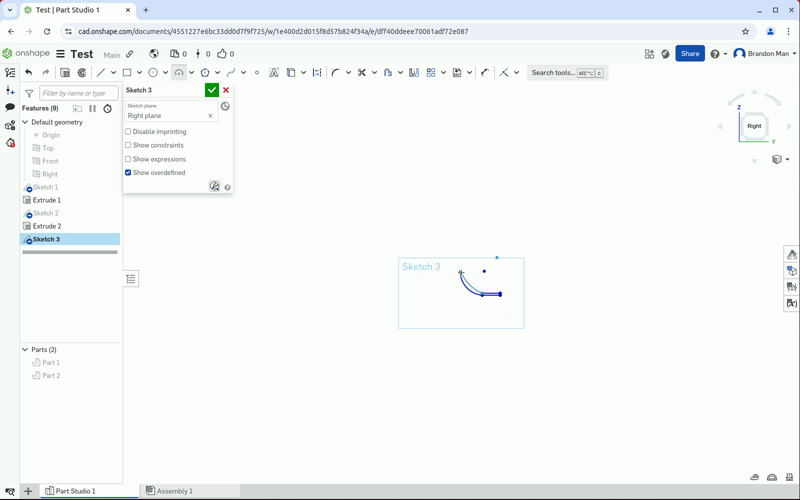
scroll(6)
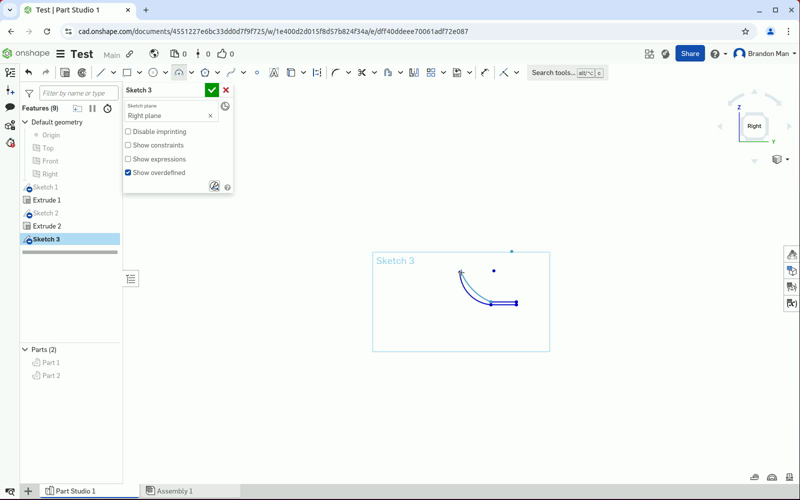
scroll(6)
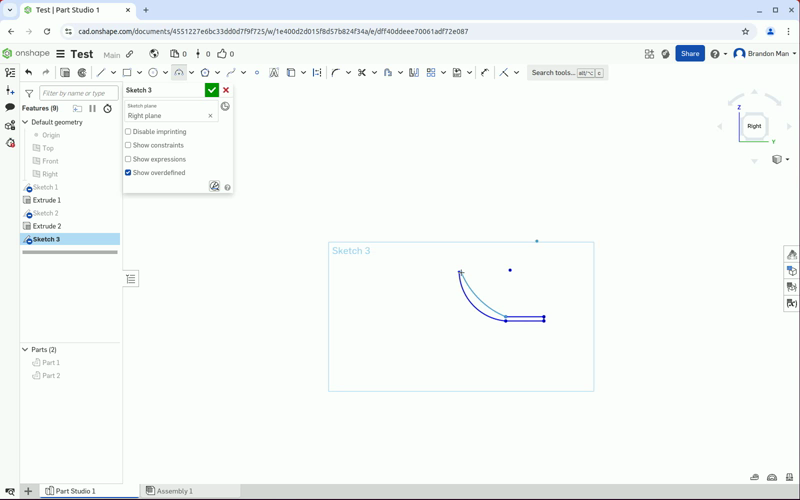
scroll(6)
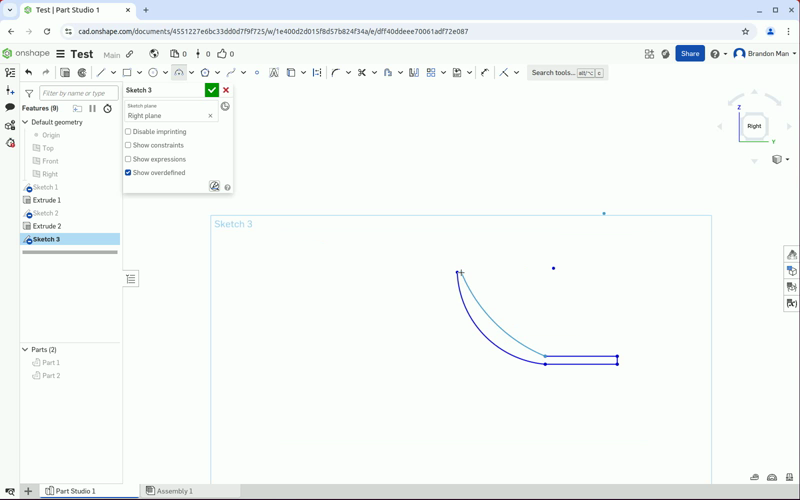
scroll(6)
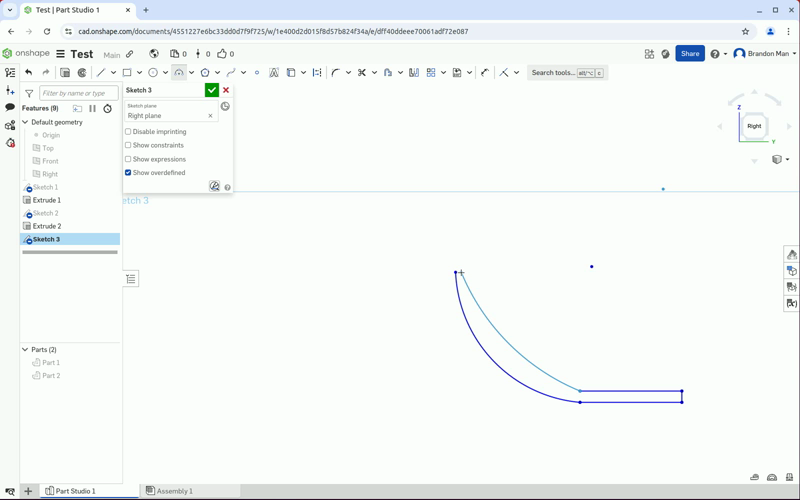
click(461, 272)
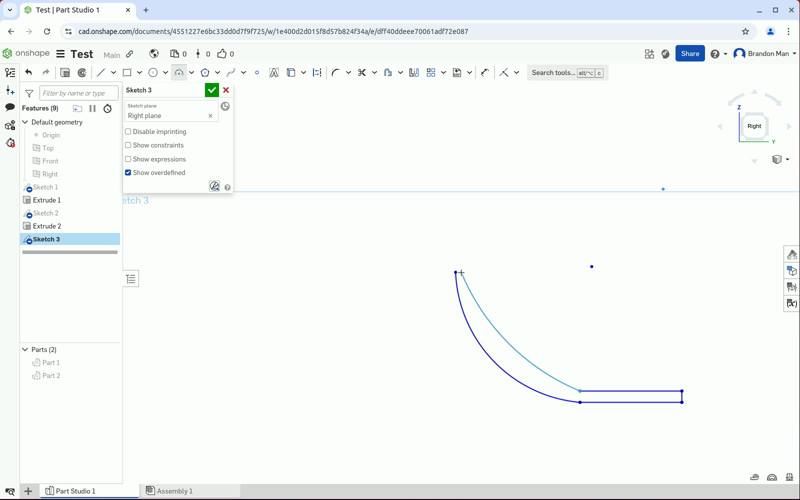
scroll(-6)
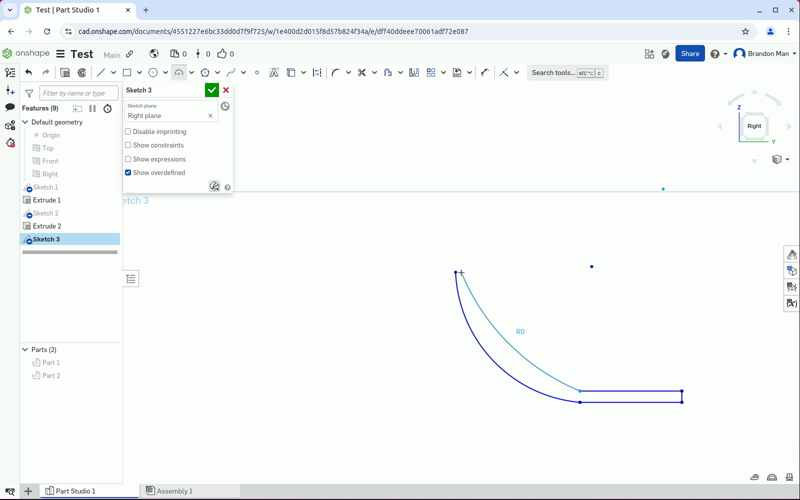
scroll(-6)
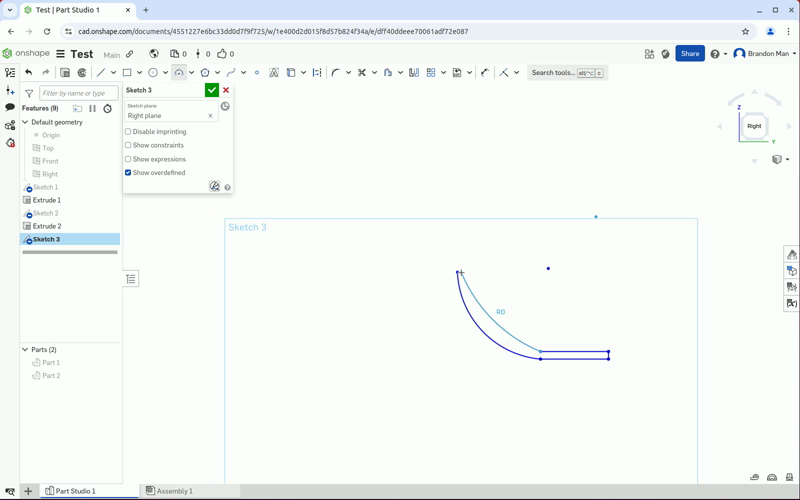
scroll(-6)
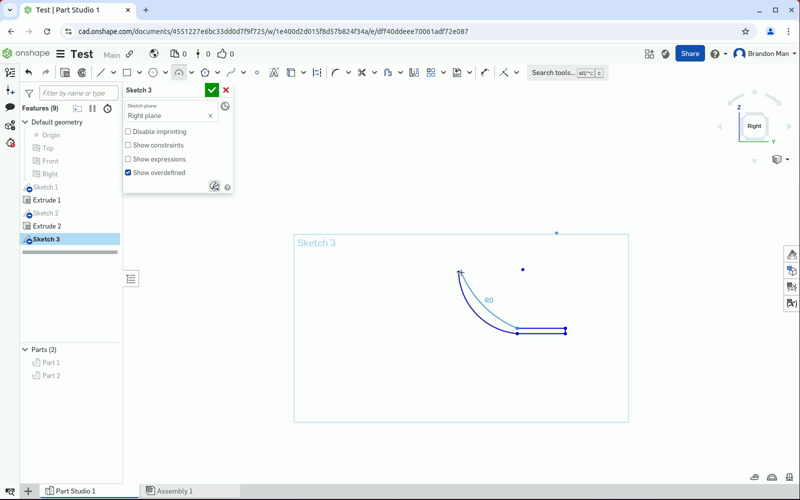
scroll(-6)
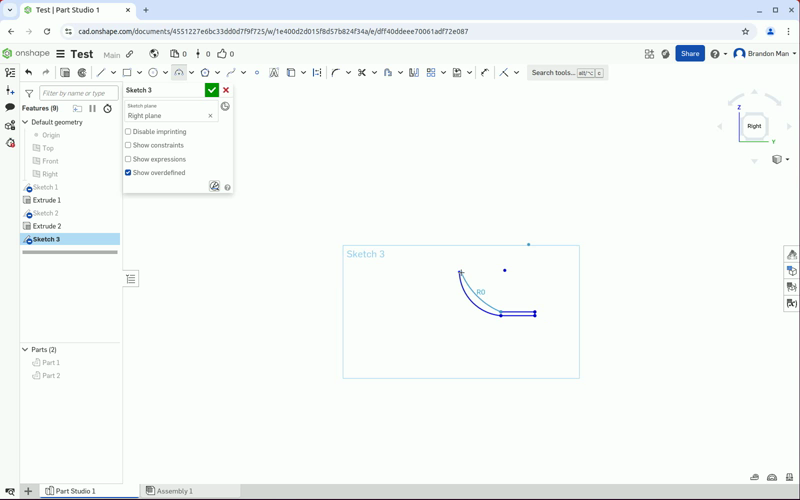
scroll(-6)
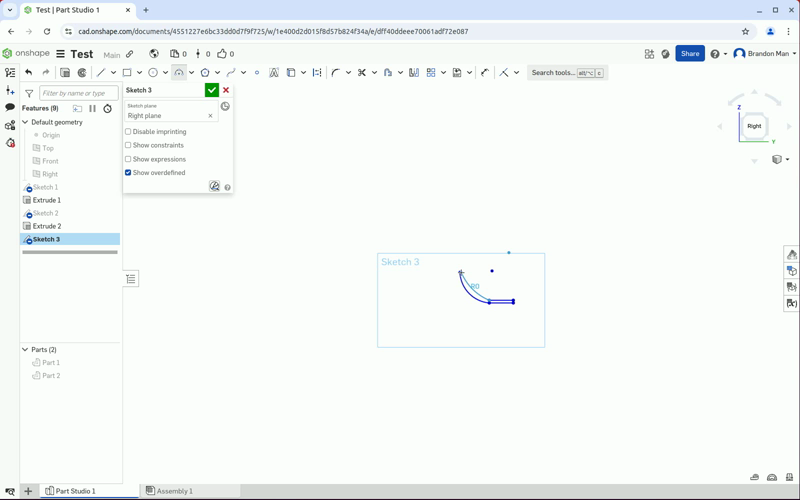
scroll(-6)
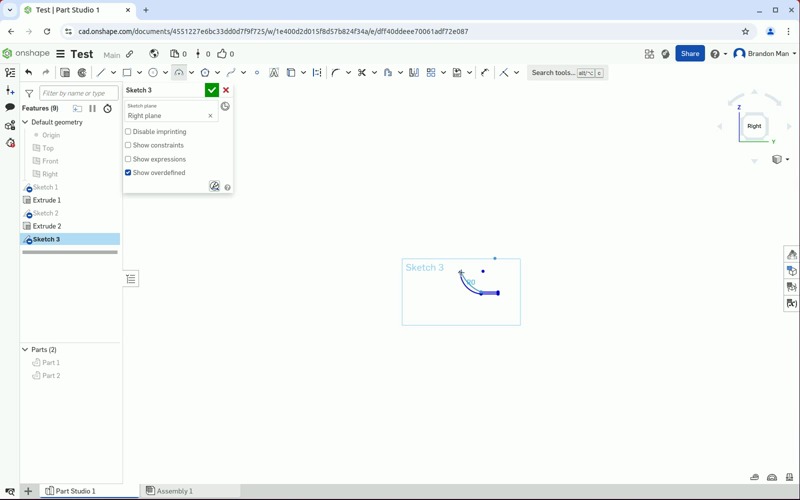
scroll(-6)
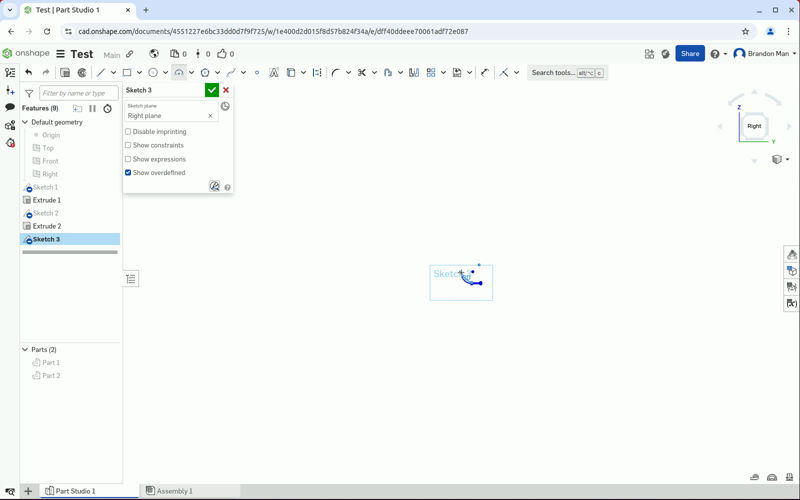
mouse_move(464, 279)
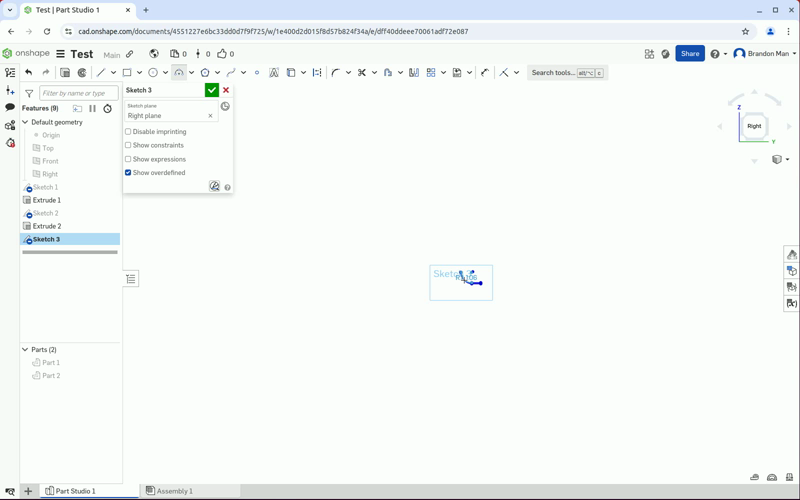
click(464, 279)
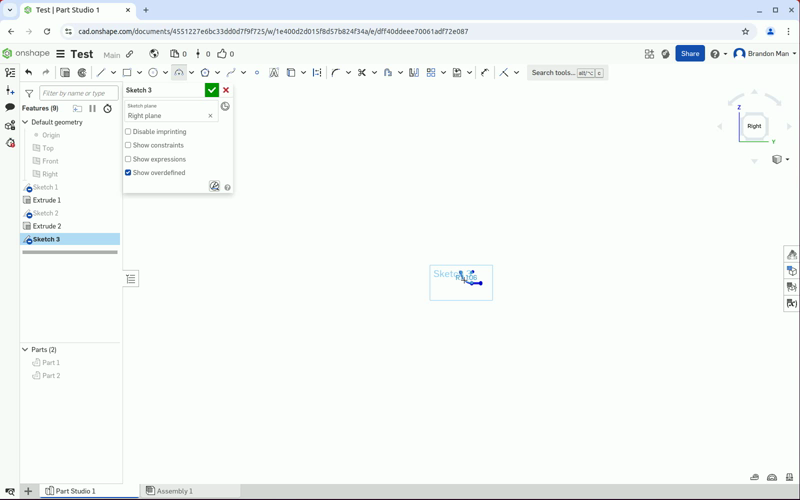
key_up(shift)
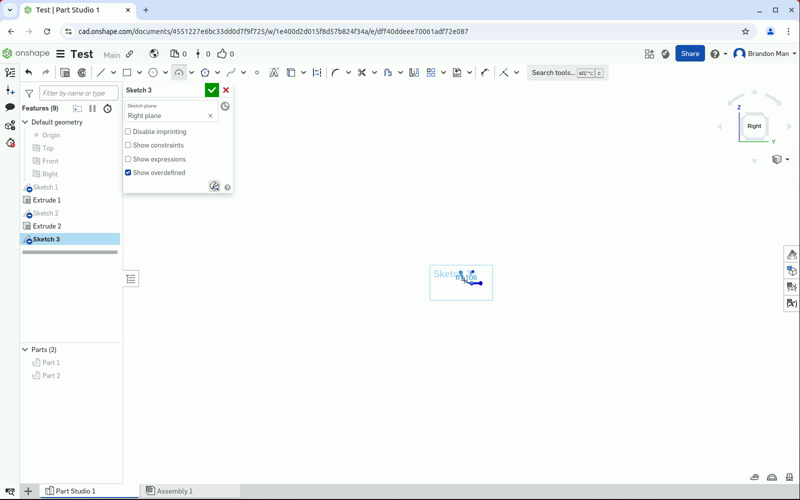
key(esc)
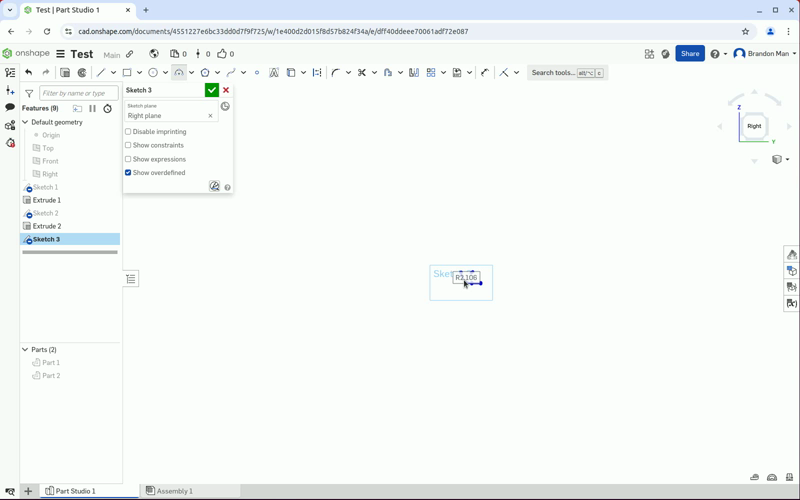
key(l)
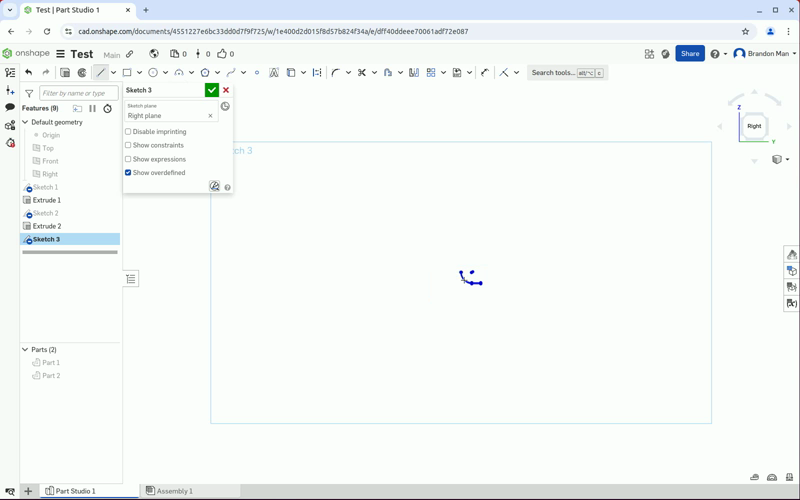
mouse_move(461, 272)
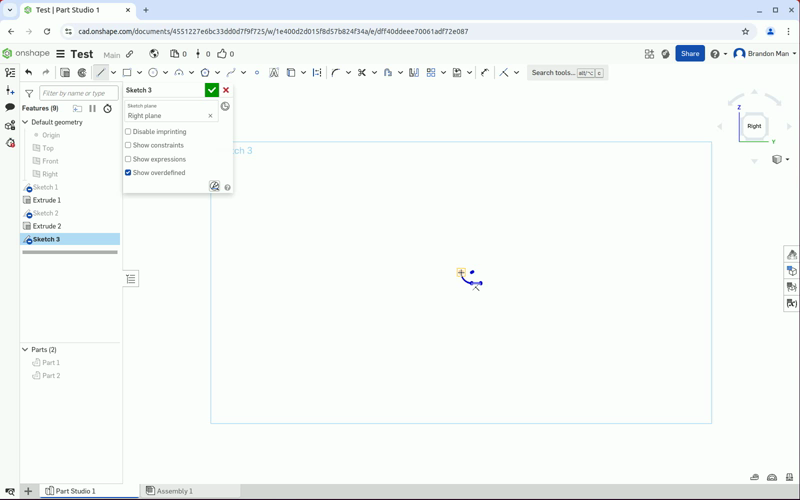
scroll(6)
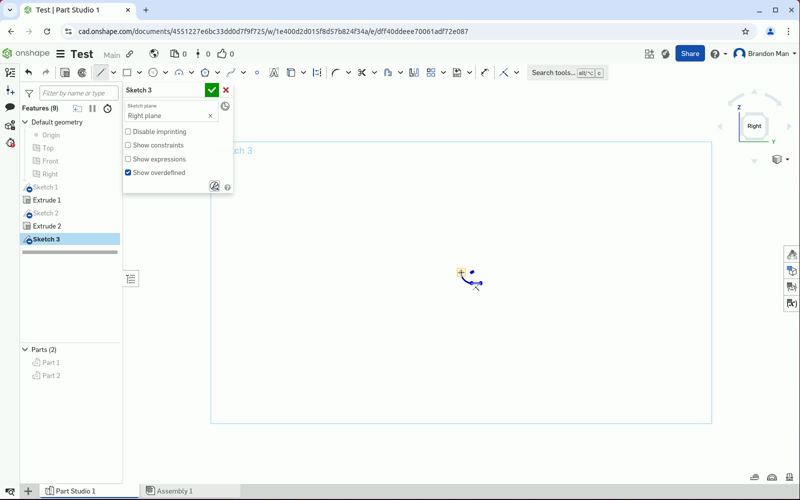
scroll(6)
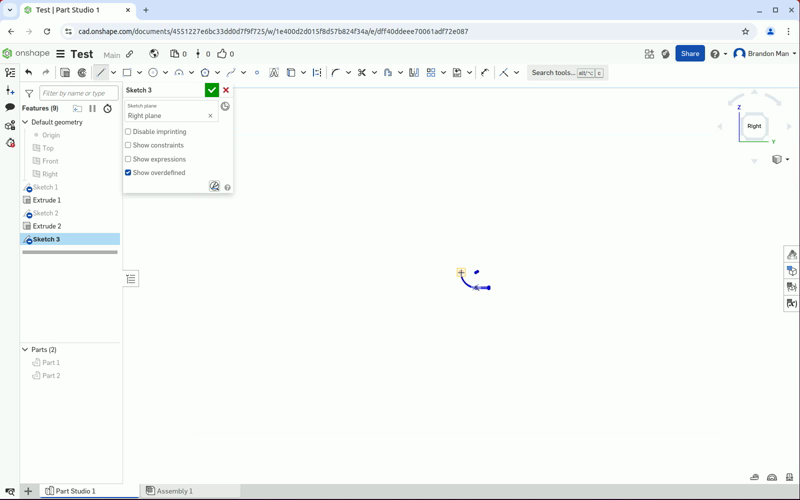
scroll(6)
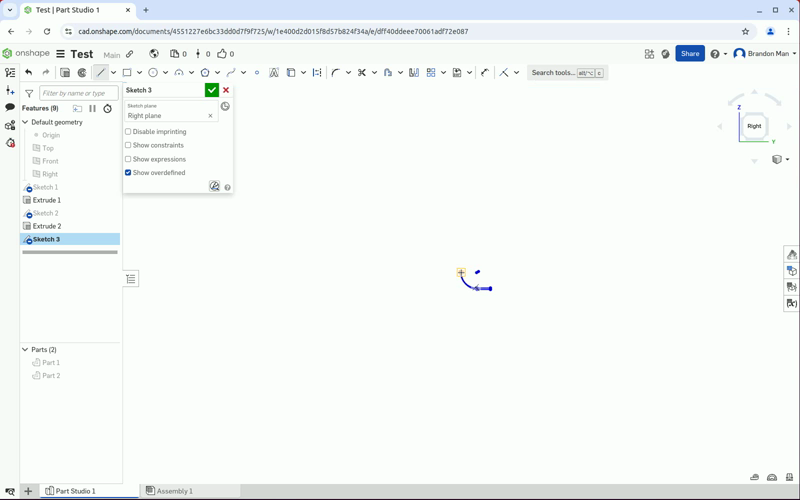
scroll(6)
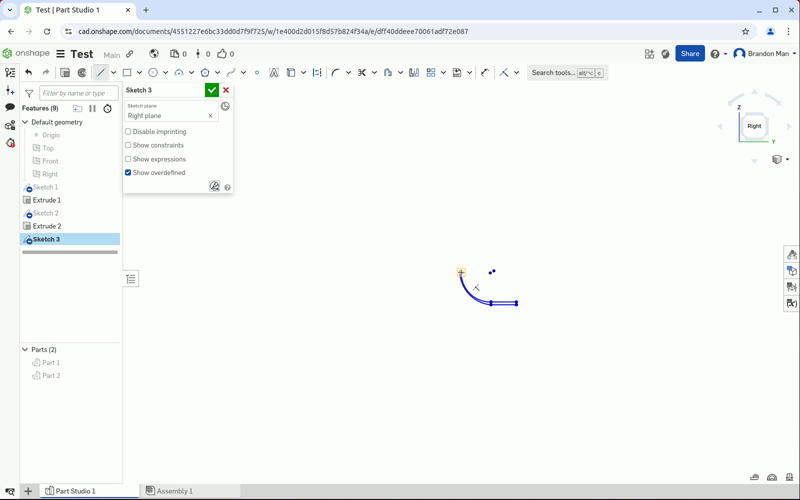
scroll(6)
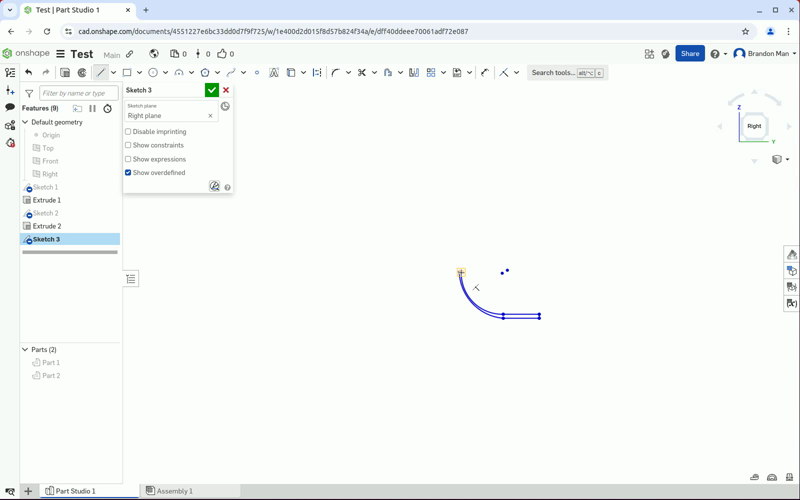
scroll(6)
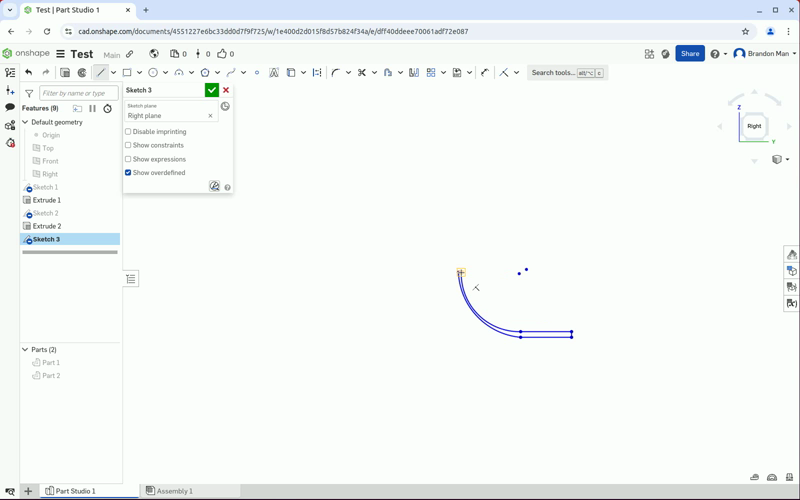
scroll(6)
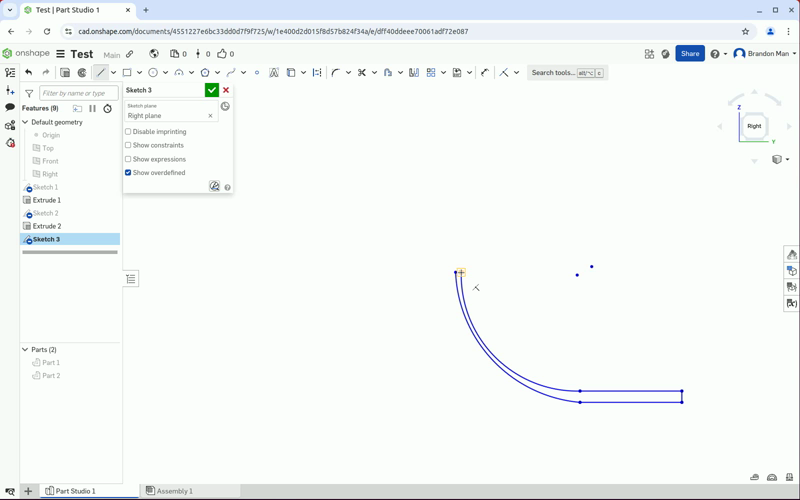
click(461, 272)
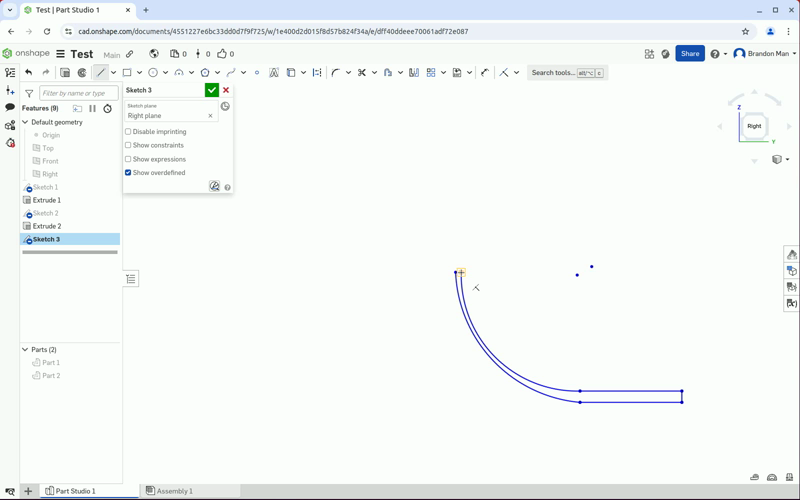
scroll(-6)
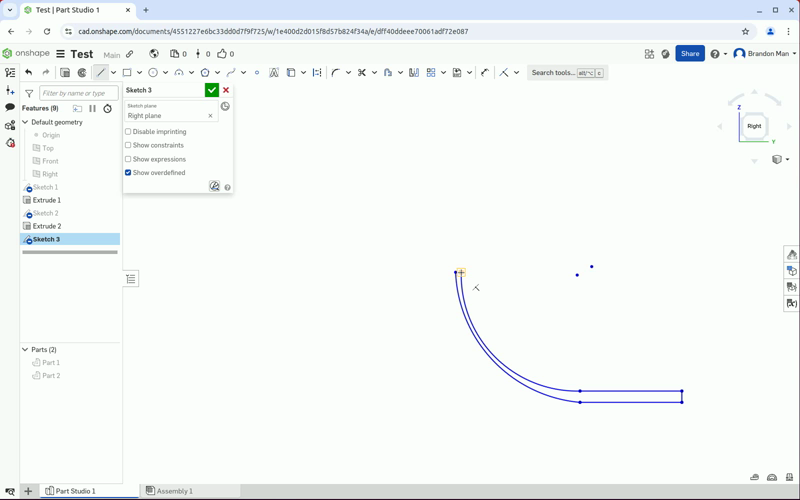
scroll(-6)
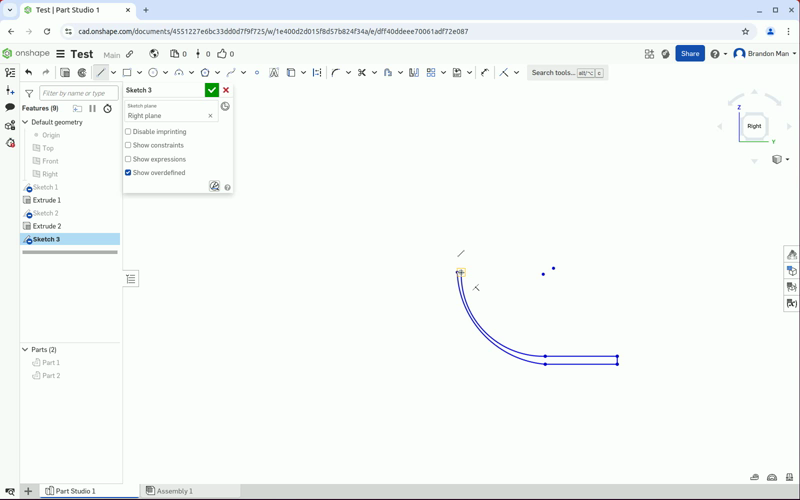
scroll(-6)
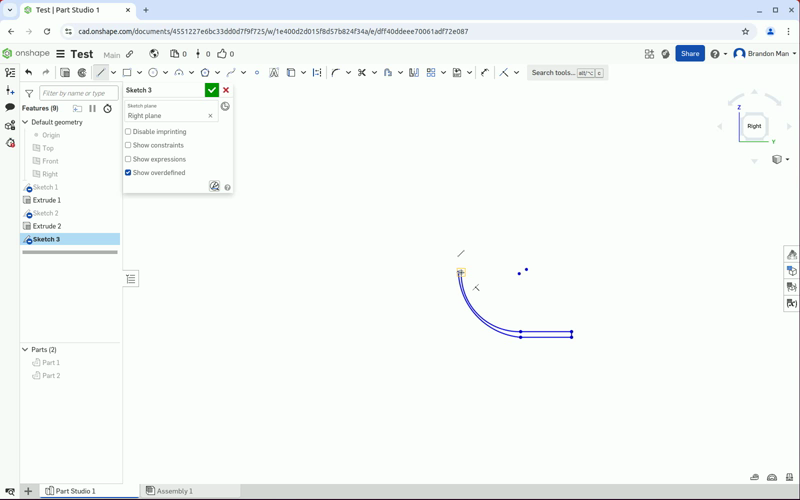
scroll(-6)
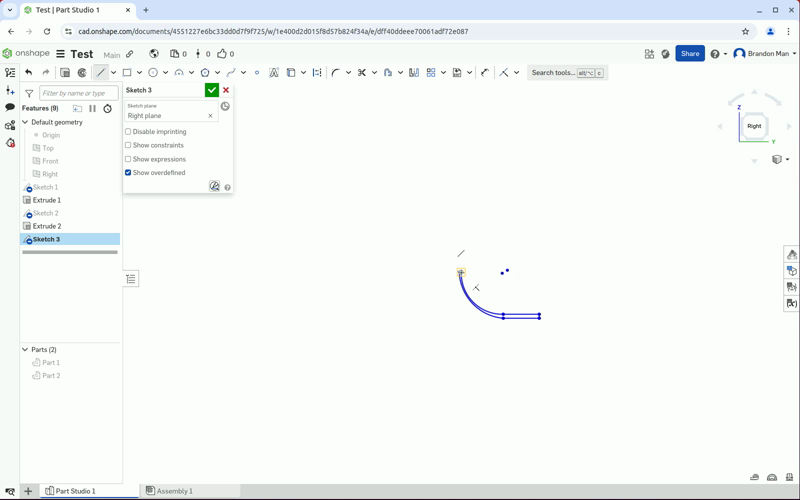
scroll(-6)
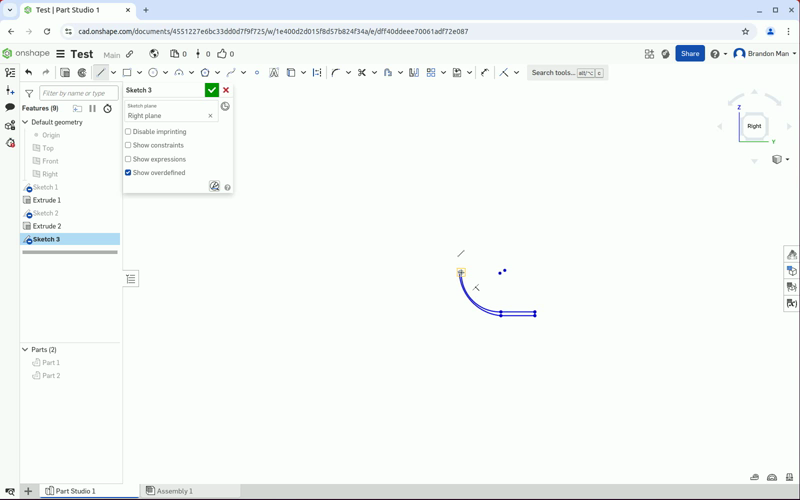
scroll(-6)
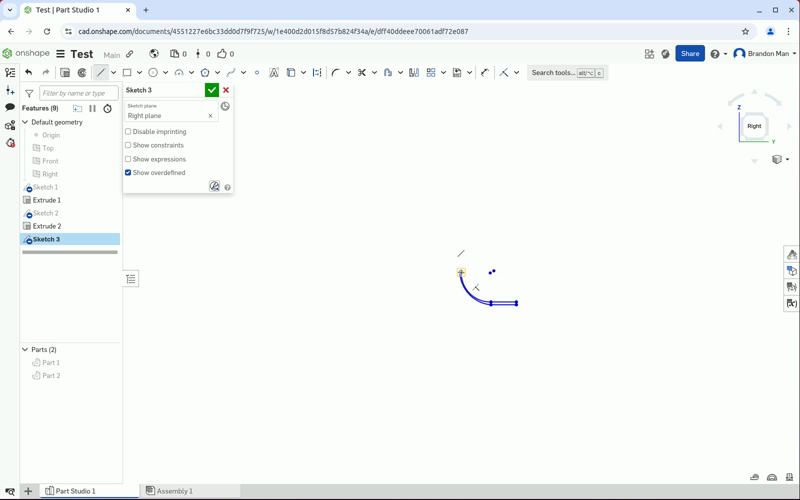
scroll(-6)
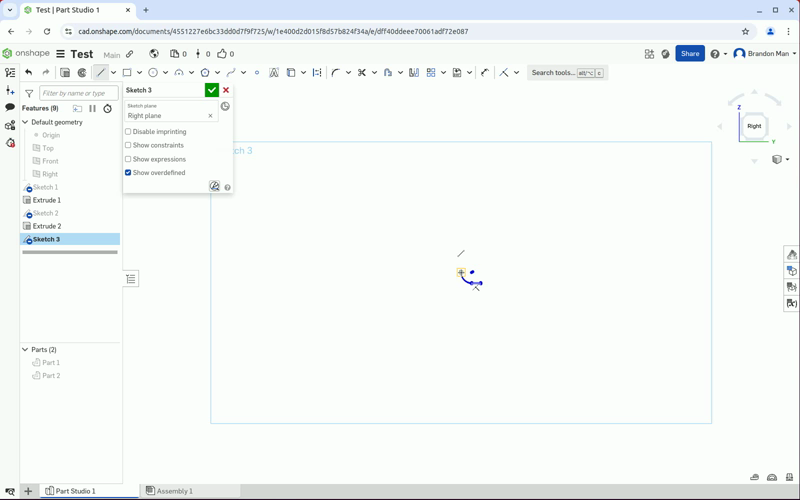
key_down(shift)
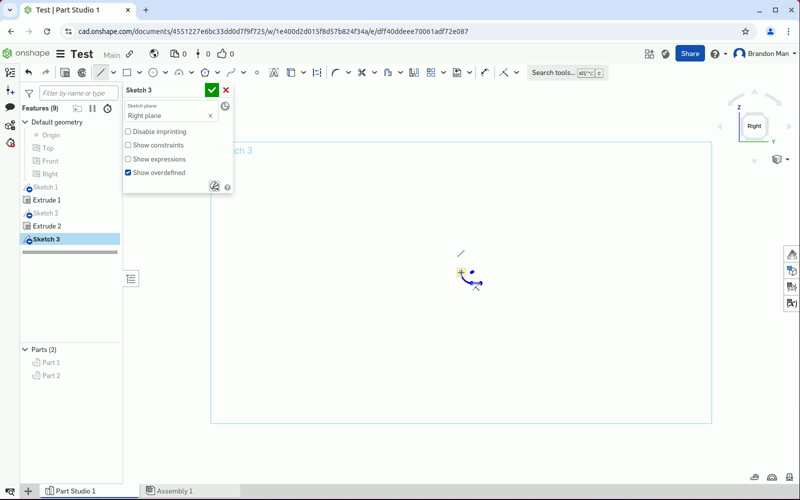
mouse_move(491, 272)
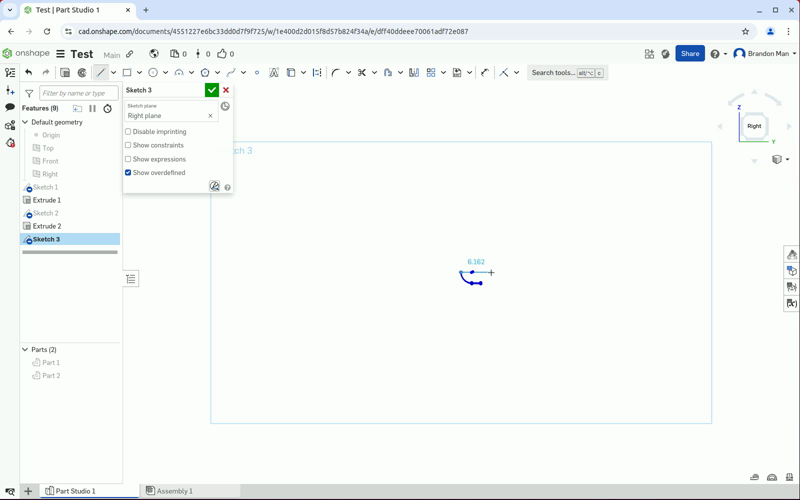
mouse_move(461, 266)
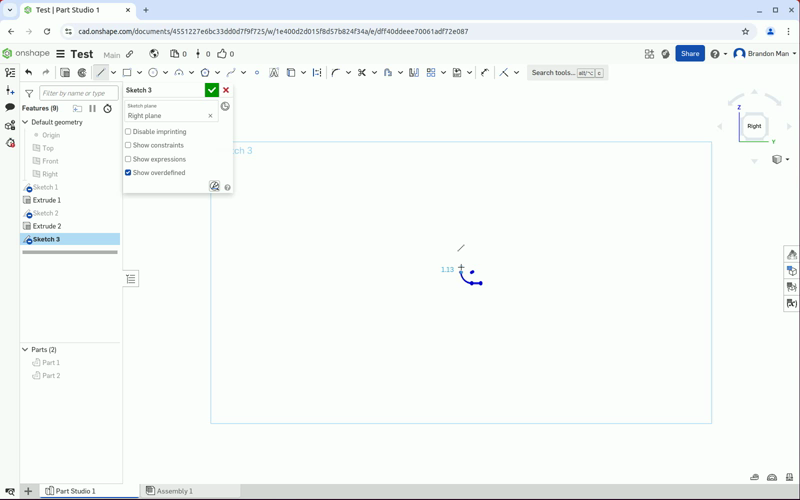
scroll(6)
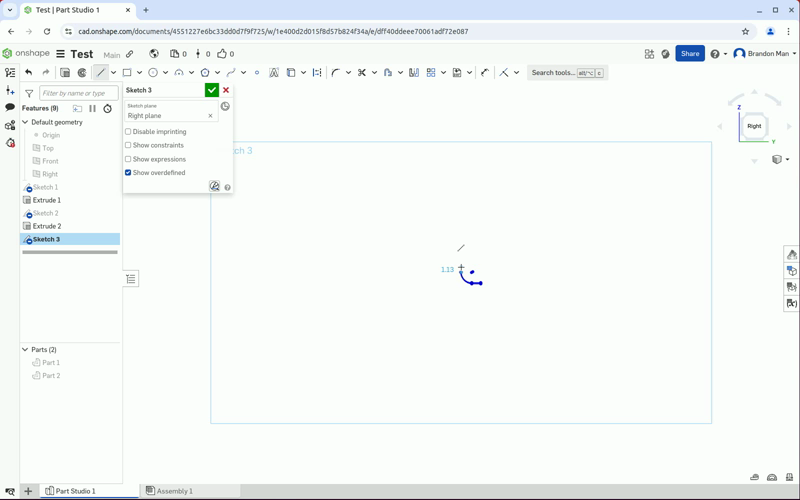
scroll(6)
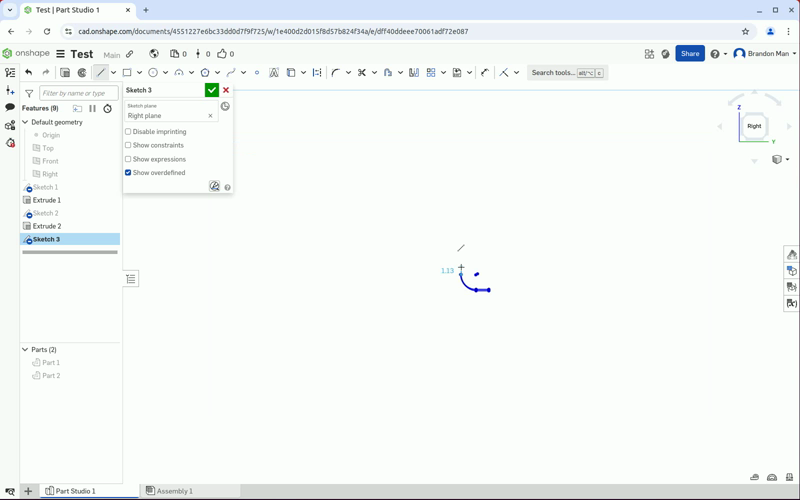
scroll(6)
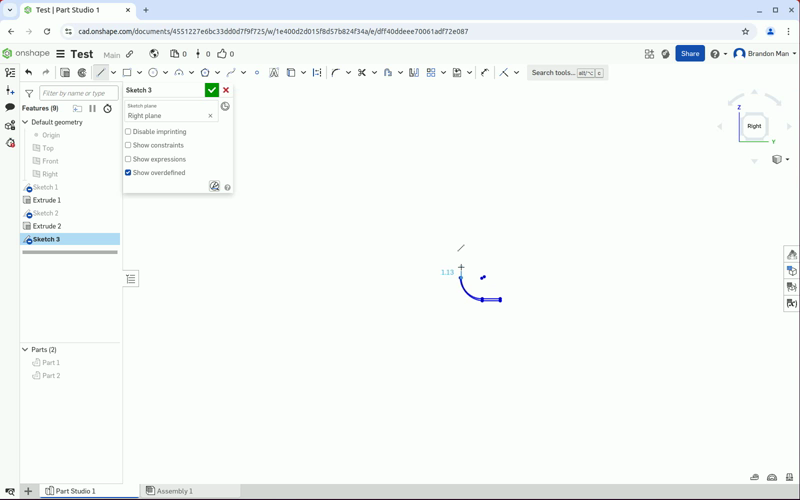
scroll(6)
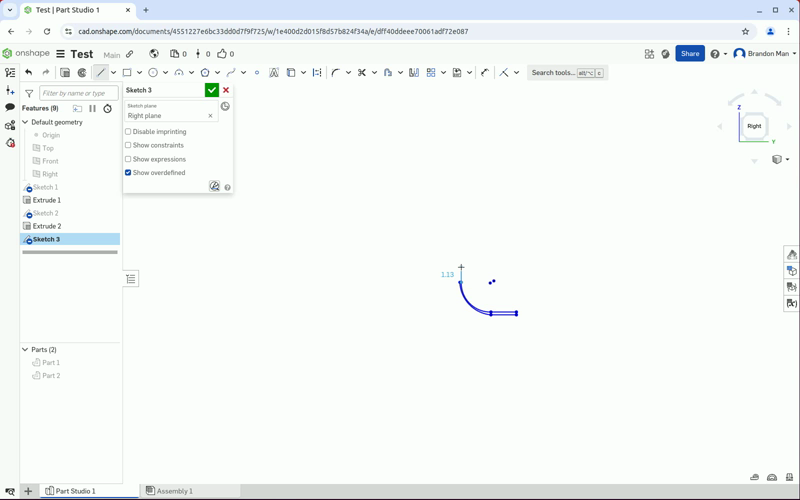
scroll(6)
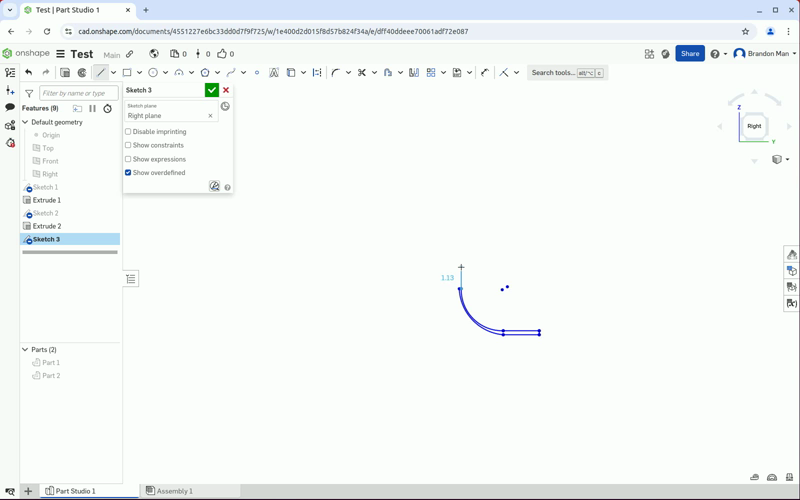
scroll(6)
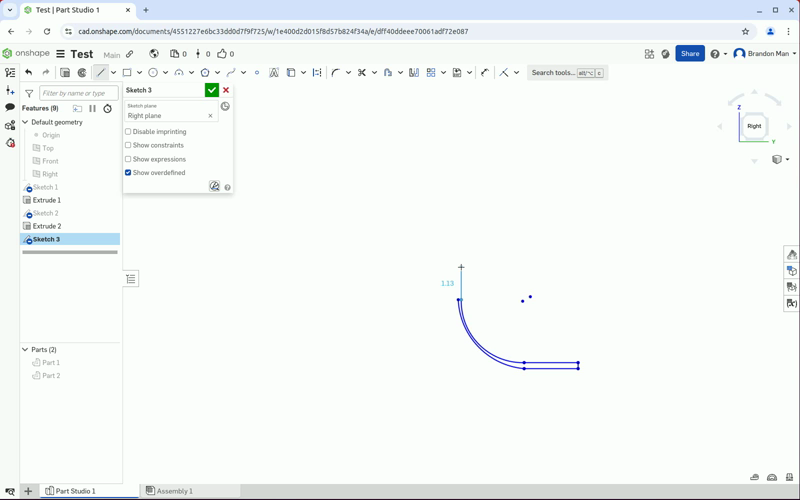
scroll(6)
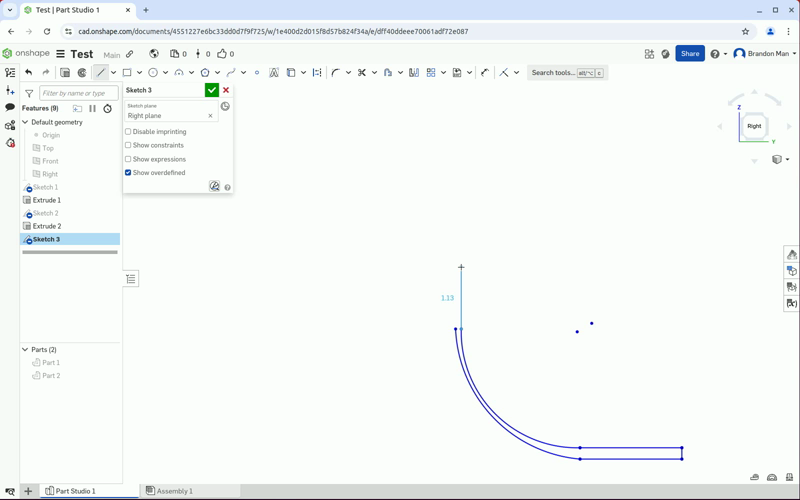
click(461, 266)
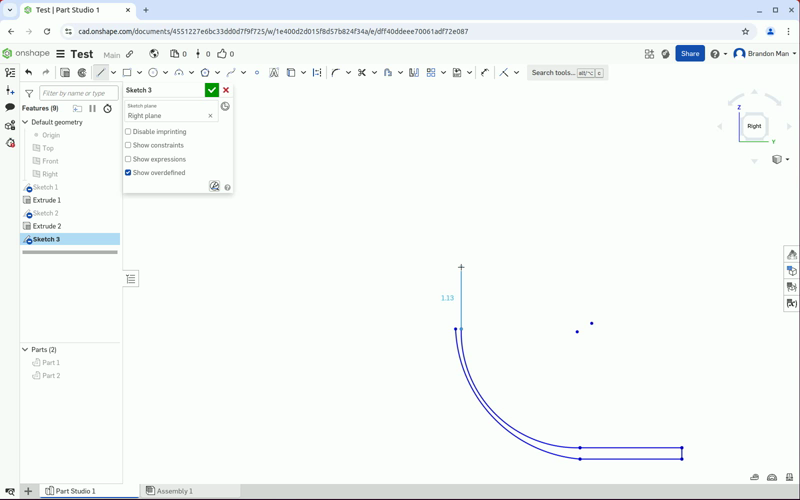
scroll(-6)
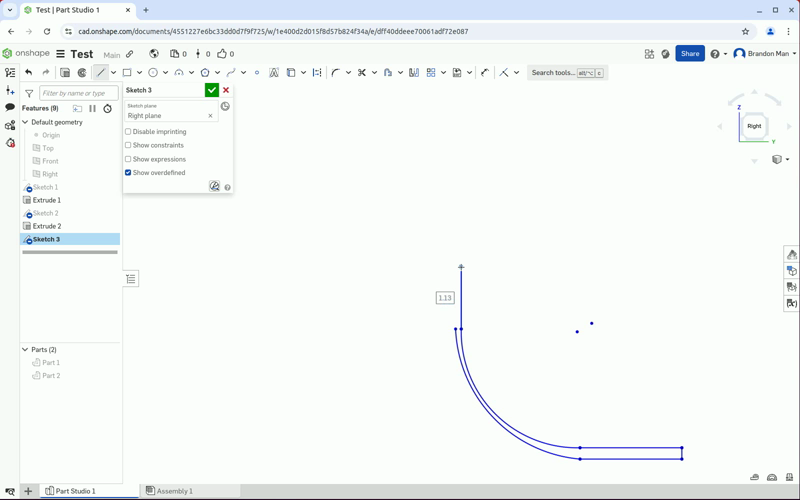
scroll(-6)
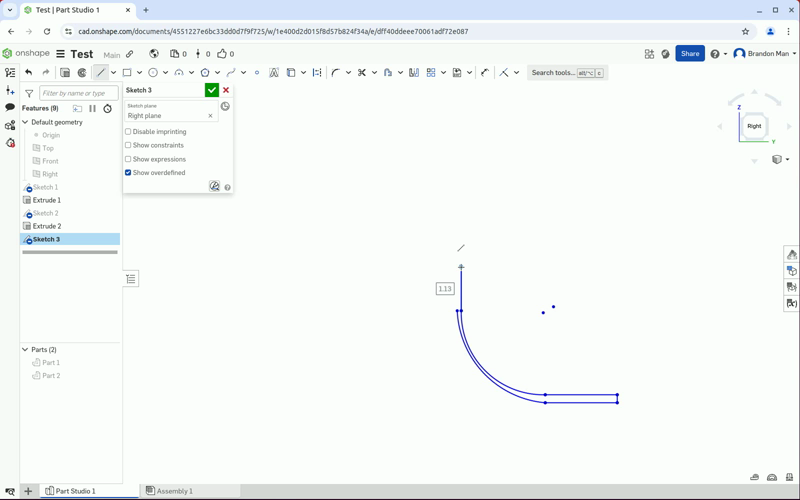
scroll(-6)
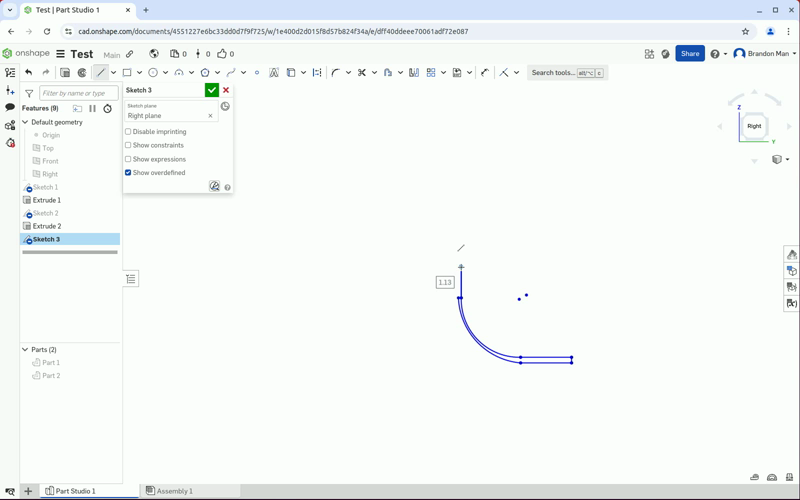
scroll(-6)
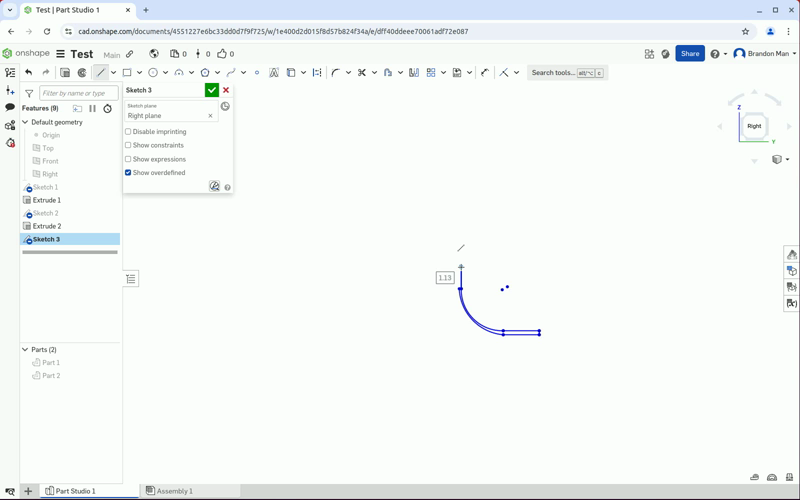
scroll(-6)
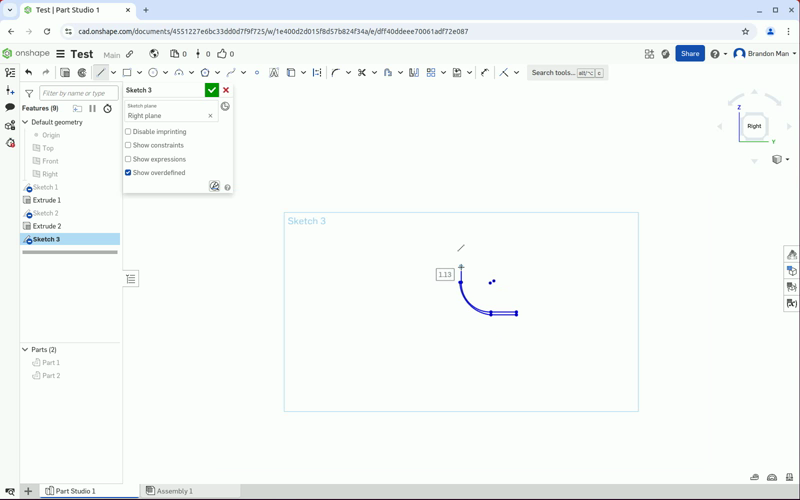
scroll(-6)
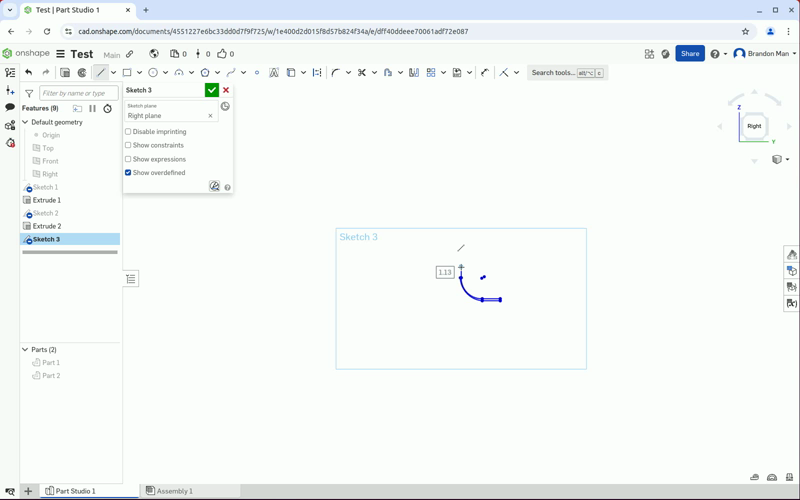
scroll(-6)
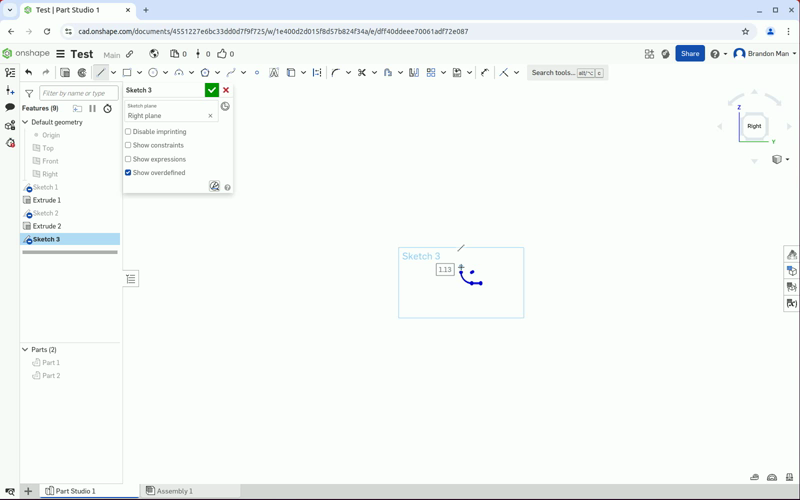
key_up(shift)
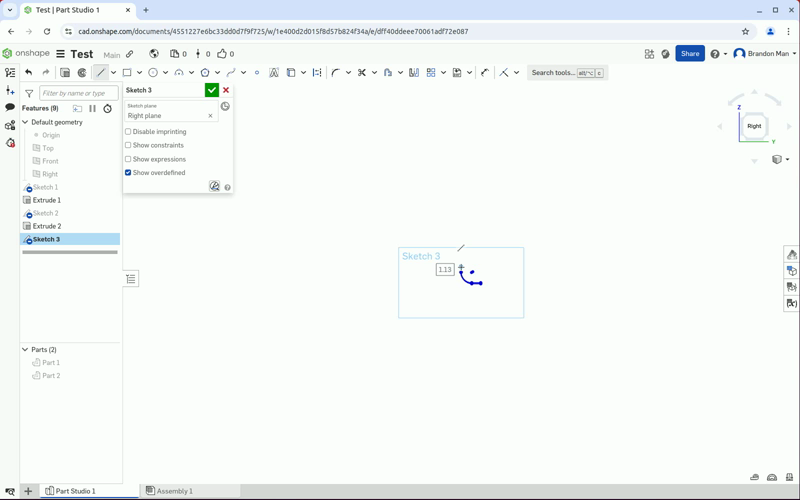
key_down(shift)
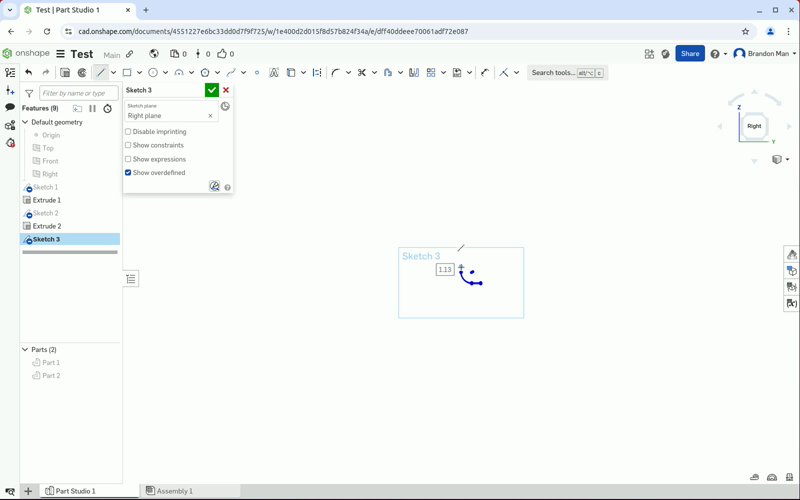
mouse_move(491, 266)
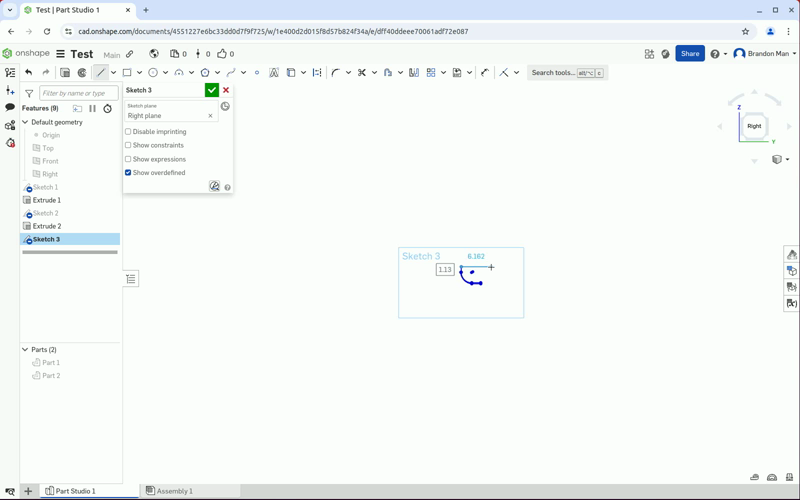
mouse_move(460, 266)
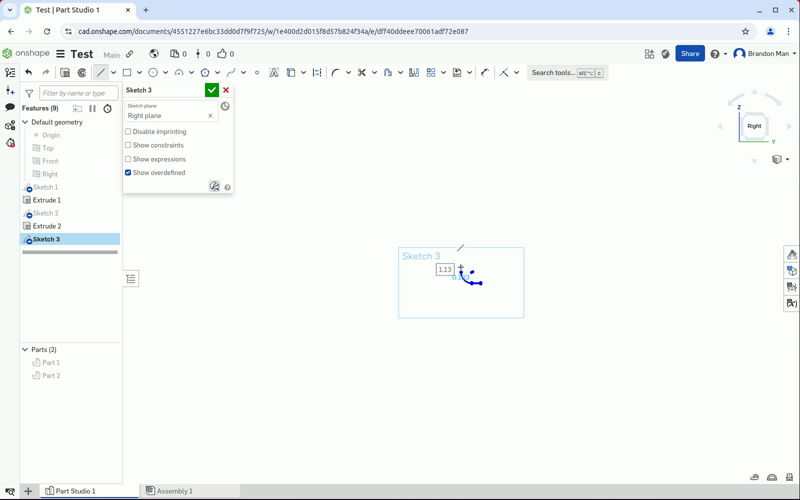
scroll(6)
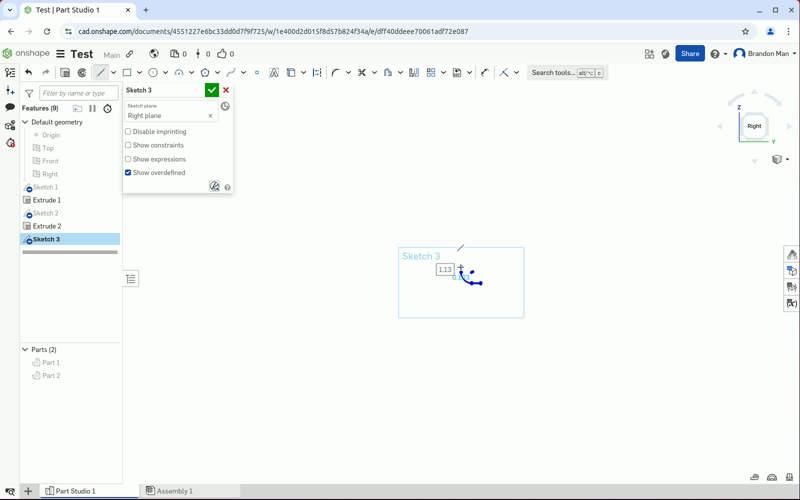
scroll(6)
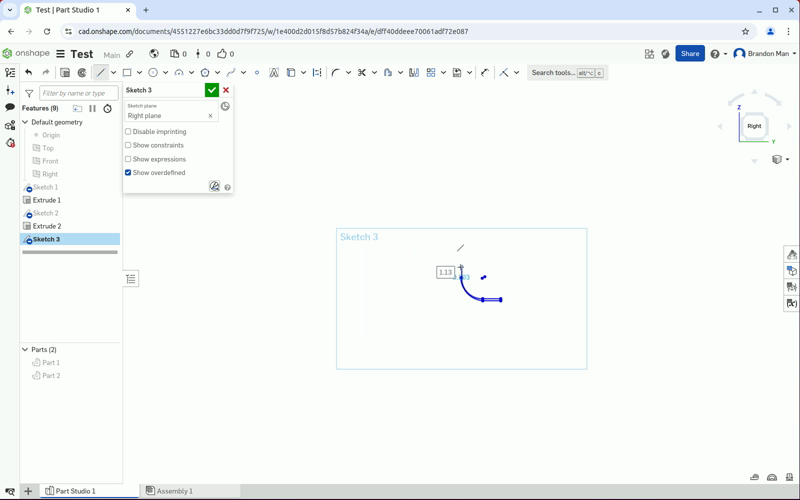
scroll(6)
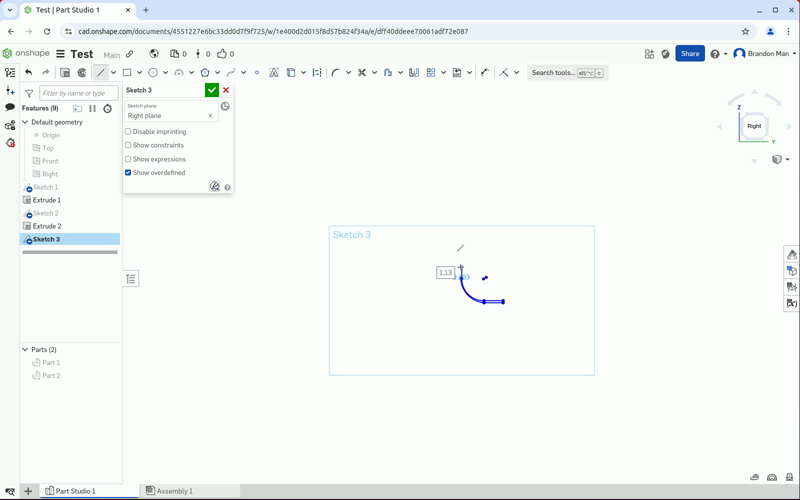
scroll(6)
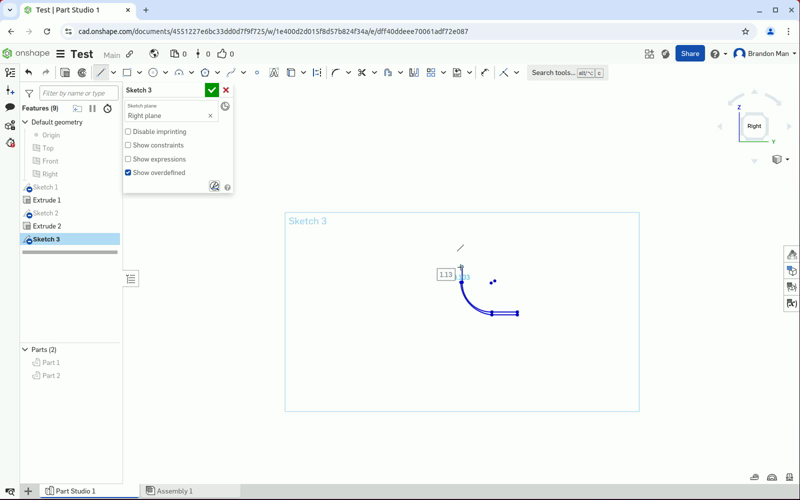
scroll(6)
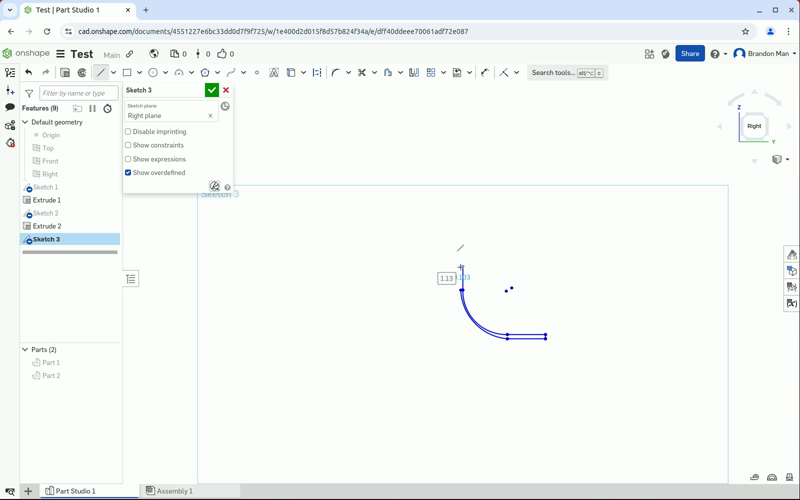
scroll(6)
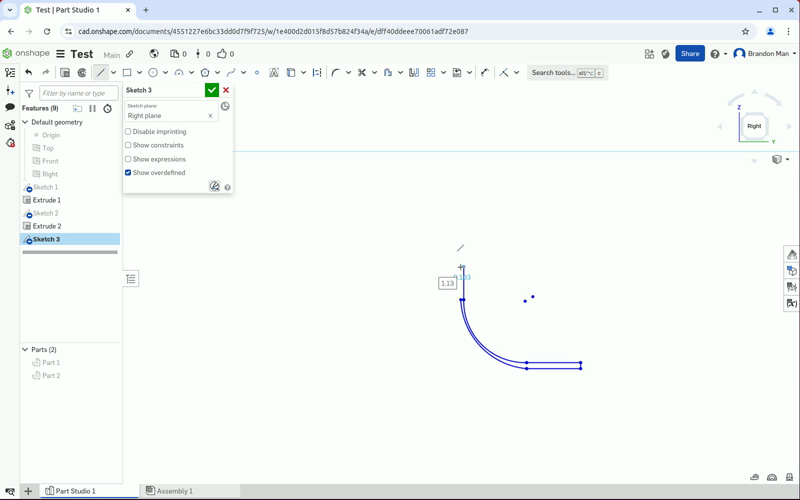
scroll(6)
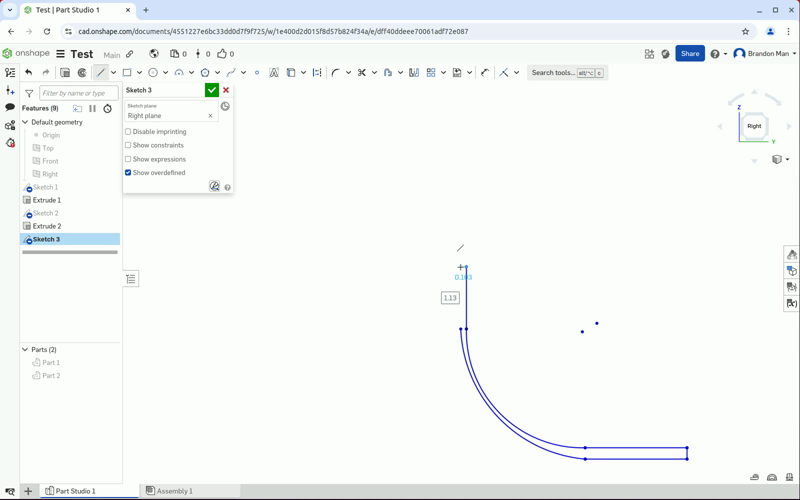
click(460, 266)
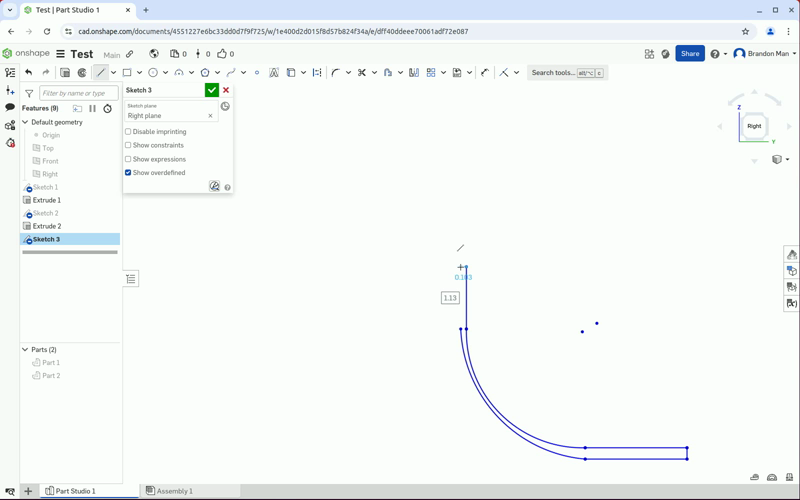
scroll(-6)
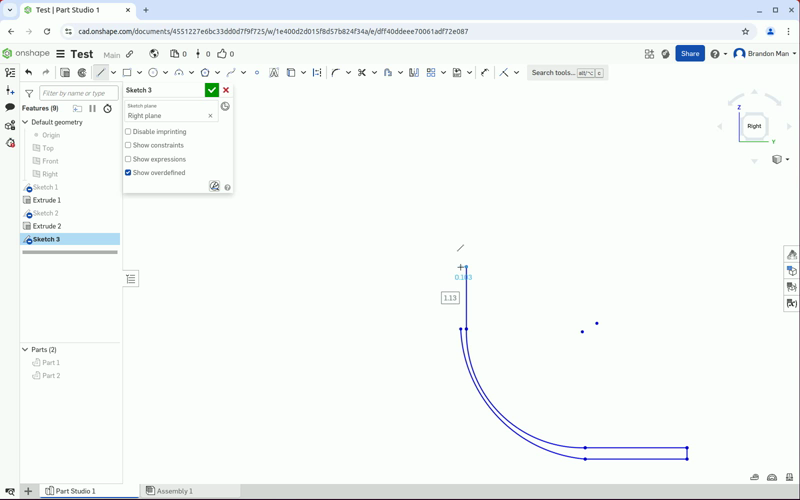
scroll(-6)
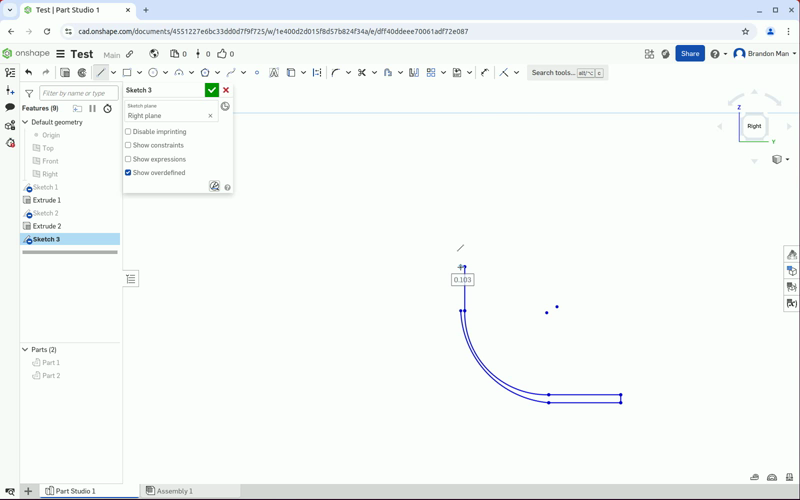
scroll(-6)
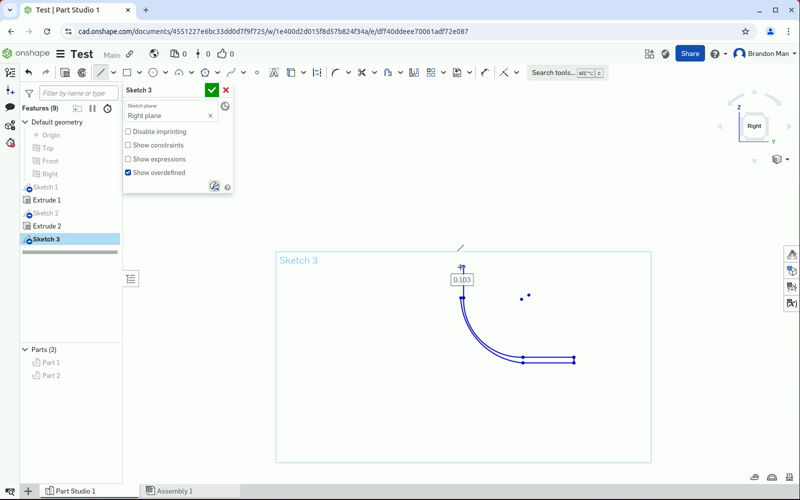
scroll(-6)
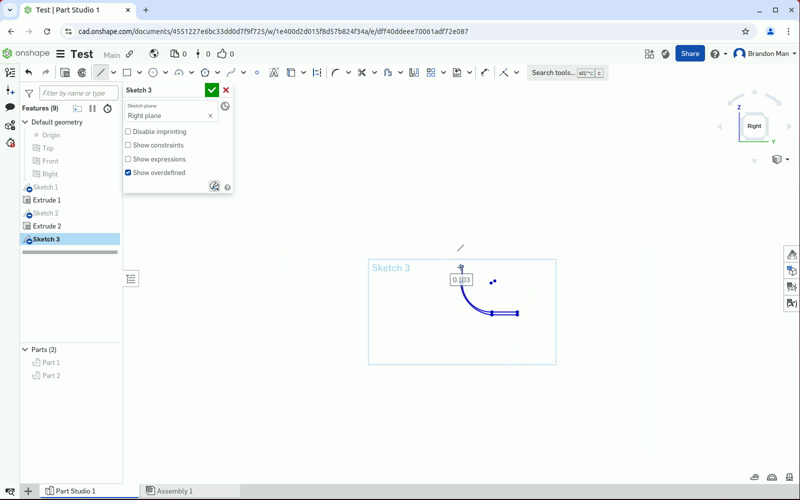
scroll(-6)
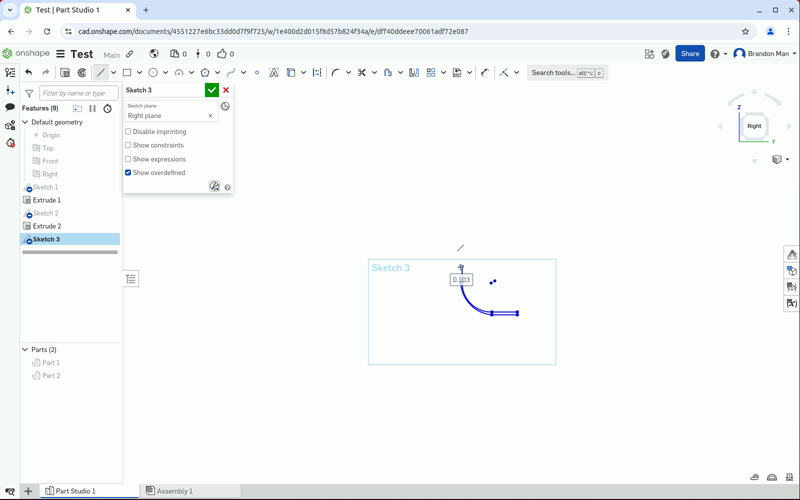
scroll(-6)
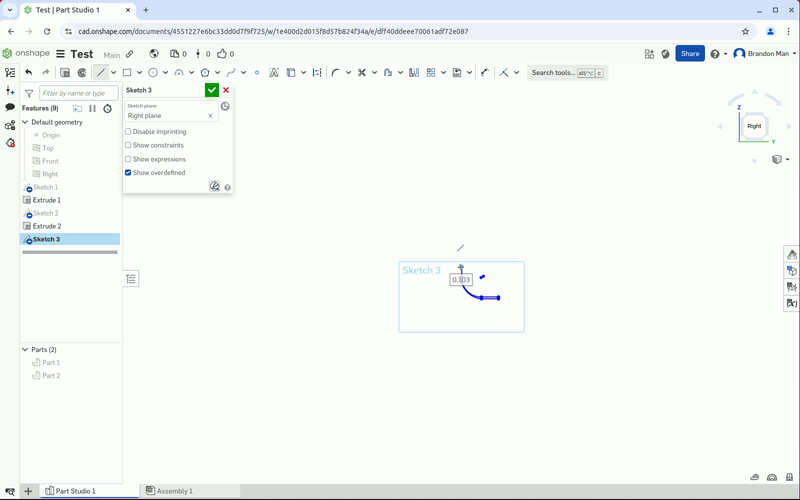
scroll(-6)
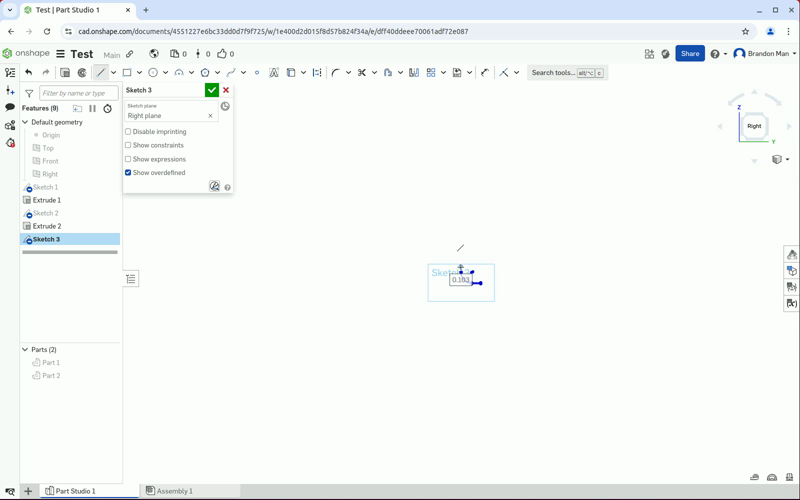
key_up(shift)
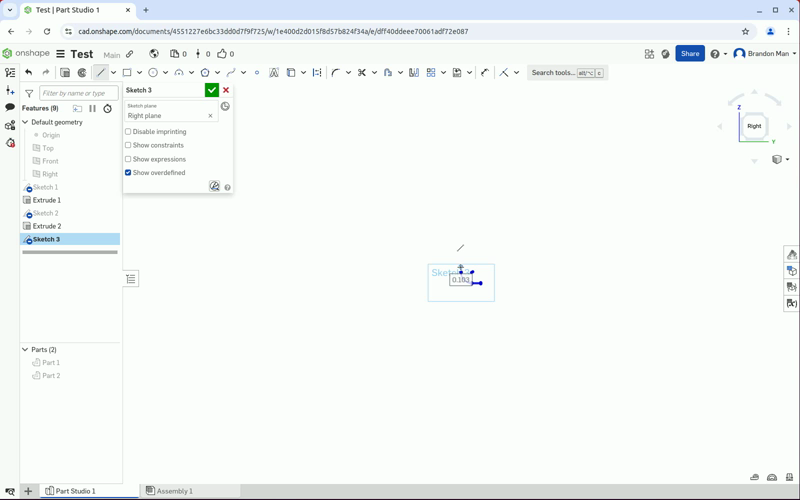
mouse_move(490, 266)
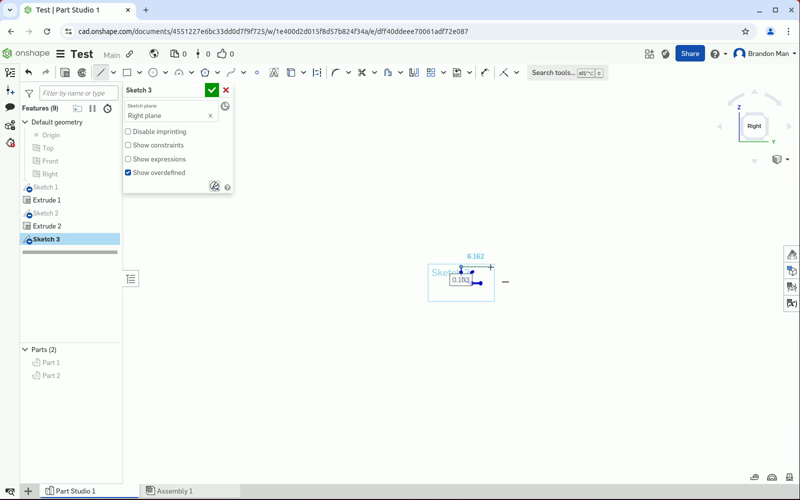
key_down(shift)
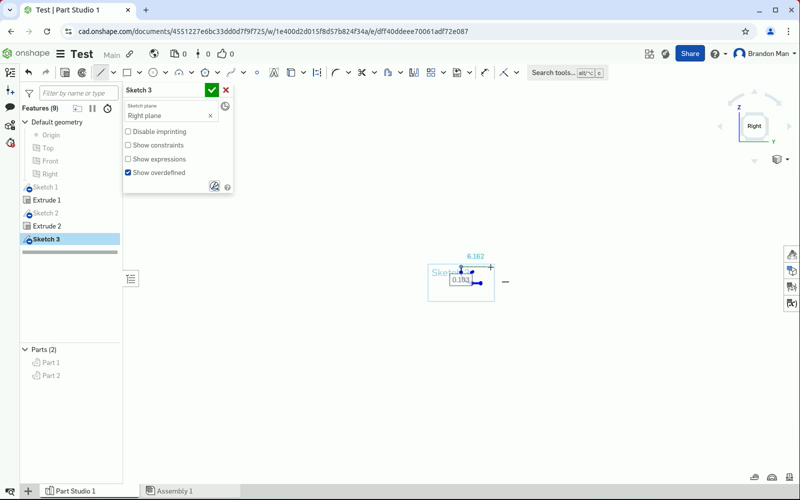
mouse_move(460, 272)
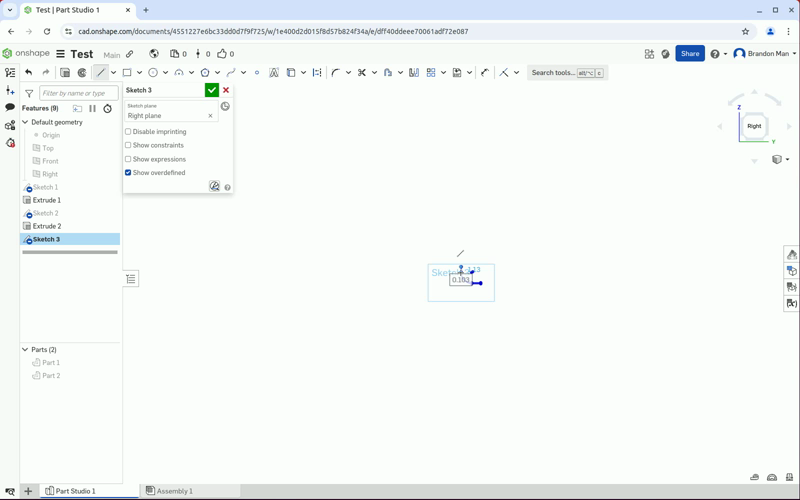
scroll(6)
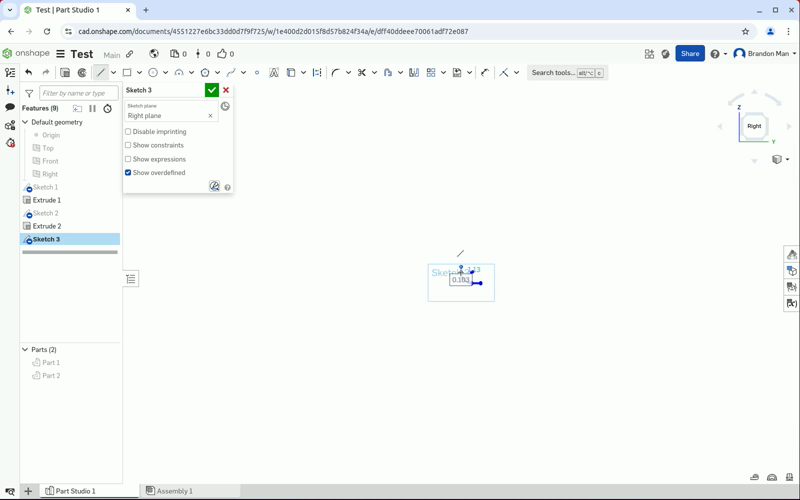
scroll(6)
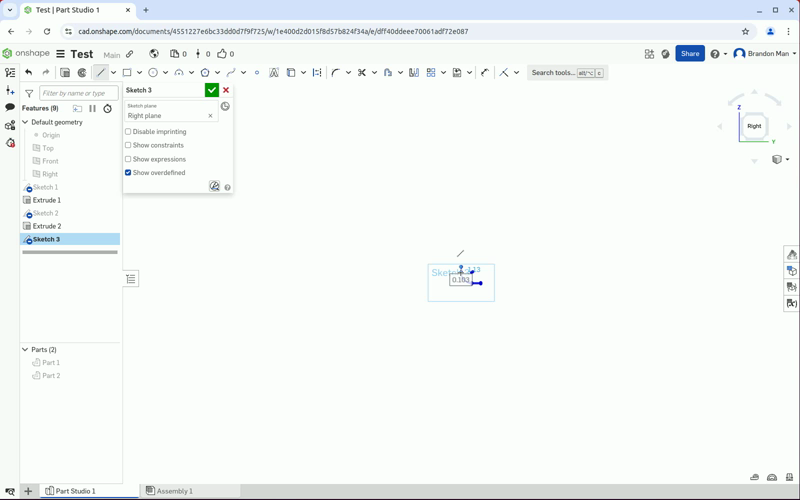
scroll(6)
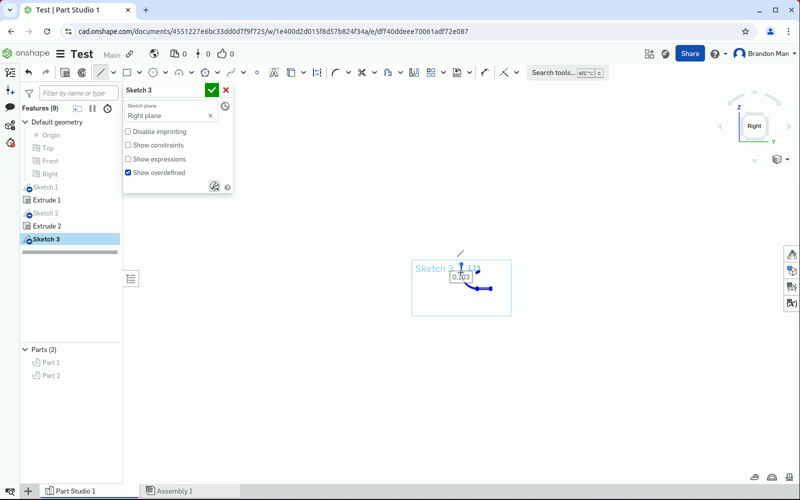
scroll(6)
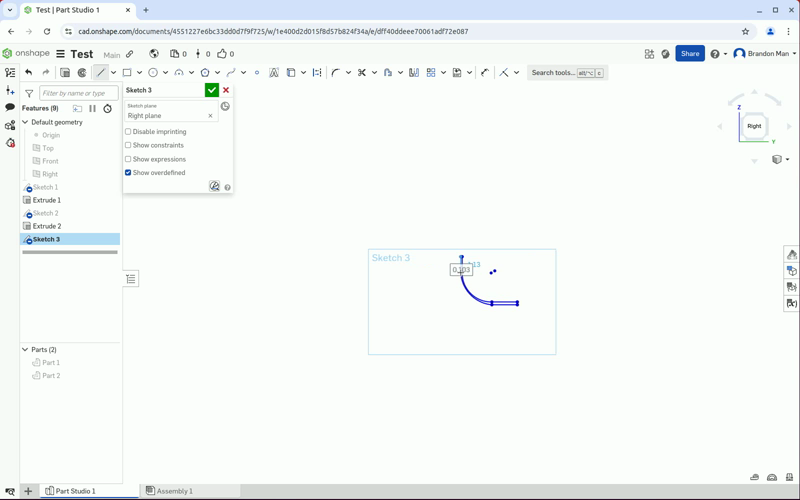
scroll(6)
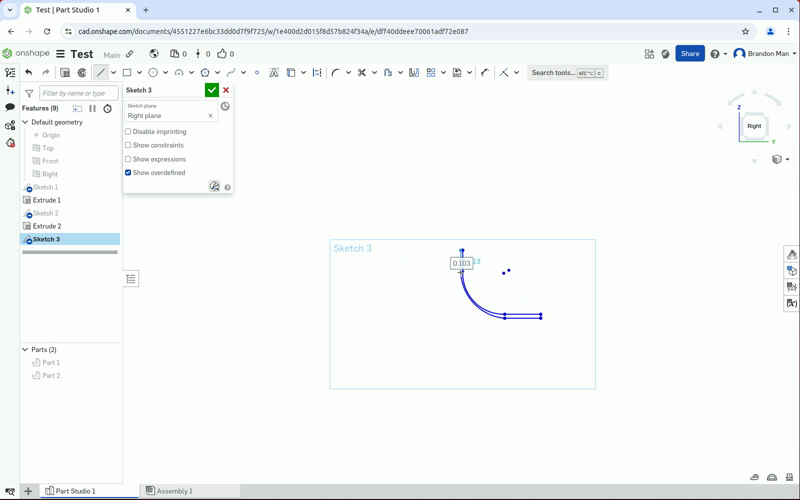
scroll(6)
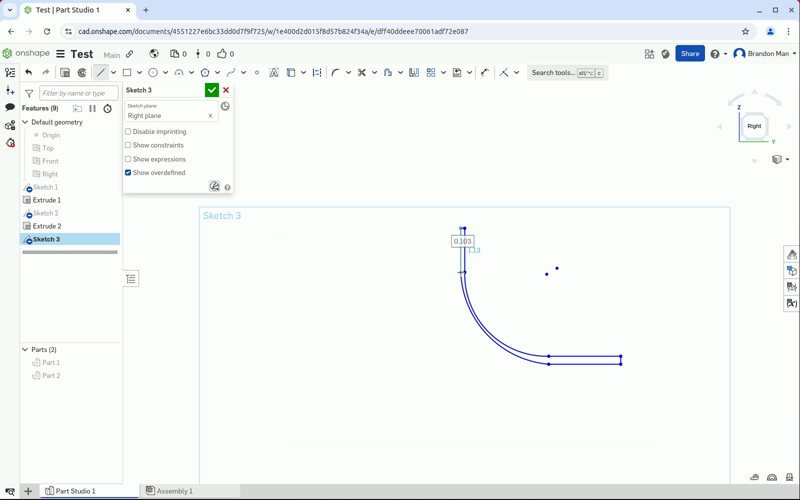
scroll(6)
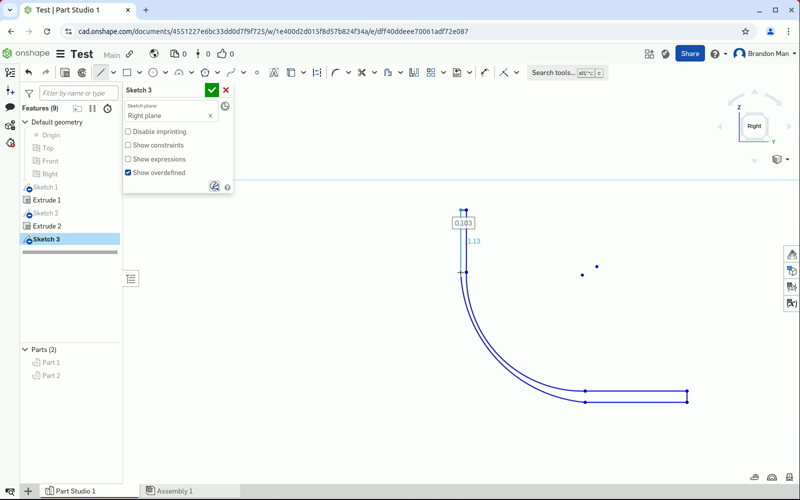
key_up(shift)
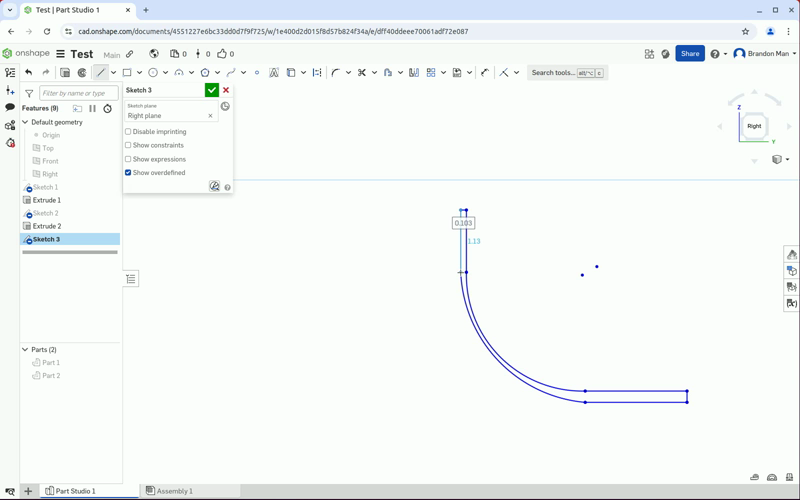
click(460, 272)
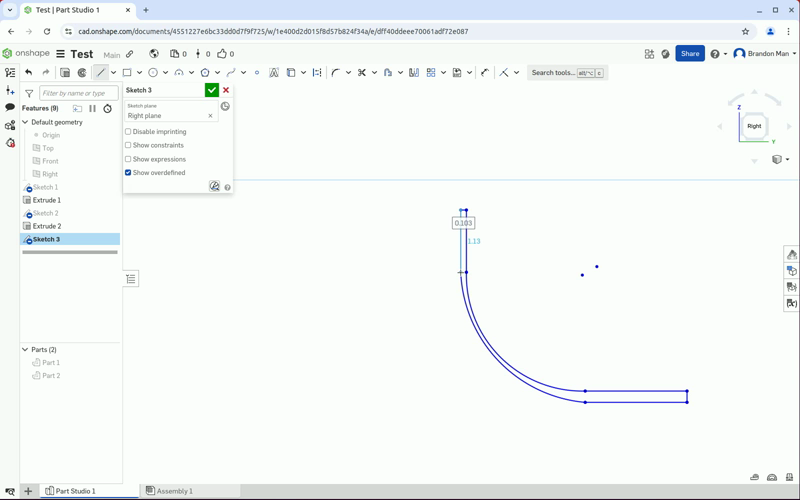
scroll(-6)
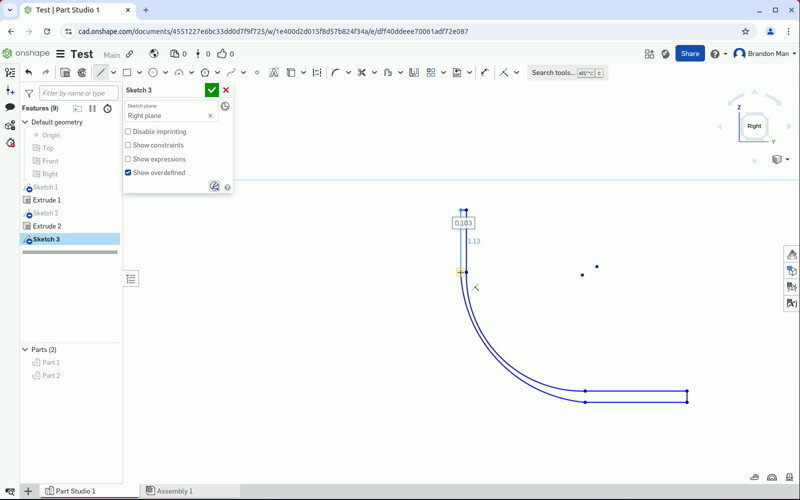
scroll(-6)
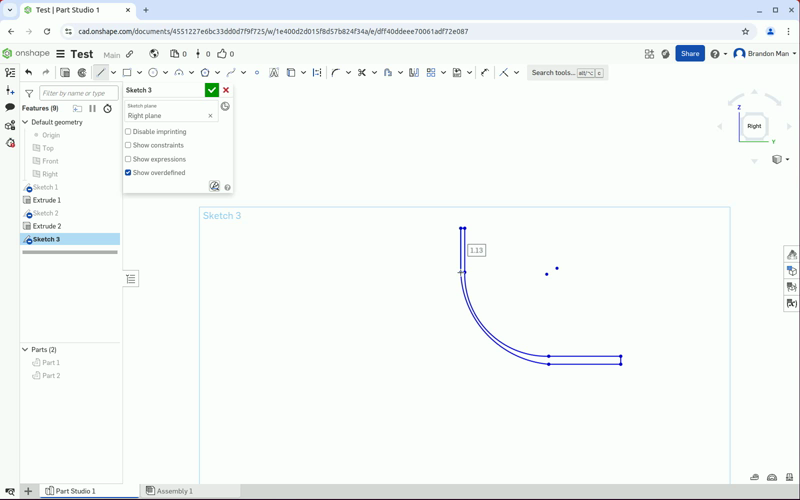
scroll(-6)
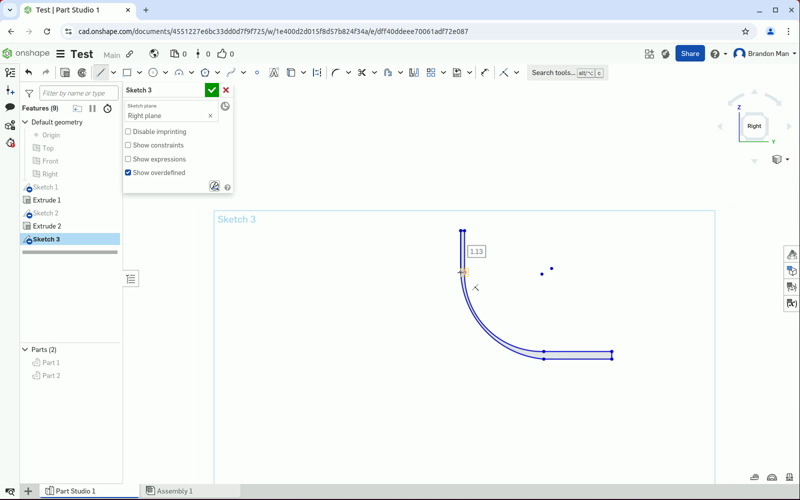
scroll(-6)
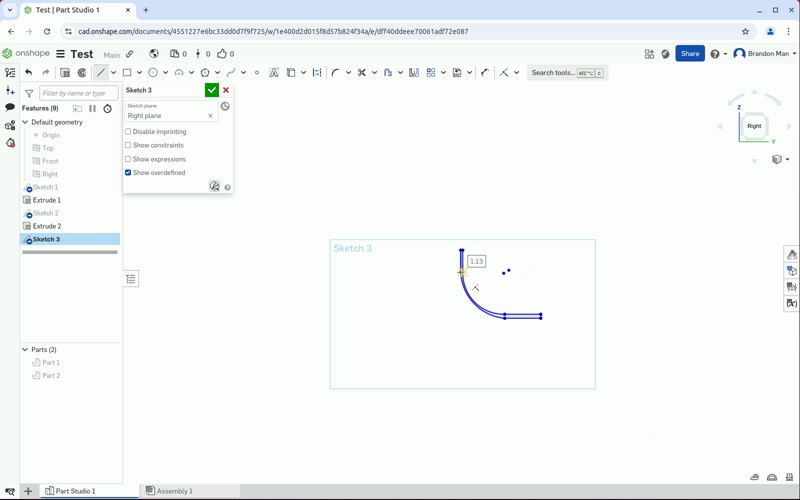
scroll(-6)
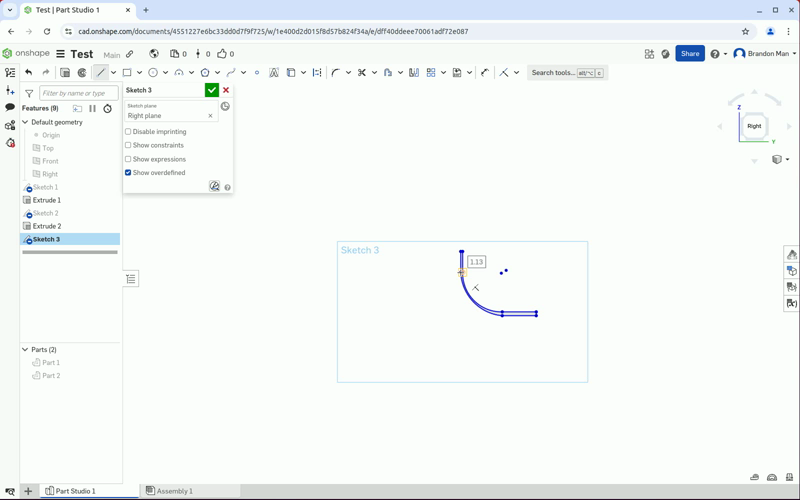
scroll(-6)
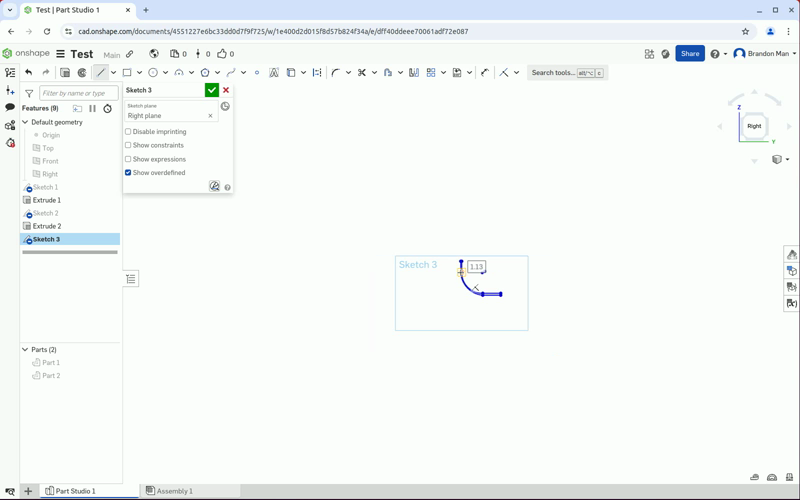
scroll(-6)
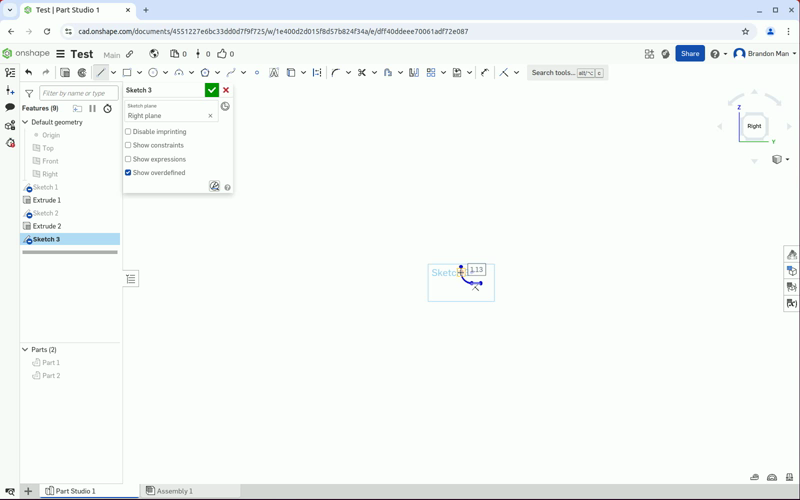
key(esc)
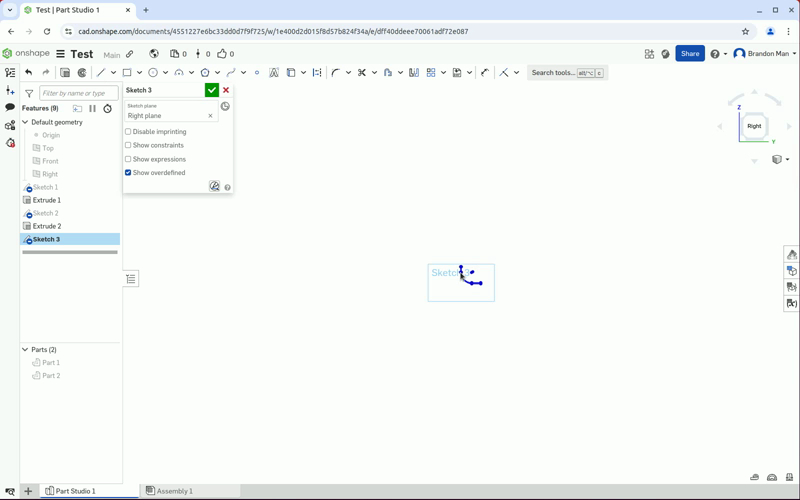
mouse_move(463, 278)
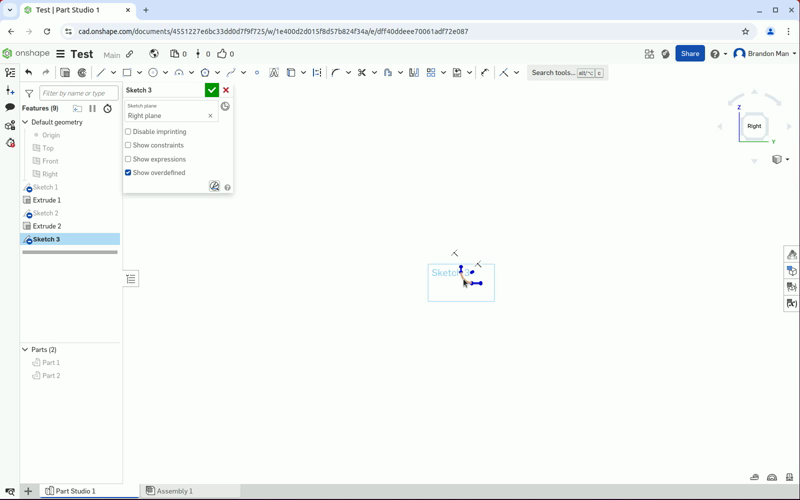
scroll(6)
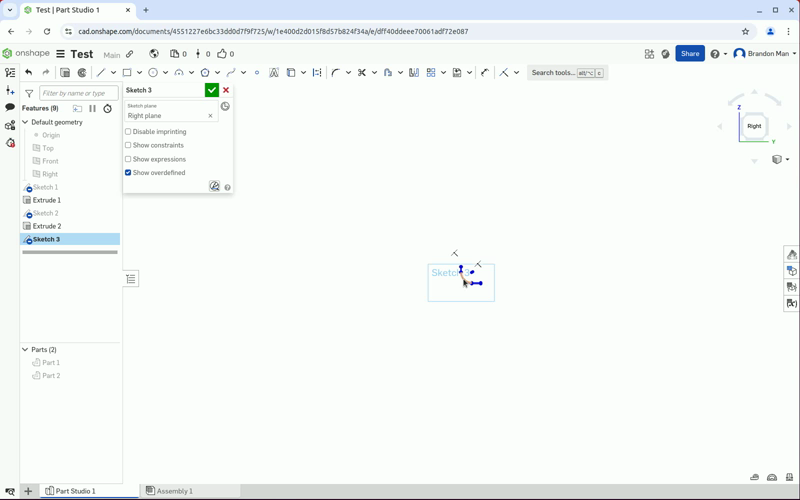
scroll(6)
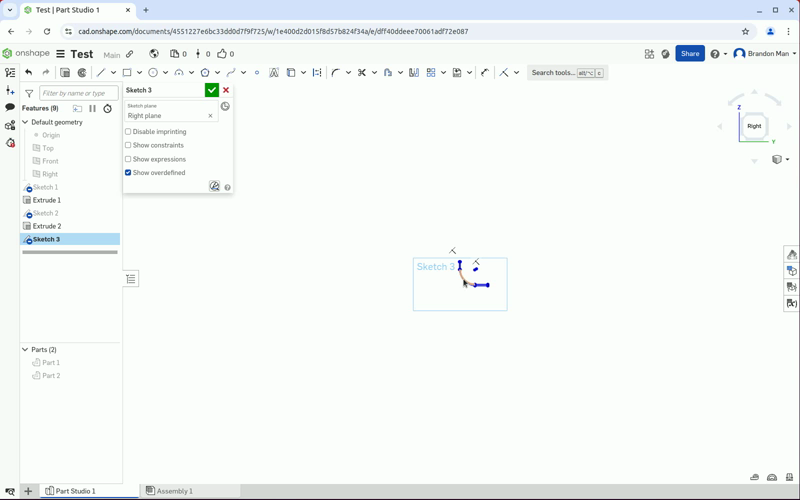
scroll(6)
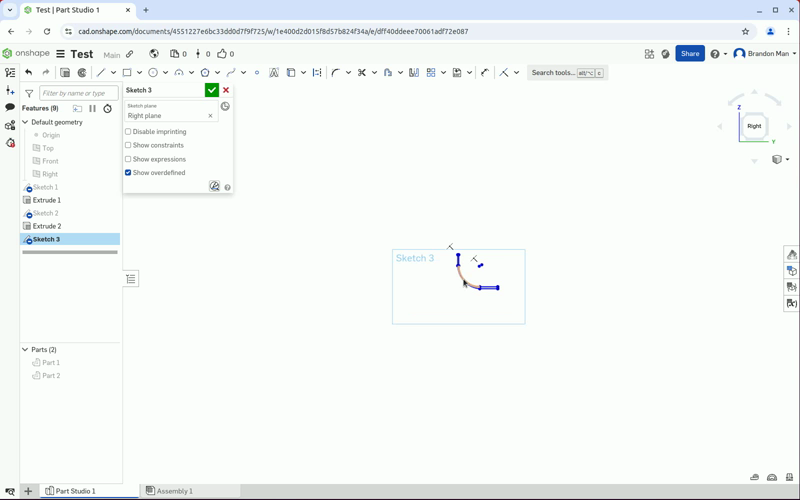
scroll(6)
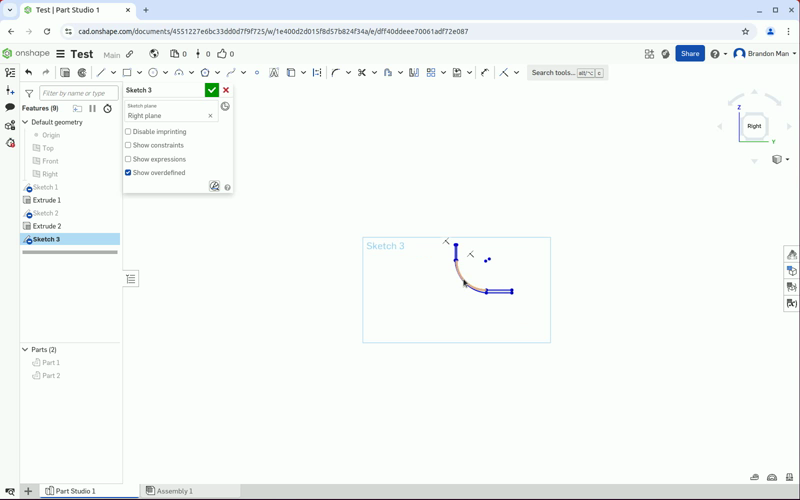
scroll(6)
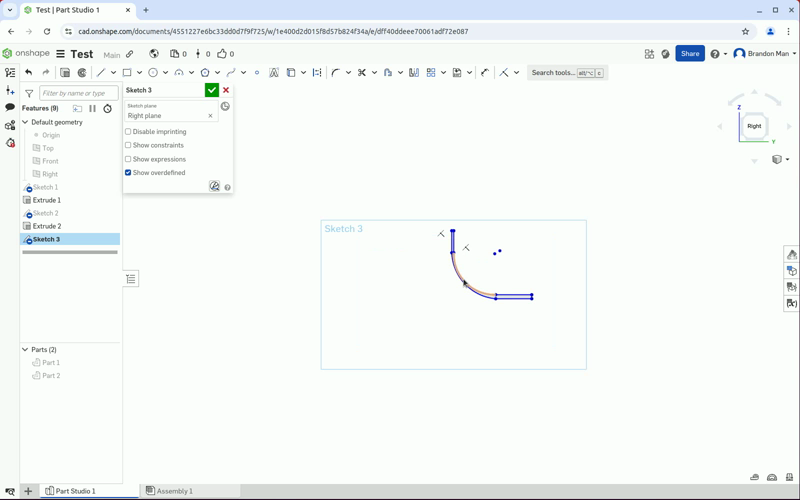
scroll(6)
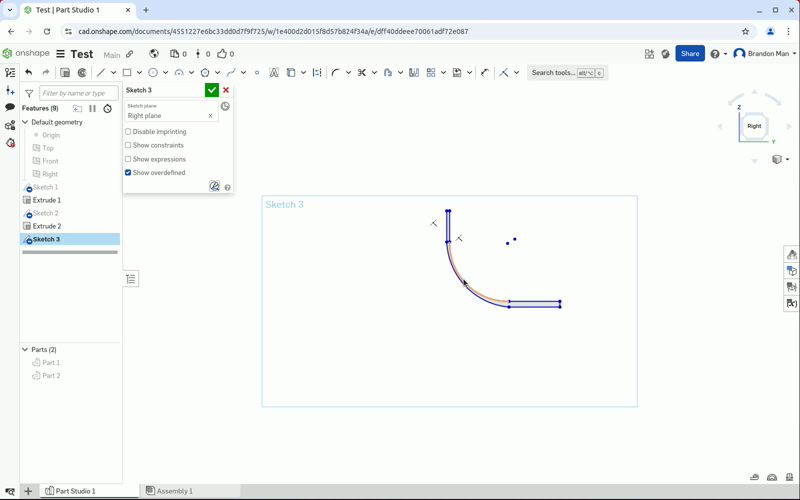
scroll(6)
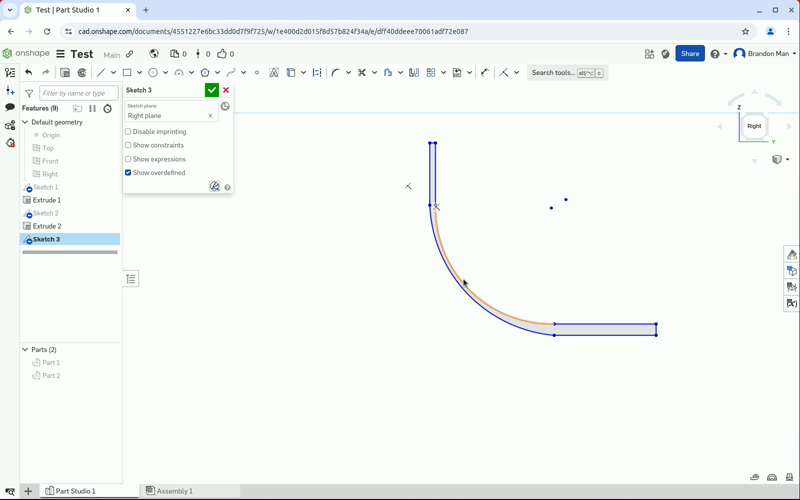
click(463, 278)
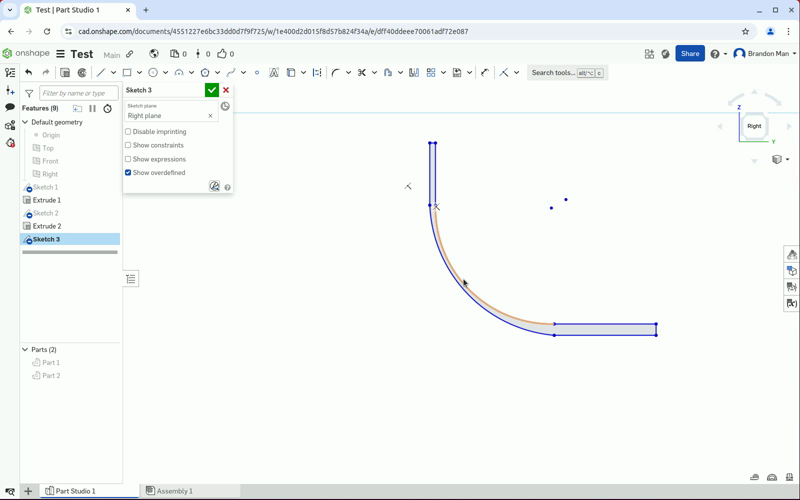
scroll(-6)
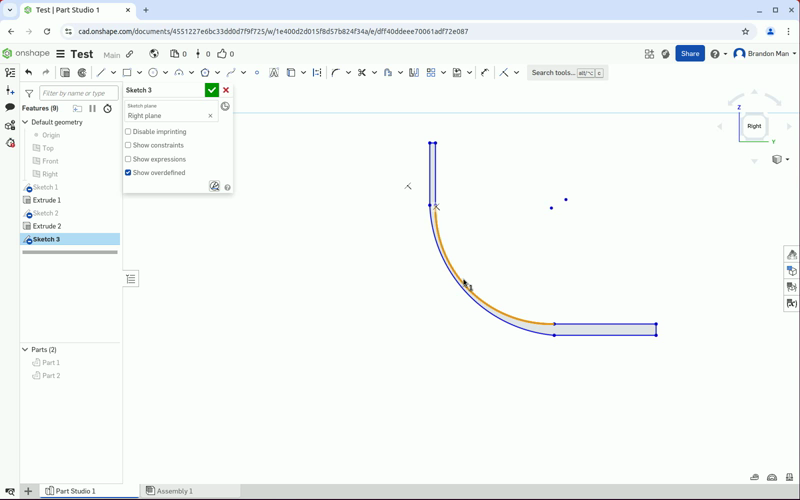
scroll(-6)
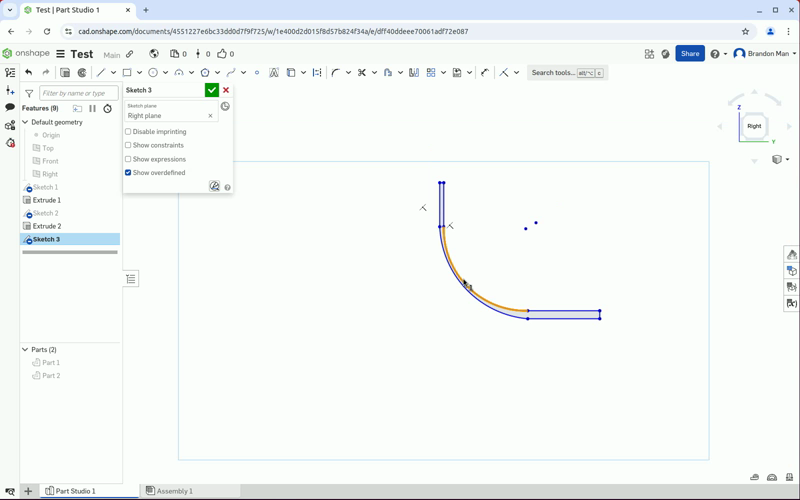
scroll(-6)
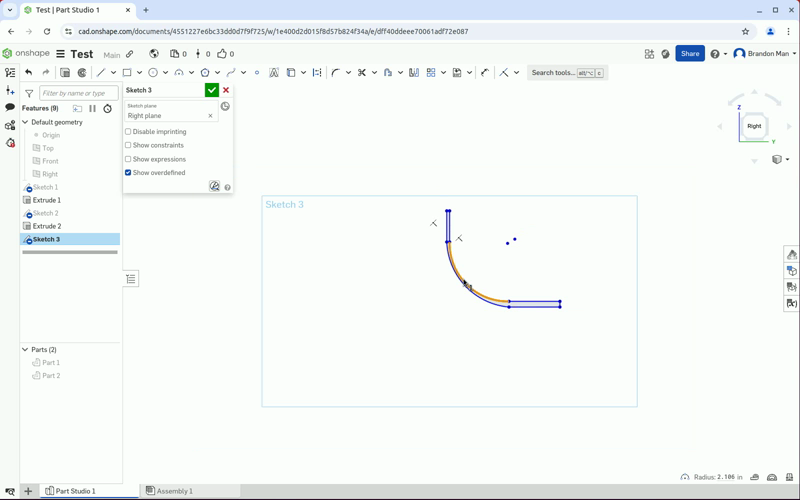
scroll(-6)
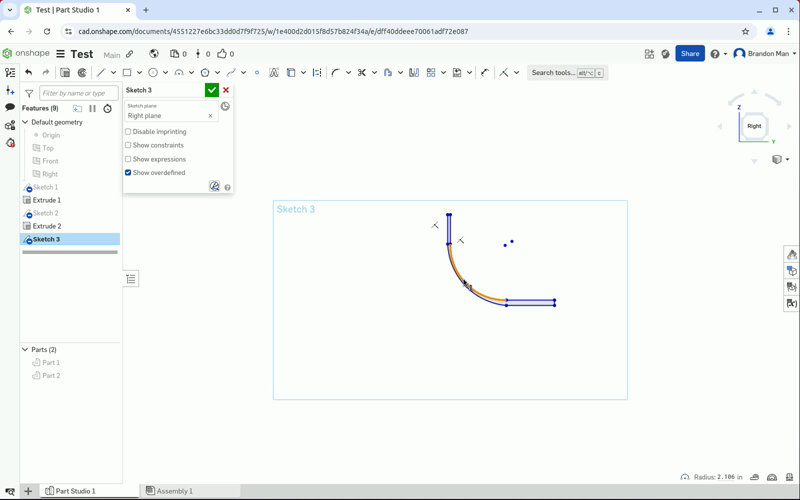
scroll(-6)
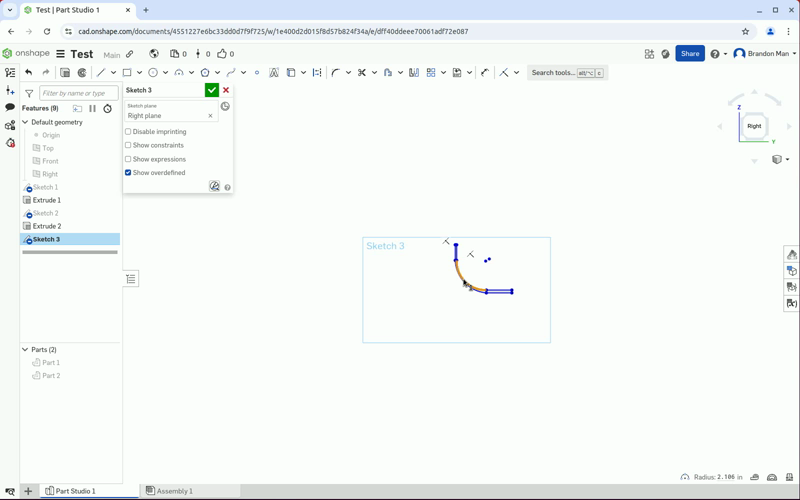
scroll(-6)
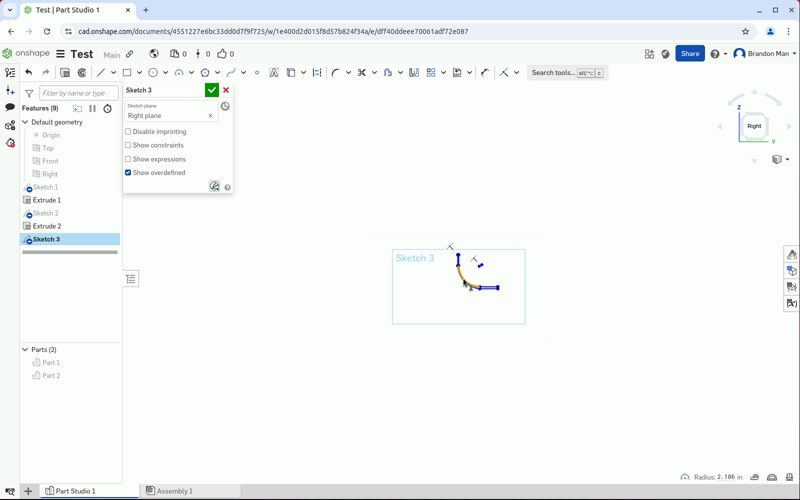
scroll(-6)
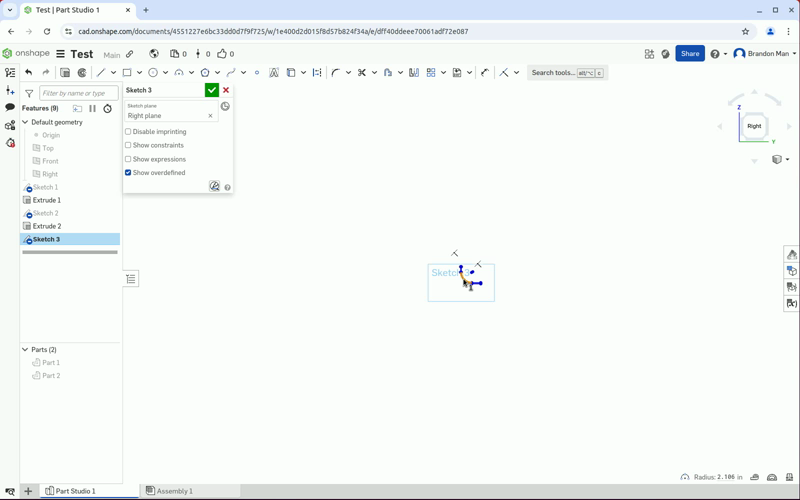
mouse_move(73, 352)
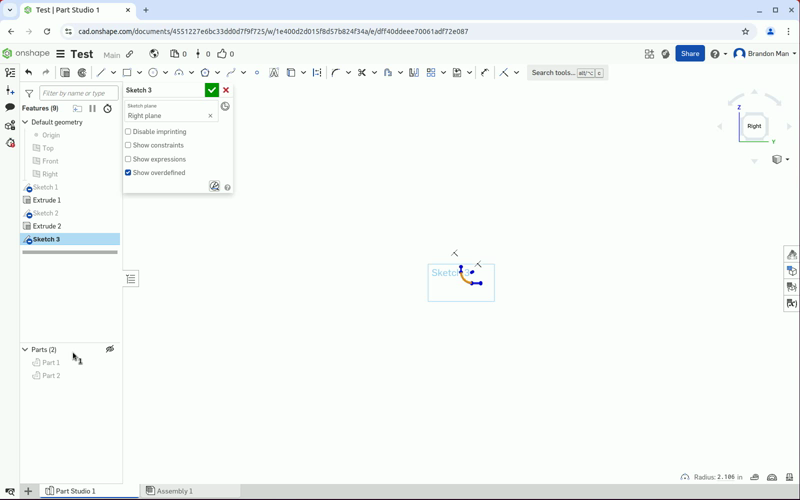
key(shift+y)
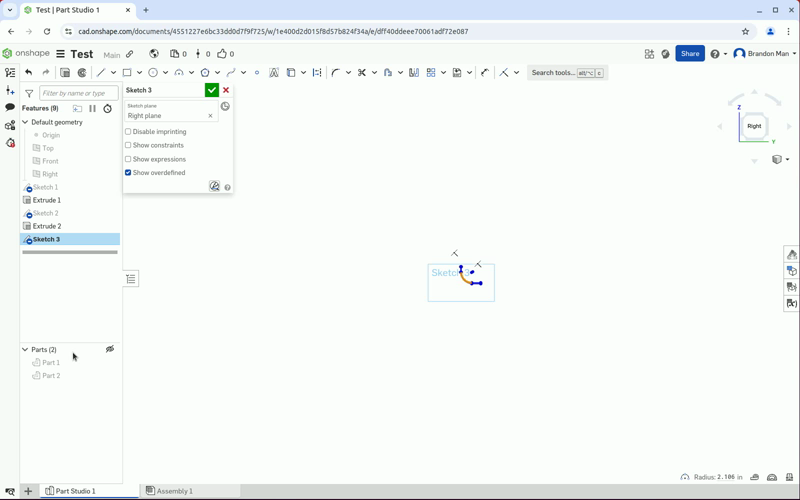
key(shift+e)
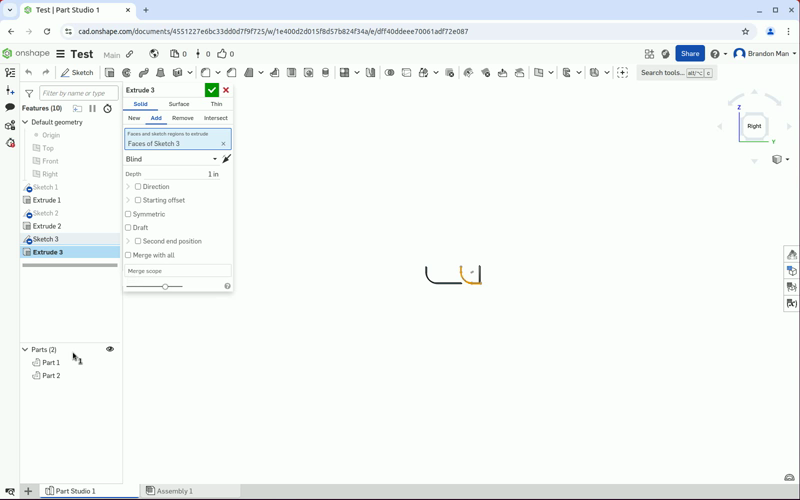
mouse_move(143, 106)
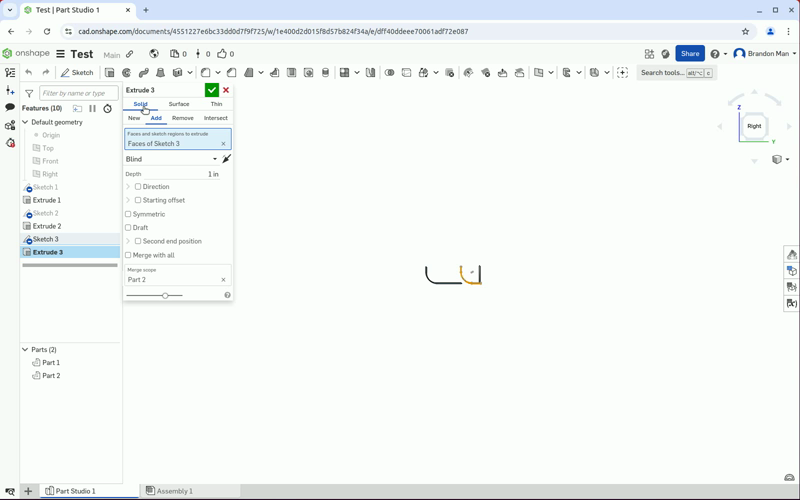
click(143, 106)
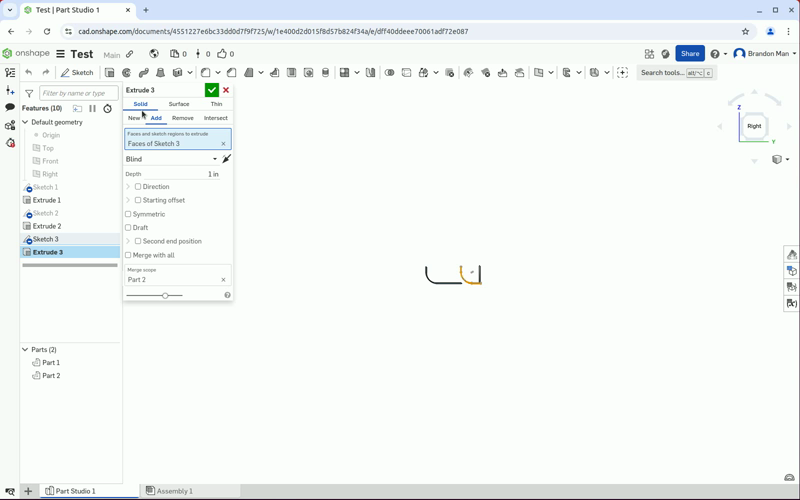
mouse_move(137, 120)
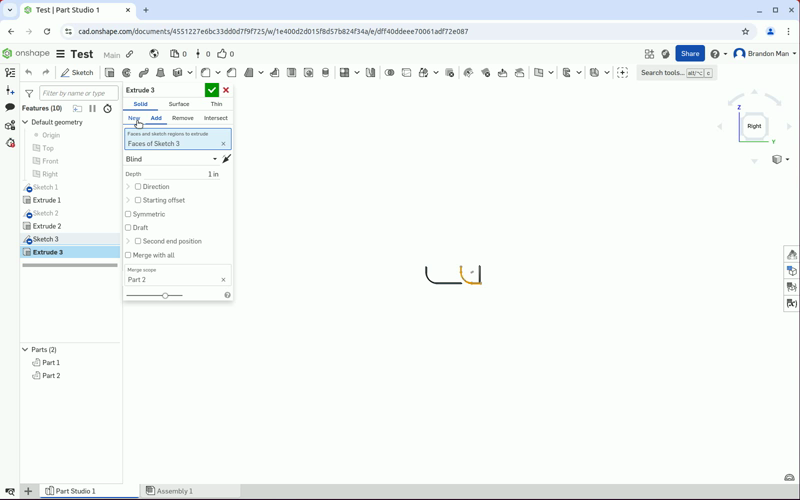
click(137, 120)
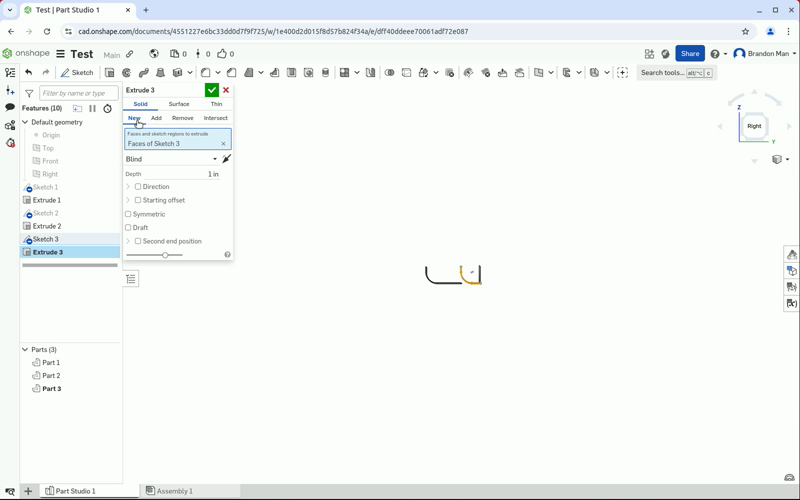
key(tab, 4)
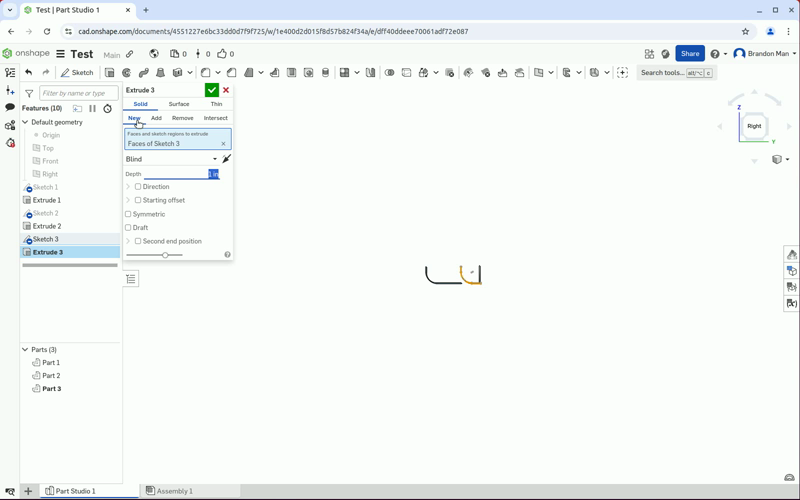
text(23.108)
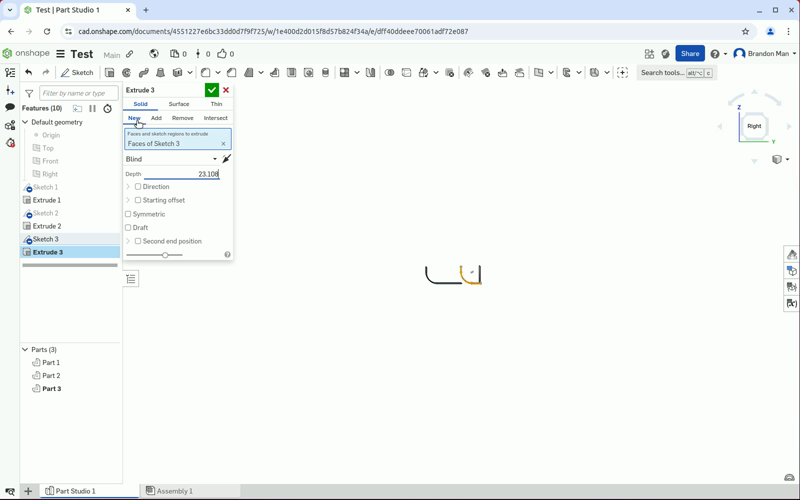
key(enter)
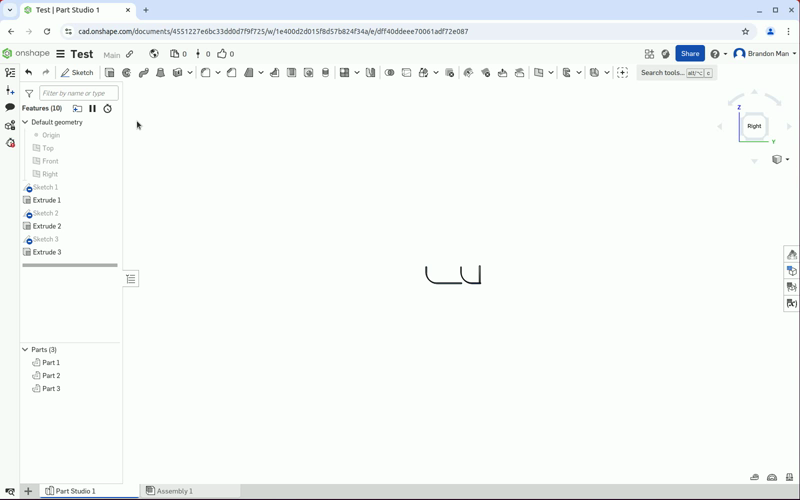
key(shift+h)
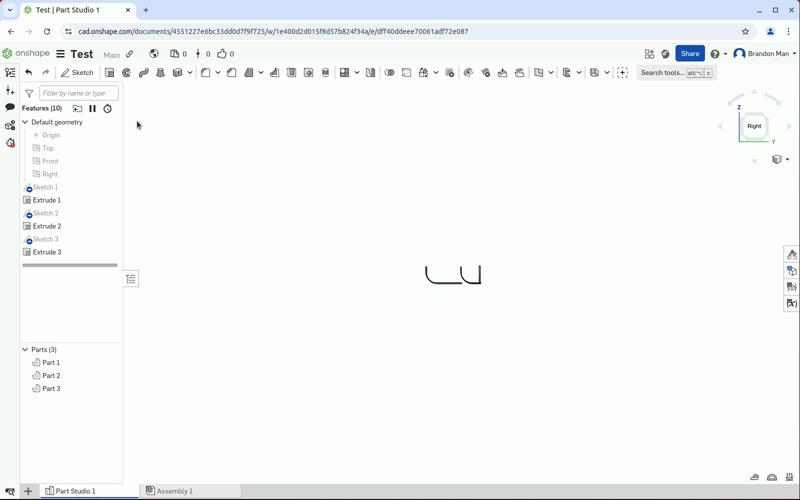
key(shift+h)
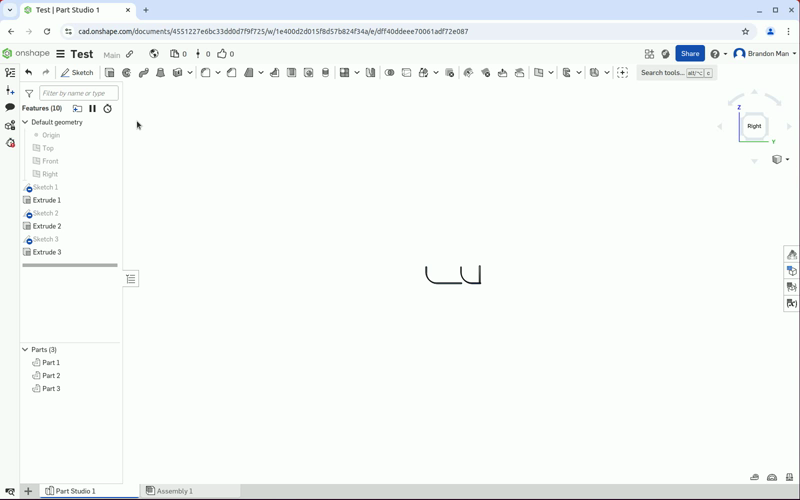
mouse_move(73, 189)
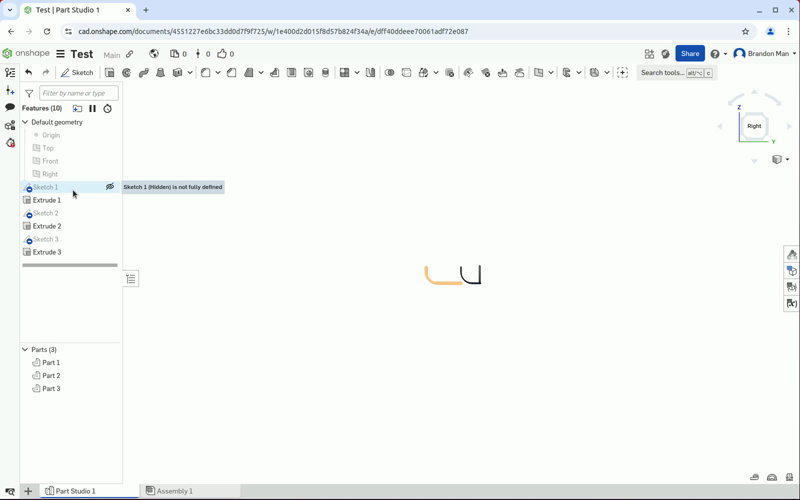
click(73, 189)
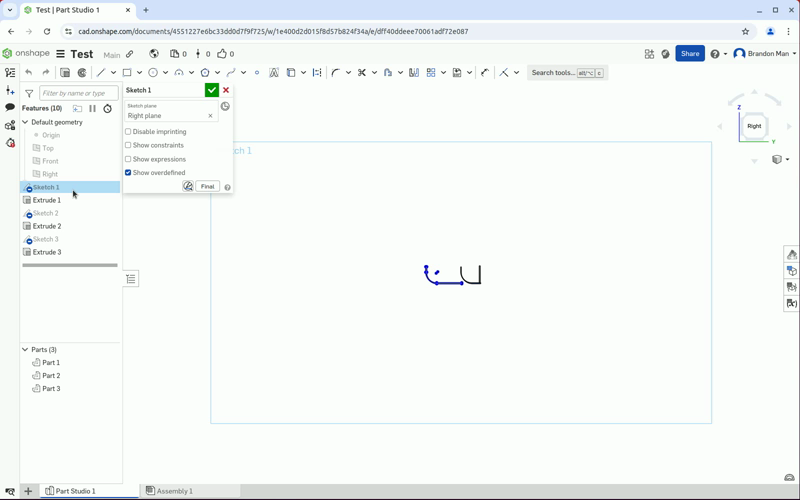
mouse_move(229, 92)
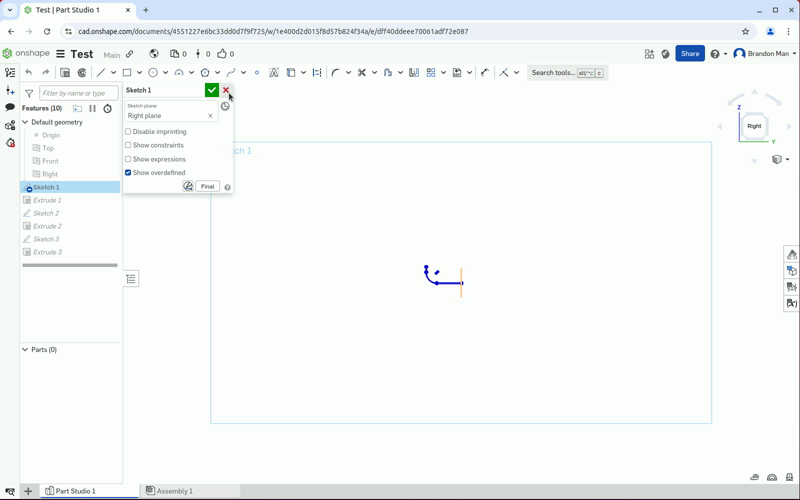
click(229, 92)
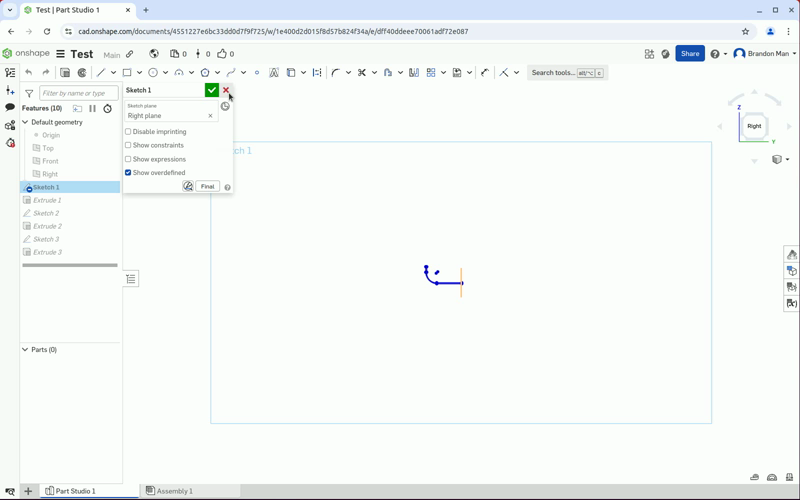
key(shift+s)
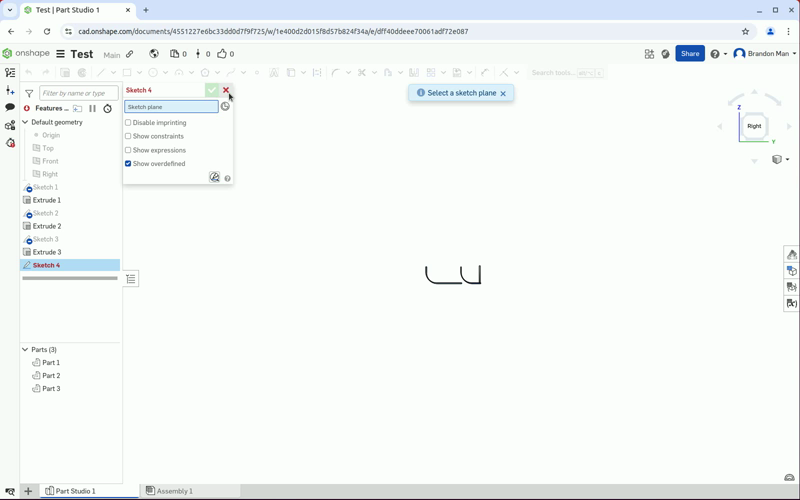
mouse_move(73, 176)
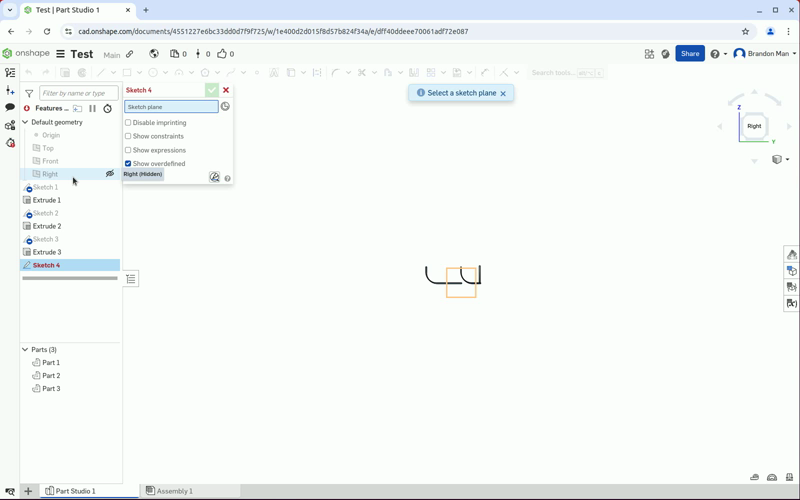
click(73, 176)
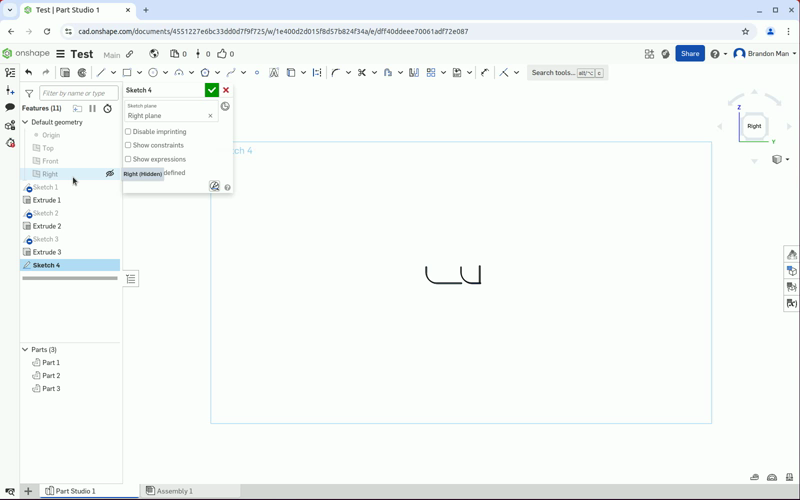
mouse_move(73, 352)
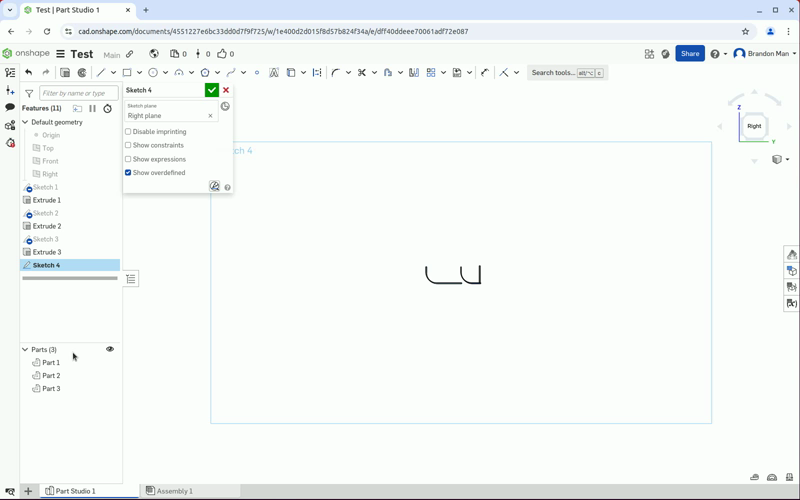
key(y)
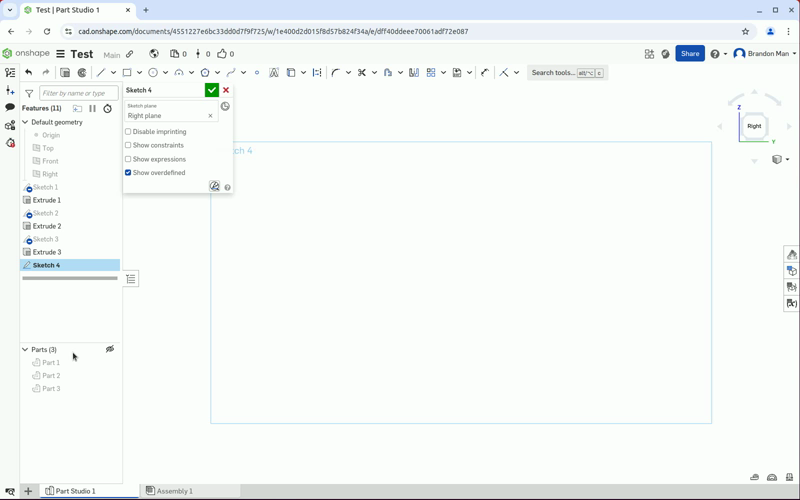
key(l)
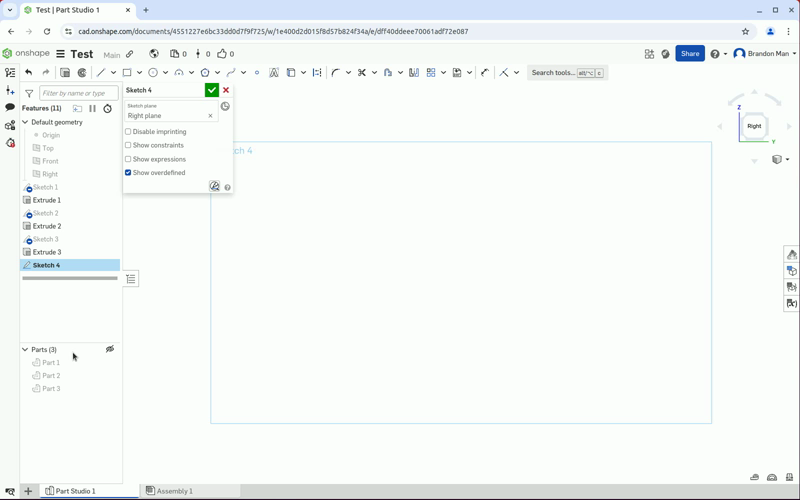
key_down(shift)
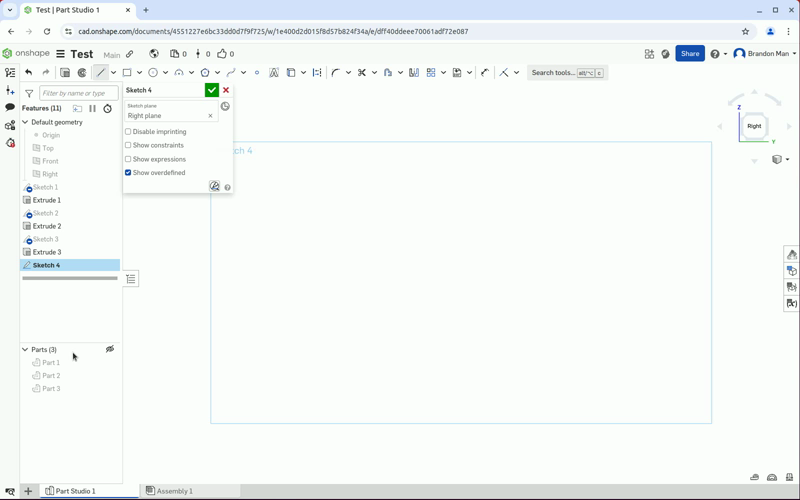
mouse_move(460, 282)
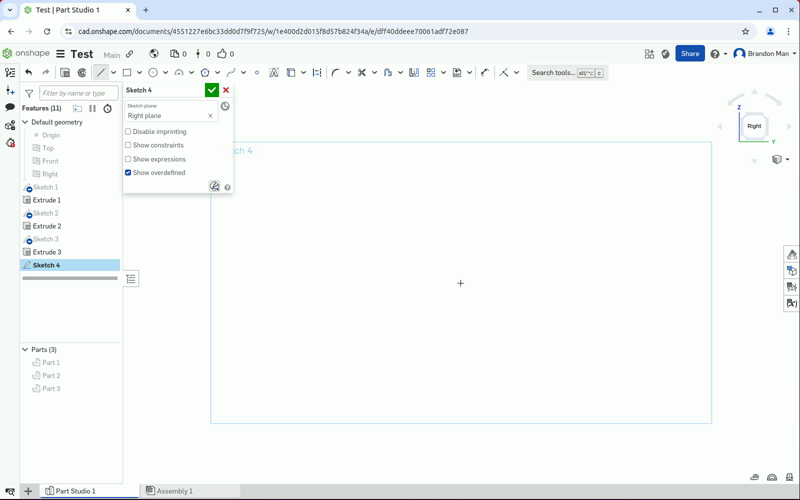
click(460, 282)
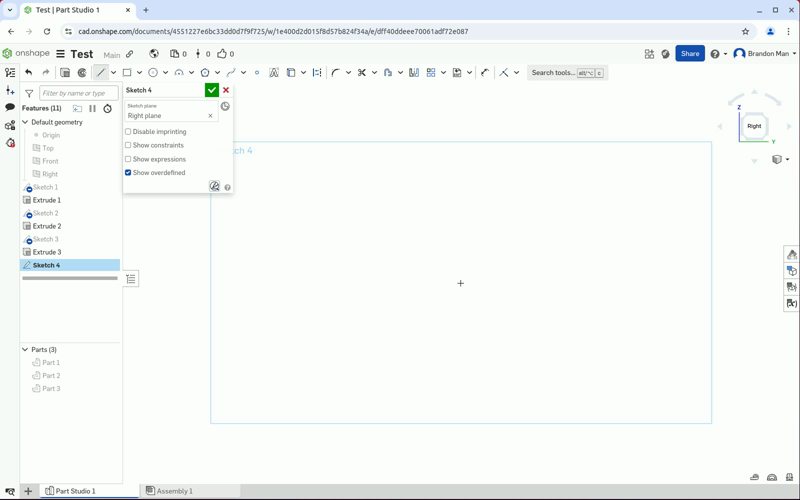
key_up(shift)
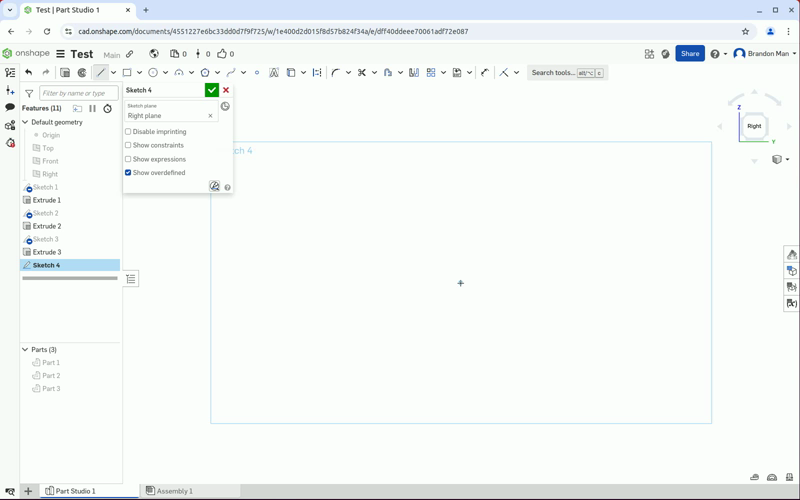
key_down(shift)
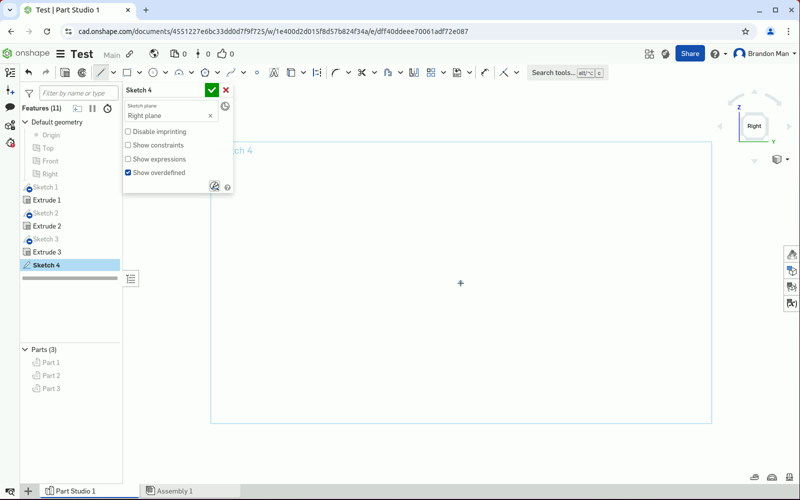
mouse_move(490, 282)
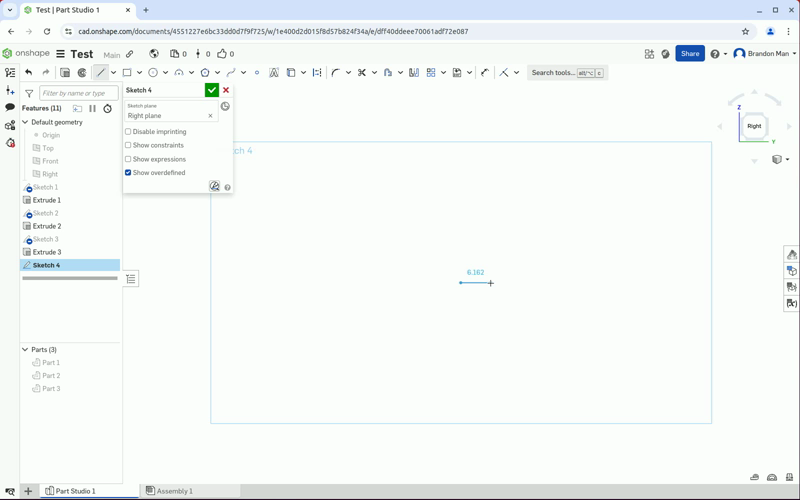
mouse_move(461, 282)
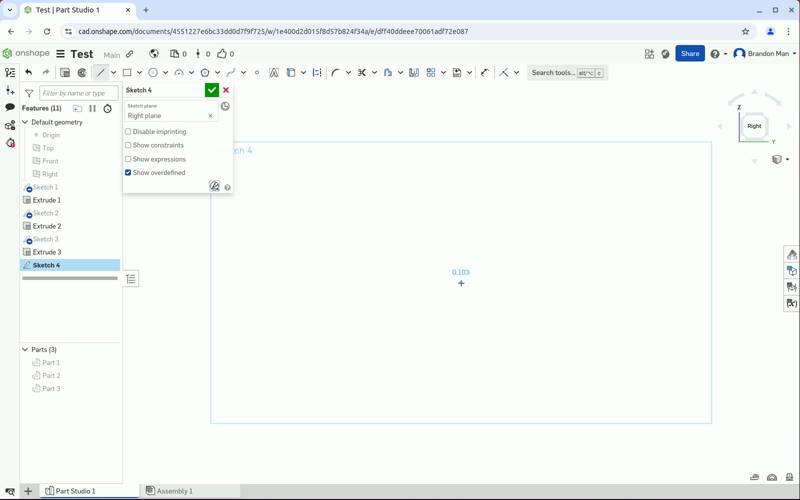
scroll(6)
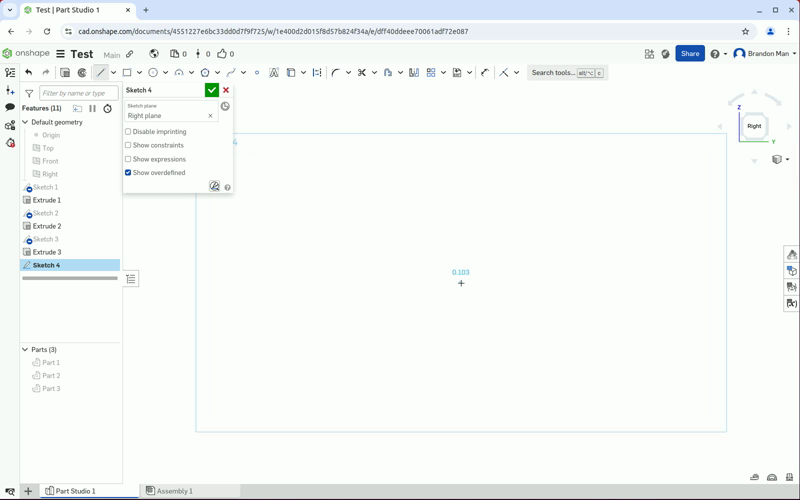
scroll(6)
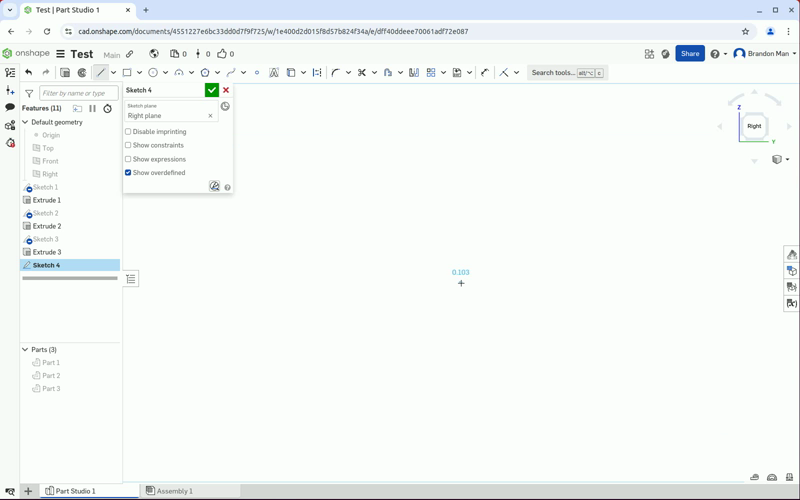
scroll(6)
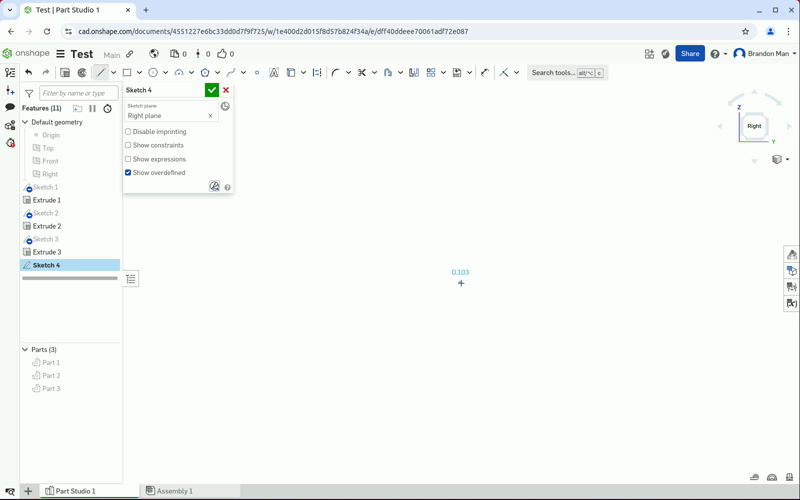
scroll(6)
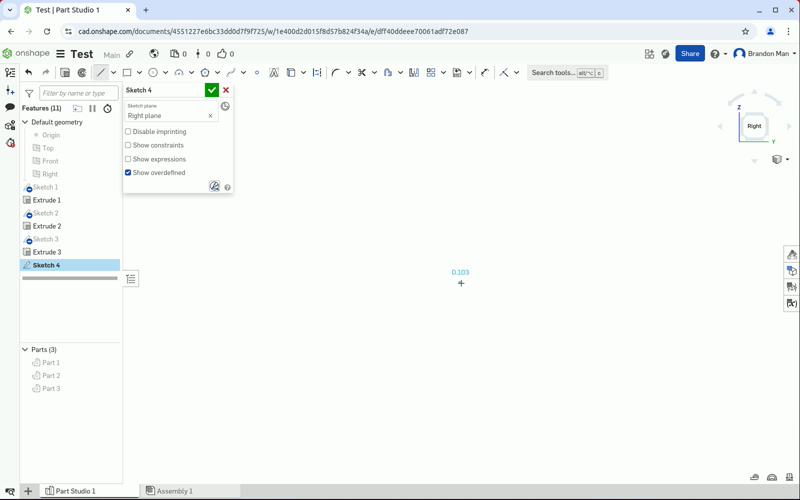
scroll(6)
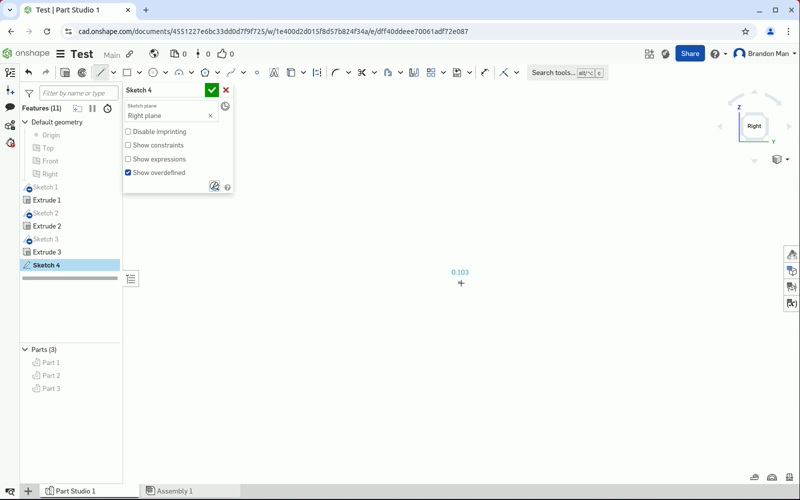
scroll(6)
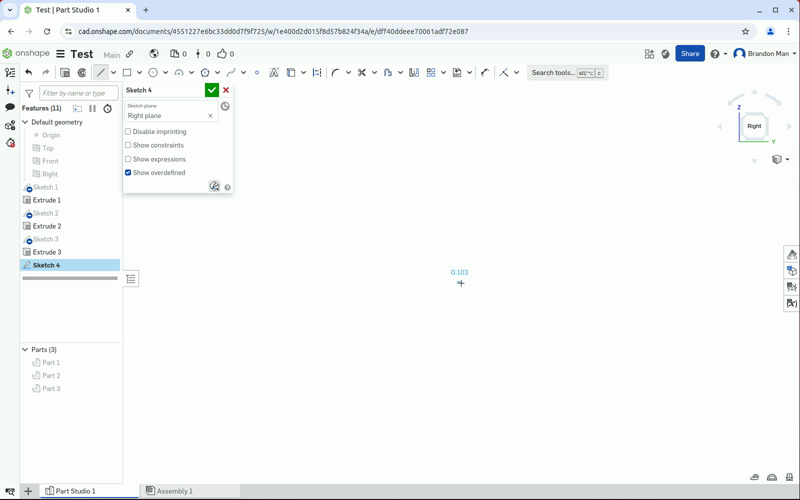
scroll(6)
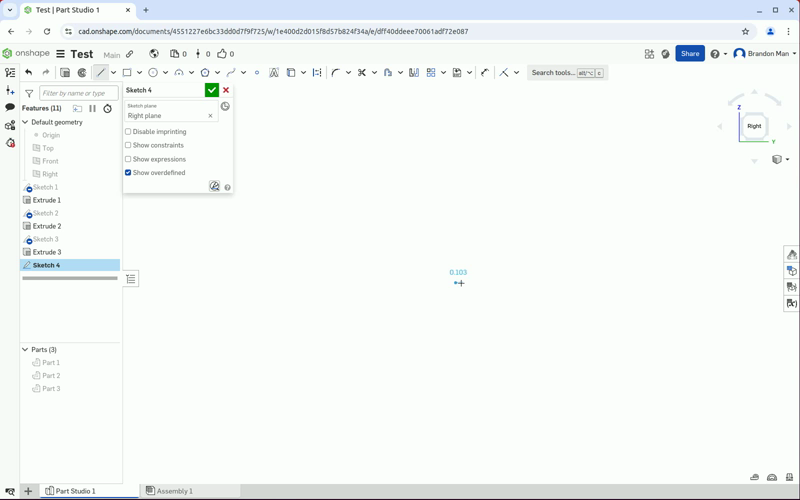
click(461, 282)
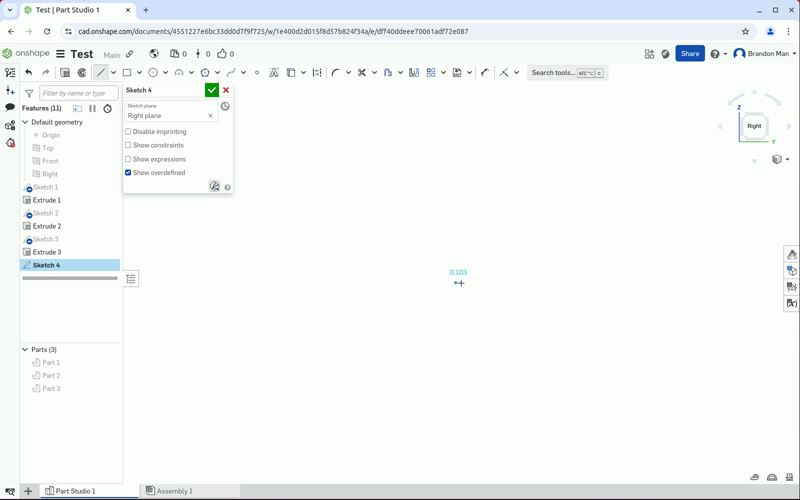
scroll(-6)
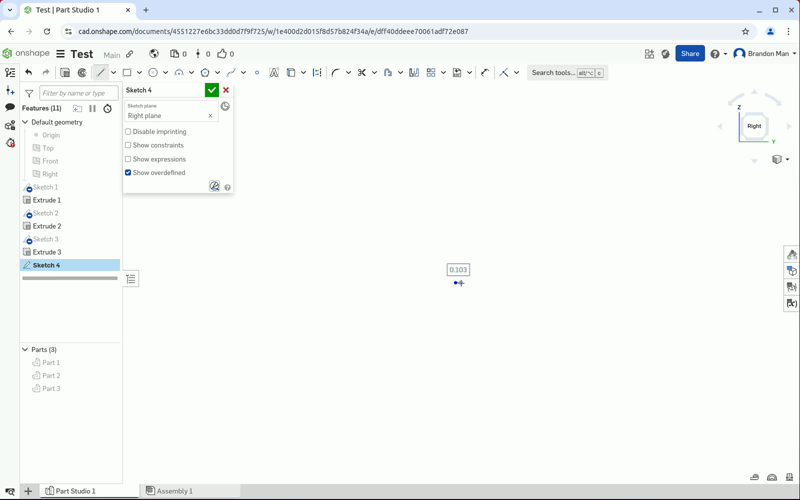
scroll(-6)
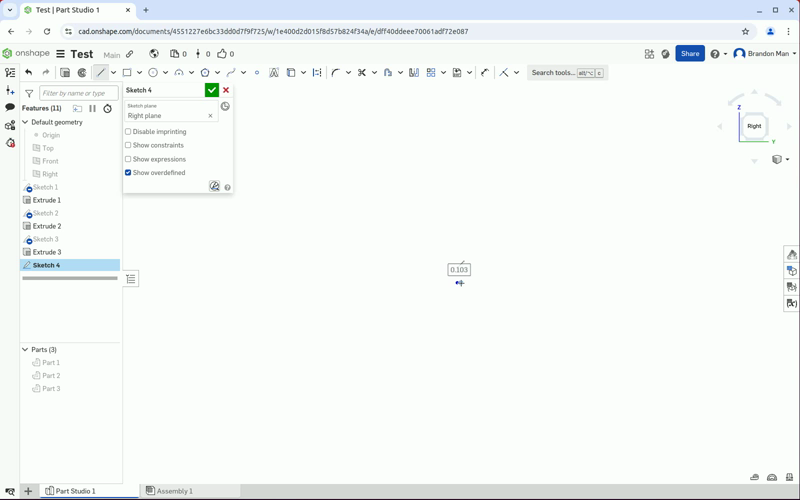
scroll(-6)
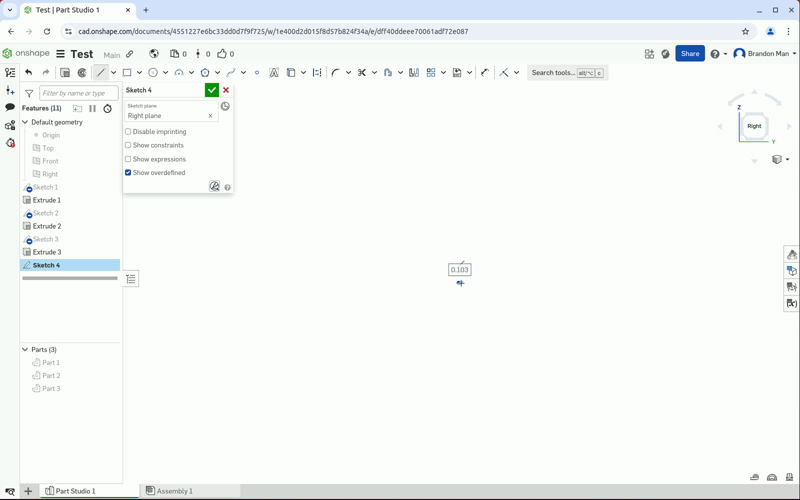
scroll(-6)
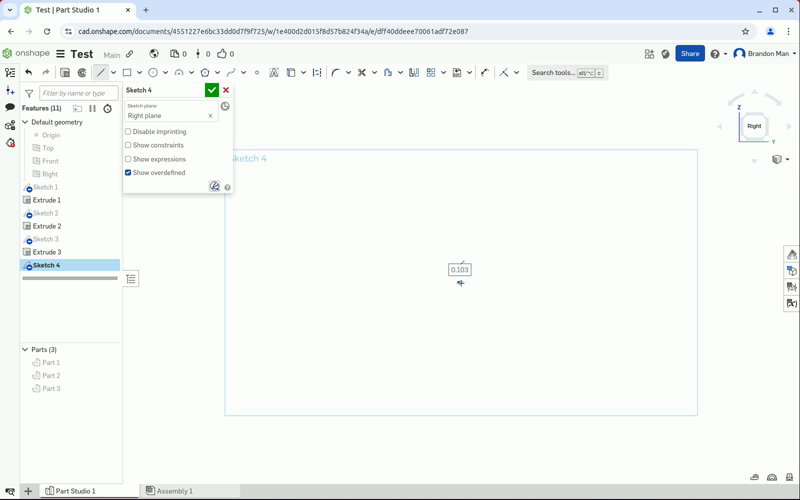
scroll(-6)
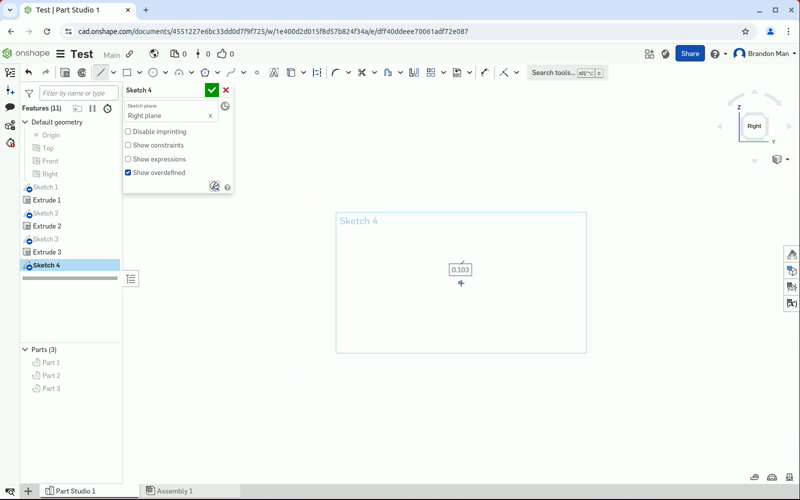
scroll(-6)
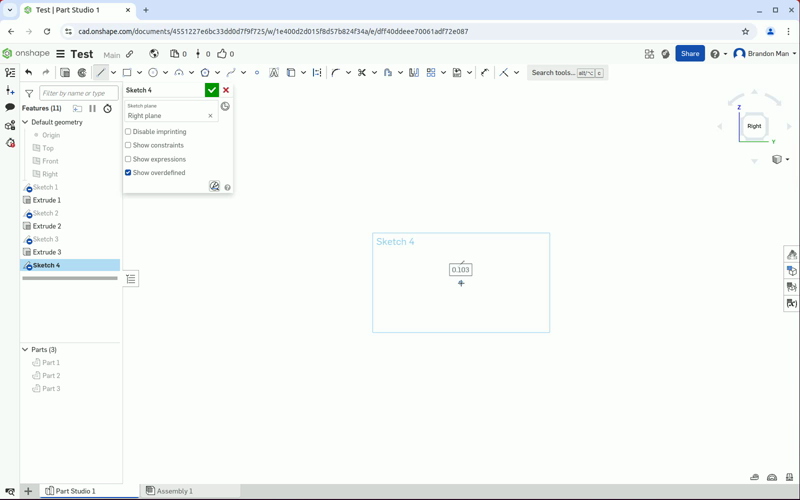
scroll(-6)
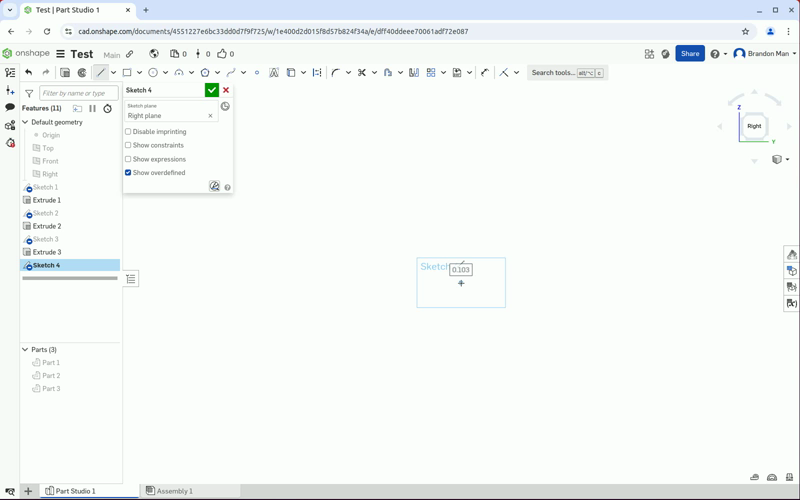
key_up(shift)
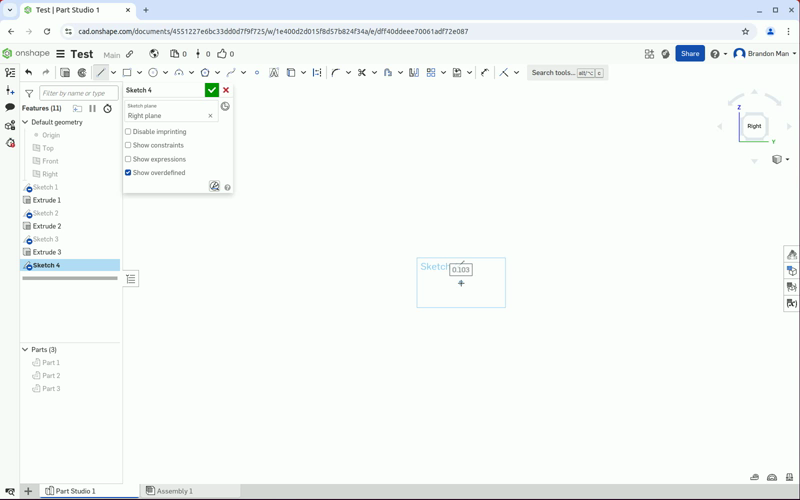
key_down(shift)
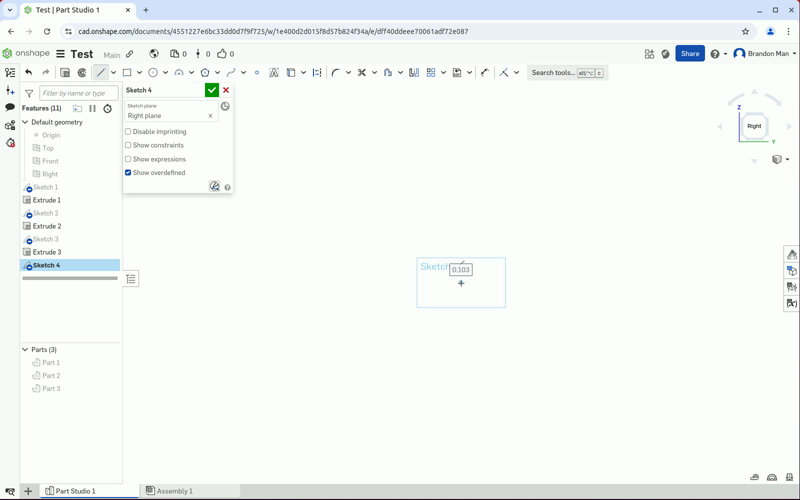
mouse_move(491, 282)
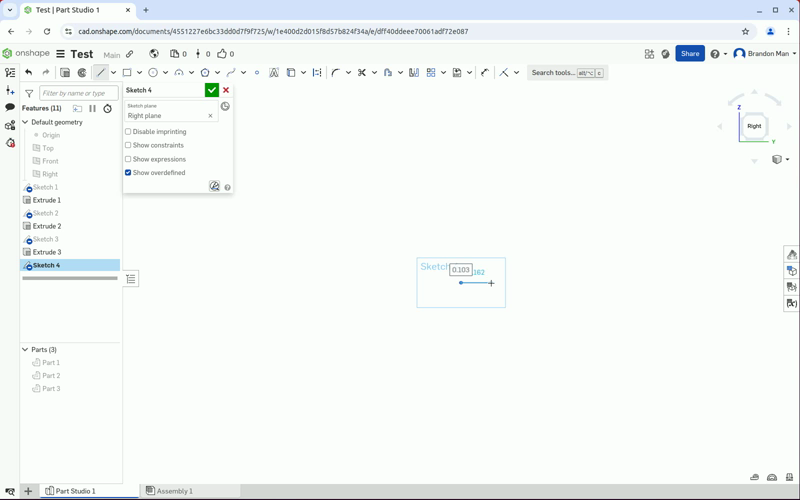
mouse_move(461, 275)
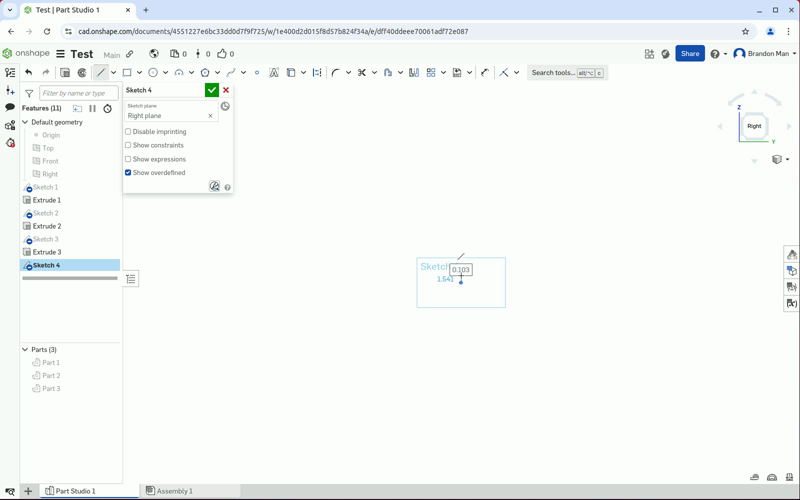
click(461, 275)
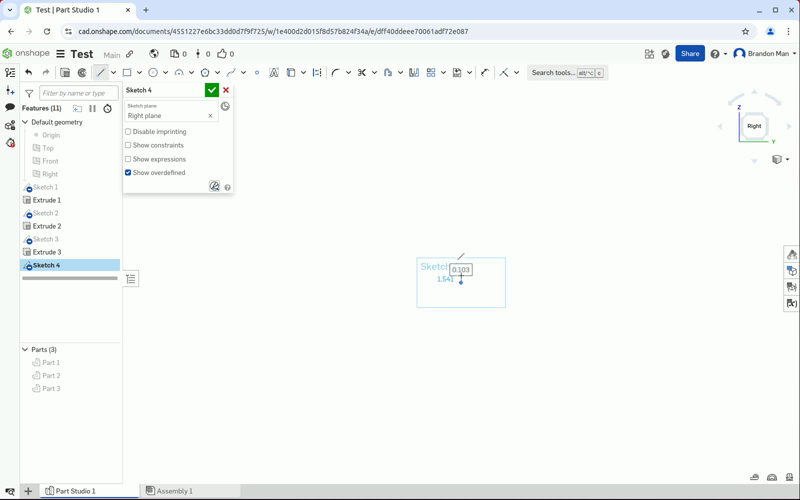
key_up(shift)
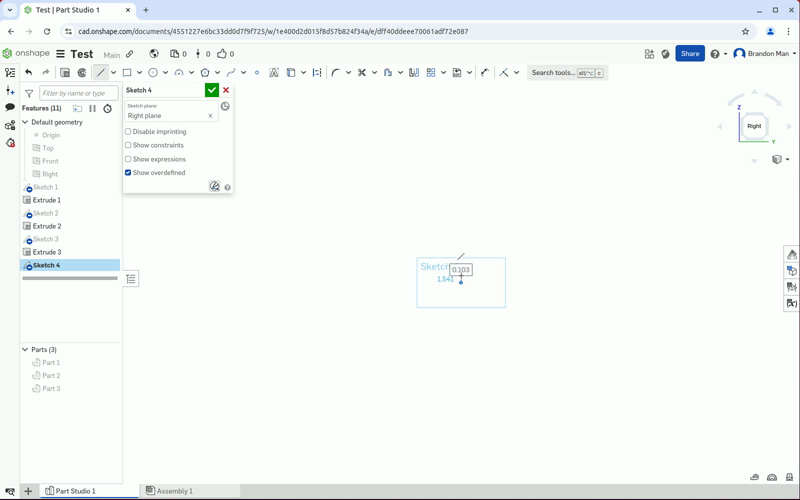
key(esc)
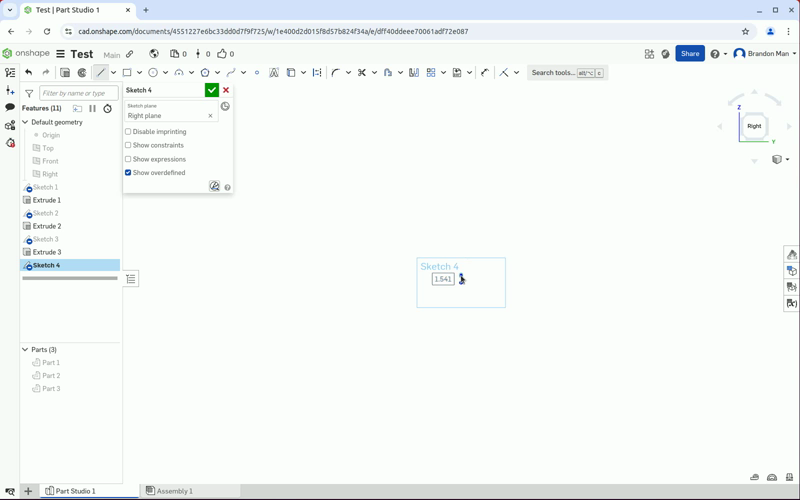
key(a)
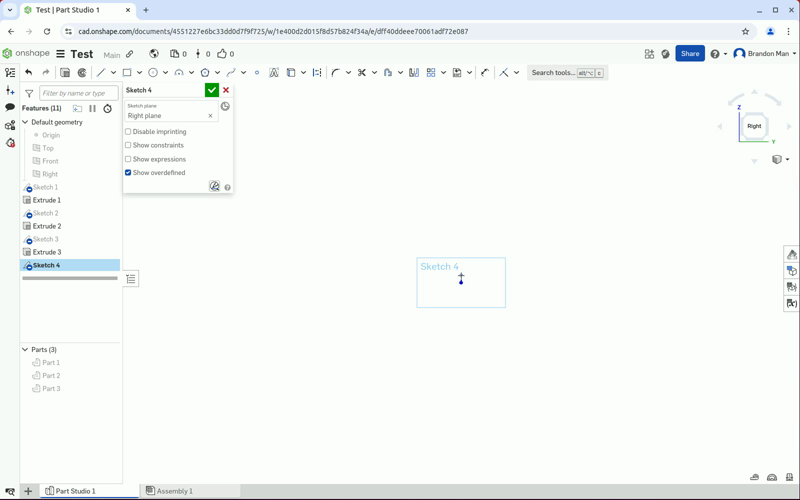
mouse_move(461, 275)
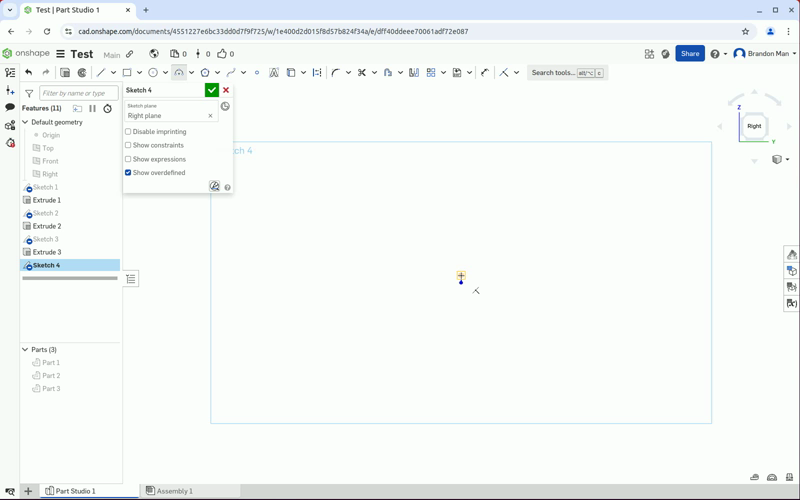
click(461, 275)
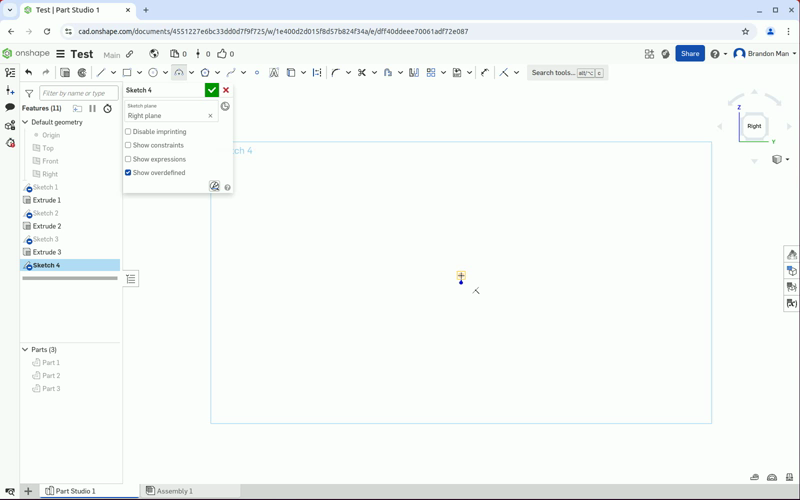
key_down(shift)
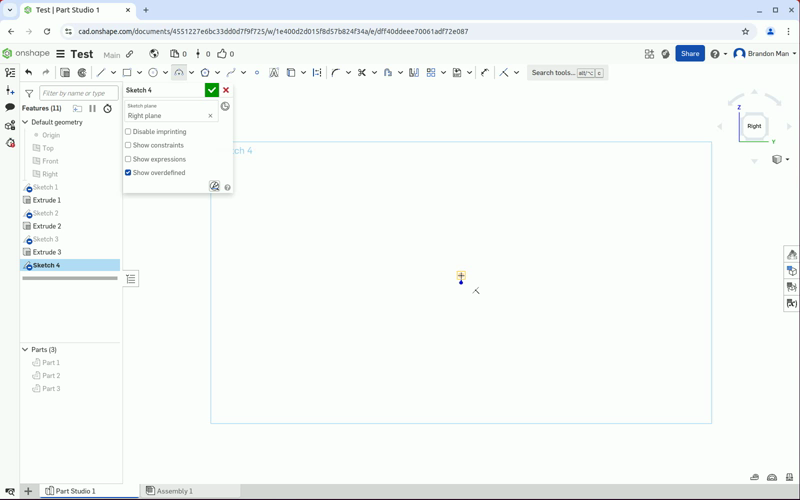
mouse_move(460, 271)
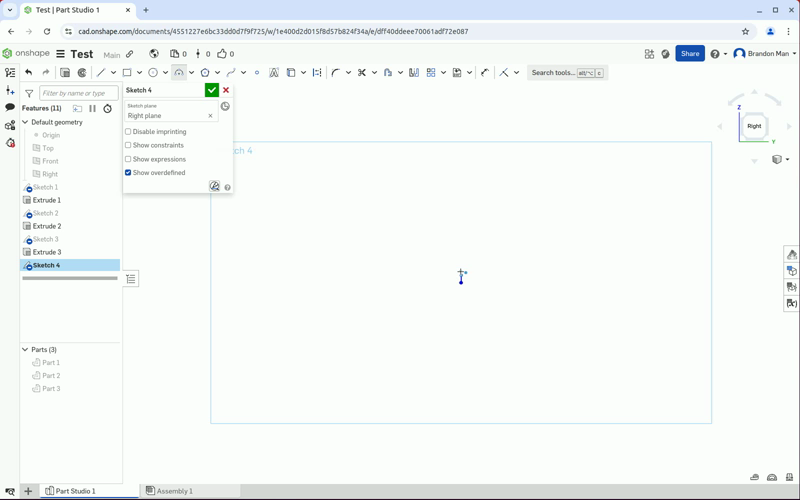
scroll(6)
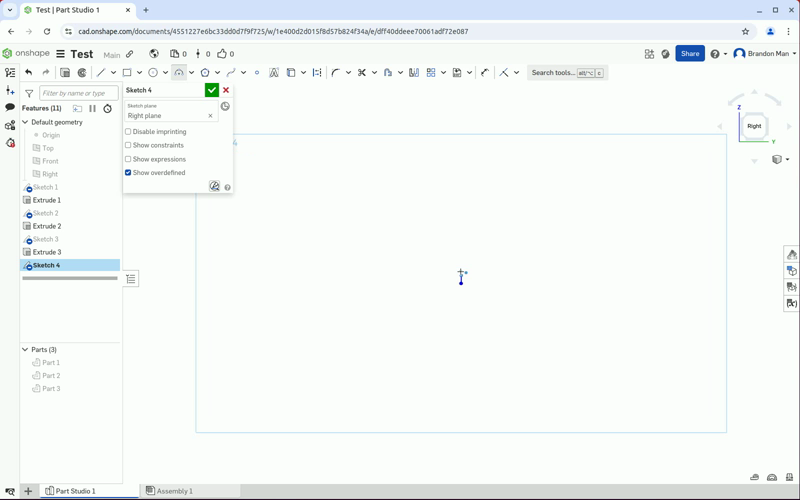
scroll(6)
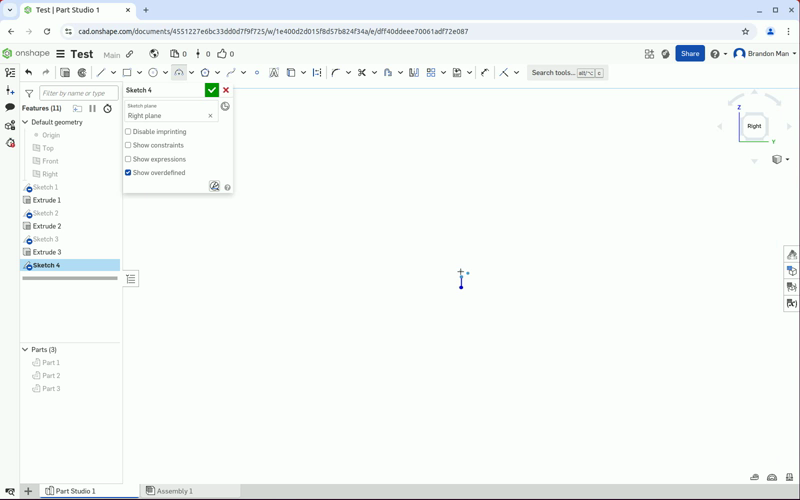
scroll(6)
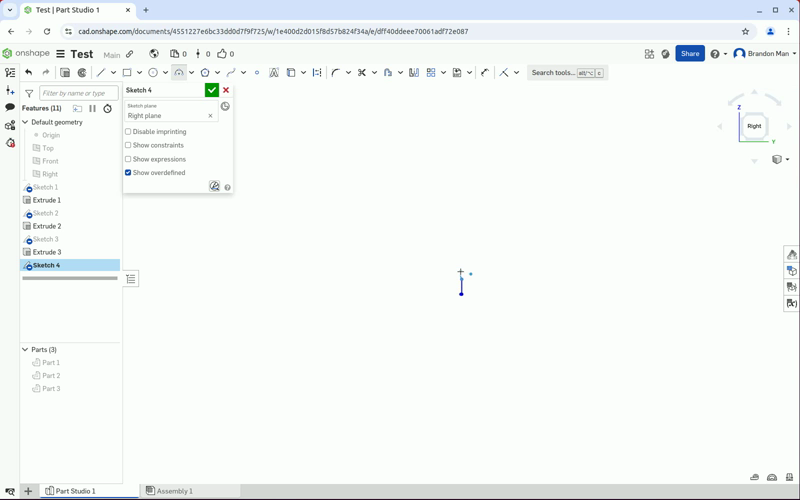
scroll(6)
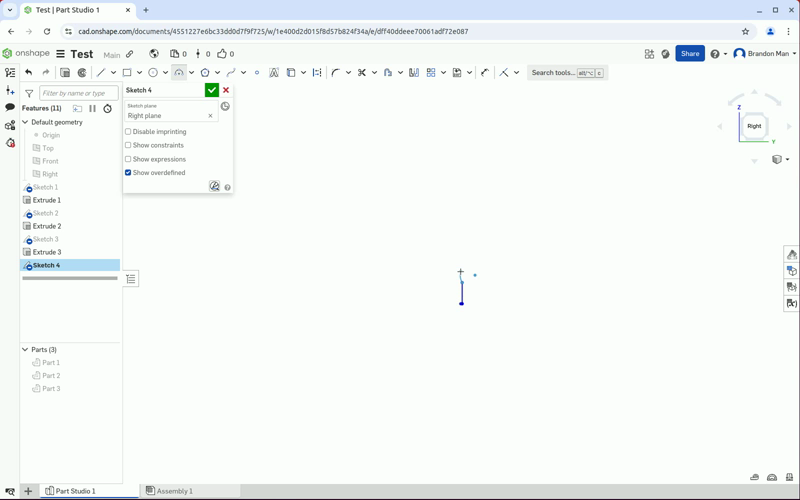
scroll(6)
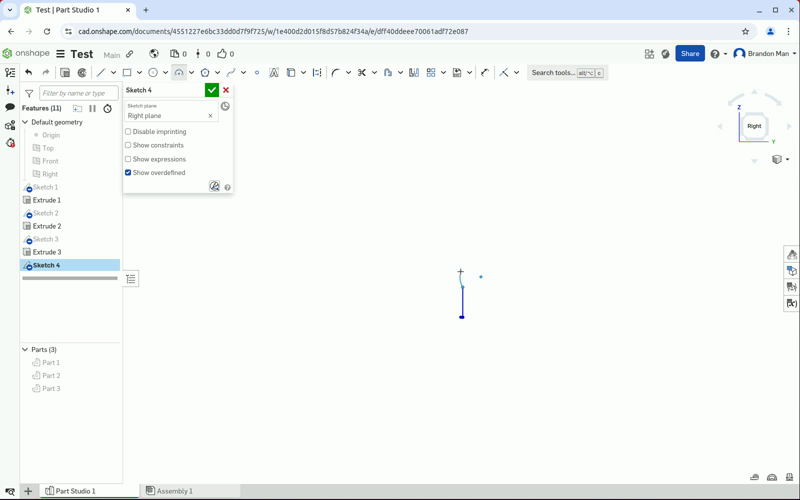
scroll(6)
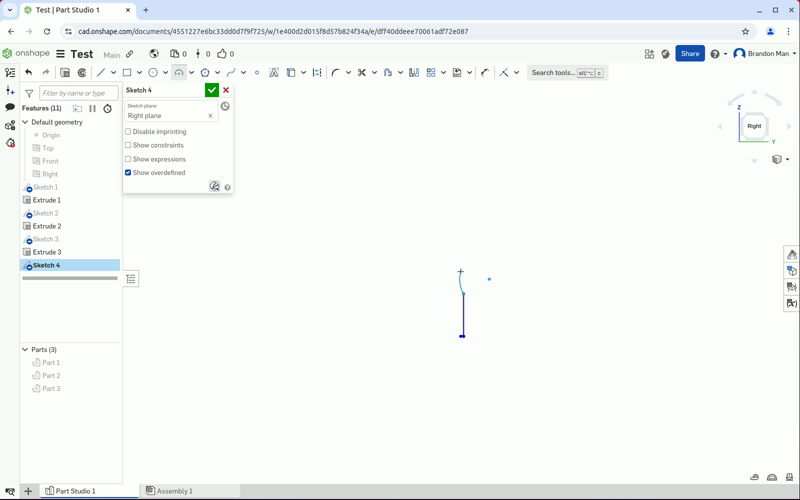
scroll(6)
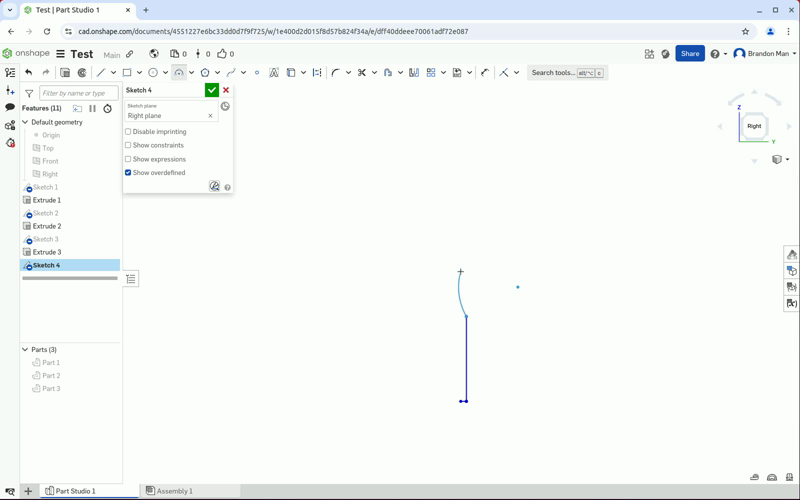
click(460, 271)
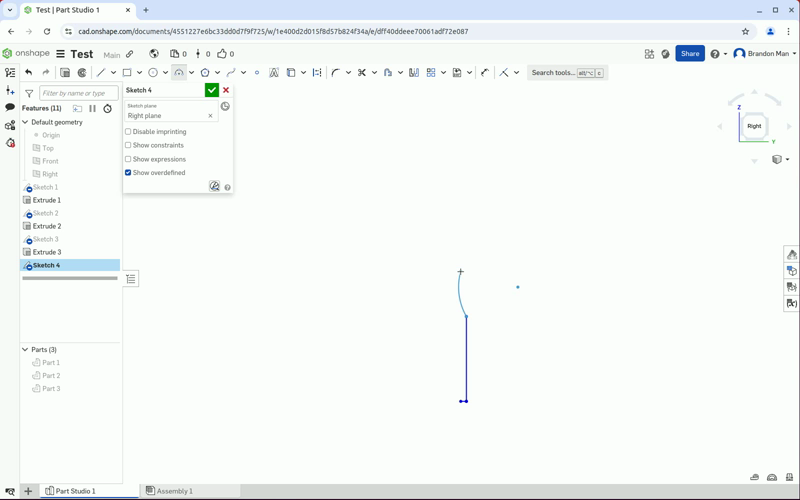
scroll(-6)
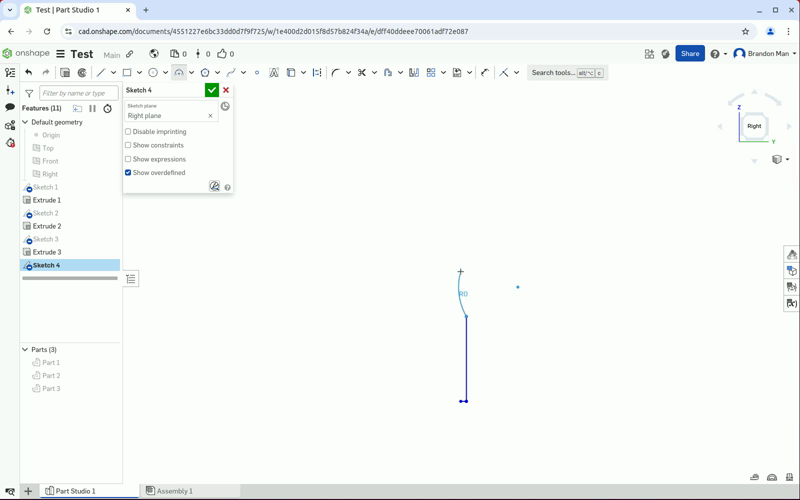
scroll(-6)
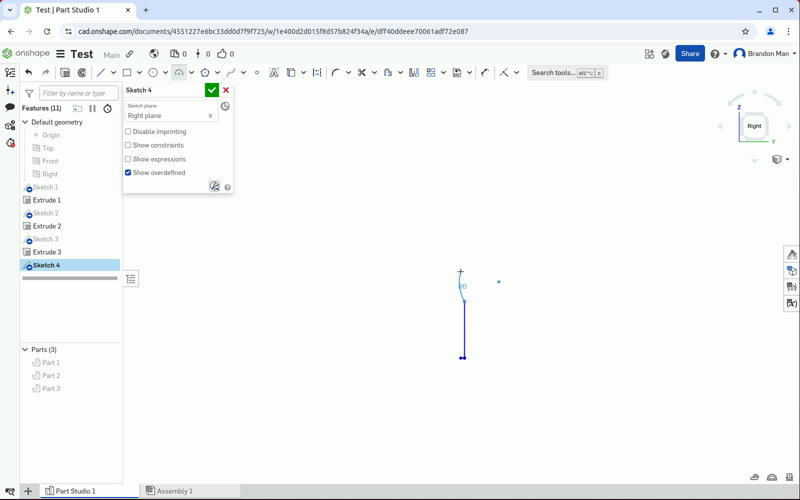
scroll(-6)
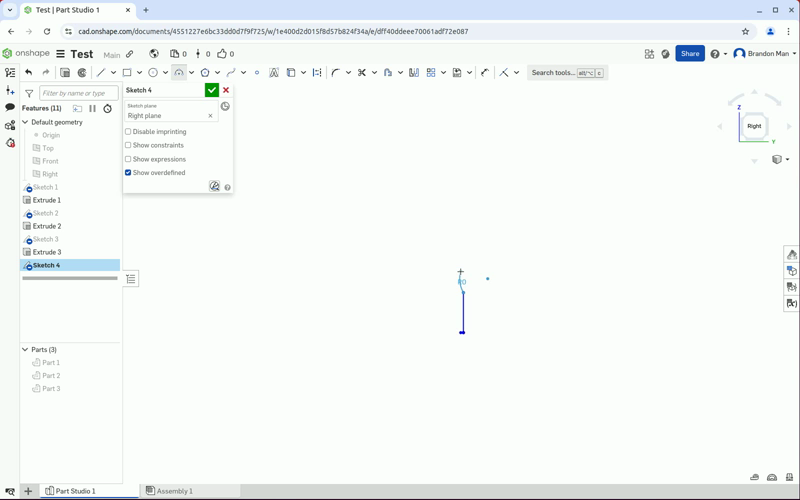
scroll(-6)
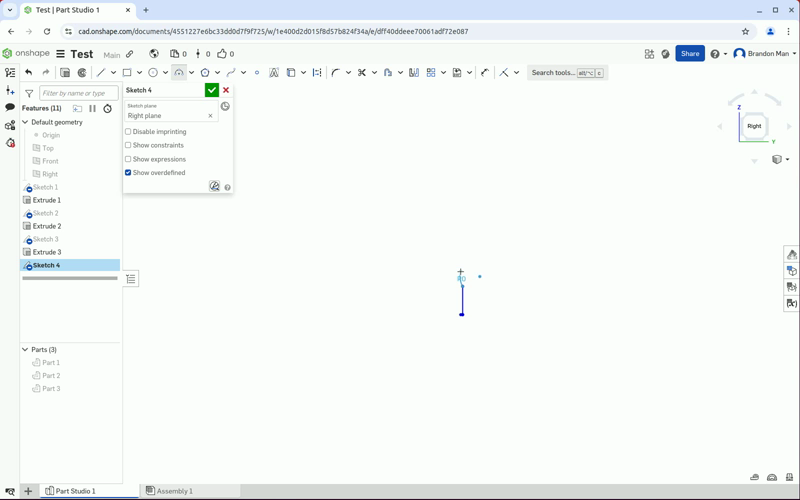
scroll(-6)
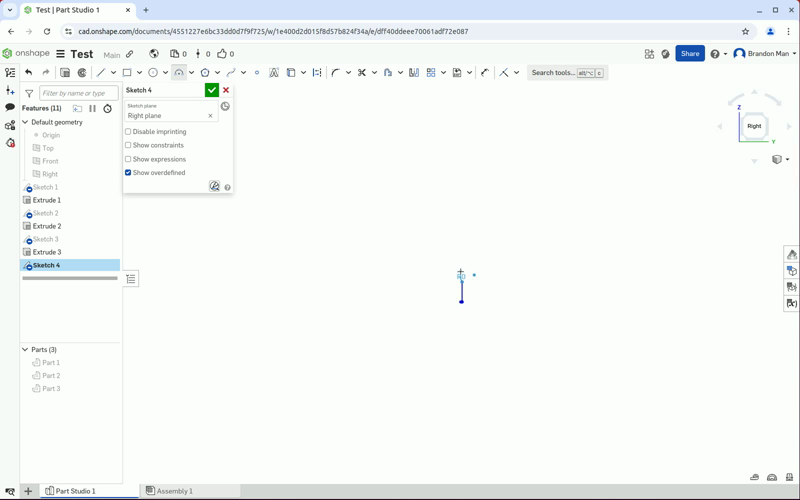
scroll(-6)
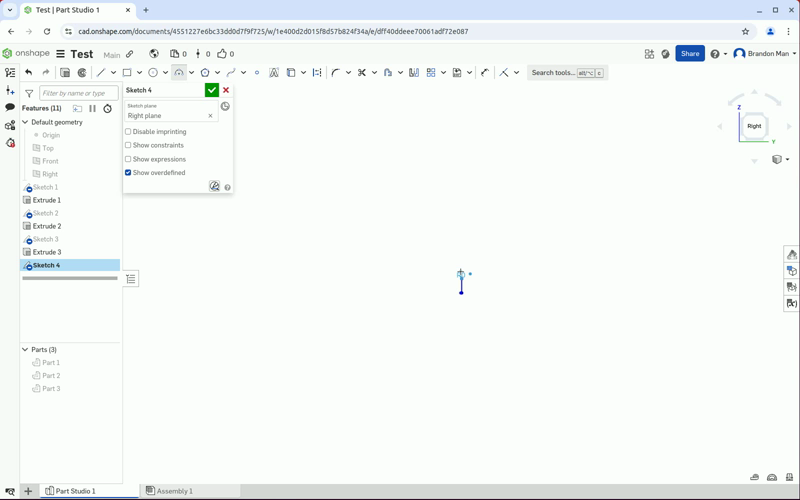
scroll(-6)
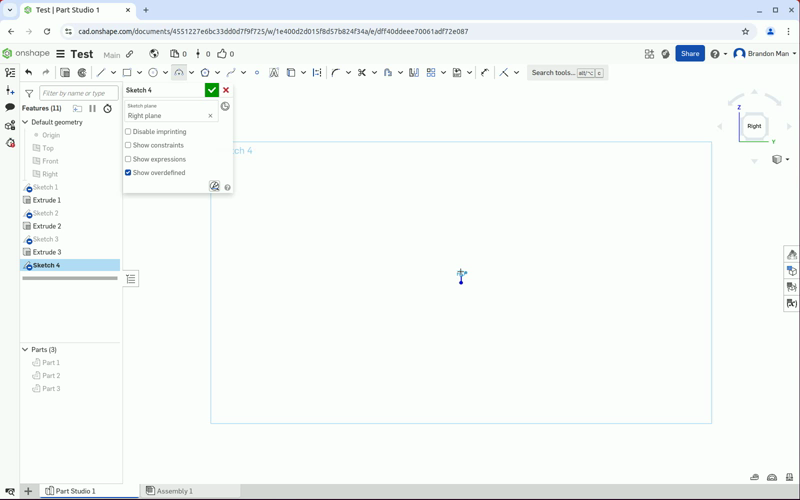
mouse_move(460, 273)
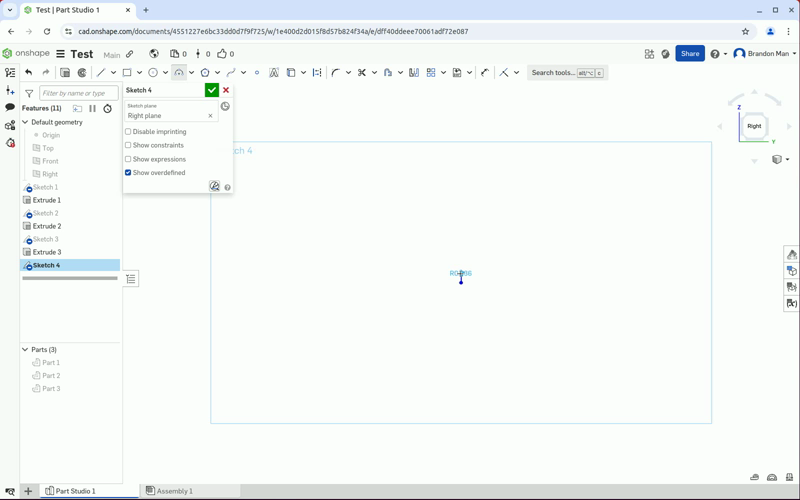
scroll(6)
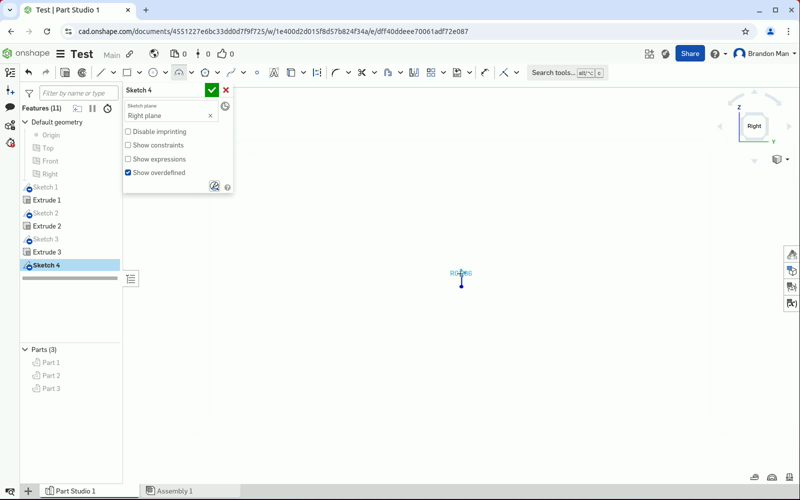
scroll(6)
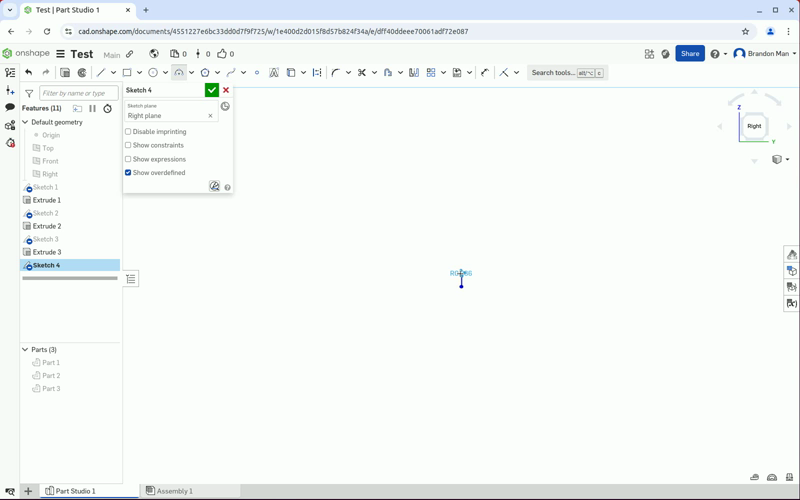
scroll(6)
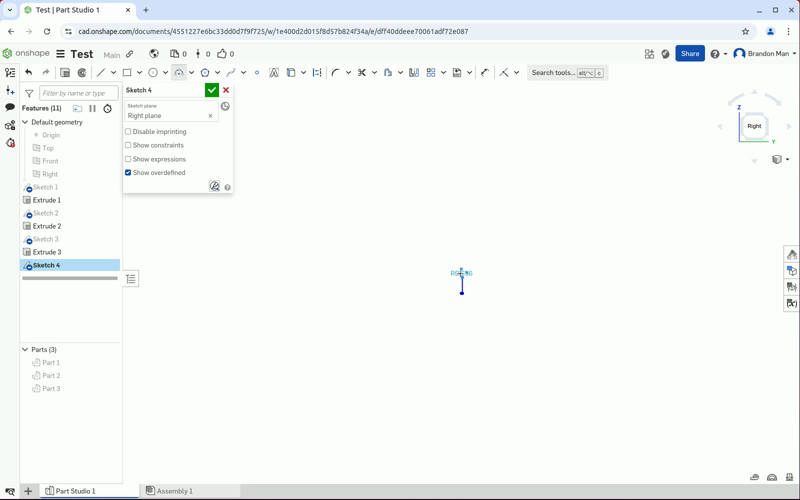
scroll(6)
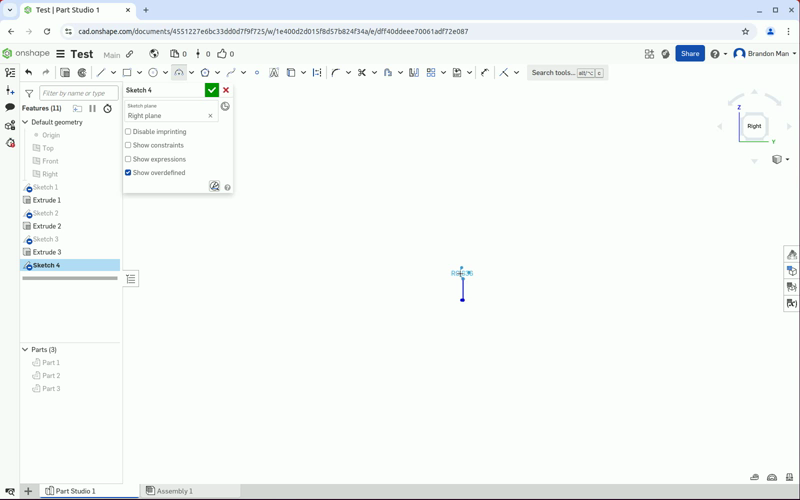
scroll(6)
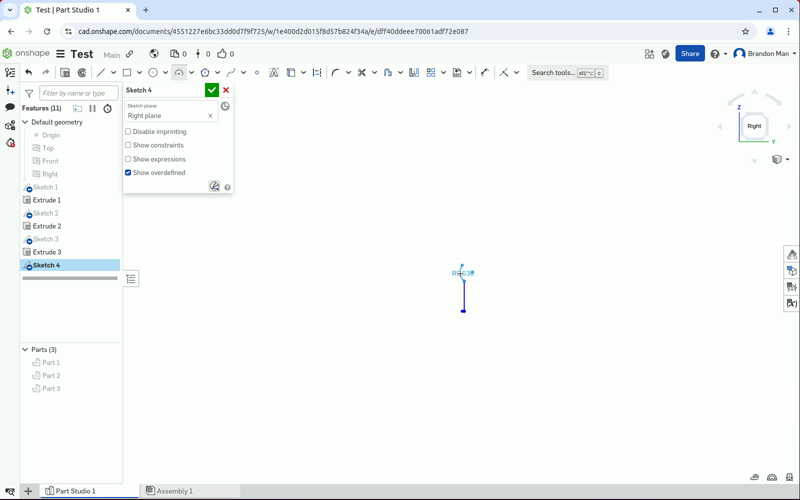
scroll(6)
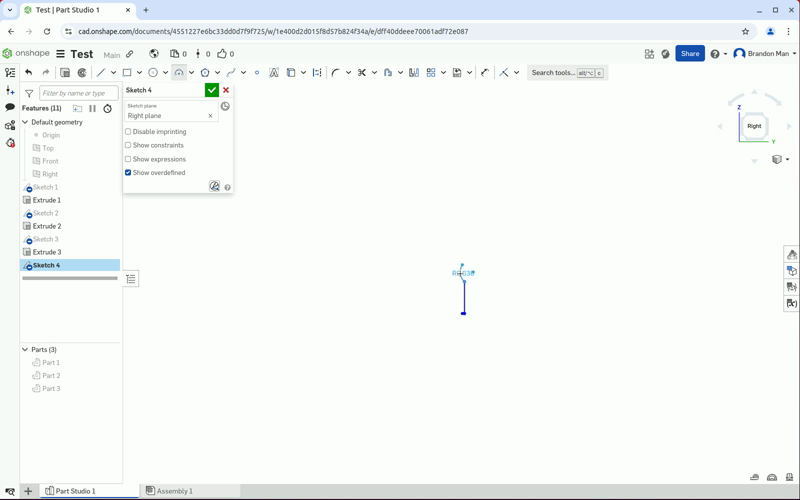
scroll(6)
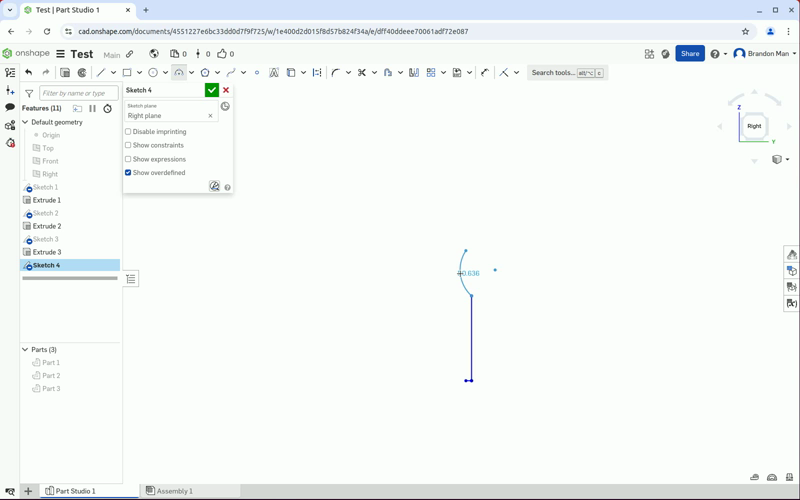
click(460, 273)
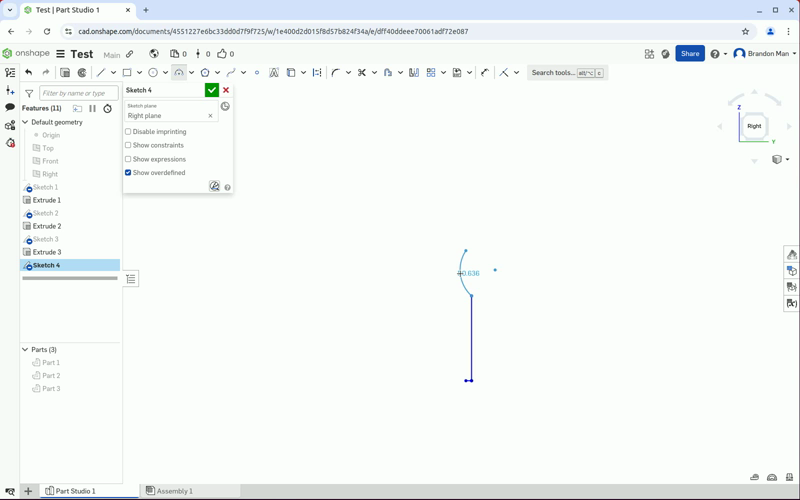
scroll(-6)
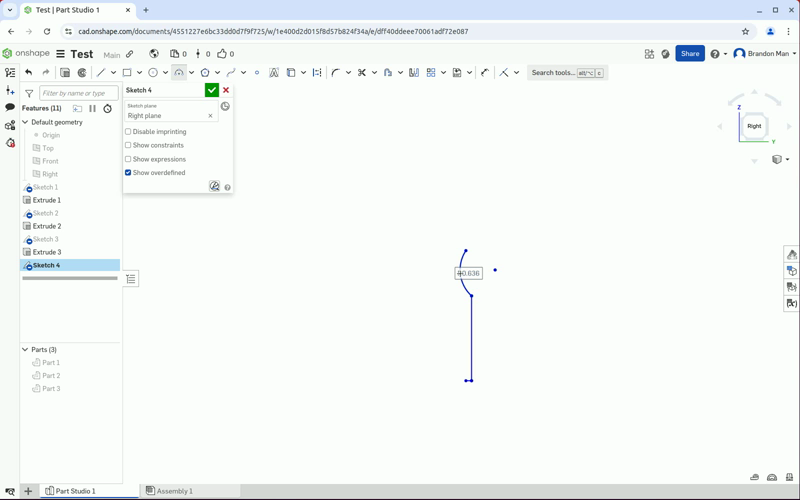
scroll(-6)
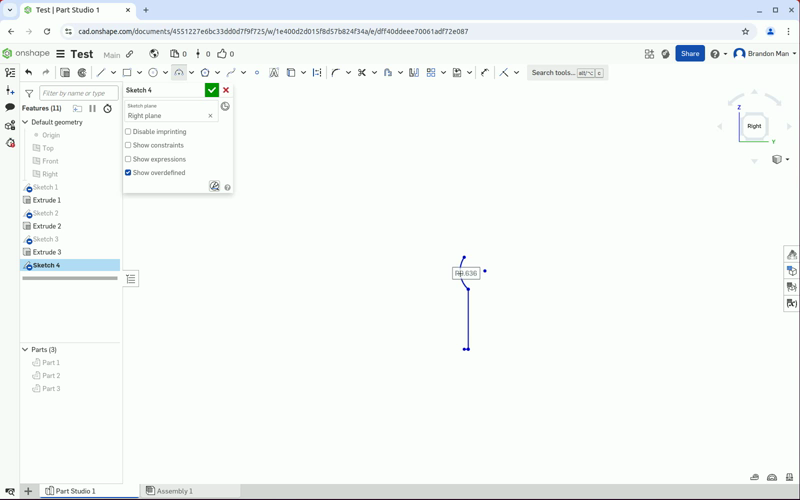
scroll(-6)
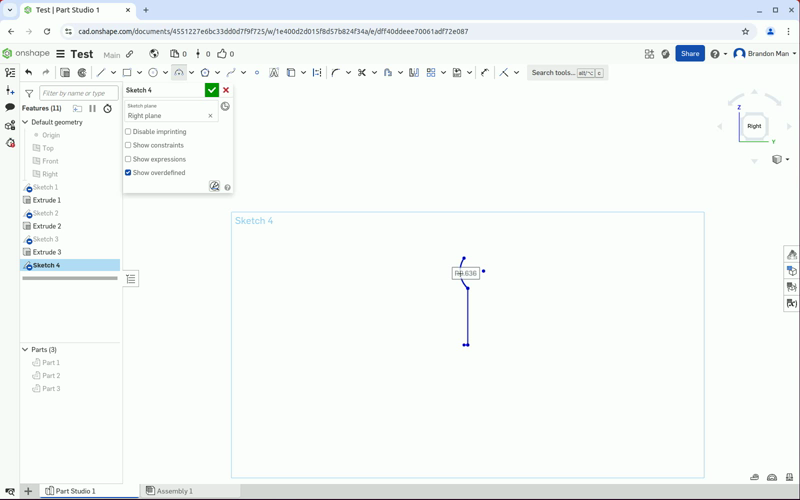
scroll(-6)
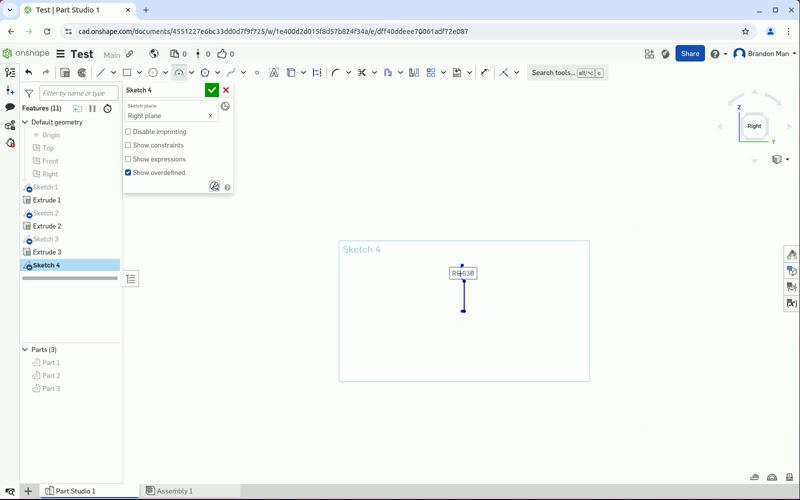
scroll(-6)
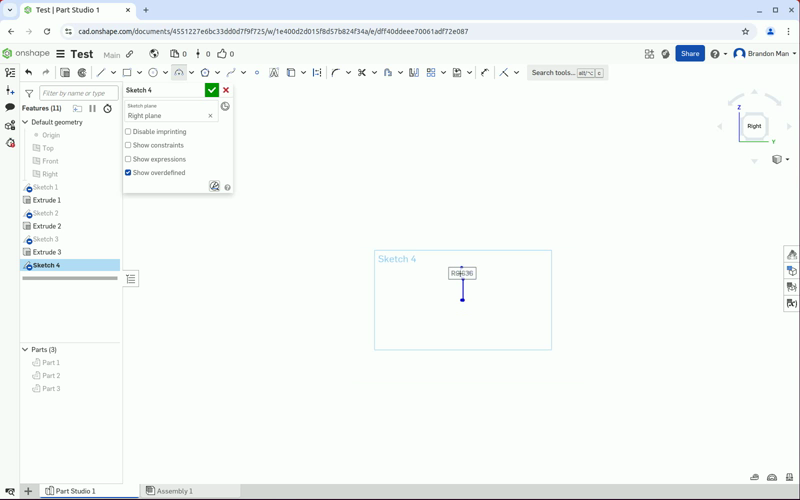
scroll(-6)
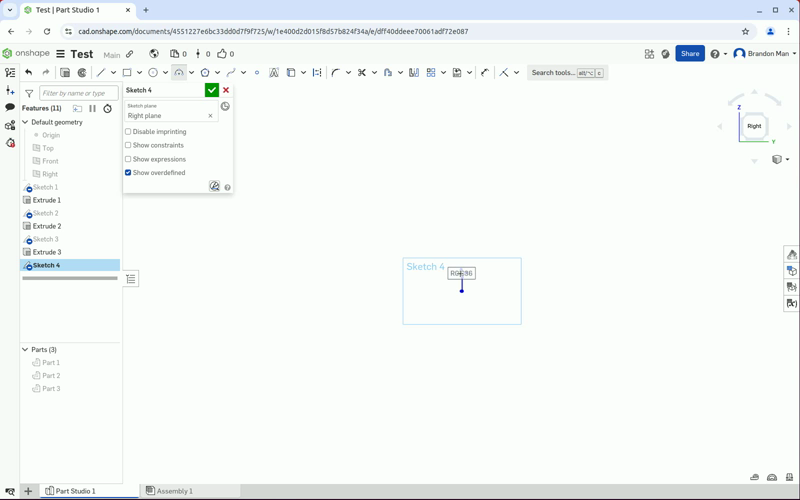
scroll(-6)
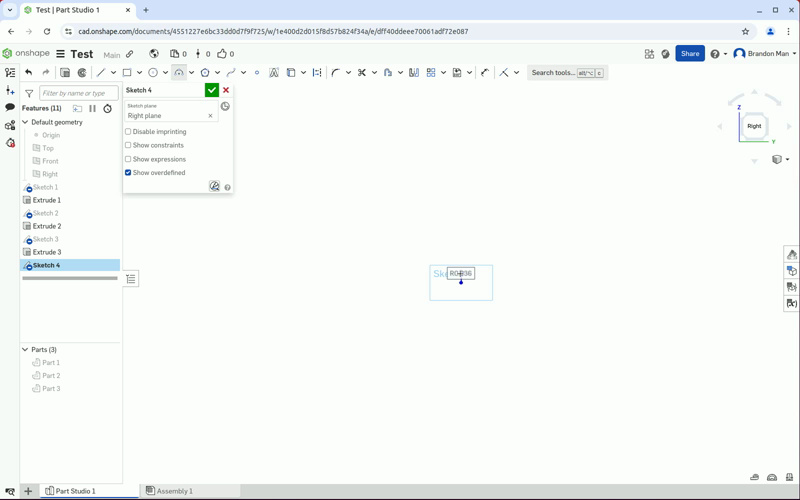
key_up(shift)
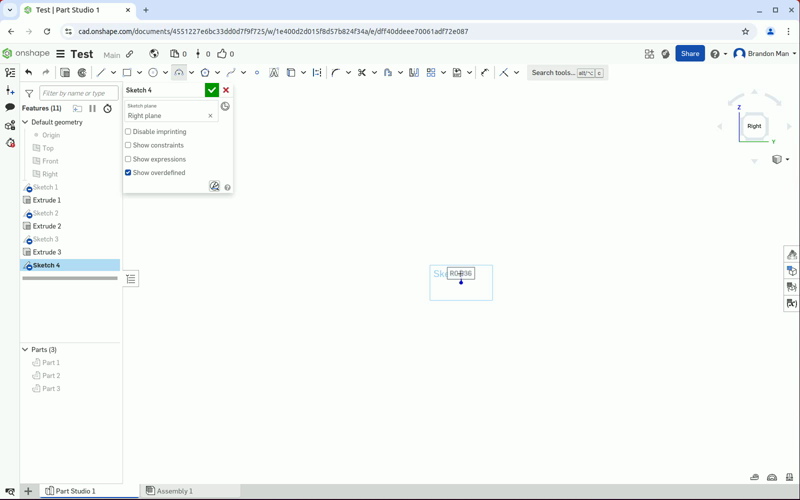
key(esc)
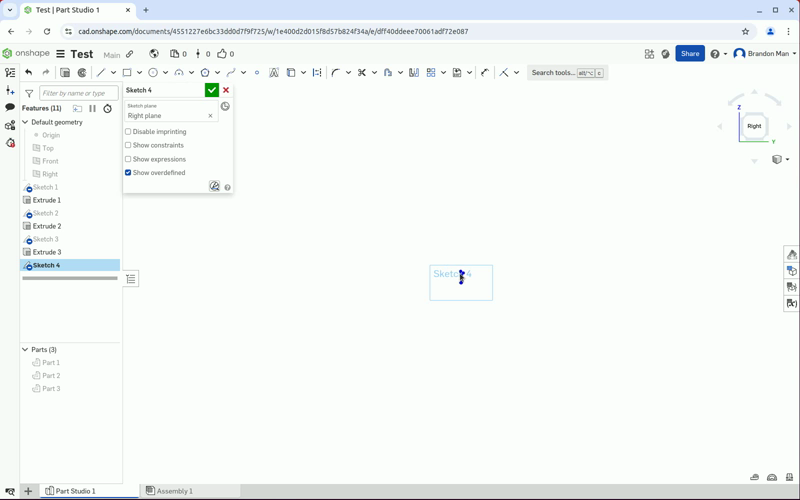
key(l)
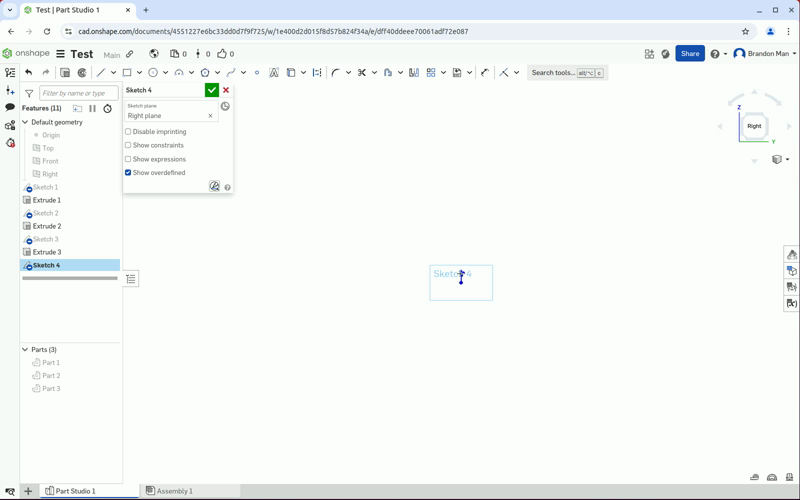
mouse_move(460, 271)
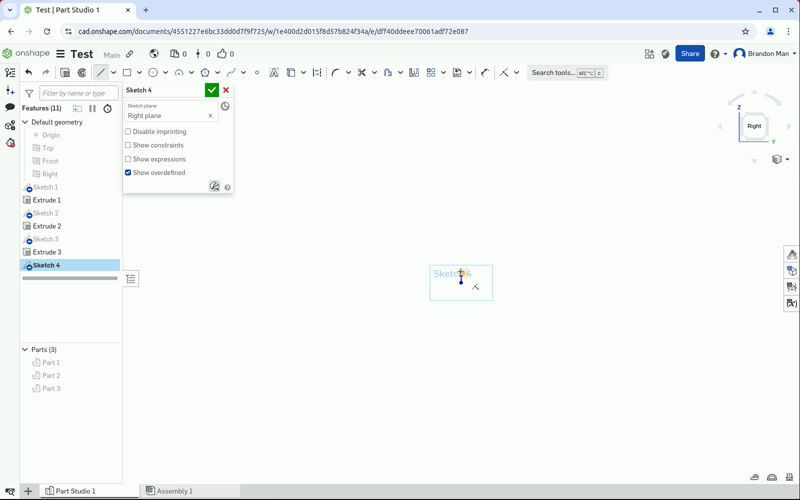
scroll(6)
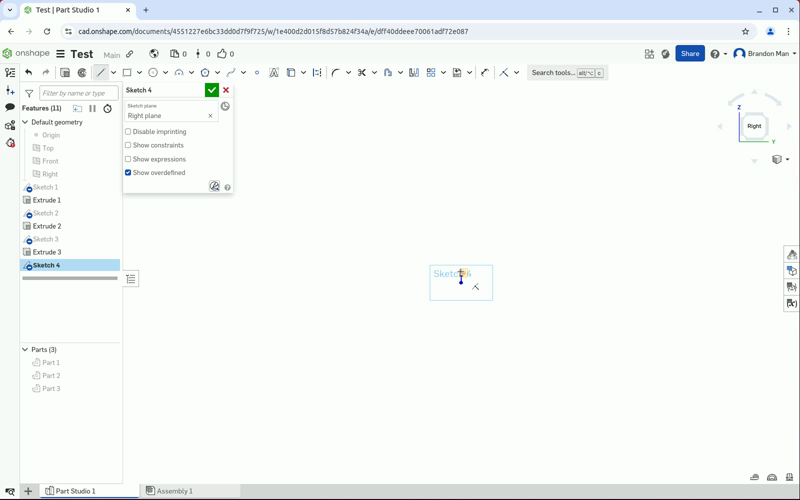
scroll(6)
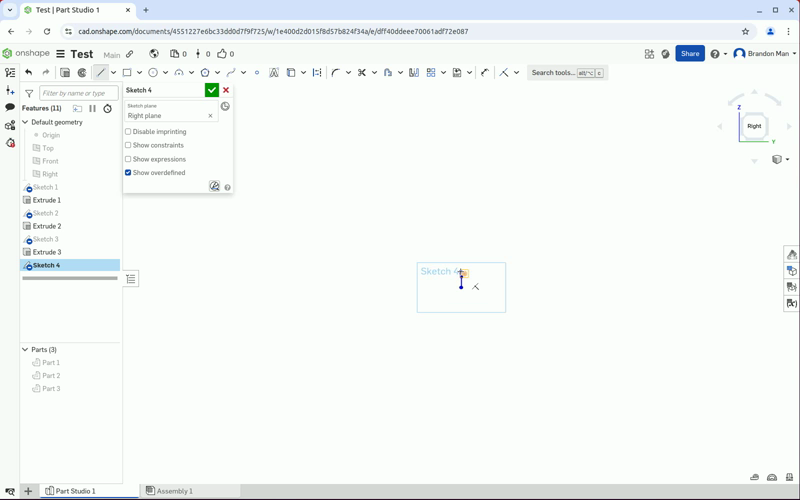
scroll(6)
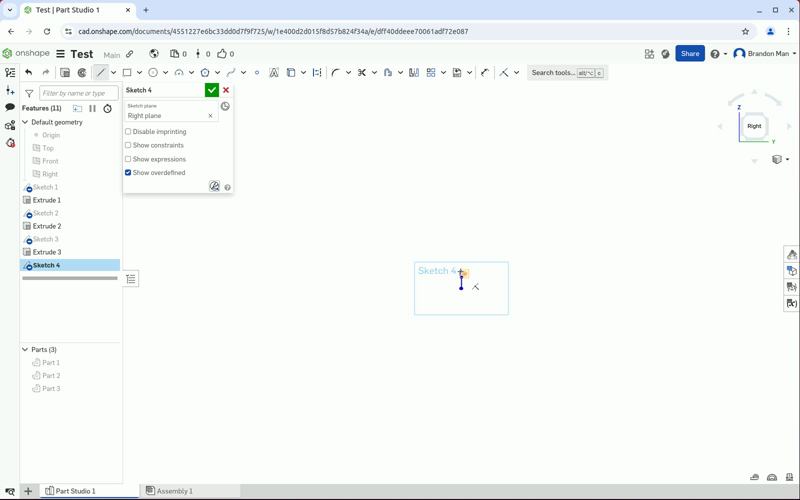
scroll(6)
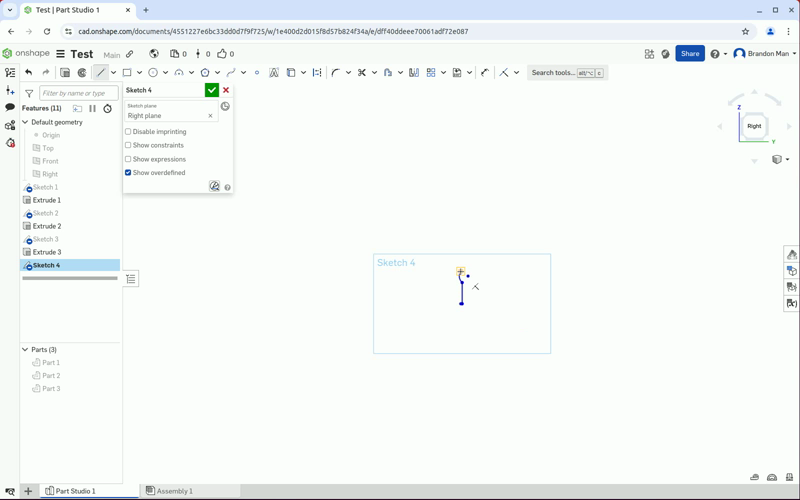
scroll(6)
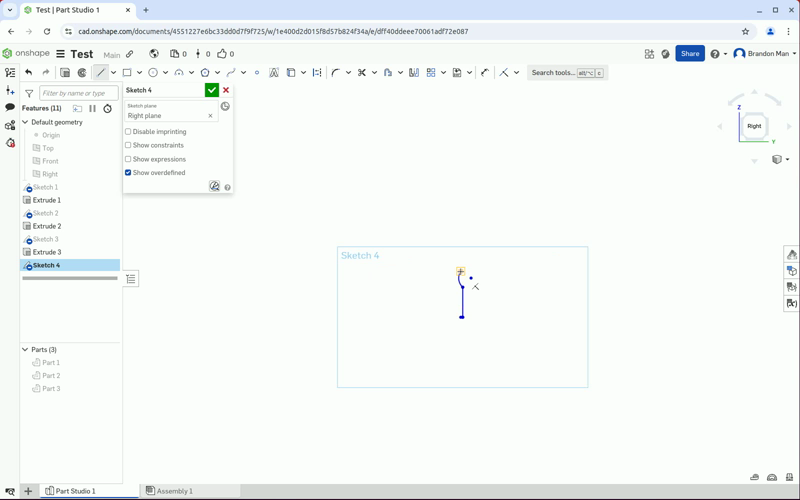
scroll(6)
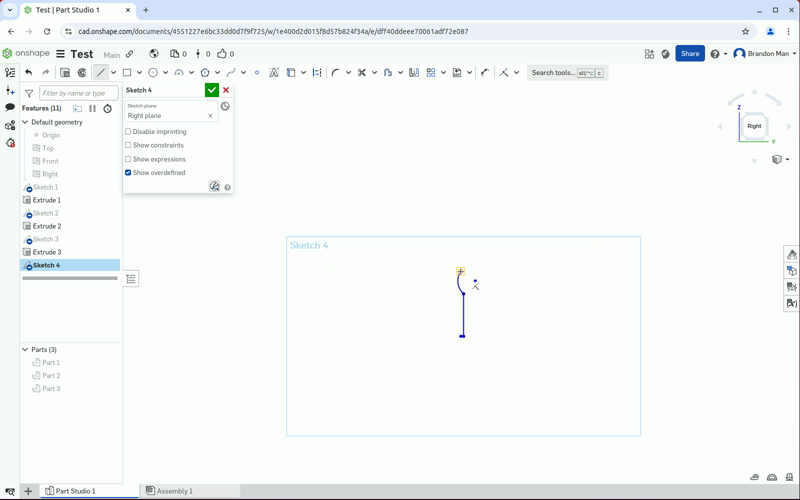
scroll(6)
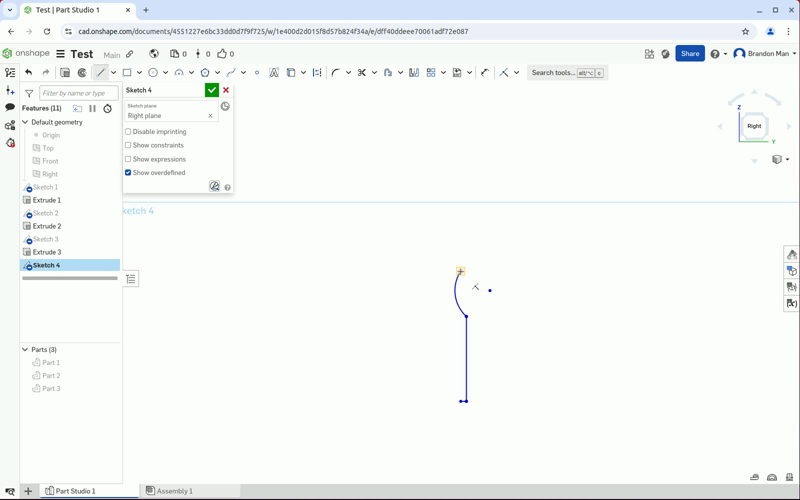
click(460, 271)
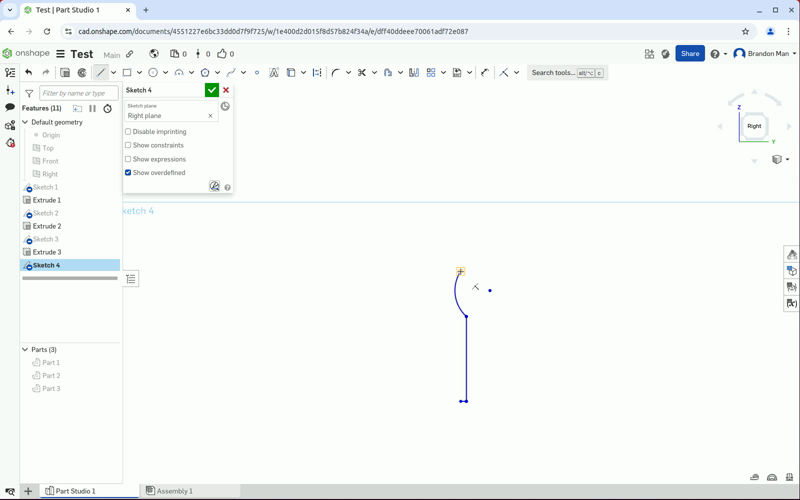
scroll(-6)
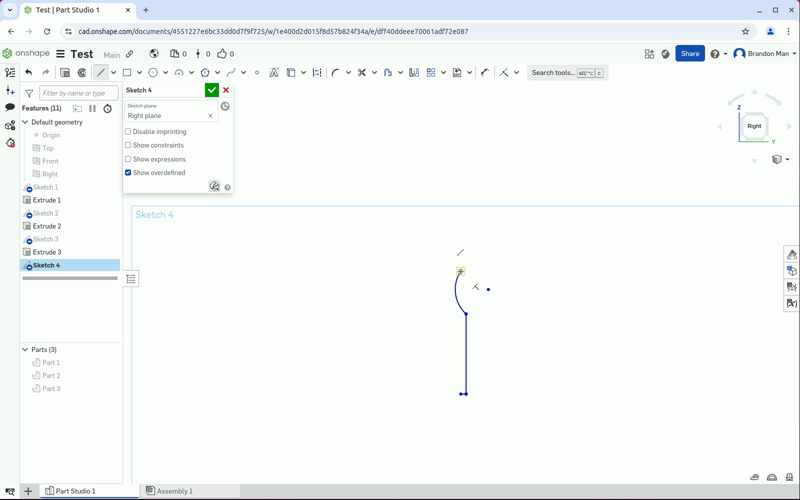
scroll(-6)
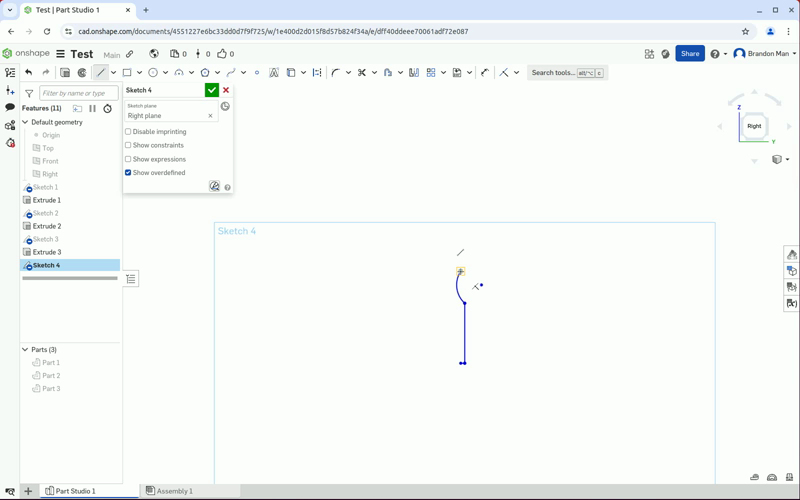
scroll(-6)
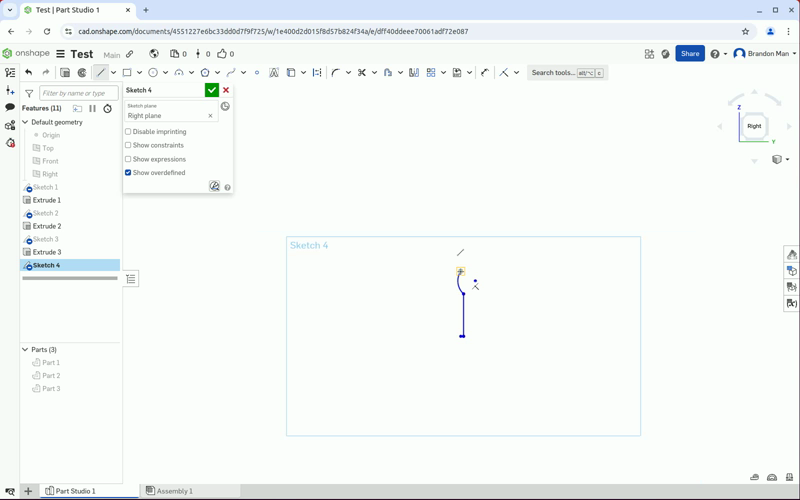
scroll(-6)
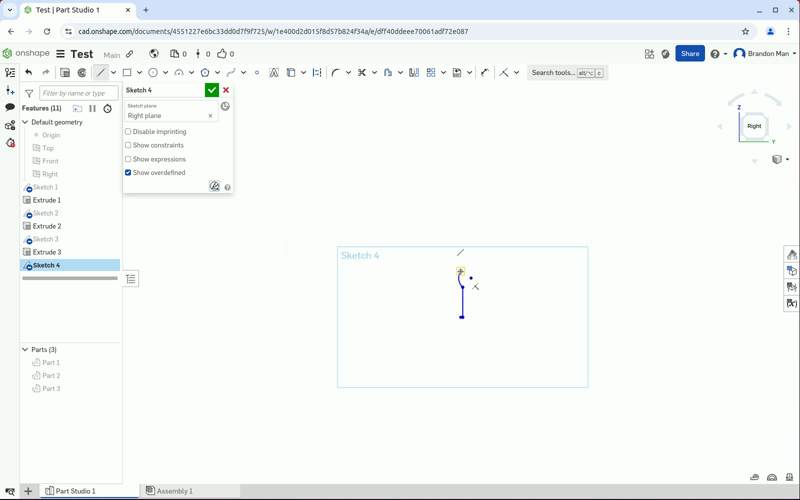
scroll(-6)
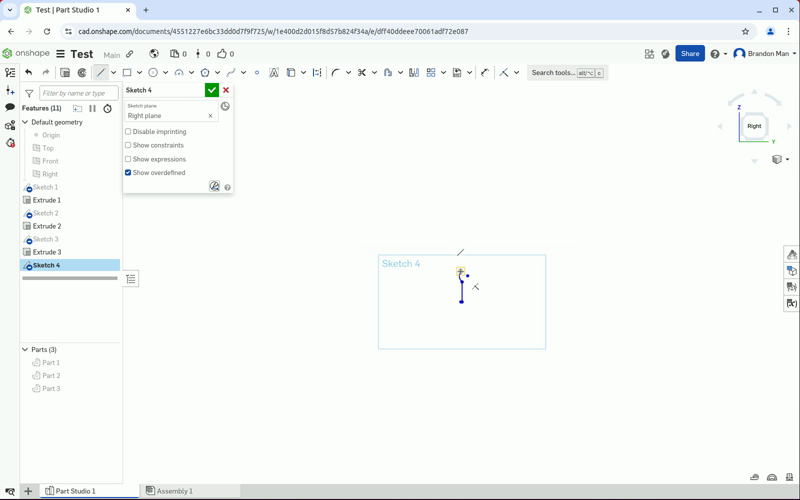
scroll(-6)
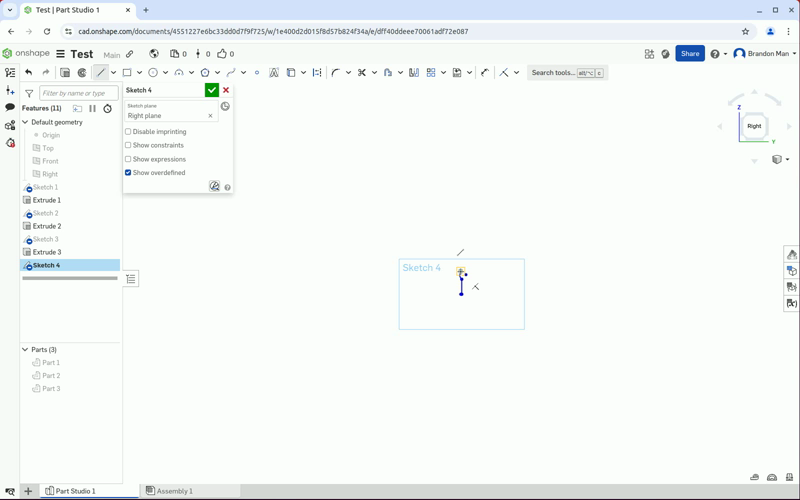
scroll(-6)
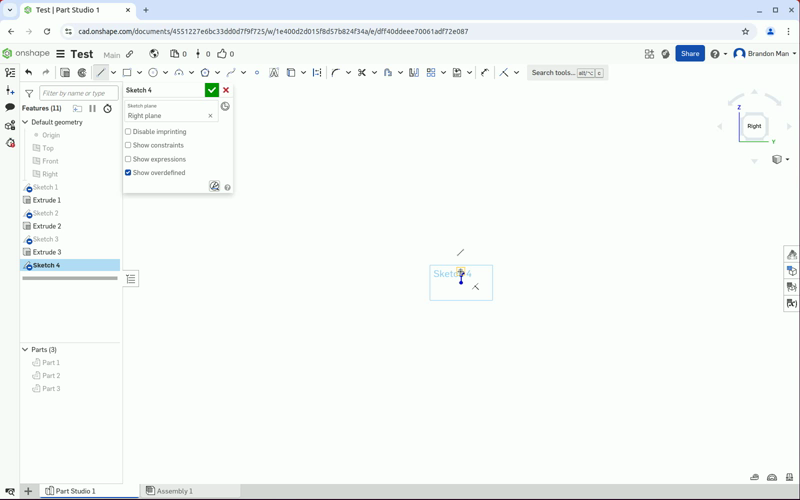
key_down(shift)
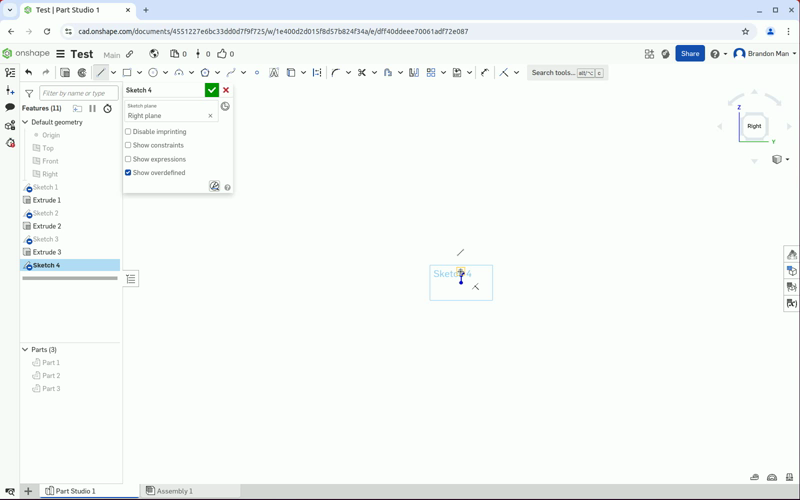
mouse_move(490, 271)
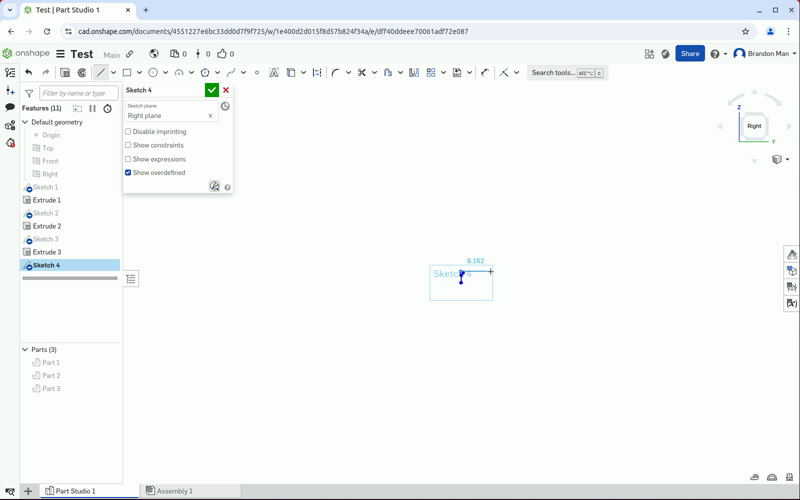
mouse_move(460, 282)
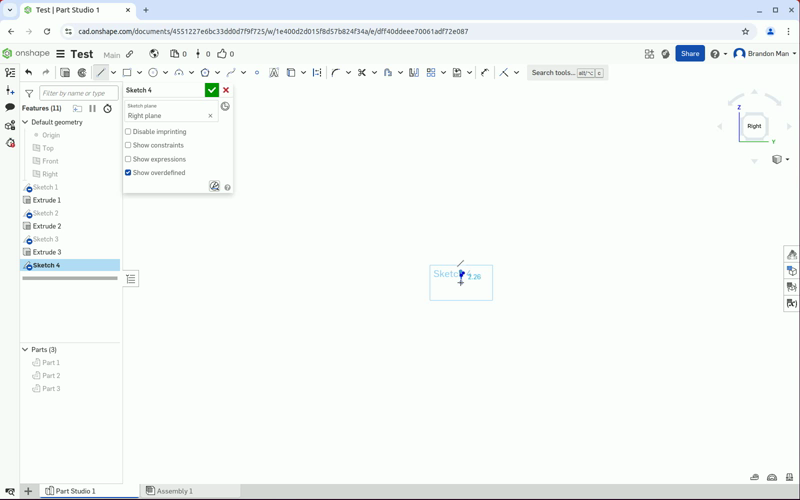
scroll(6)
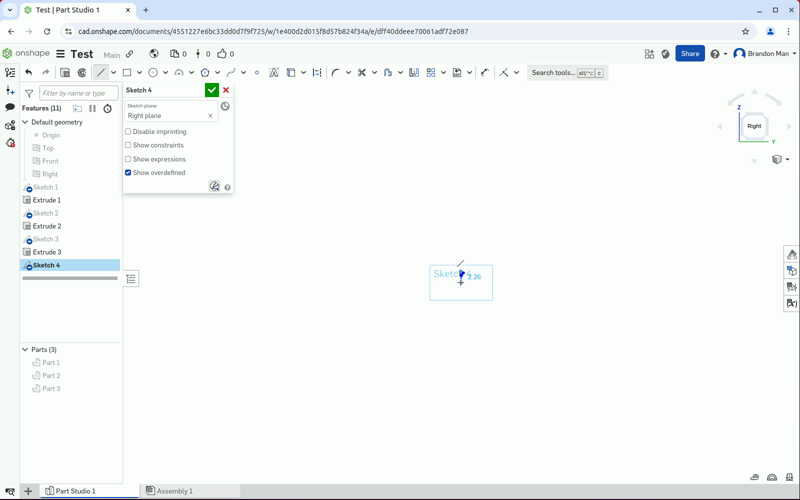
scroll(6)
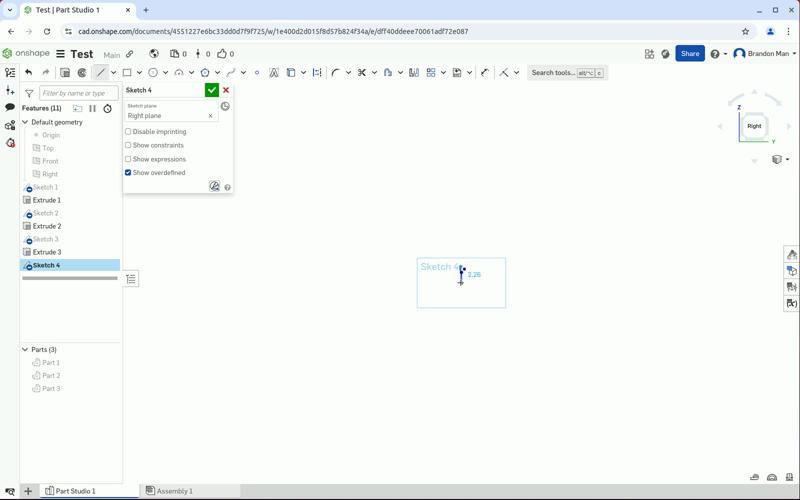
scroll(6)
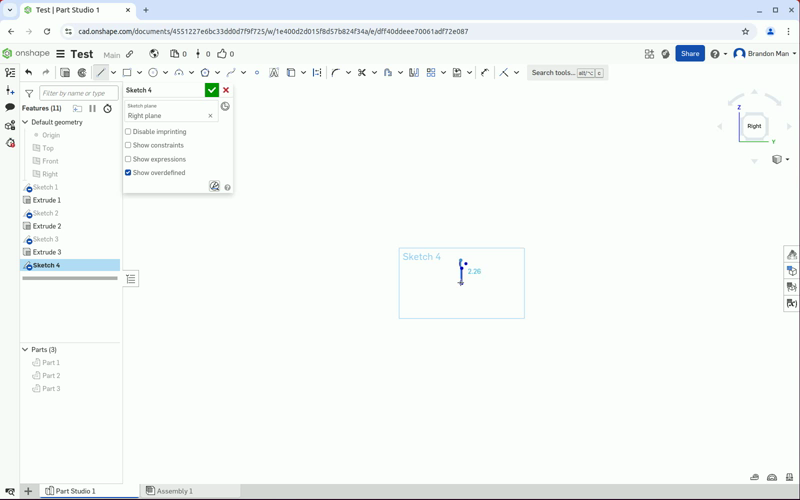
scroll(6)
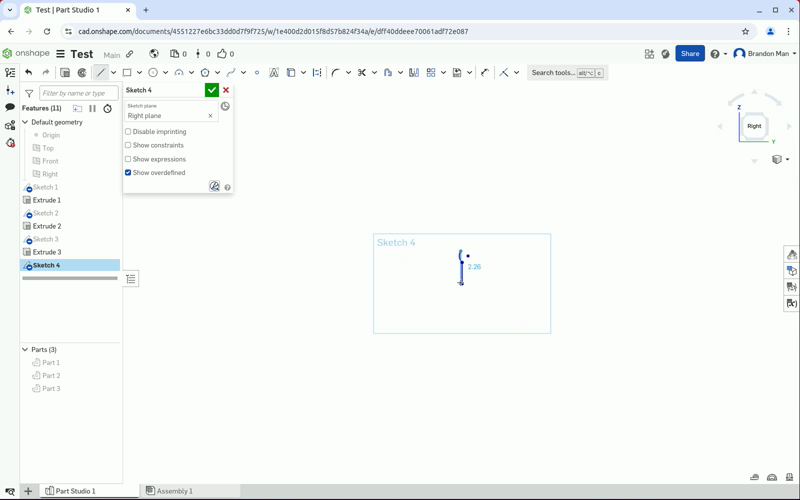
scroll(6)
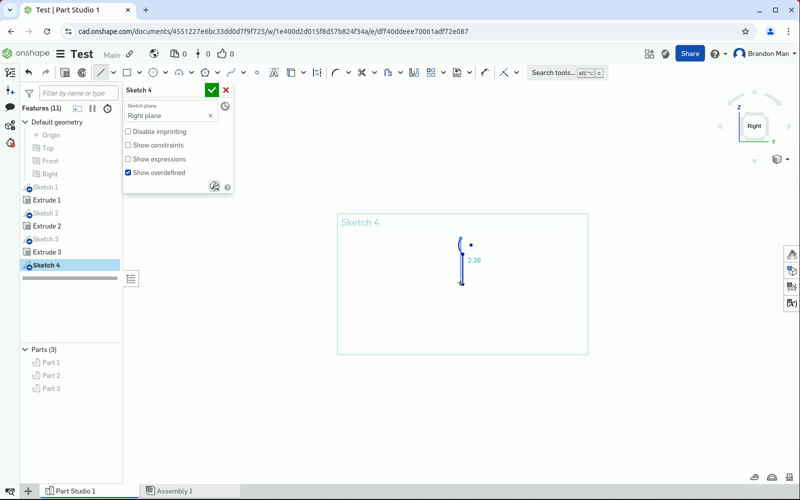
scroll(6)
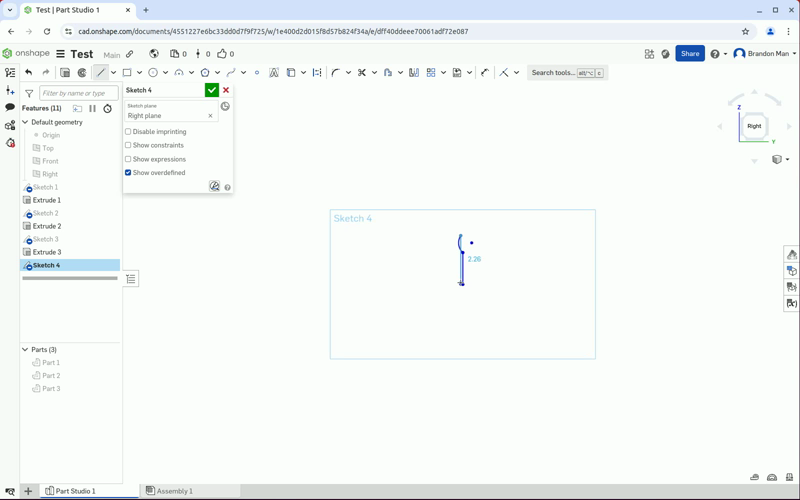
scroll(6)
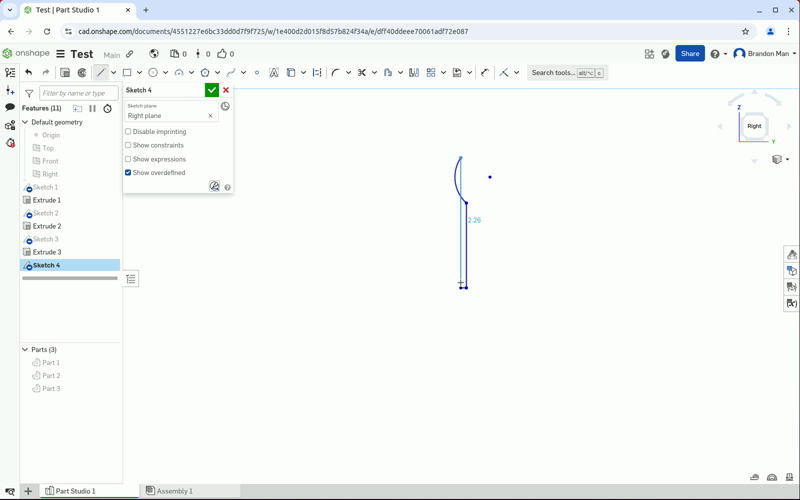
click(460, 282)
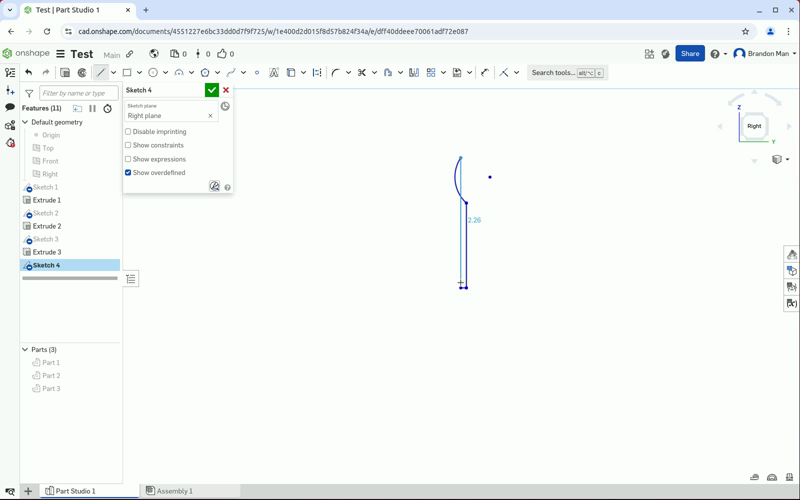
scroll(-6)
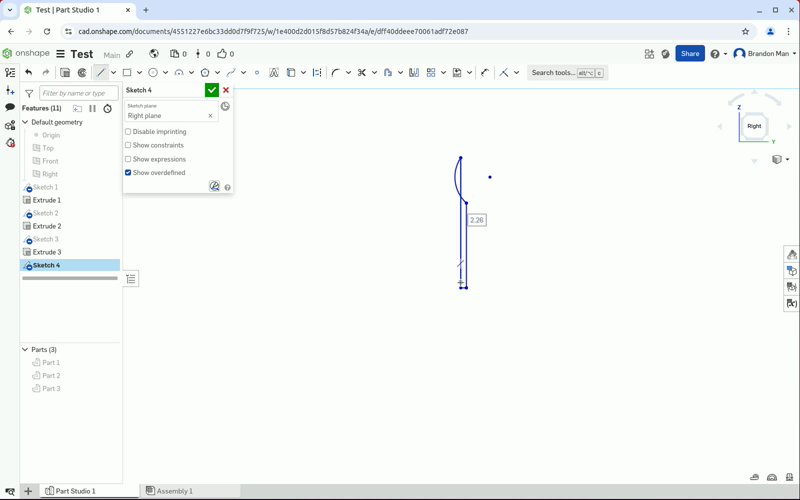
scroll(-6)
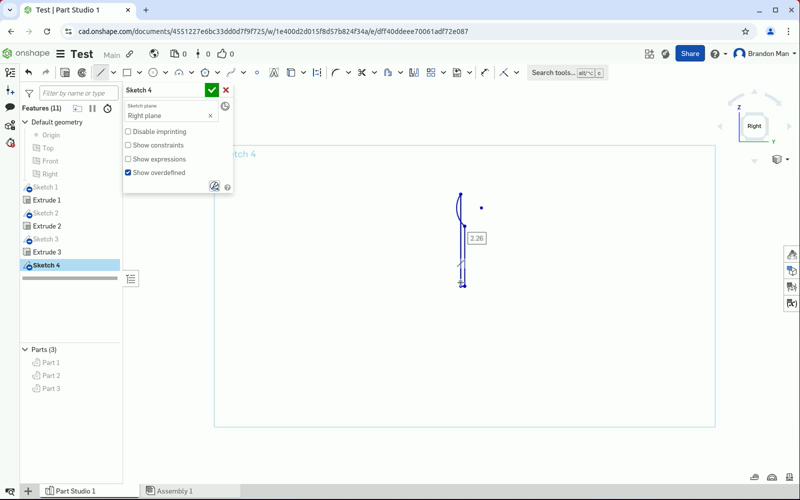
scroll(-6)
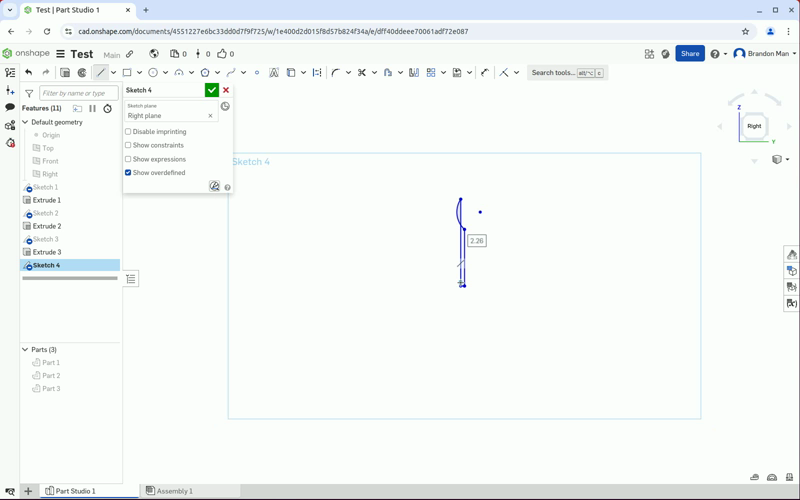
scroll(-6)
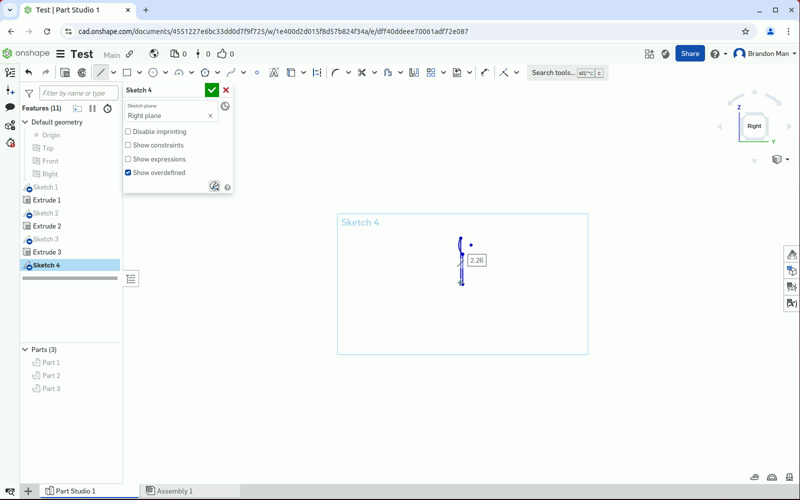
scroll(-6)
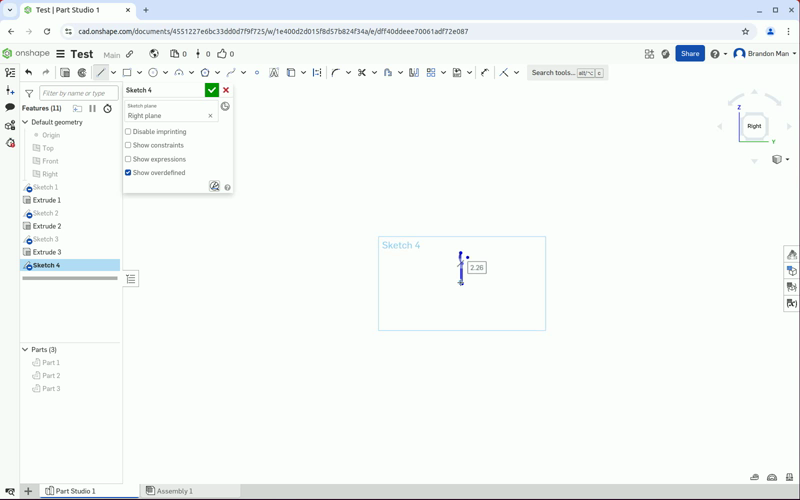
scroll(-6)
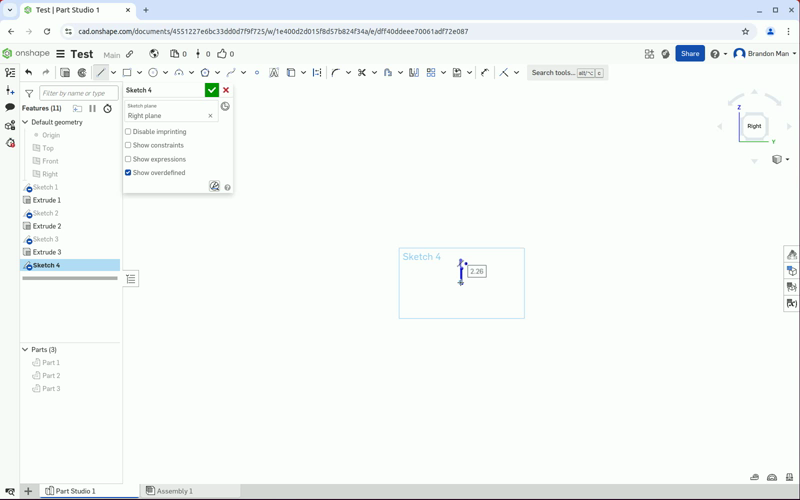
scroll(-6)
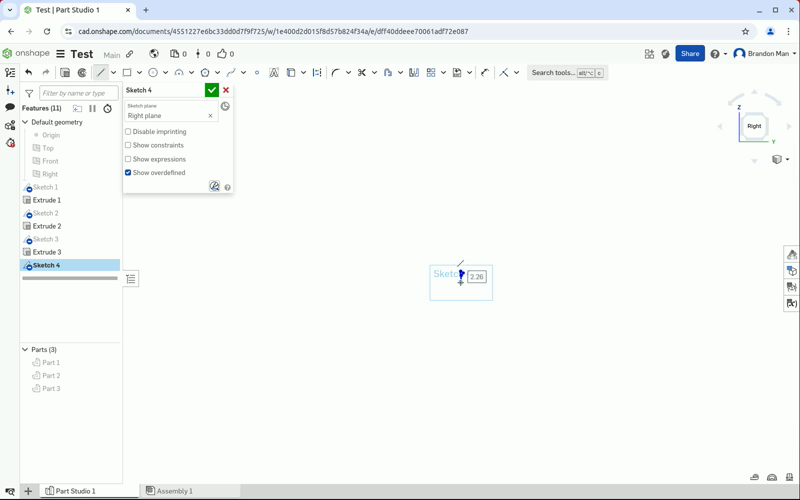
key_up(shift)
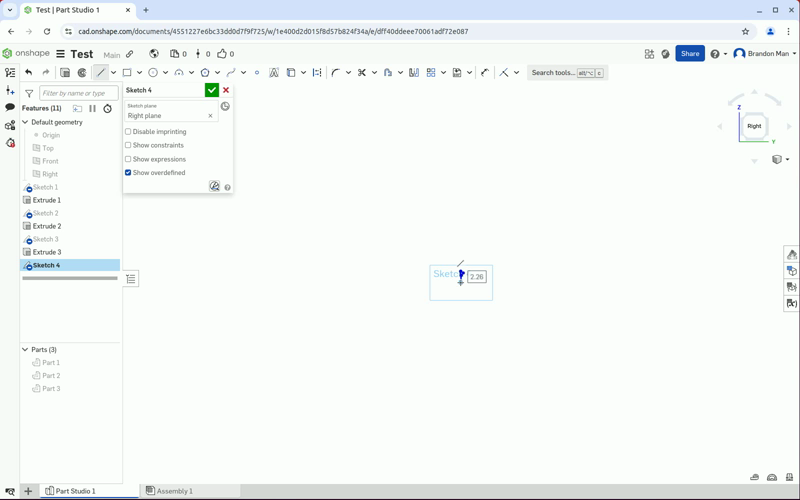
mouse_move(490, 282)
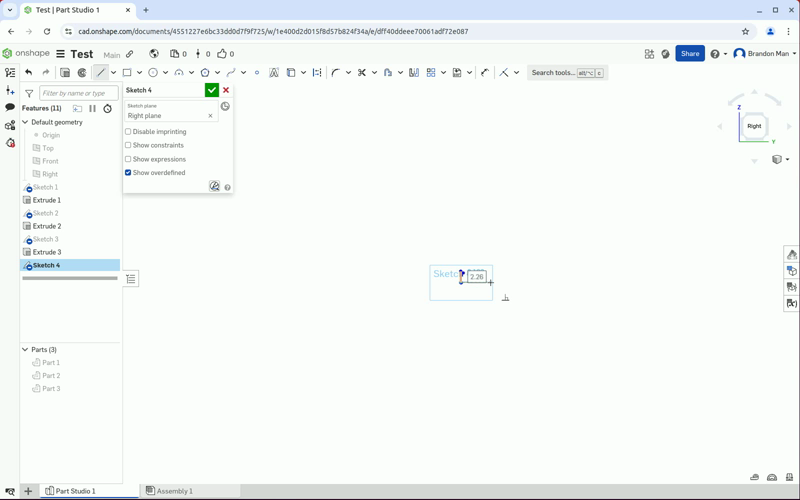
key_down(shift)
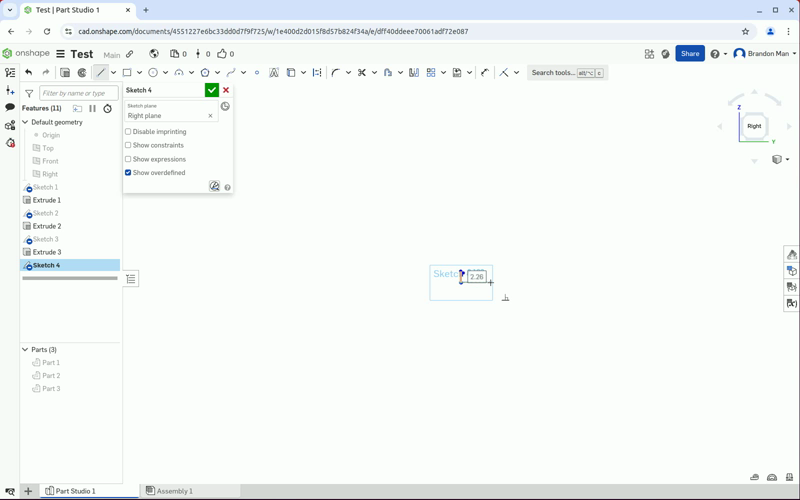
mouse_move(460, 282)
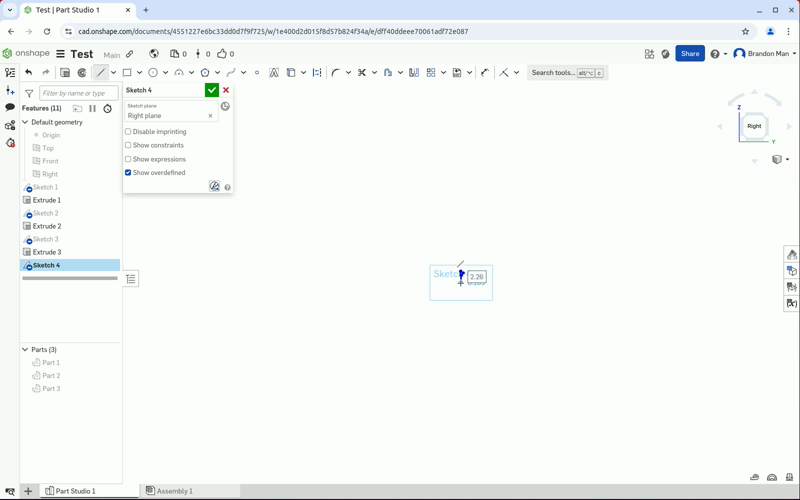
scroll(6)
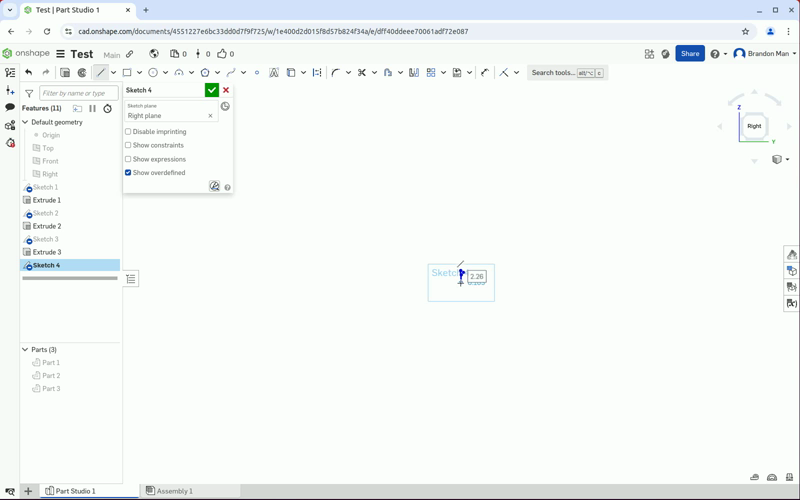
scroll(6)
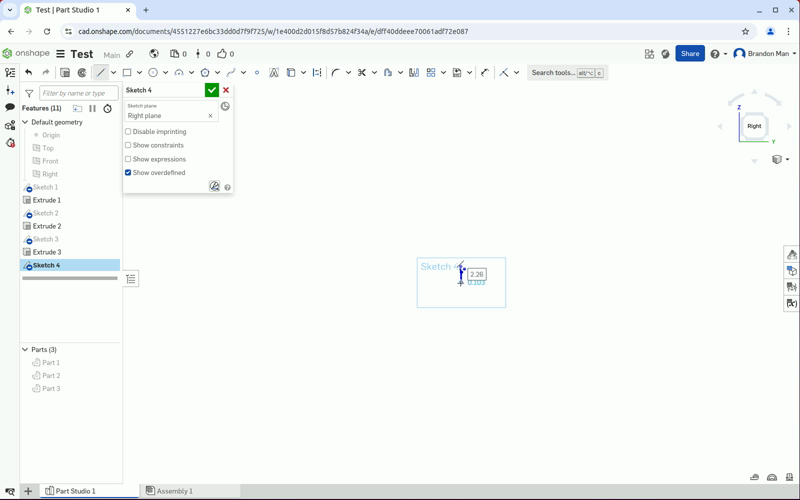
scroll(6)
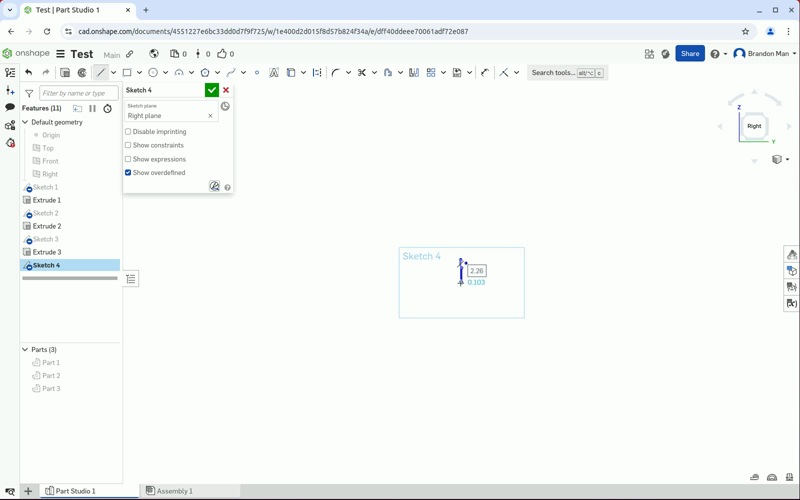
scroll(6)
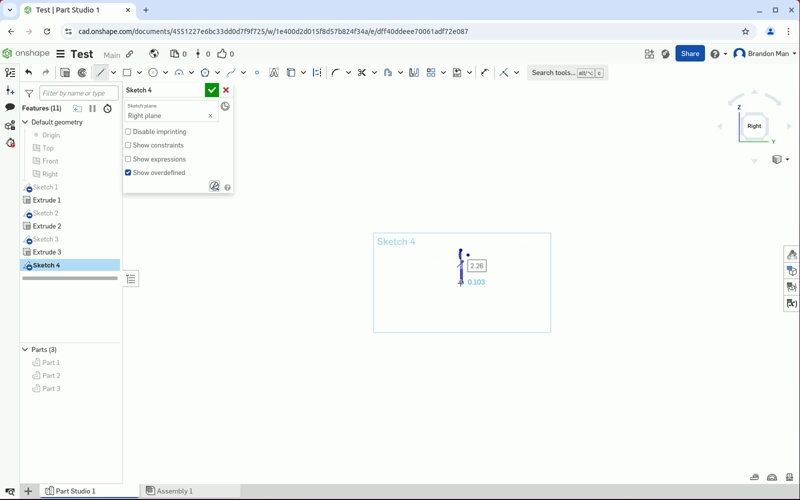
scroll(6)
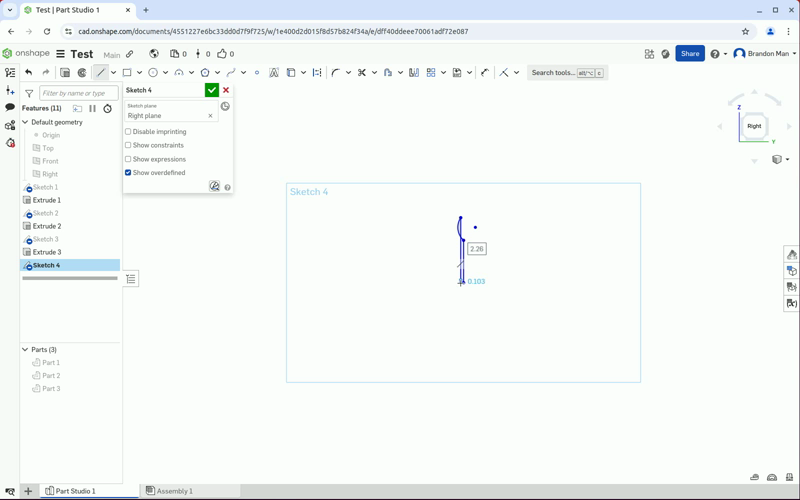
scroll(6)
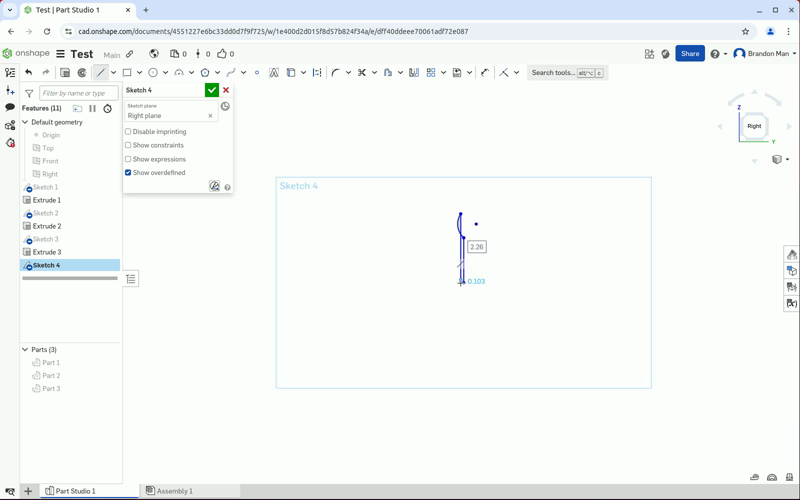
scroll(6)
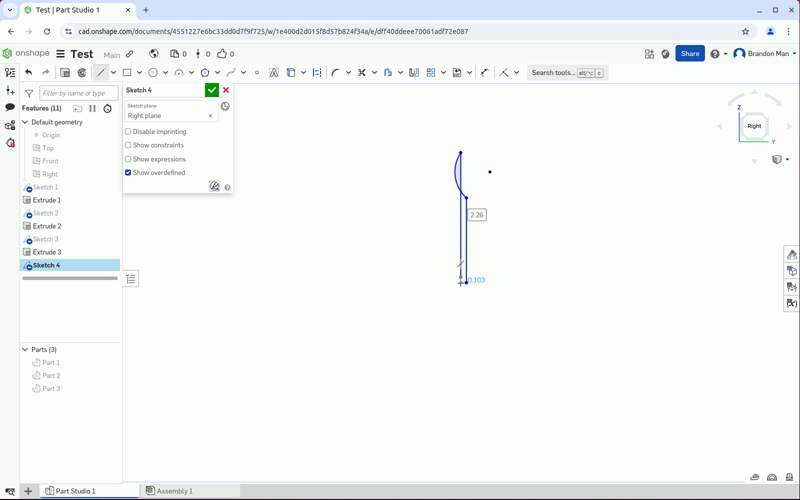
key_up(shift)
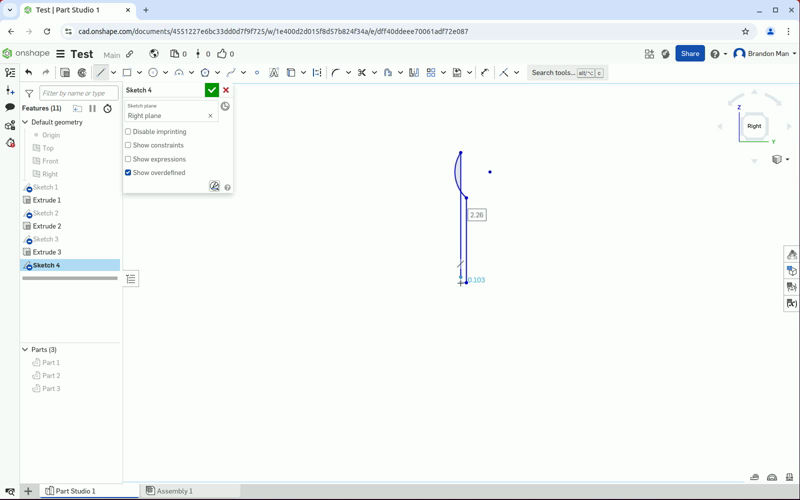
click(460, 282)
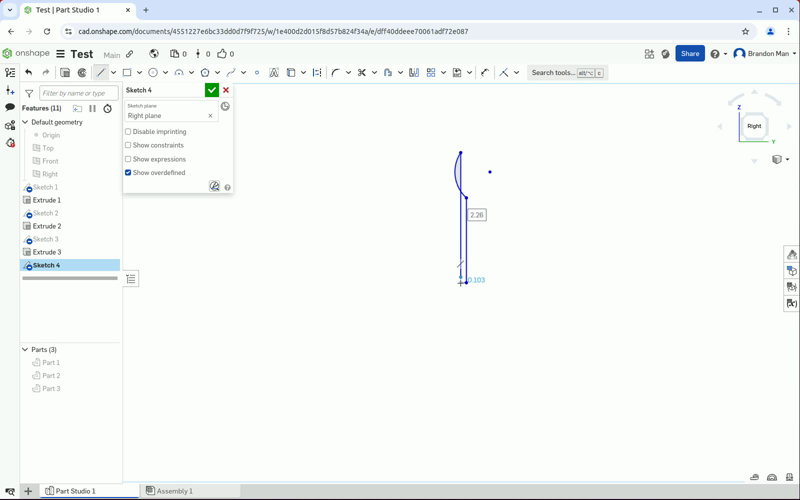
scroll(-6)
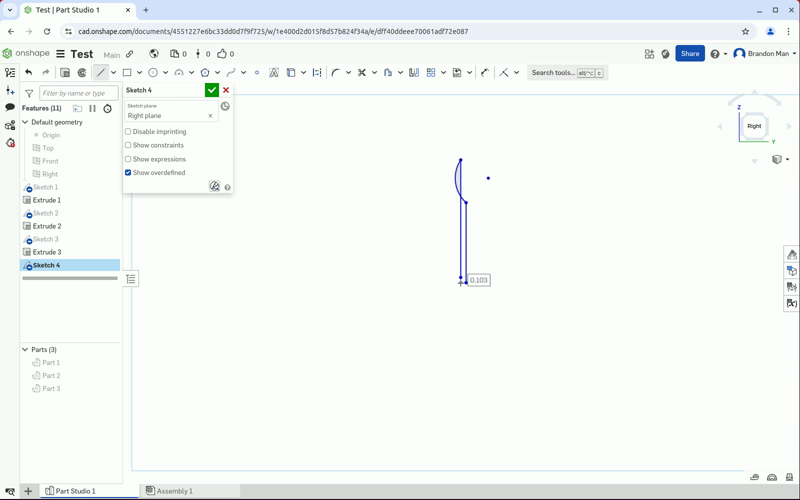
scroll(-6)
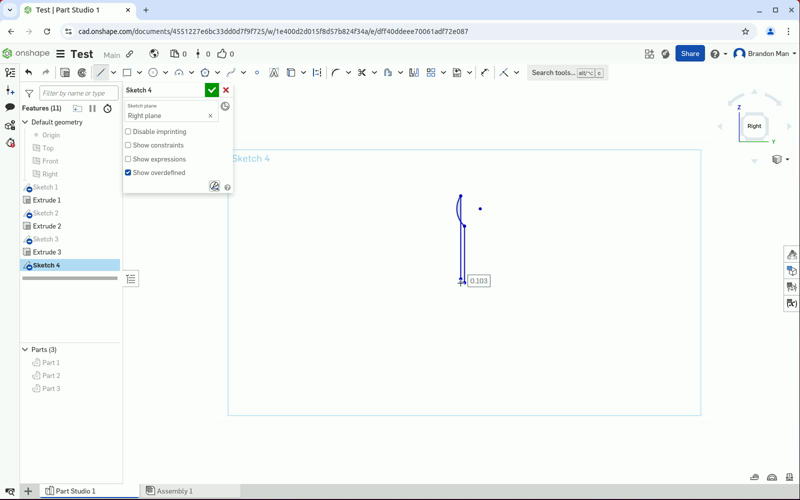
scroll(-6)
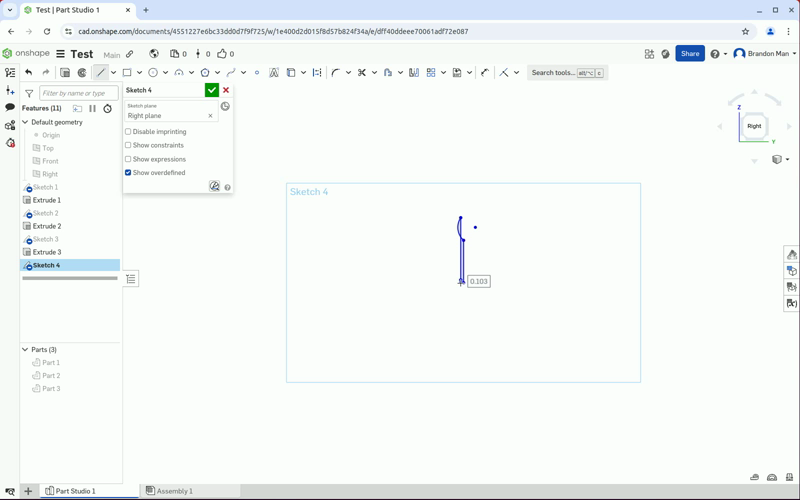
scroll(-6)
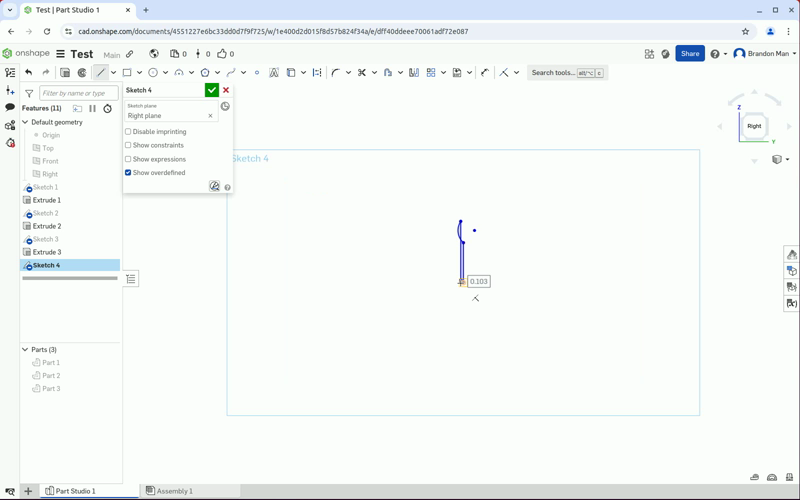
scroll(-6)
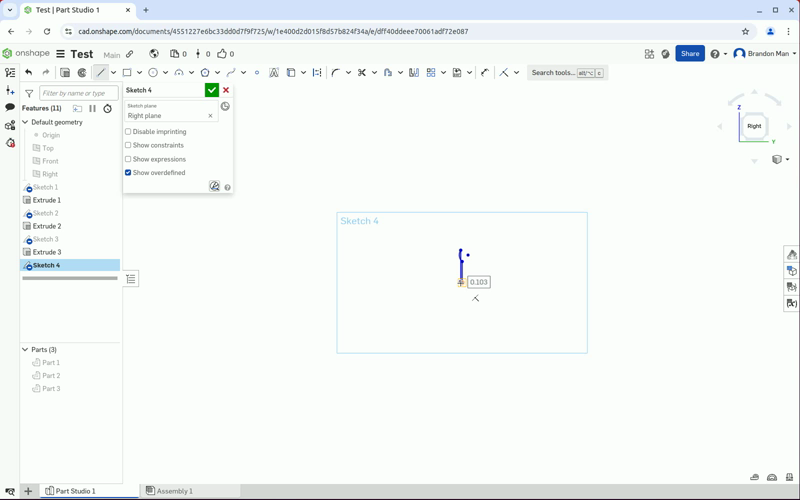
scroll(-6)
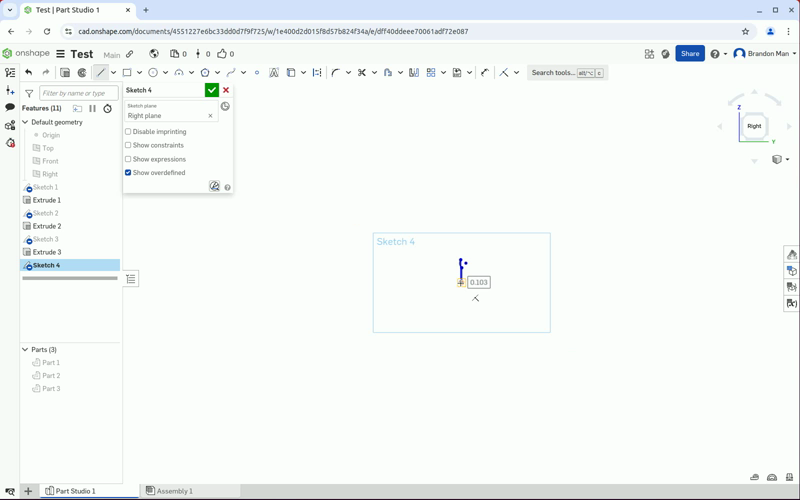
scroll(-6)
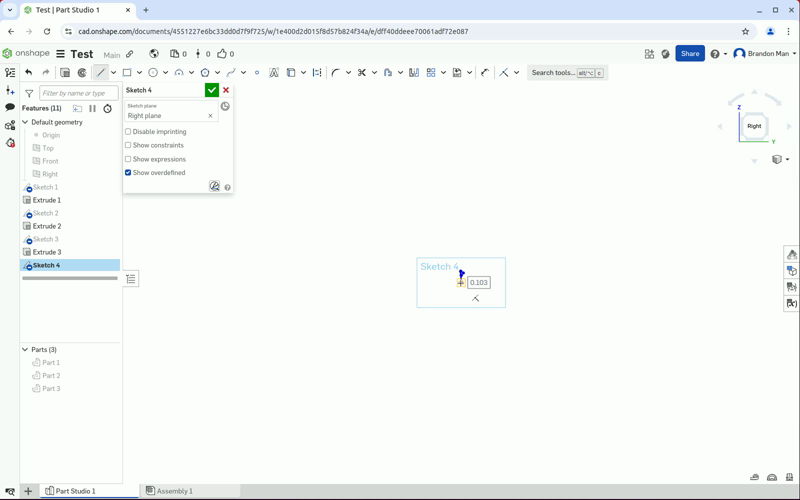
key(esc)
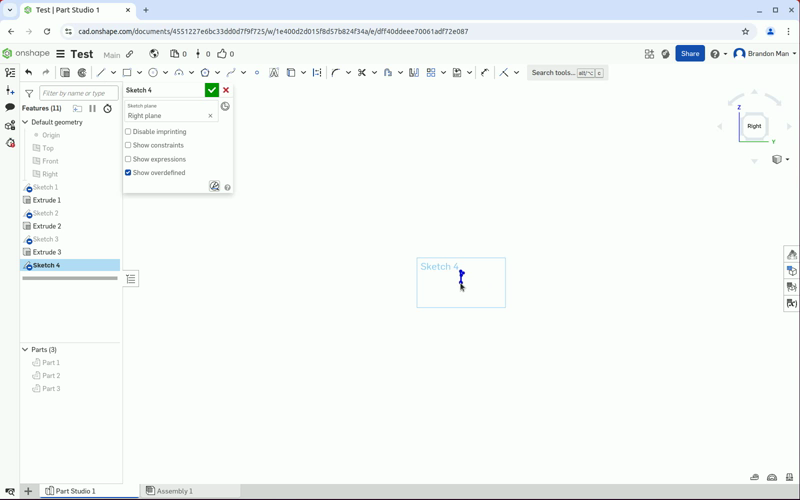
mouse_move(461, 277)
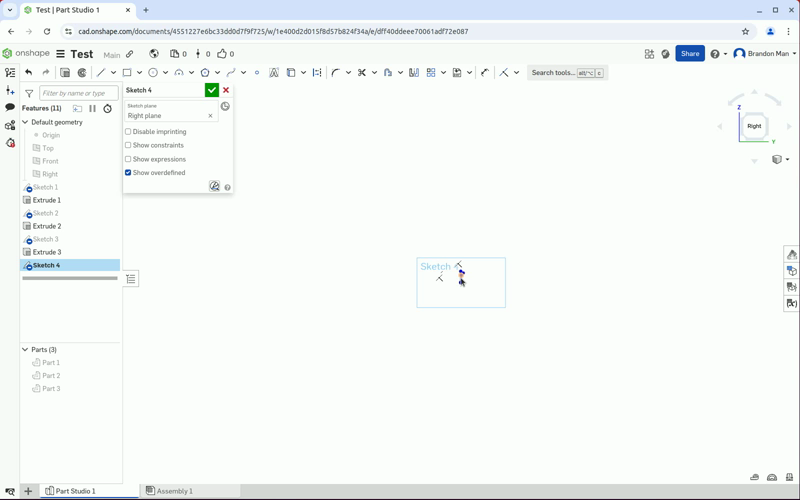
scroll(6)
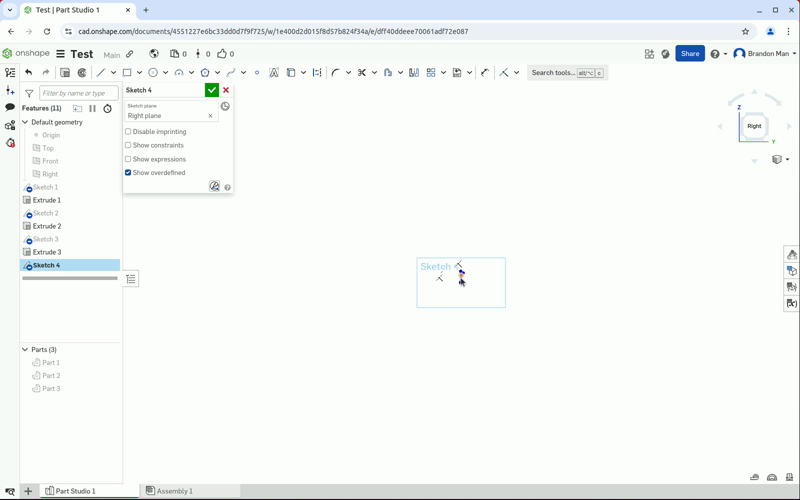
scroll(6)
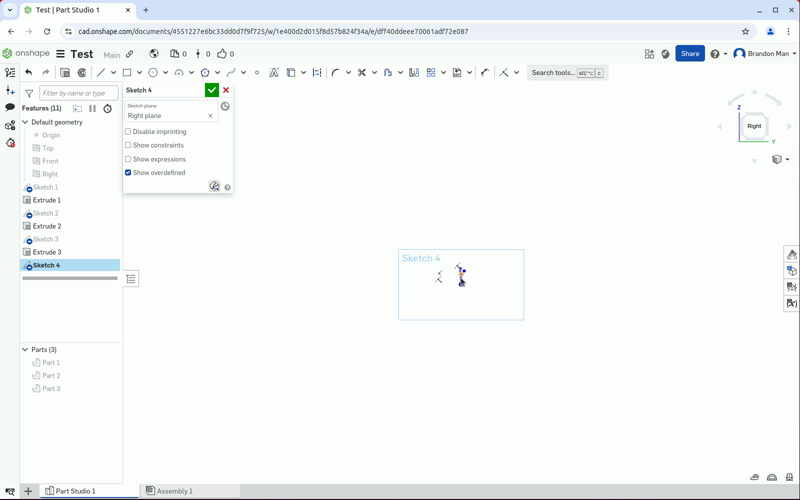
scroll(6)
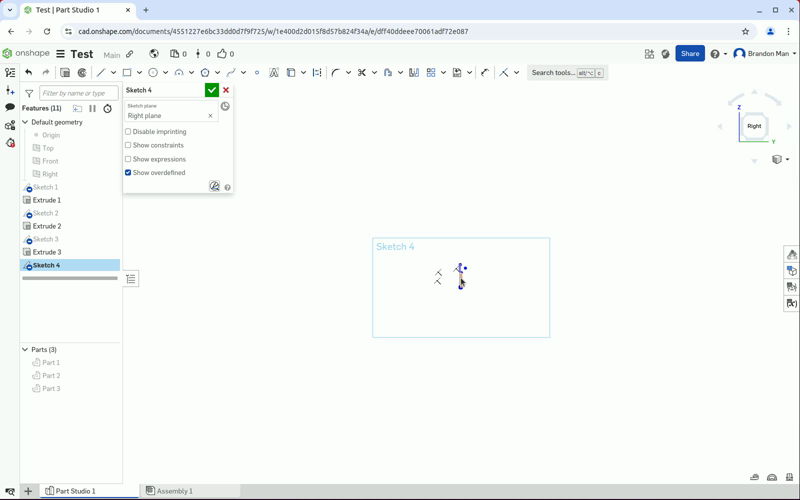
scroll(6)
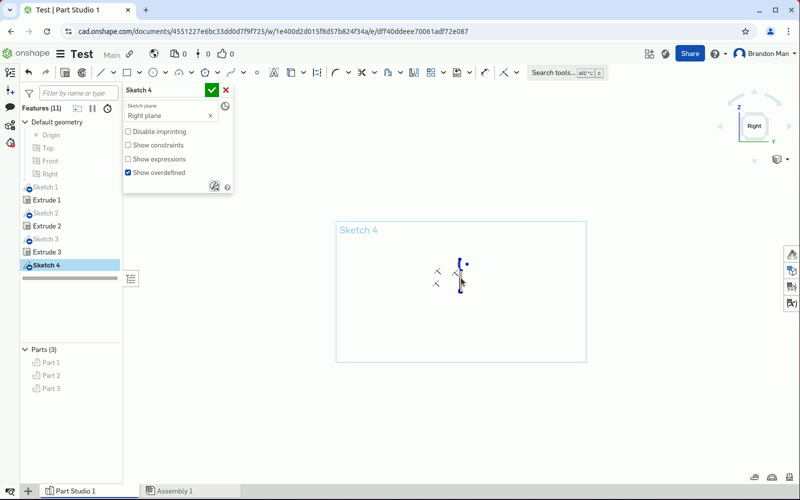
scroll(6)
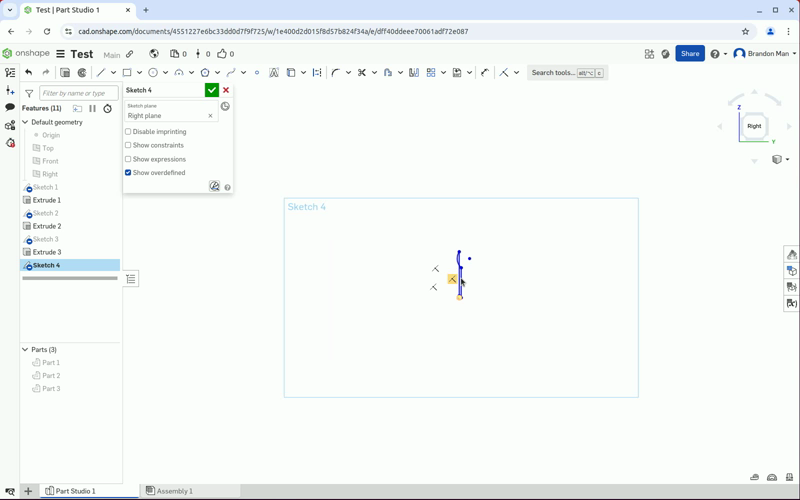
scroll(6)
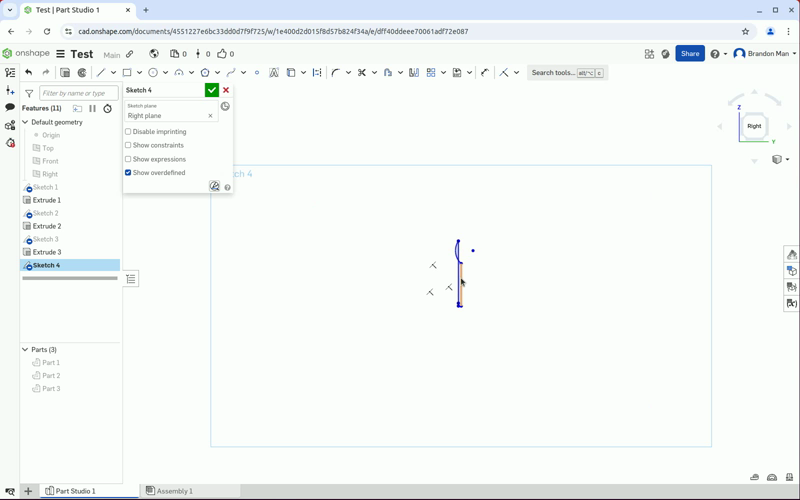
scroll(6)
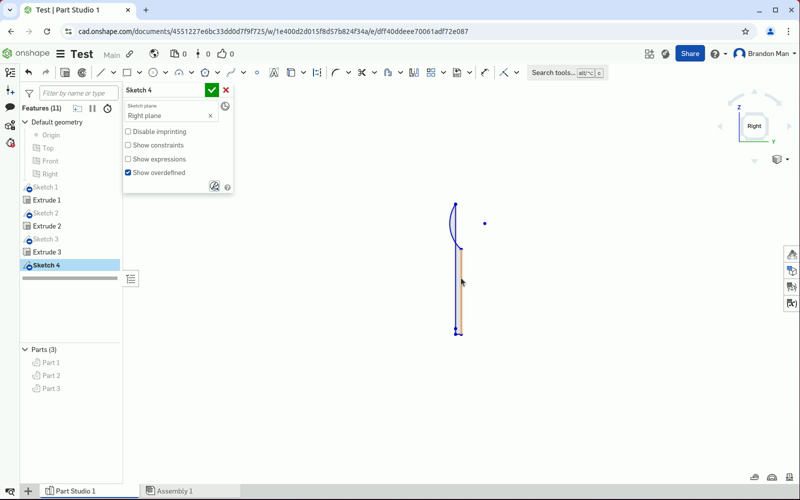
click(461, 277)
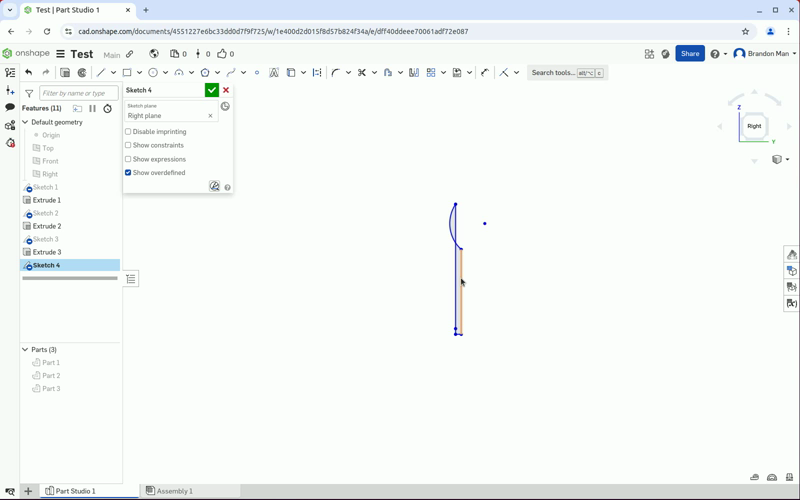
scroll(-6)
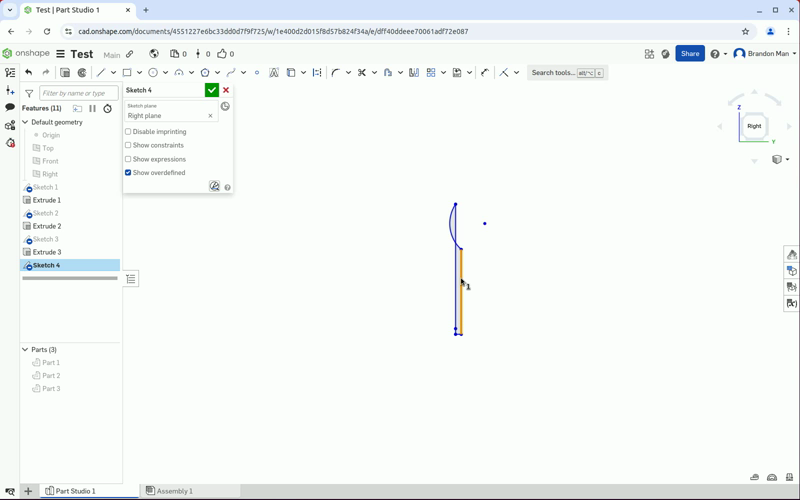
scroll(-6)
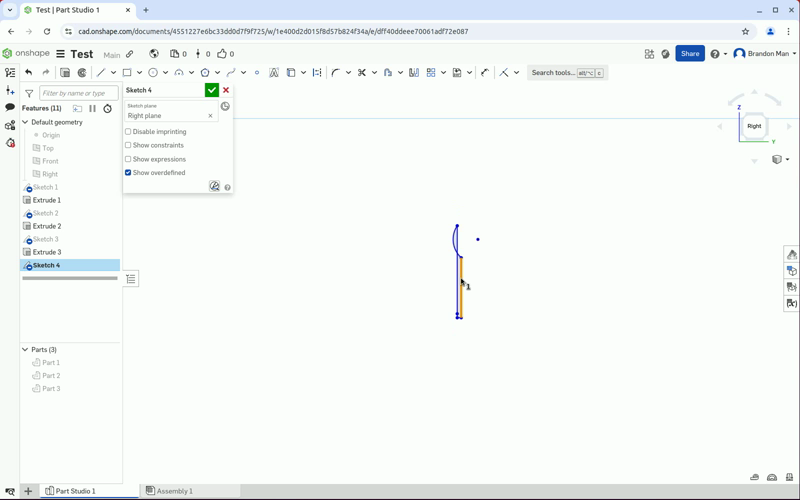
scroll(-6)
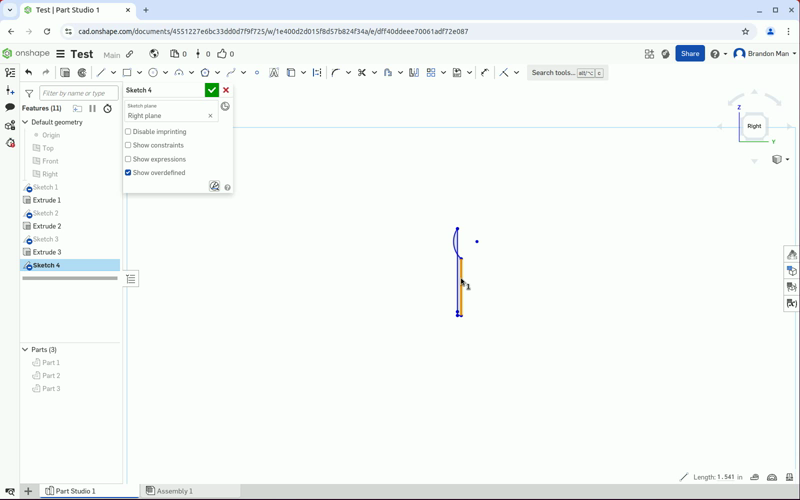
scroll(-6)
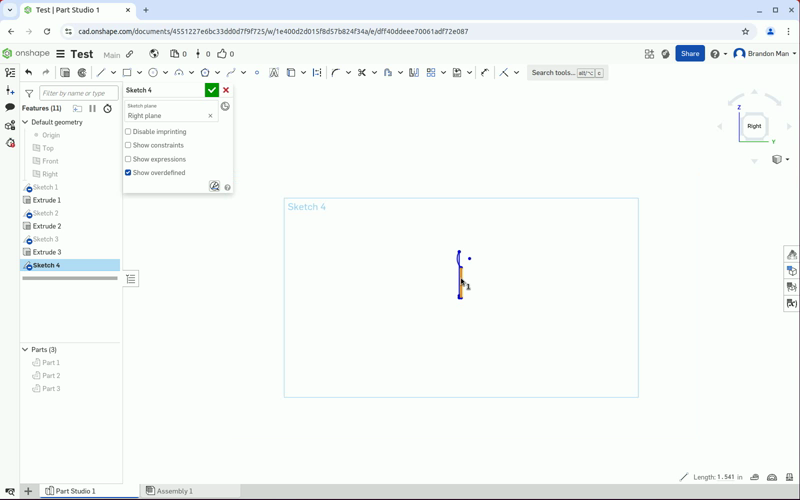
scroll(-6)
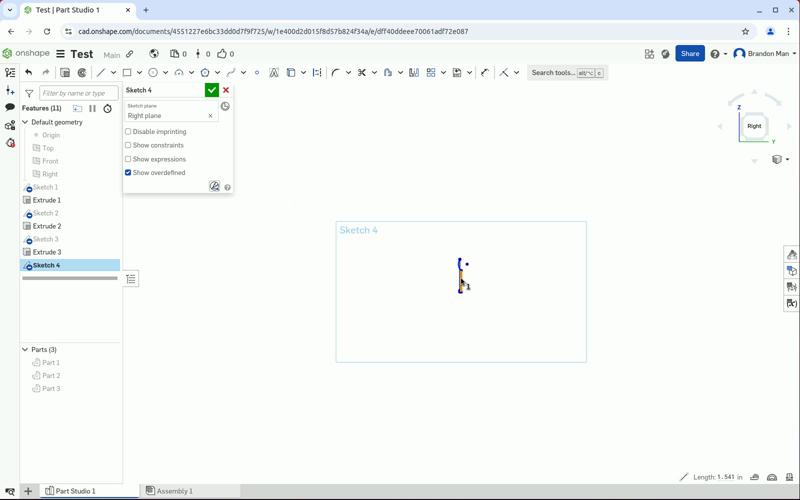
scroll(-6)
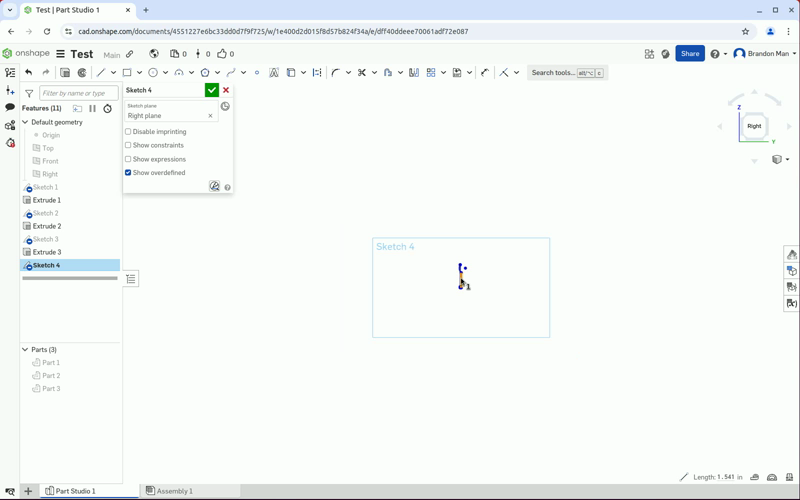
scroll(-6)
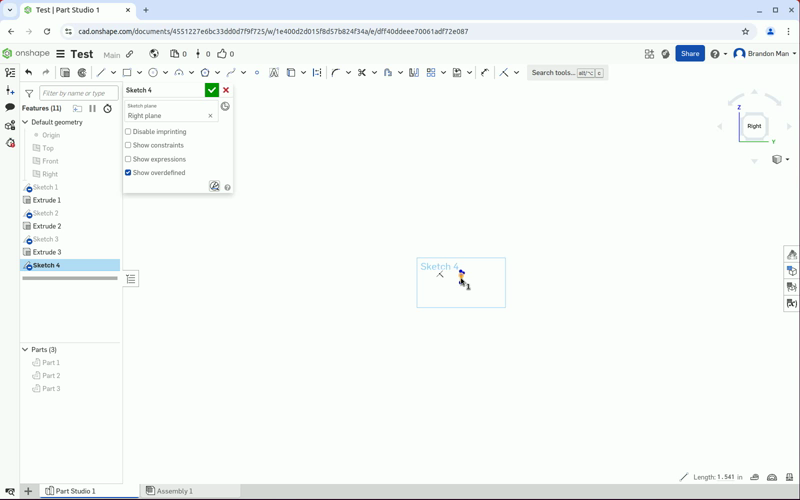
mouse_move(73, 352)
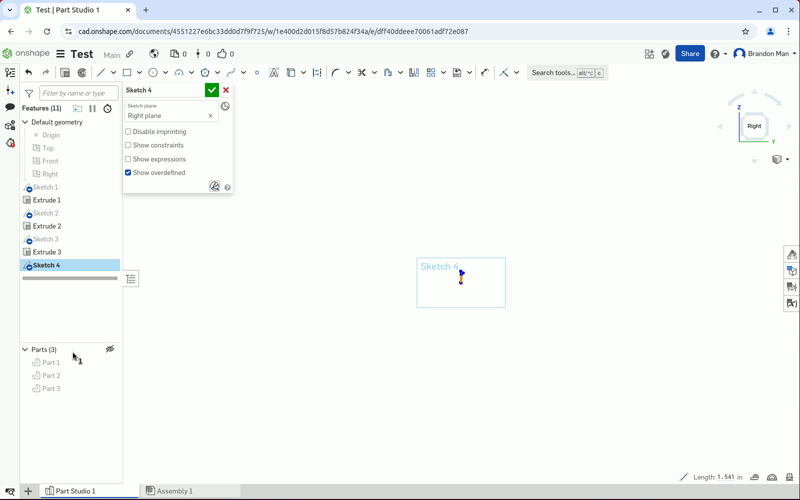
key(shift+y)
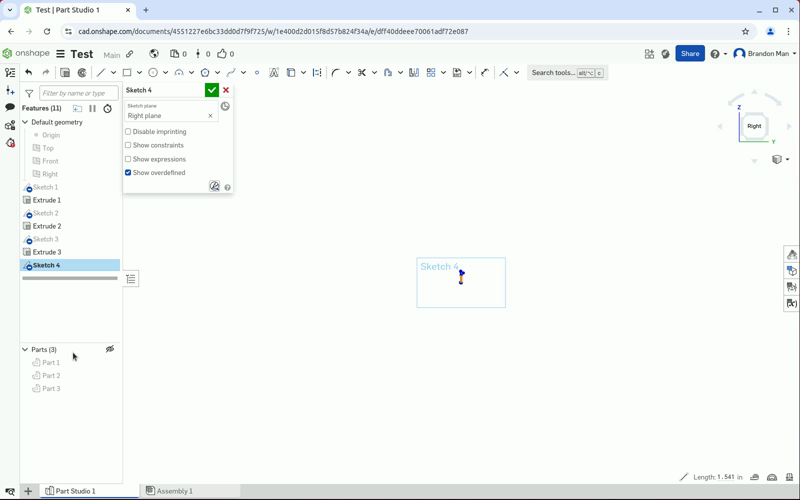
key(shift+e)
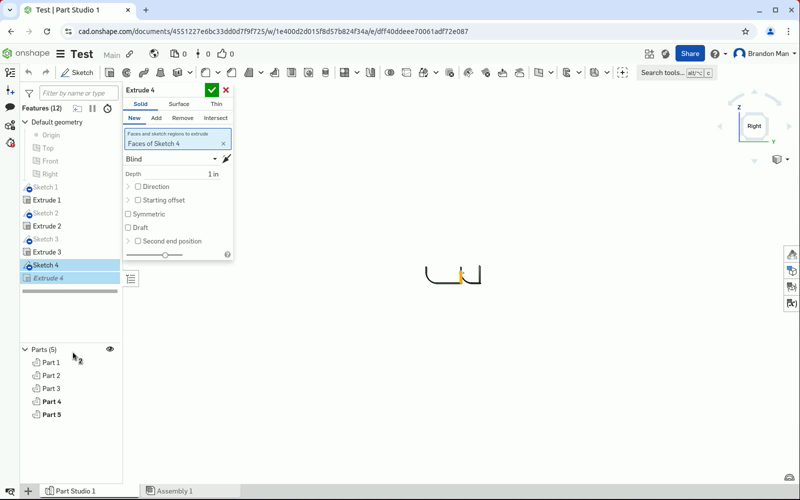
mouse_move(143, 106)
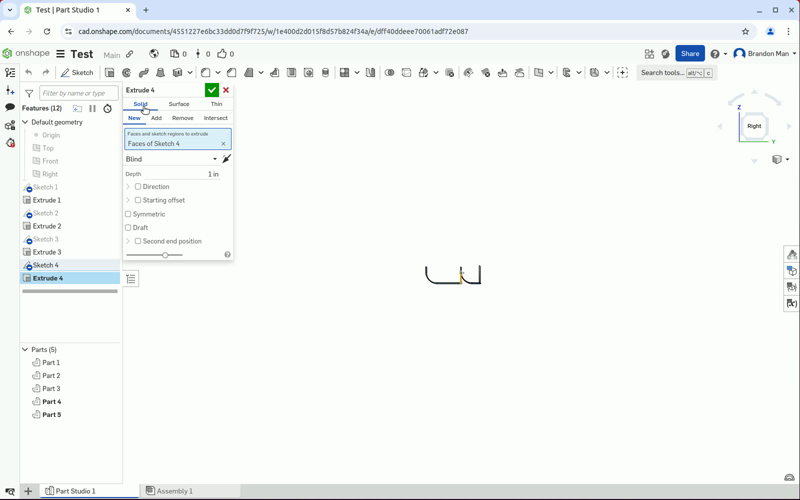
click(143, 106)
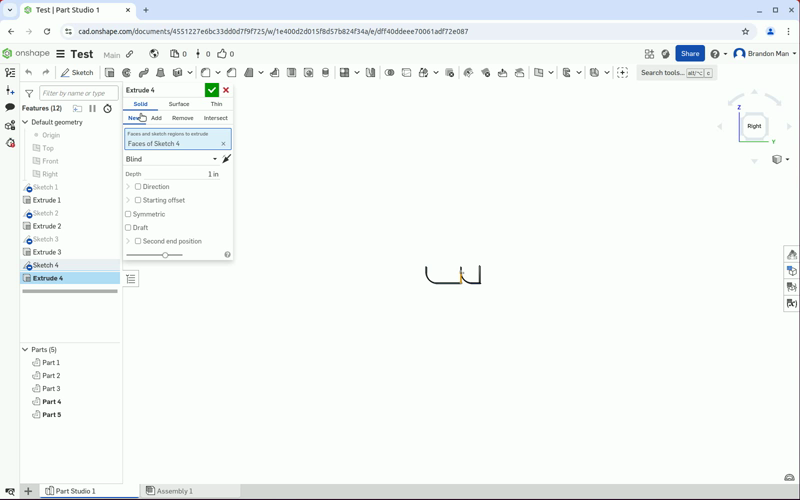
mouse_move(137, 120)
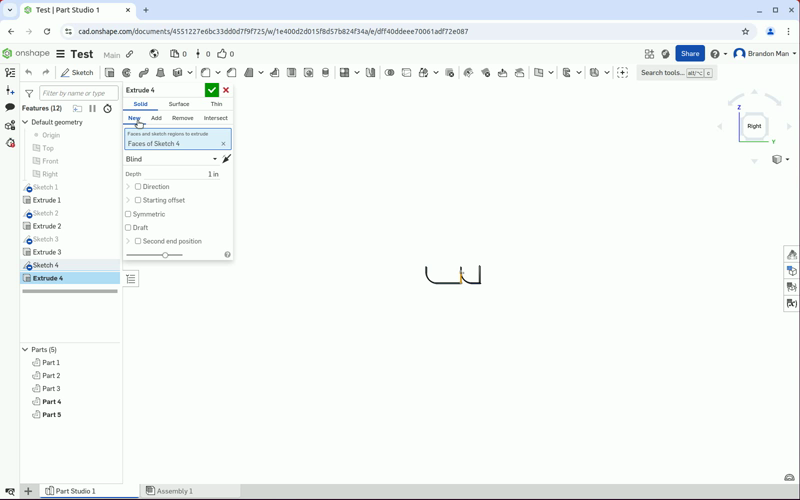
click(137, 120)
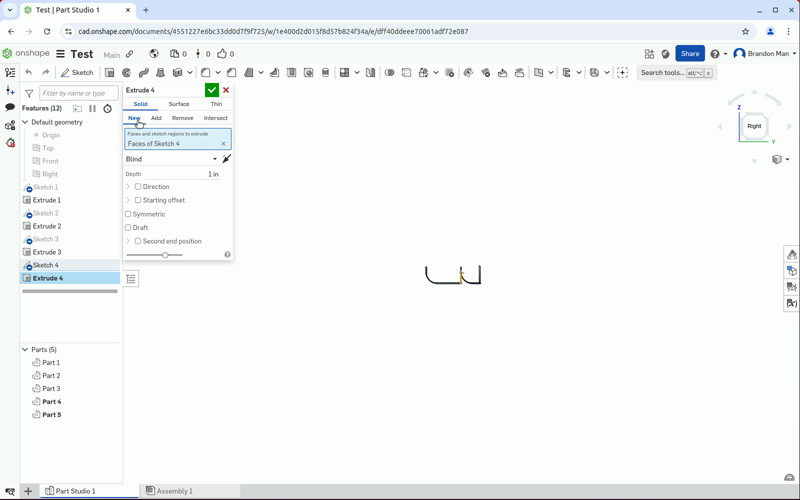
key(tab, 4)
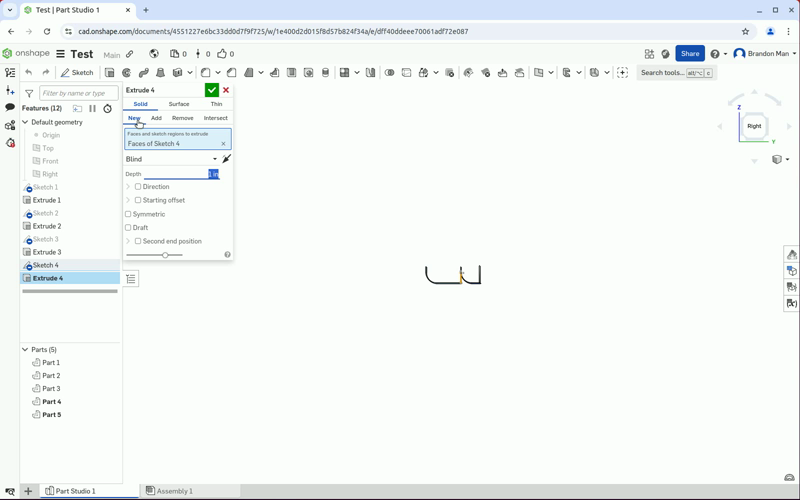
text(23.108)
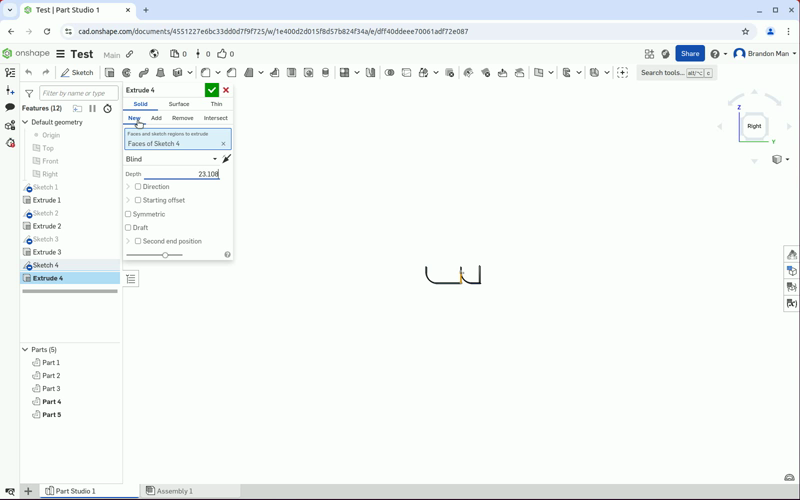
key(enter)
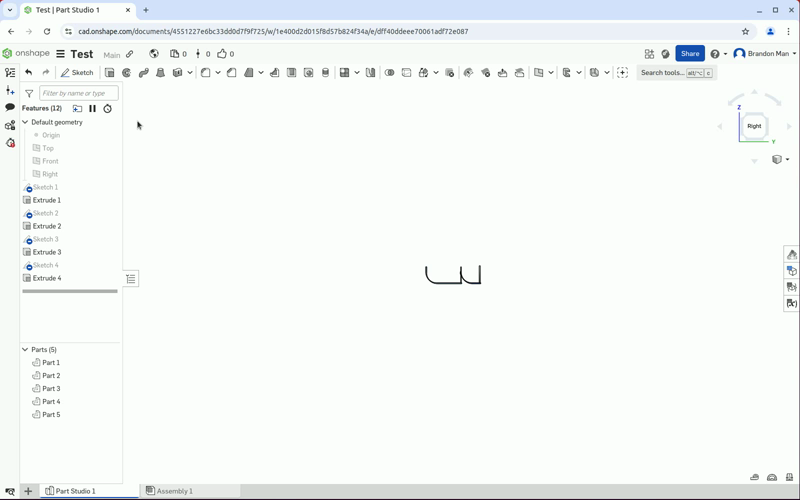
key(shift+h)
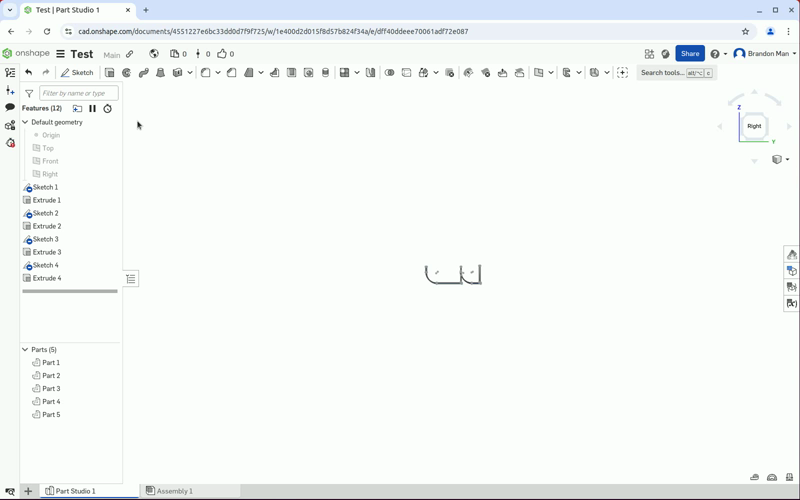
key(shift+h)
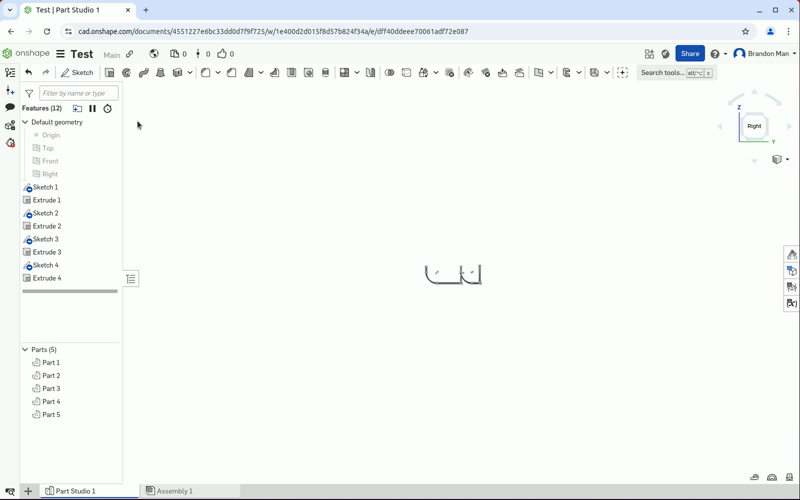
key(shift+7)
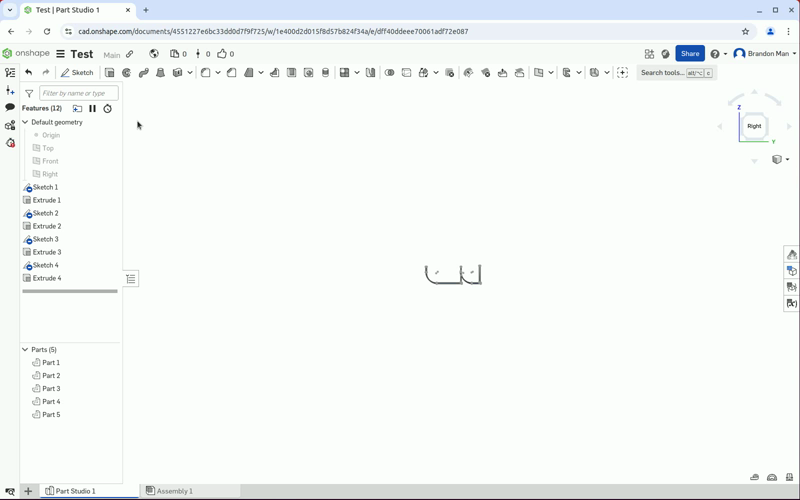
key(right, 2)
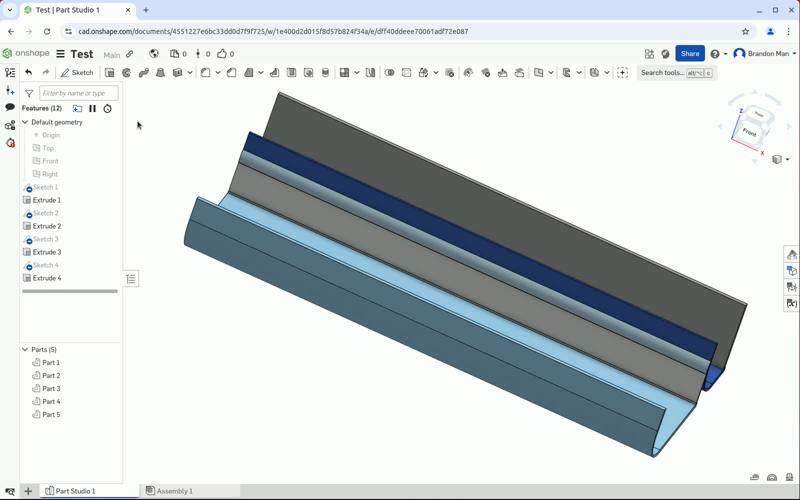
key(down, 2)
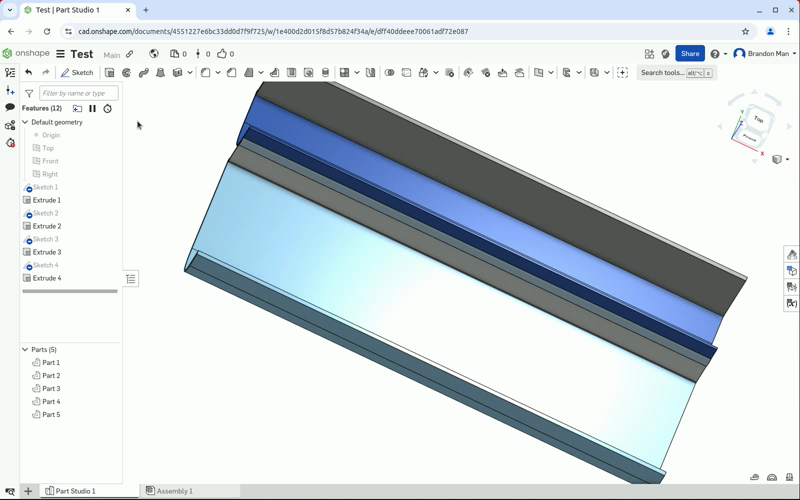
key(up, 2)
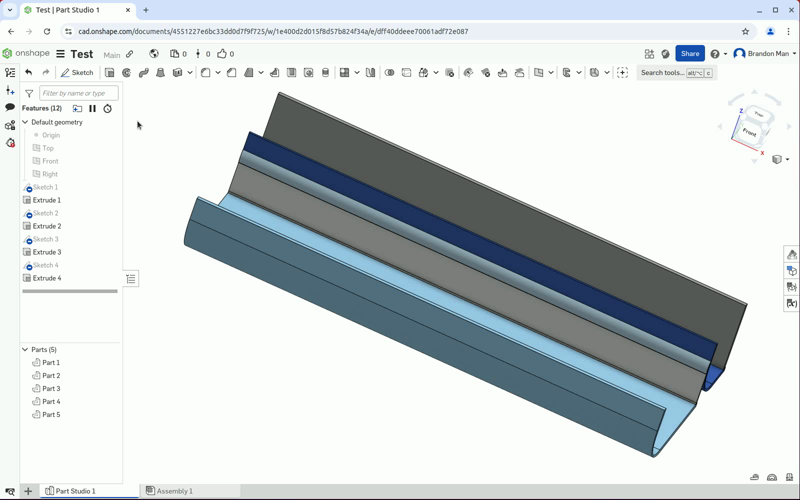
key(left, 2)
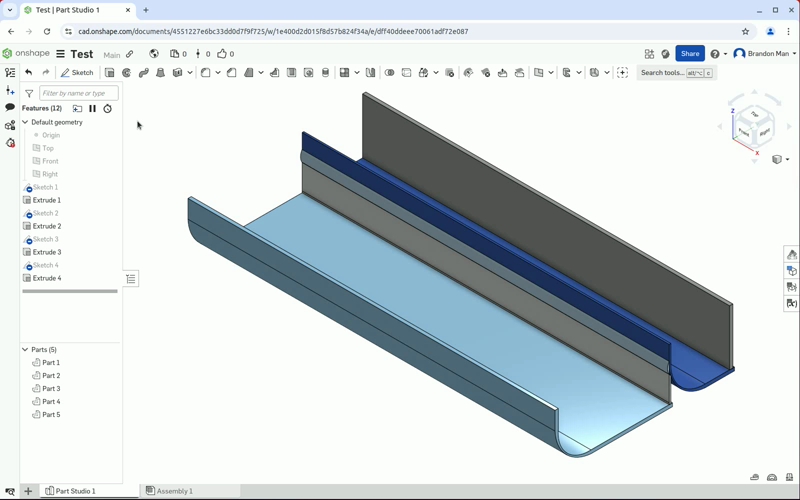
mouse_move(73, 189)
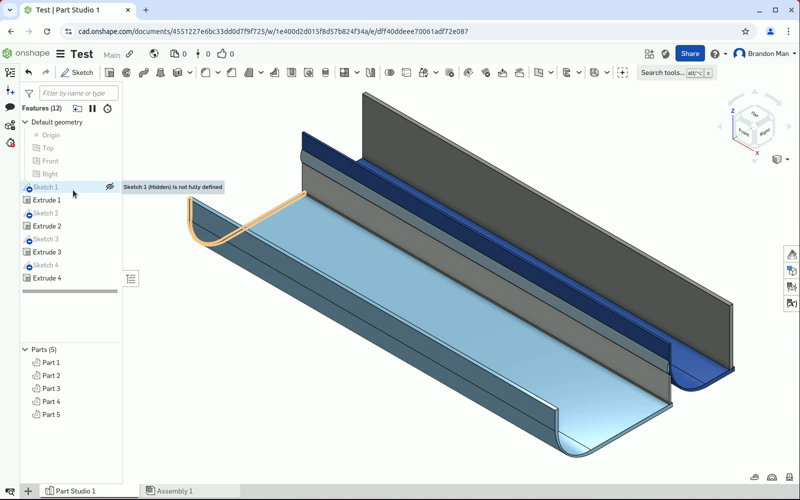
click(73, 189)